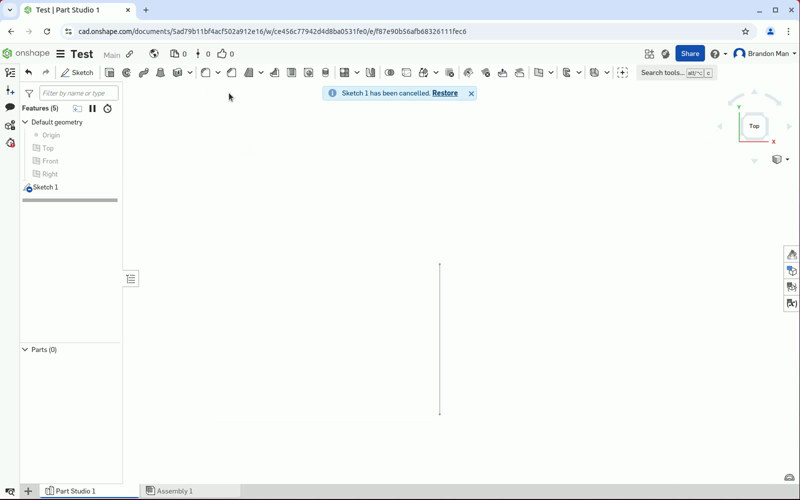
key(shift+h)
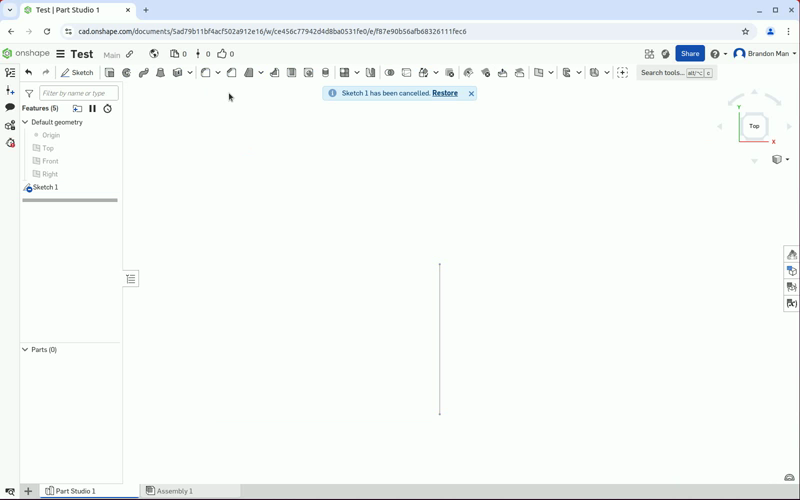
key(shift+s)
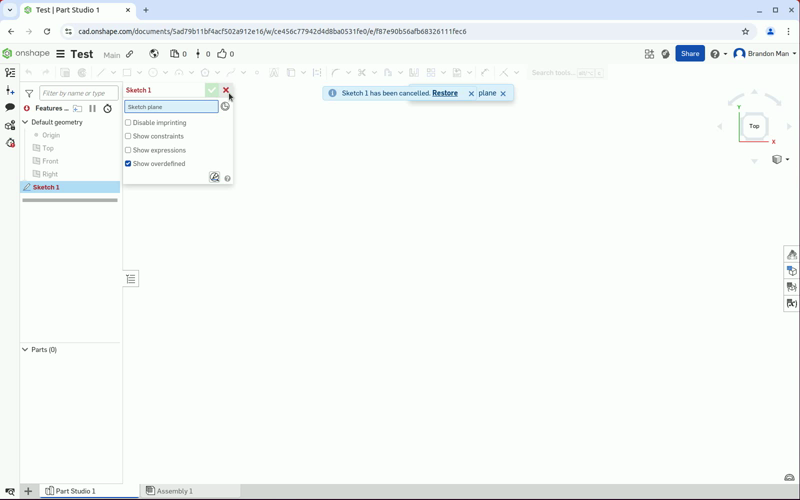
mouse_move(73, 150)
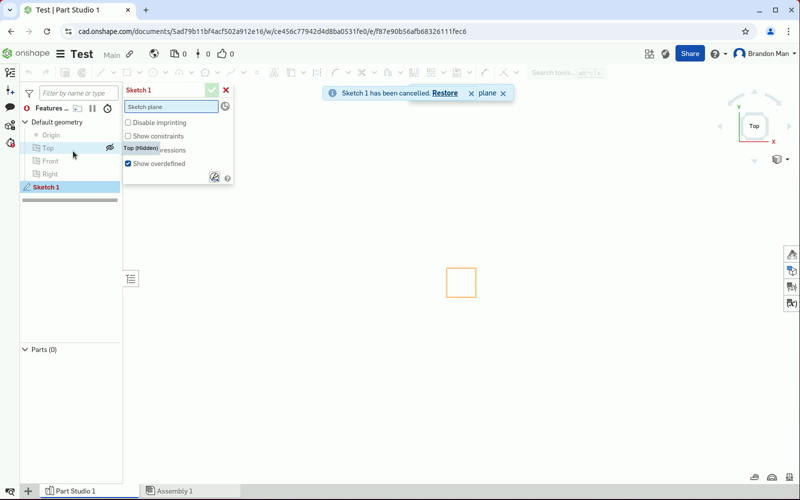
click(73, 150)
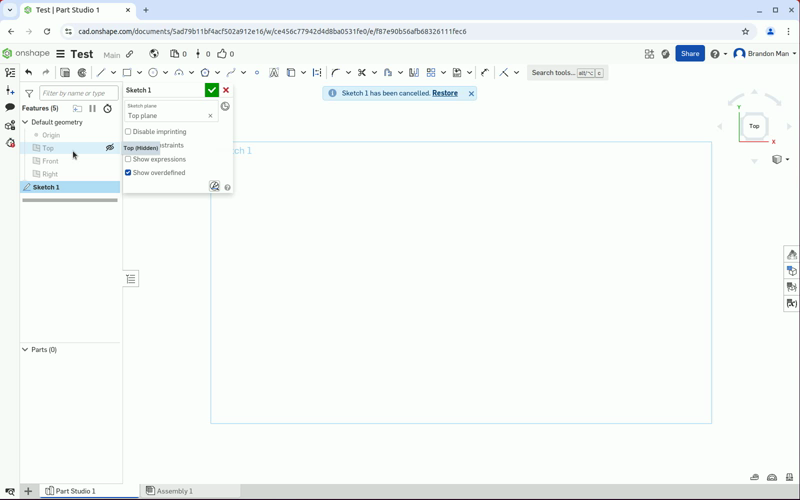
mouse_move(73, 352)
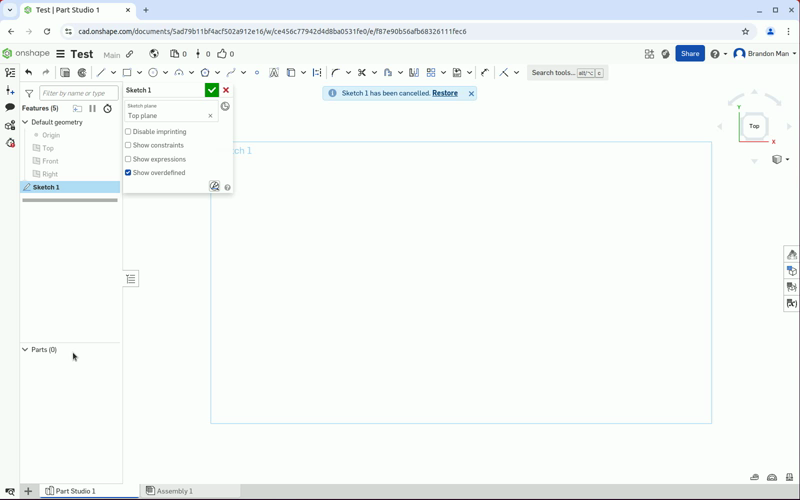
key(y)
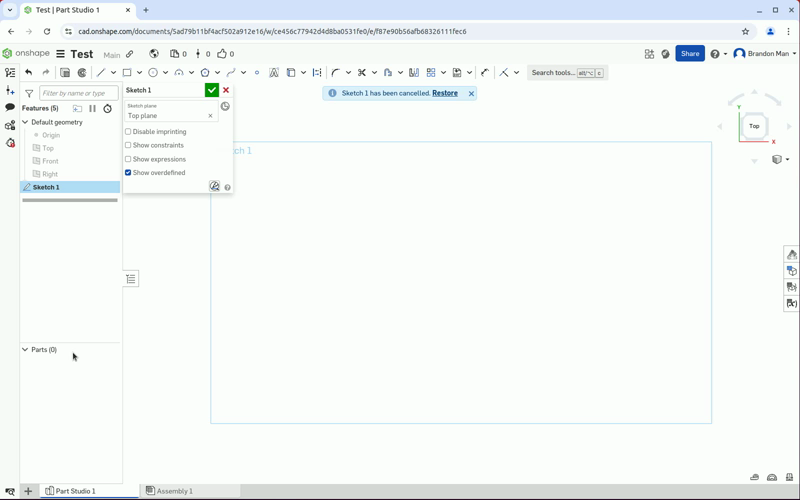
key(l)
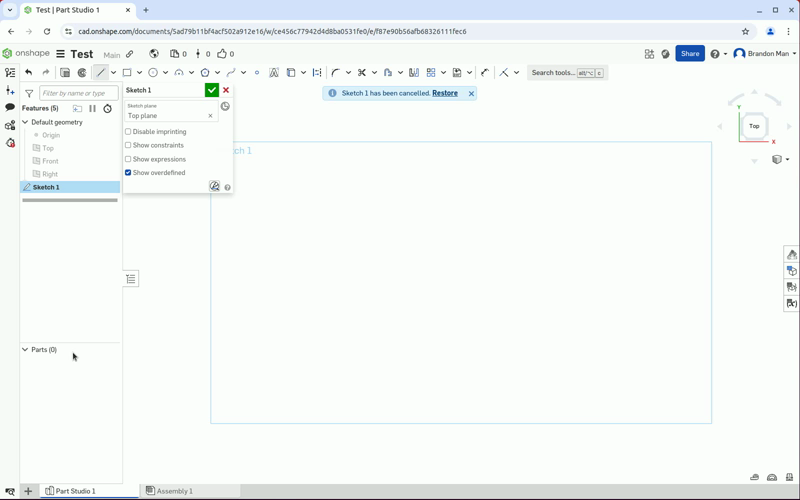
key_down(shift)
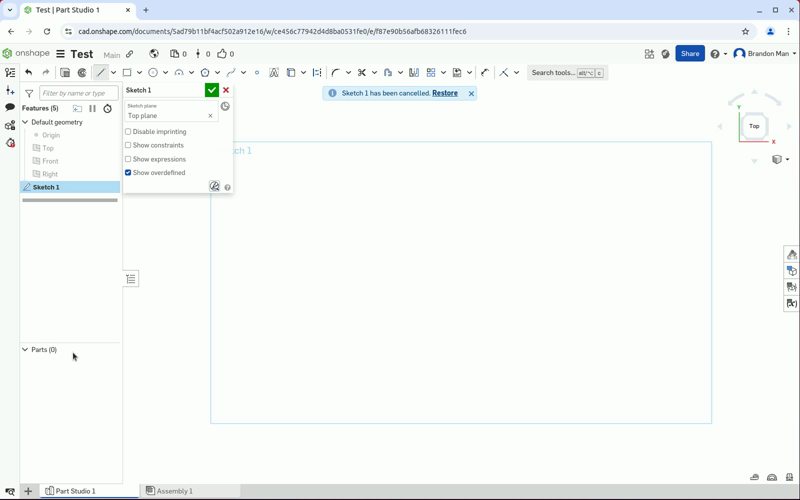
mouse_move(372, 308)
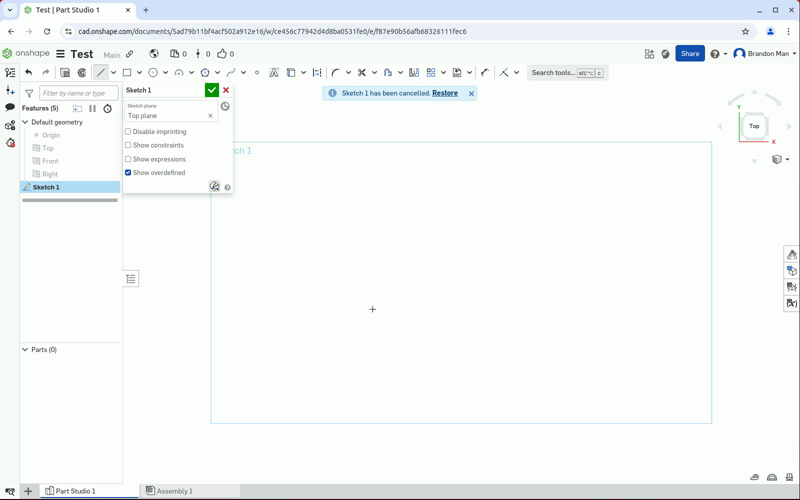
click(372, 308)
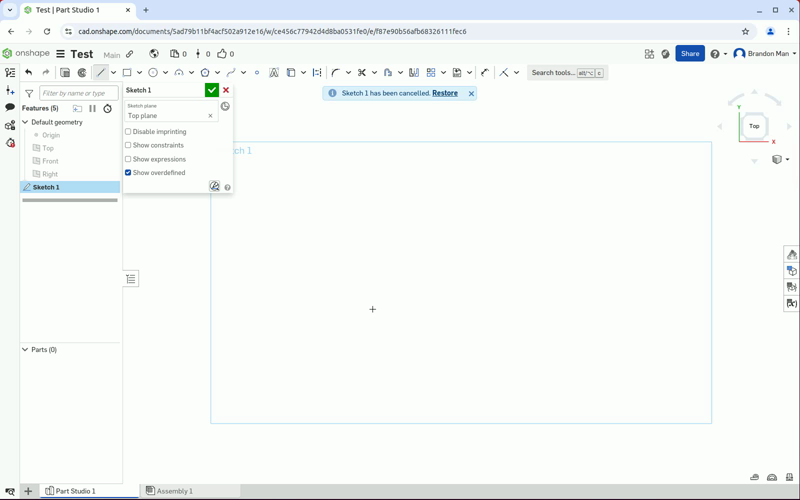
key_up(shift)
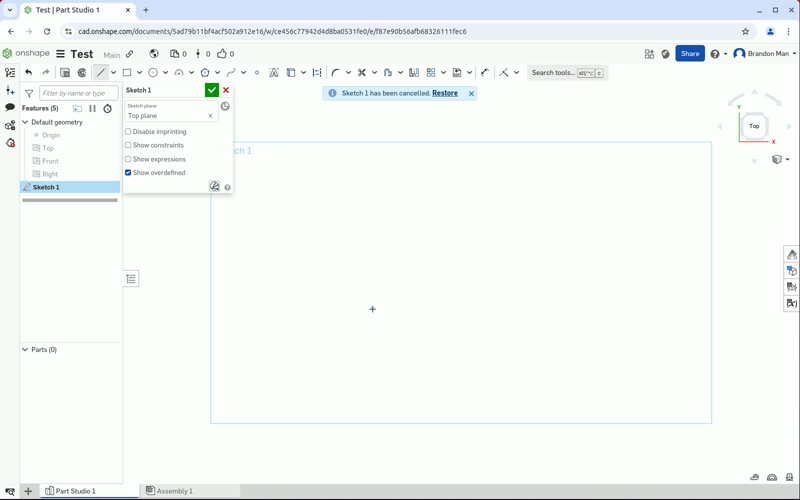
key_down(shift)
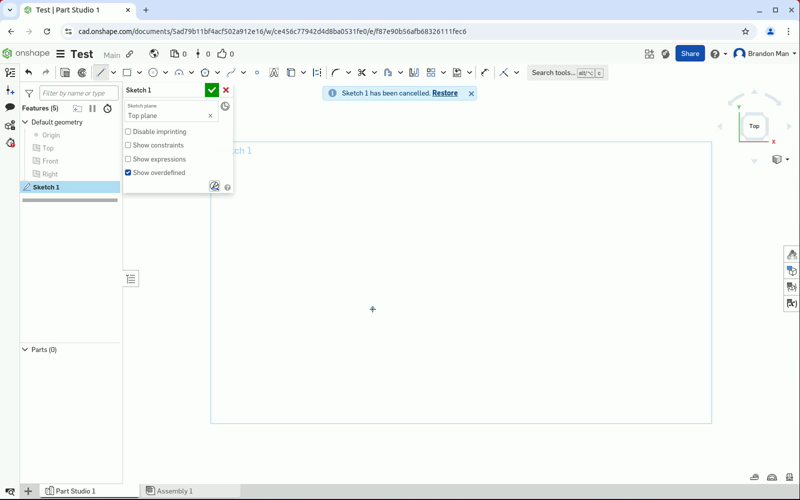
mouse_move(402, 308)
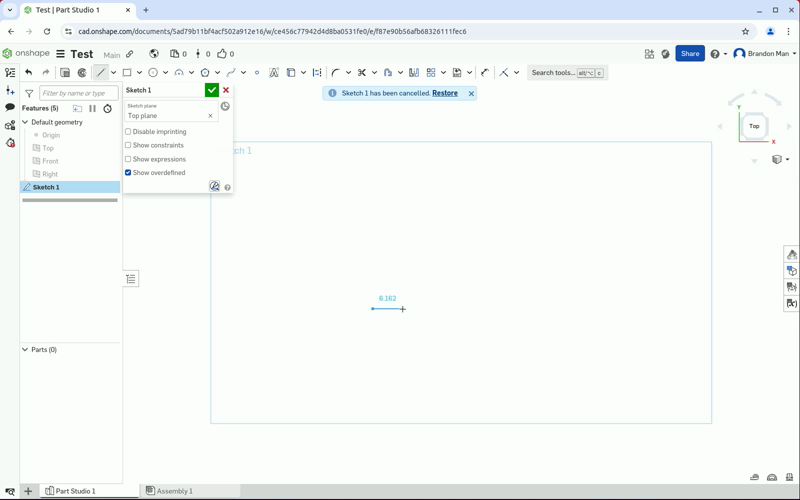
mouse_move(380, 308)
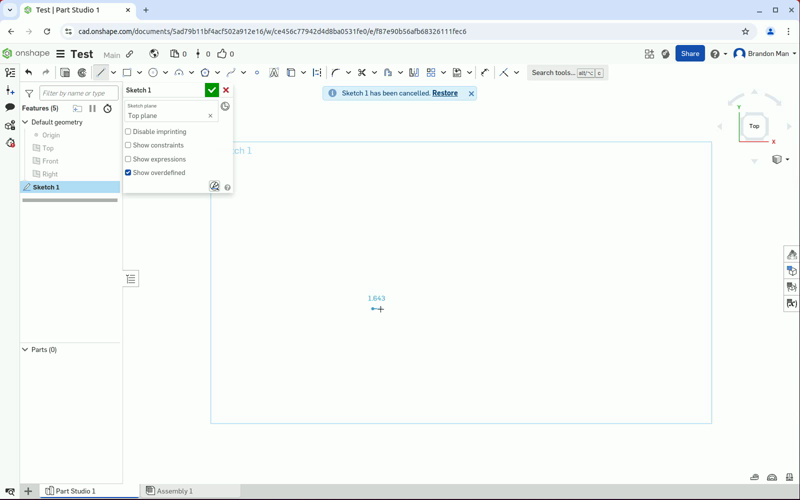
click(380, 308)
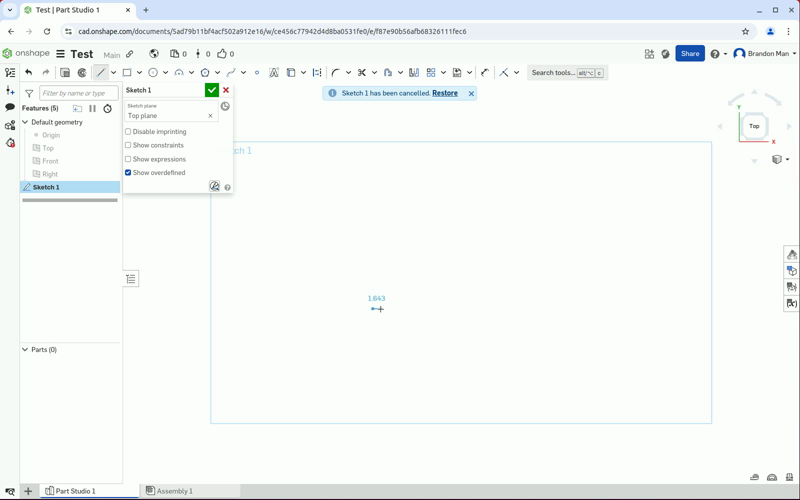
key_up(shift)
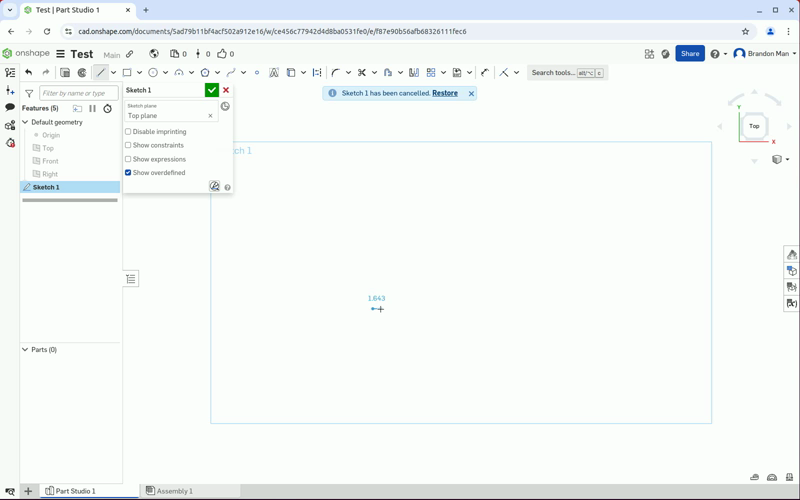
key_down(shift)
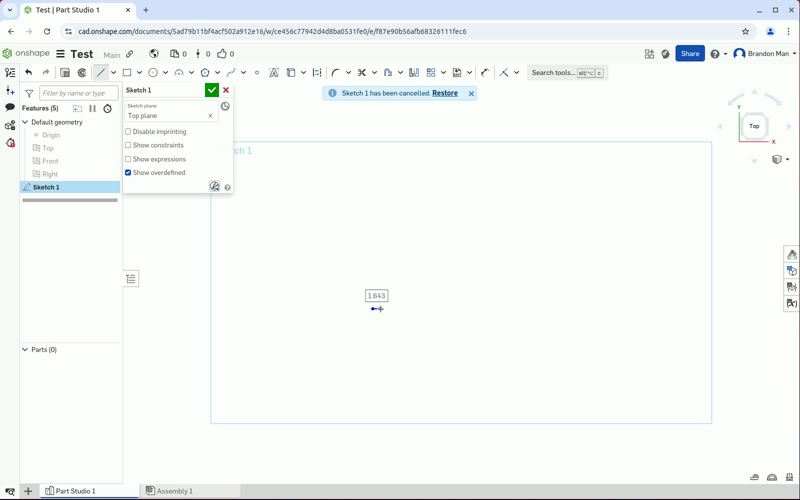
mouse_move(410, 308)
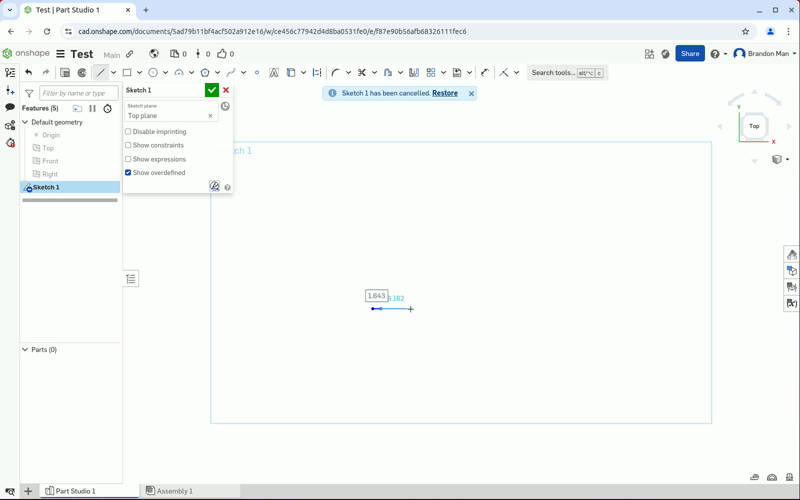
mouse_move(380, 255)
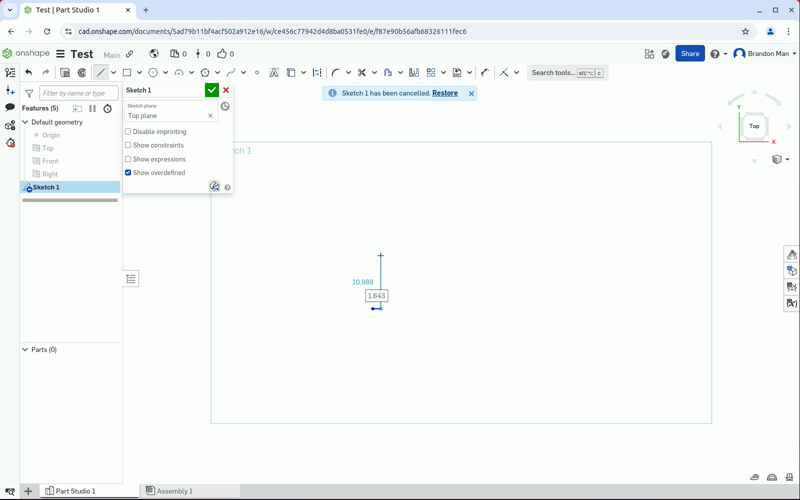
click(380, 255)
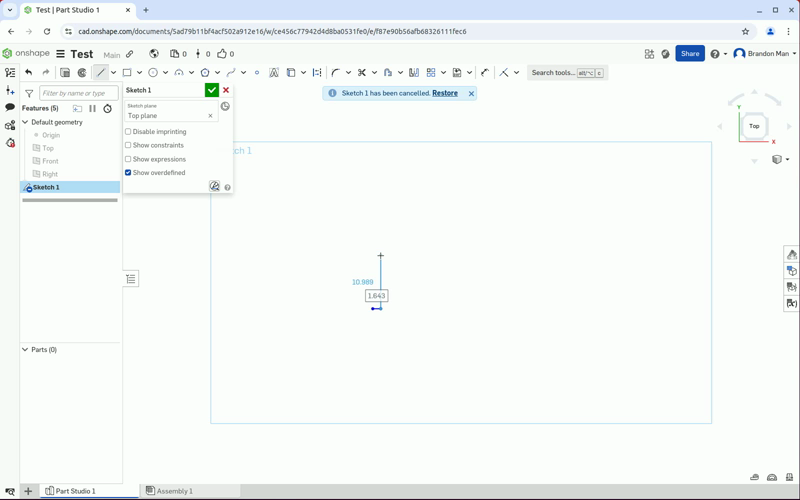
key_up(shift)
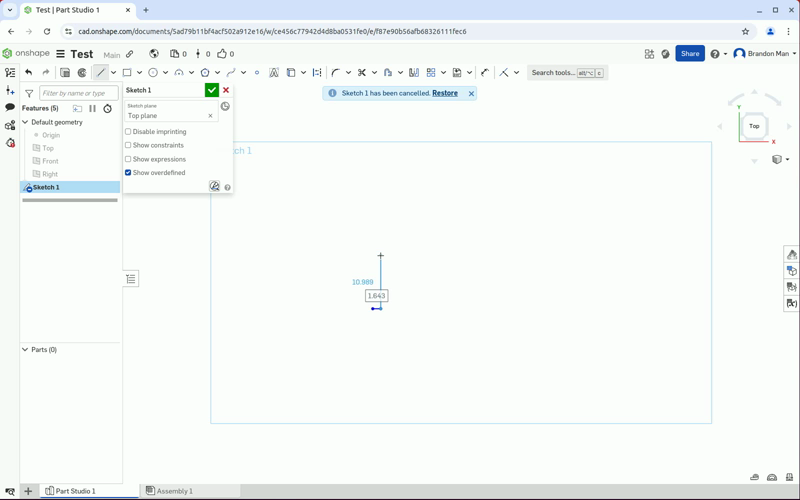
key_down(shift)
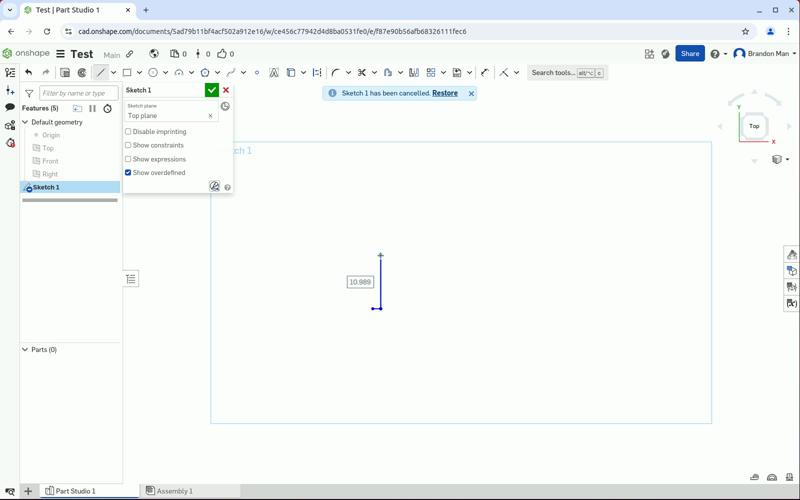
mouse_move(410, 255)
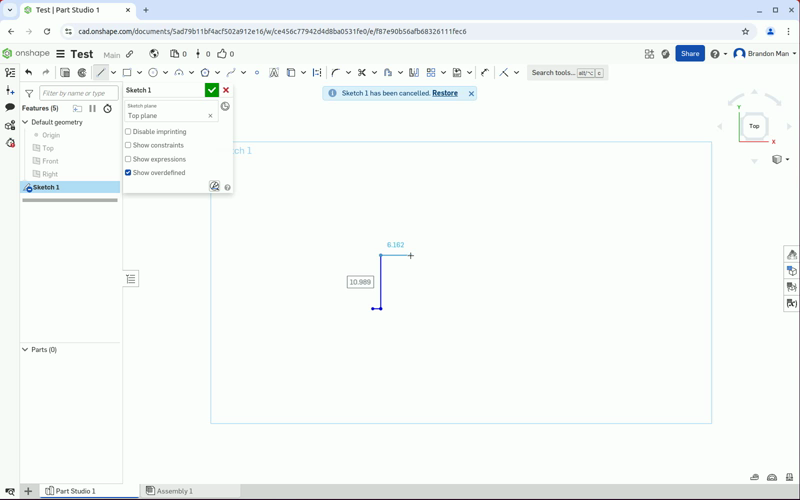
mouse_move(372, 255)
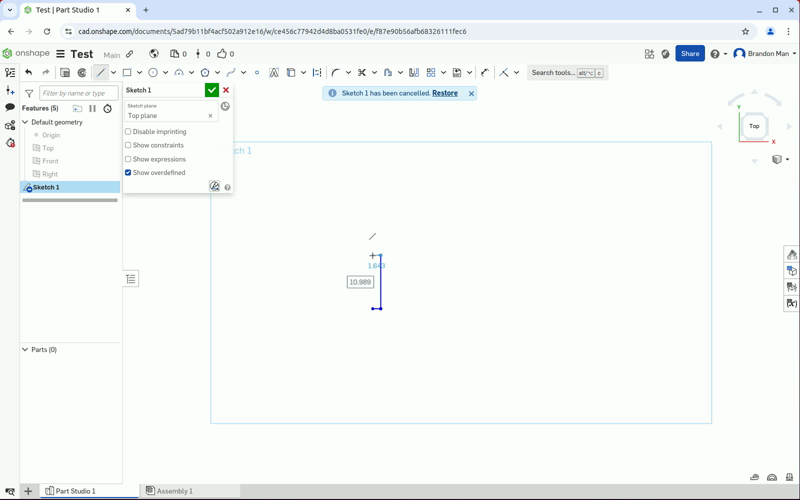
click(372, 255)
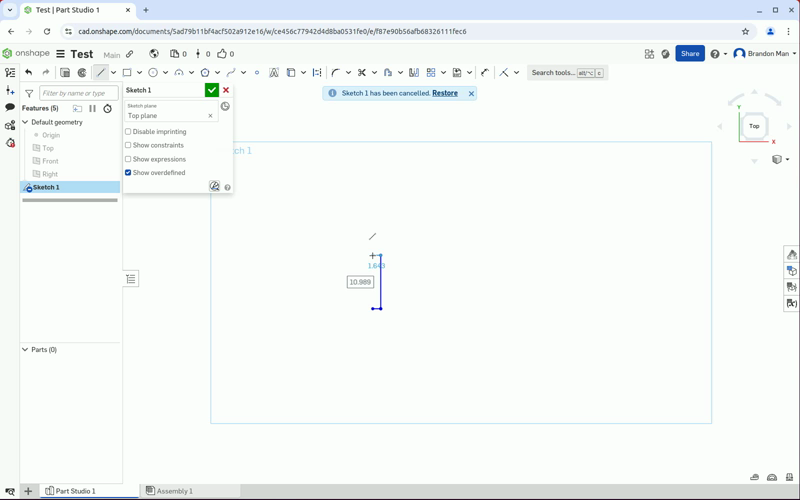
key_up(shift)
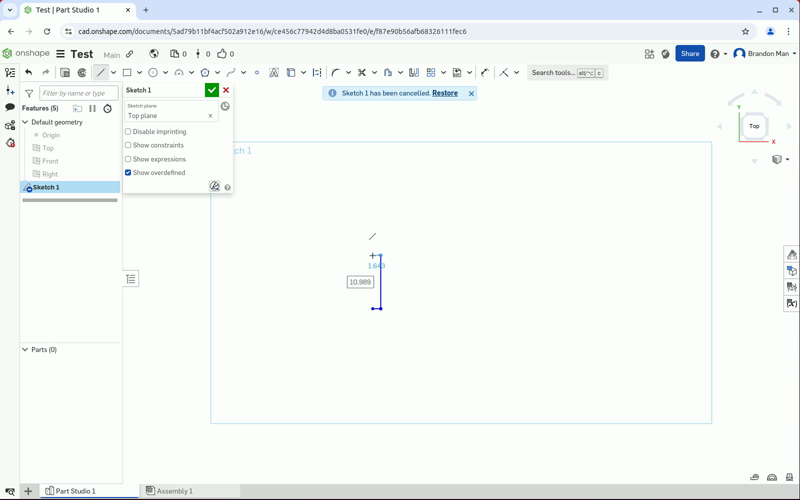
mouse_move(402, 255)
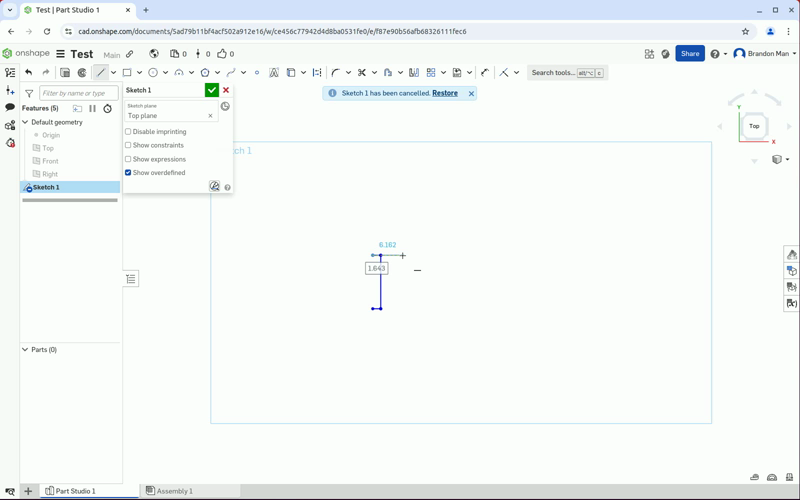
key_down(shift)
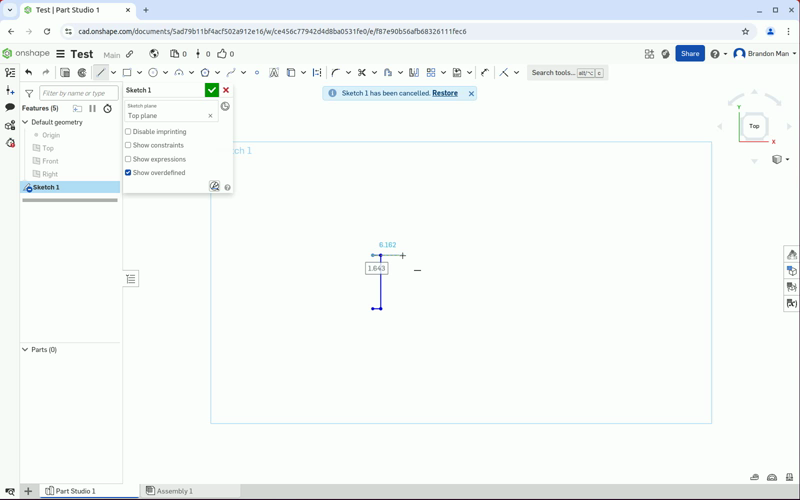
mouse_move(372, 308)
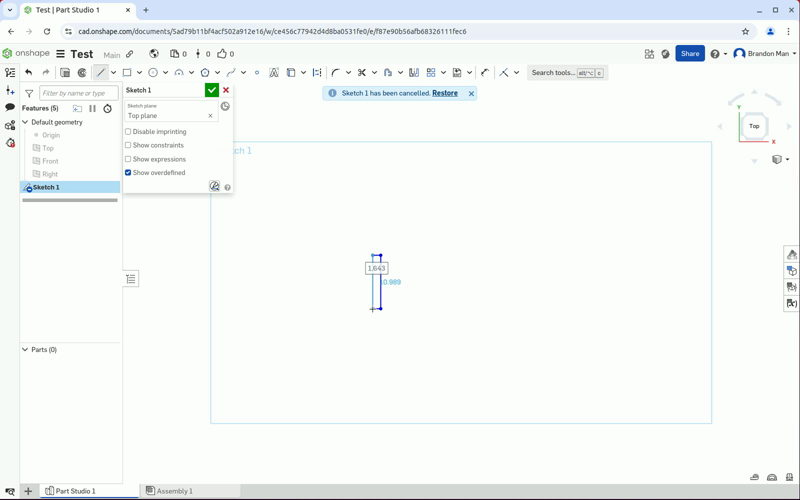
key_up(shift)
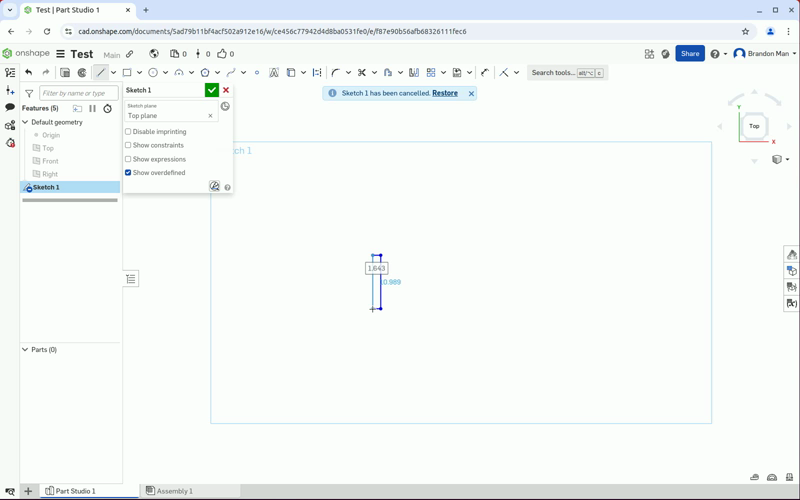
click(372, 308)
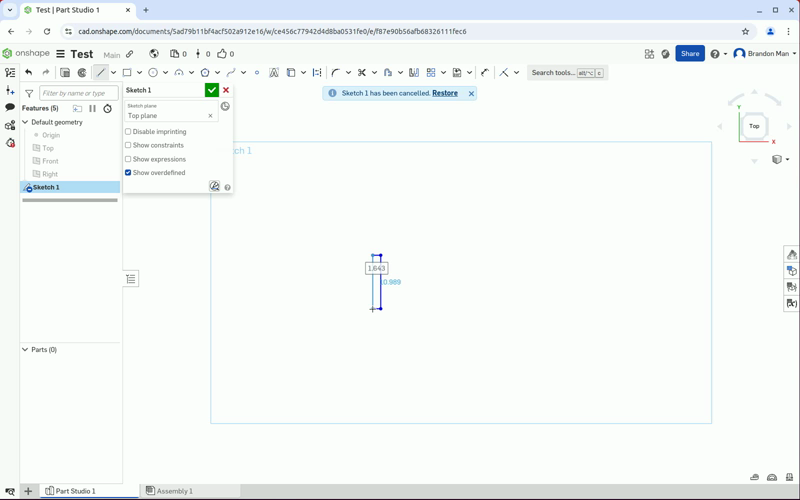
key(esc)
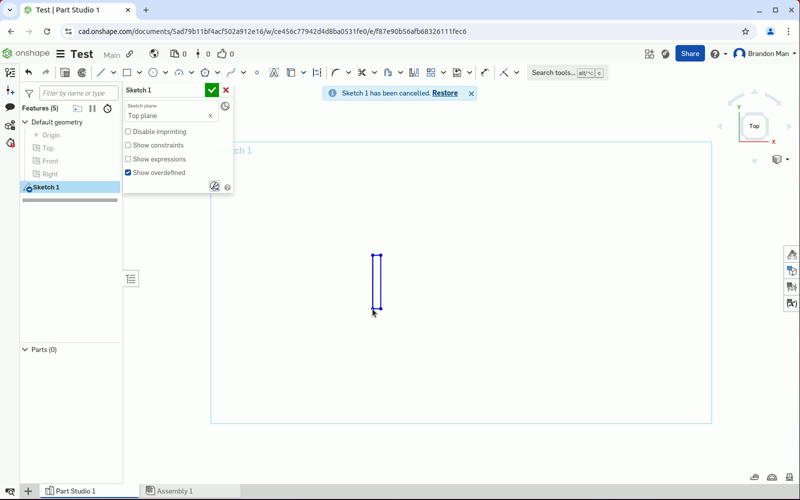
mouse_move(373, 267)
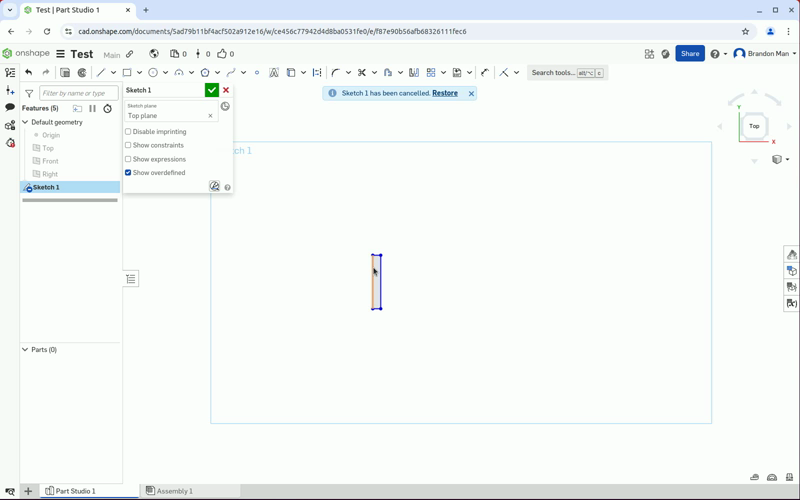
scroll(6)
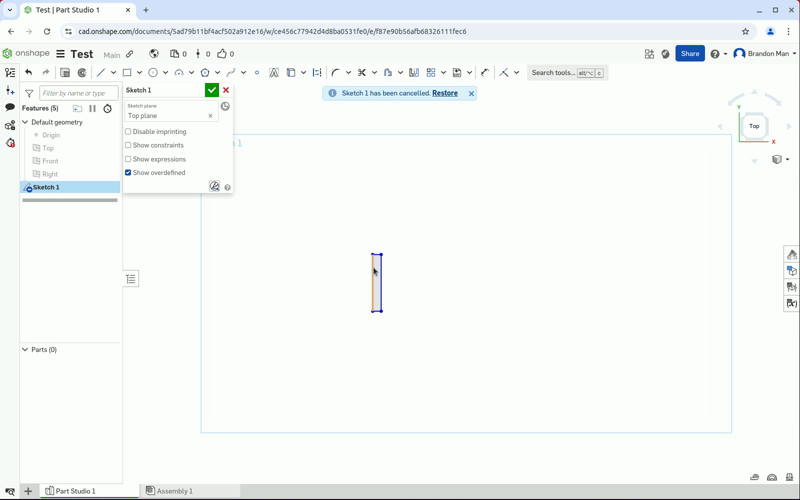
scroll(6)
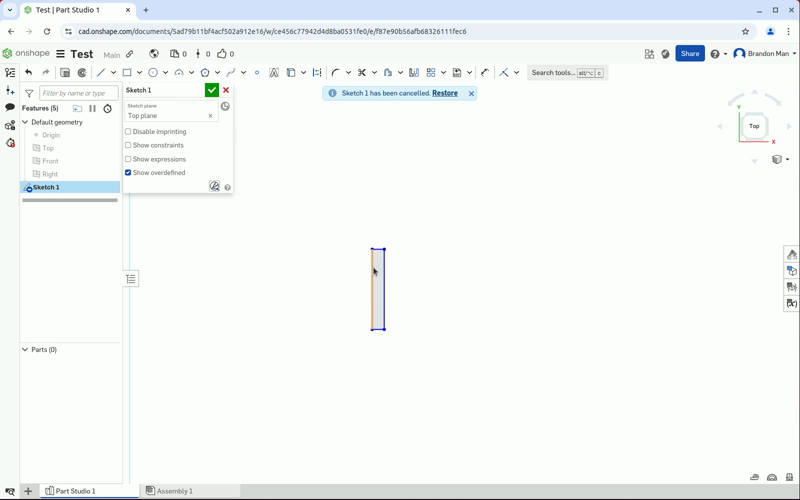
scroll(6)
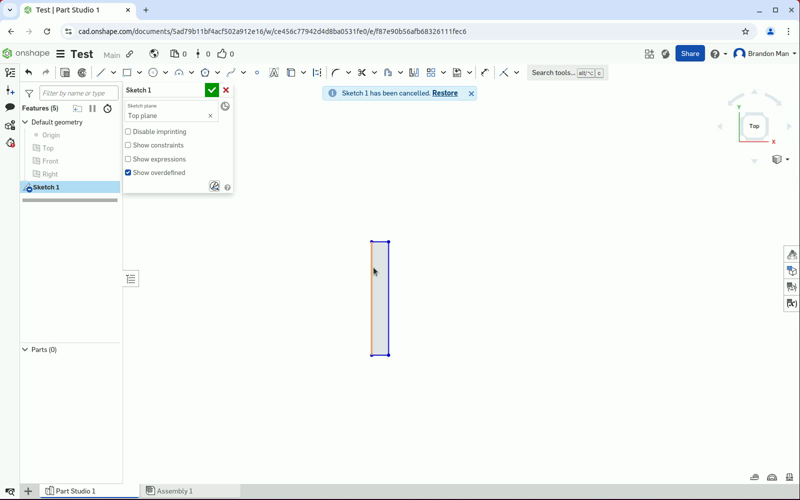
scroll(6)
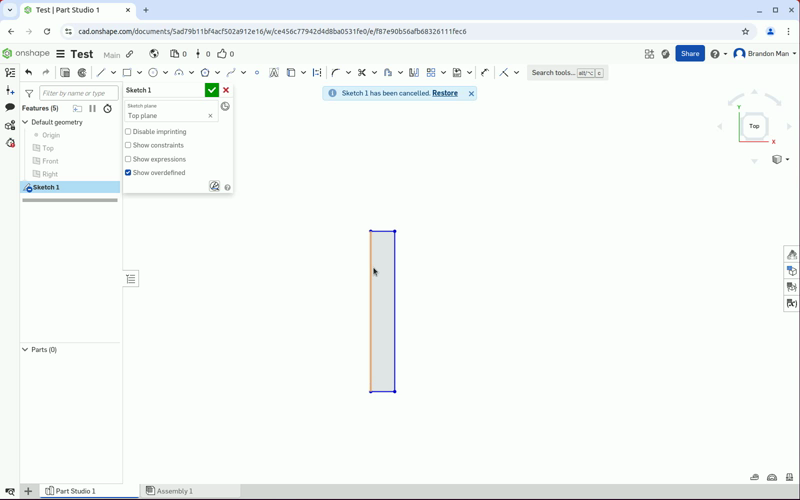
scroll(6)
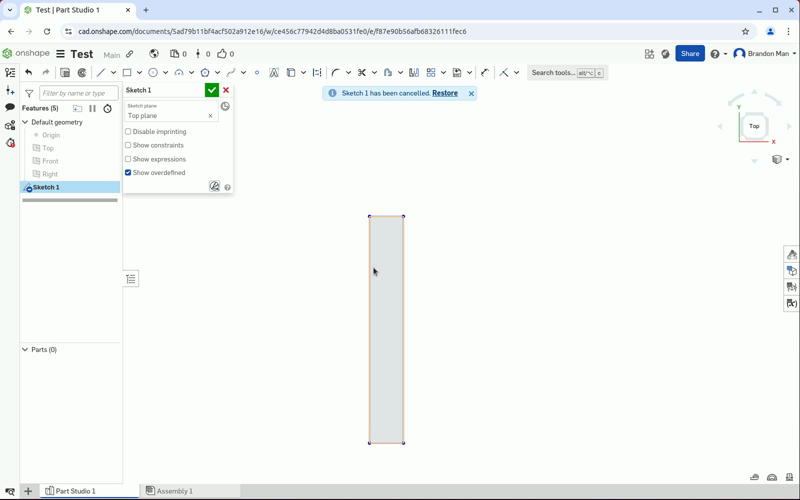
scroll(6)
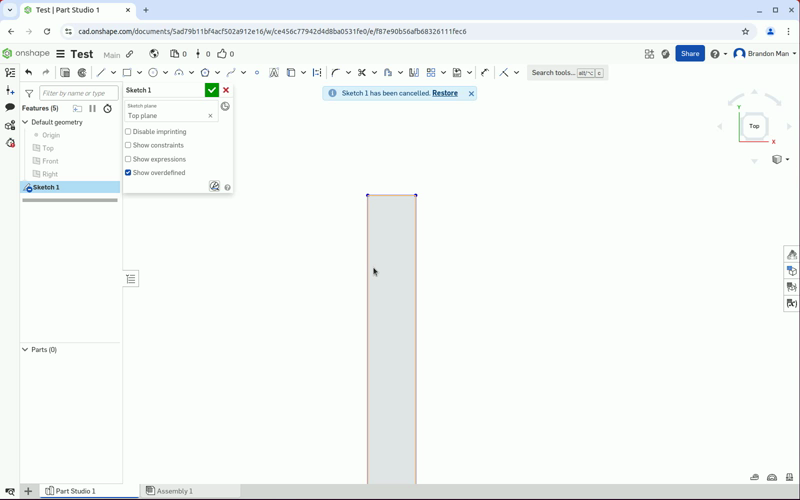
scroll(6)
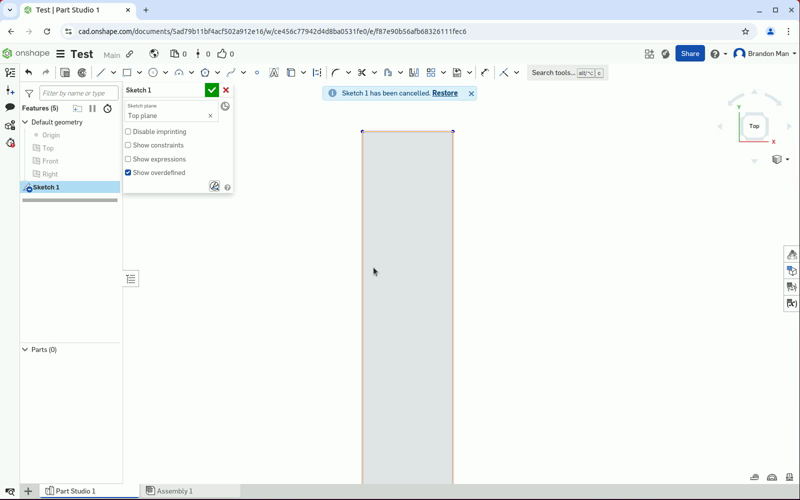
click(373, 267)
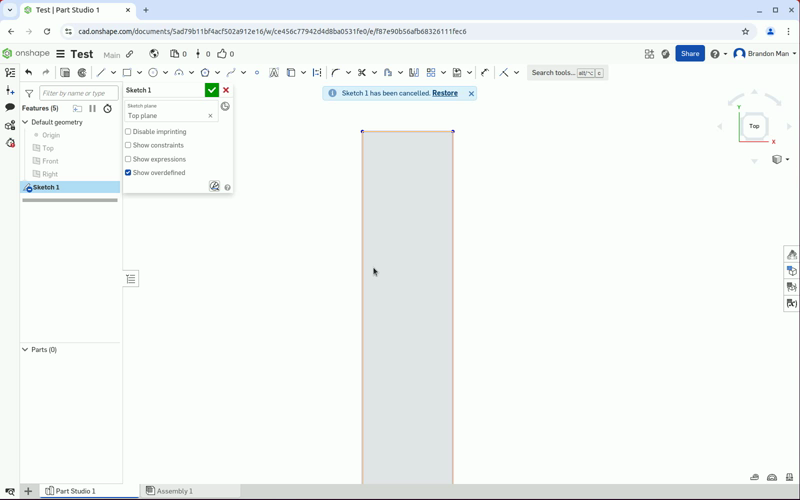
scroll(-6)
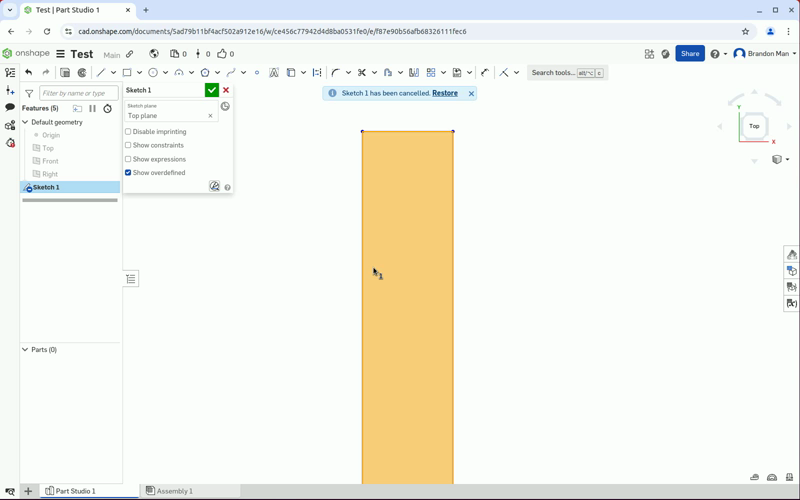
scroll(-6)
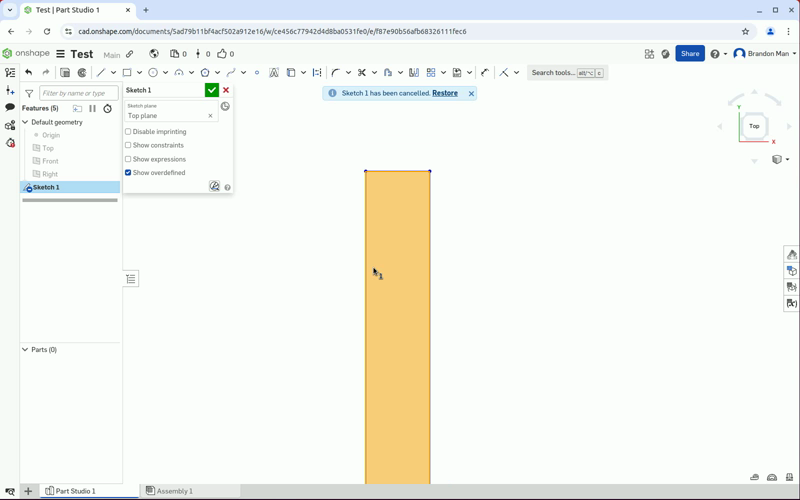
scroll(-6)
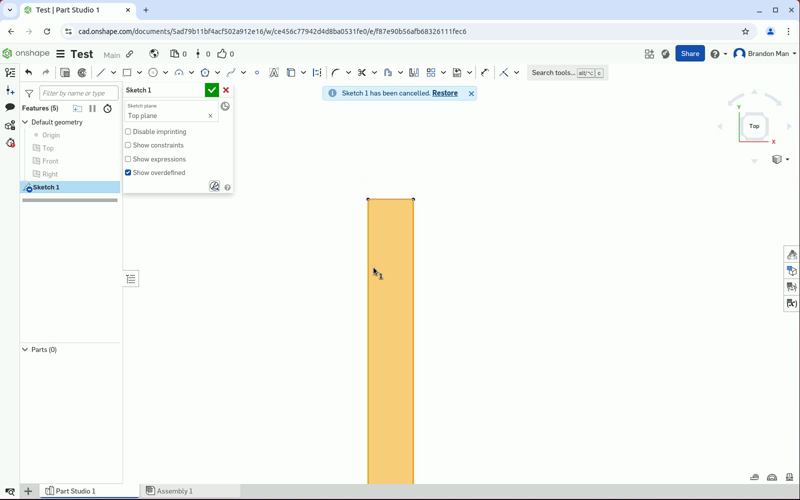
scroll(-6)
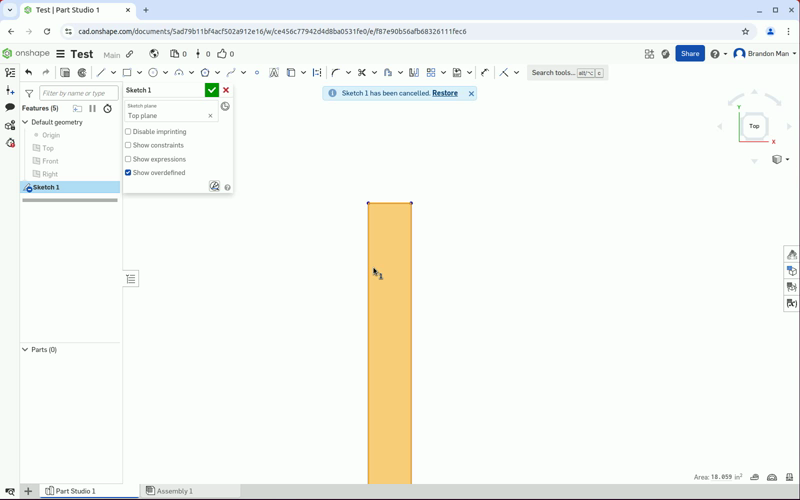
scroll(-6)
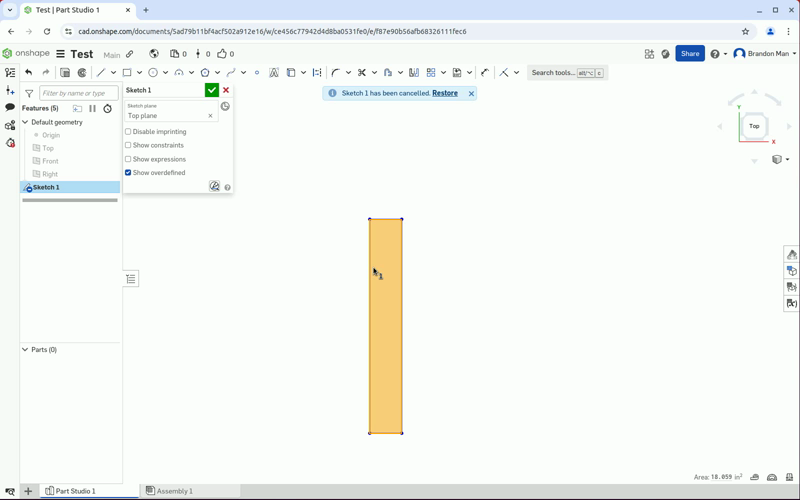
scroll(-6)
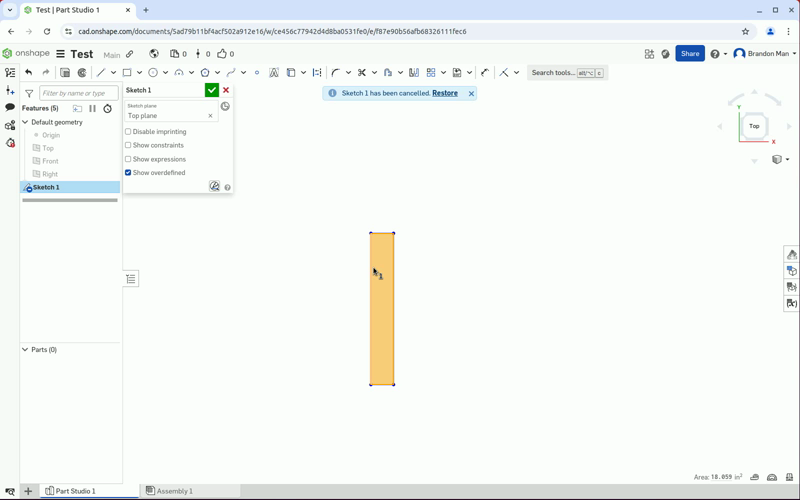
scroll(-6)
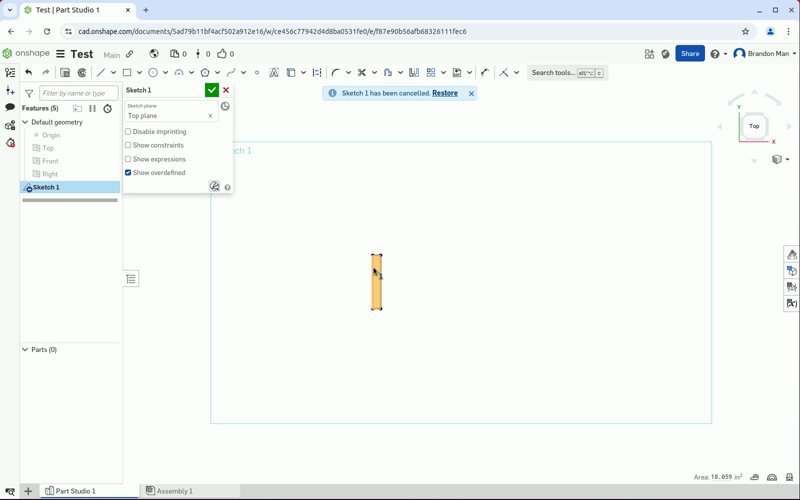
mouse_move(73, 352)
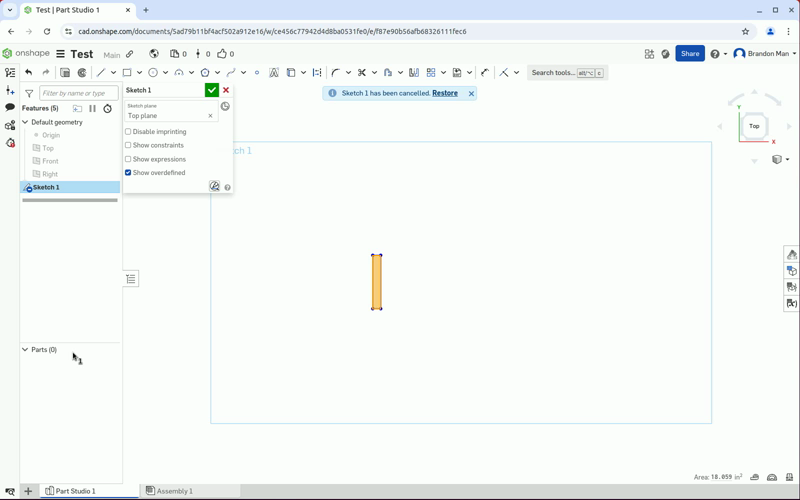
key(shift+y)
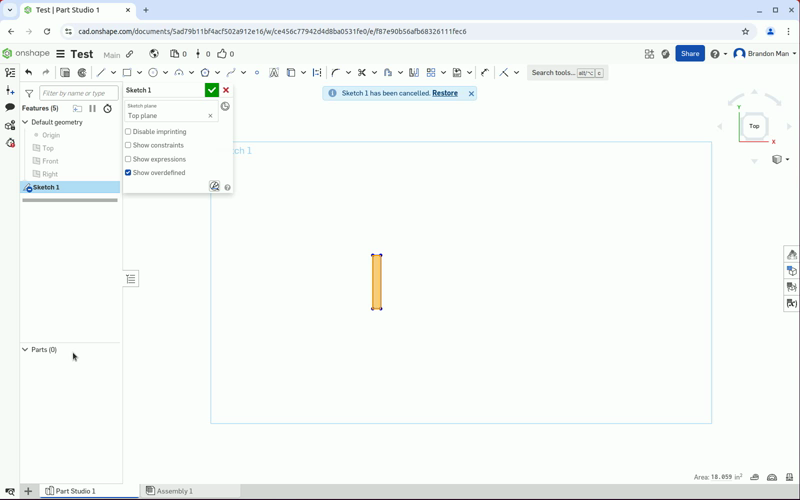
key(shift+e)
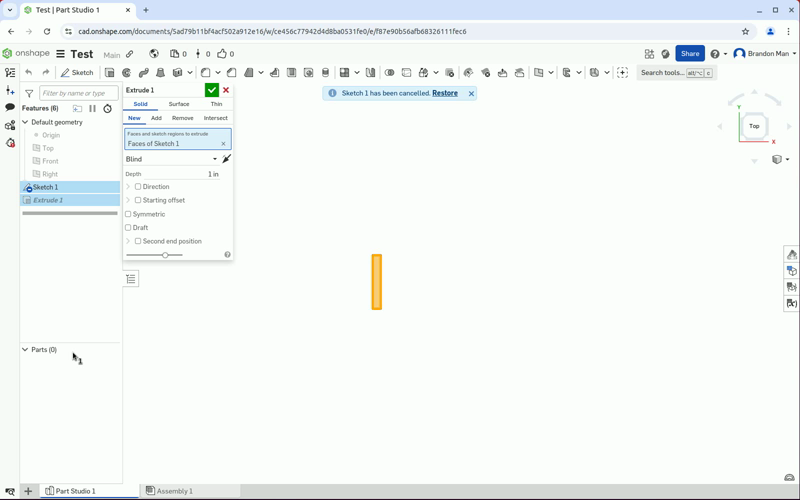
mouse_move(143, 106)
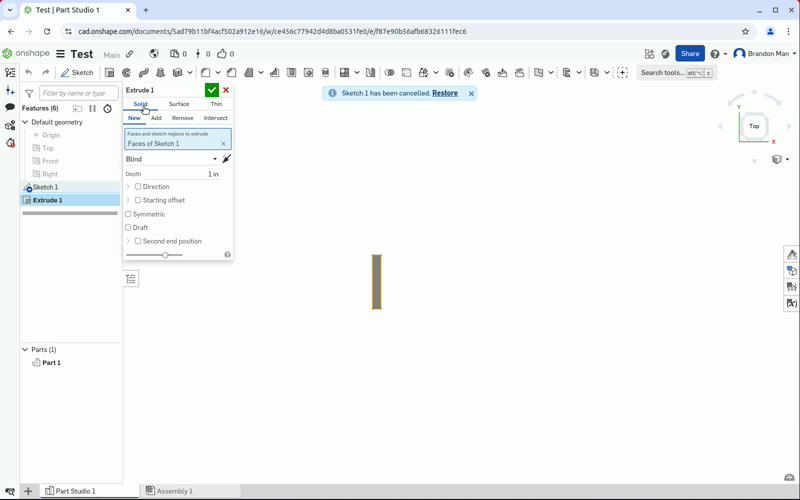
click(143, 106)
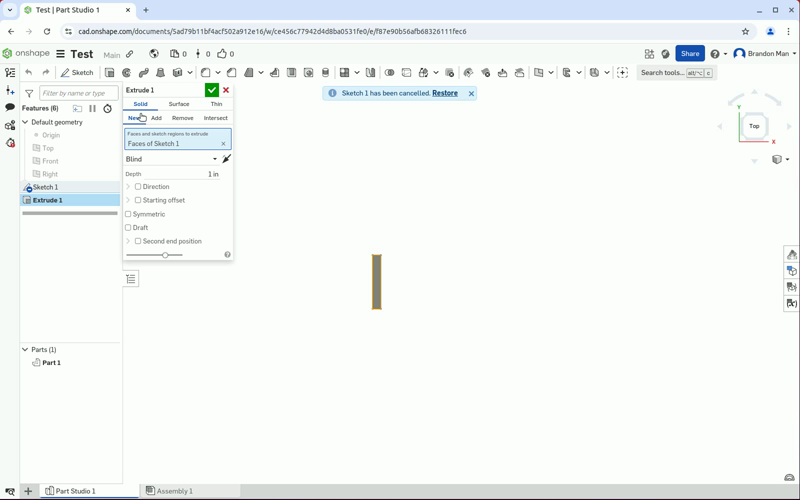
mouse_move(137, 120)
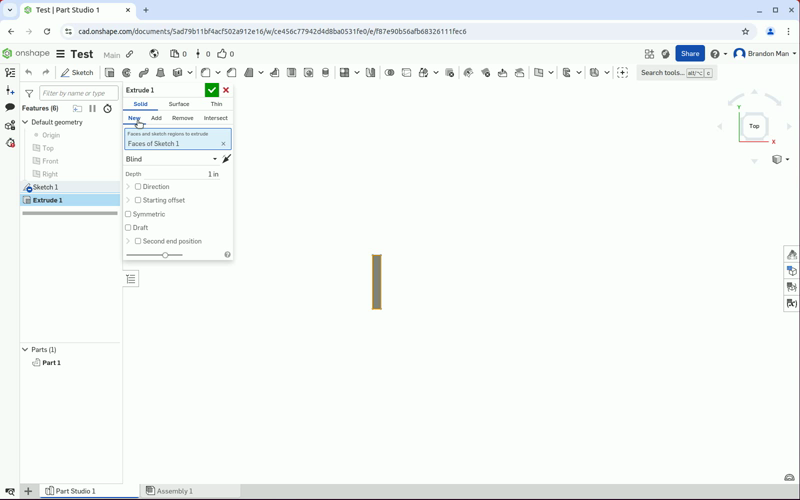
click(137, 120)
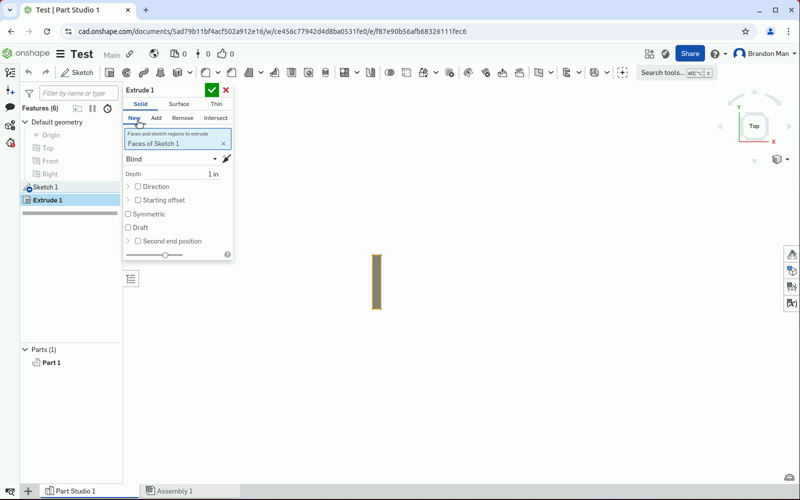
key(tab, 4)
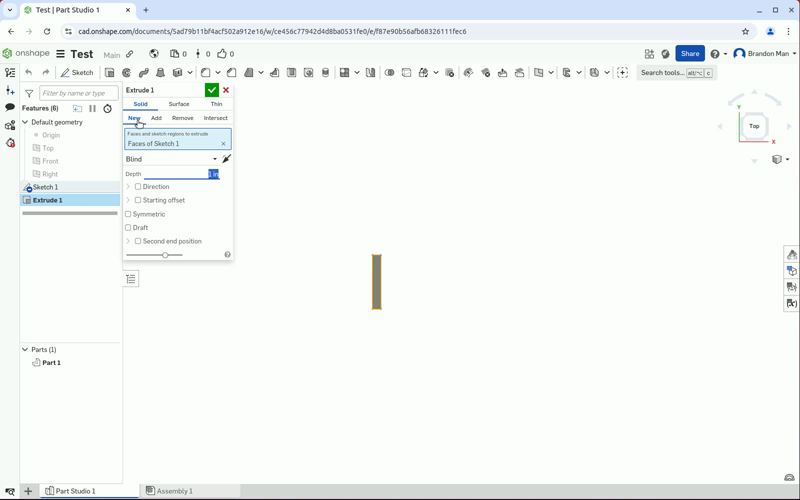
text(23.108)
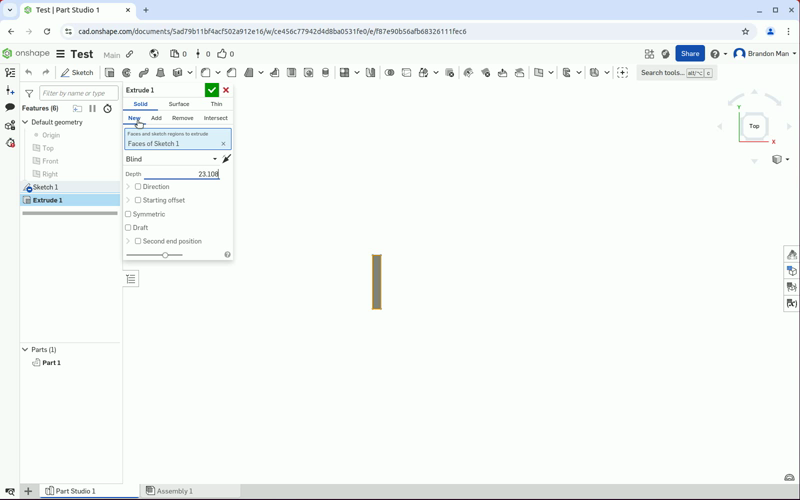
key(enter)
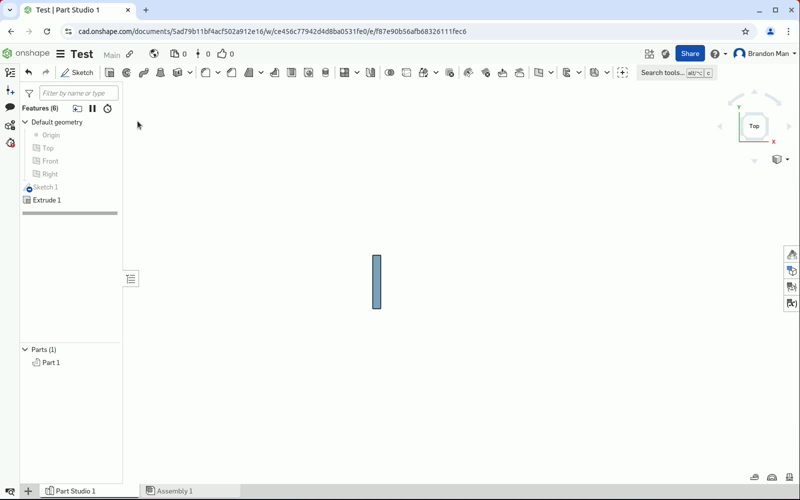
key(shift+h)
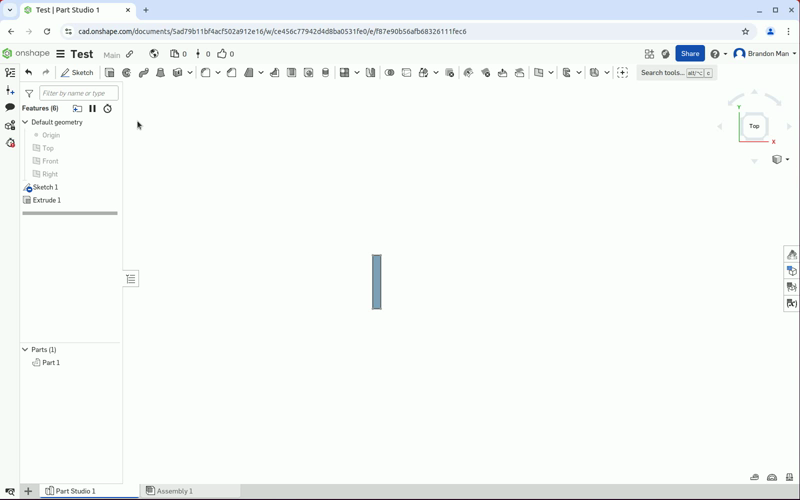
key(shift+h)
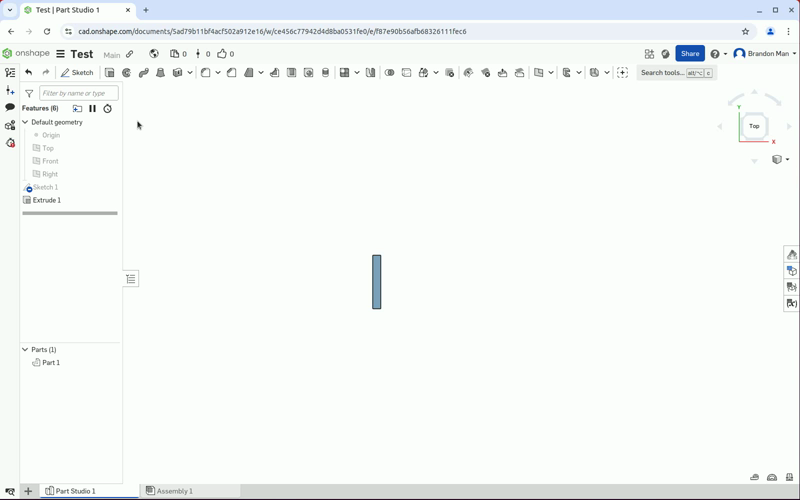
mouse_move(73, 189)
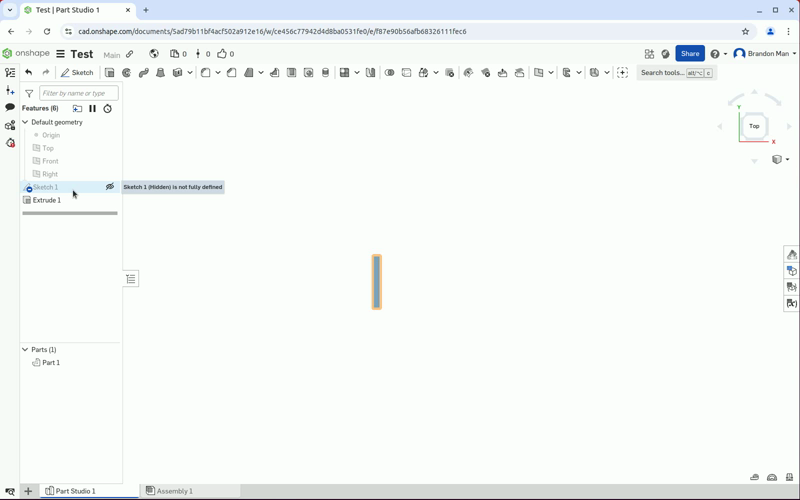
click(73, 189)
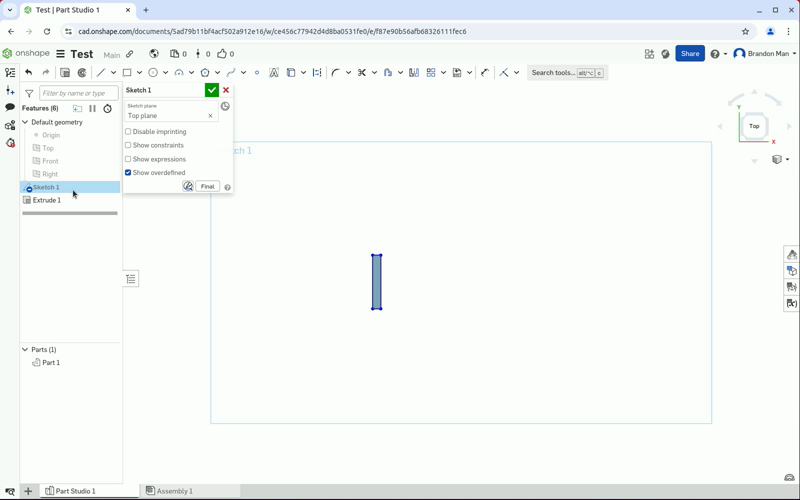
mouse_move(229, 92)
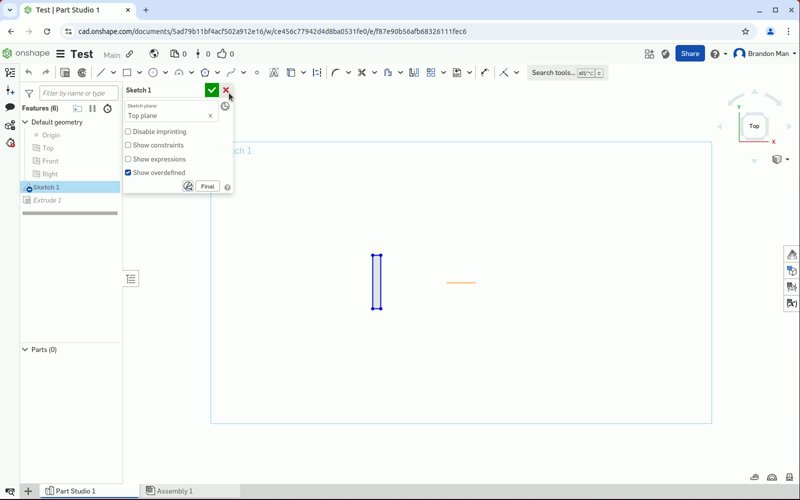
click(229, 92)
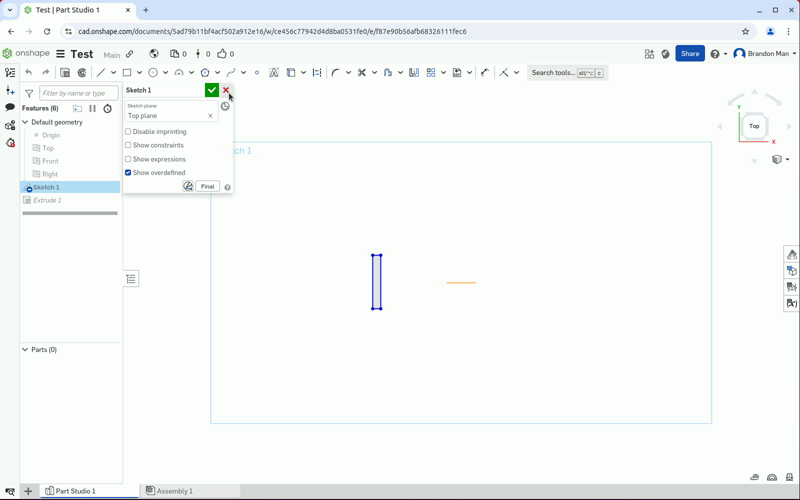
key(shift+s)
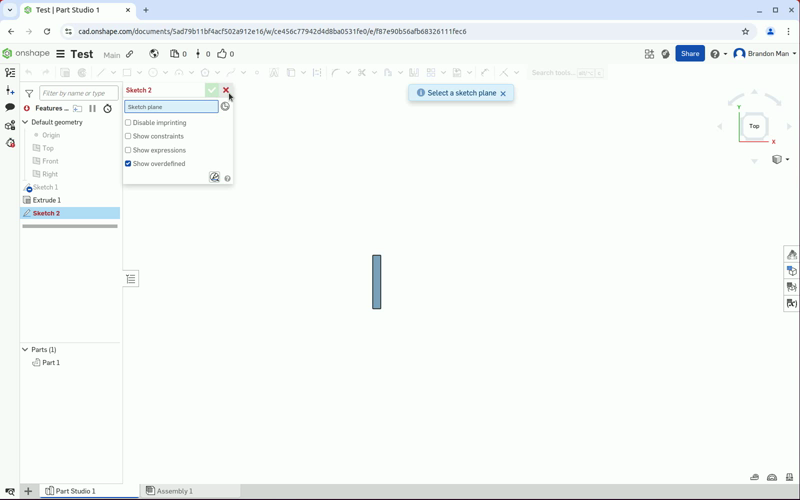
mouse_move(73, 150)
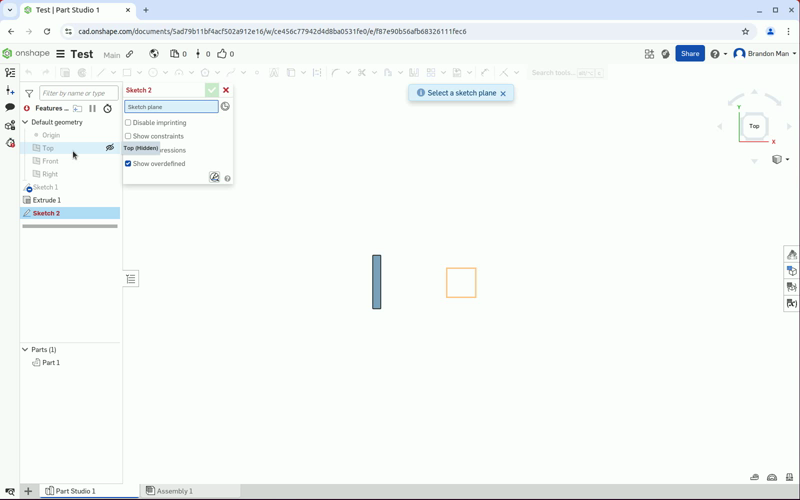
click(73, 150)
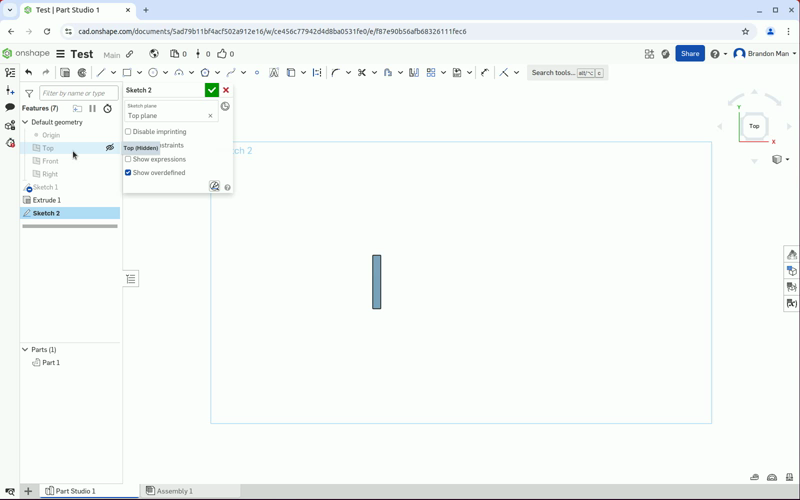
mouse_move(73, 352)
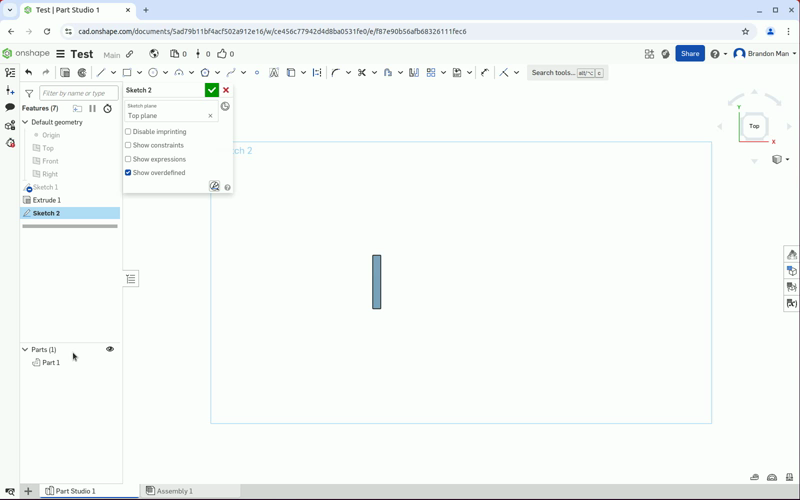
key(y)
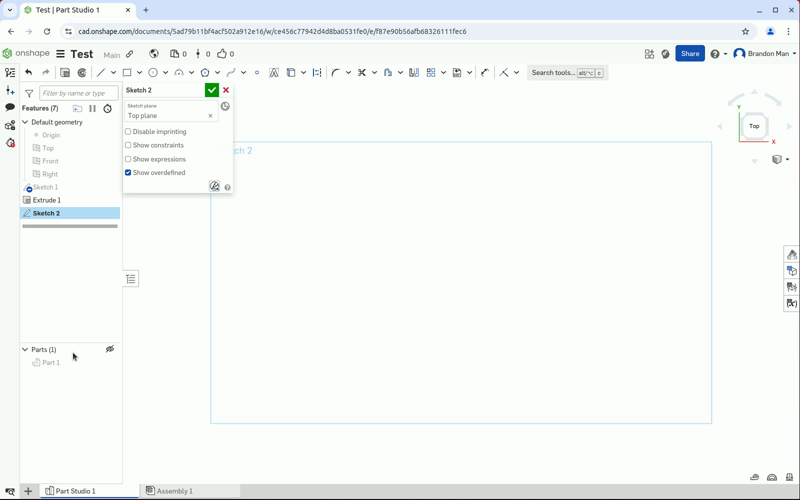
key(l)
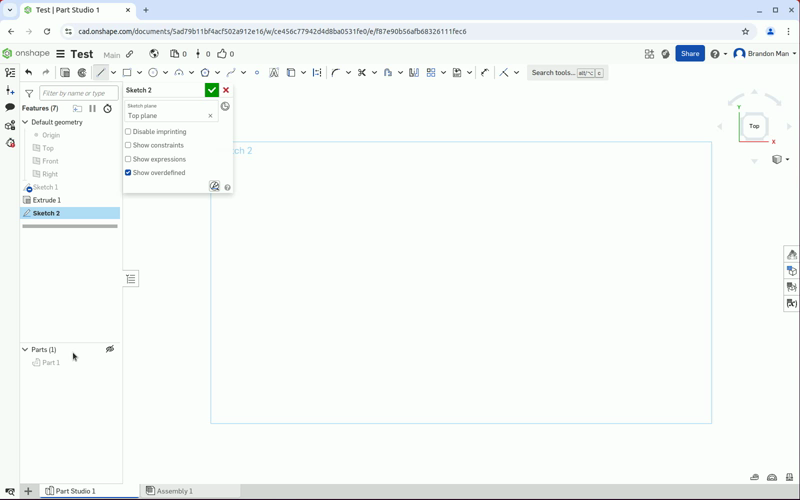
key_down(shift)
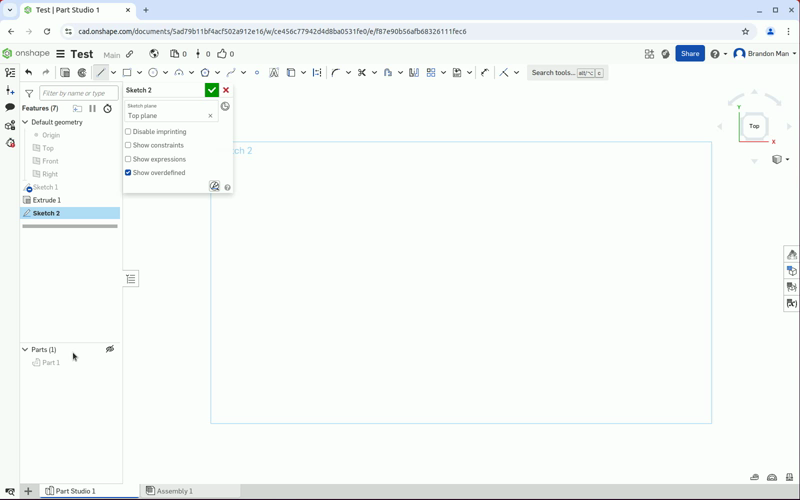
mouse_move(541, 308)
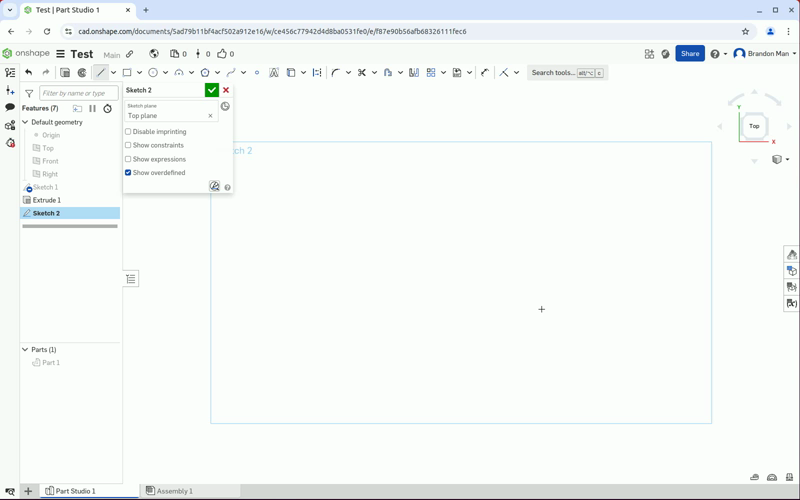
click(541, 308)
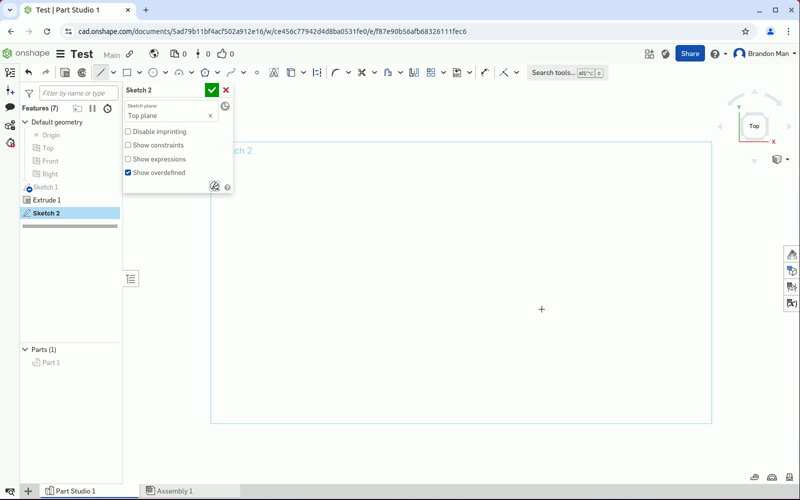
key_up(shift)
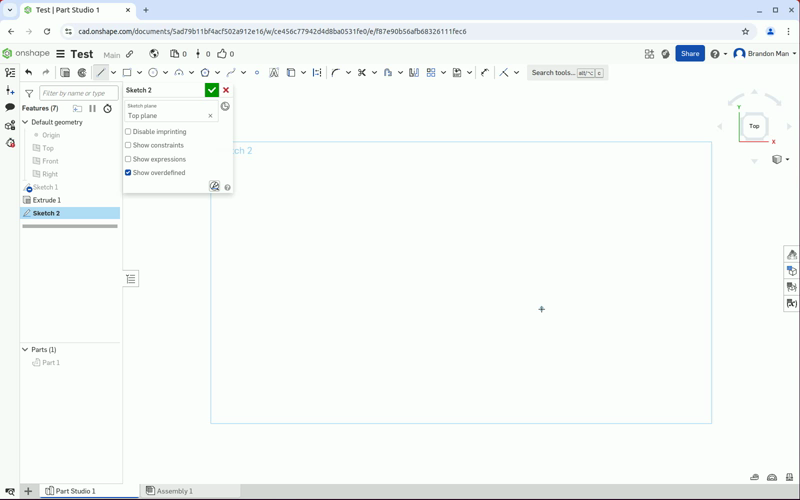
key_down(shift)
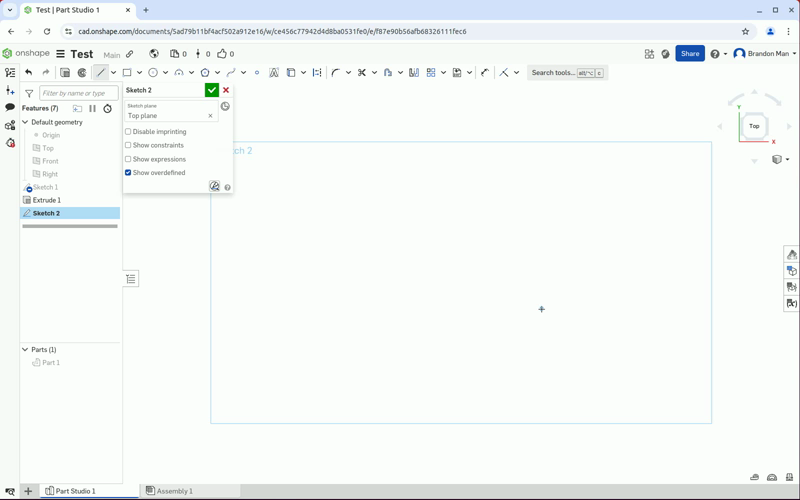
mouse_move(571, 308)
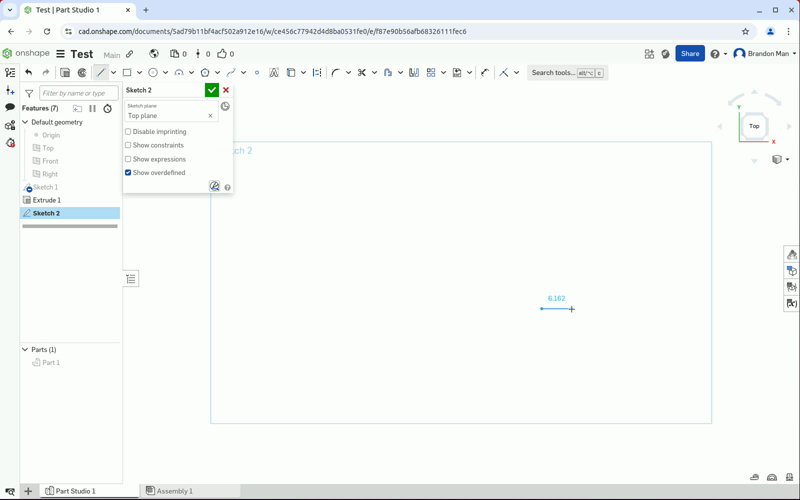
mouse_move(549, 308)
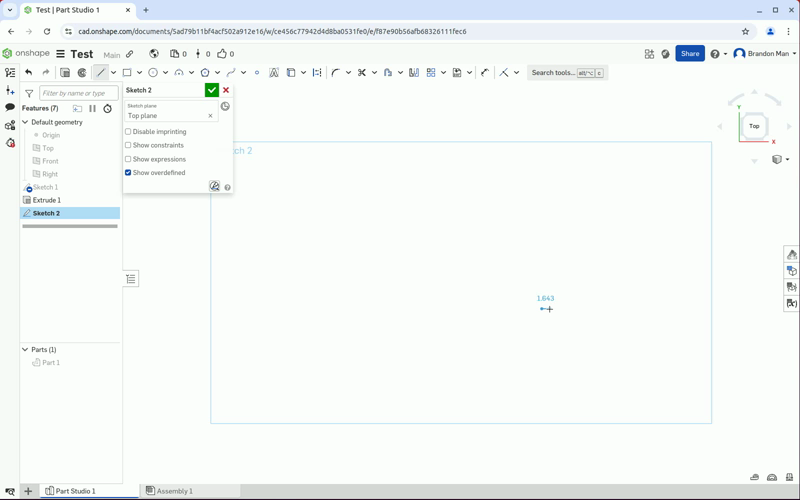
click(549, 308)
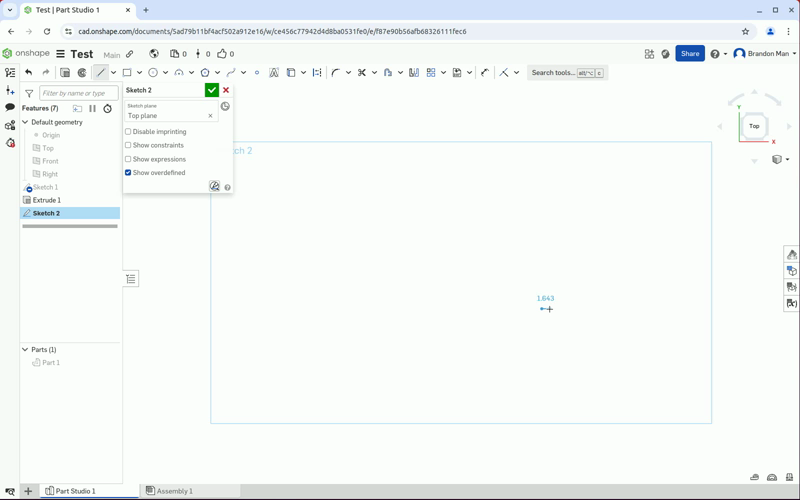
key_up(shift)
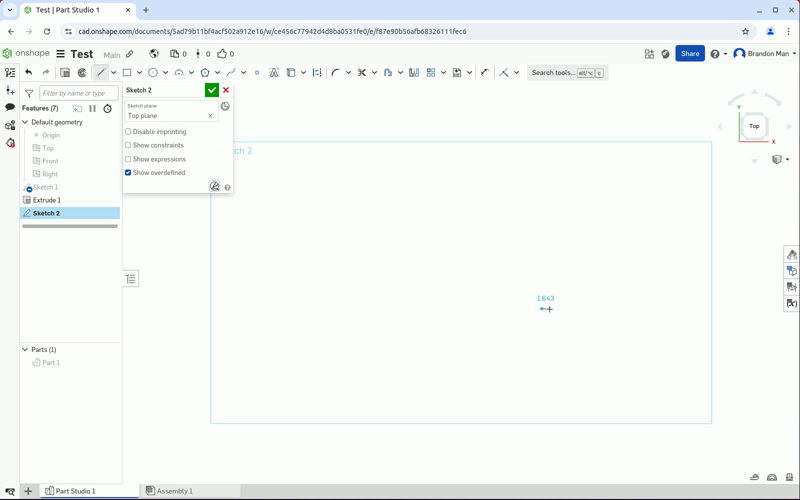
key_down(shift)
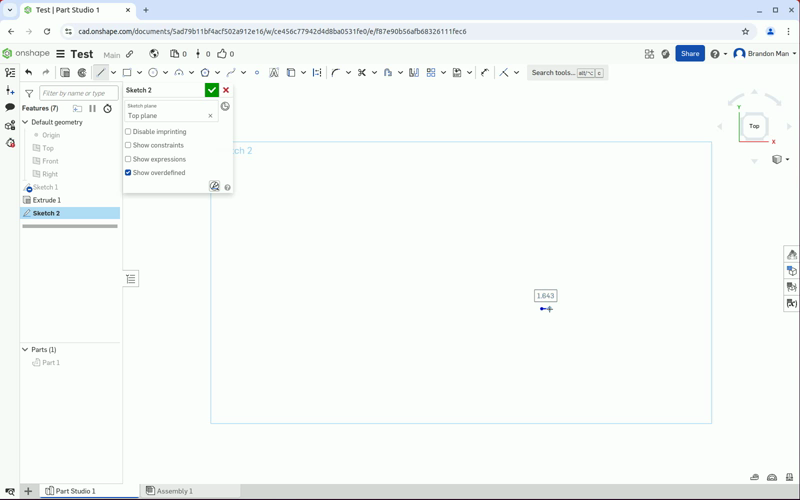
mouse_move(579, 308)
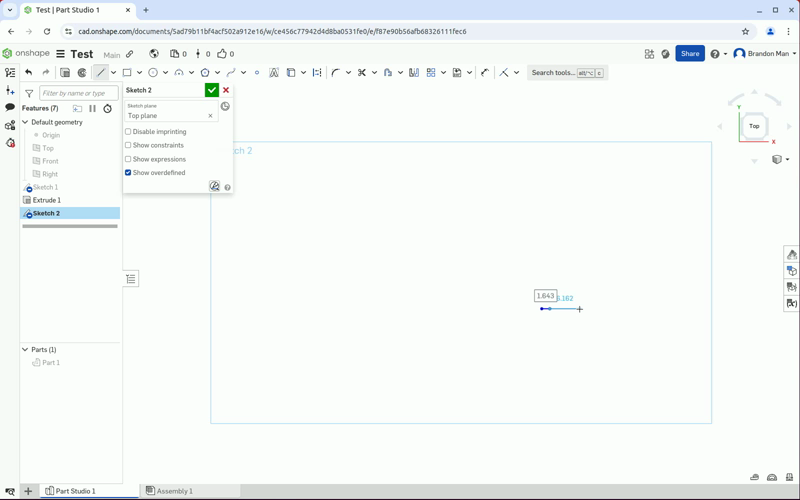
mouse_move(549, 255)
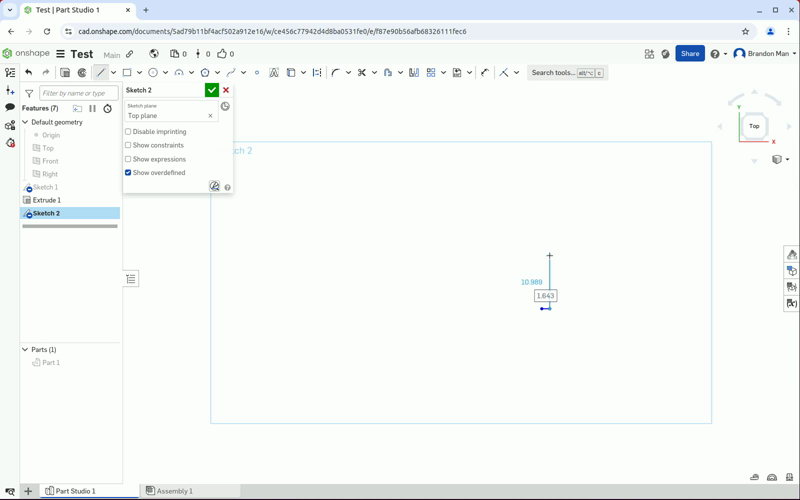
click(549, 255)
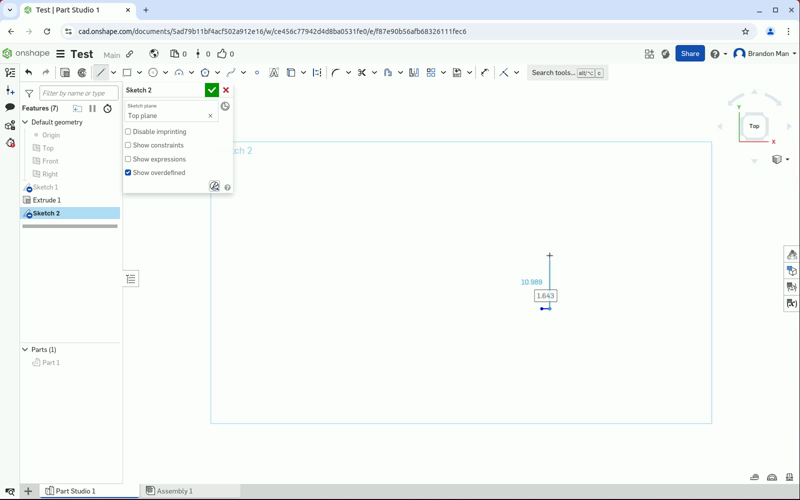
key_up(shift)
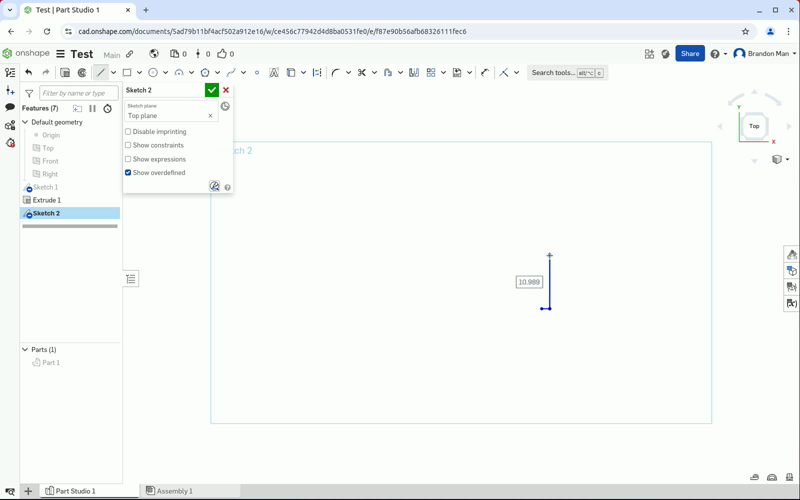
key_down(shift)
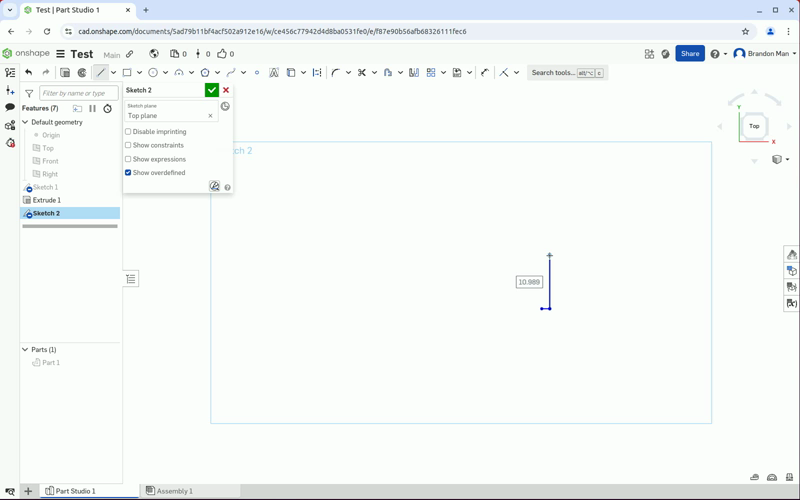
mouse_move(579, 255)
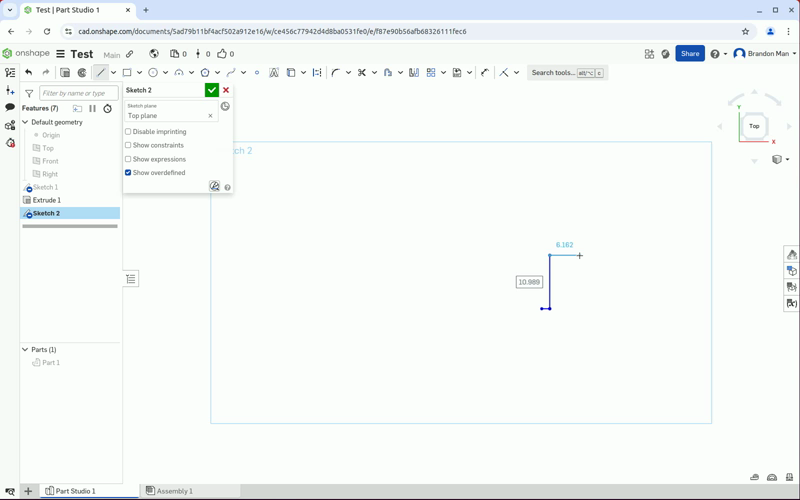
mouse_move(541, 255)
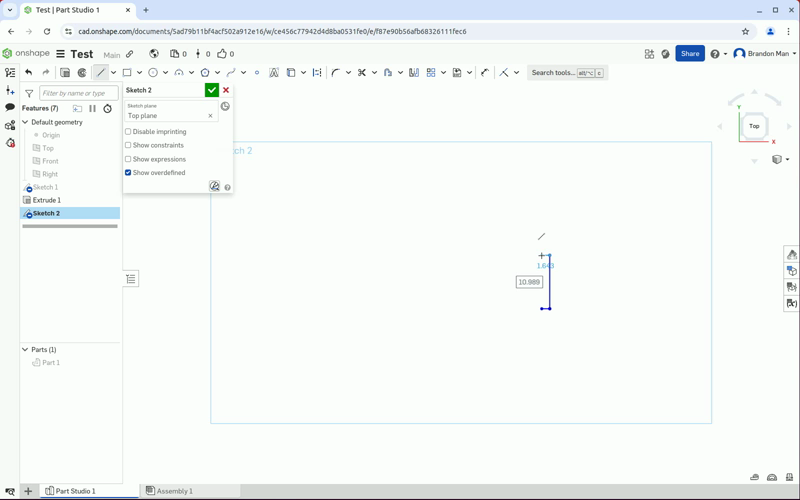
click(541, 255)
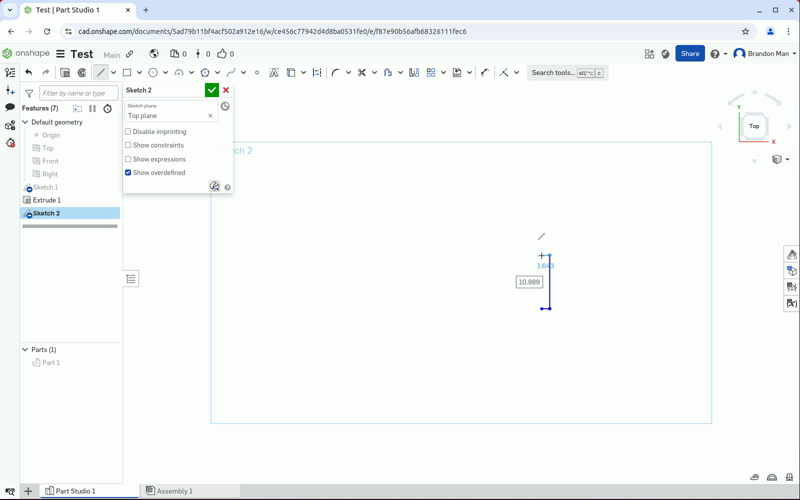
key_up(shift)
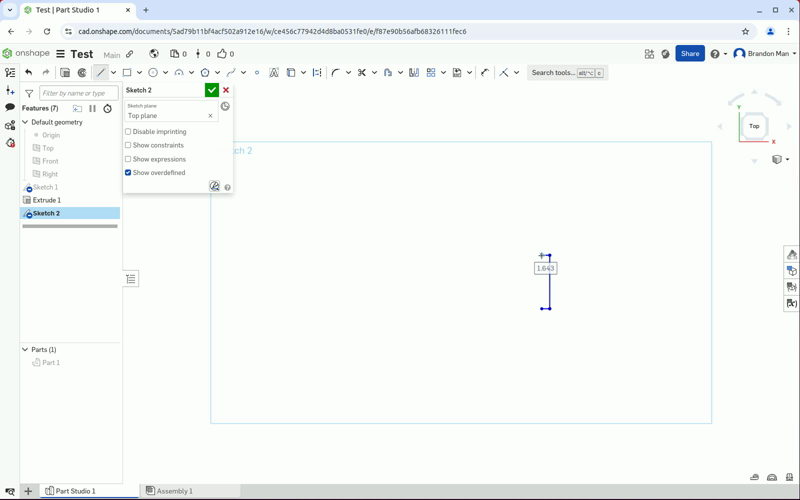
mouse_move(571, 255)
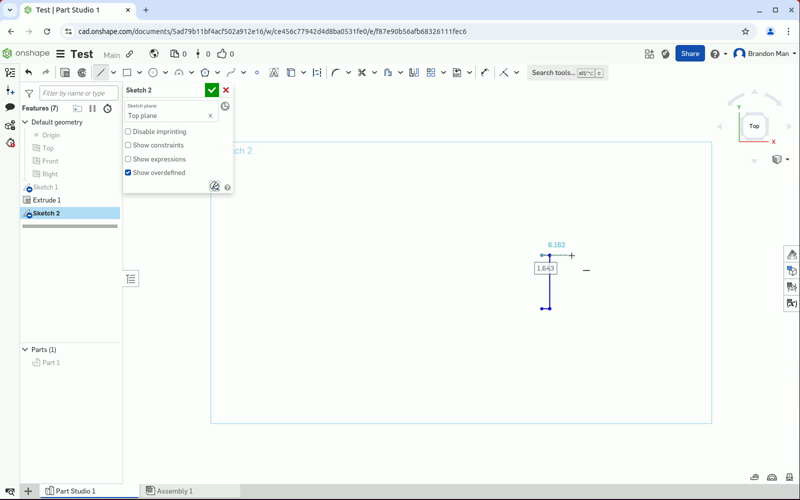
key_down(shift)
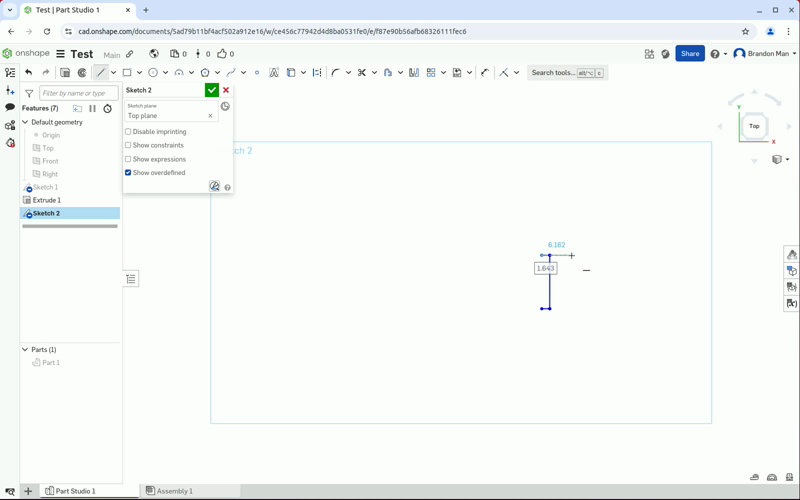
mouse_move(541, 308)
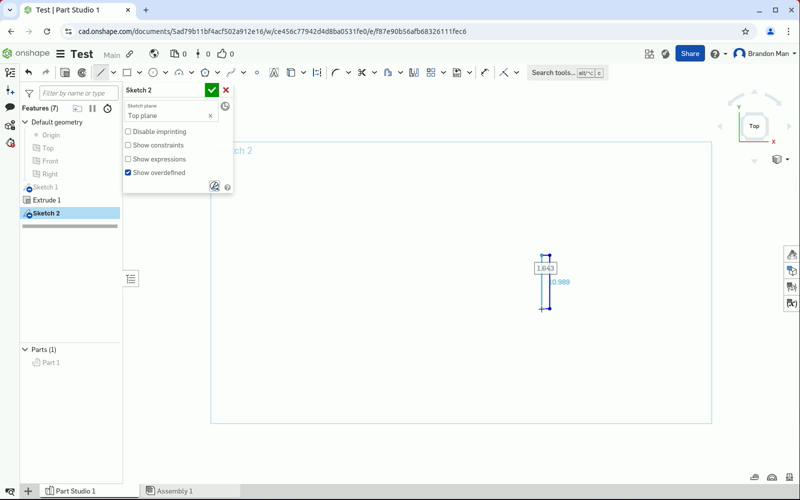
key_up(shift)
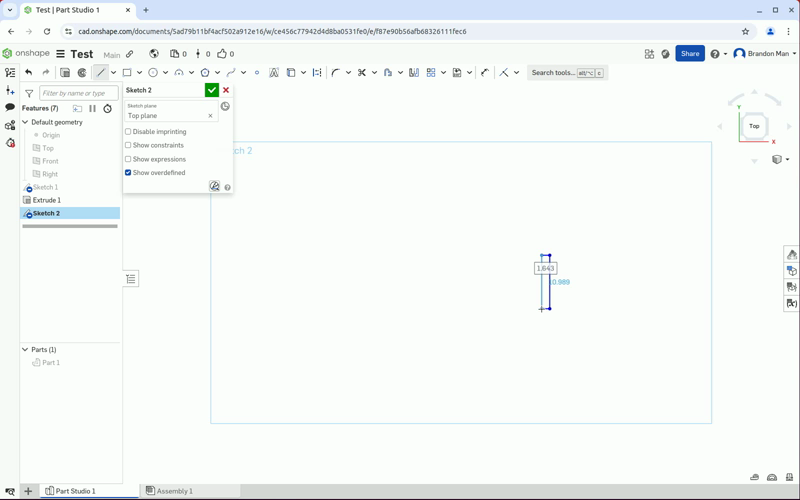
click(541, 308)
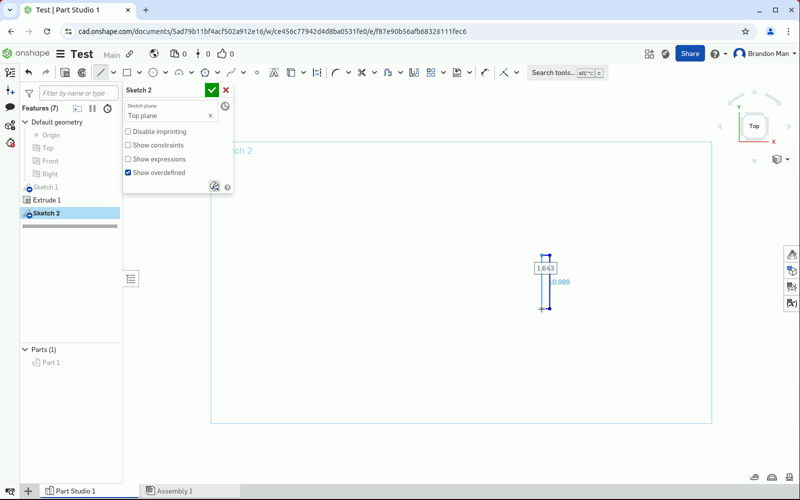
key(esc)
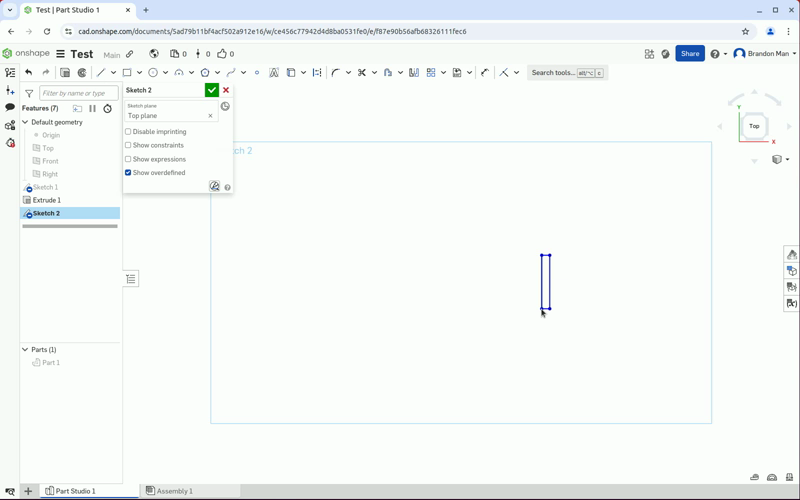
mouse_move(549, 287)
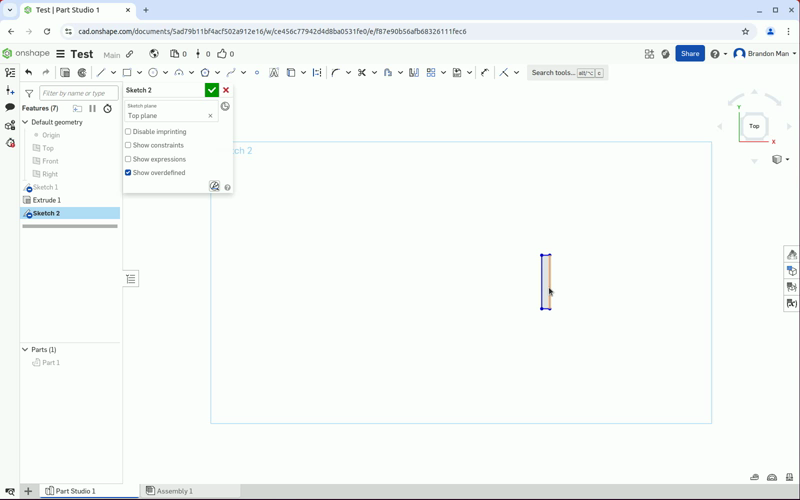
scroll(6)
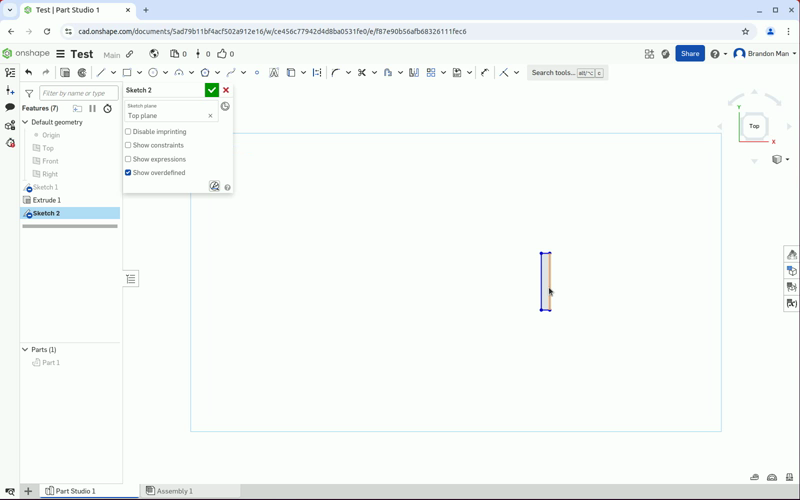
scroll(6)
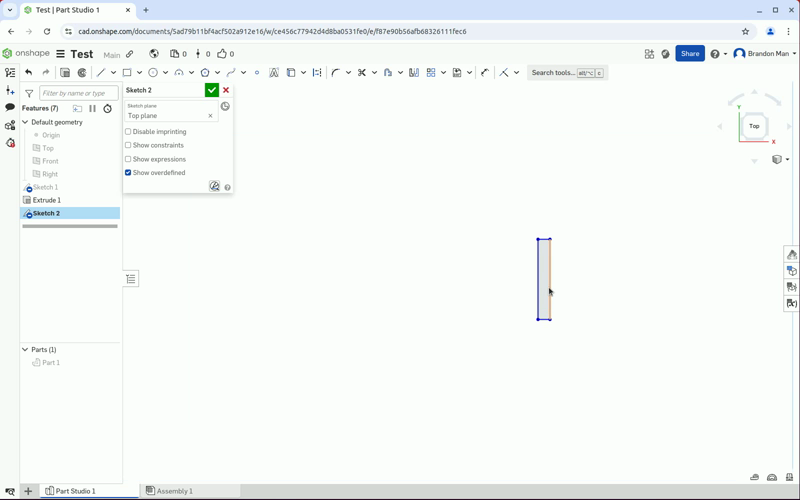
scroll(6)
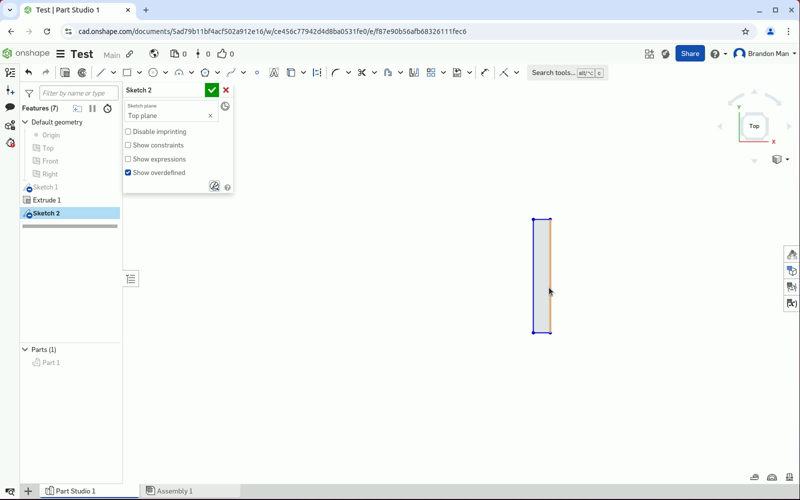
scroll(6)
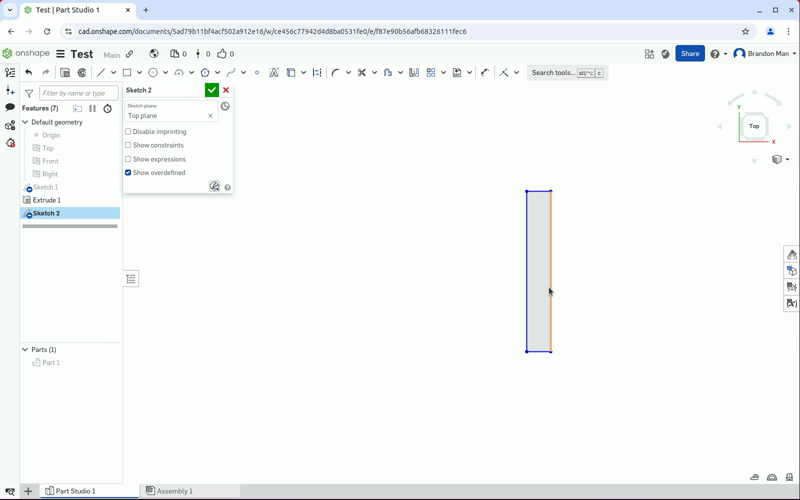
scroll(6)
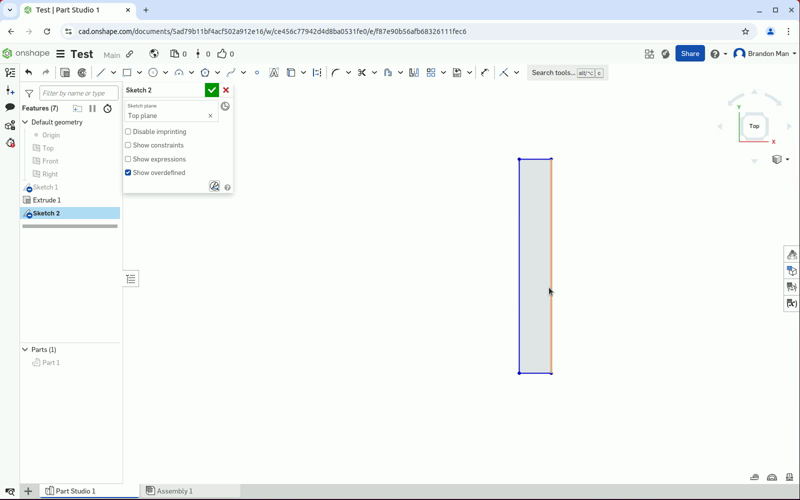
scroll(6)
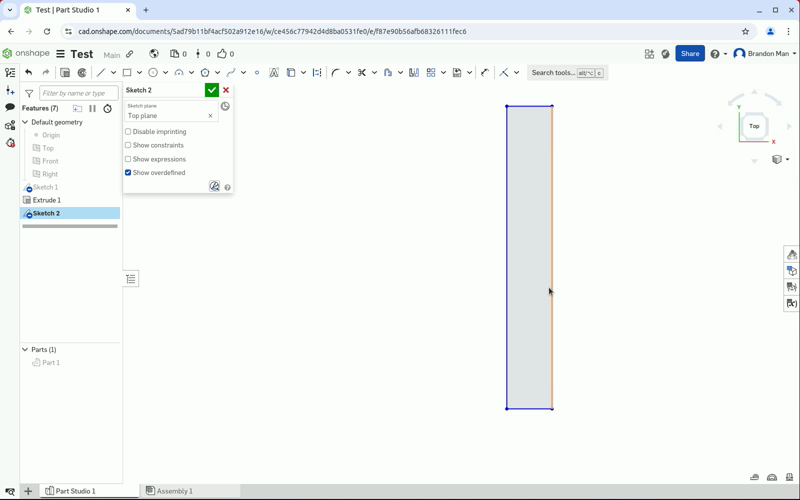
scroll(6)
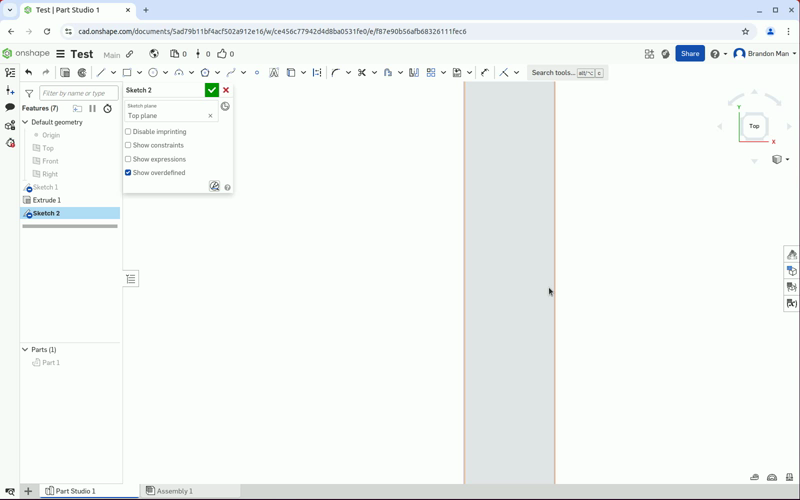
click(549, 287)
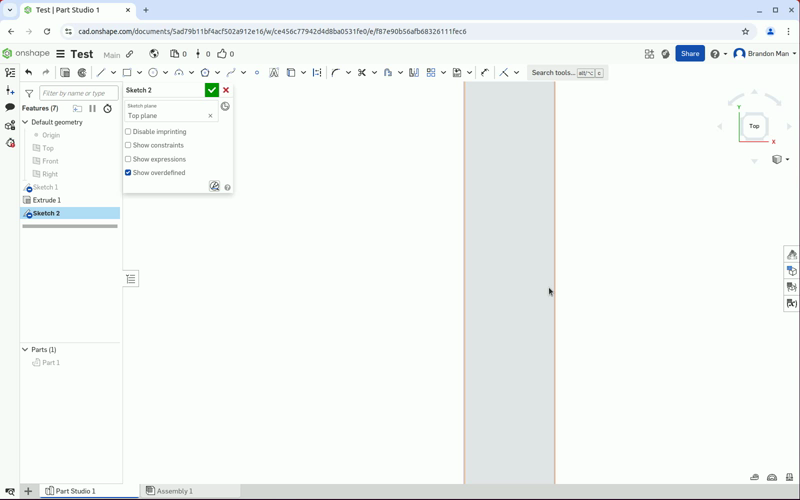
scroll(-6)
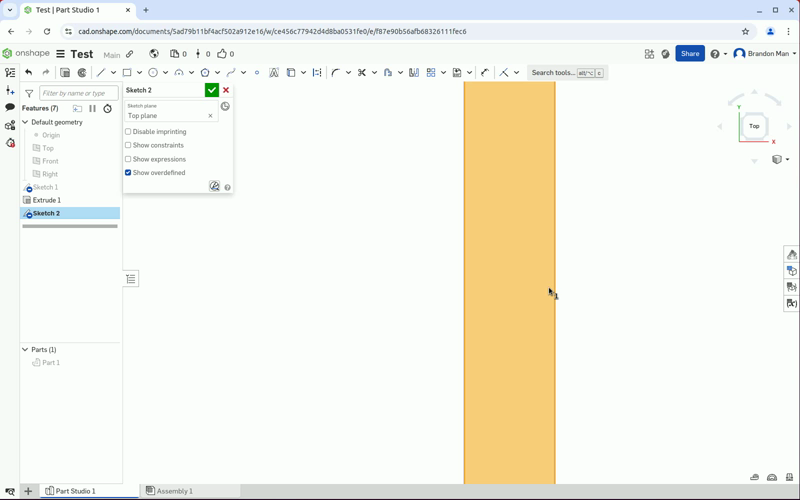
scroll(-6)
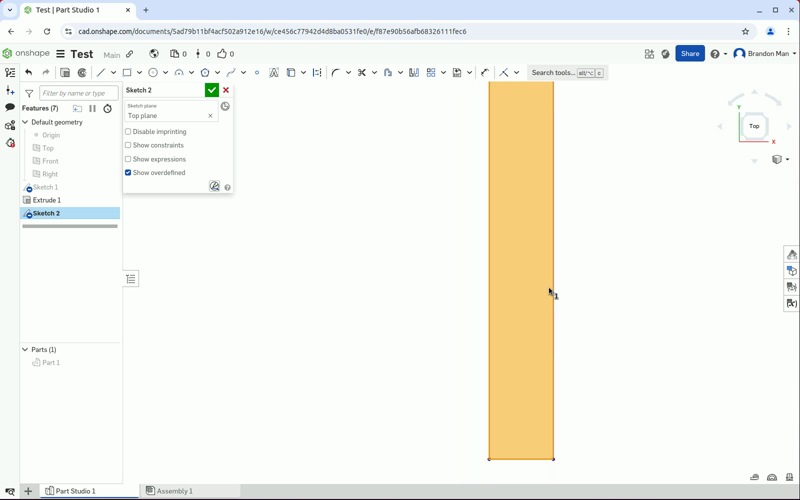
scroll(-6)
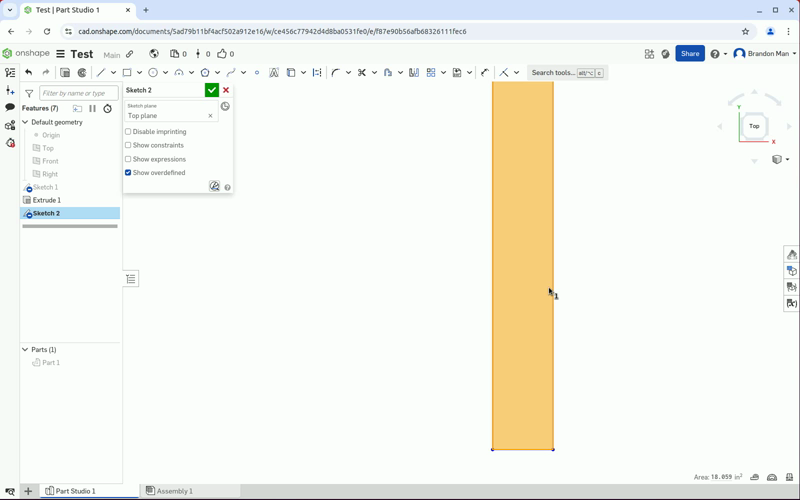
scroll(-6)
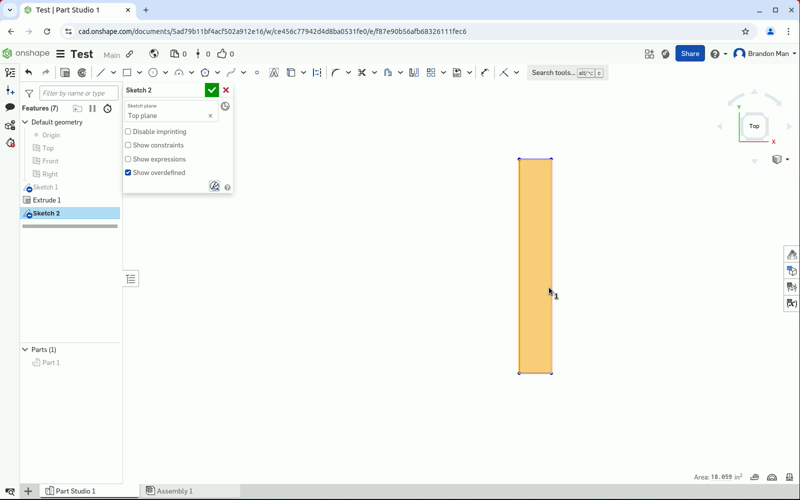
scroll(-6)
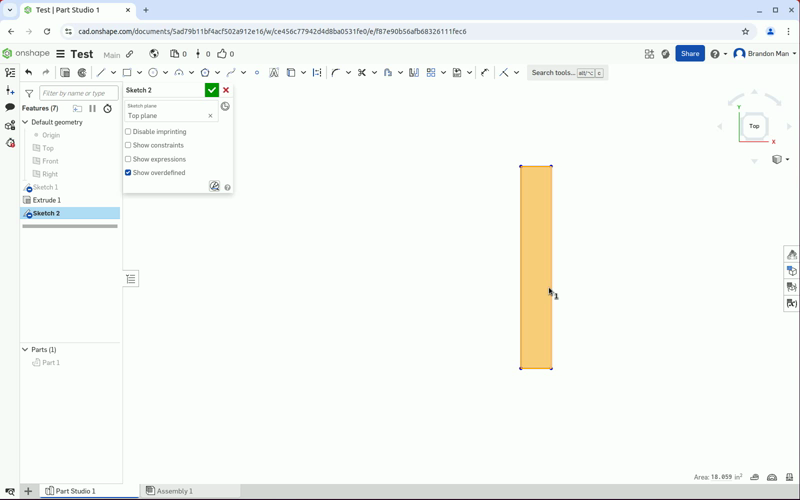
scroll(-6)
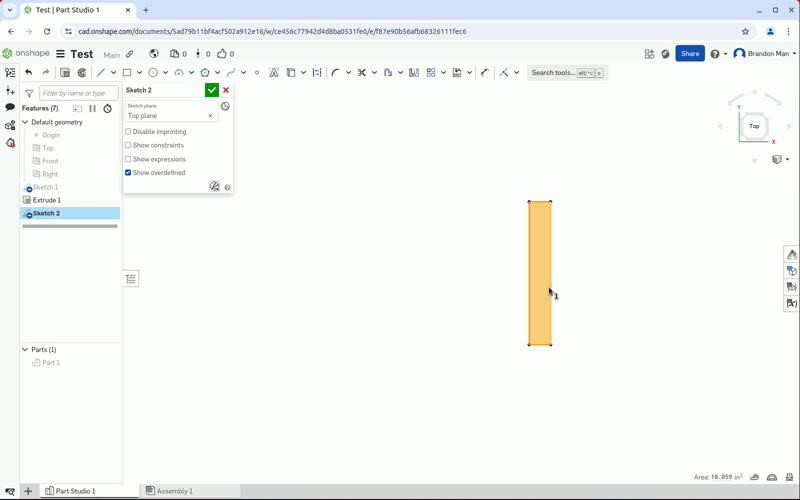
scroll(-6)
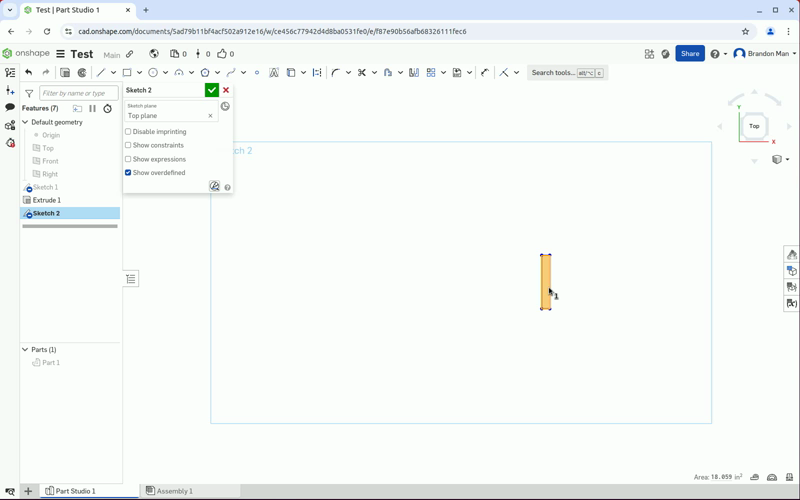
mouse_move(73, 352)
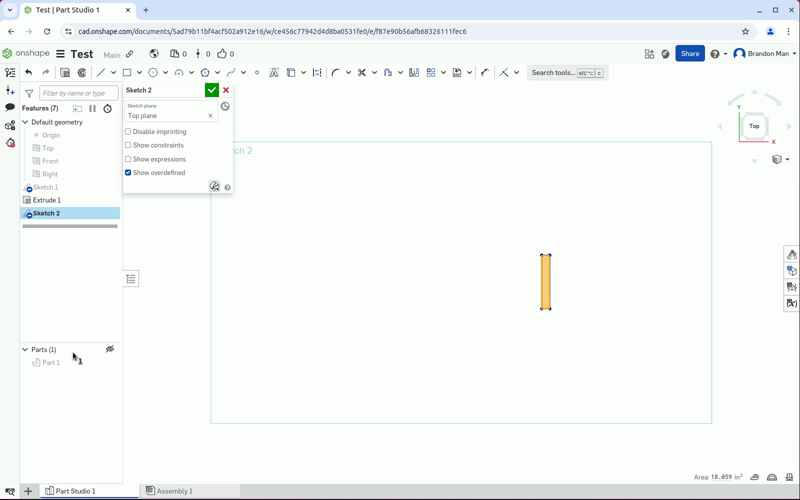
key(shift+y)
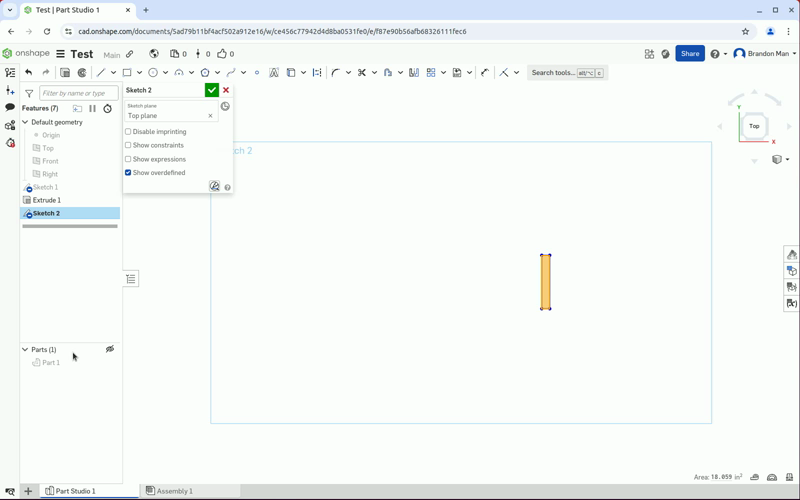
key(shift+e)
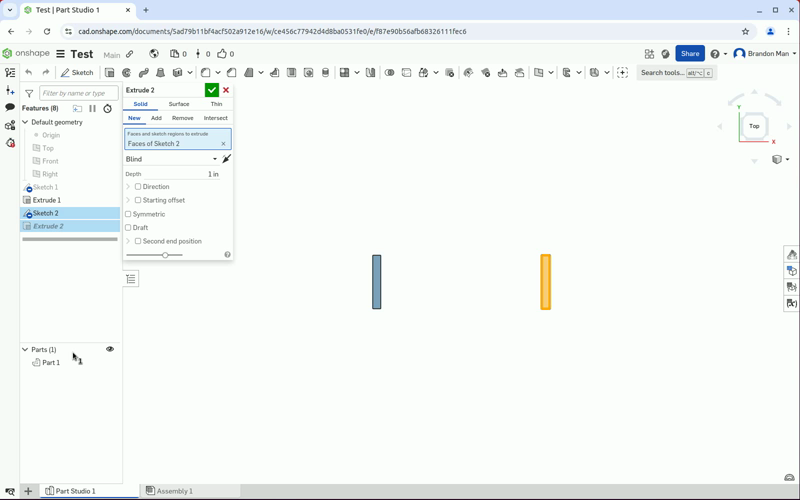
mouse_move(143, 106)
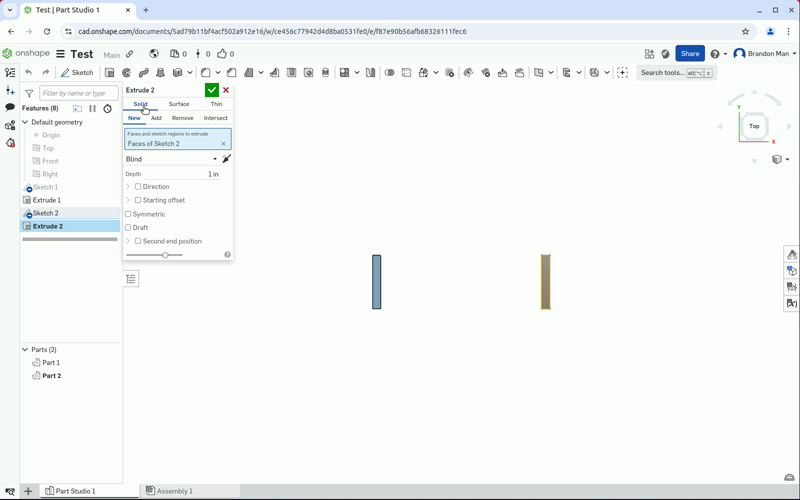
click(143, 106)
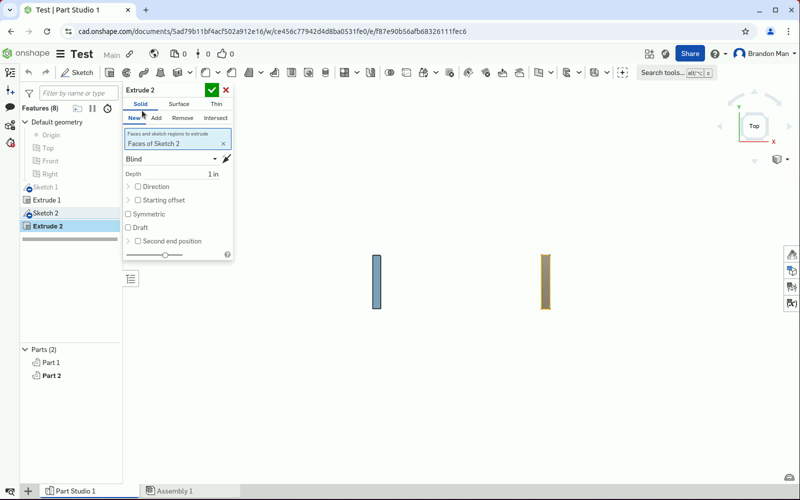
mouse_move(137, 120)
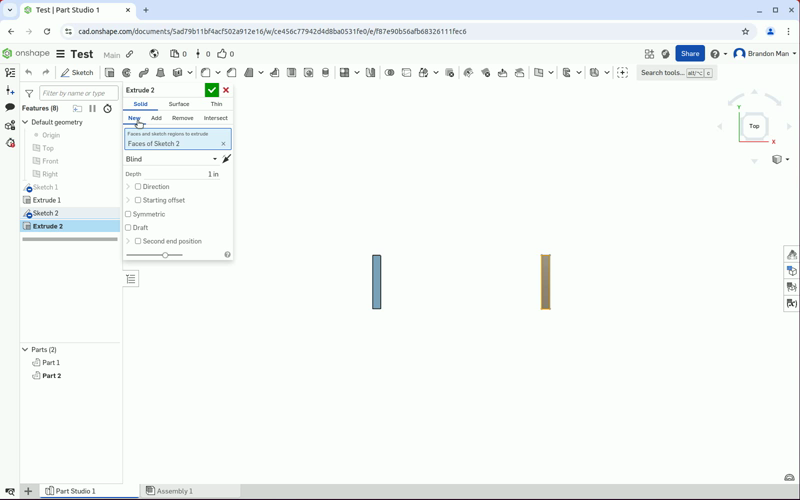
click(137, 120)
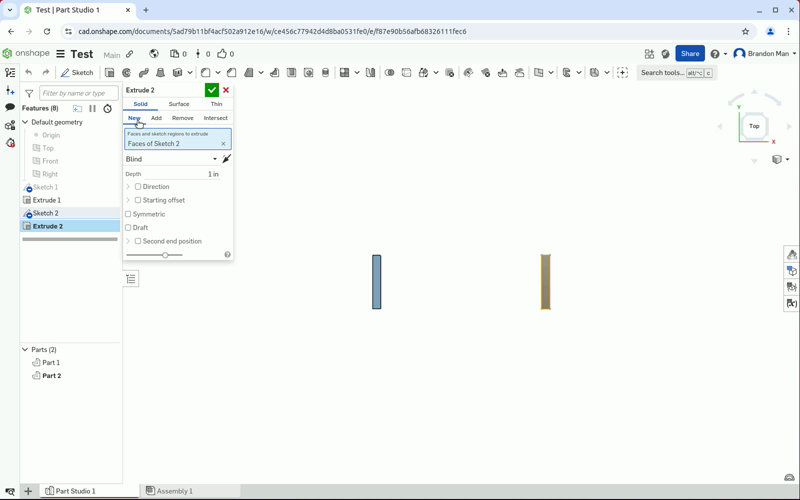
key(tab, 4)
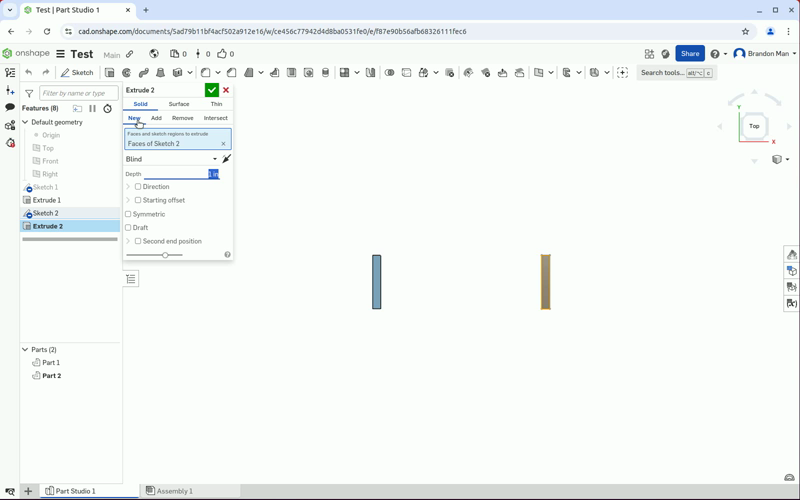
text(23.108)
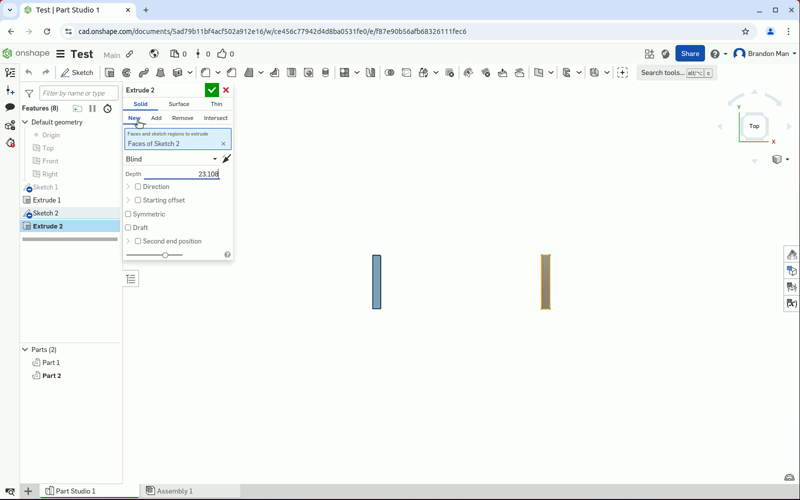
key(enter)
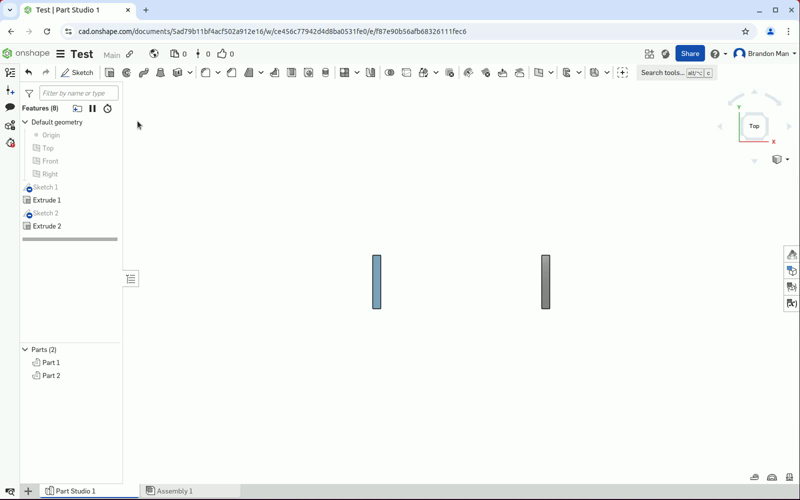
key(shift+h)
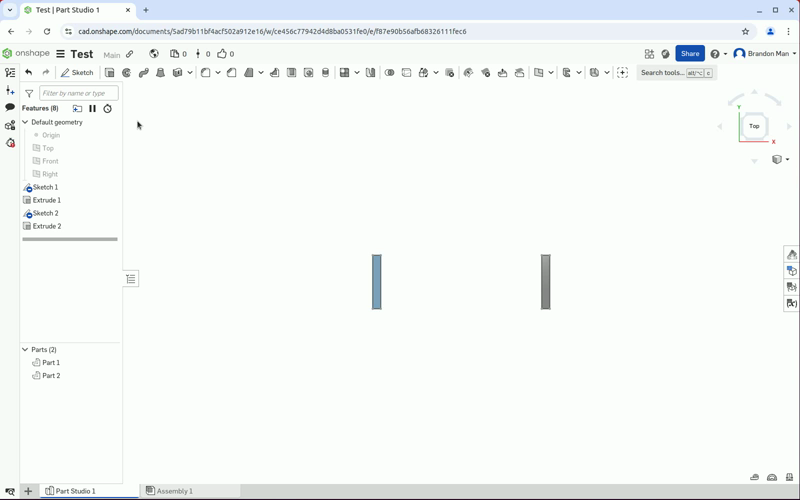
key(shift+h)
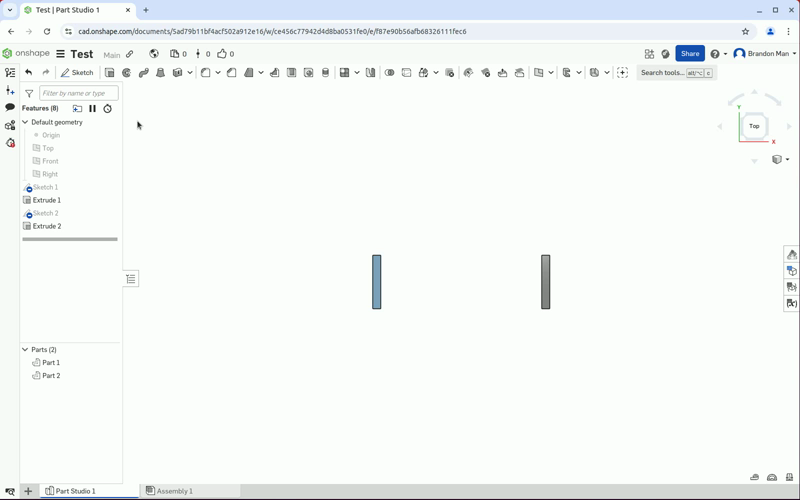
mouse_move(73, 189)
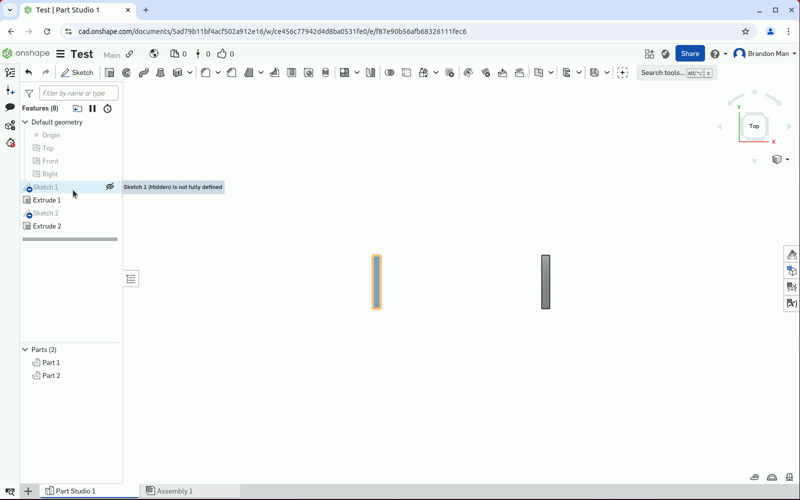
click(73, 189)
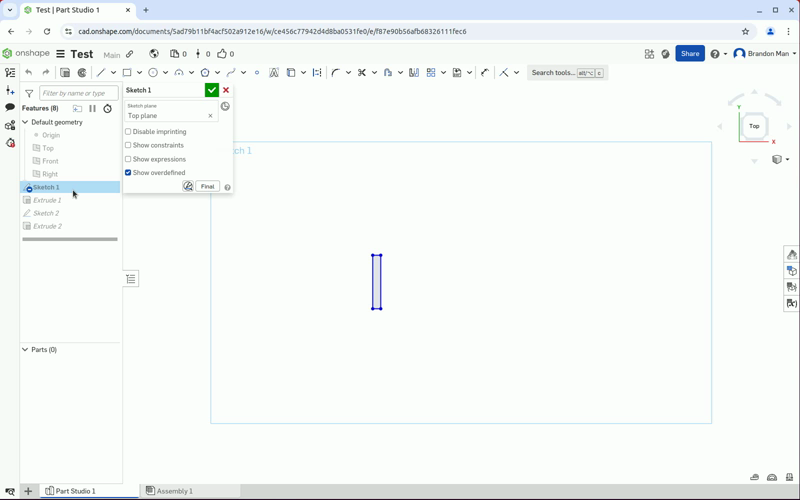
mouse_move(229, 92)
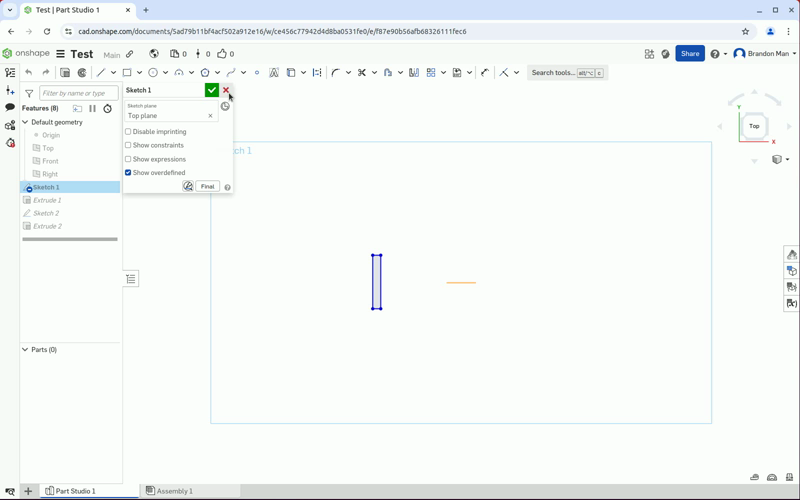
click(229, 92)
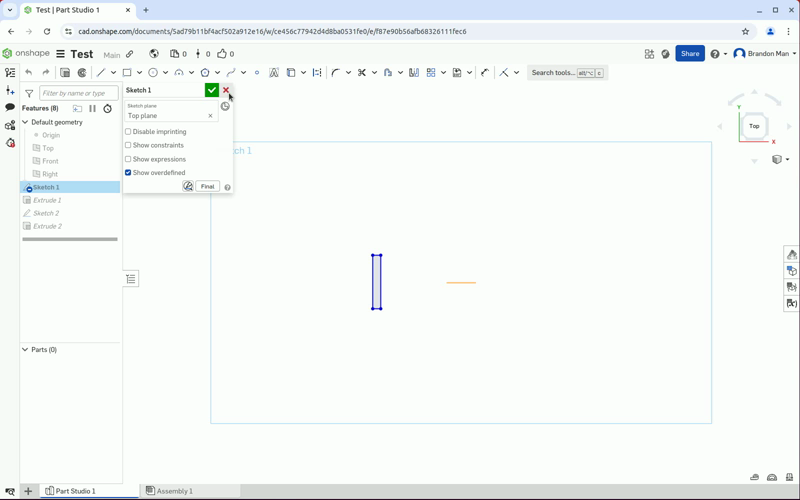
key(shift+s)
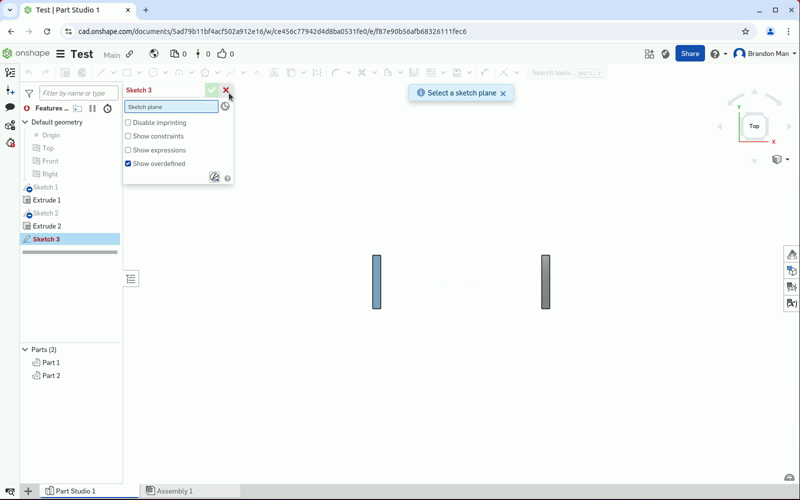
mouse_move(73, 150)
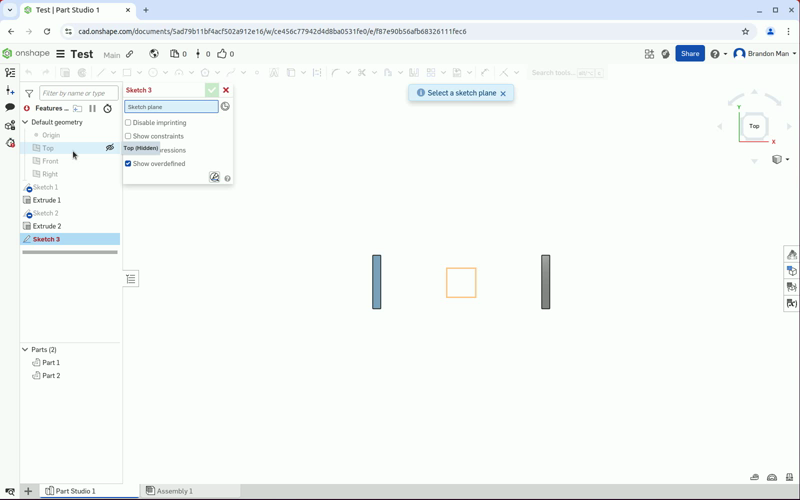
click(73, 150)
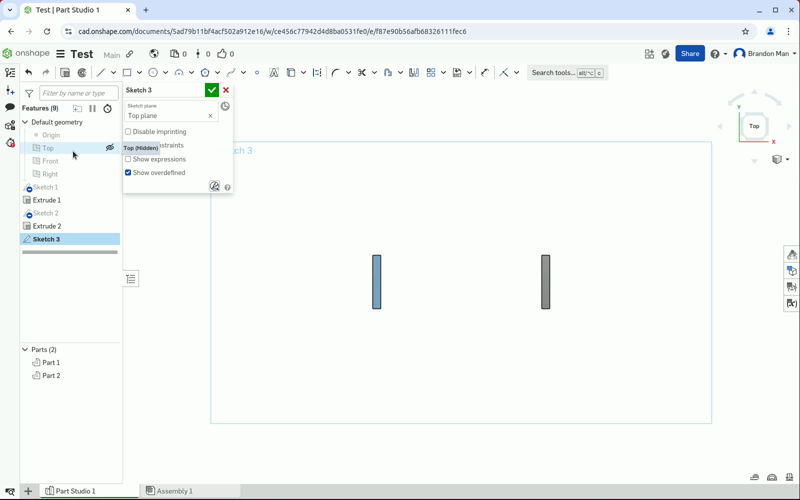
mouse_move(73, 352)
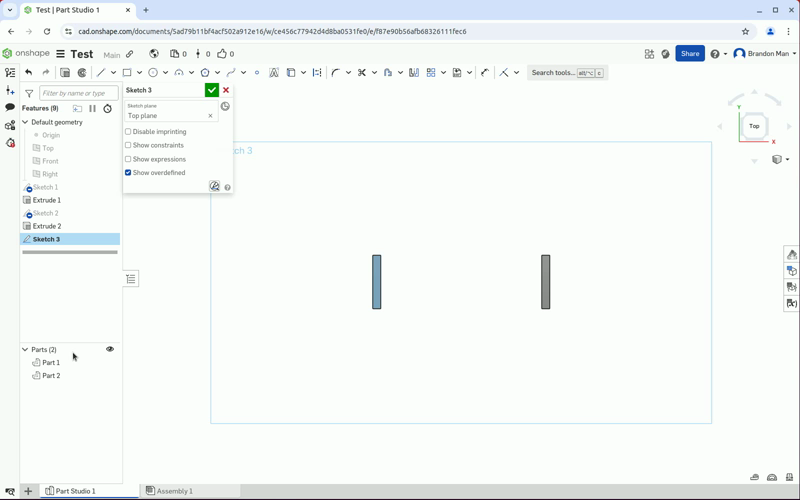
key(y)
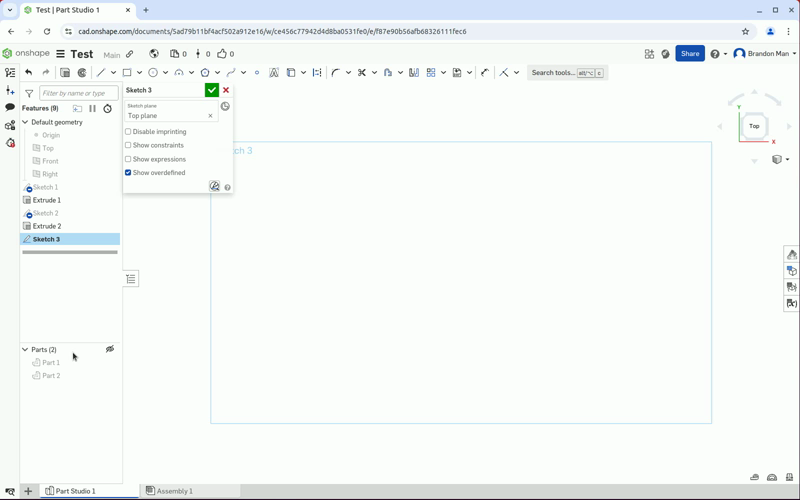
key(l)
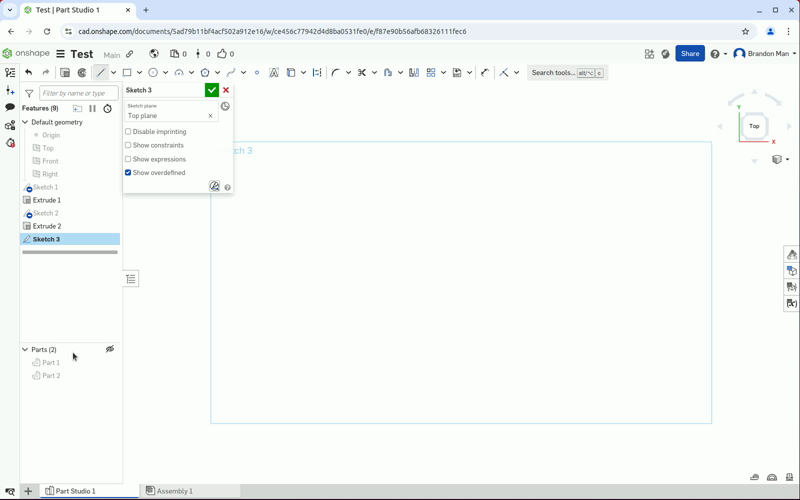
key_down(shift)
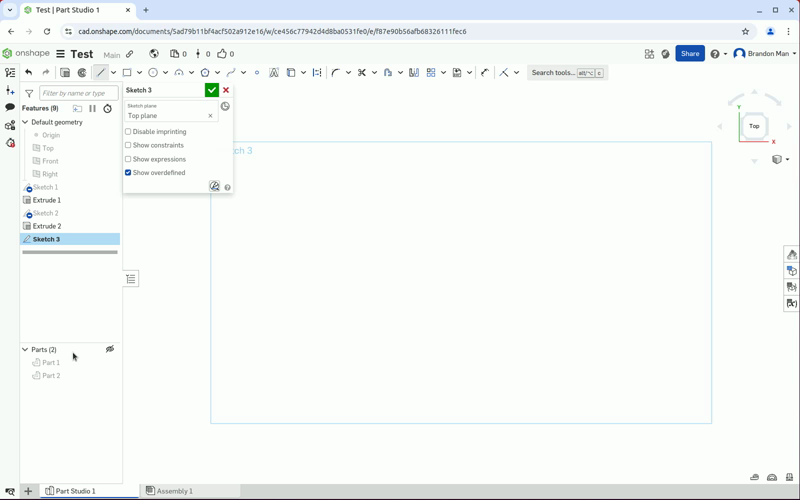
mouse_move(372, 308)
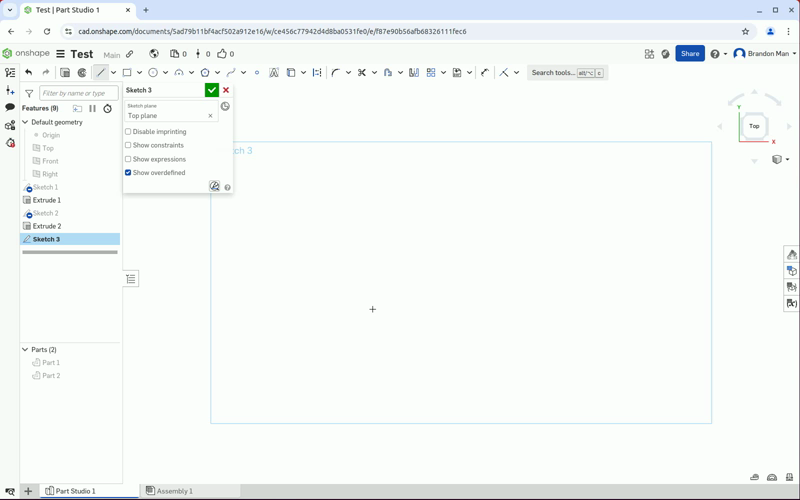
click(372, 308)
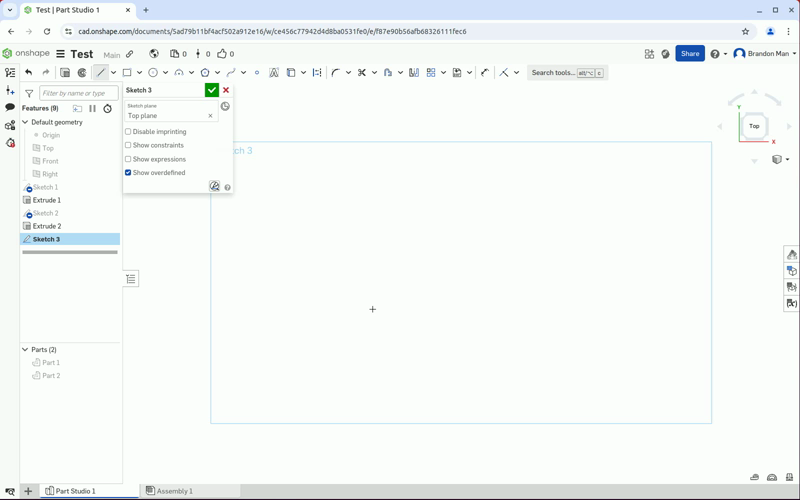
key_up(shift)
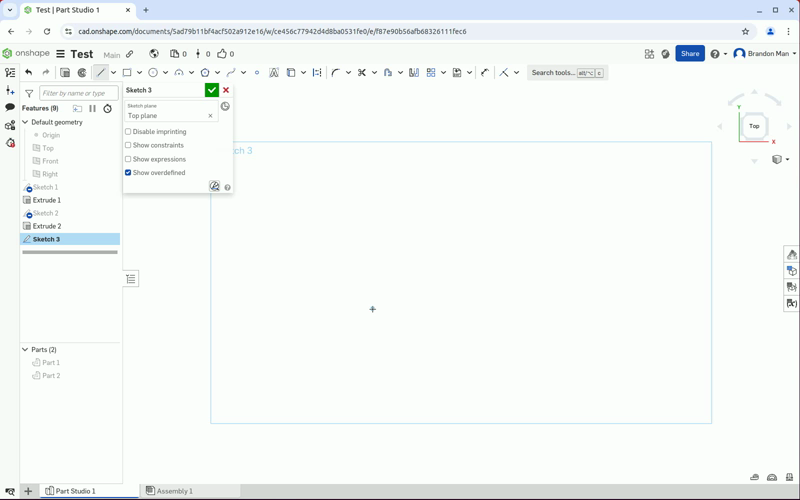
key_down(shift)
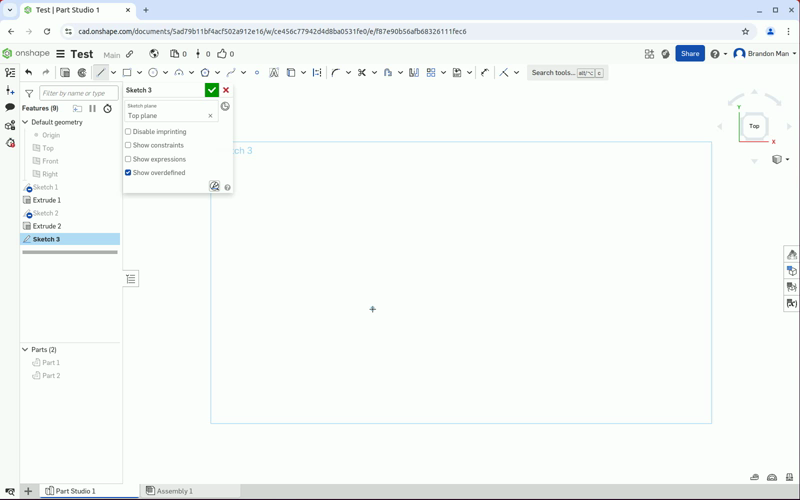
mouse_move(402, 308)
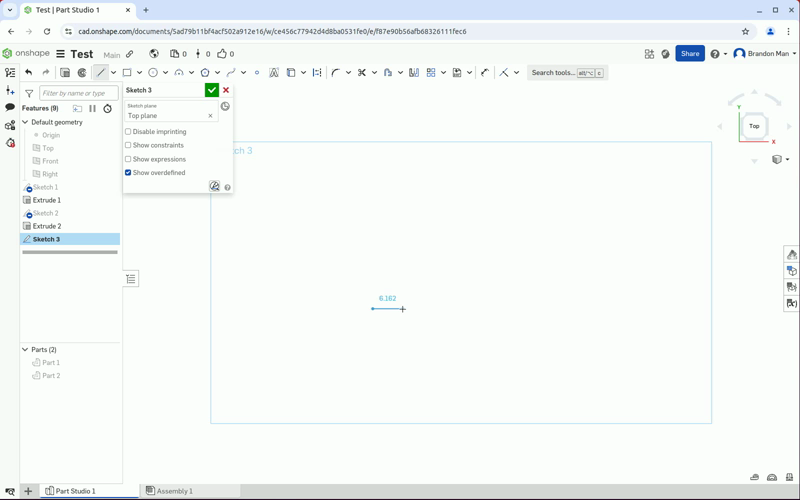
mouse_move(380, 308)
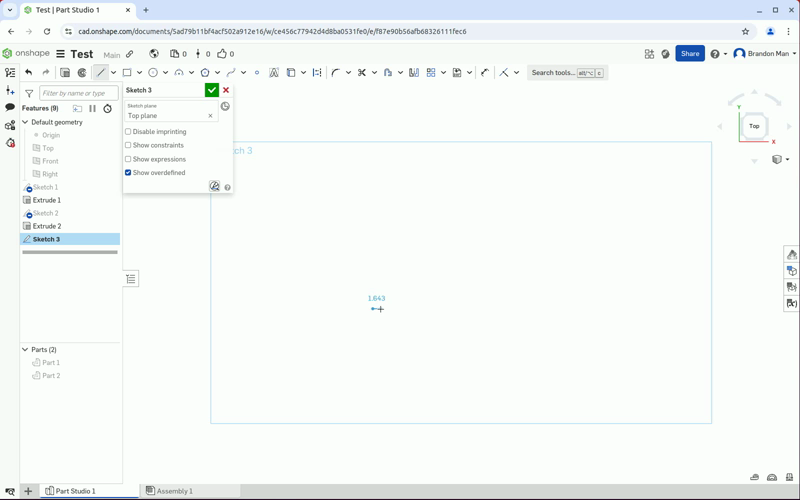
click(380, 308)
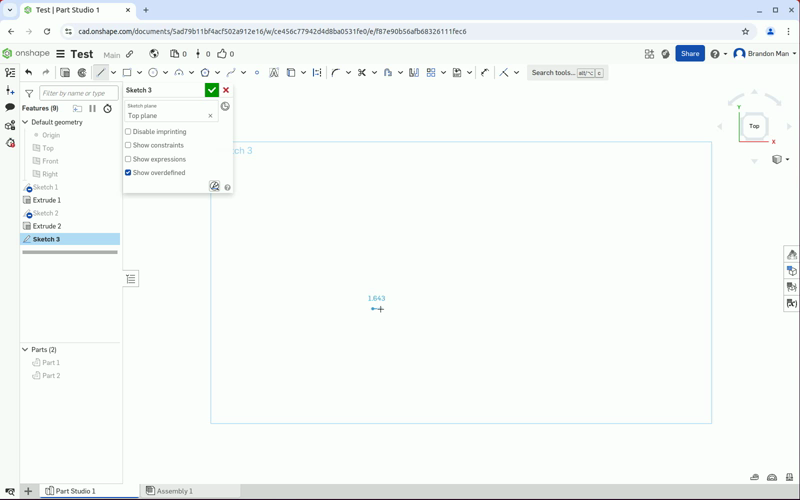
key_up(shift)
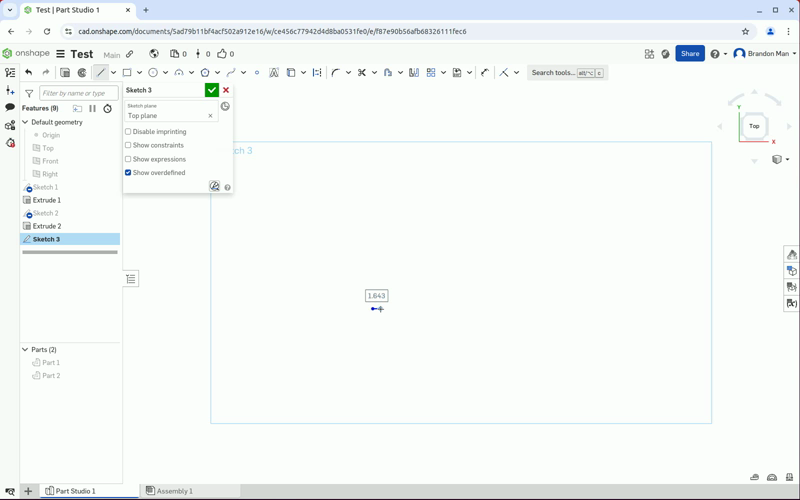
key_down(shift)
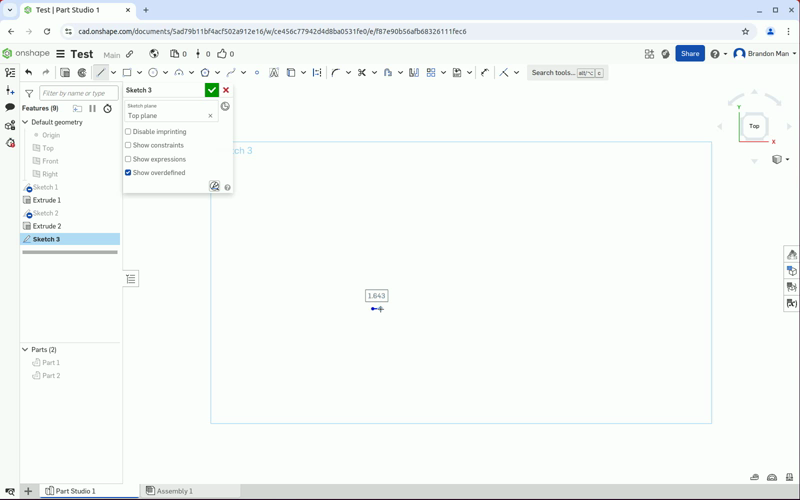
mouse_move(410, 308)
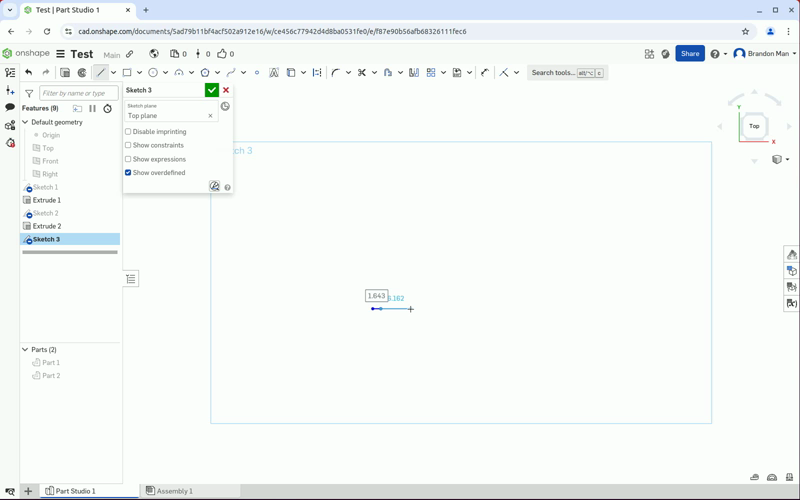
mouse_move(380, 255)
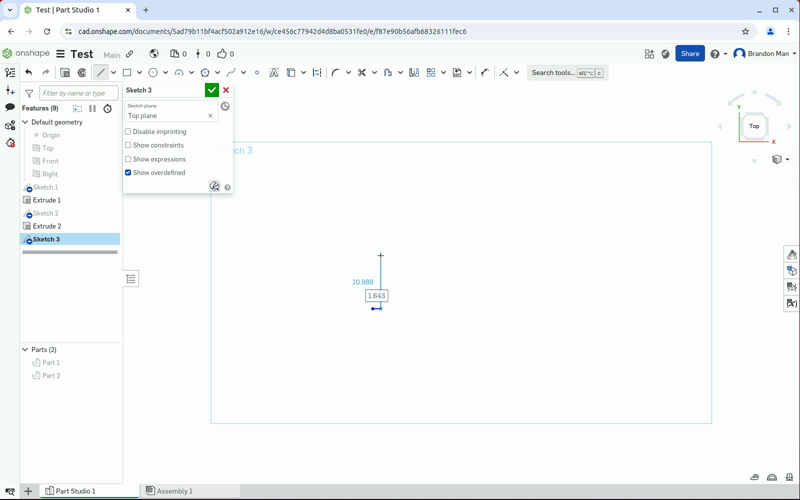
click(380, 255)
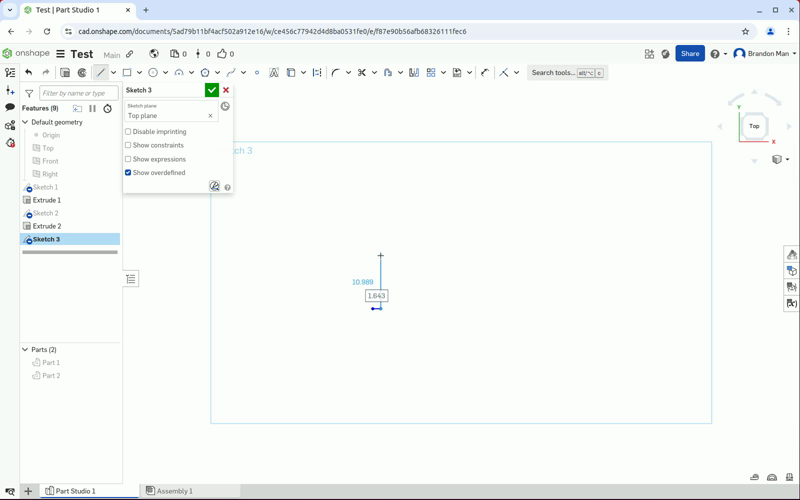
key_up(shift)
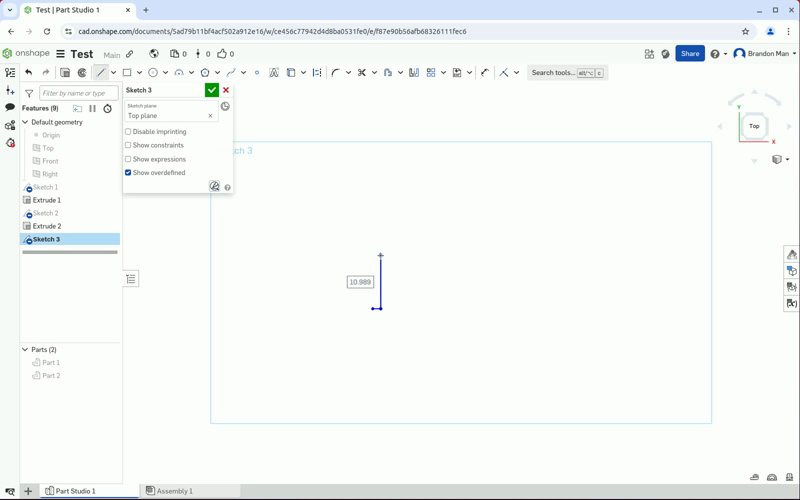
key_down(shift)
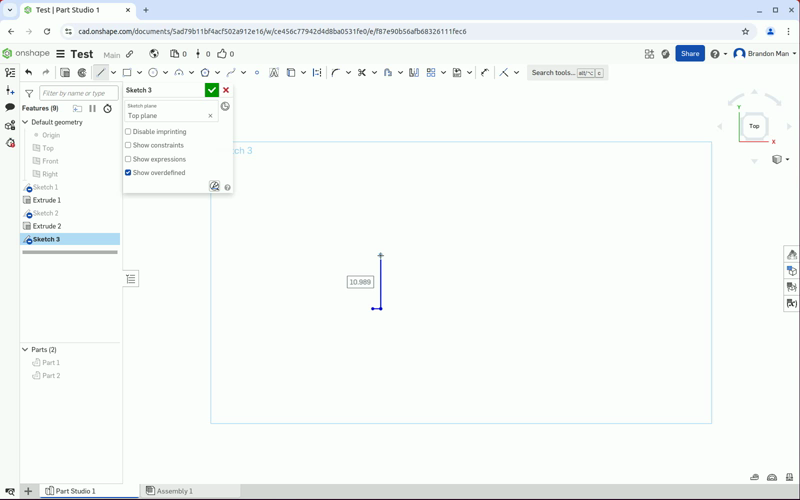
mouse_move(410, 255)
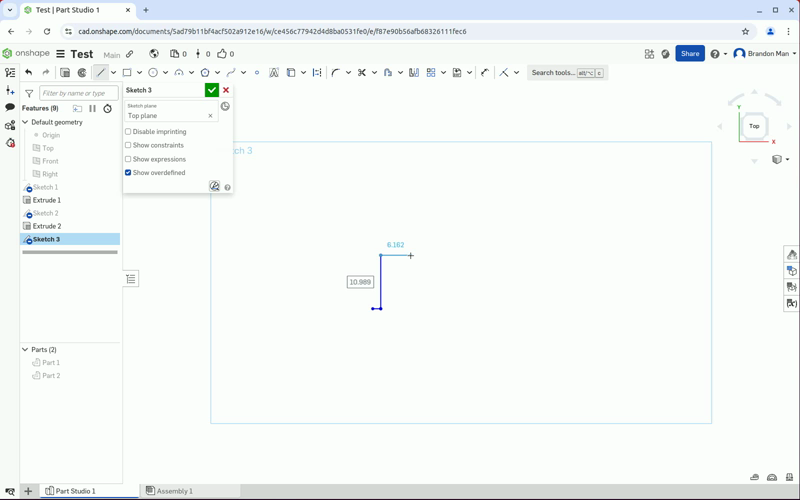
mouse_move(372, 255)
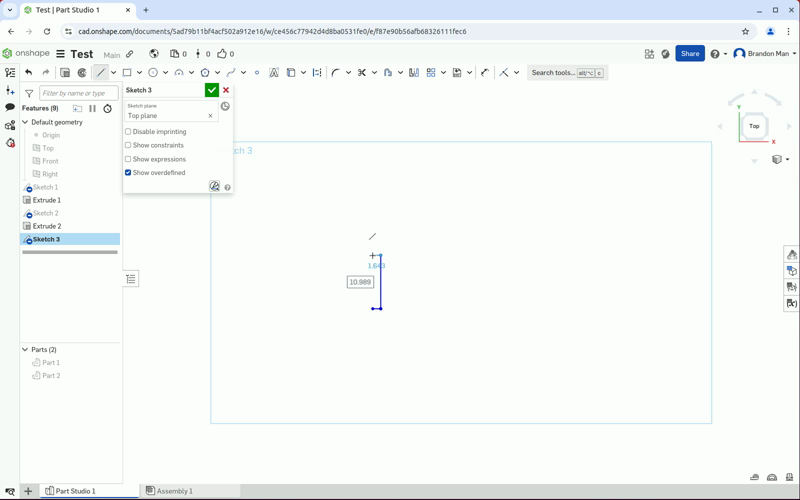
click(372, 255)
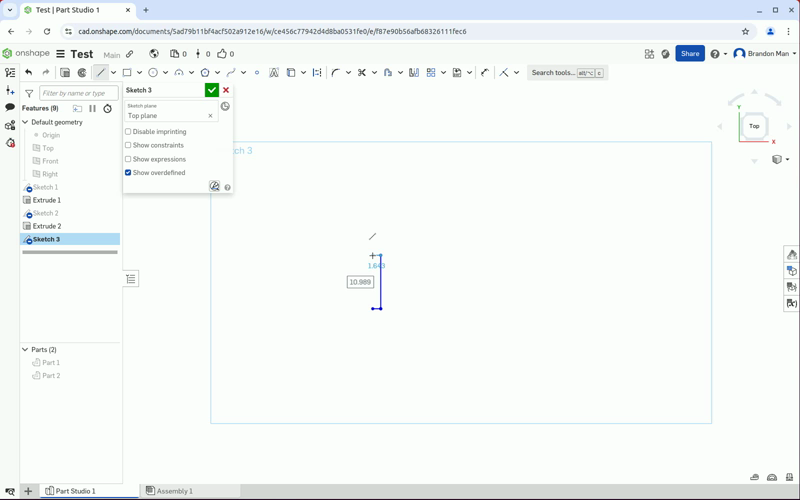
key_up(shift)
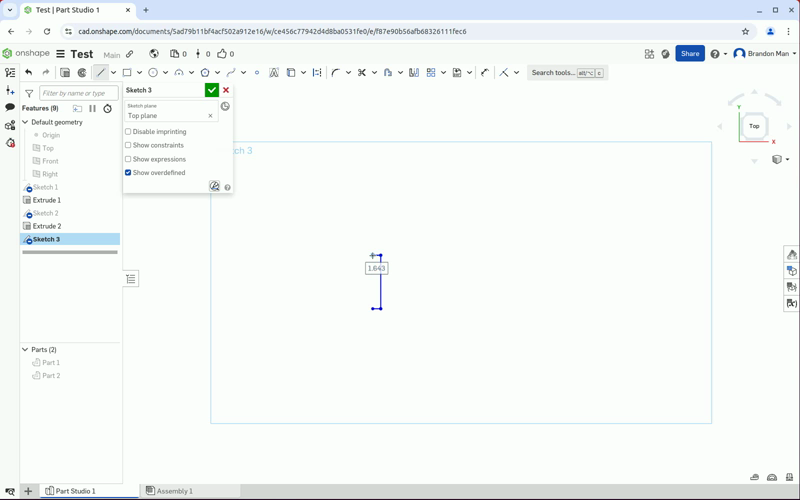
mouse_move(402, 255)
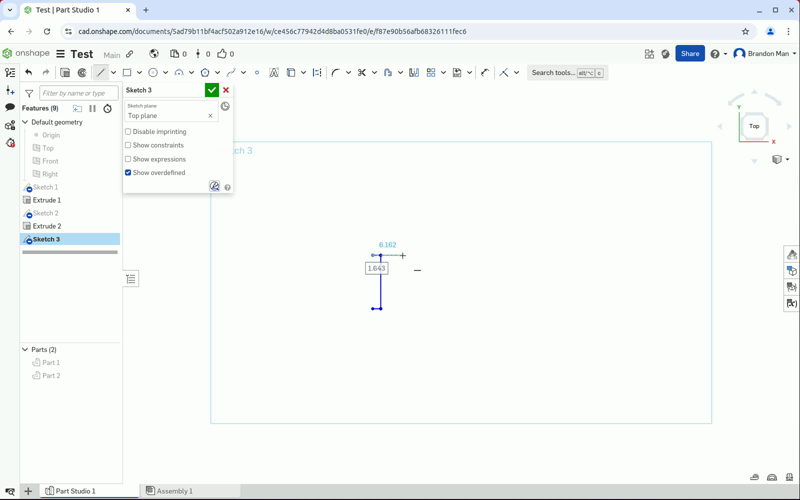
key_down(shift)
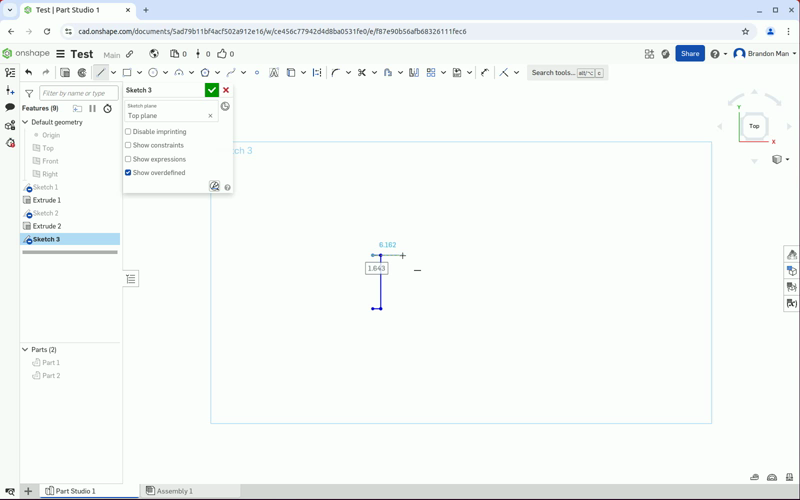
mouse_move(372, 308)
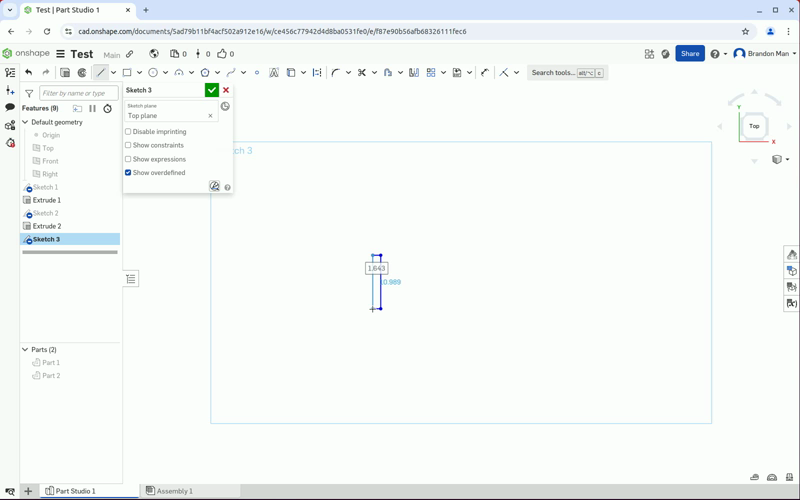
key_up(shift)
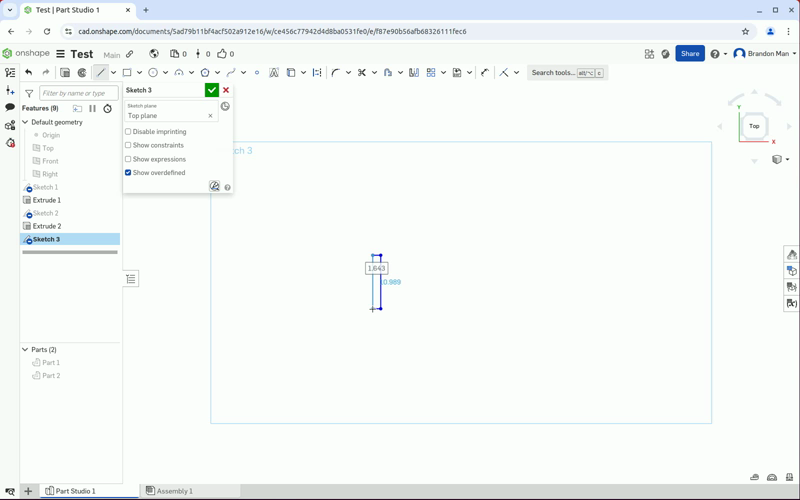
click(372, 308)
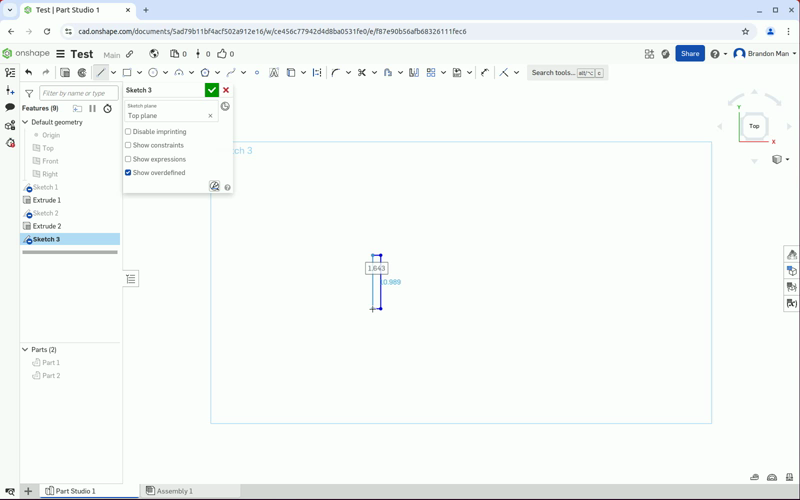
key(esc)
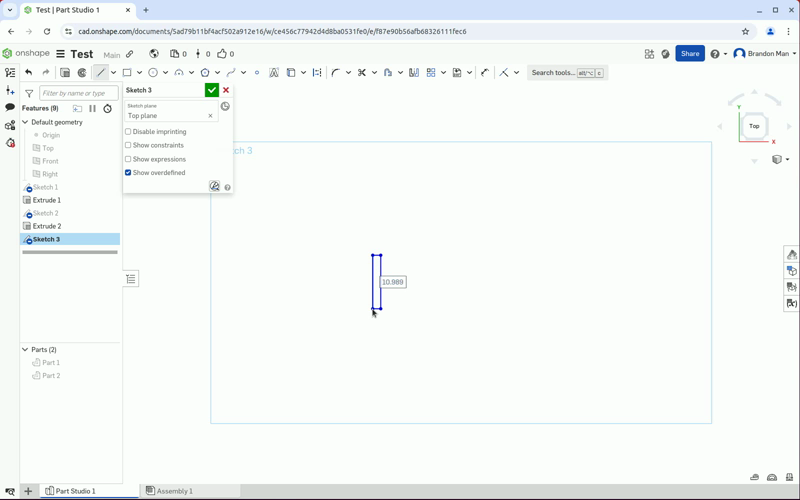
mouse_move(374, 263)
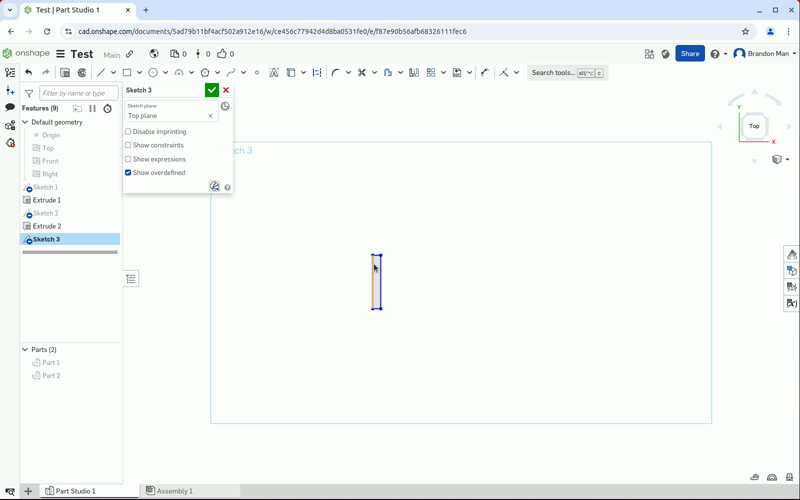
scroll(6)
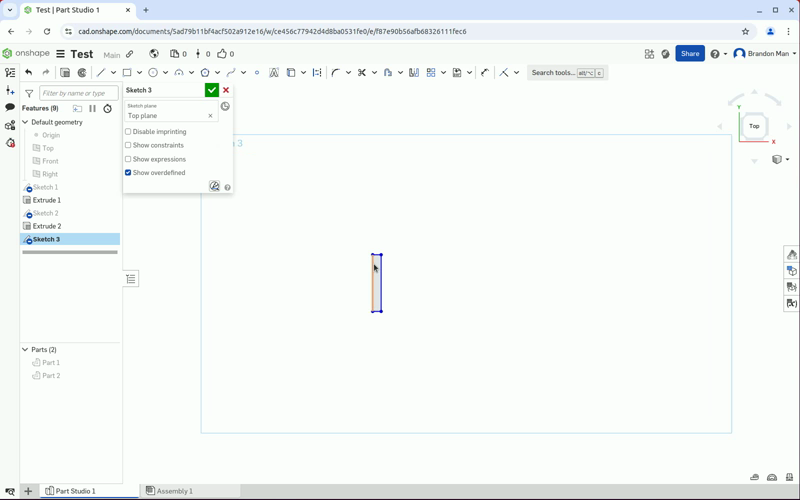
scroll(6)
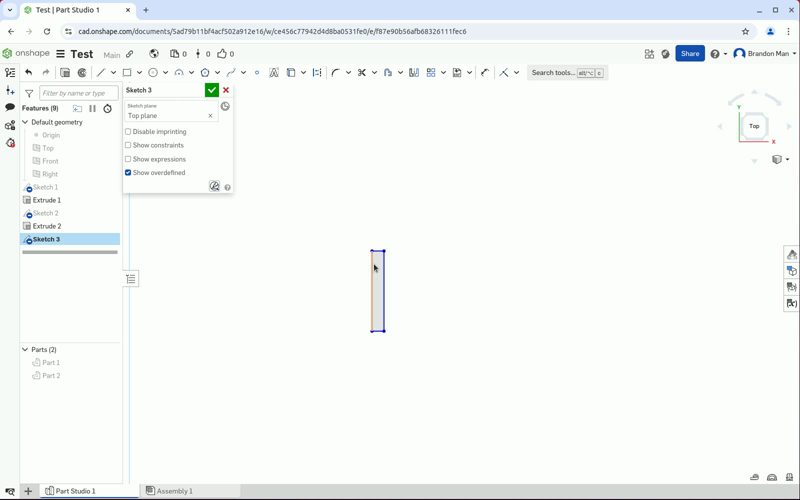
scroll(6)
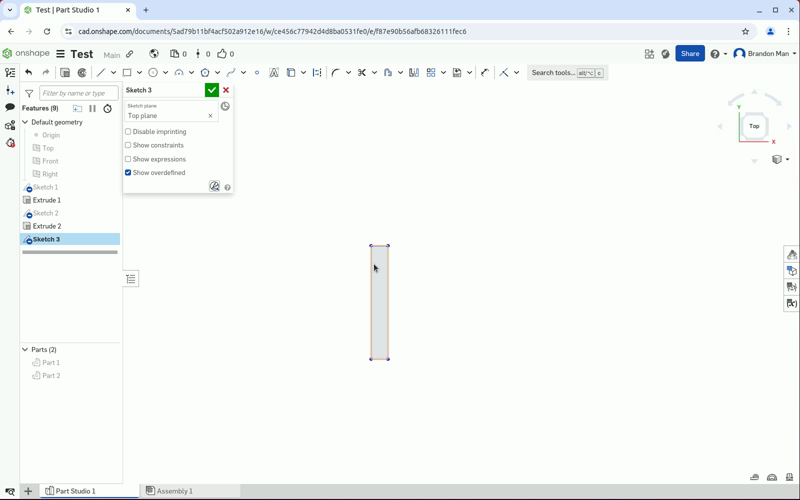
scroll(6)
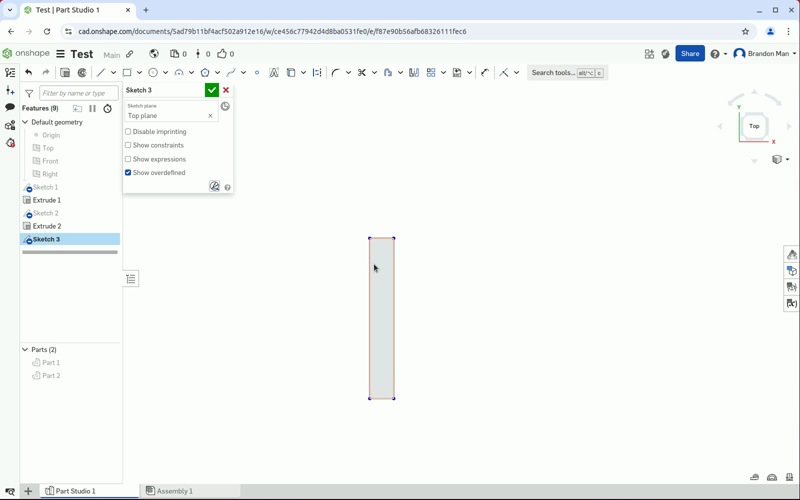
scroll(6)
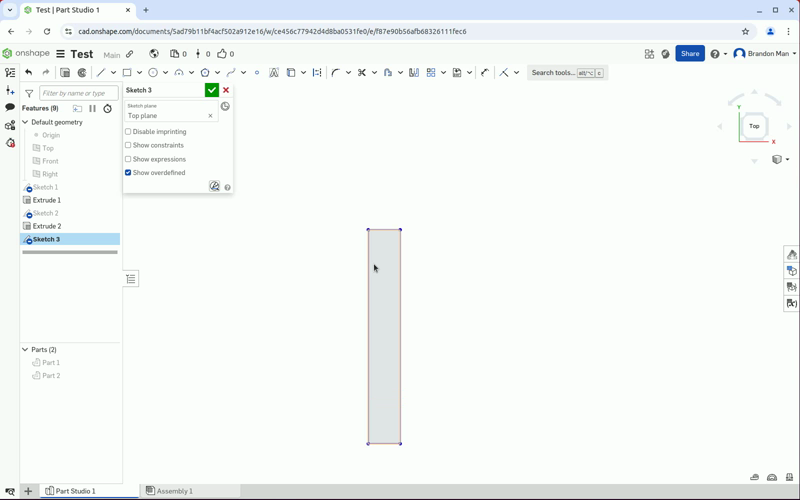
scroll(6)
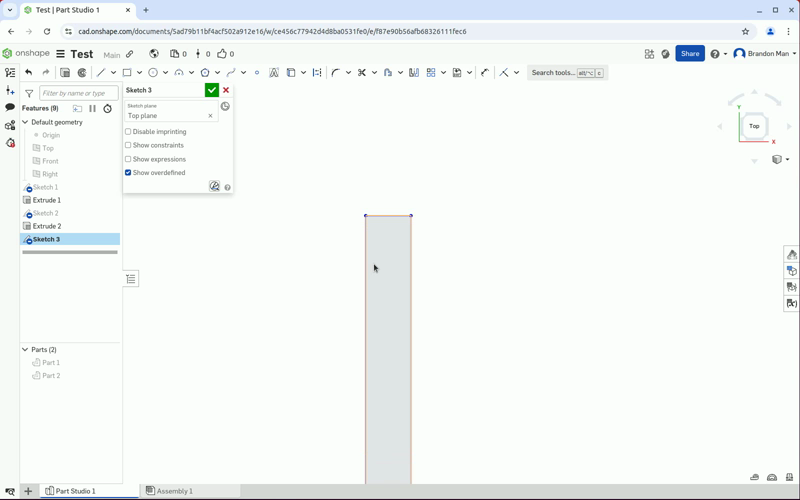
scroll(6)
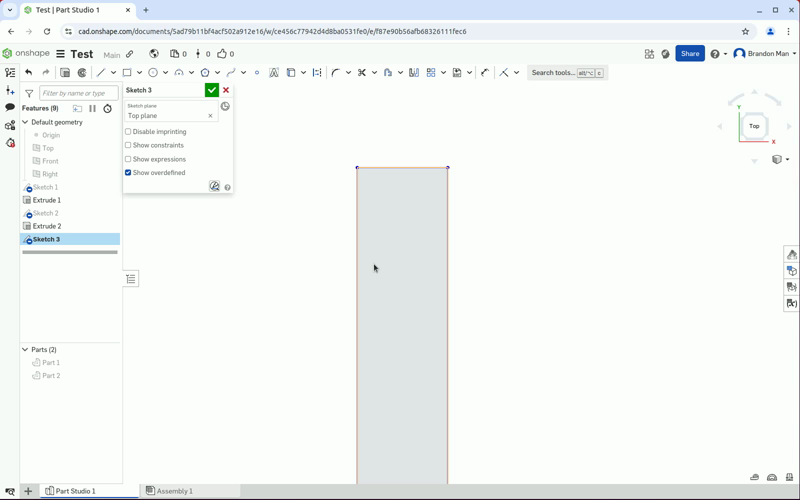
click(374, 263)
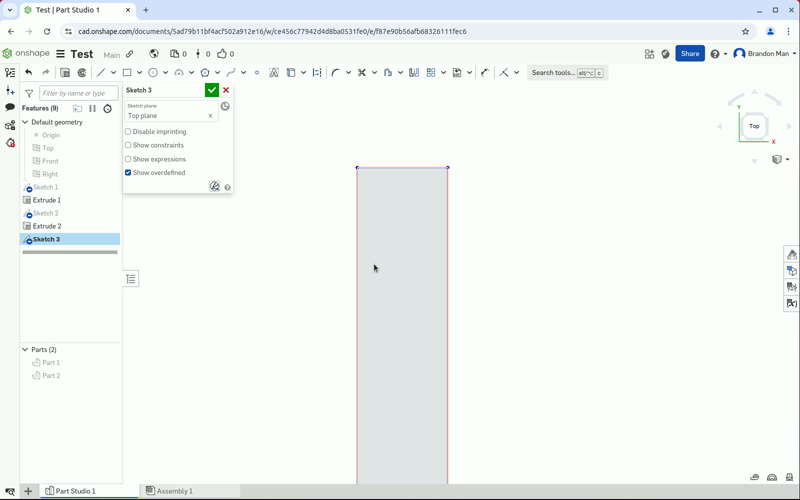
scroll(-6)
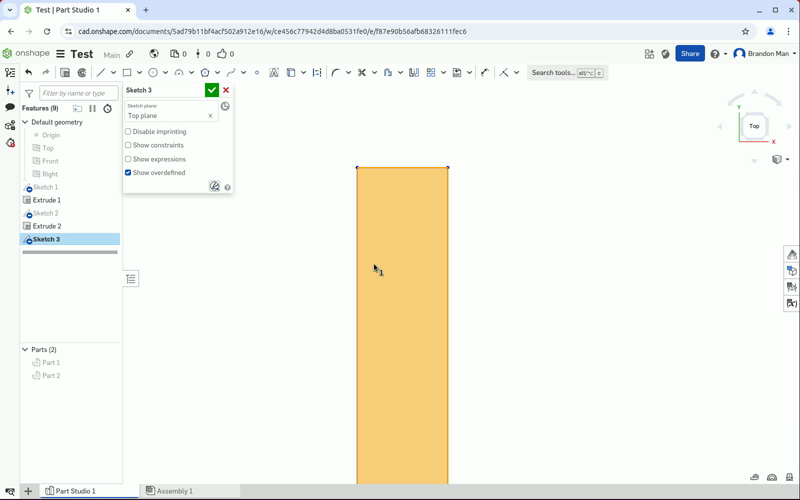
scroll(-6)
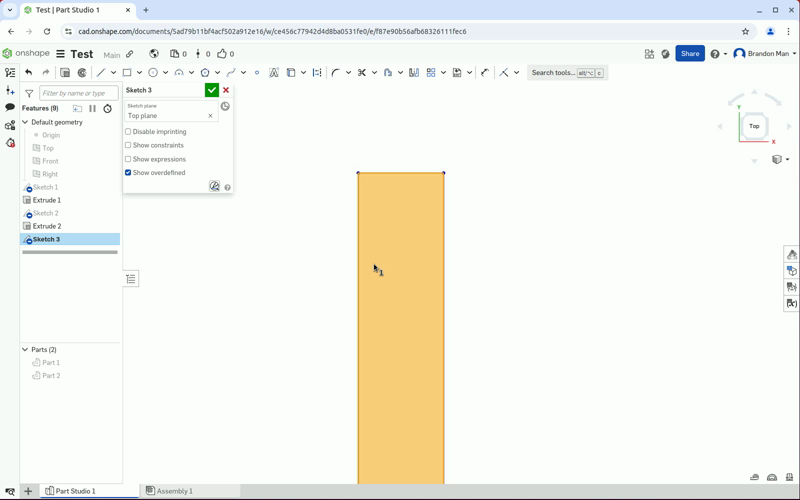
scroll(-6)
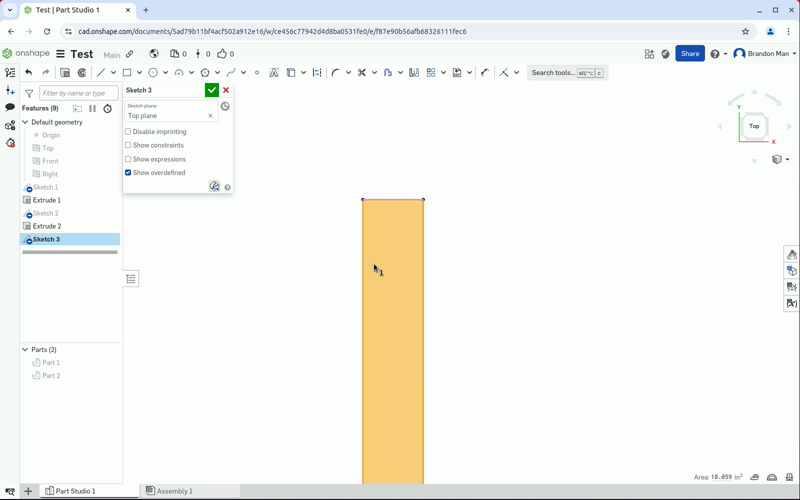
scroll(-6)
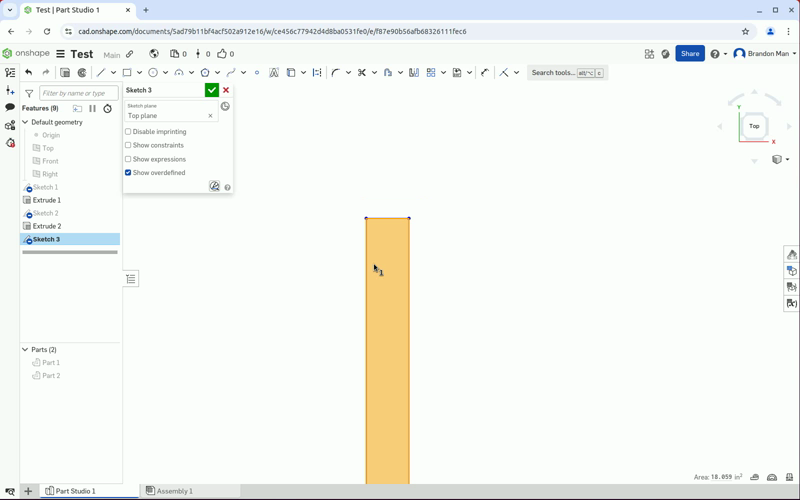
scroll(-6)
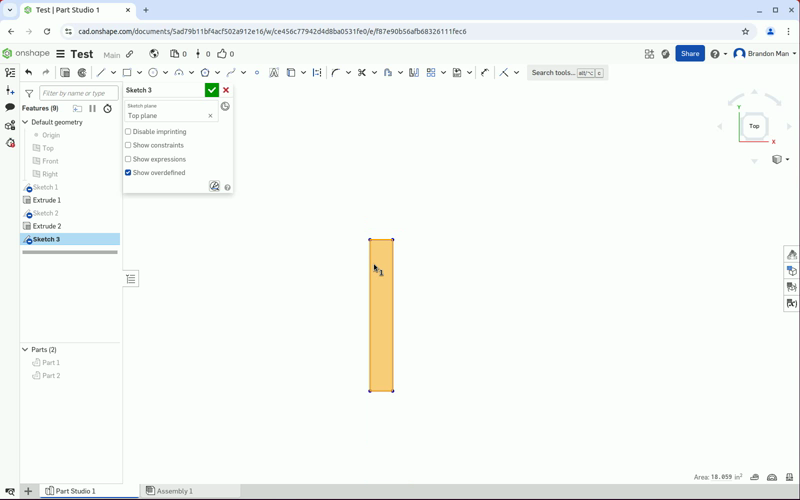
scroll(-6)
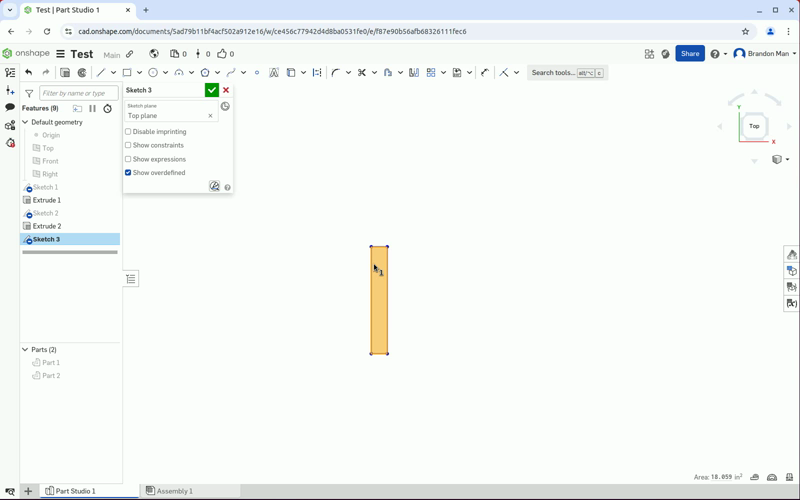
scroll(-6)
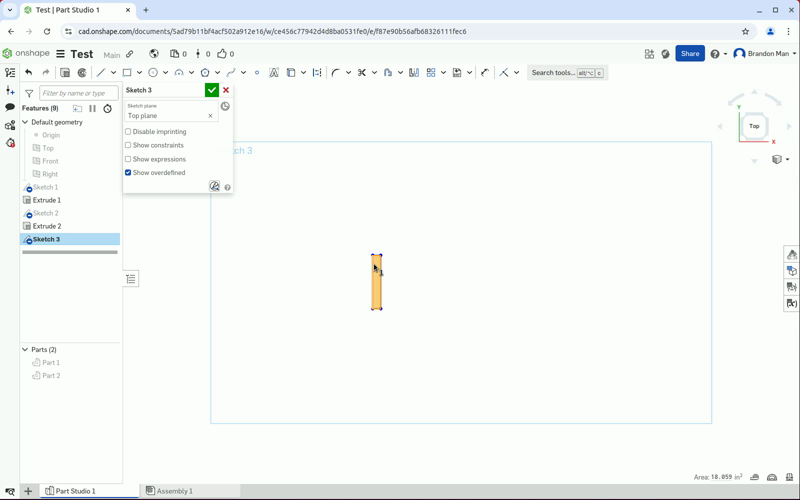
mouse_move(73, 352)
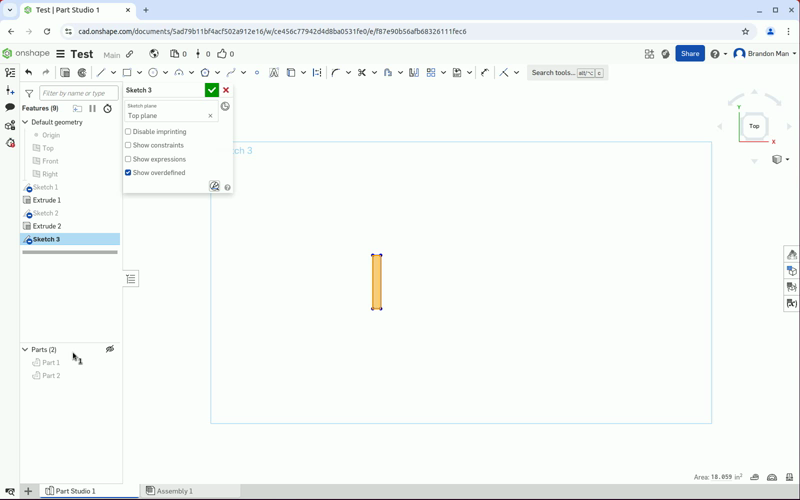
key(shift+y)
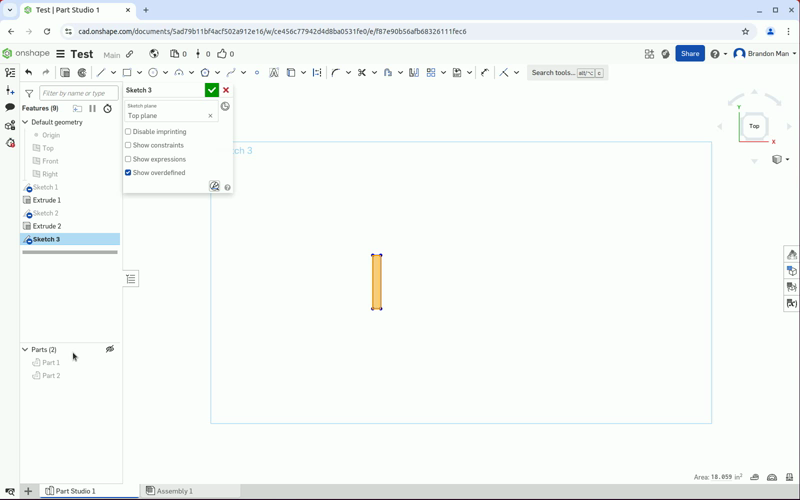
key(shift+e)
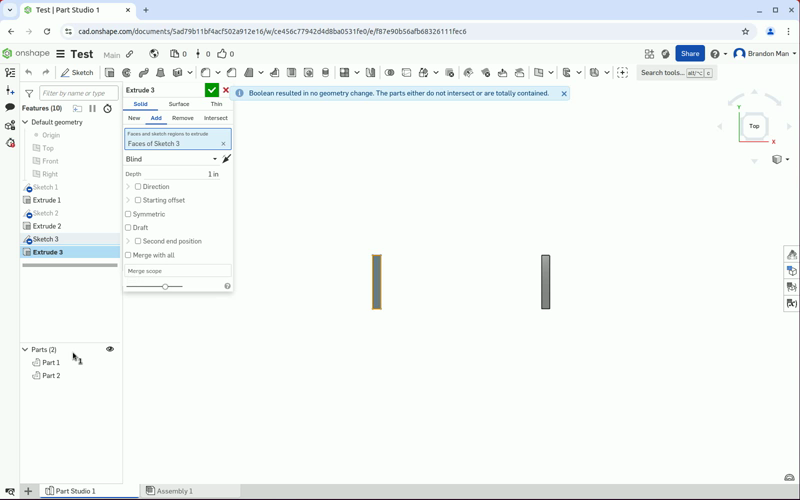
mouse_move(143, 106)
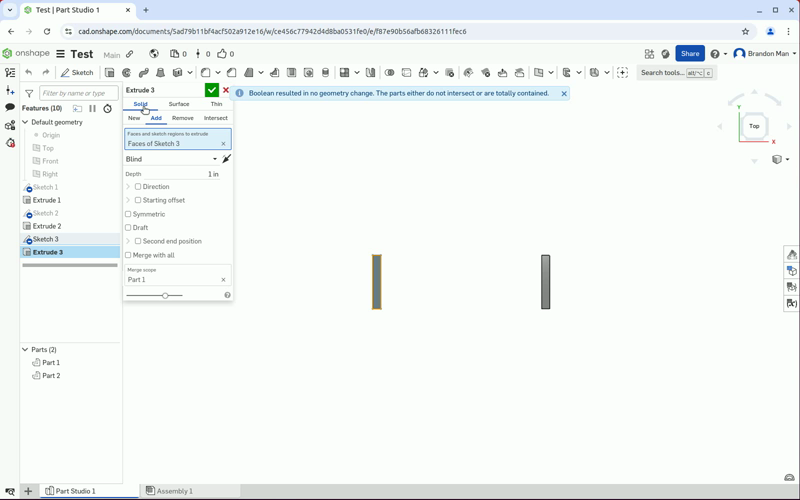
click(143, 106)
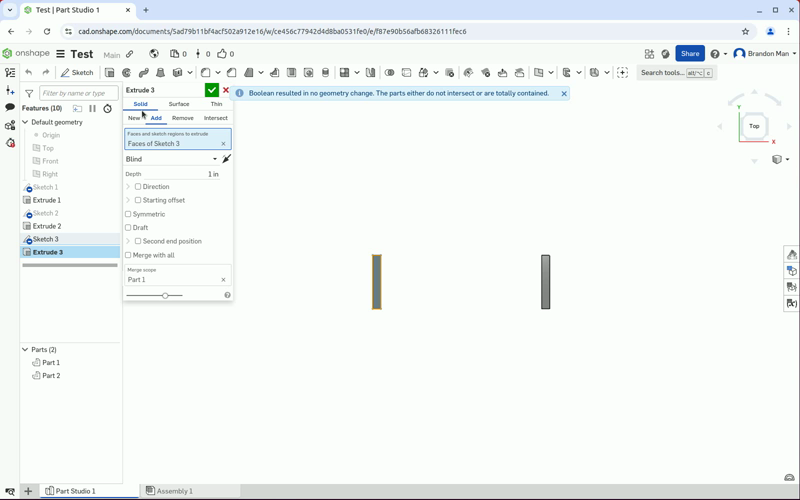
mouse_move(137, 120)
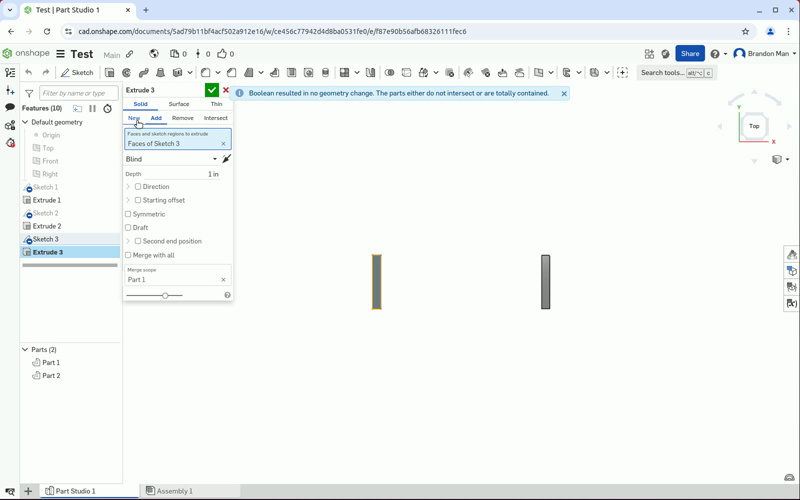
click(137, 120)
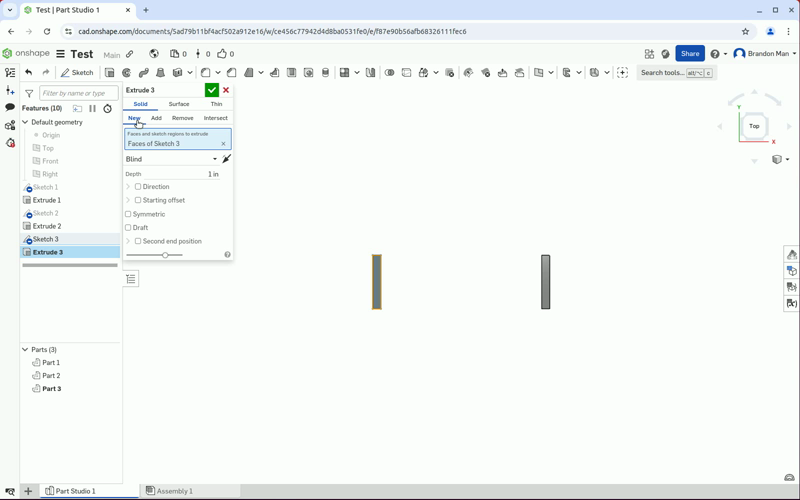
key(tab, 4)
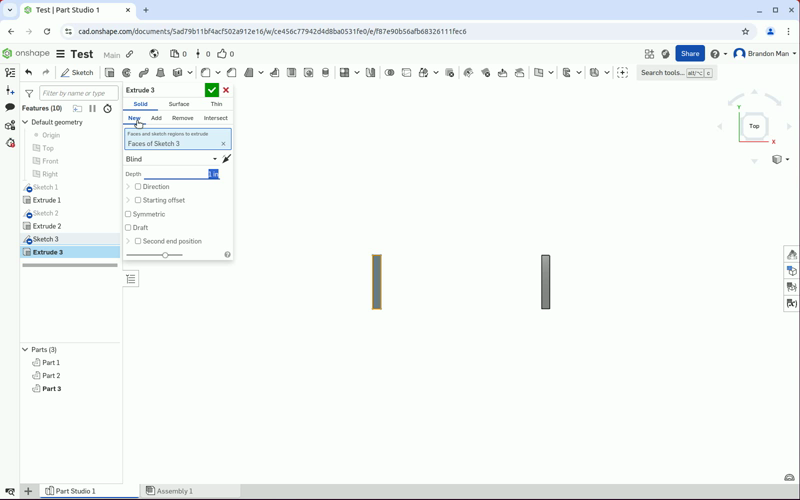
text(0.722)
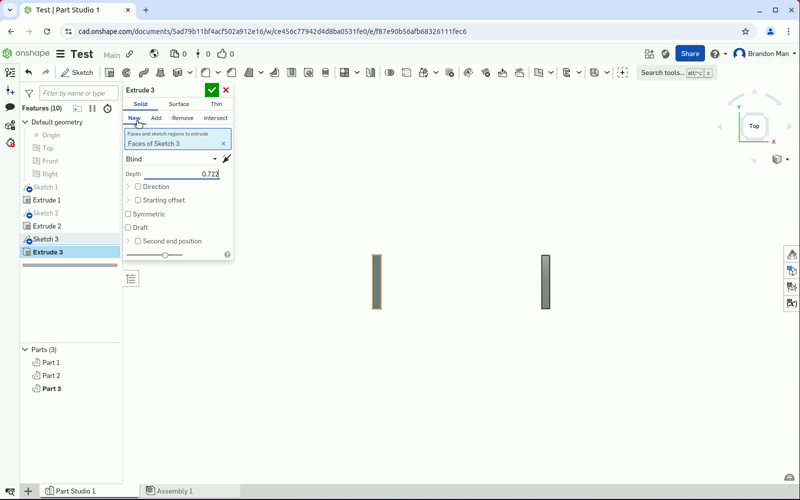
key(enter)
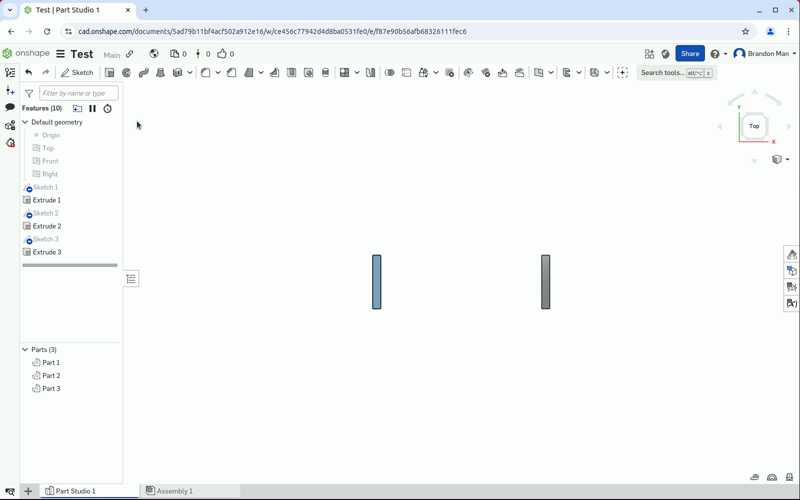
key(shift+h)
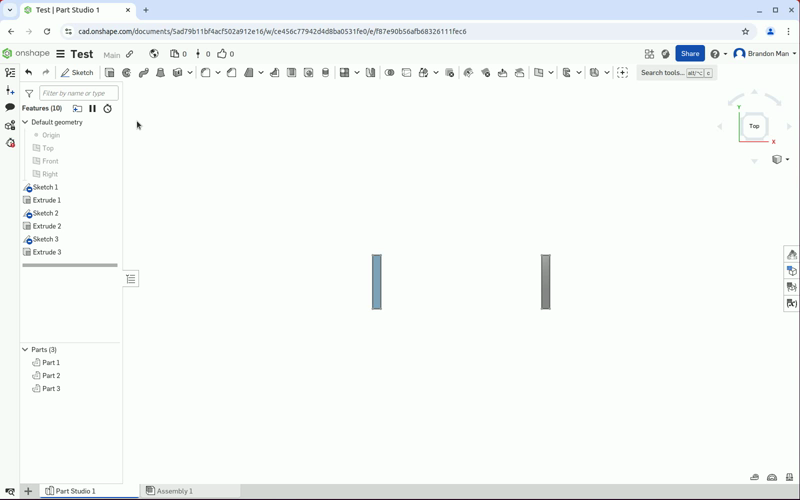
key(shift+h)
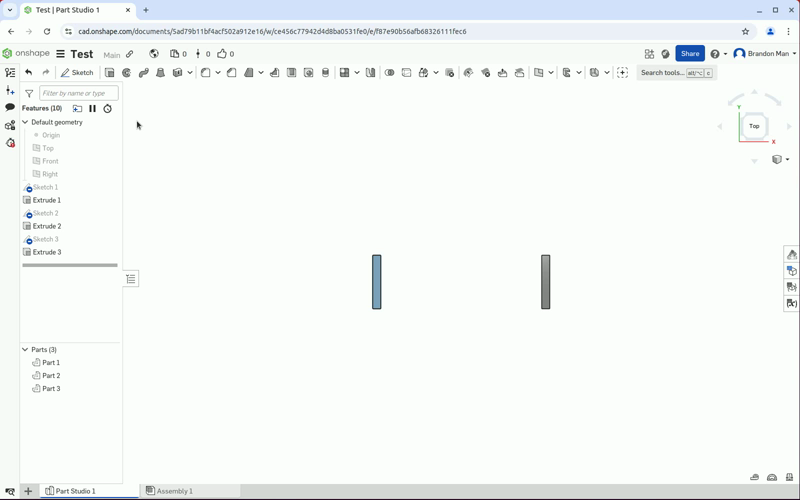
mouse_move(73, 189)
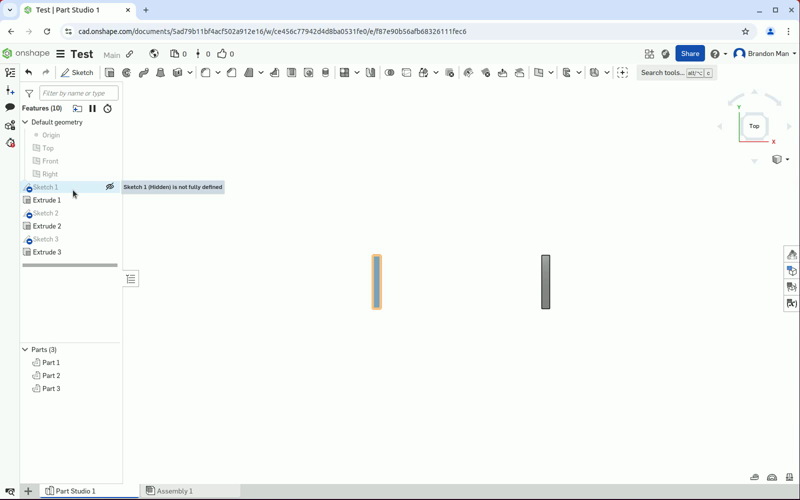
click(73, 189)
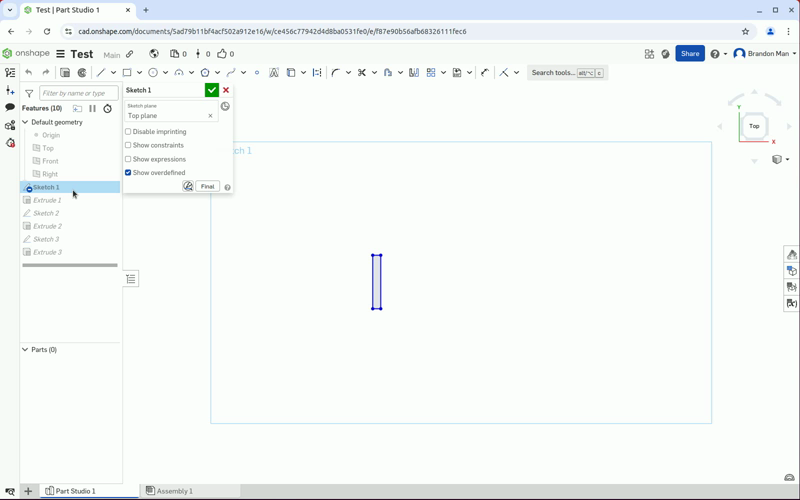
mouse_move(229, 92)
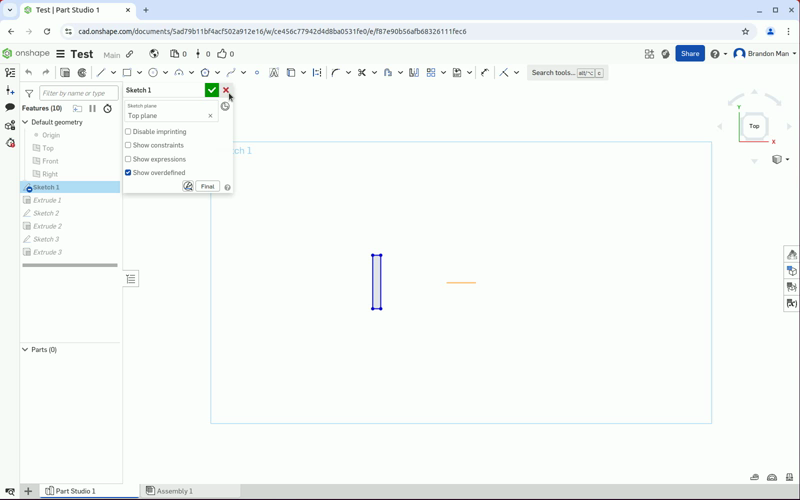
click(229, 92)
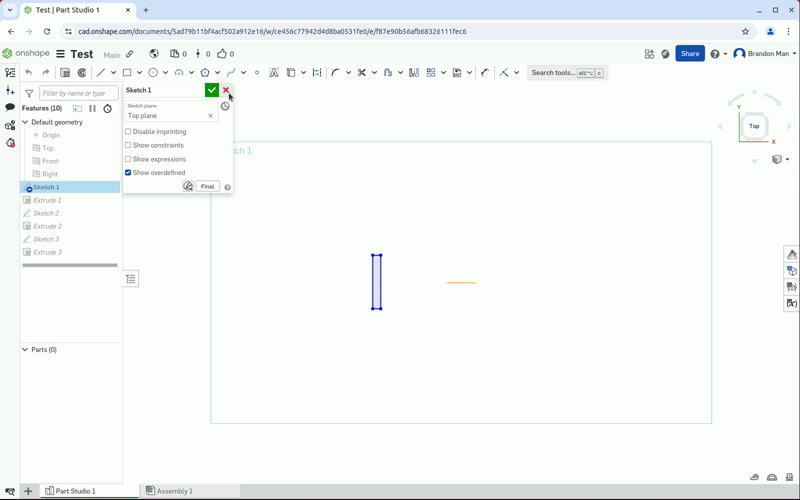
key(shift+s)
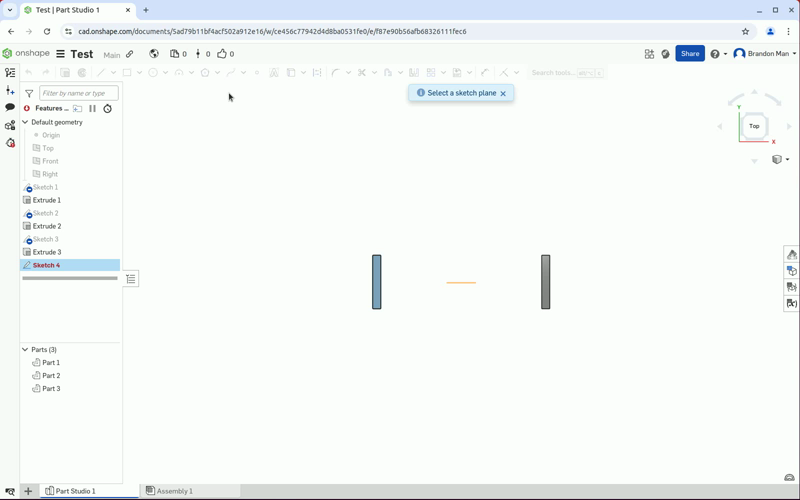
mouse_move(73, 150)
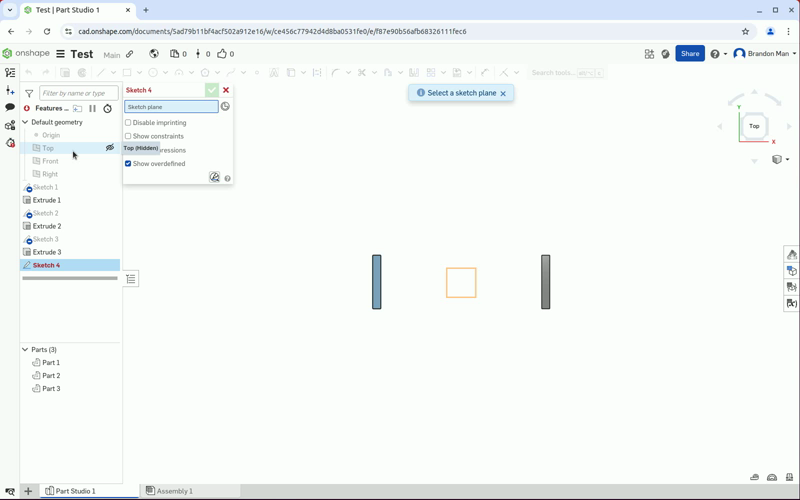
click(73, 150)
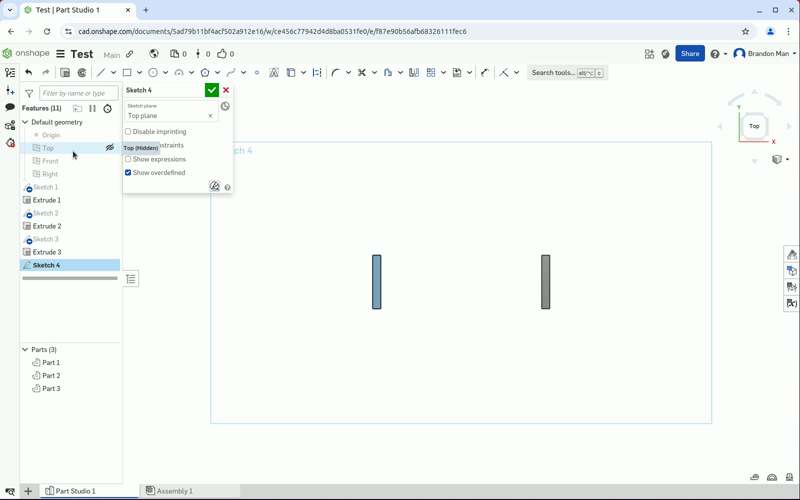
mouse_move(73, 352)
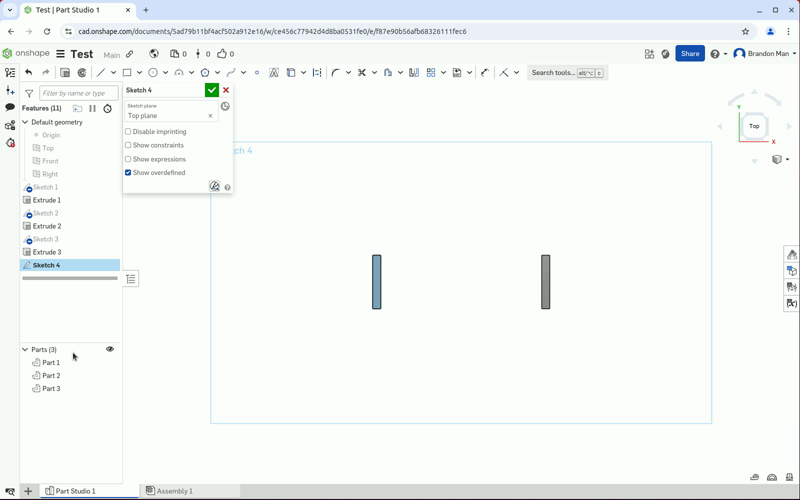
key(y)
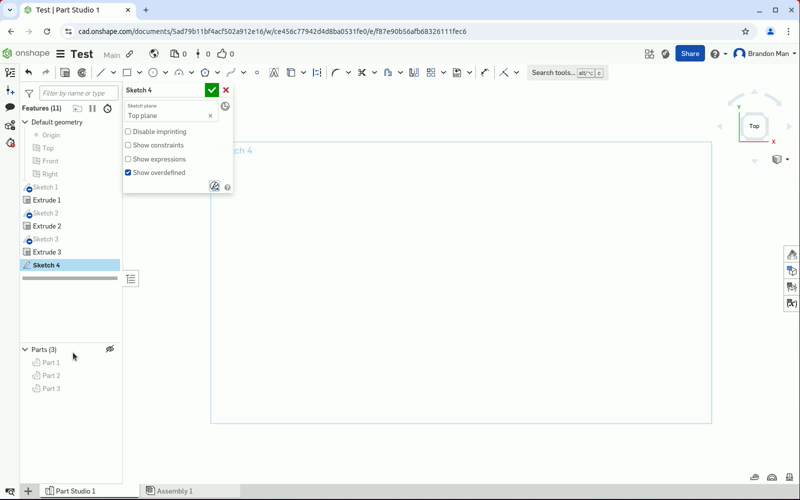
key(l)
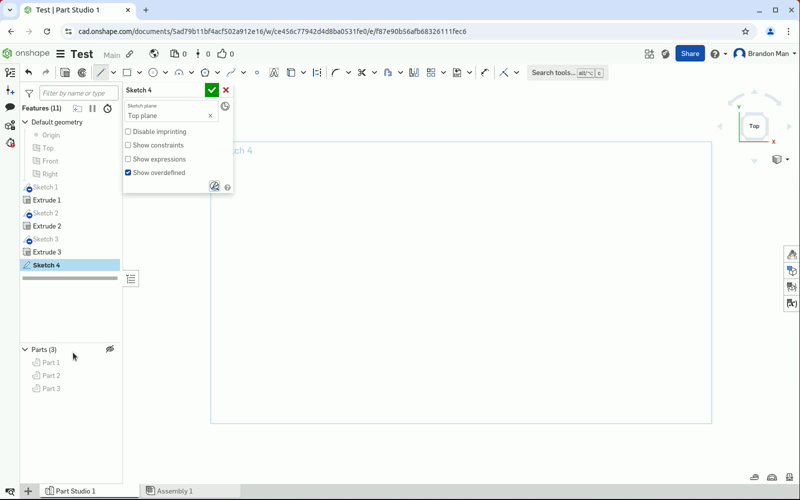
key_down(shift)
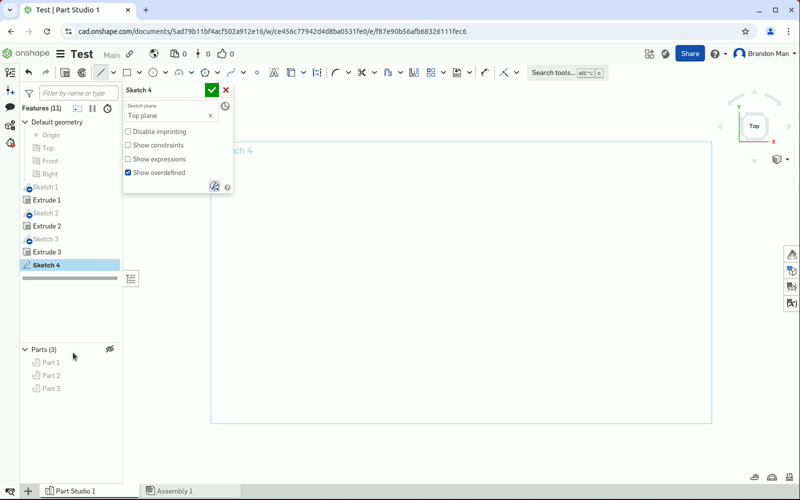
mouse_move(541, 308)
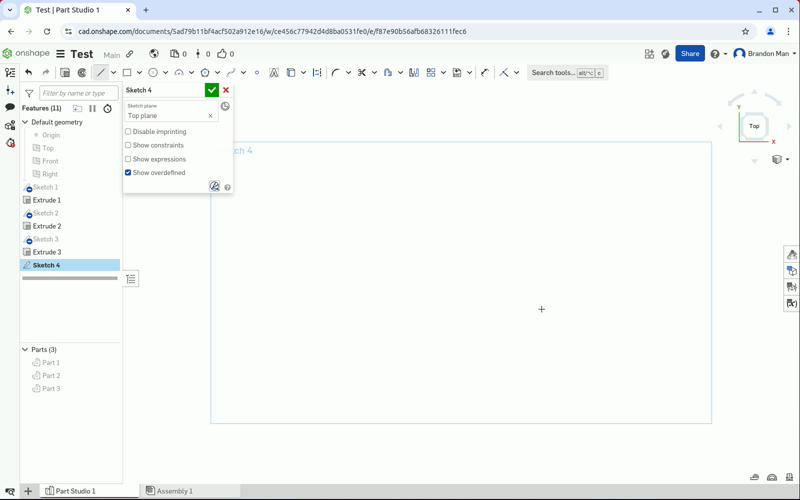
click(541, 308)
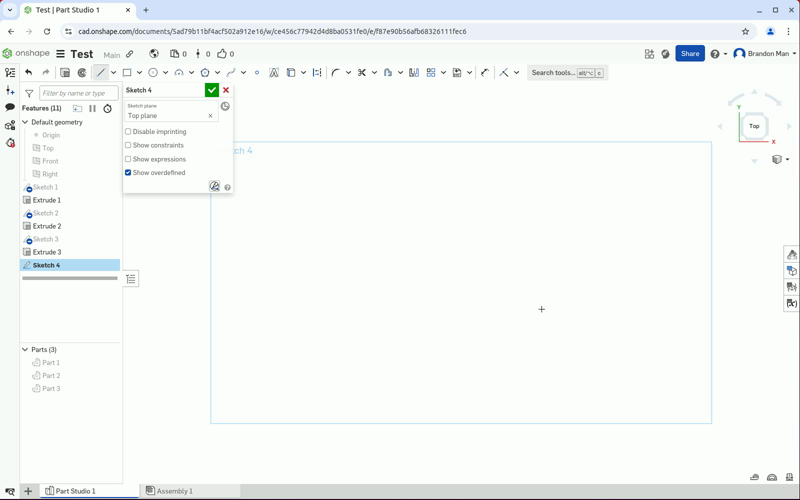
key_up(shift)
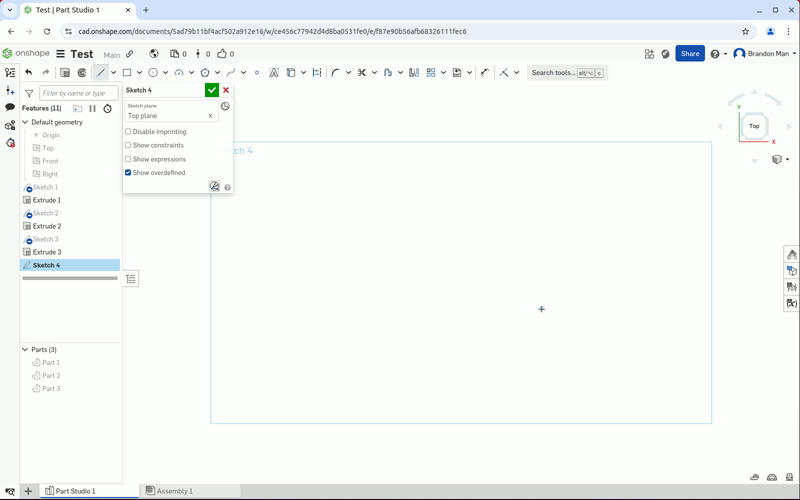
key_down(shift)
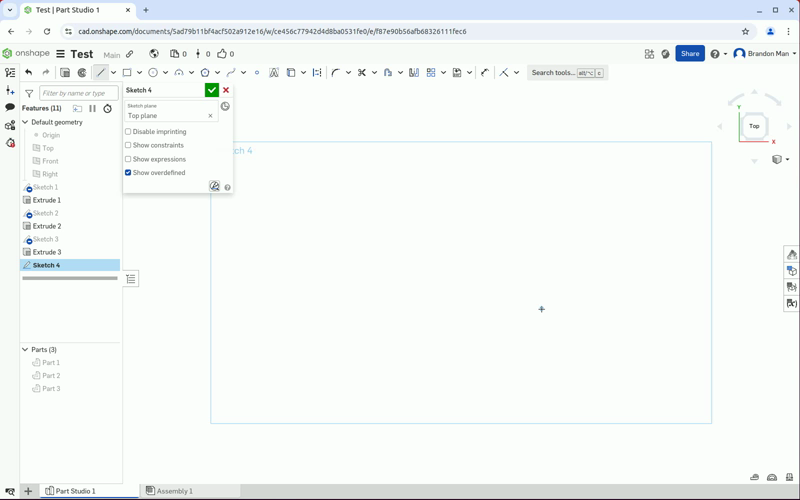
mouse_move(571, 308)
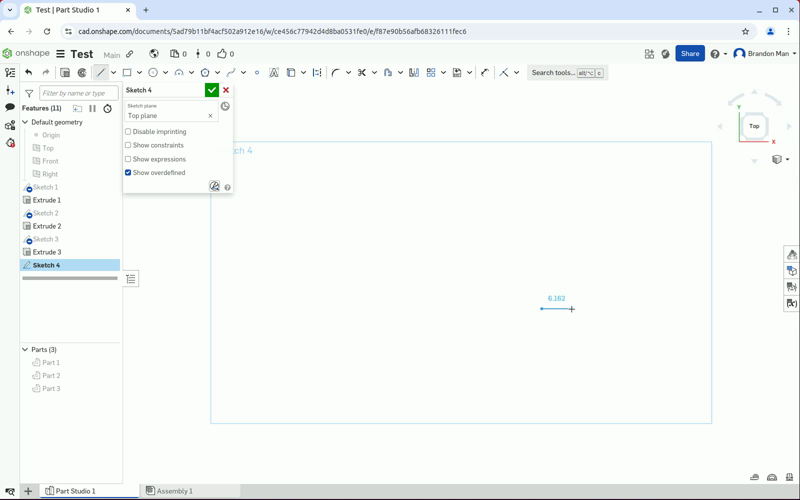
mouse_move(549, 308)
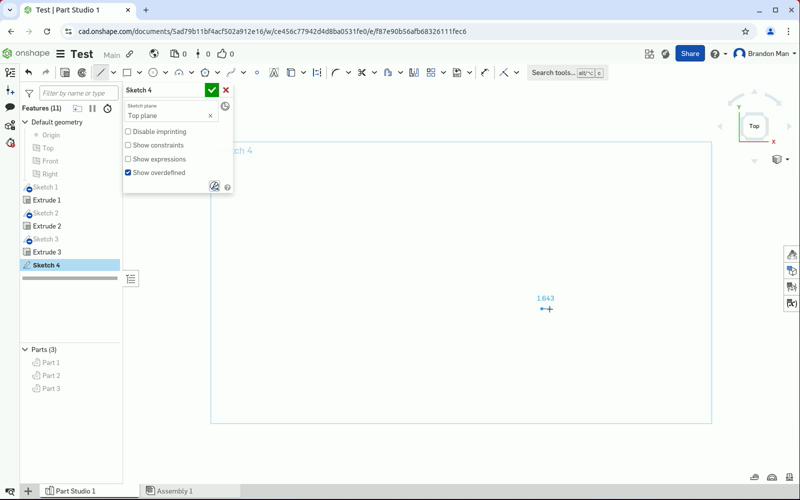
click(549, 308)
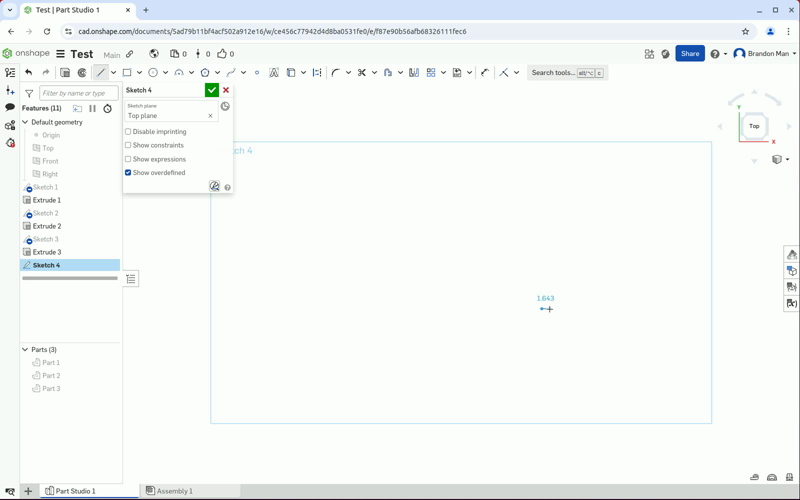
key_up(shift)
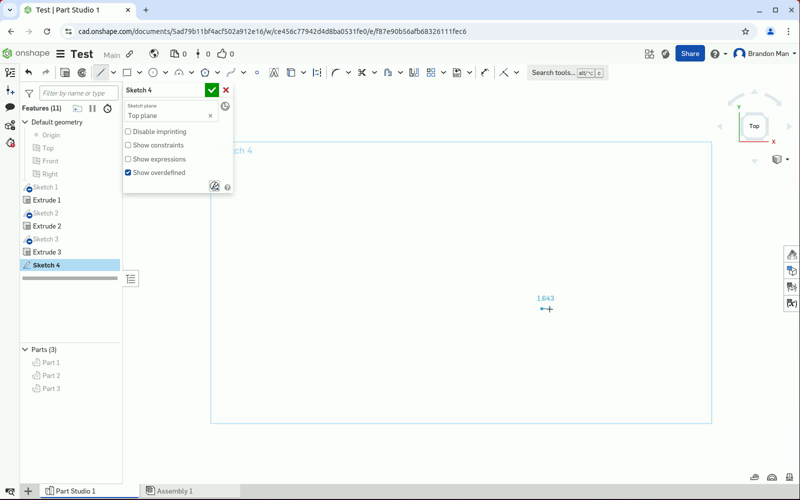
key_down(shift)
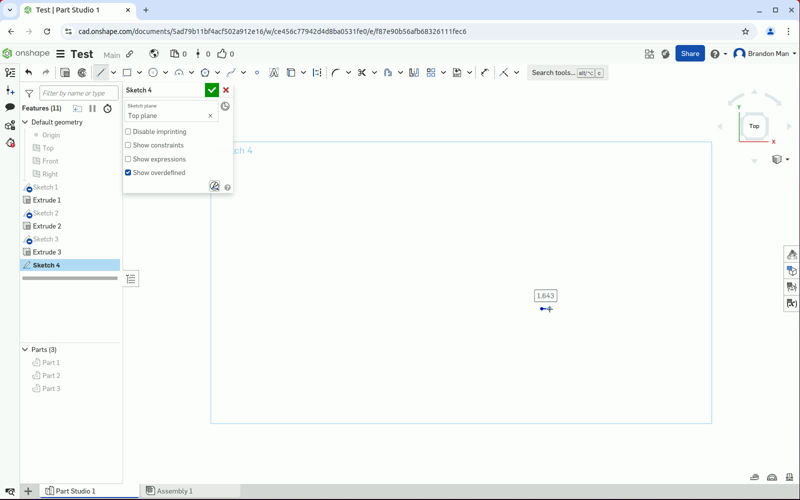
mouse_move(579, 308)
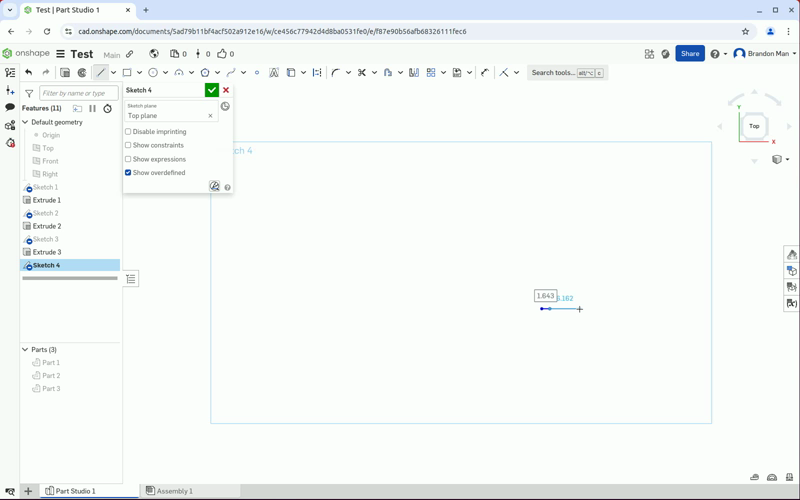
mouse_move(549, 255)
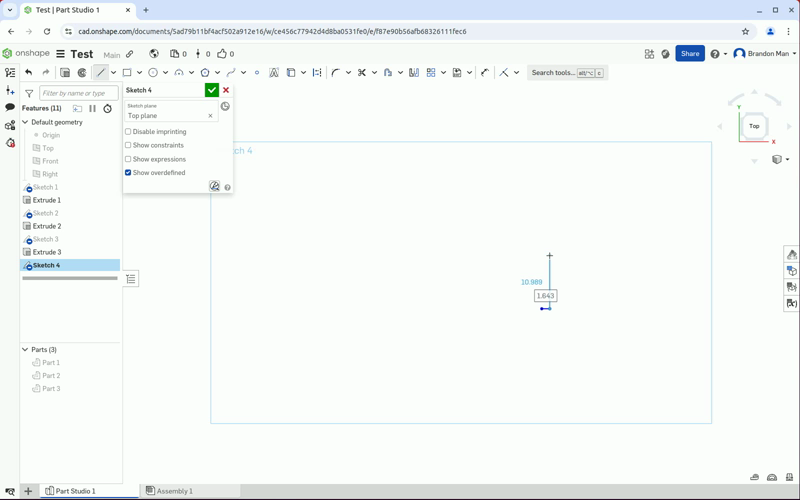
click(549, 255)
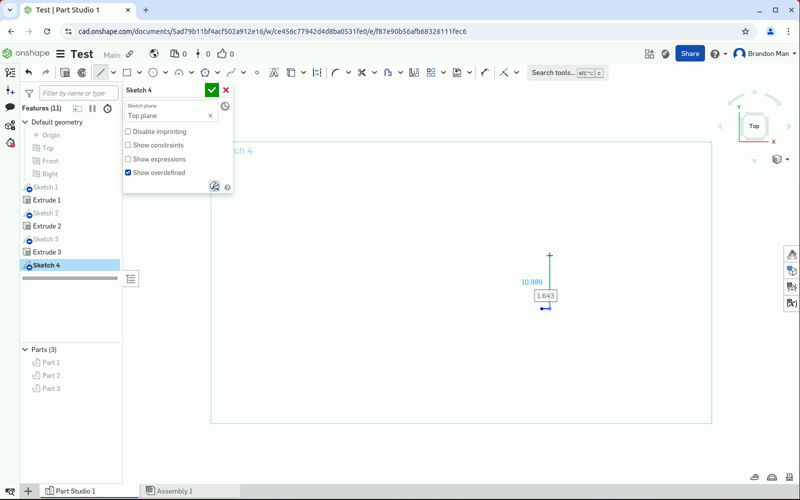
key_up(shift)
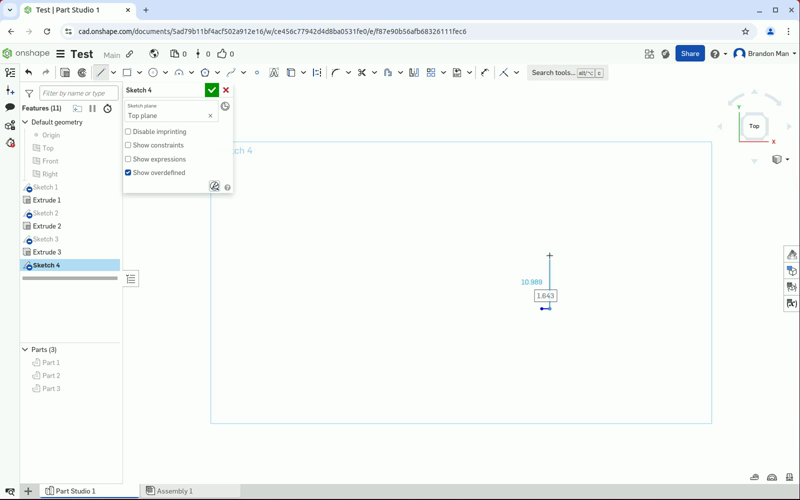
key_down(shift)
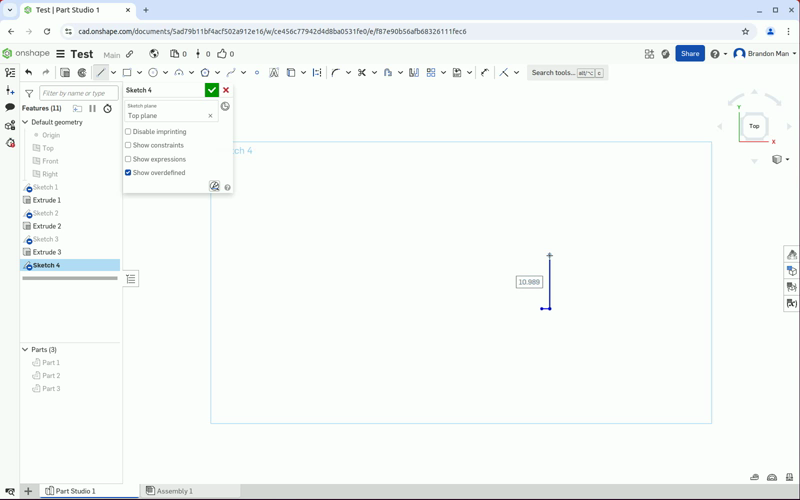
mouse_move(579, 255)
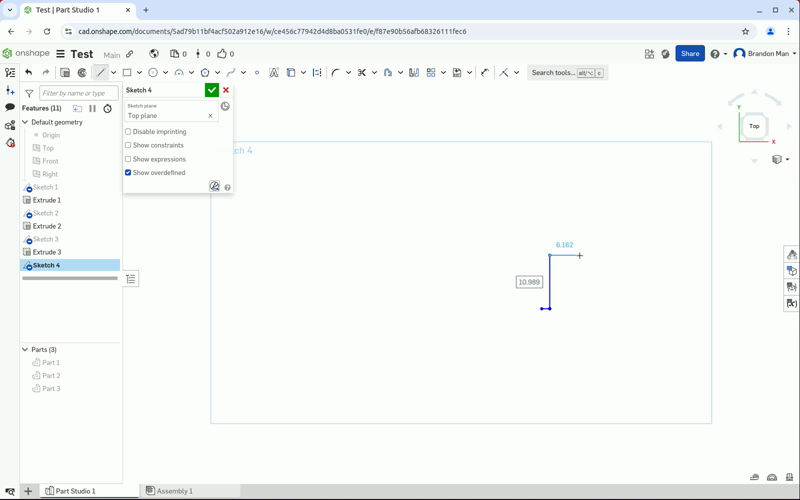
mouse_move(541, 255)
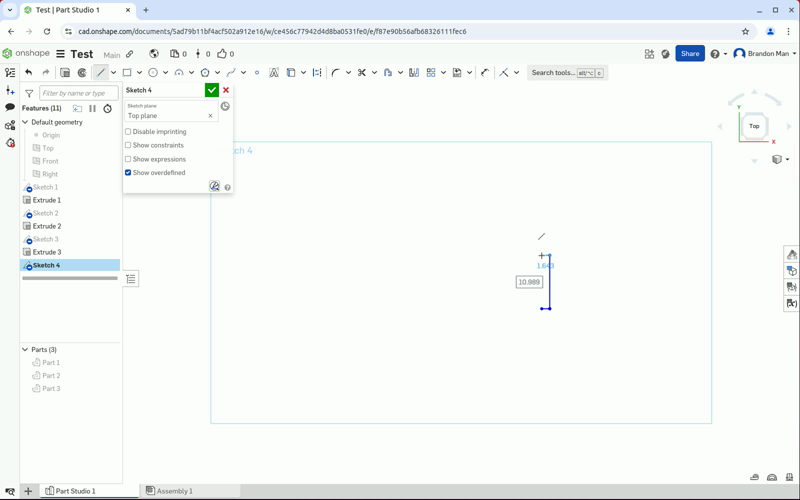
click(541, 255)
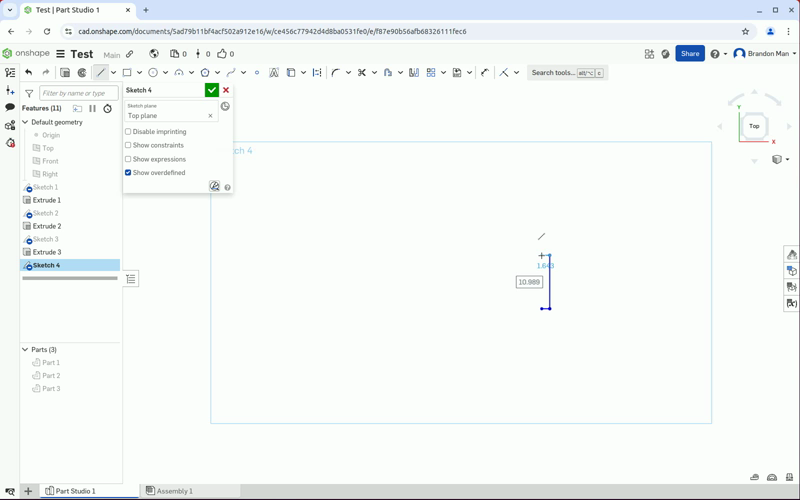
key_up(shift)
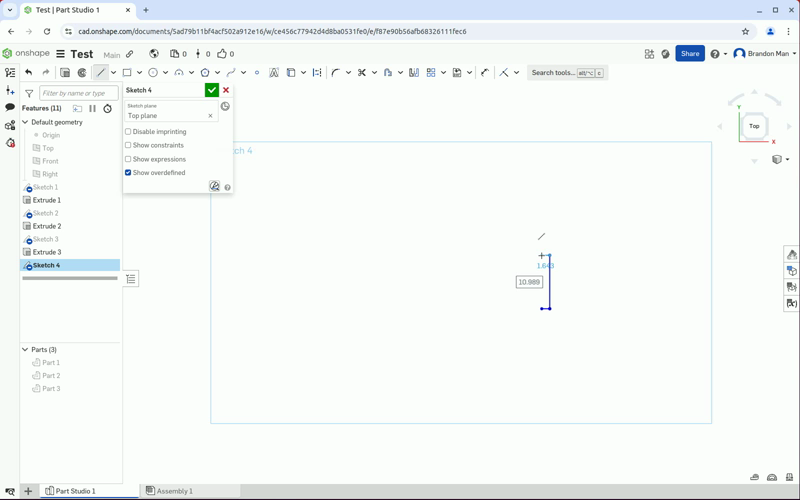
mouse_move(571, 255)
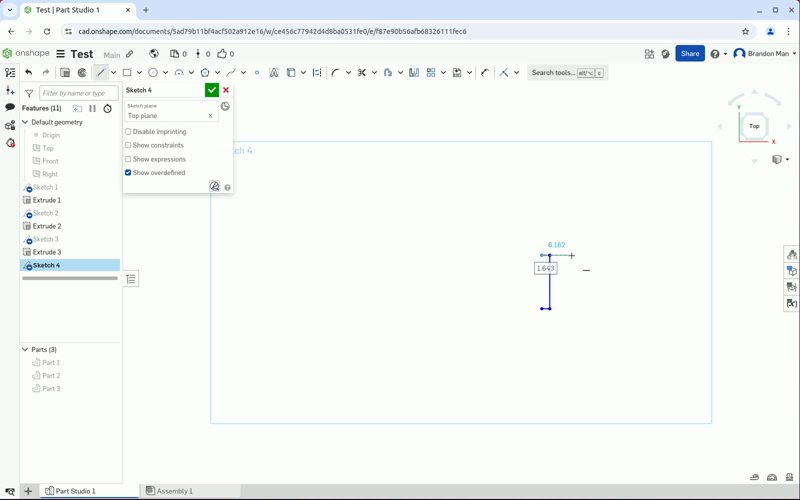
key_down(shift)
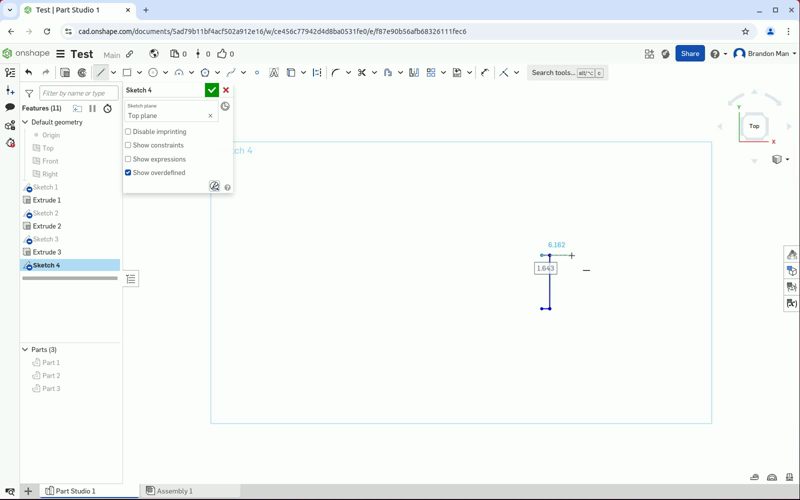
mouse_move(541, 308)
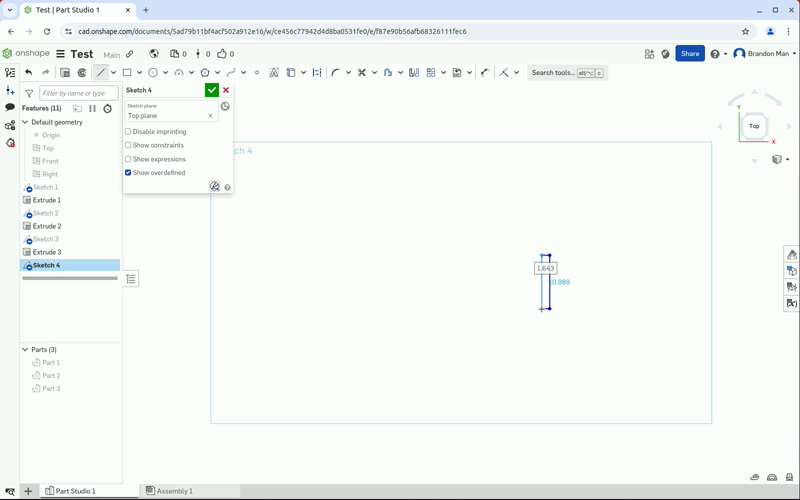
key_up(shift)
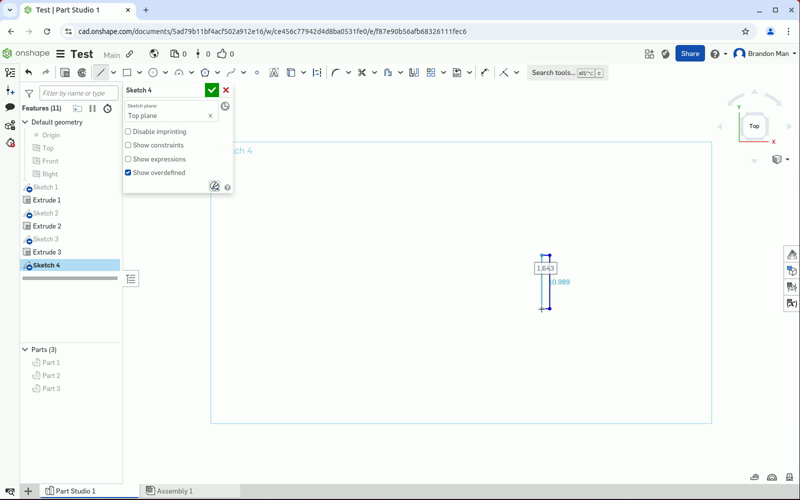
click(541, 308)
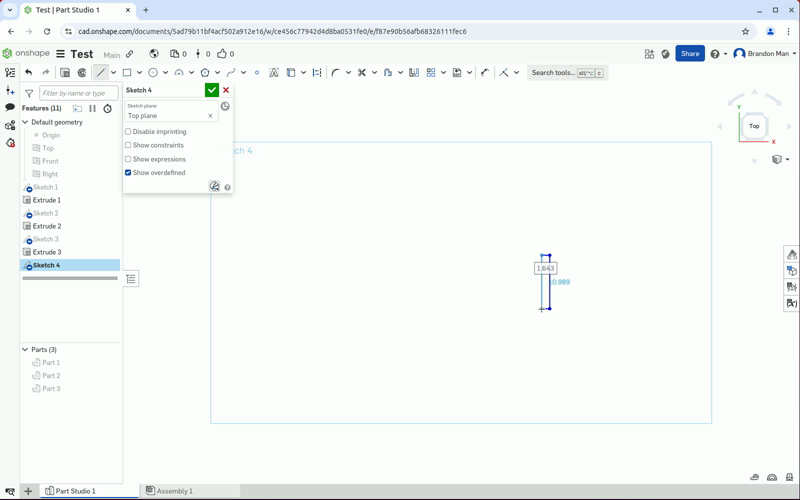
key(esc)
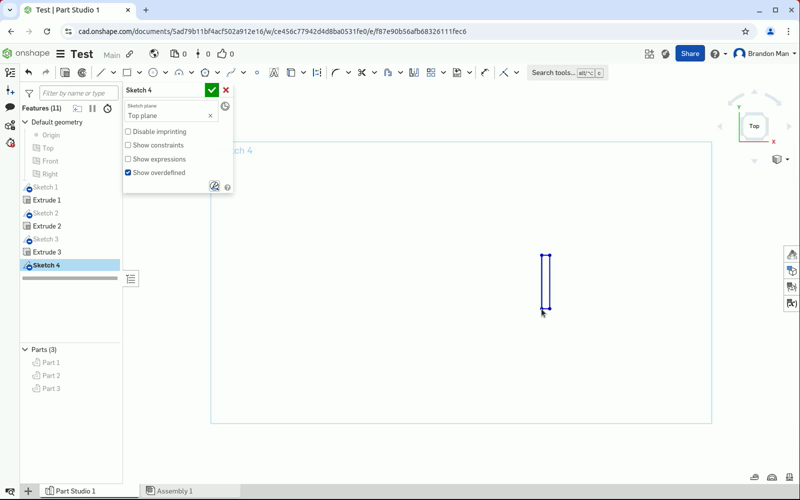
mouse_move(545, 271)
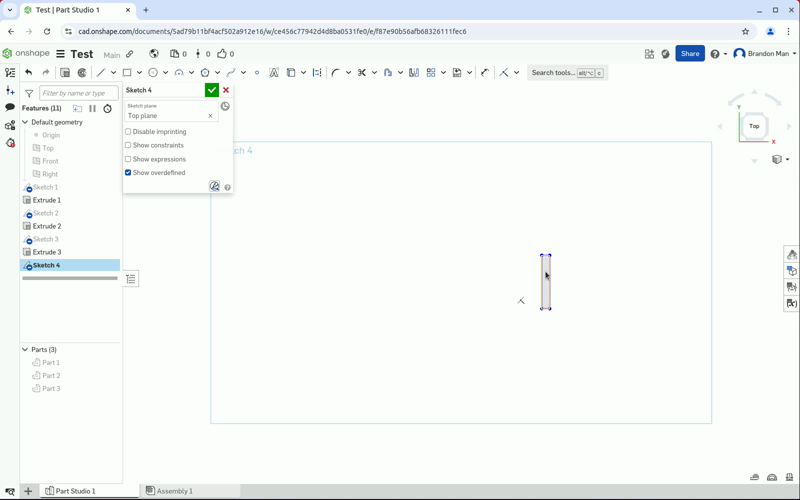
scroll(6)
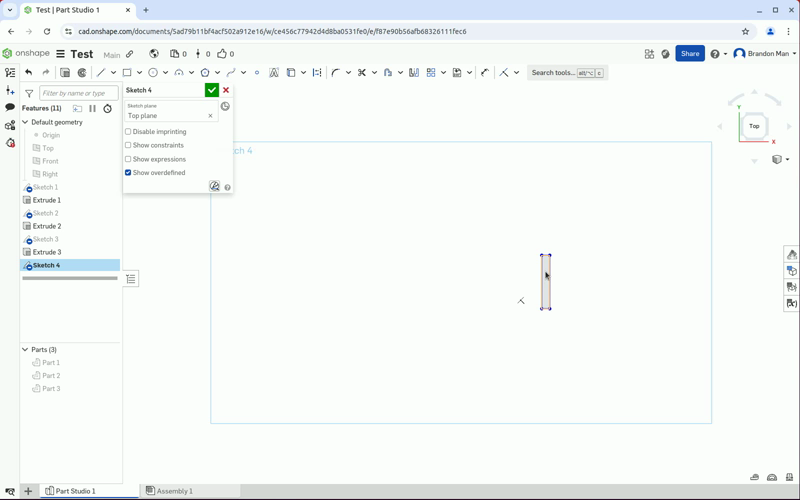
scroll(6)
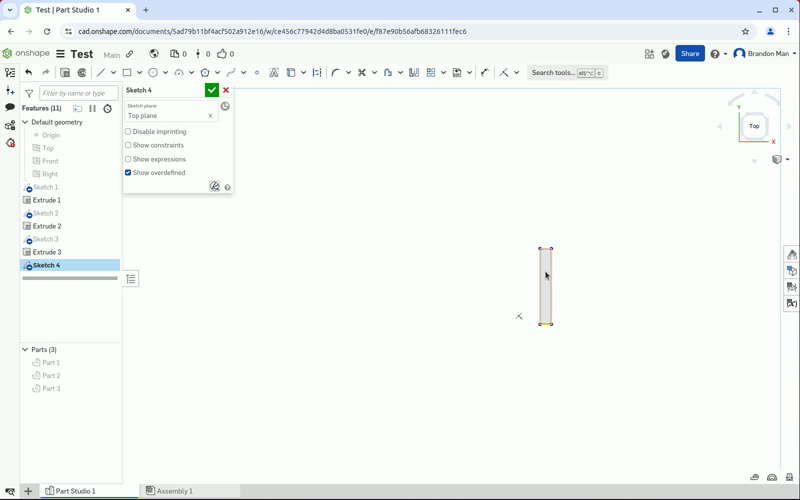
scroll(6)
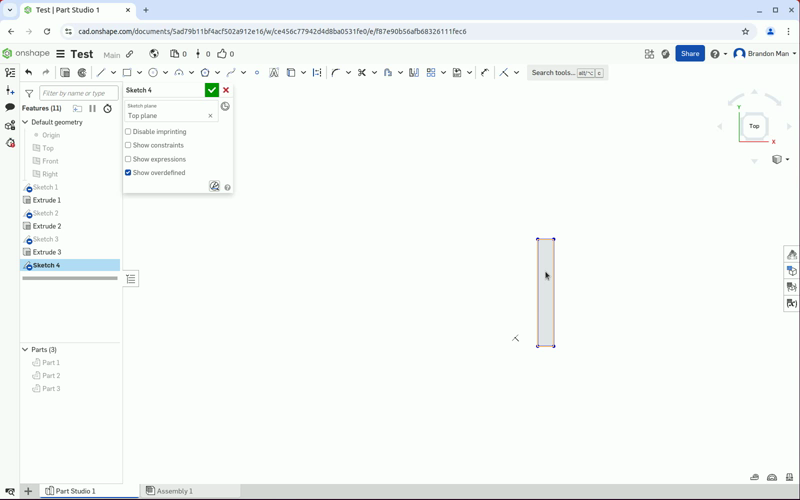
scroll(6)
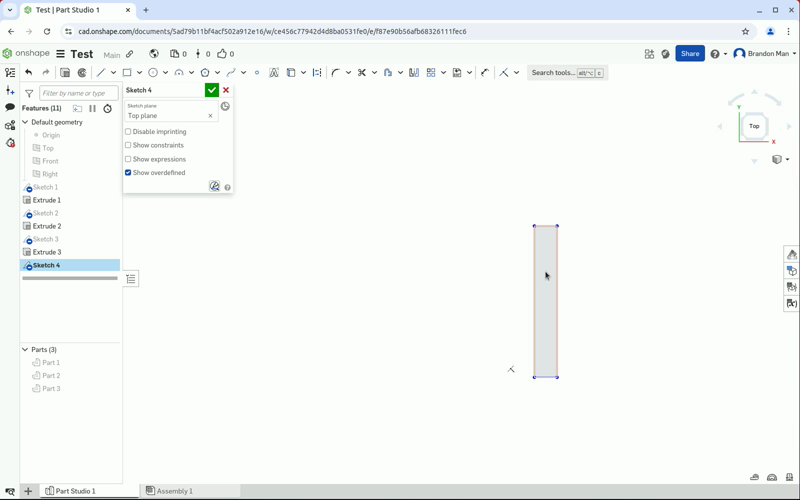
scroll(6)
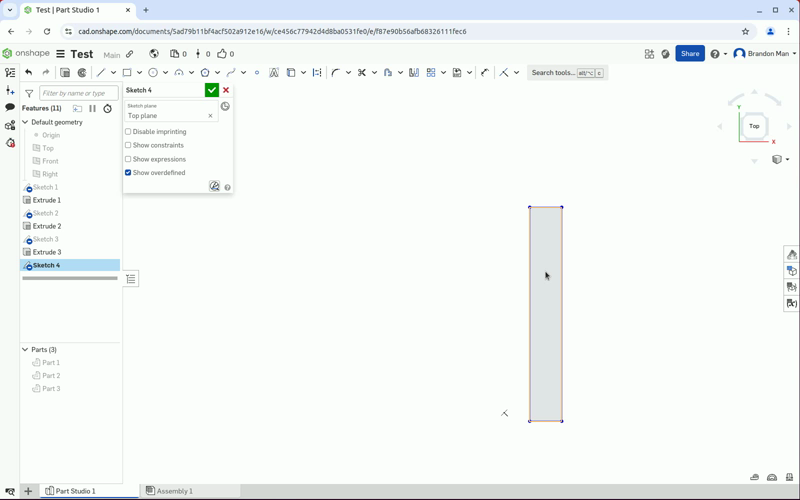
scroll(6)
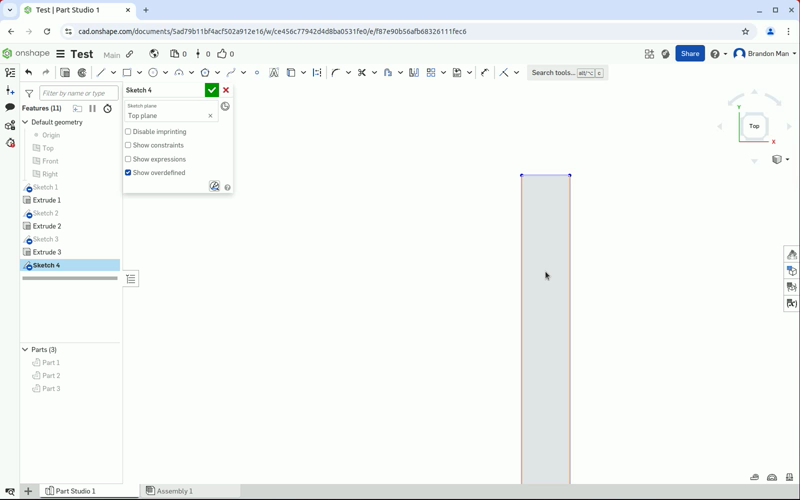
scroll(6)
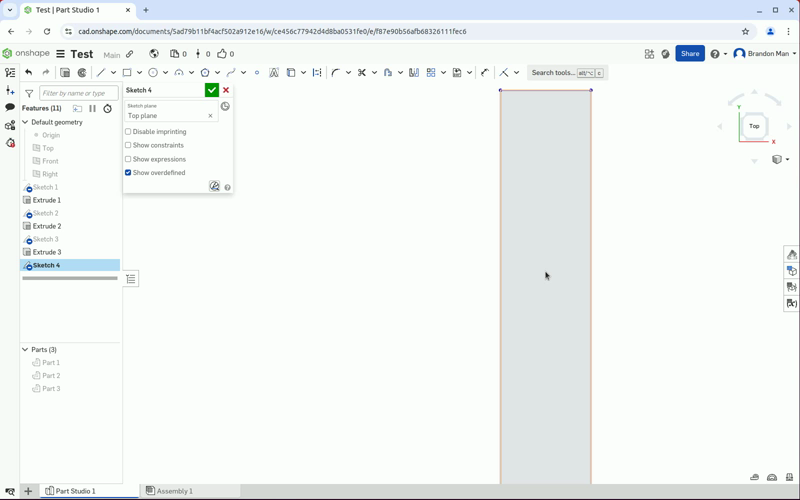
click(545, 271)
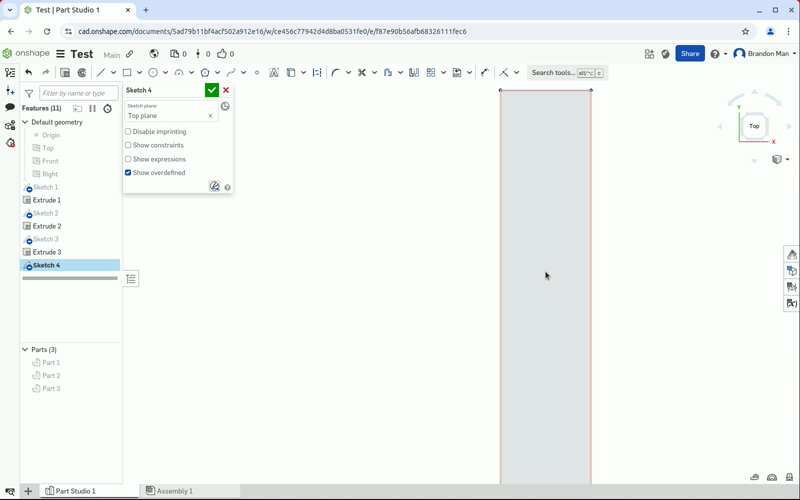
scroll(-6)
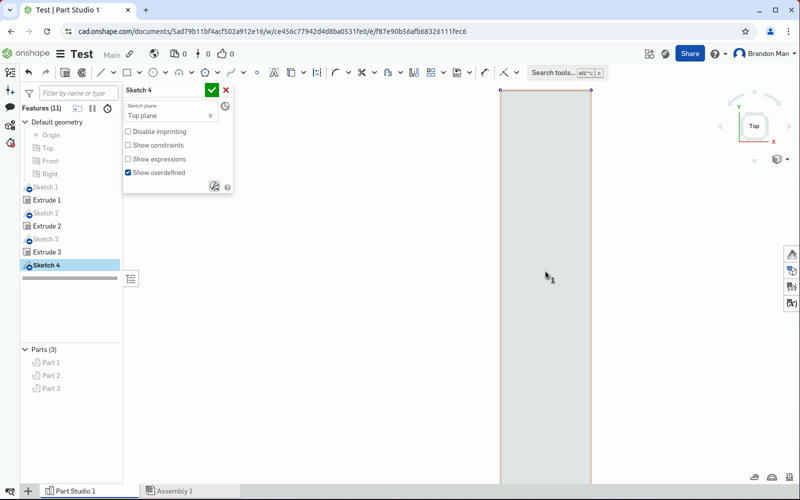
scroll(-6)
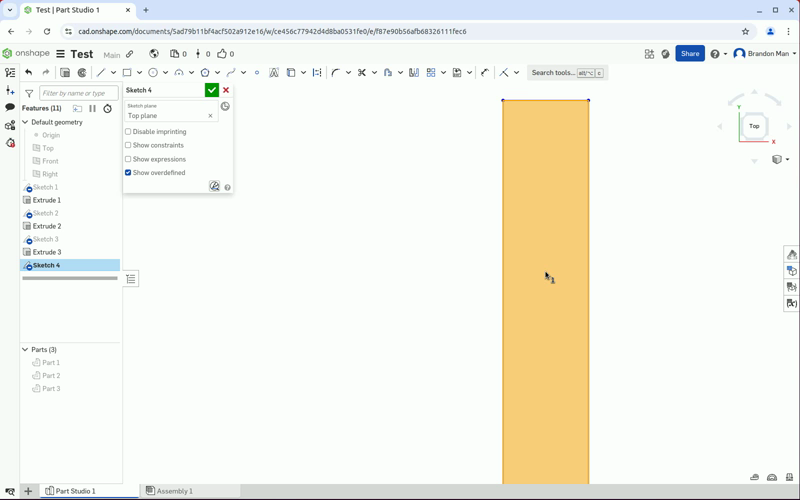
scroll(-6)
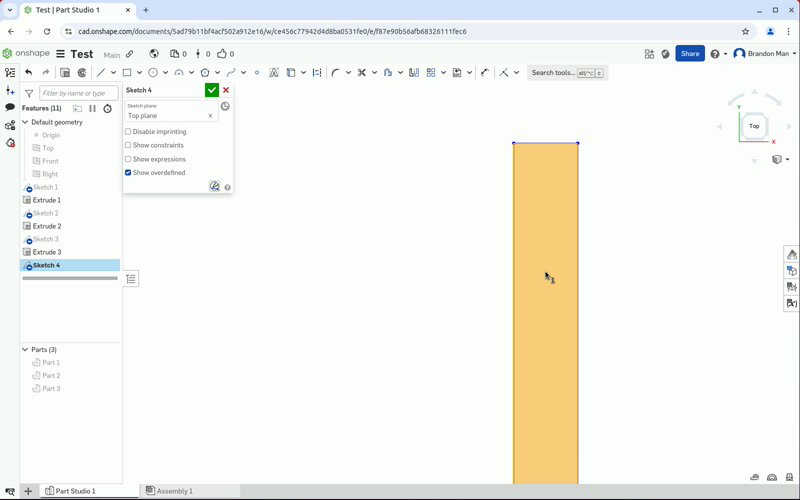
scroll(-6)
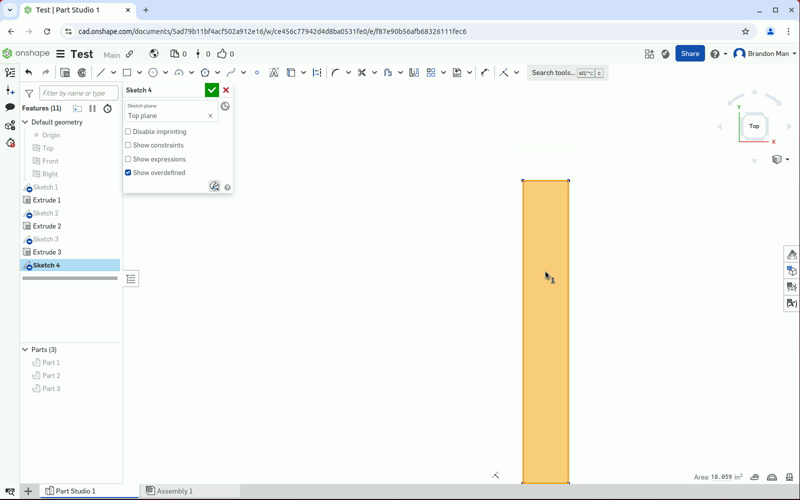
scroll(-6)
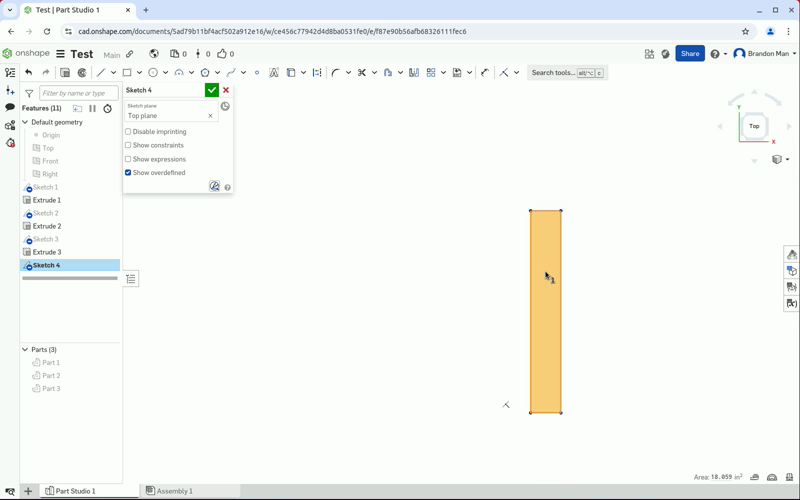
scroll(-6)
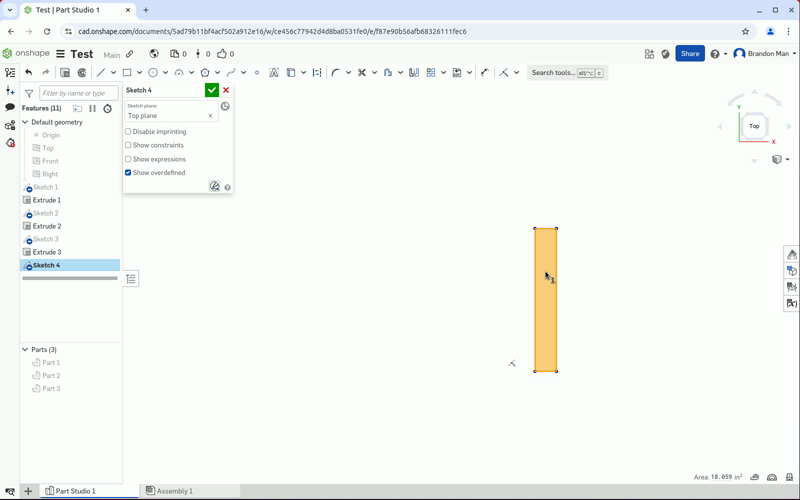
scroll(-6)
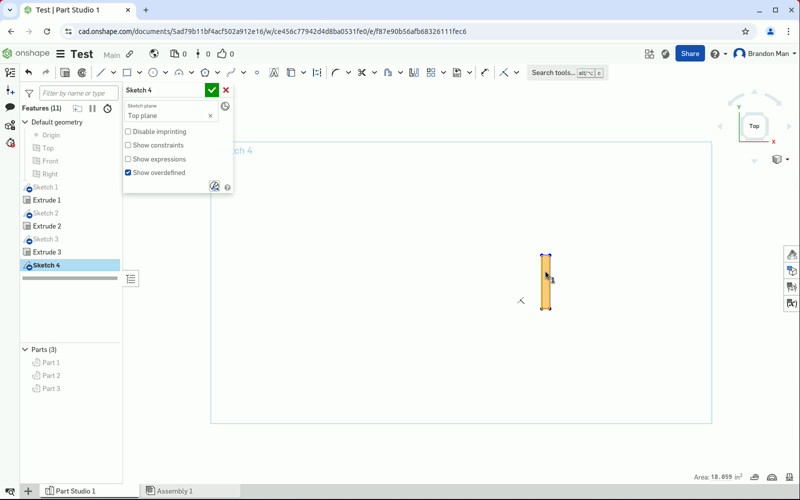
mouse_move(73, 352)
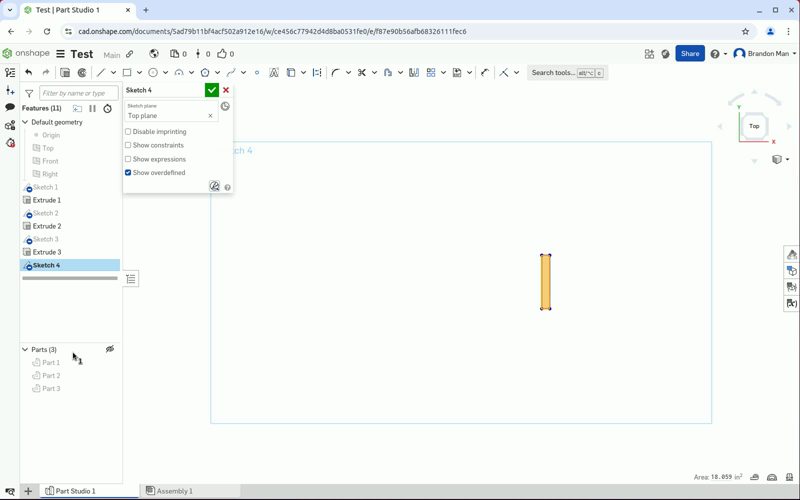
key(shift+y)
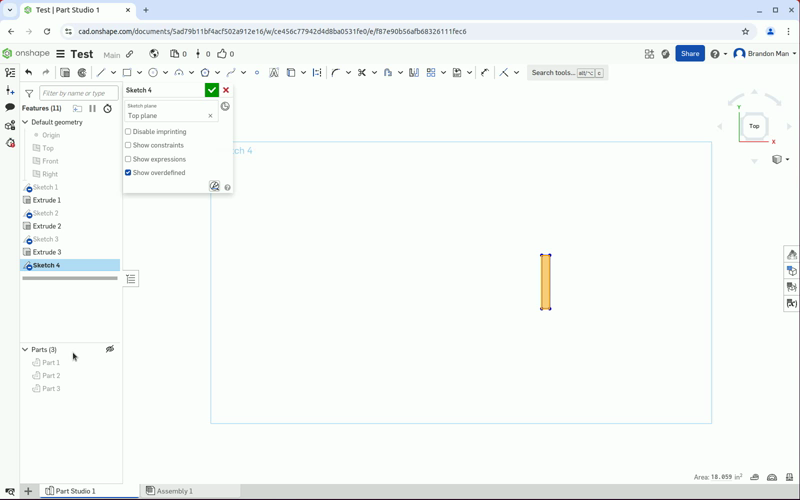
key(shift+e)
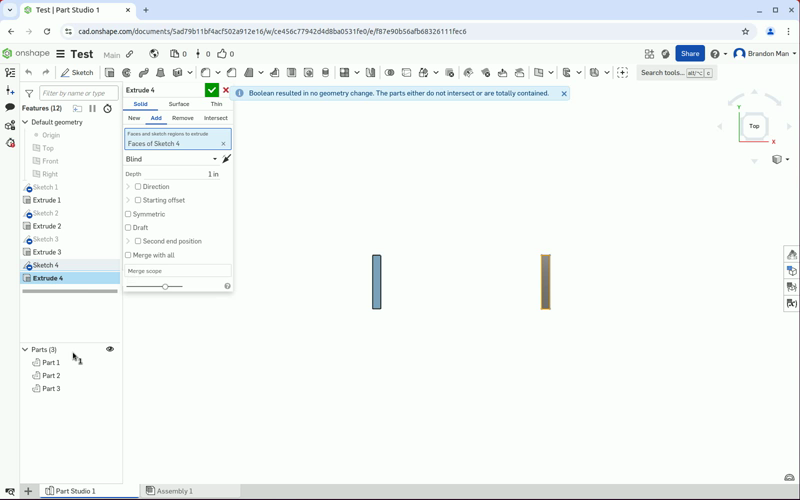
mouse_move(143, 106)
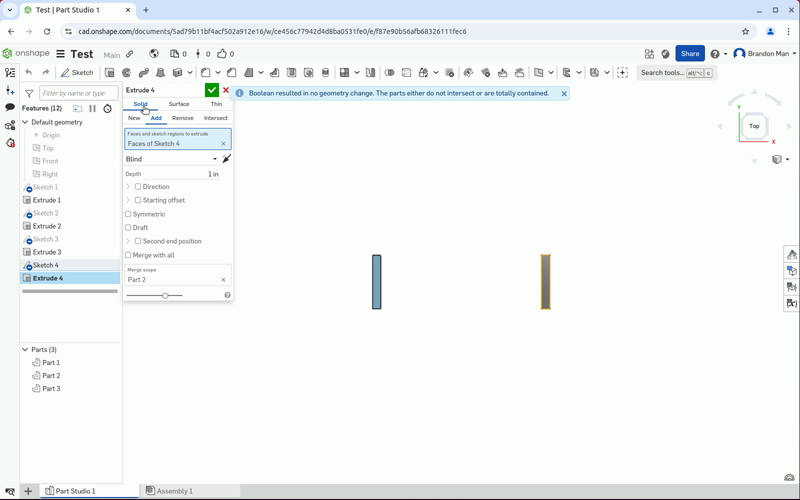
click(143, 106)
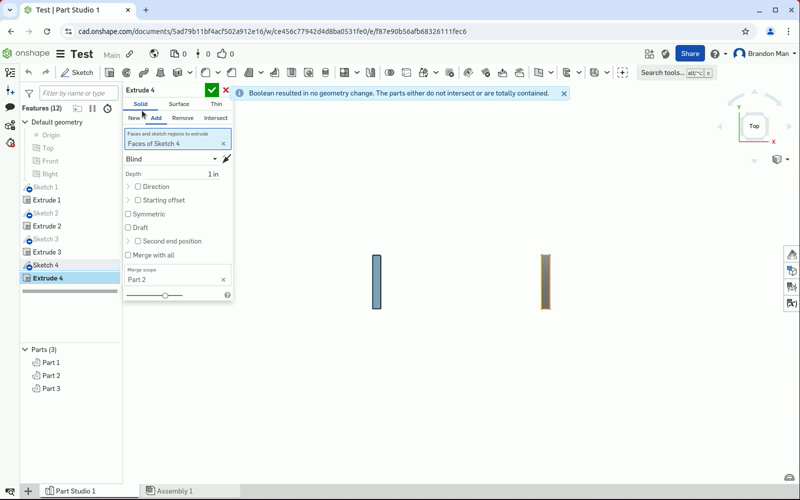
mouse_move(137, 120)
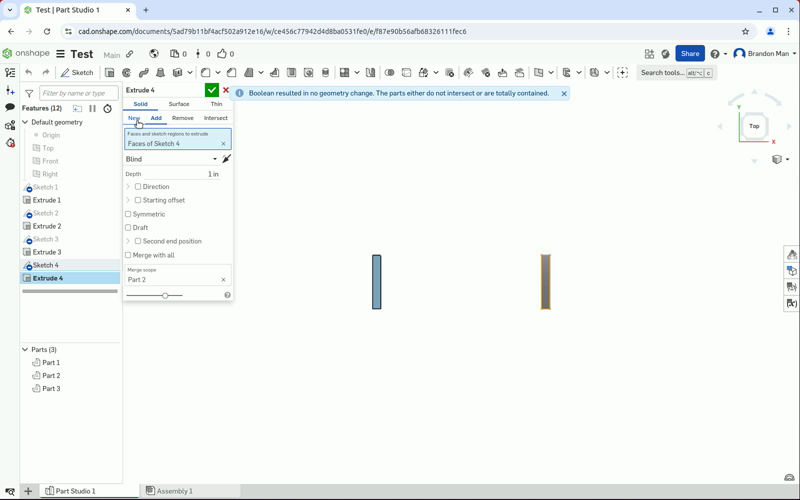
click(137, 120)
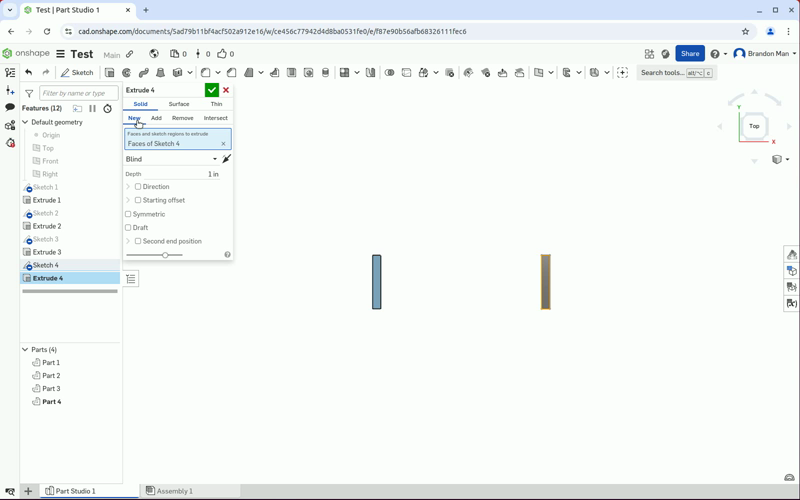
key(tab, 4)
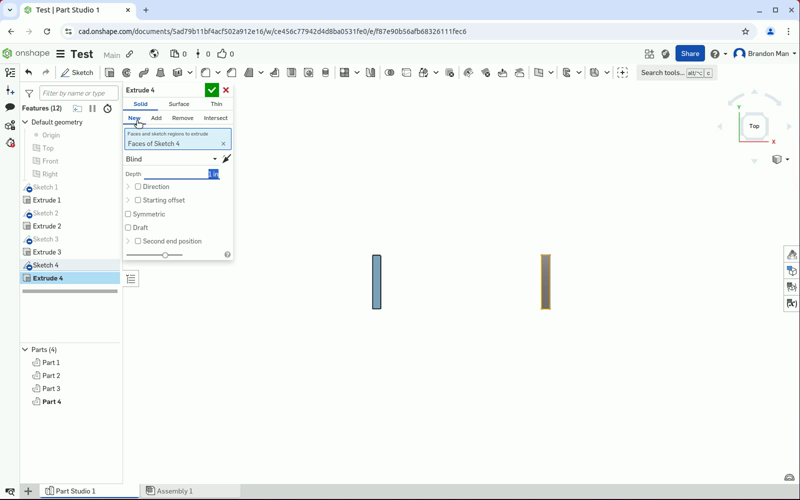
text(0.722)
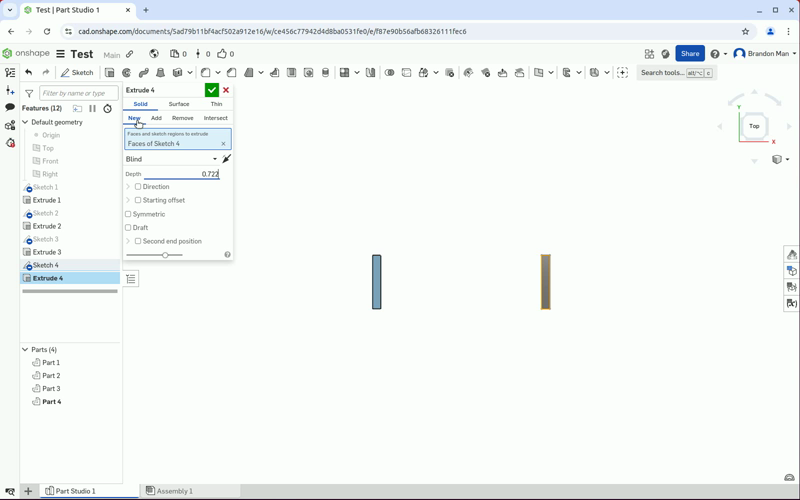
key(enter)
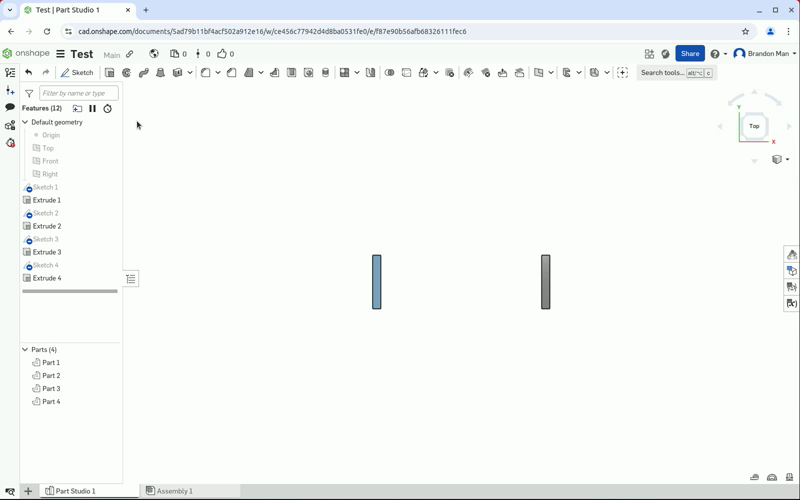
key(shift+h)
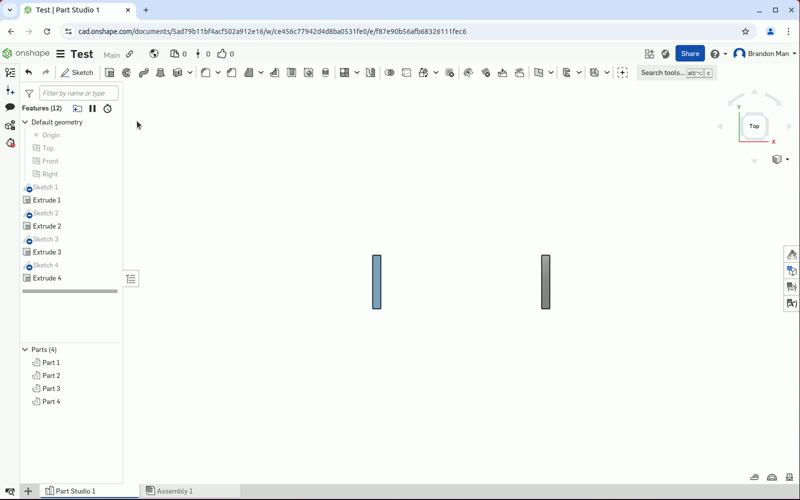
key(shift+h)
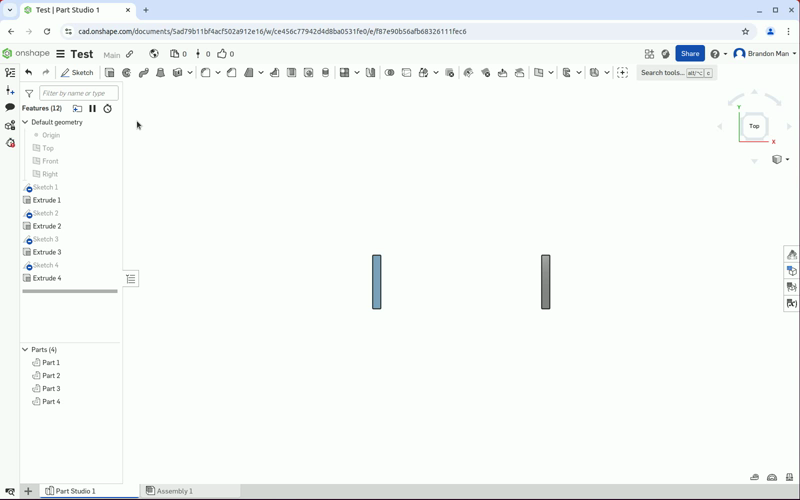
mouse_move(73, 189)
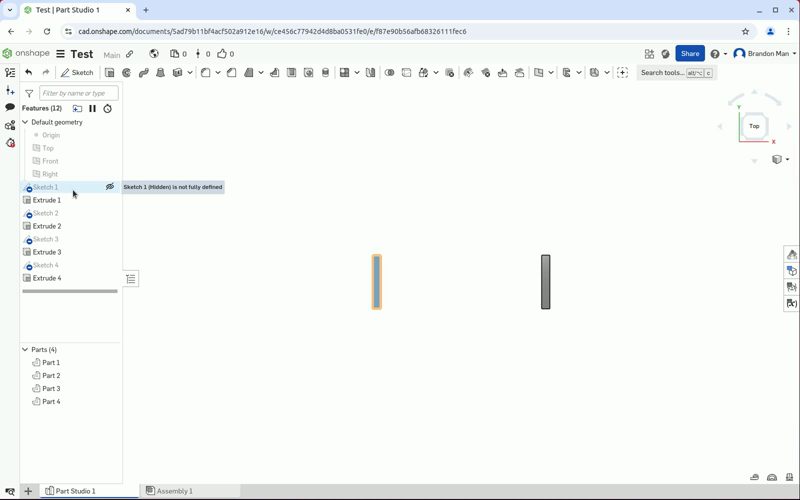
click(73, 189)
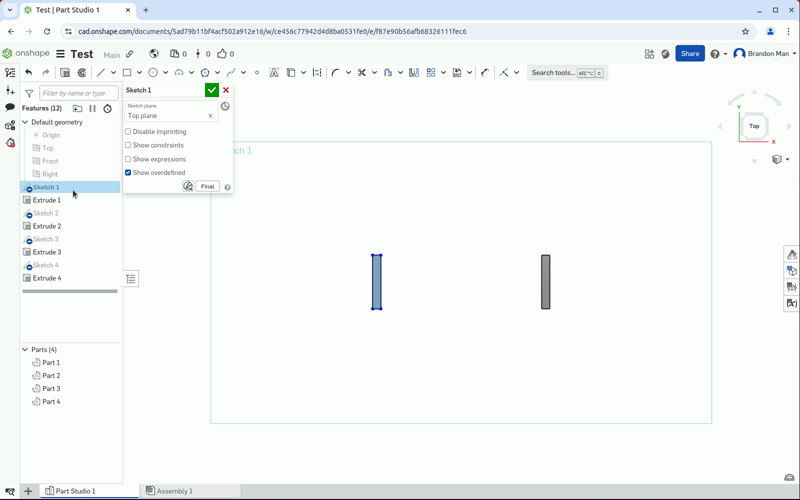
mouse_move(229, 92)
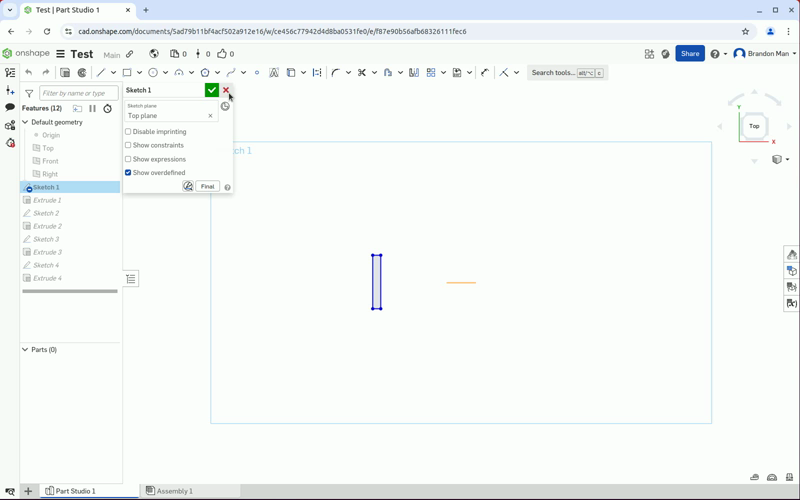
click(229, 92)
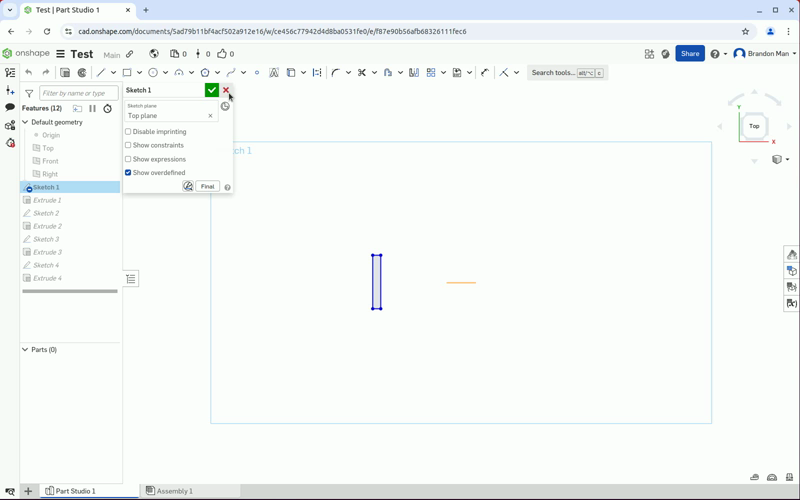
key(shift+s)
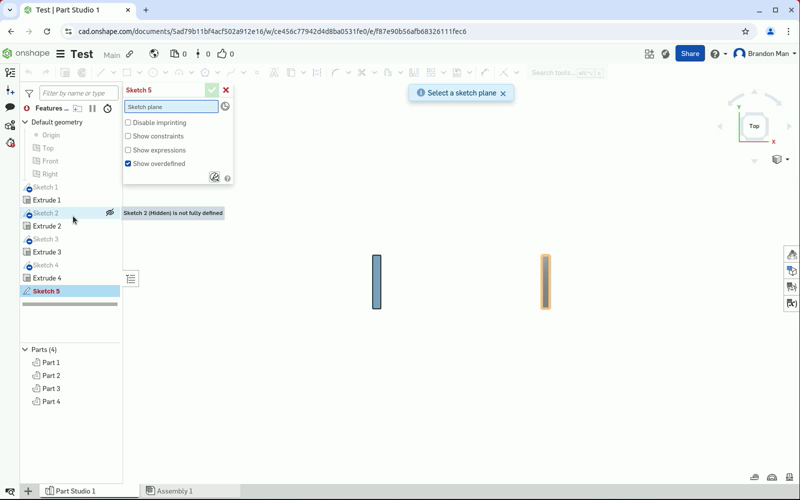
scroll(3)
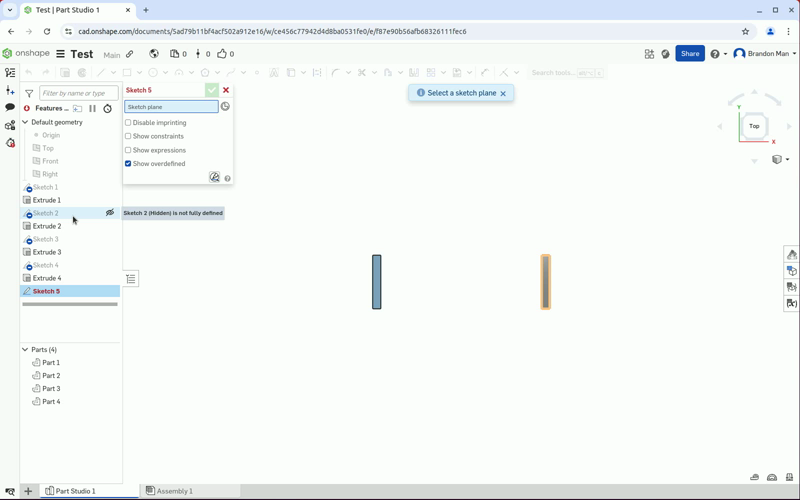
mouse_move(73, 150)
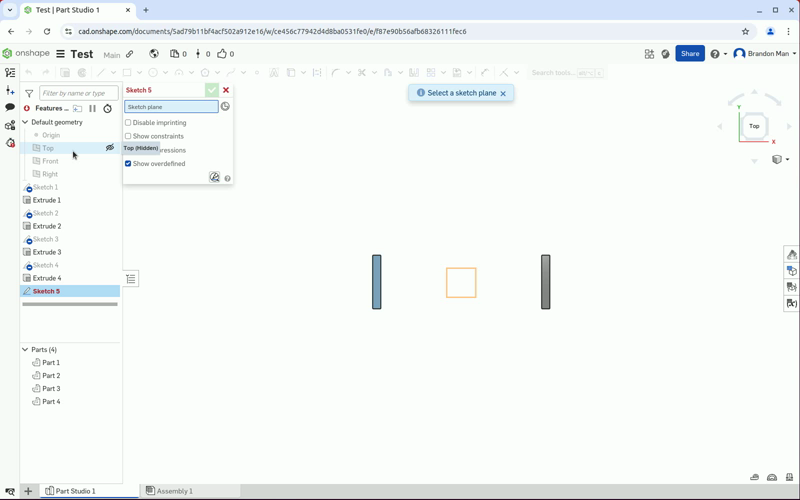
click(73, 150)
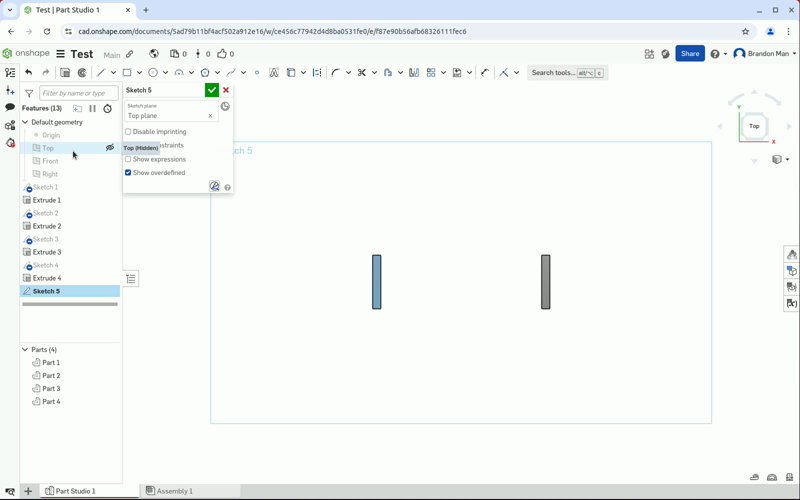
mouse_move(73, 352)
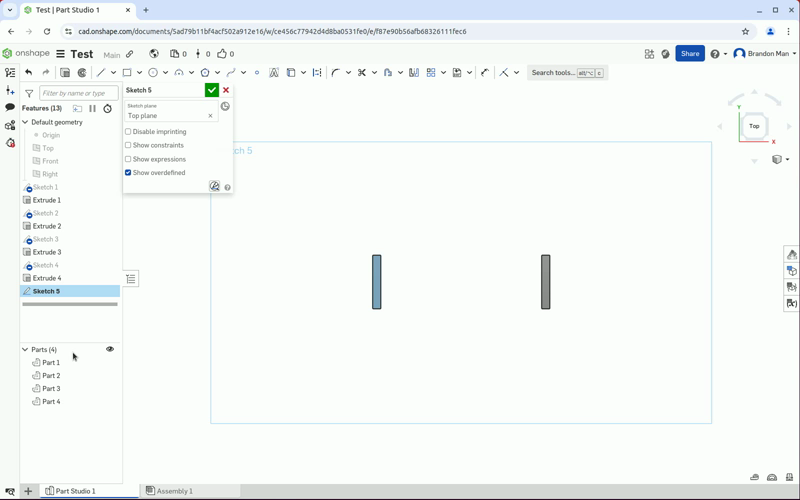
key(y)
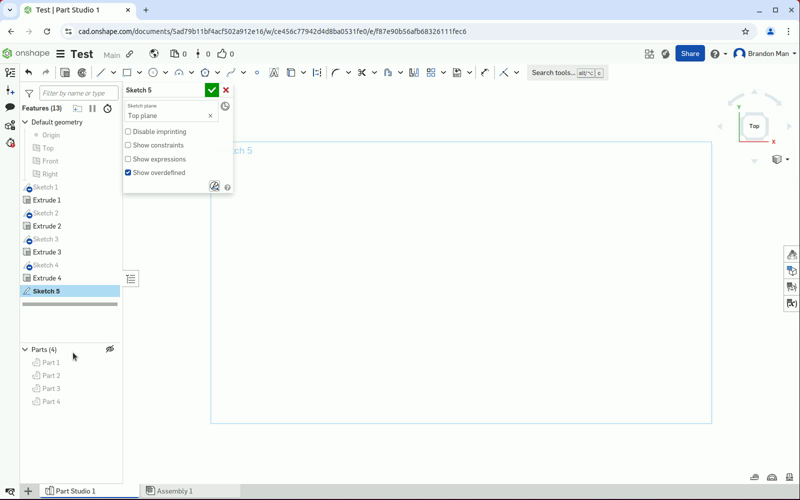
key(l)
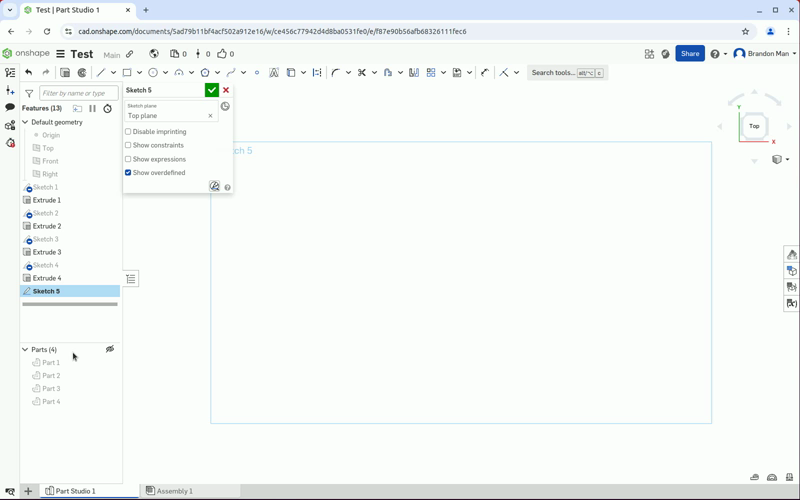
key_down(shift)
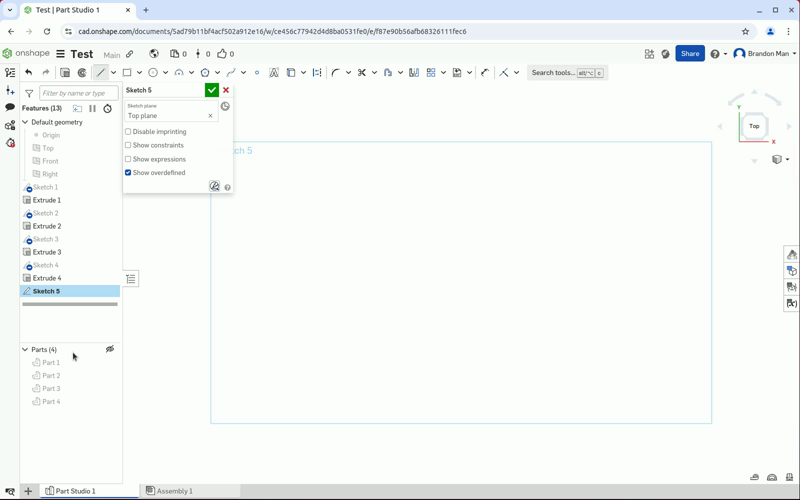
mouse_move(379, 308)
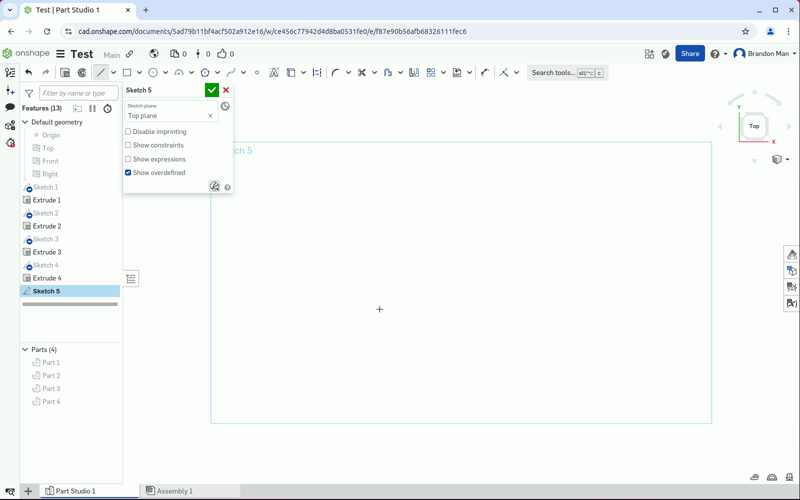
click(379, 308)
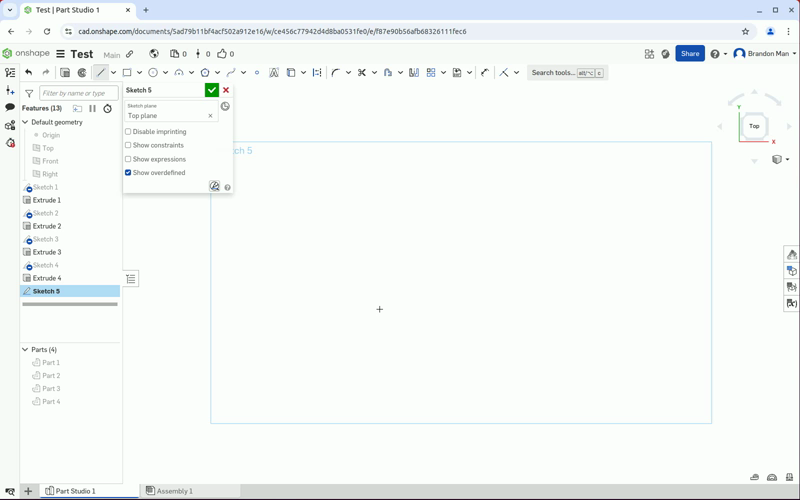
key_up(shift)
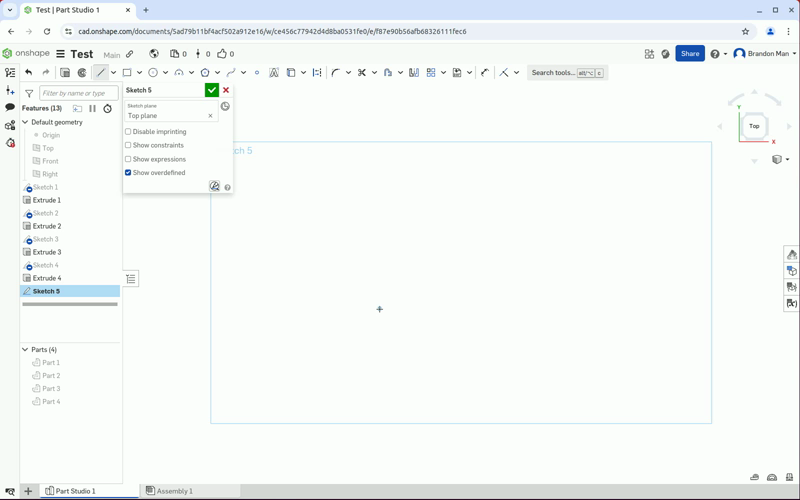
key_down(shift)
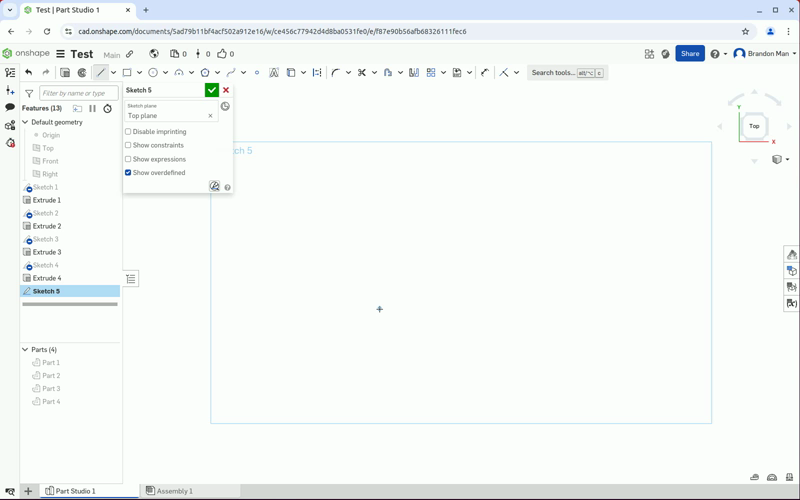
mouse_move(541, 308)
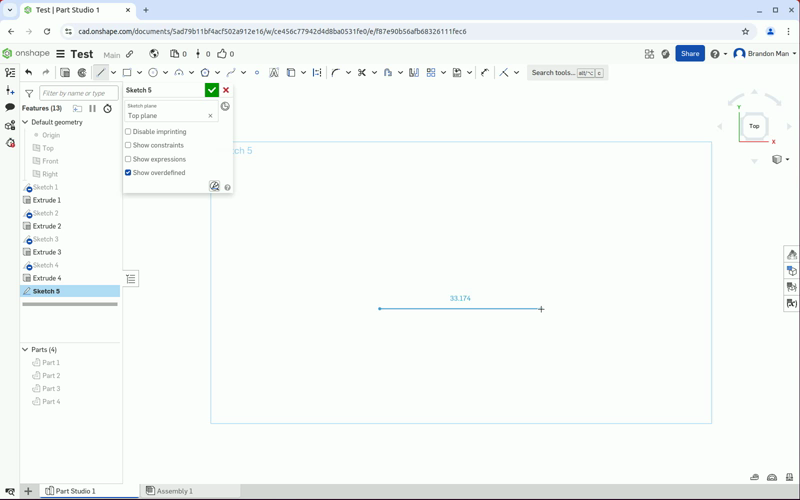
click(541, 308)
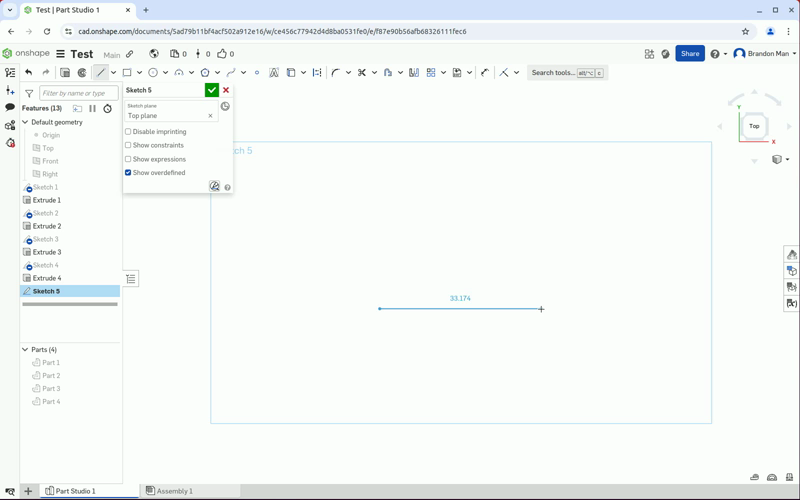
key_up(shift)
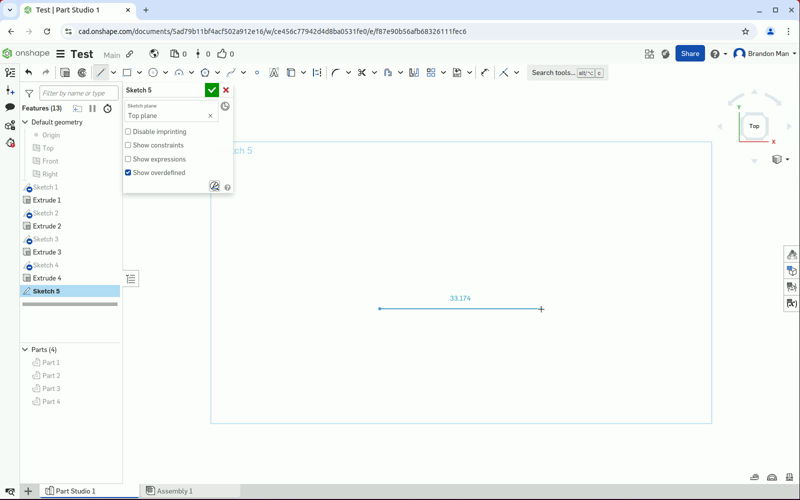
key_down(shift)
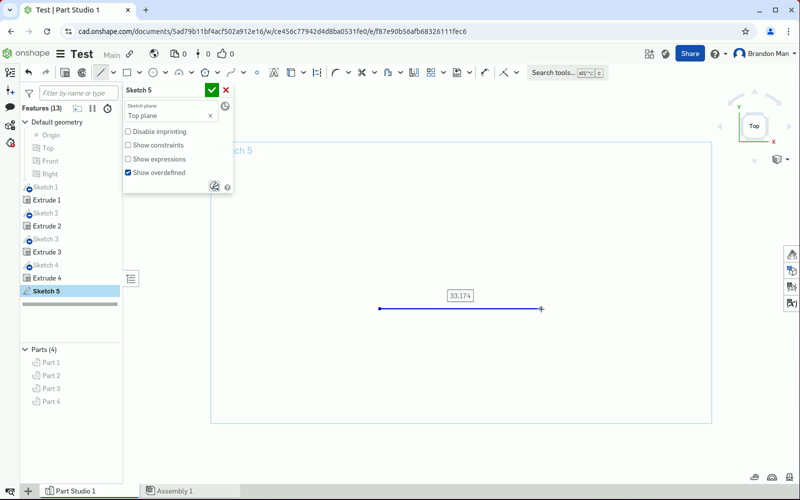
mouse_move(571, 308)
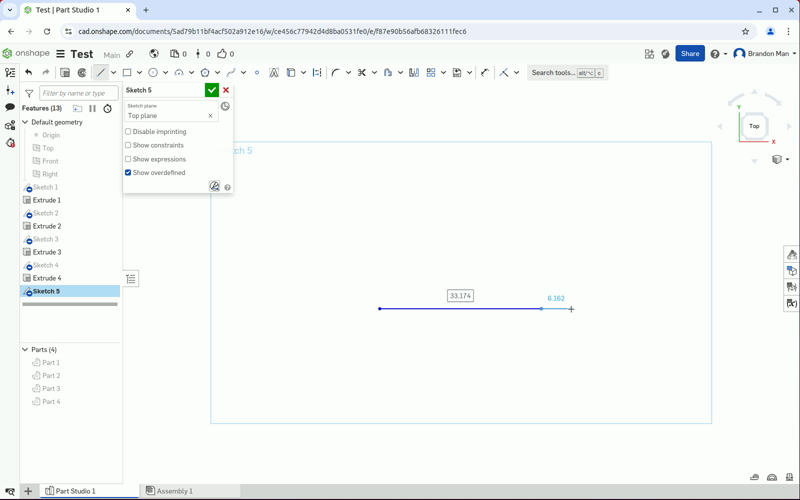
mouse_move(541, 256)
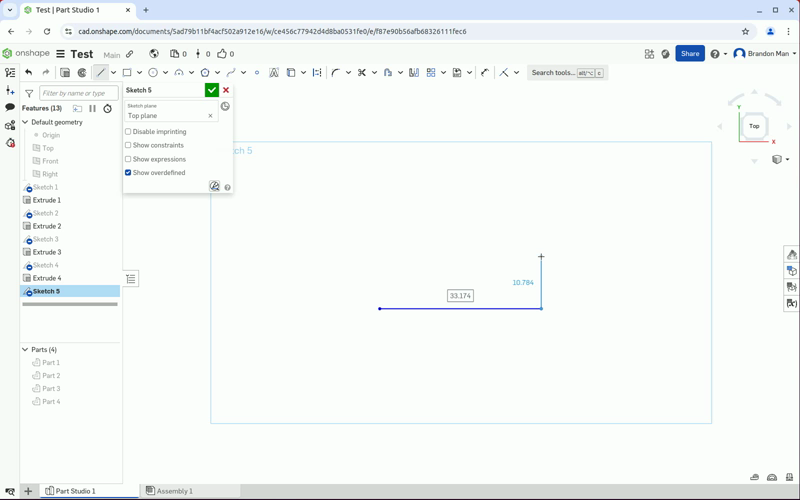
click(541, 256)
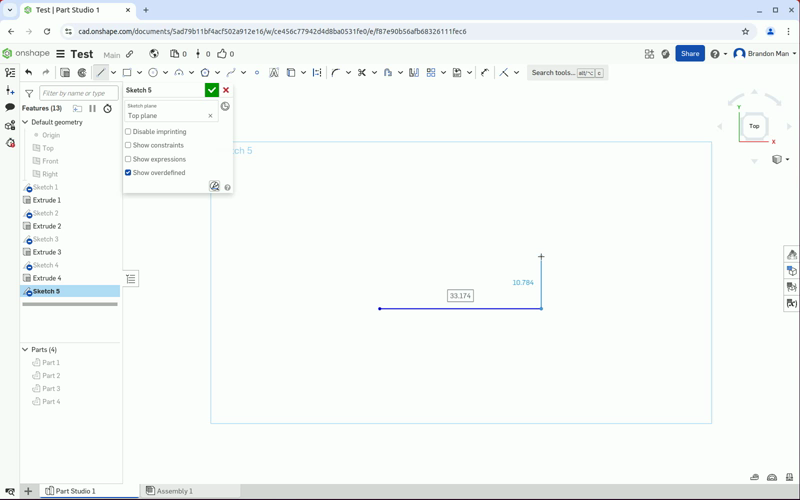
key_up(shift)
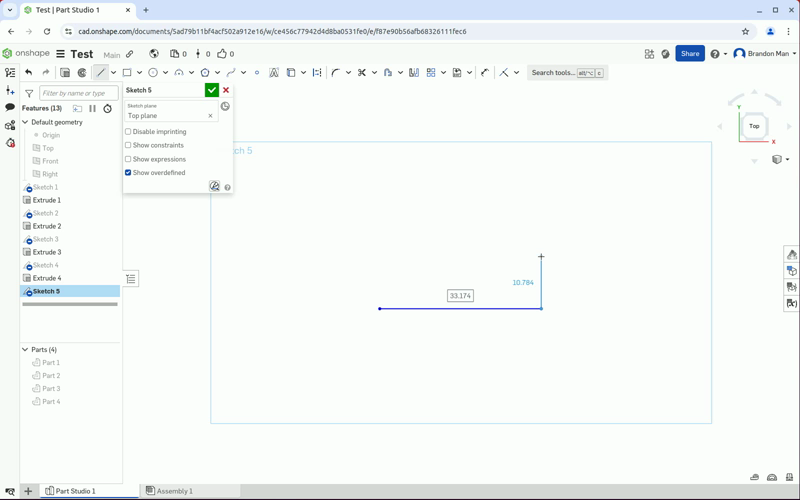
key_down(shift)
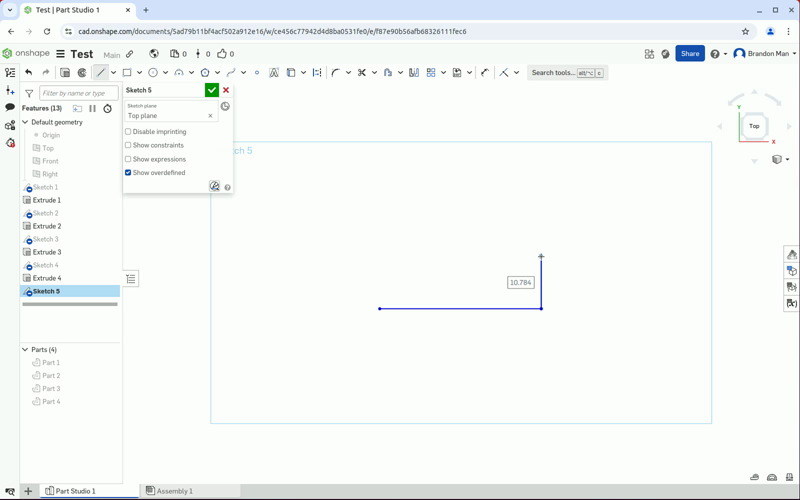
mouse_move(379, 256)
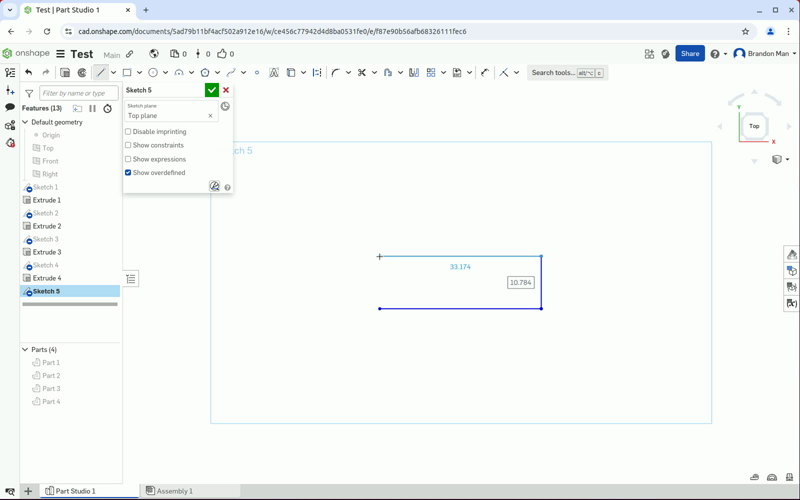
click(379, 256)
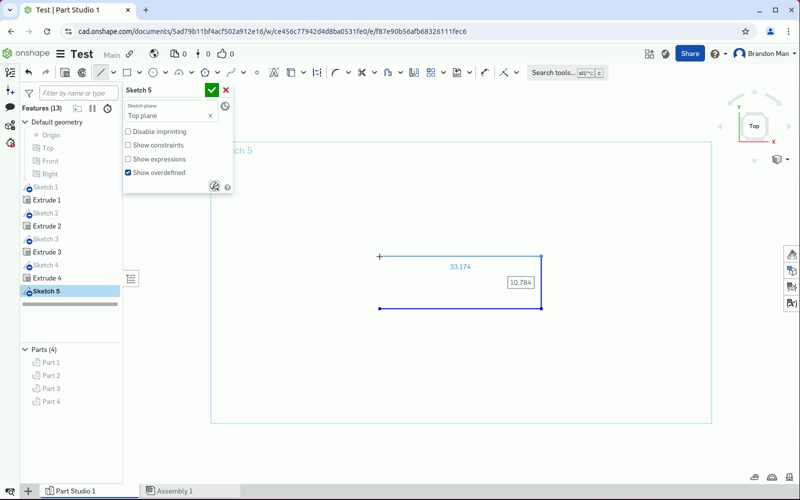
key_up(shift)
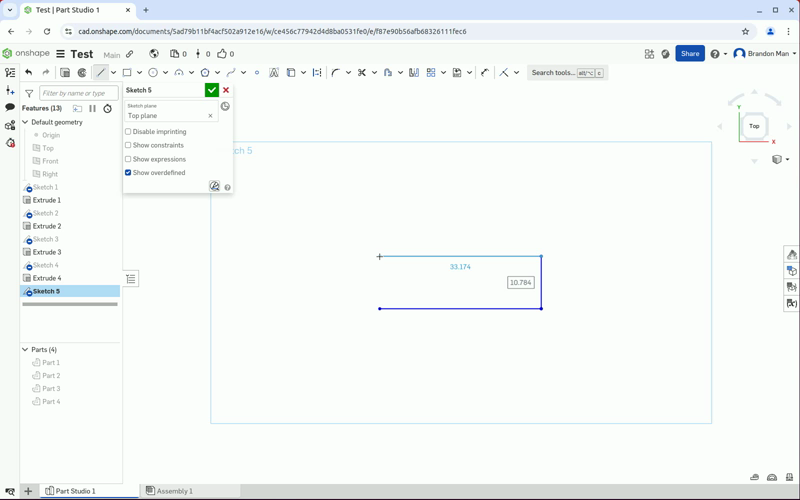
mouse_move(409, 256)
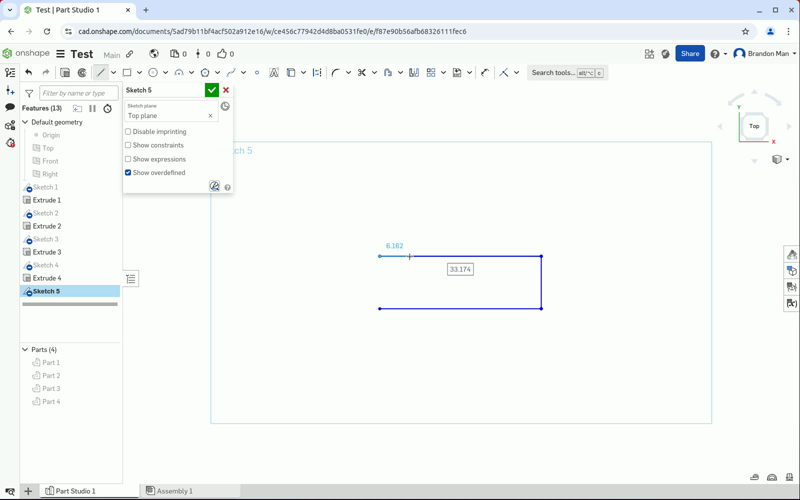
key_down(shift)
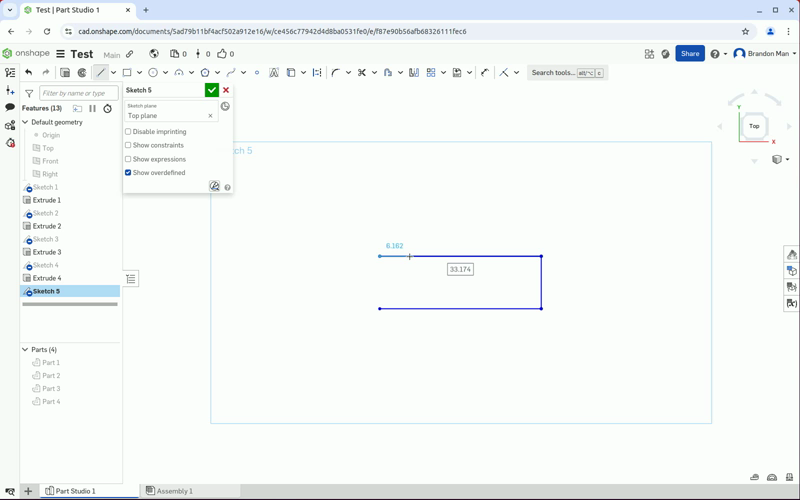
mouse_move(379, 308)
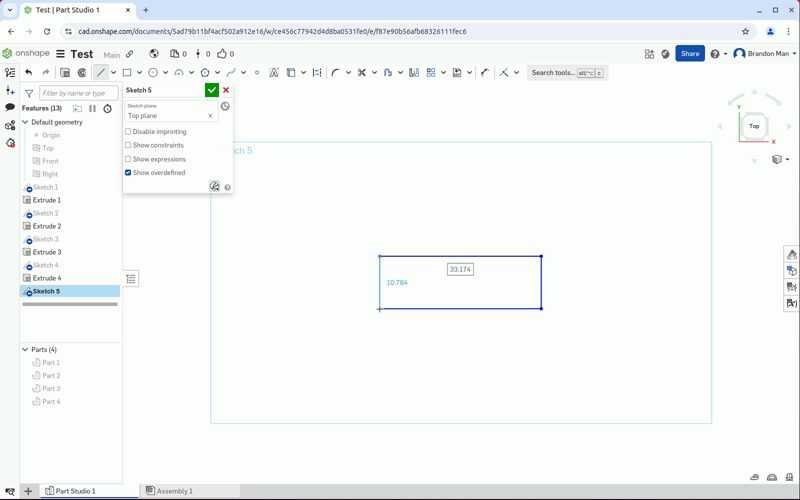
key_up(shift)
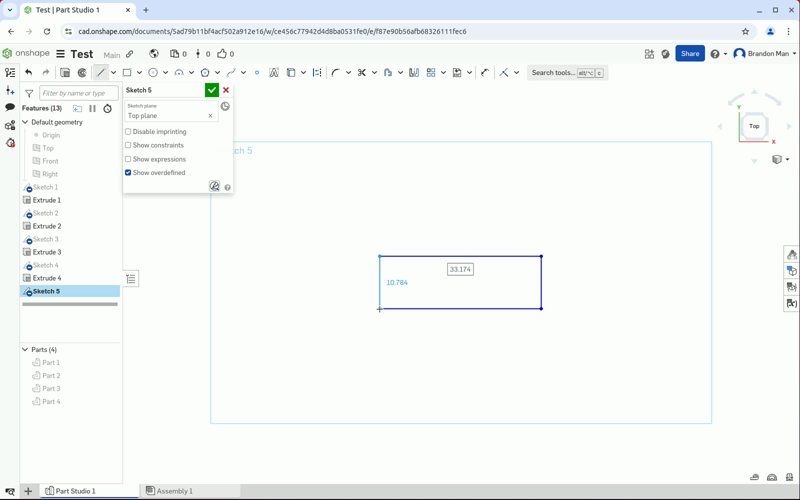
click(379, 308)
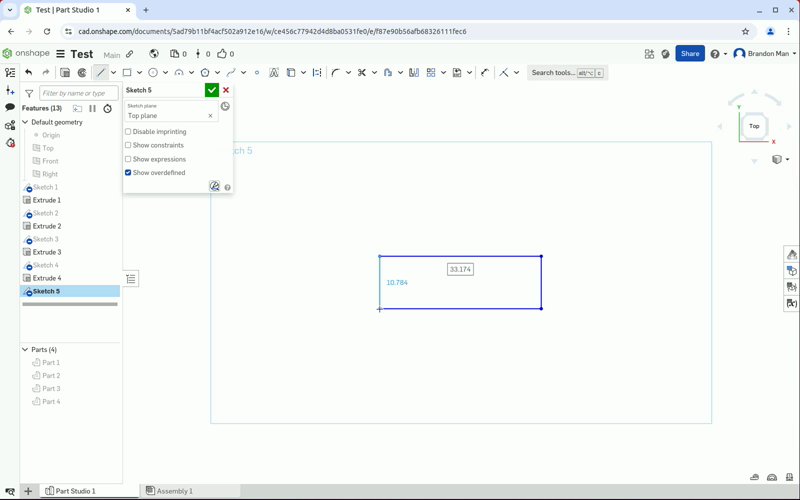
key(esc)
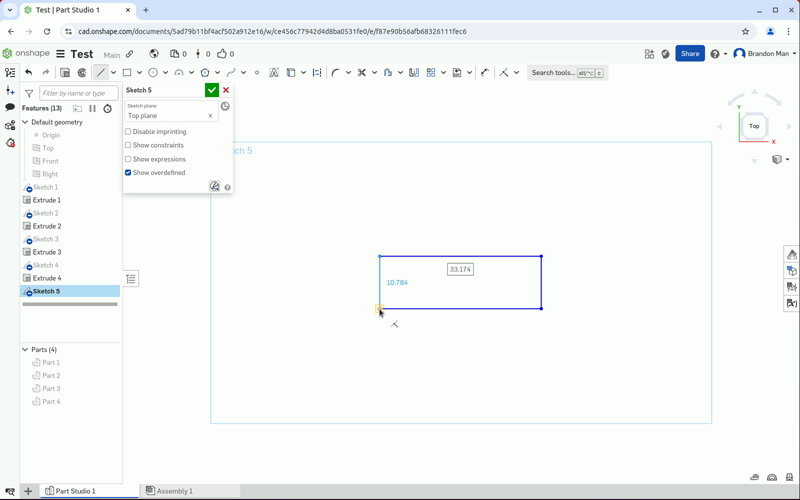
mouse_move(430, 300)
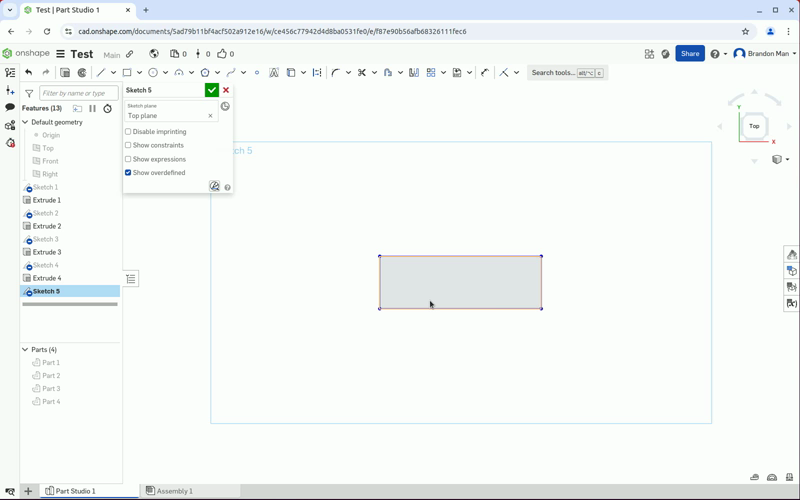
click(430, 300)
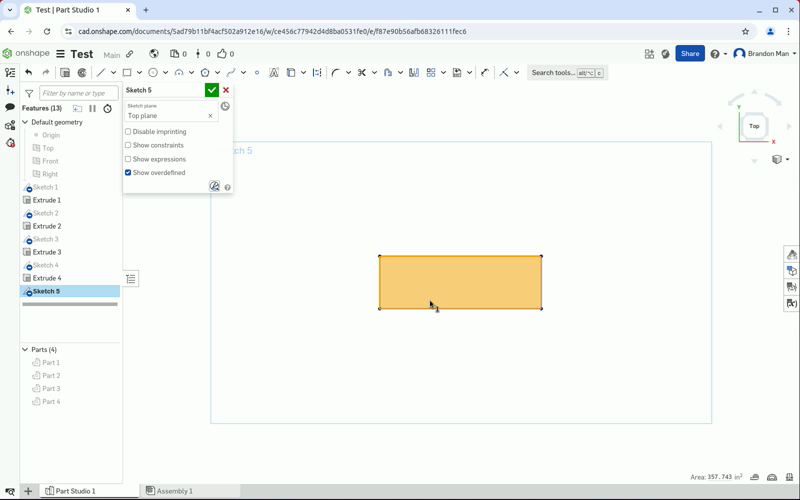
mouse_move(73, 352)
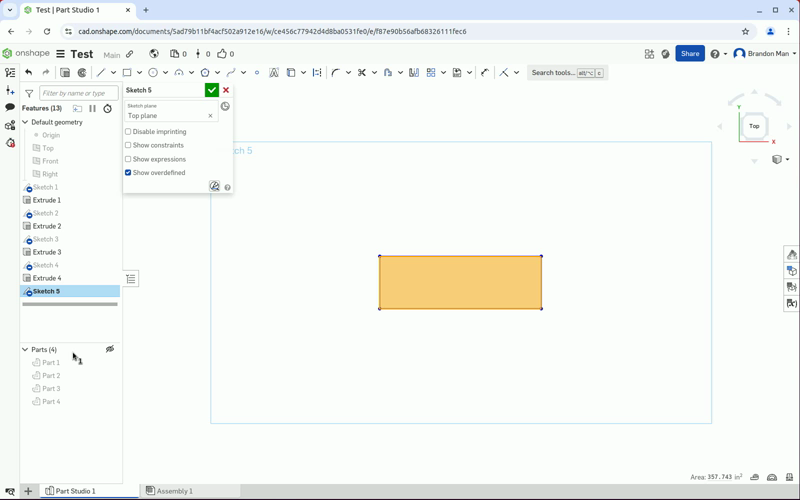
key(shift+y)
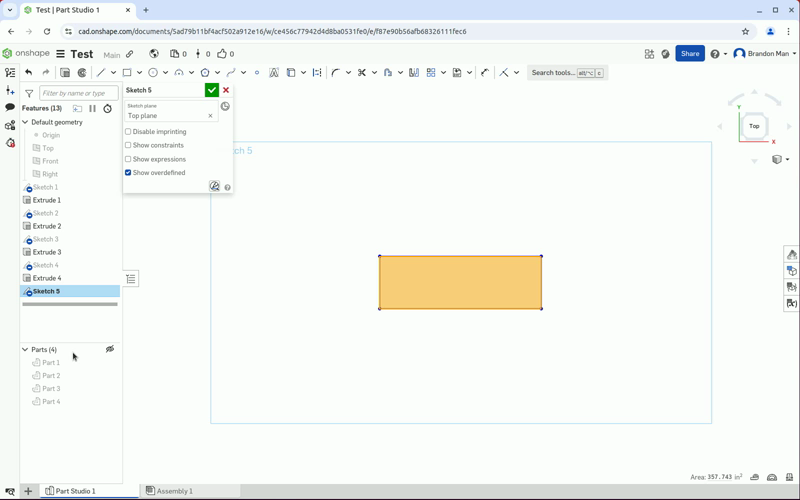
key(shift+e)
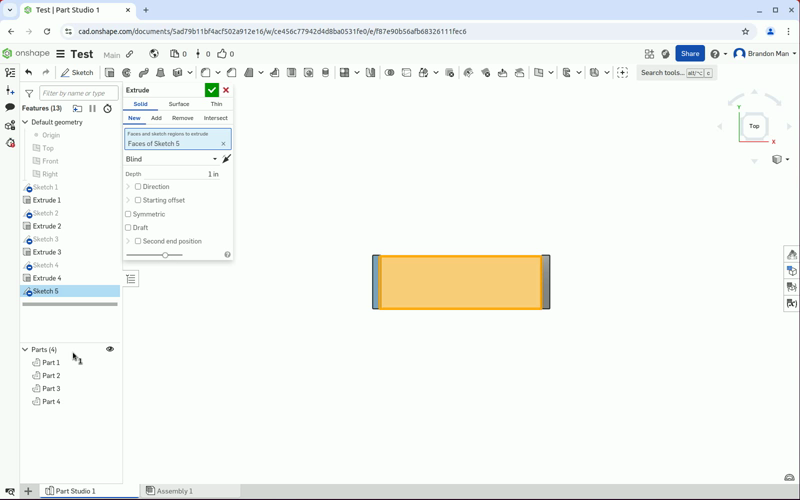
mouse_move(143, 106)
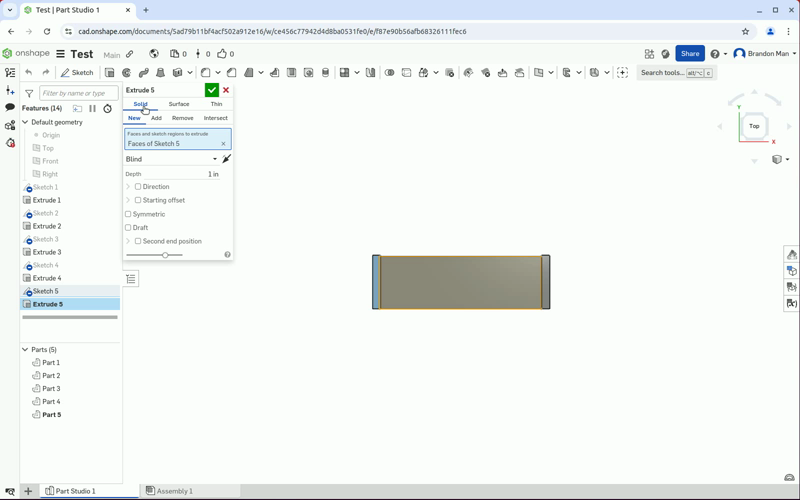
click(143, 106)
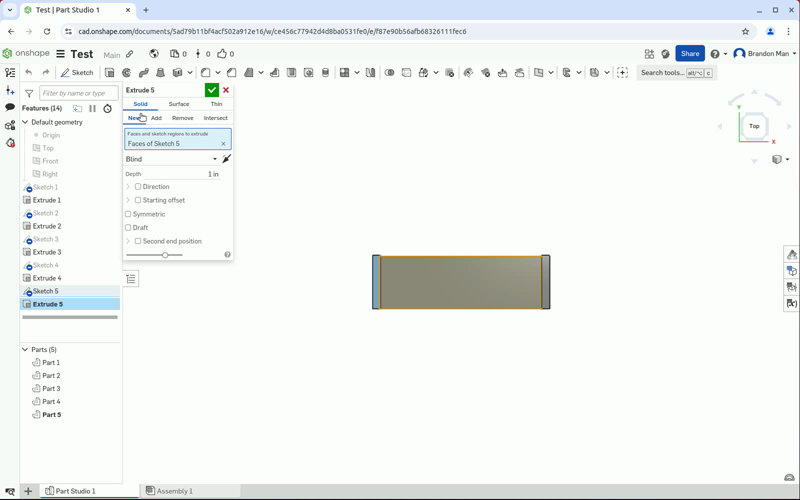
mouse_move(137, 120)
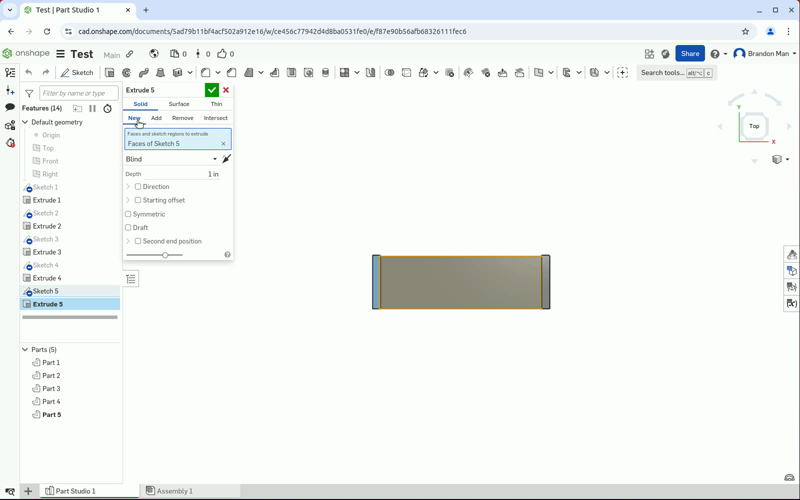
click(137, 120)
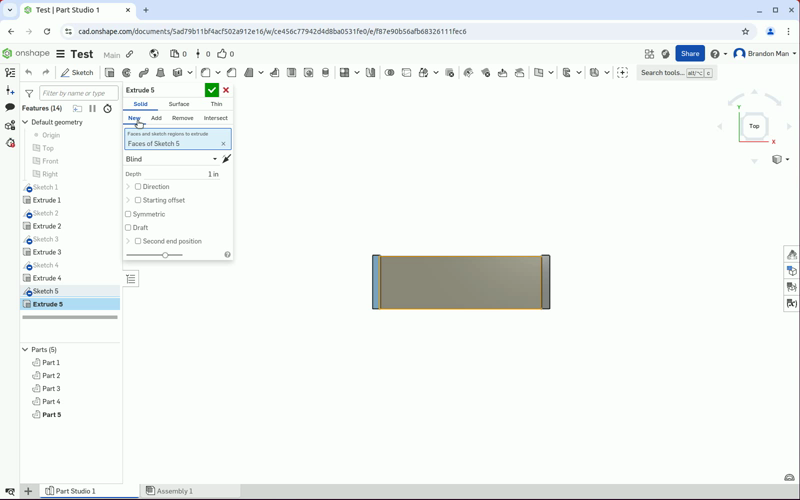
key(tab, 4)
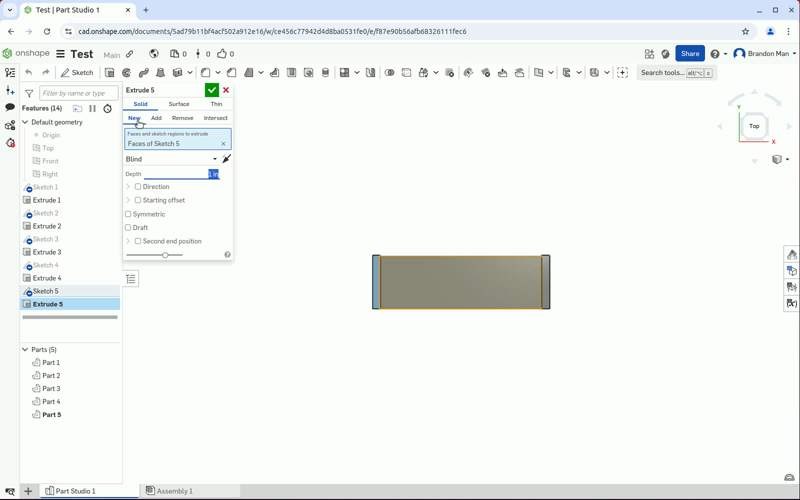
text(0.722)
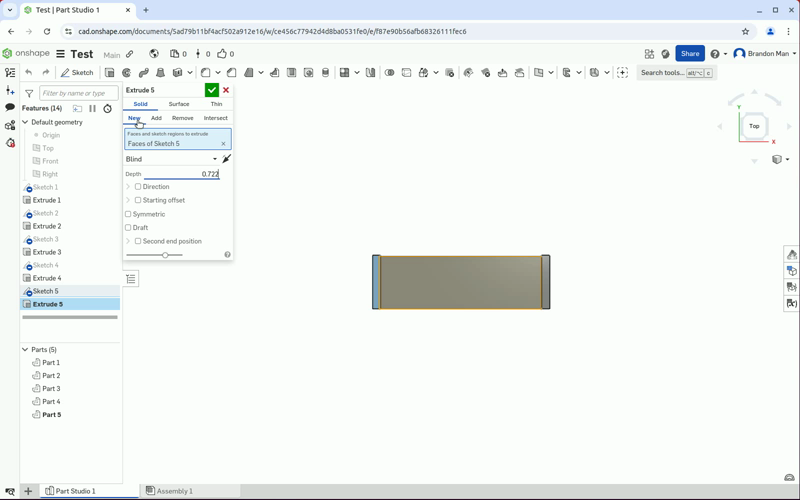
key(enter)
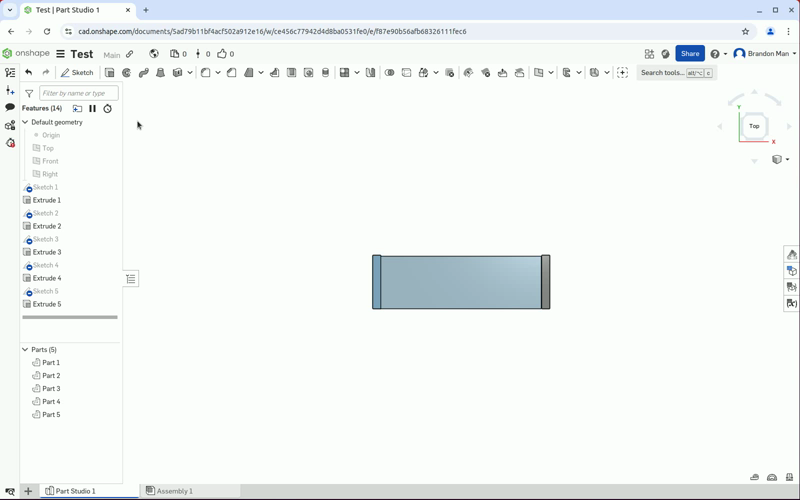
key(shift+h)
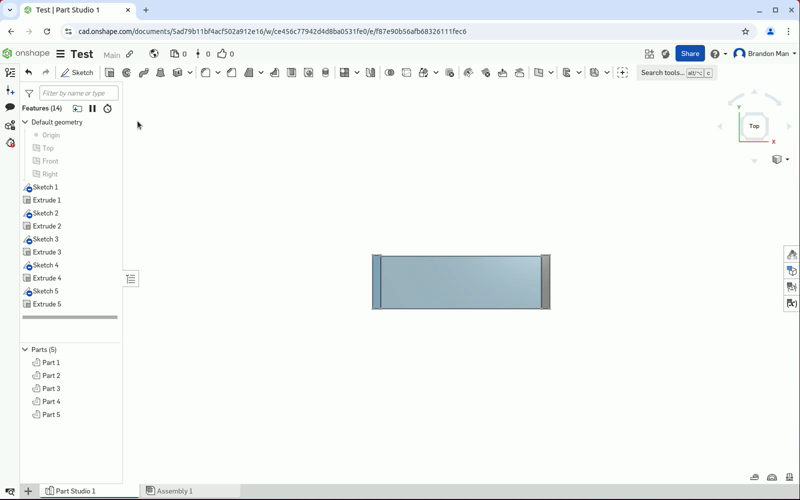
key(shift+h)
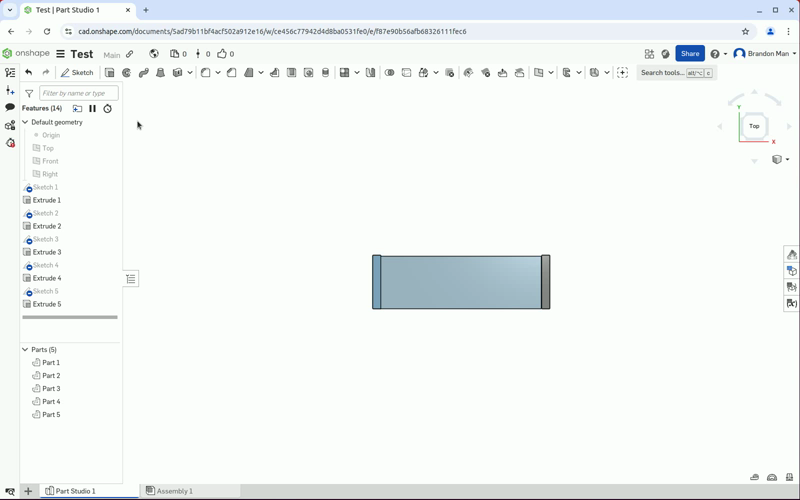
mouse_move(73, 189)
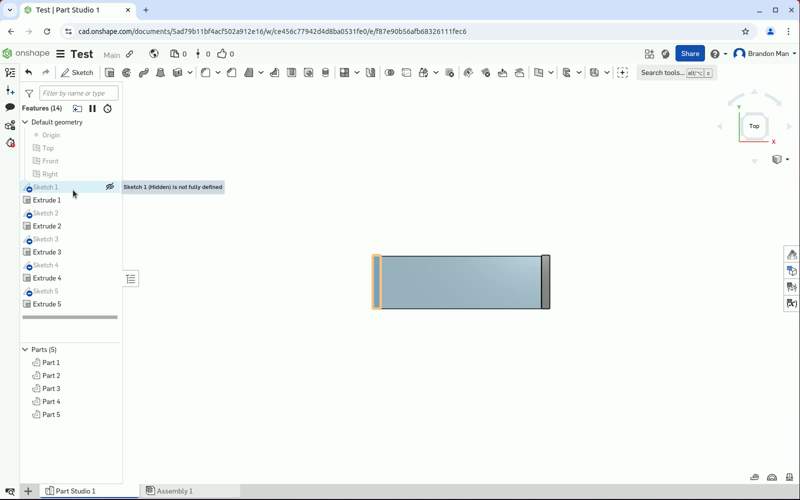
click(73, 189)
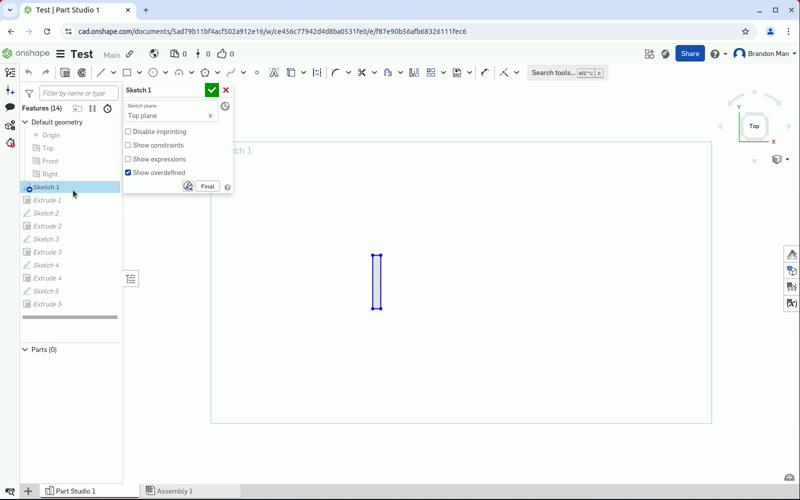
mouse_move(229, 92)
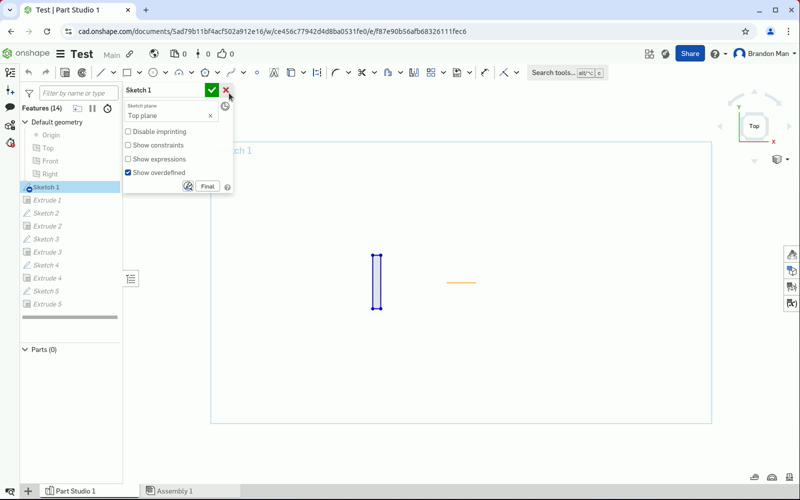
click(229, 92)
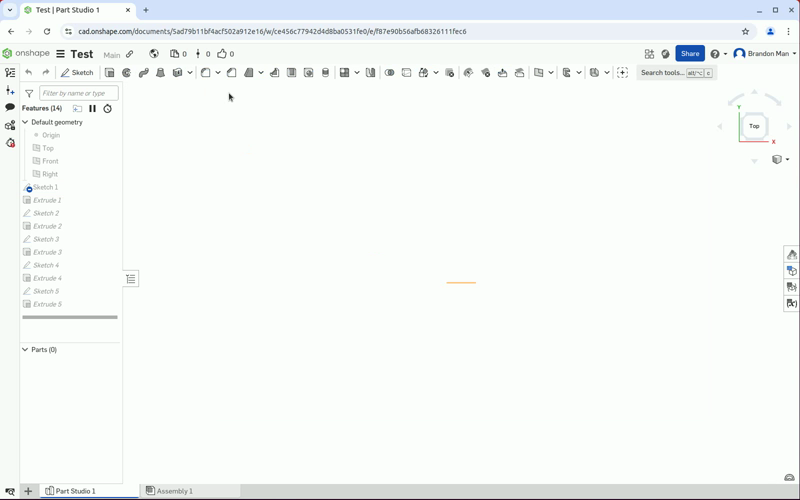
mouse_move(73, 352)
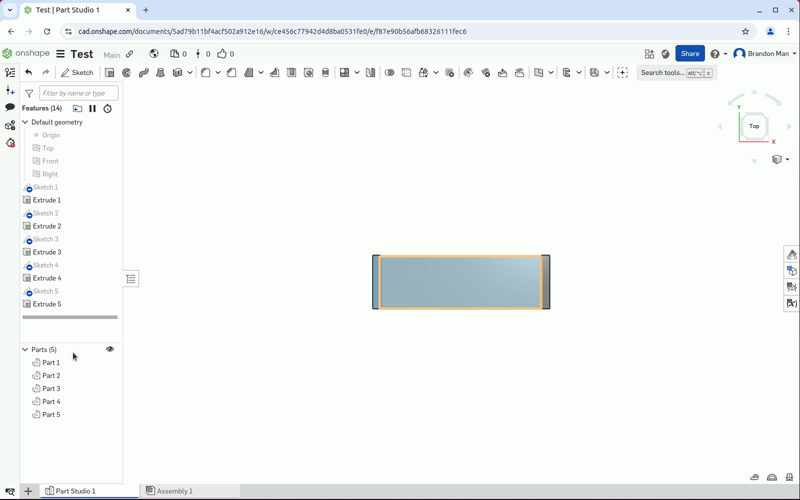
key(y)
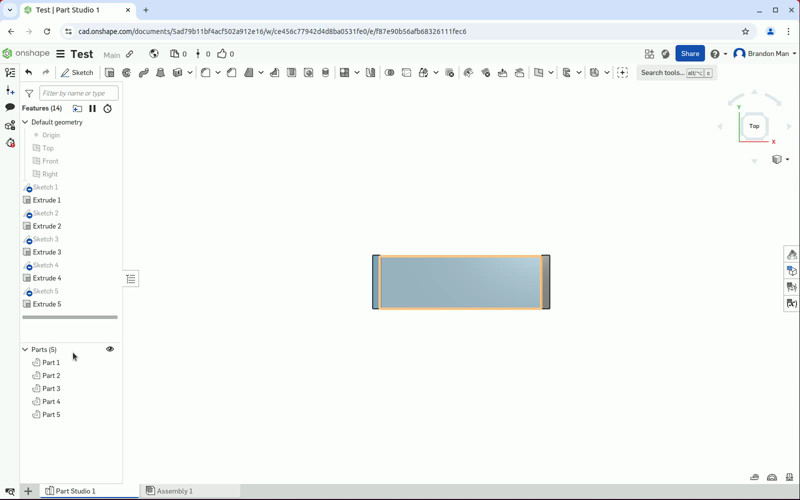
key(shift+p)
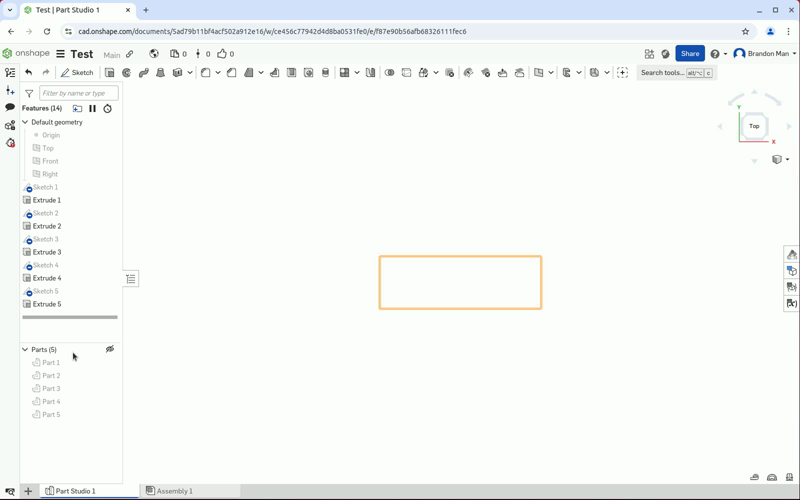
key(space)
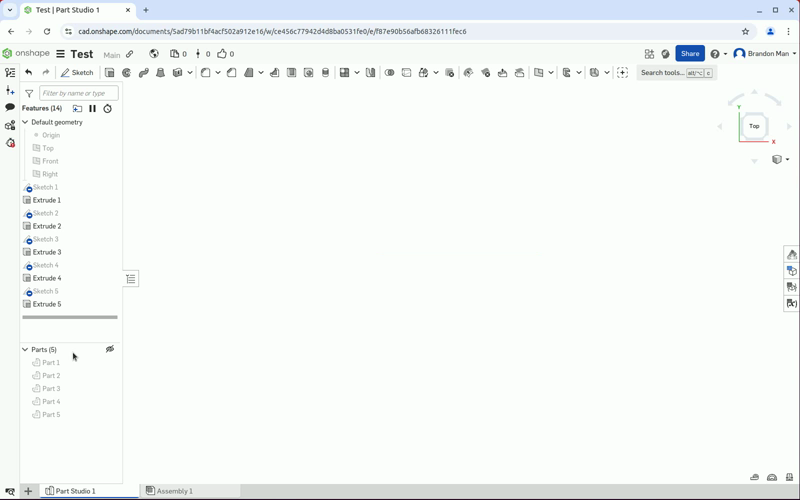
key_down(shift)
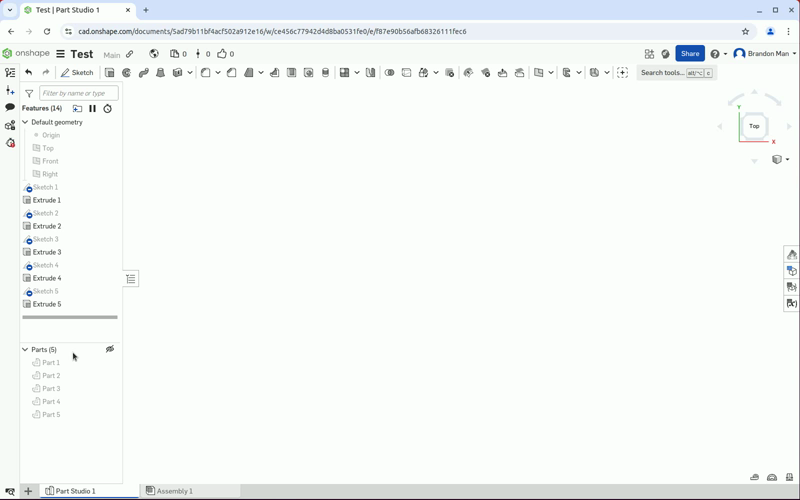
key(up)
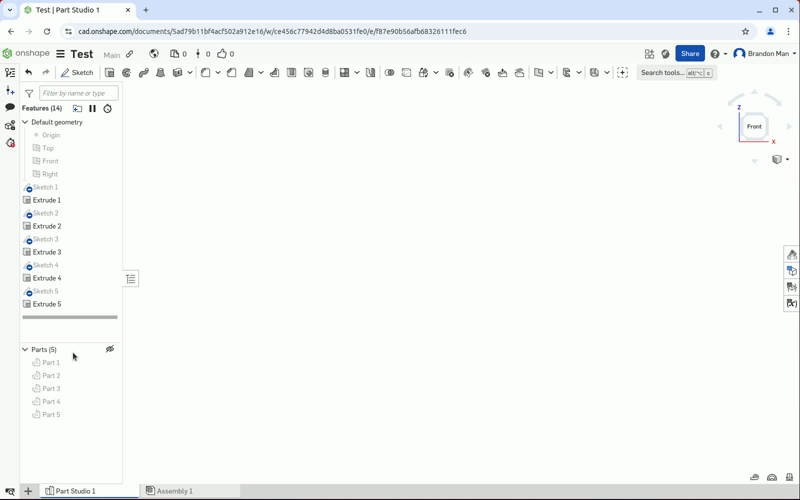
key_up(shift)
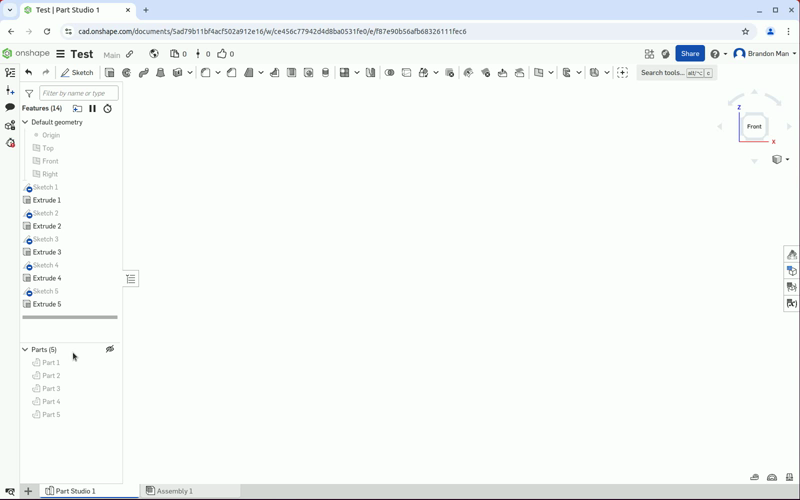
key(space)
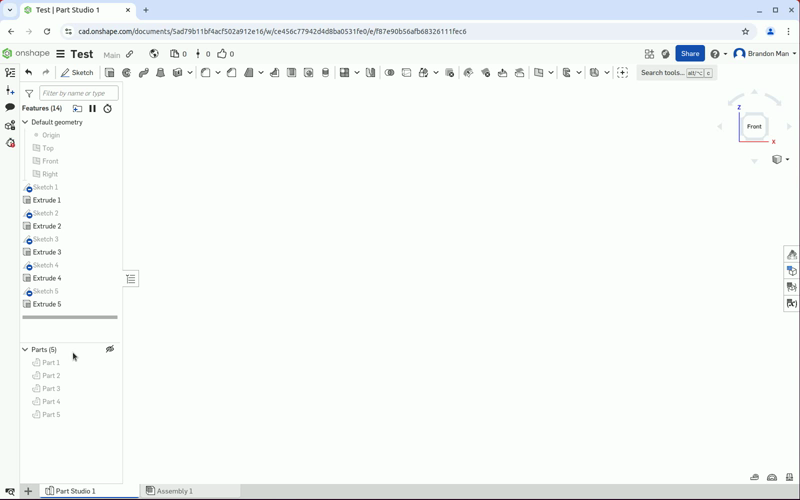
key_down(shift)
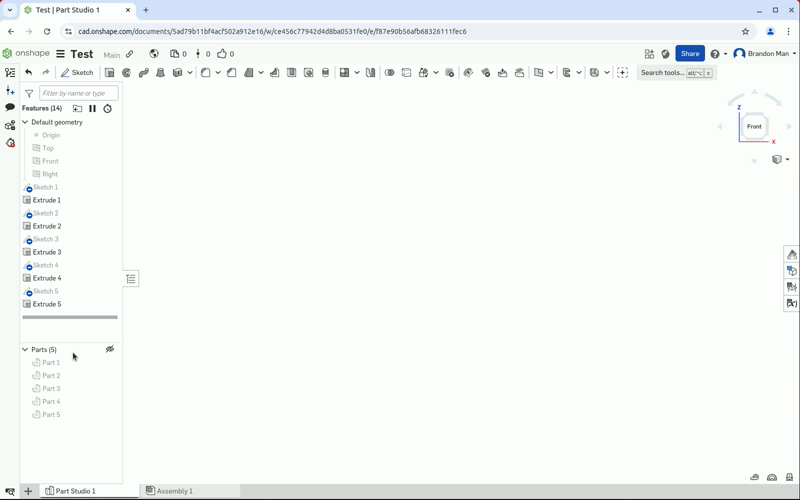
key(left)
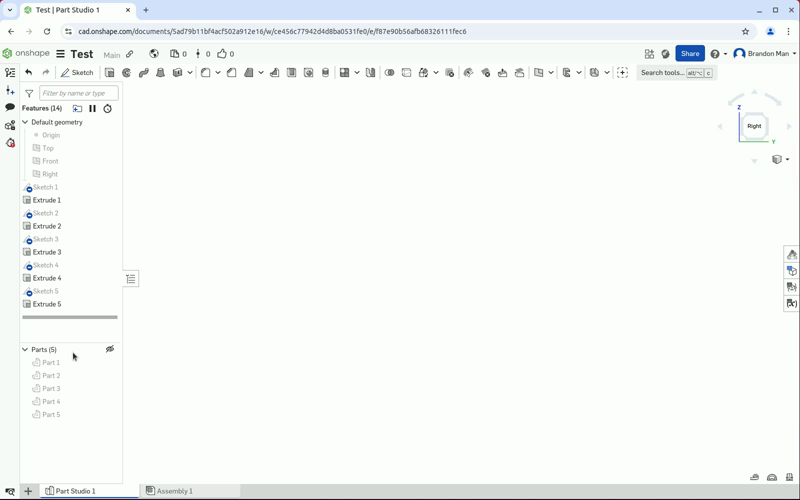
key_up(shift)
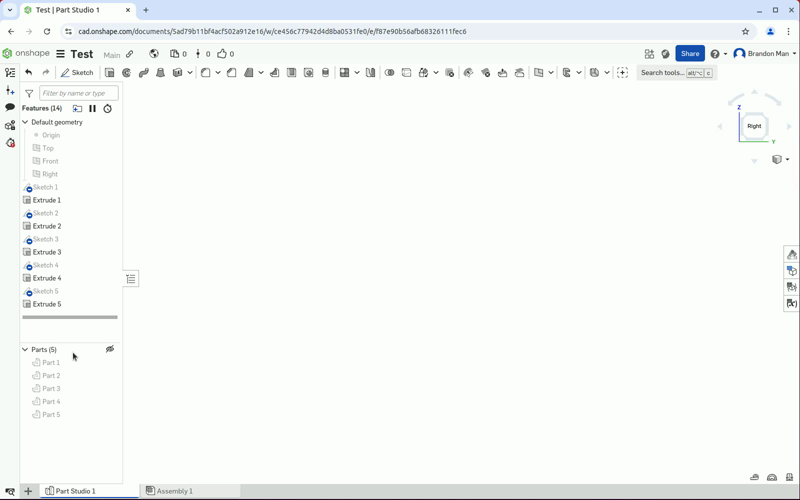
mouse_move(73, 352)
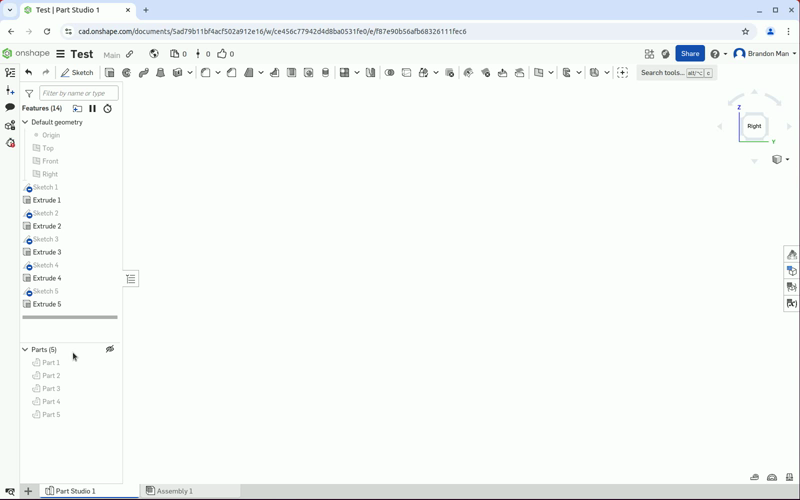
key(shift+y)
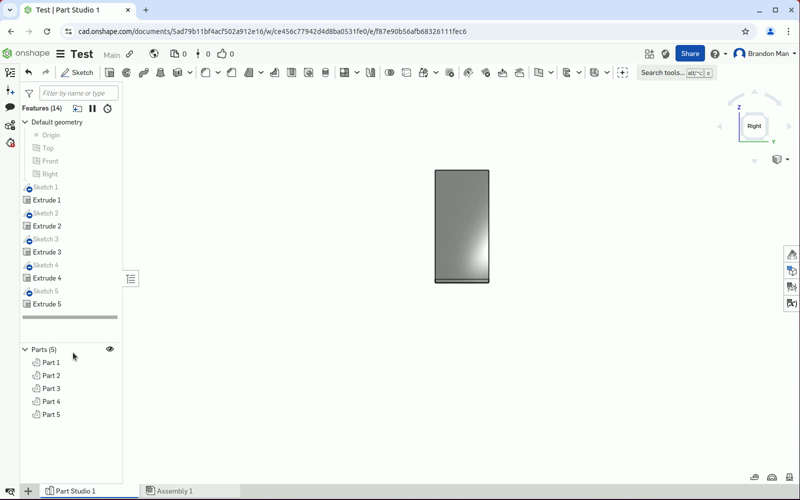
mouse_move(541, 75)
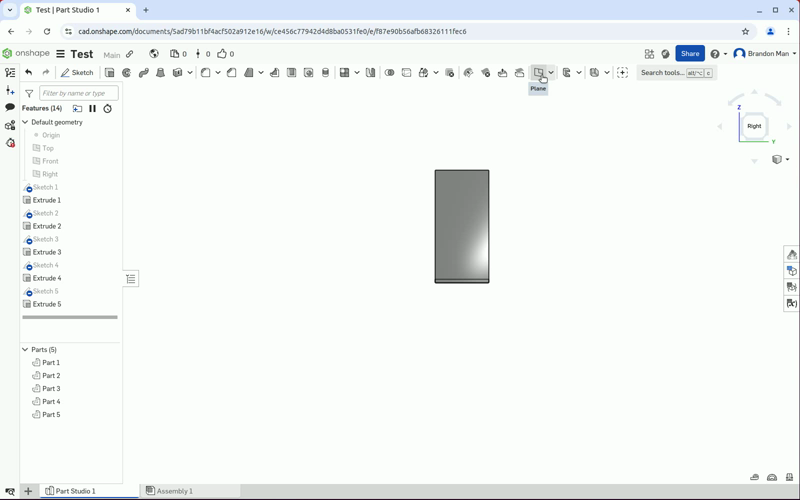
click(541, 75)
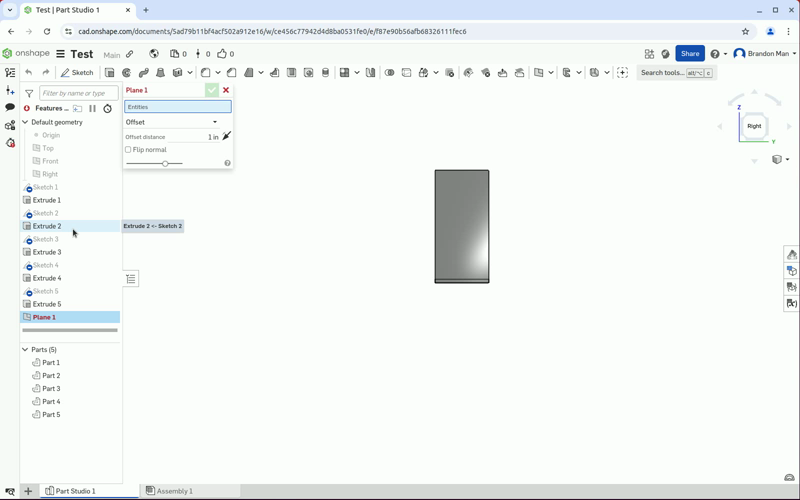
scroll(3)
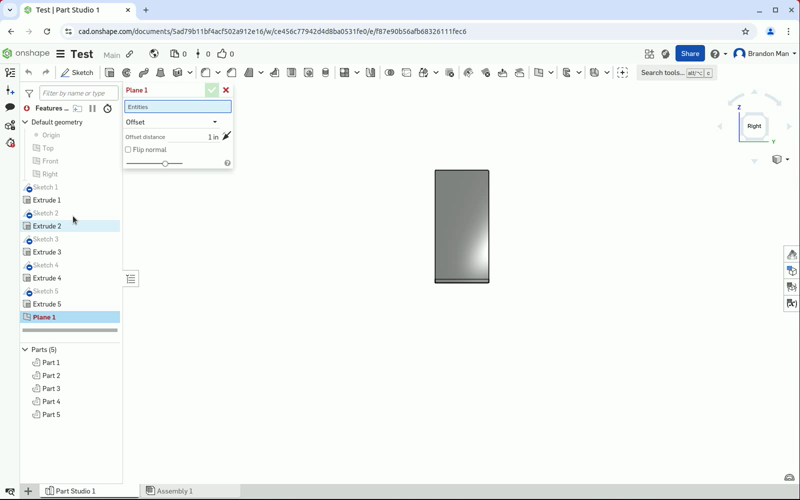
mouse_move(73, 176)
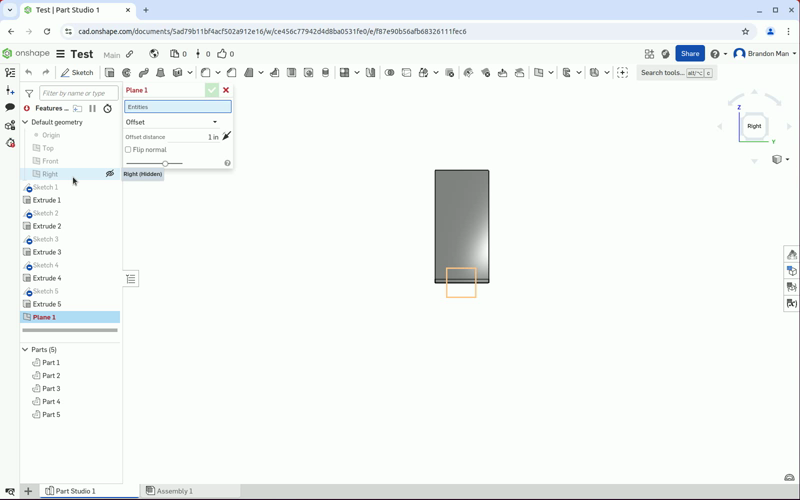
click(73, 176)
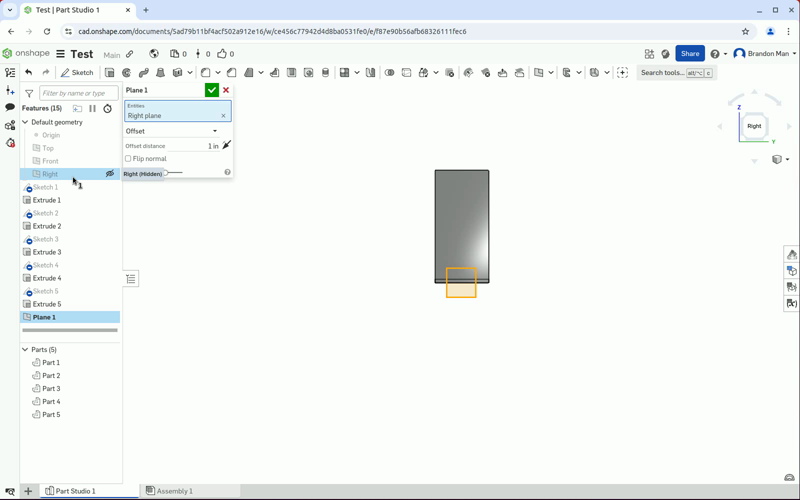
key(tab, 2)
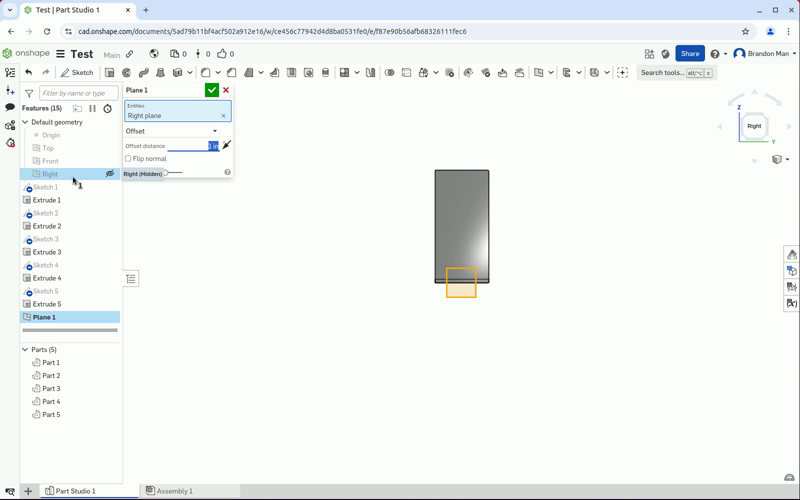
text(18.055)
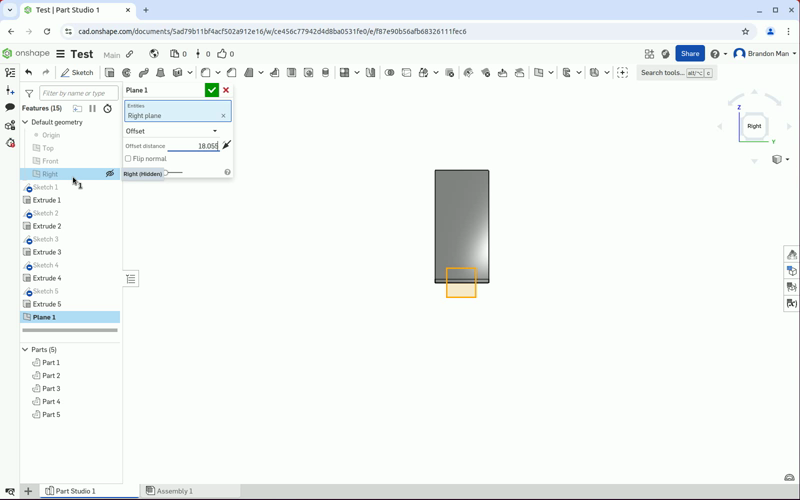
key(enter, 2)
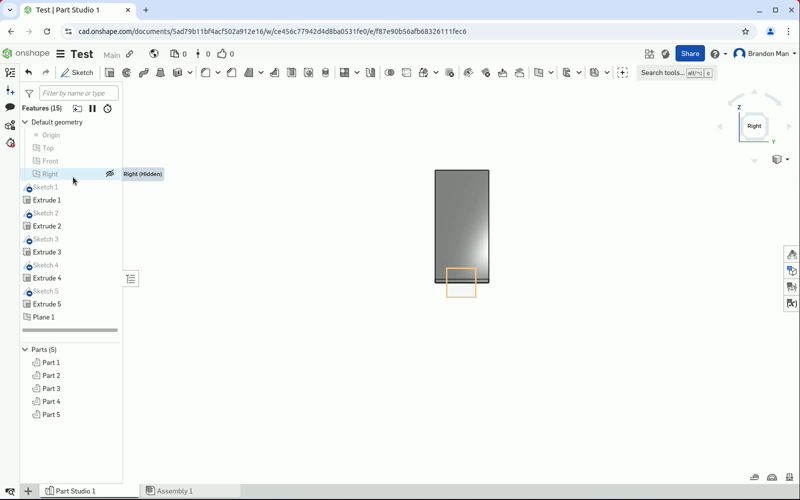
key(shift+s)
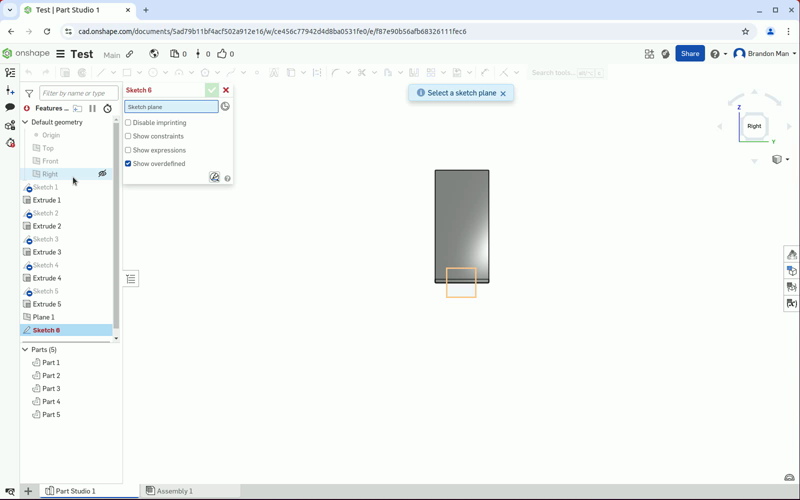
mouse_move(69, 319)
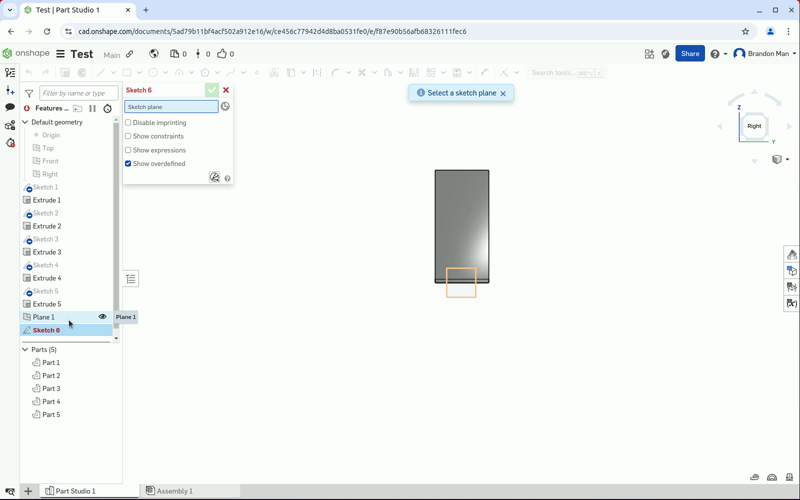
click(69, 319)
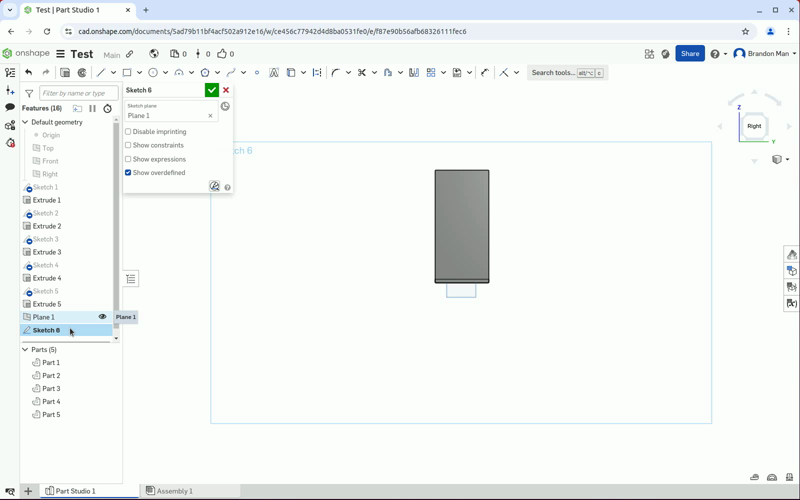
mouse_move(73, 352)
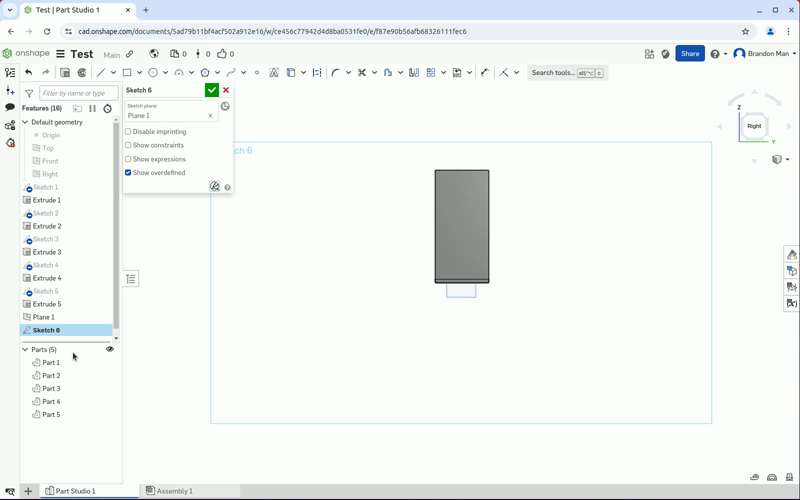
key(y)
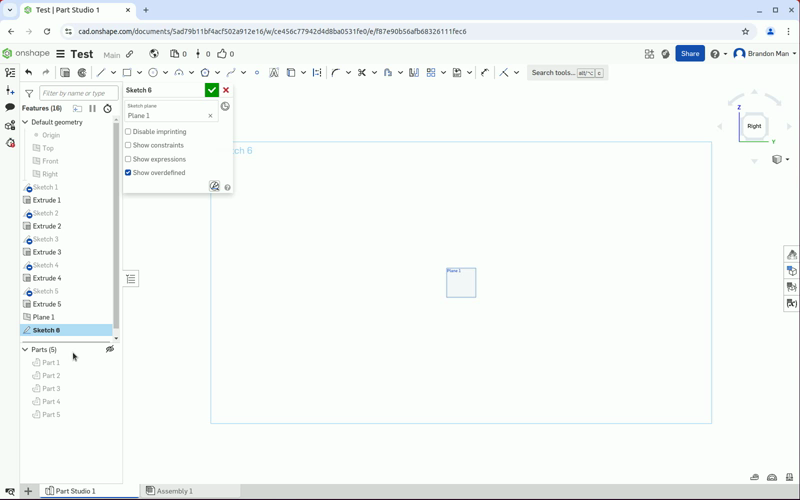
key(l)
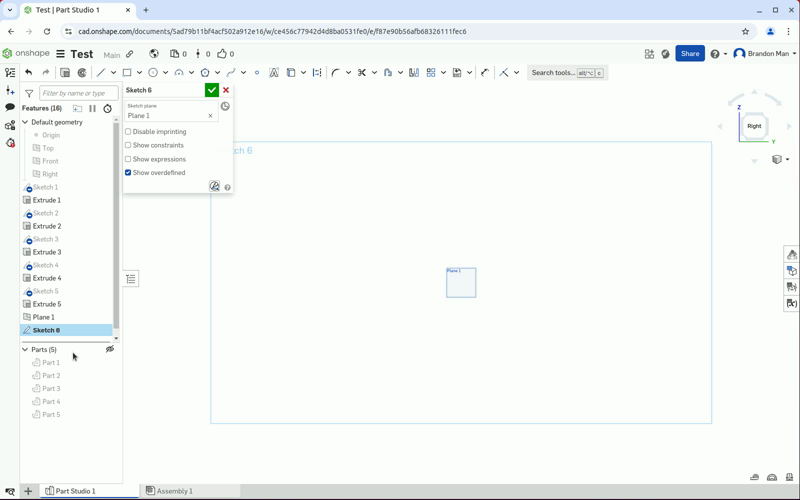
key_down(shift)
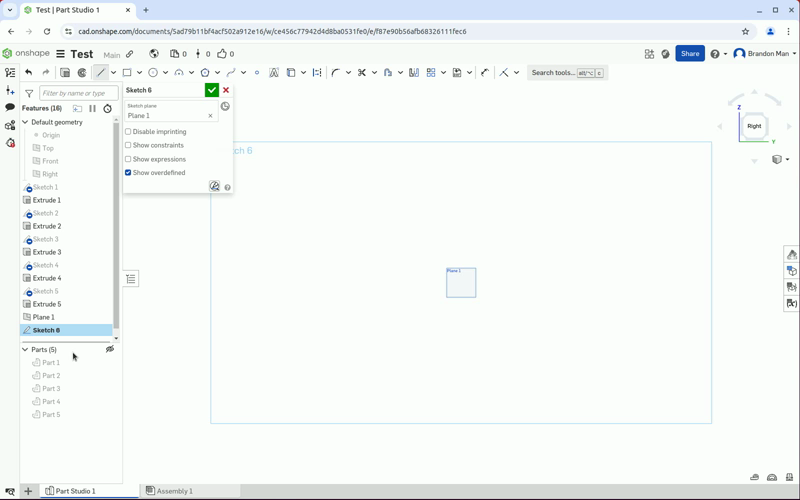
mouse_move(454, 177)
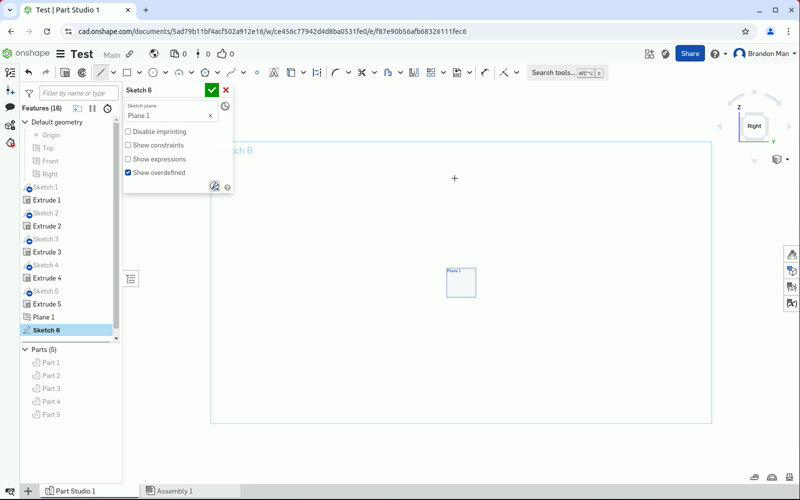
click(454, 177)
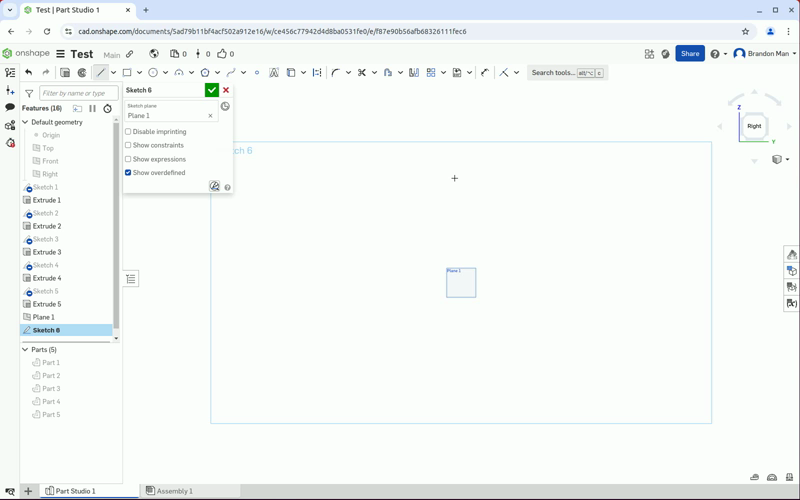
key_up(shift)
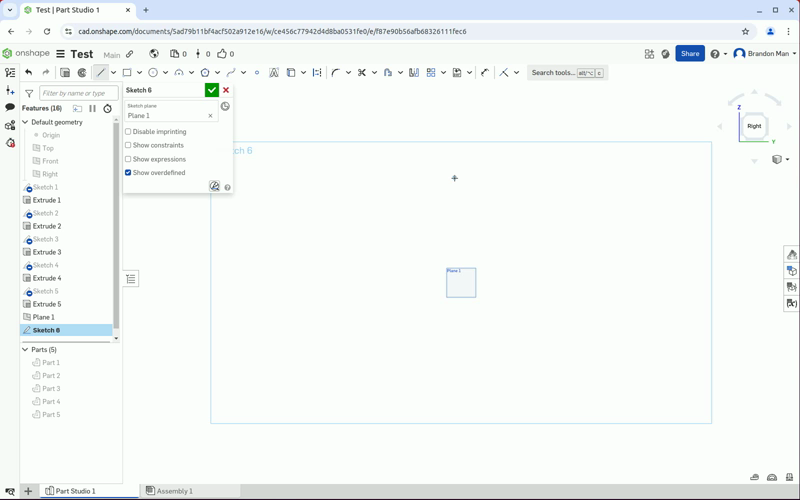
key_down(shift)
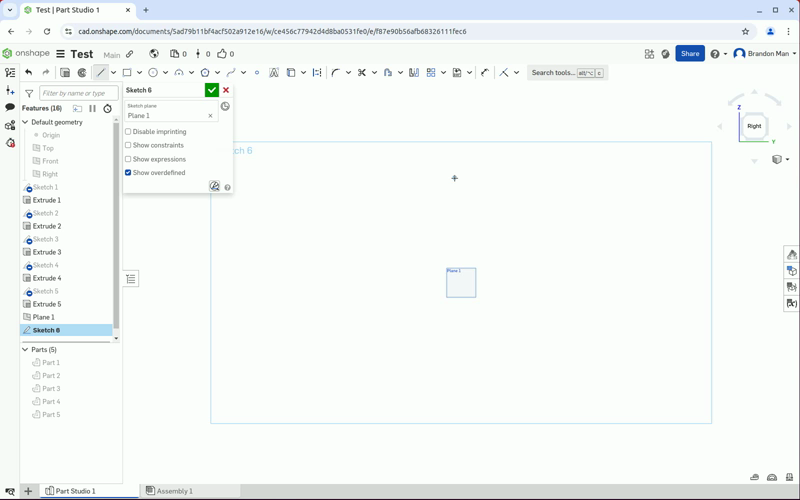
mouse_move(484, 177)
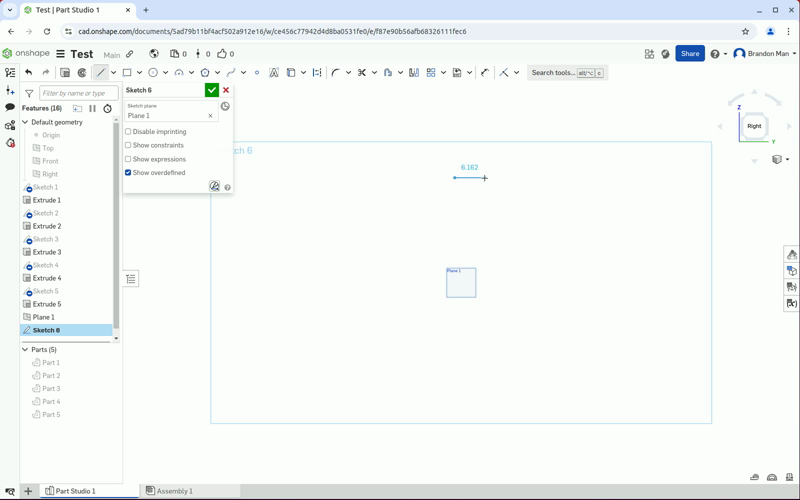
mouse_move(467, 177)
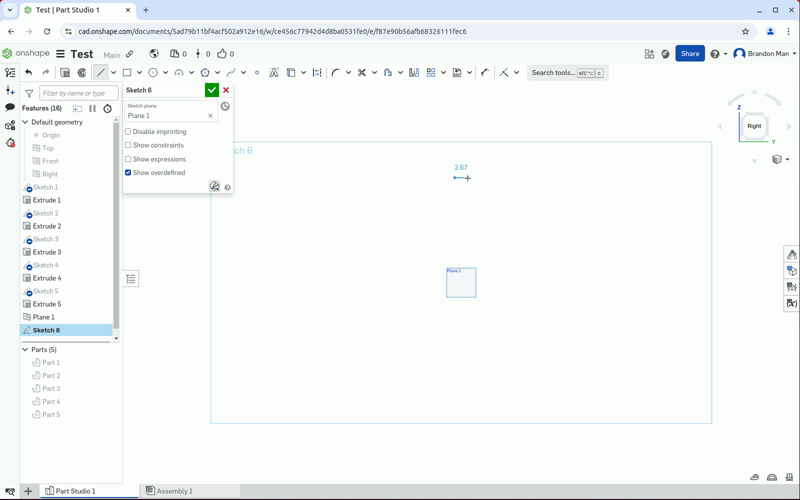
click(467, 177)
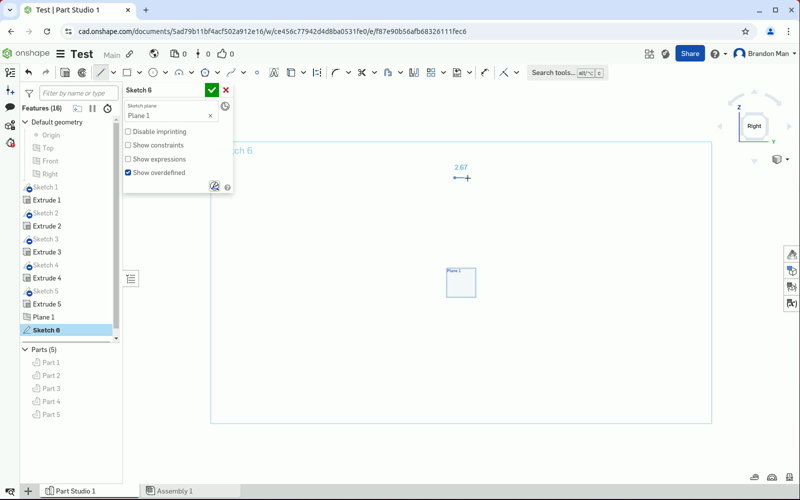
key_up(shift)
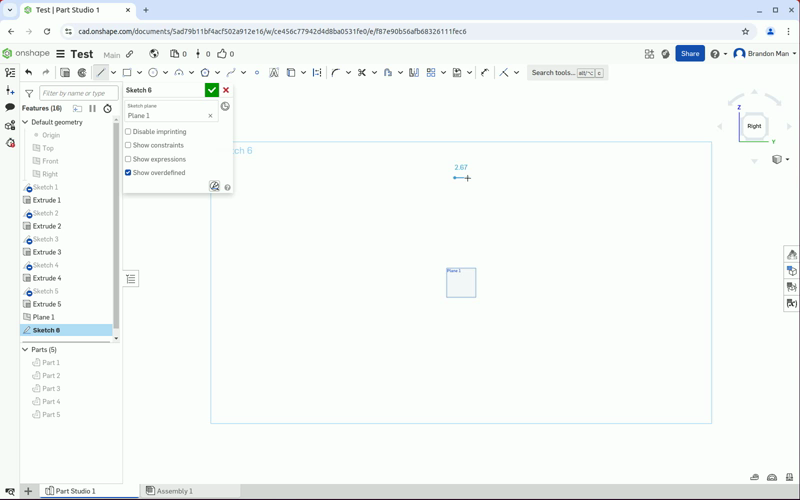
key_down(shift)
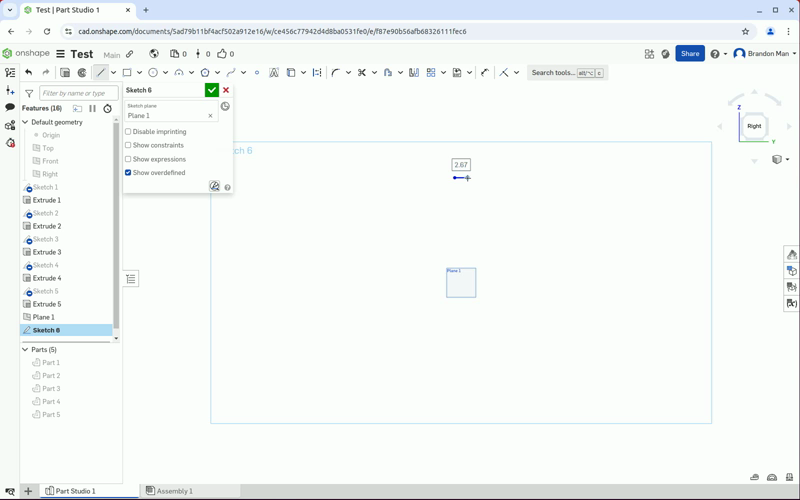
mouse_move(497, 177)
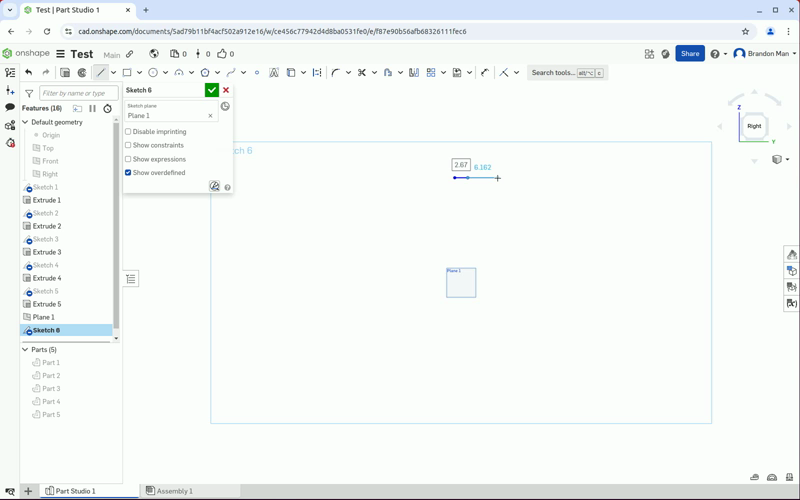
mouse_move(467, 173)
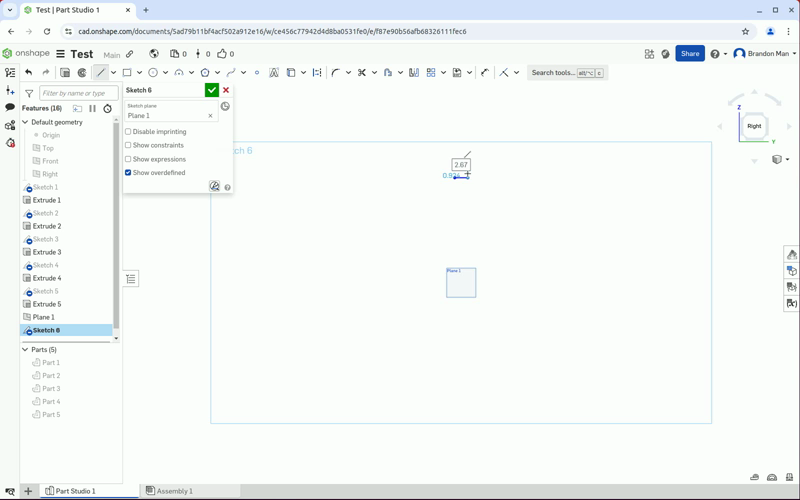
scroll(6)
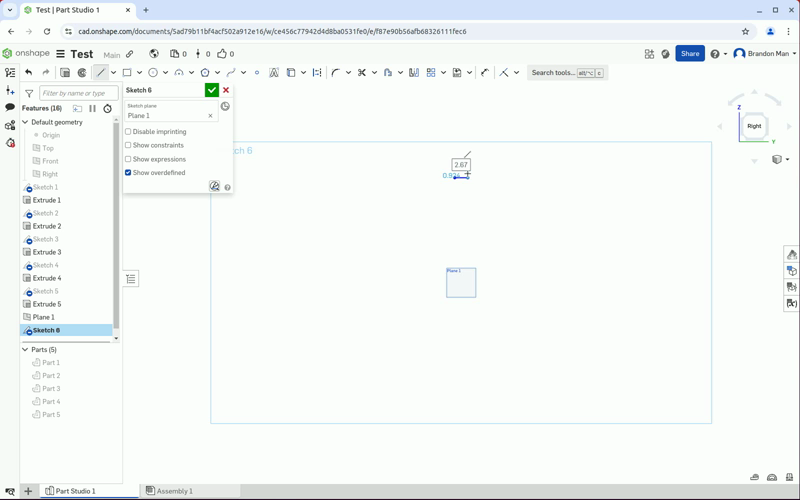
scroll(6)
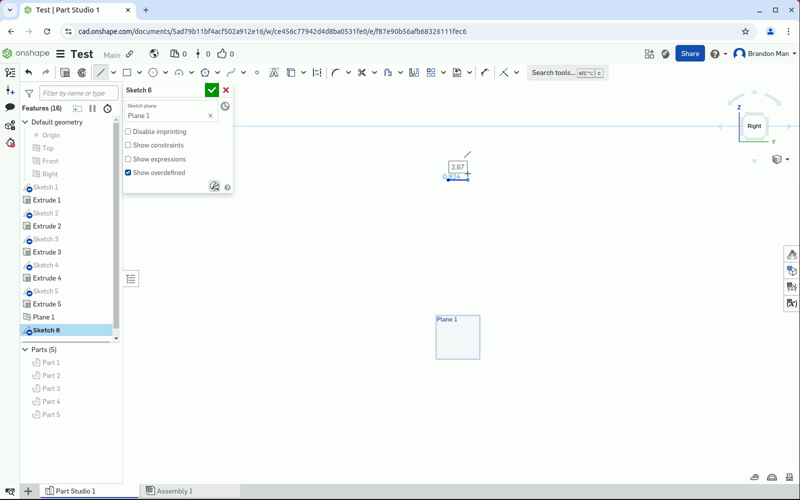
scroll(6)
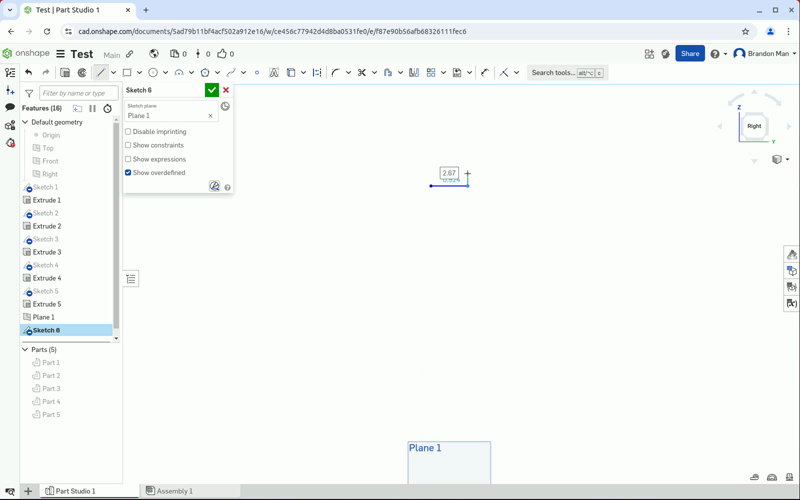
scroll(6)
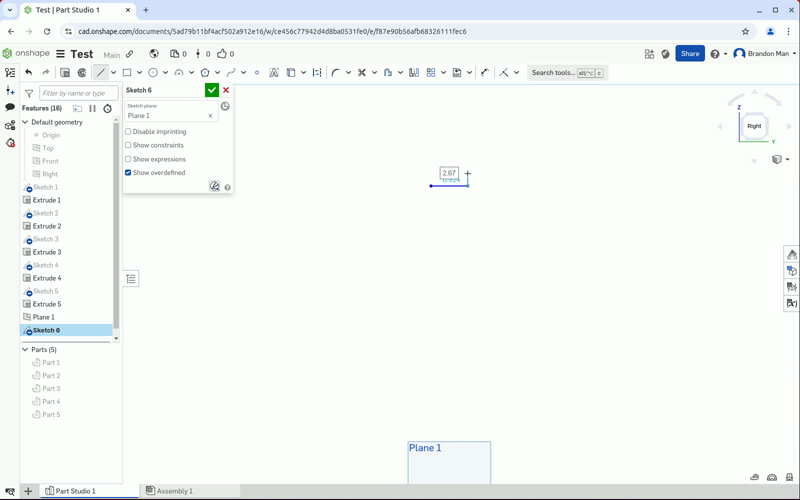
scroll(6)
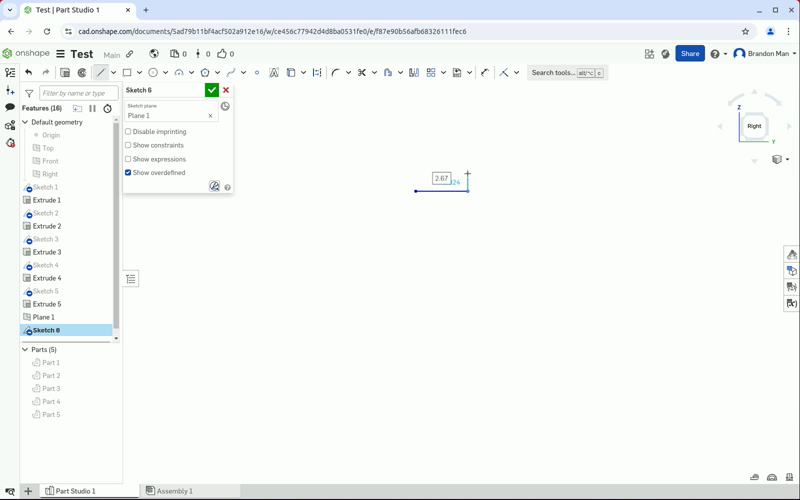
scroll(6)
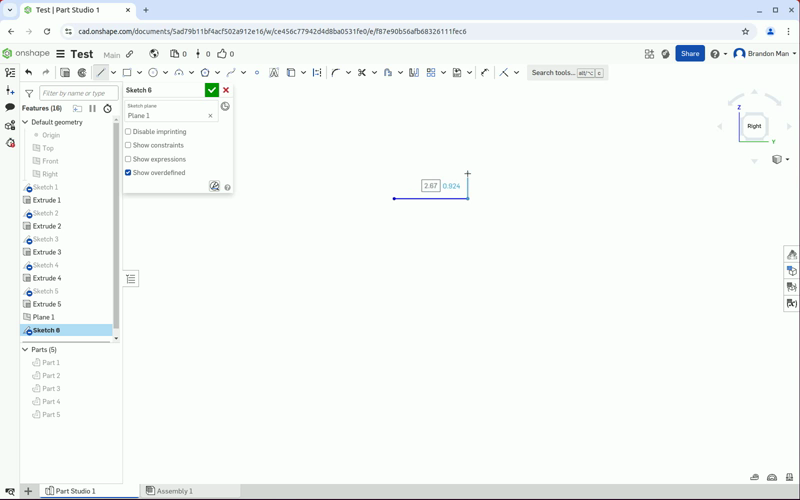
scroll(6)
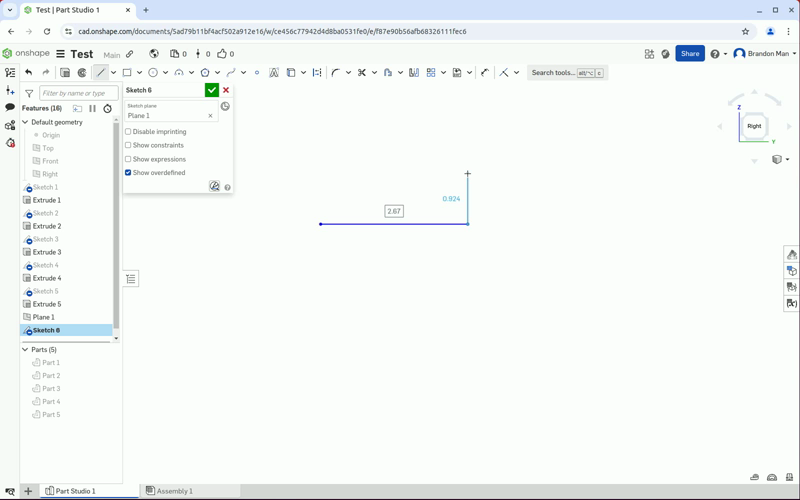
click(467, 173)
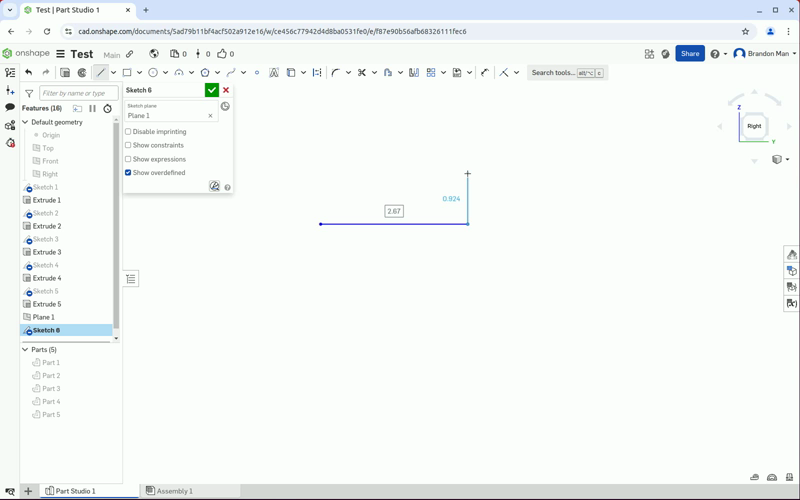
scroll(-6)
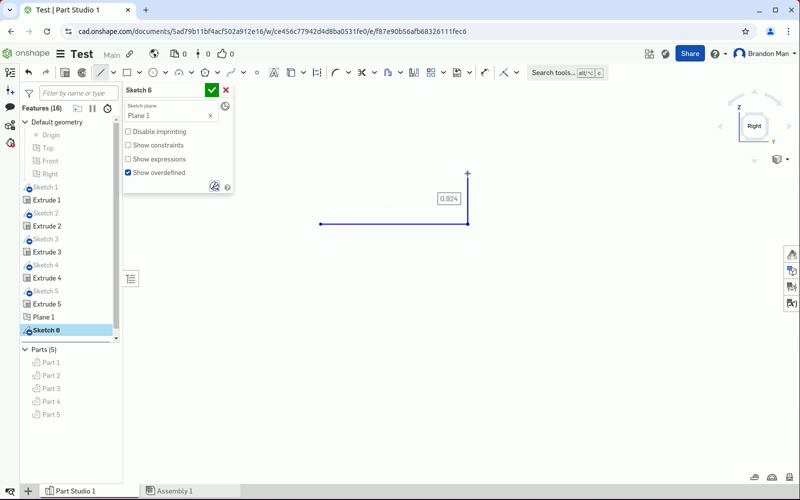
scroll(-6)
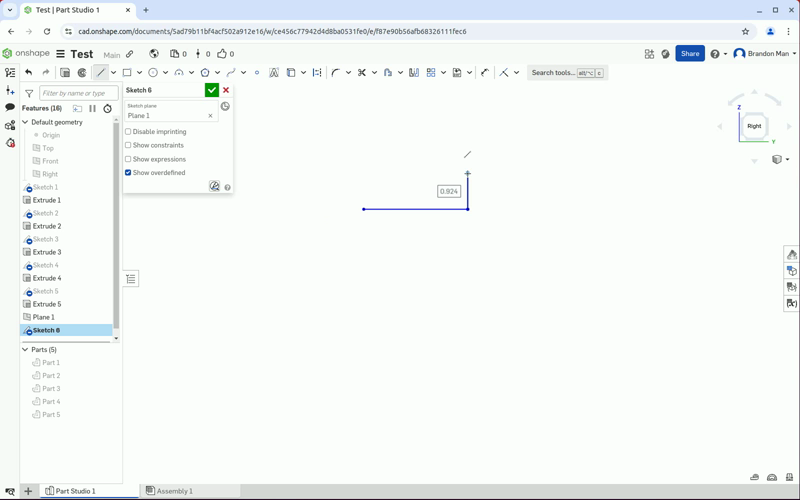
scroll(-6)
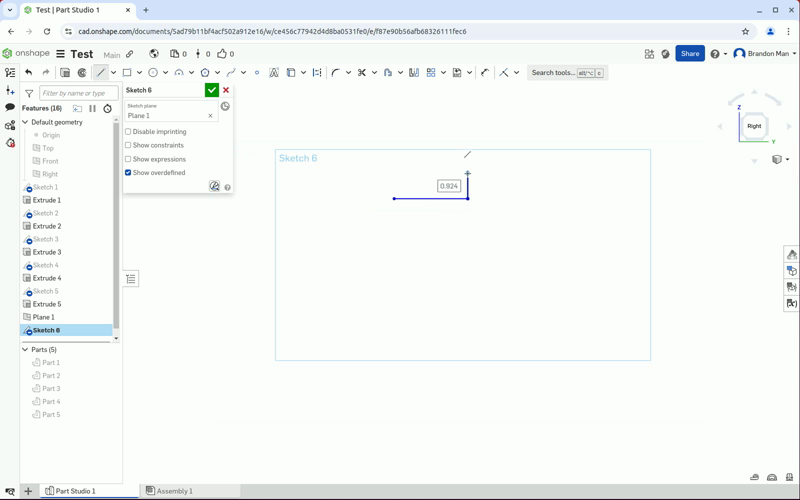
scroll(-6)
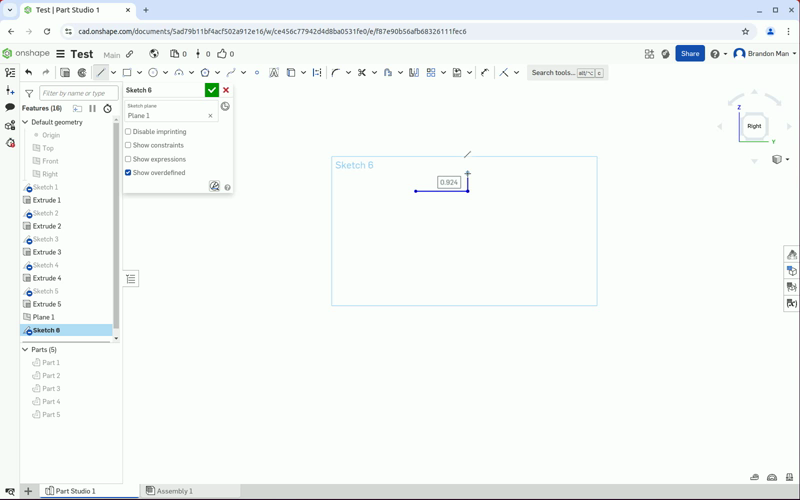
scroll(-6)
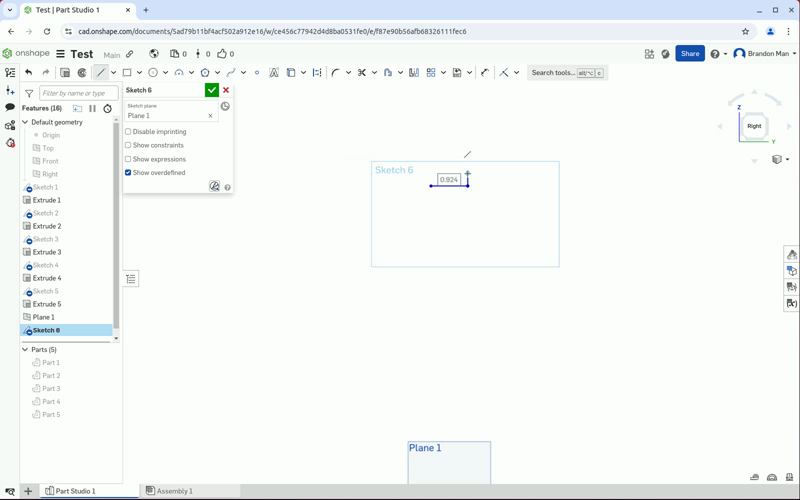
scroll(-6)
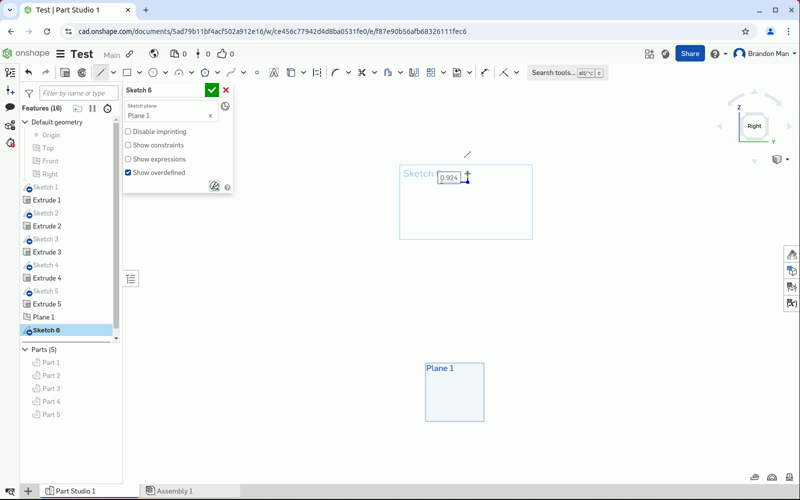
scroll(-6)
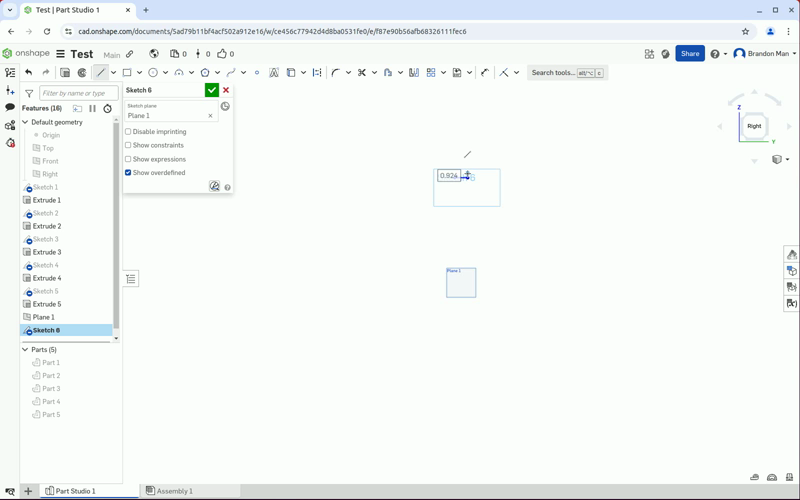
key_up(shift)
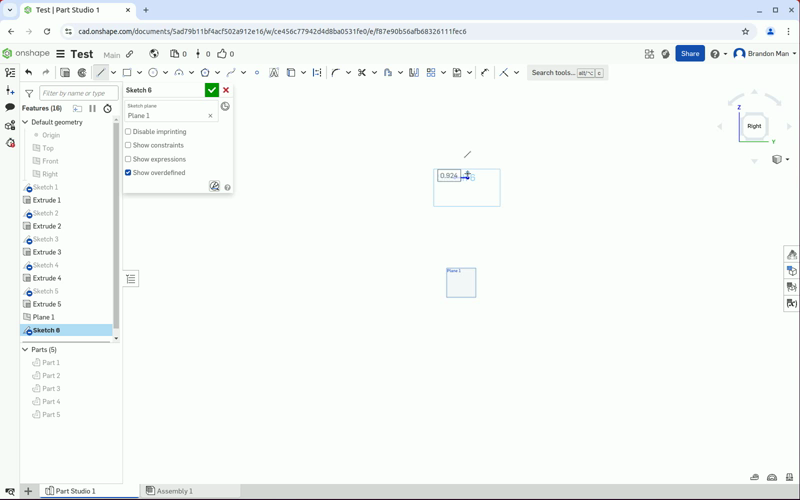
key_down(shift)
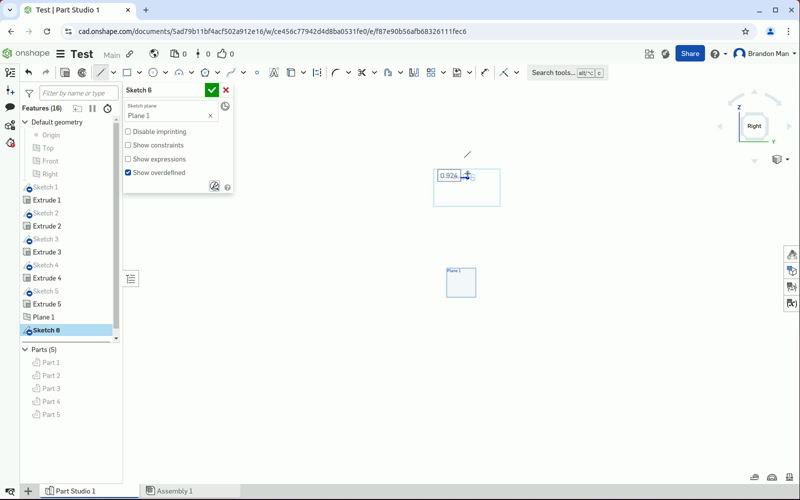
mouse_move(497, 173)
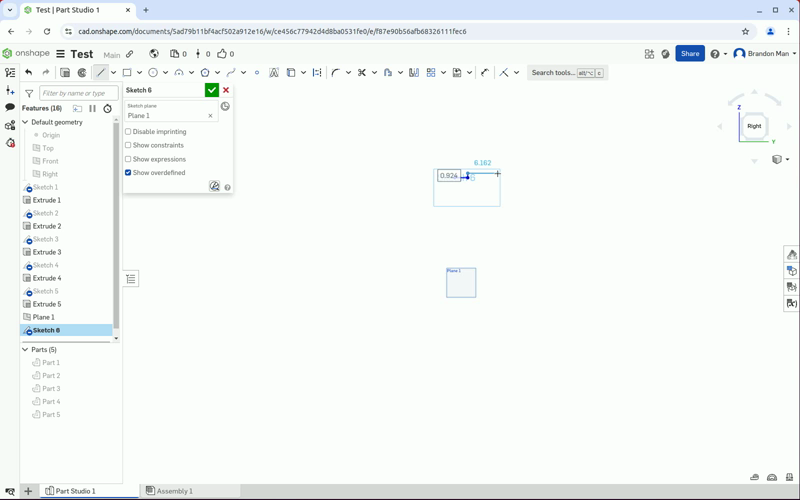
mouse_move(454, 173)
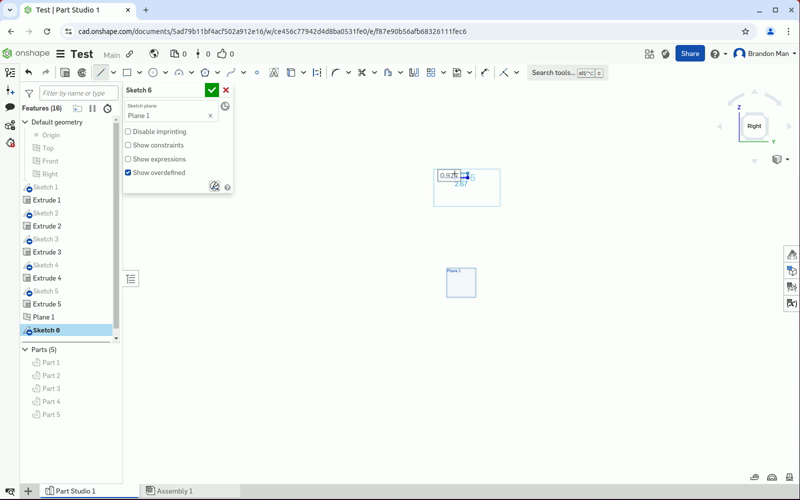
click(454, 173)
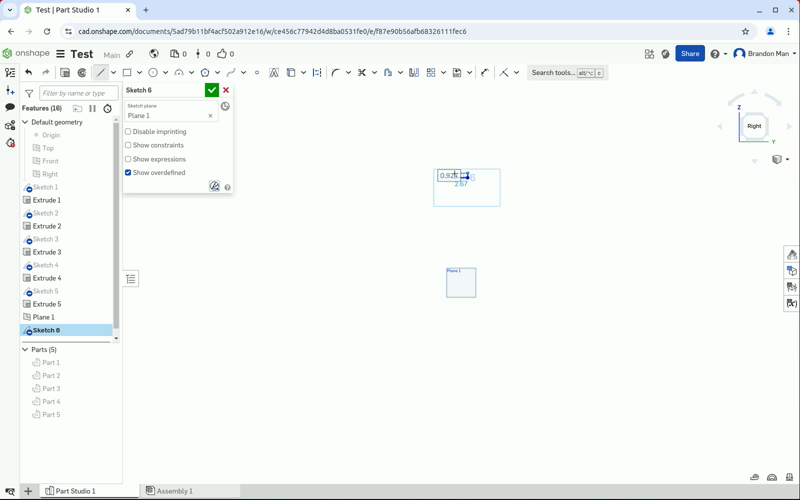
key_up(shift)
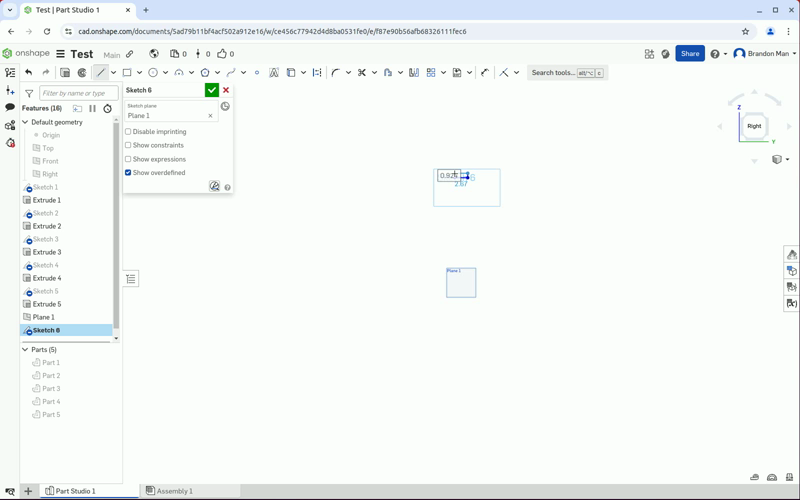
mouse_move(484, 173)
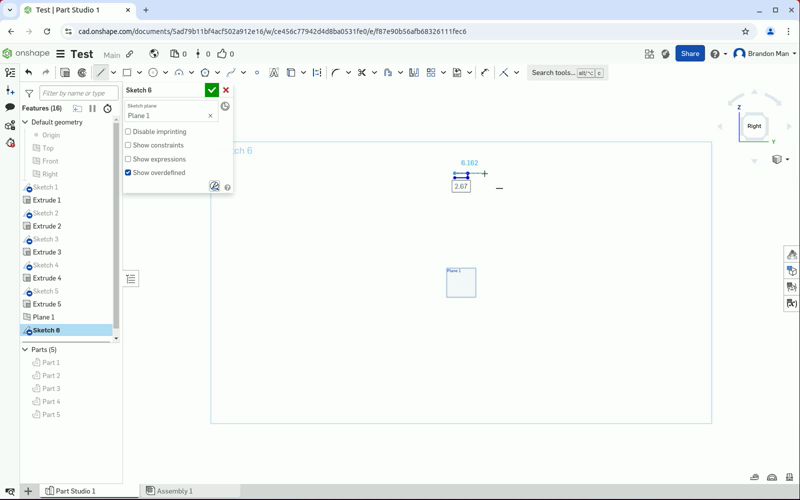
key_down(shift)
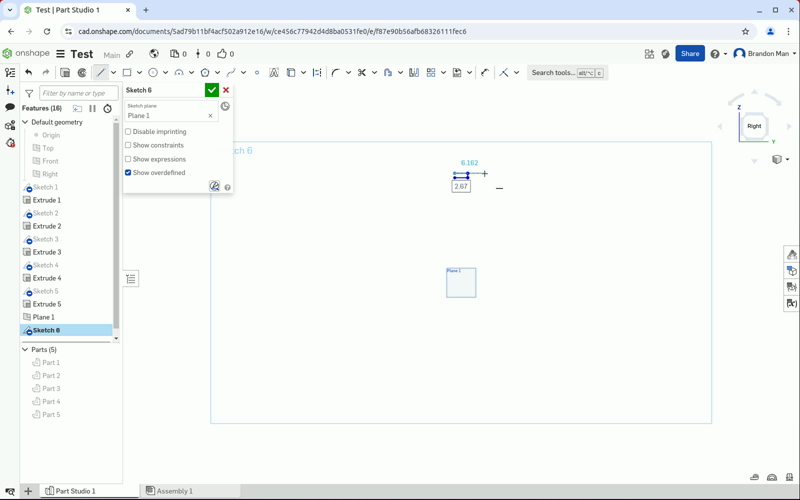
mouse_move(454, 177)
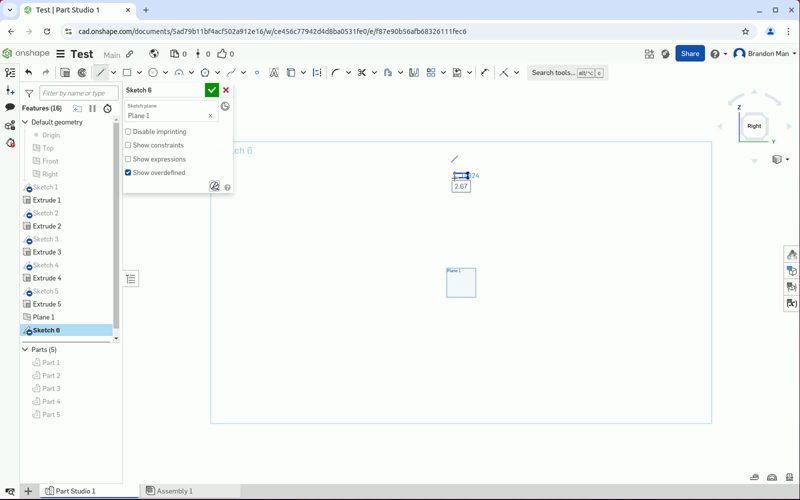
scroll(6)
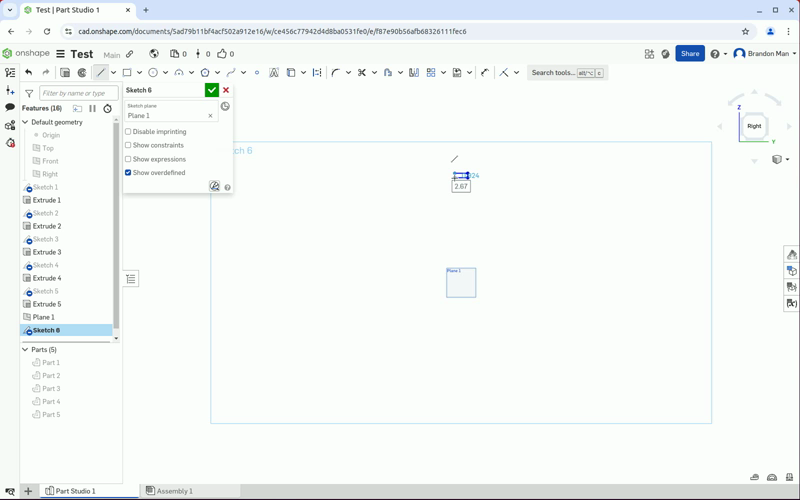
scroll(6)
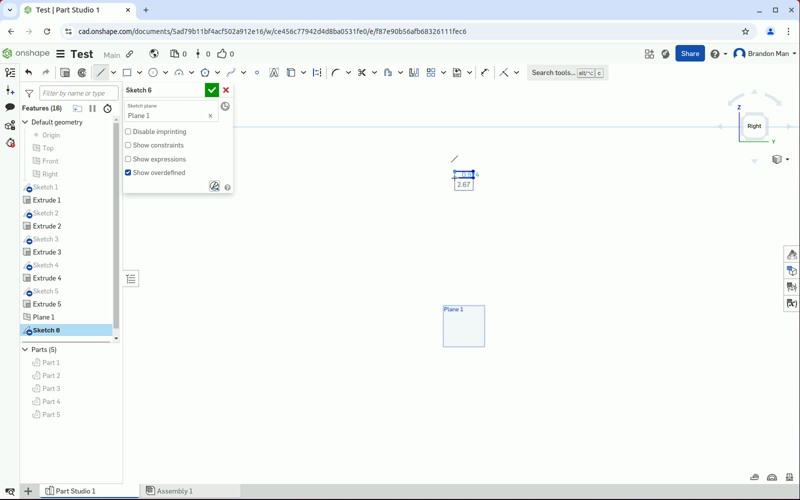
scroll(6)
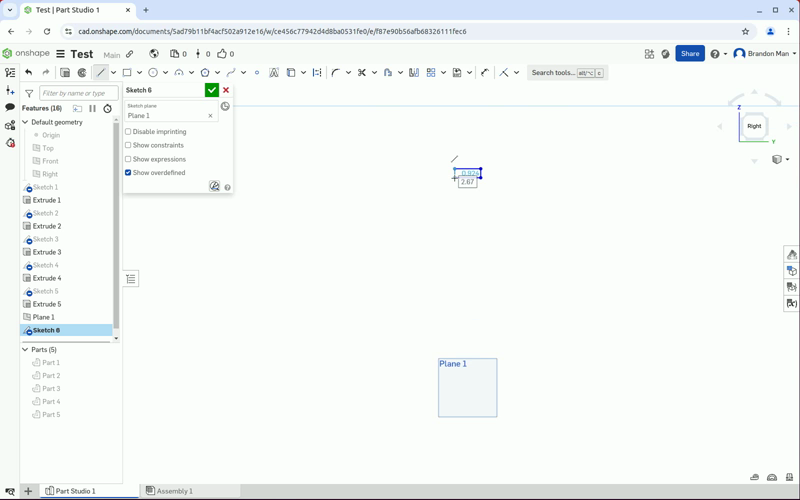
scroll(6)
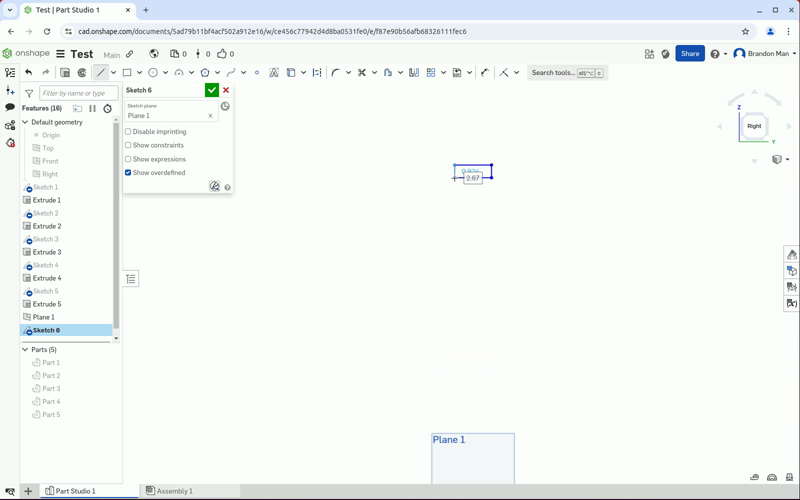
scroll(6)
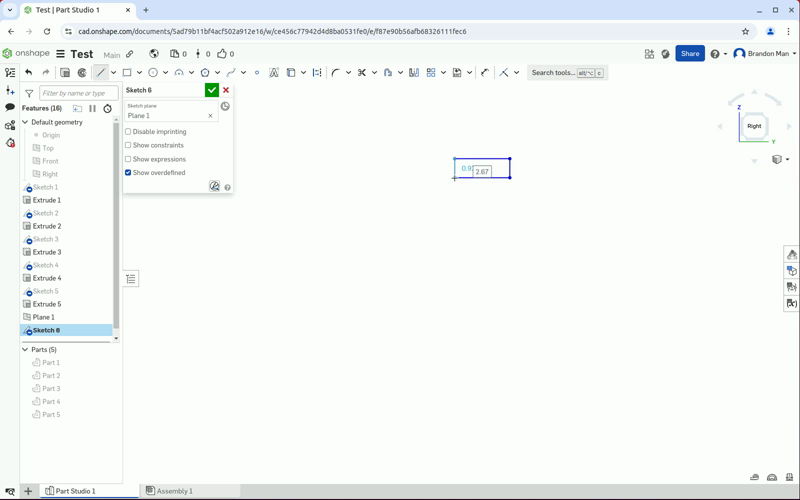
scroll(6)
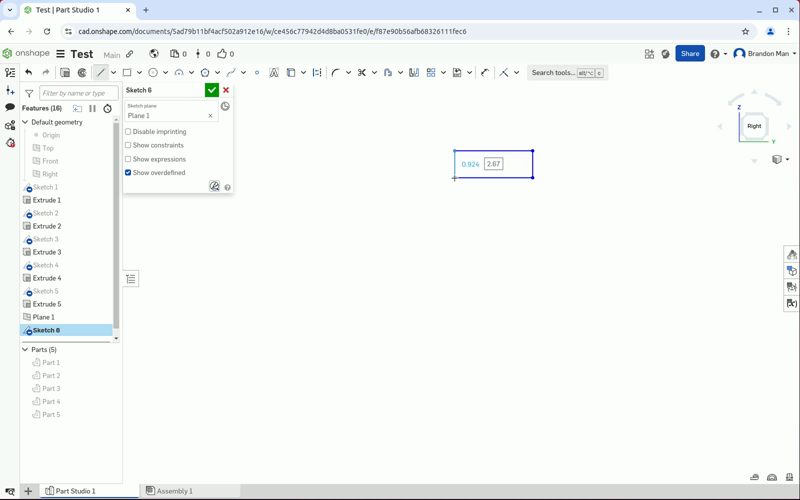
scroll(6)
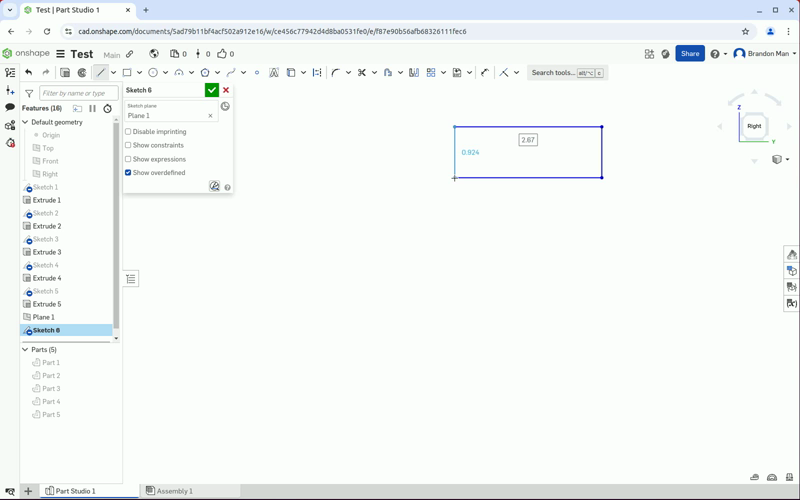
key_up(shift)
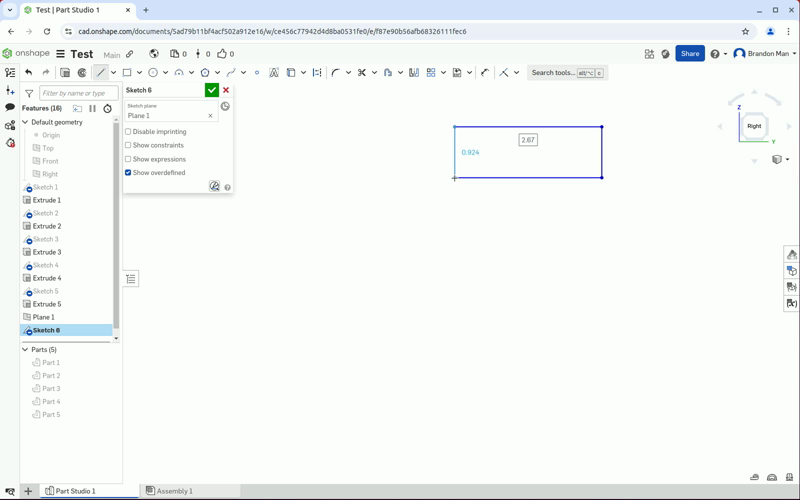
click(454, 177)
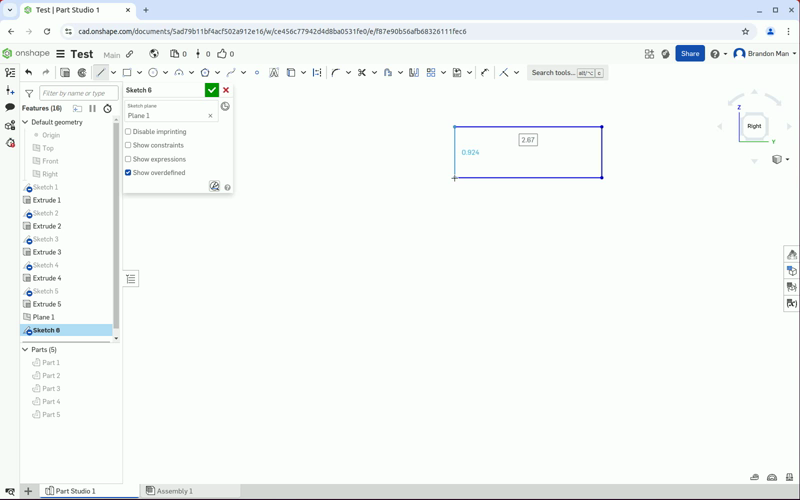
scroll(-6)
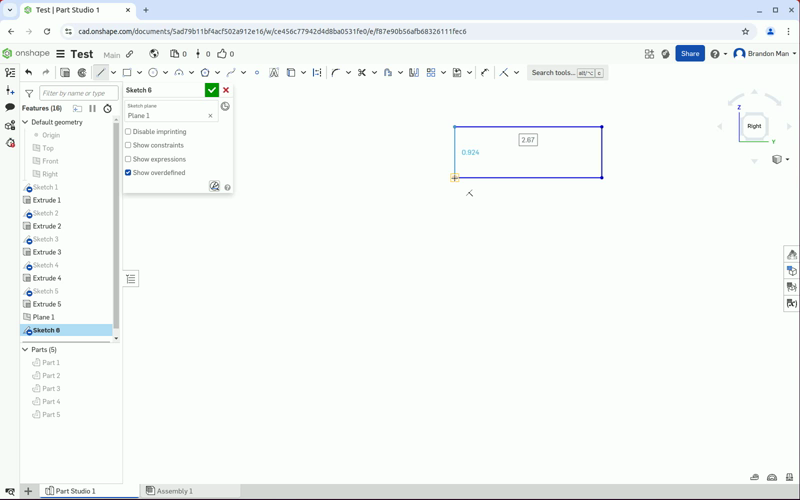
scroll(-6)
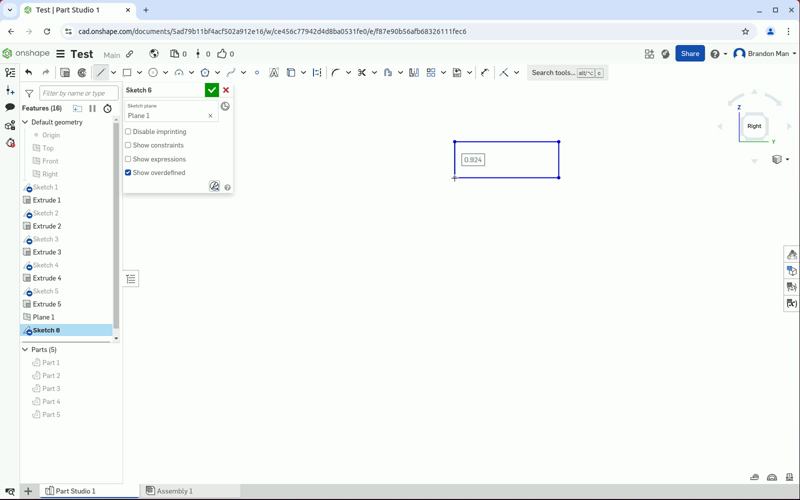
scroll(-6)
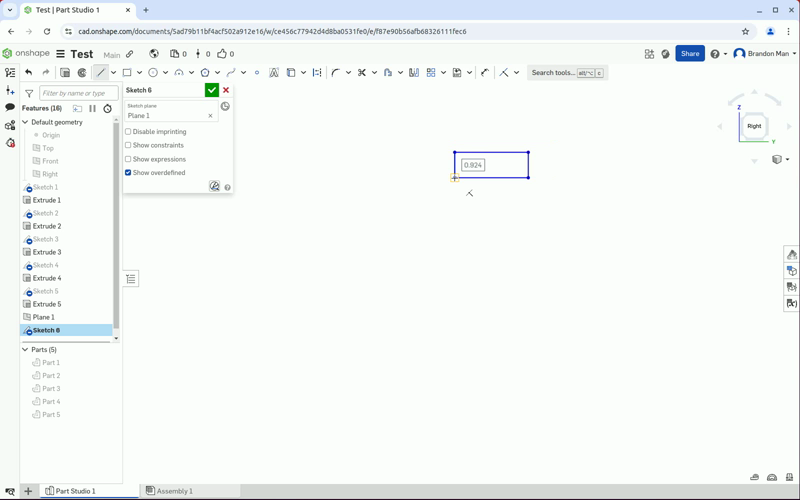
scroll(-6)
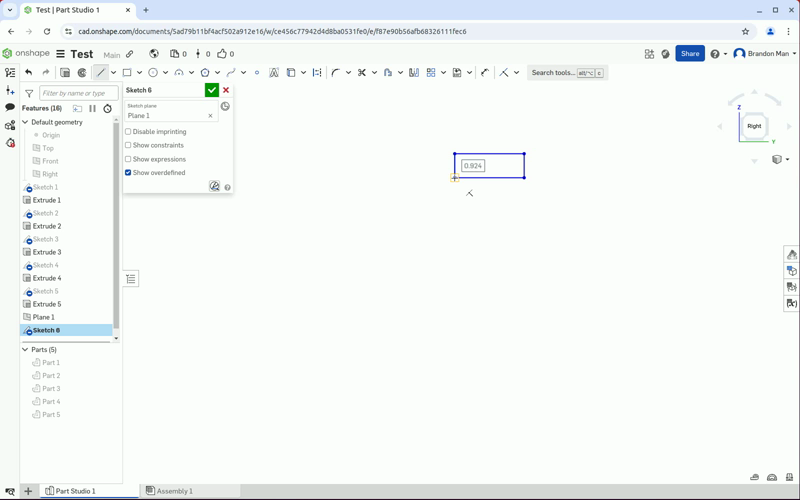
scroll(-6)
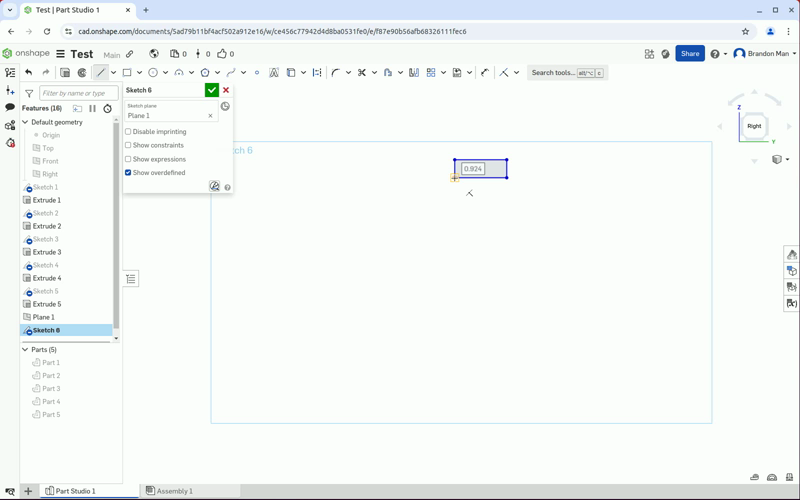
scroll(-6)
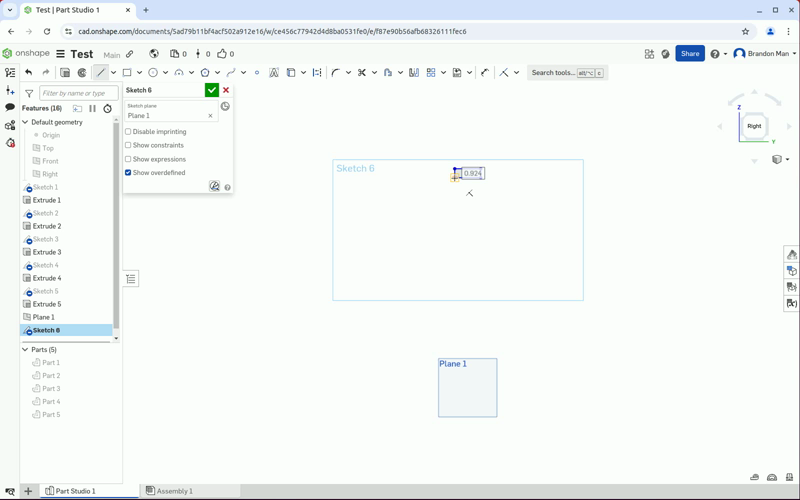
scroll(-6)
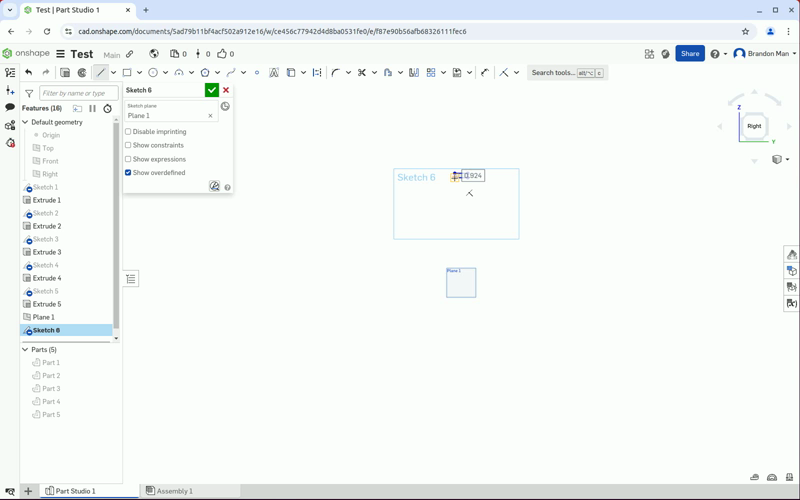
key(esc)
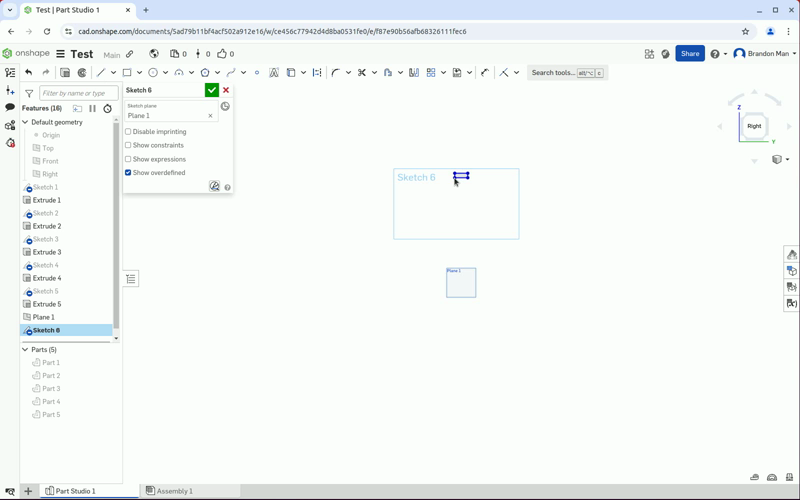
mouse_move(455, 173)
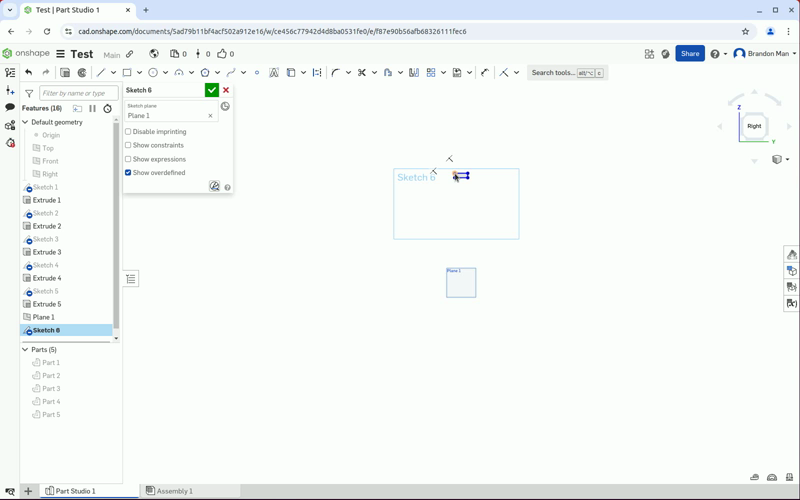
scroll(6)
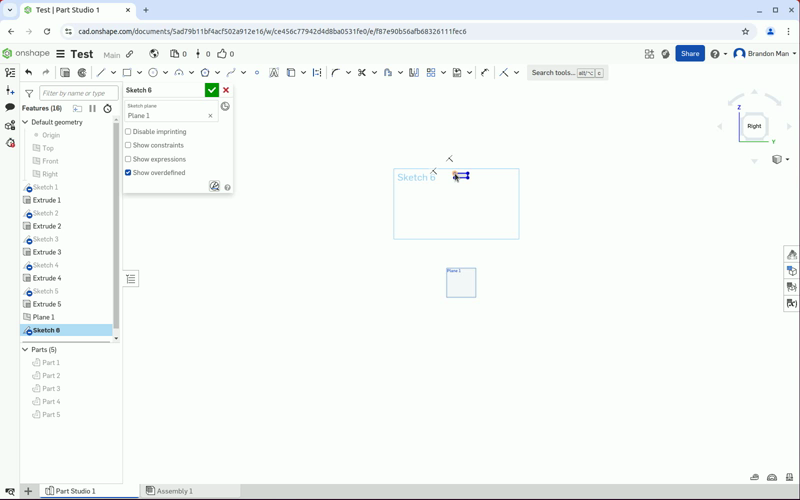
scroll(6)
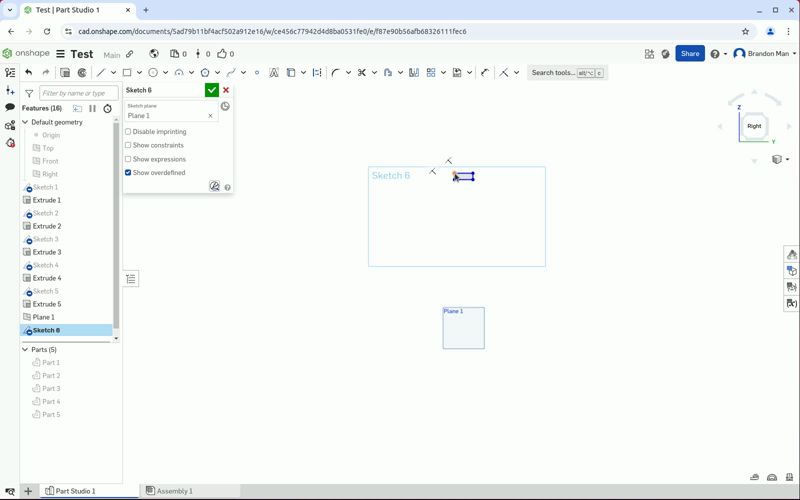
scroll(6)
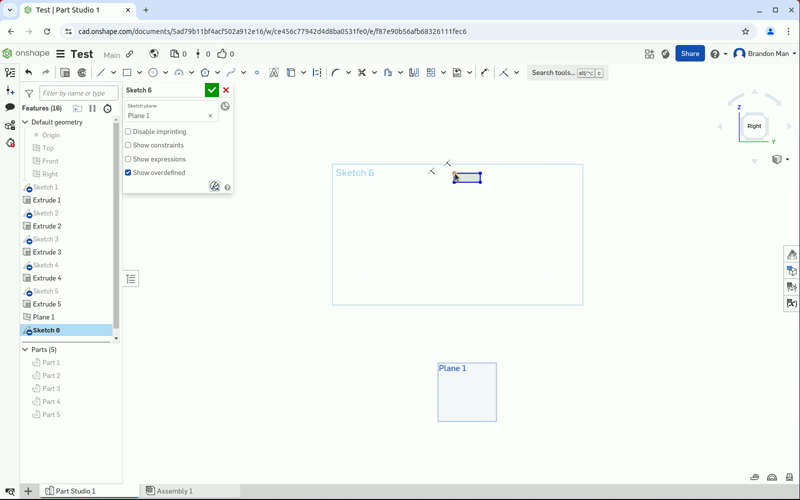
scroll(6)
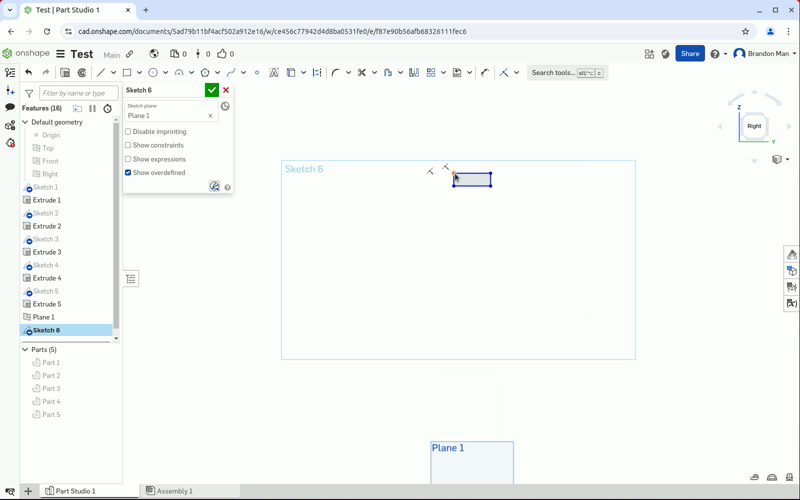
scroll(6)
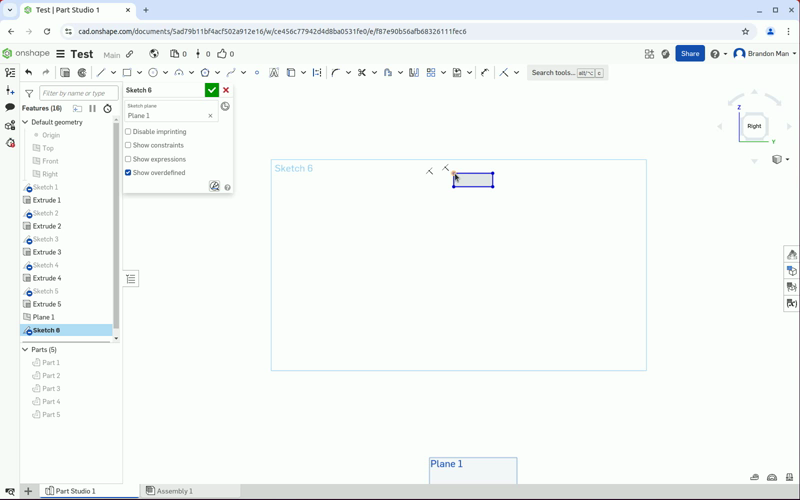
scroll(6)
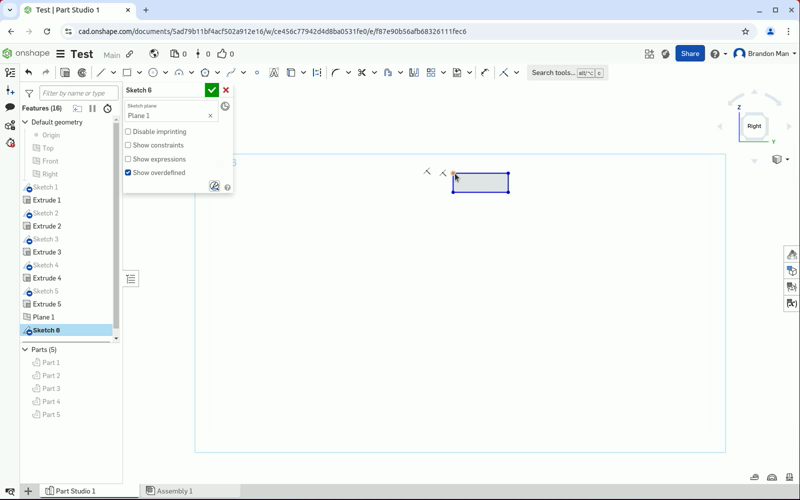
scroll(6)
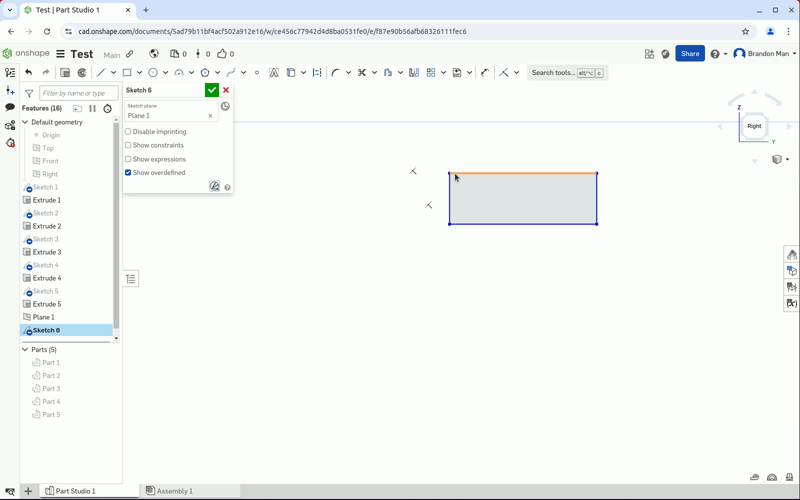
click(455, 173)
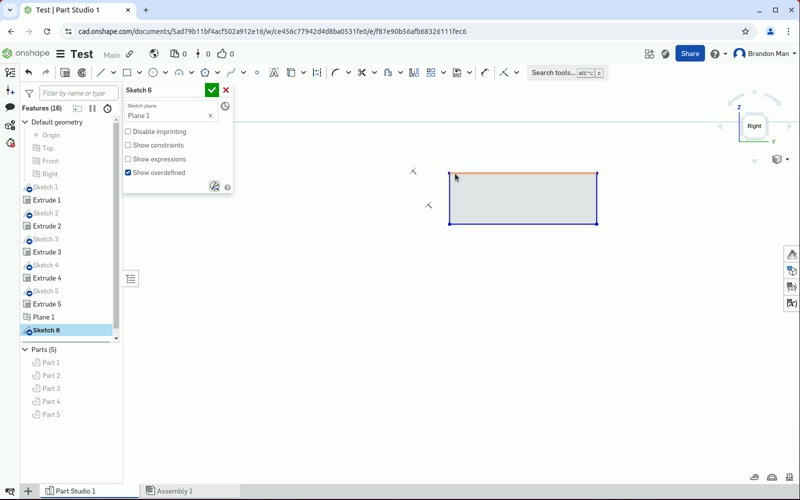
scroll(-6)
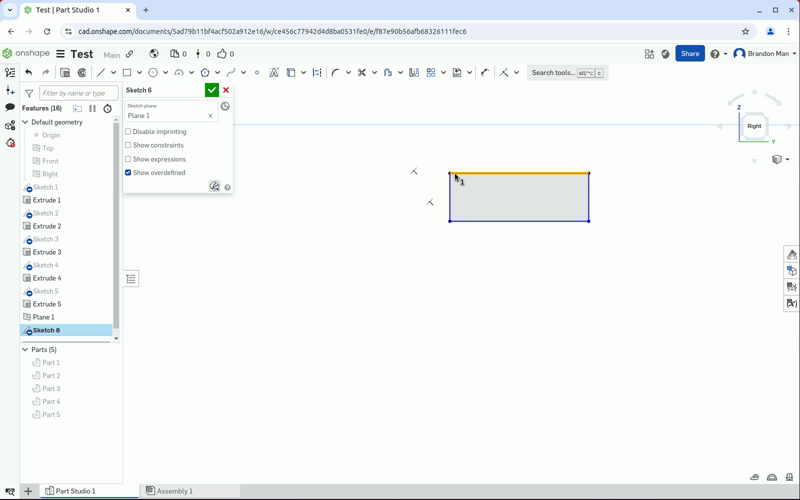
scroll(-6)
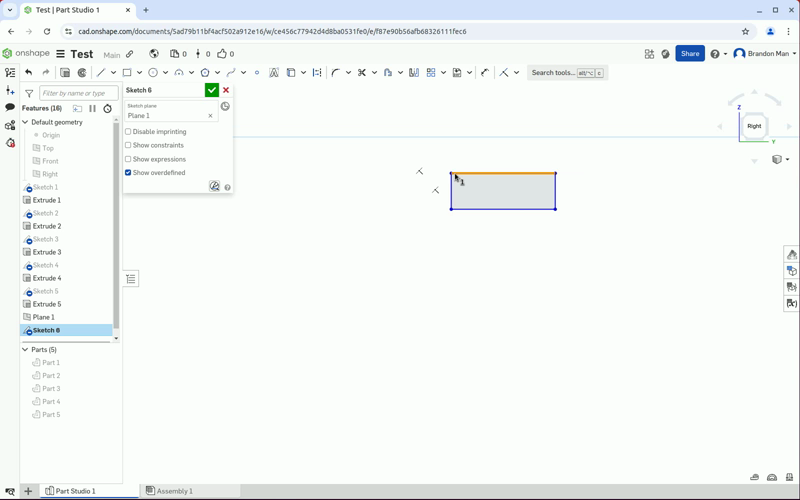
scroll(-6)
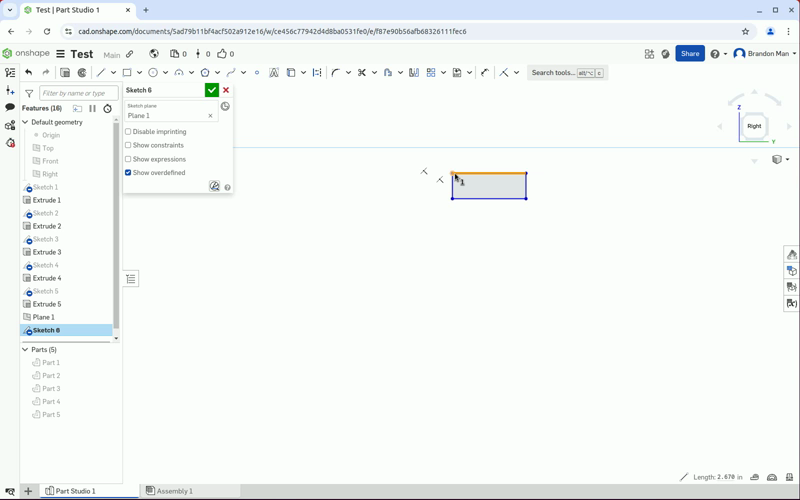
scroll(-6)
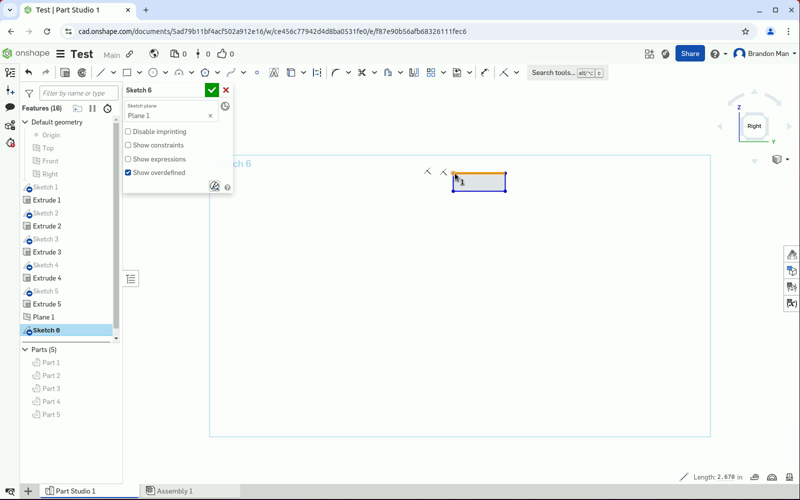
scroll(-6)
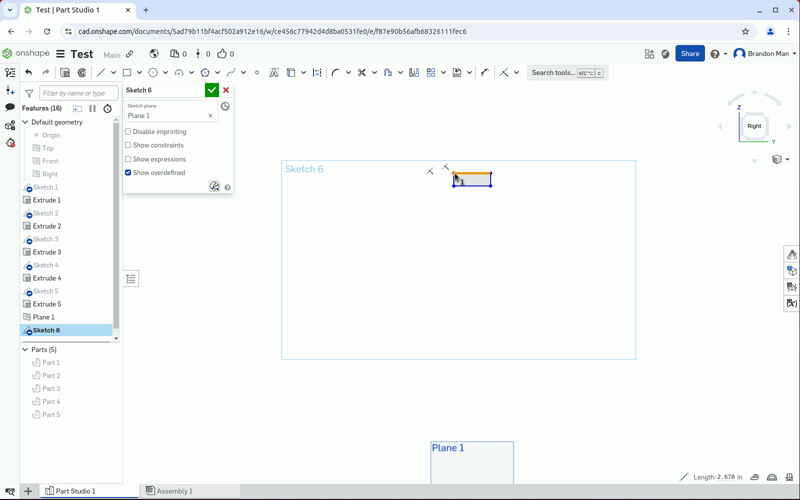
scroll(-6)
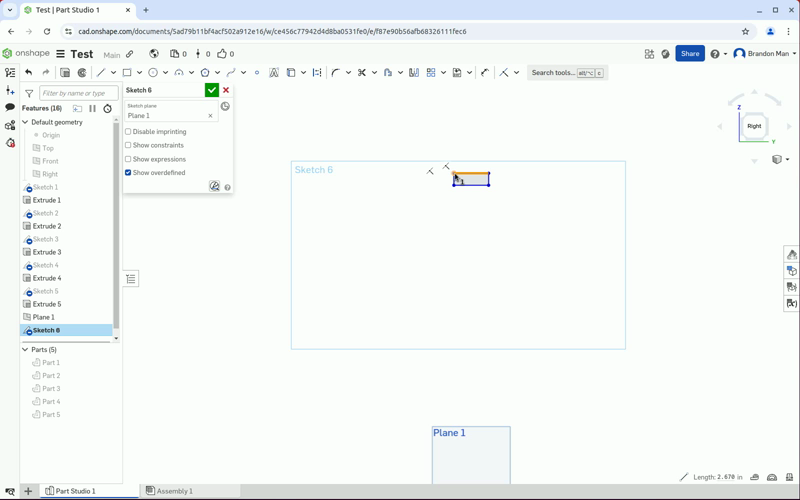
scroll(-6)
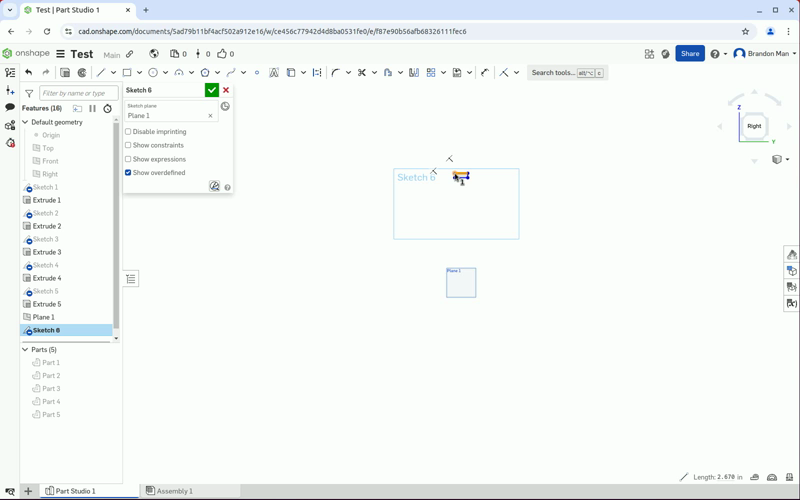
mouse_move(73, 352)
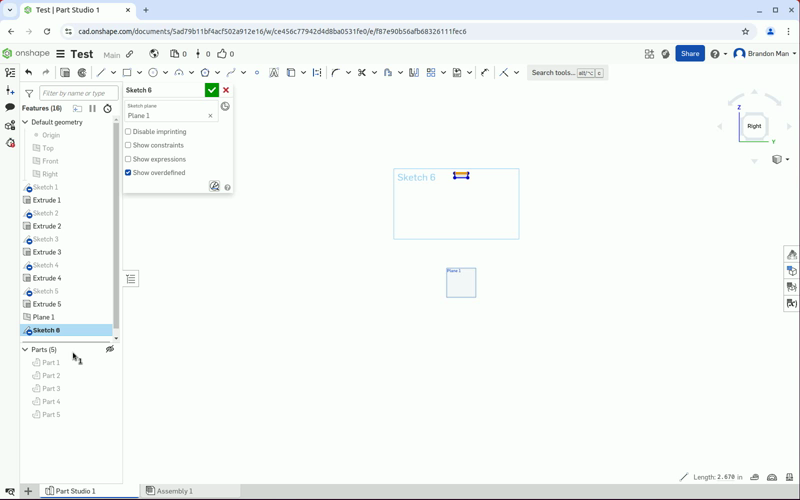
key(shift+y)
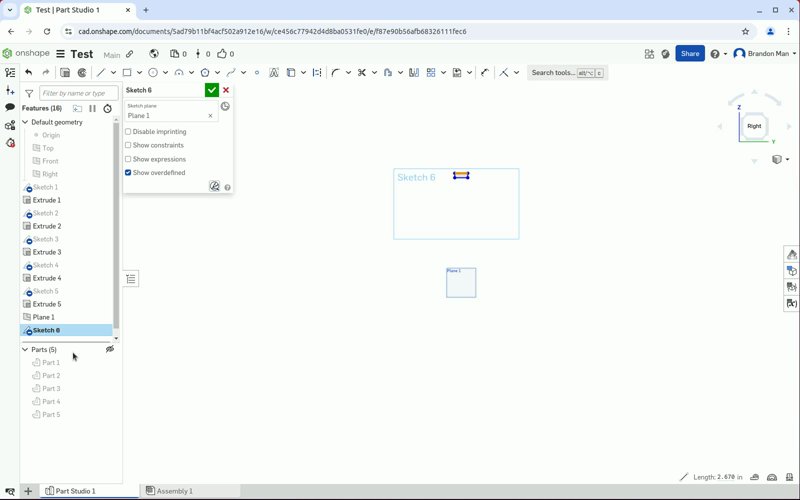
key(shift+e)
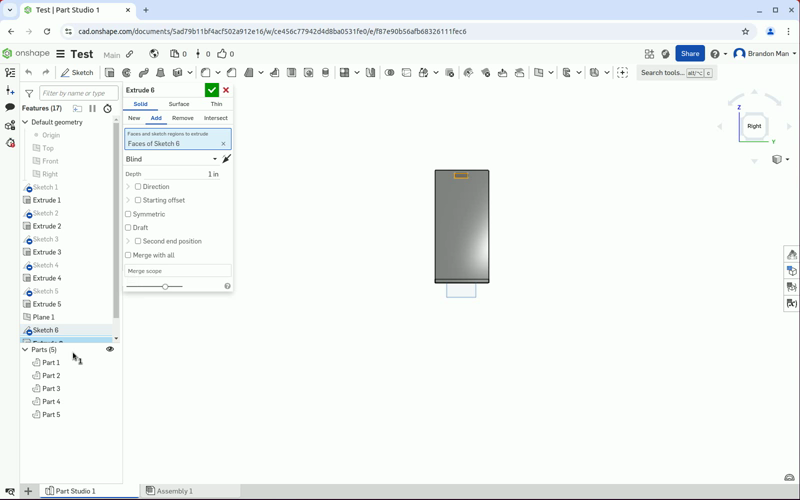
mouse_move(143, 106)
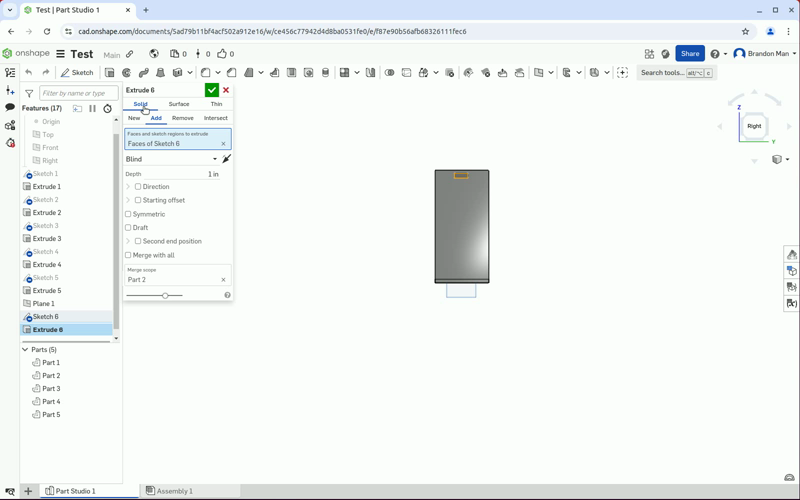
click(143, 106)
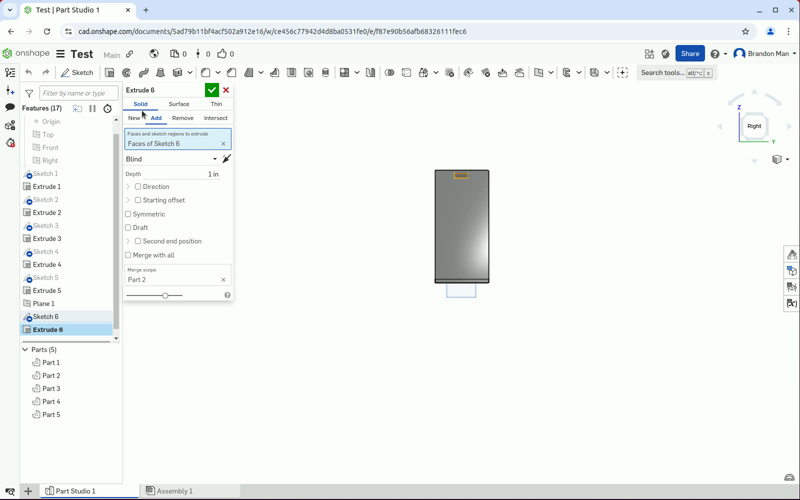
mouse_move(137, 120)
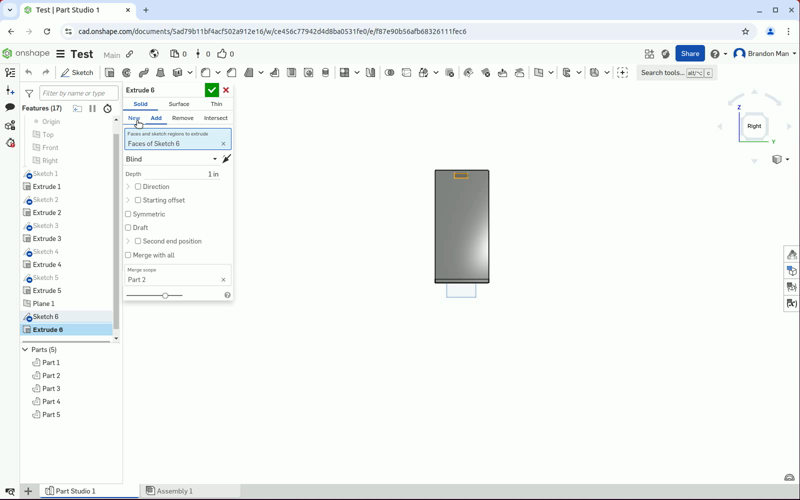
click(137, 120)
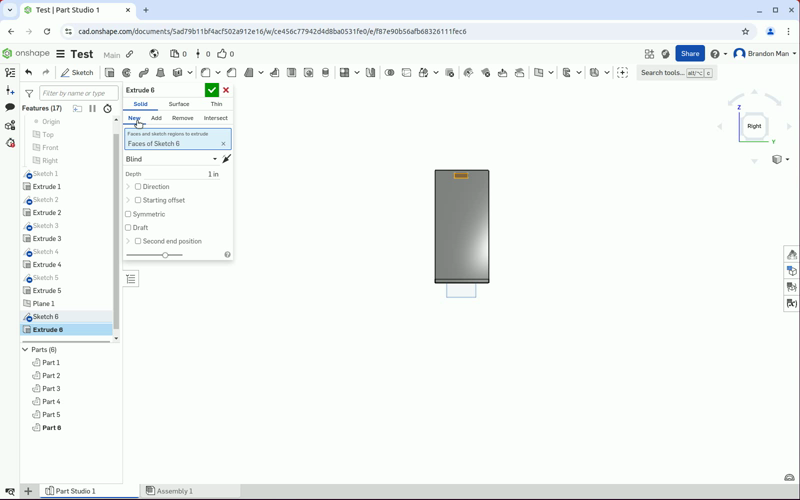
key(tab, 4)
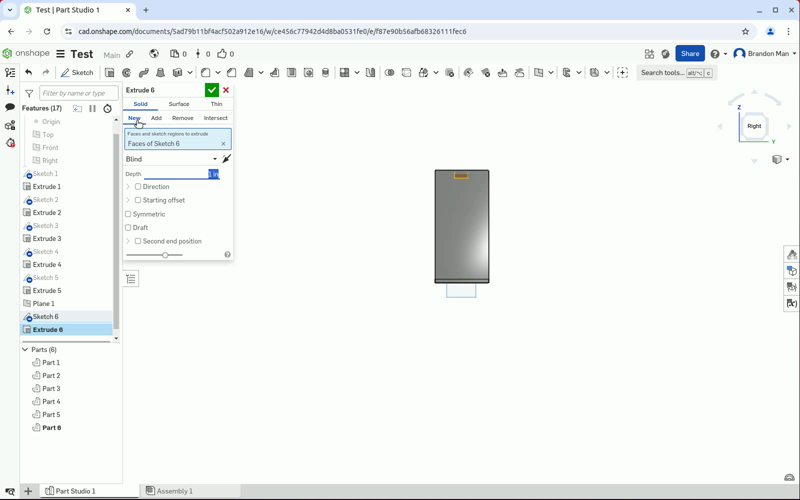
text(3.851)
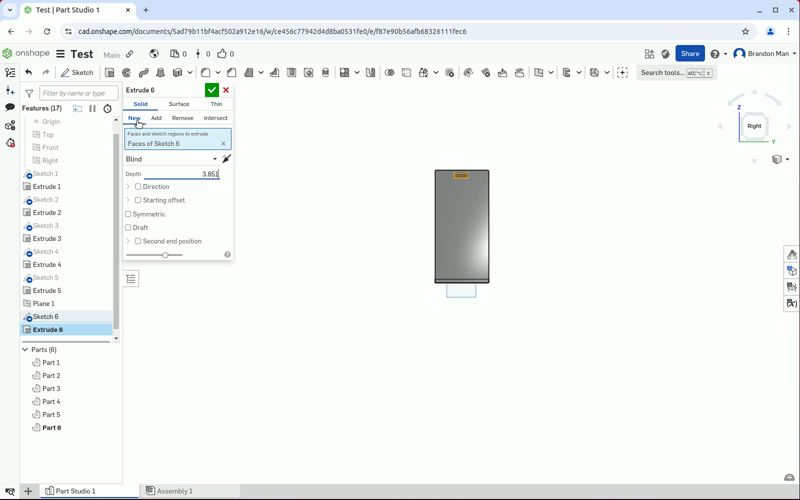
key(enter)
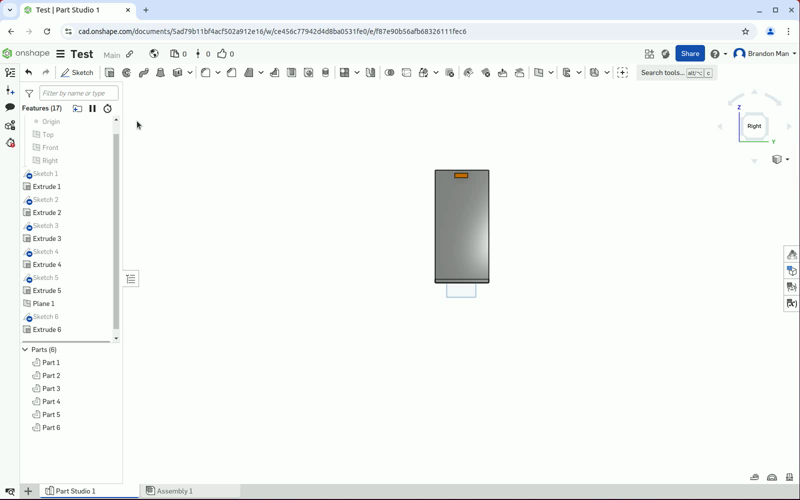
key(shift+h)
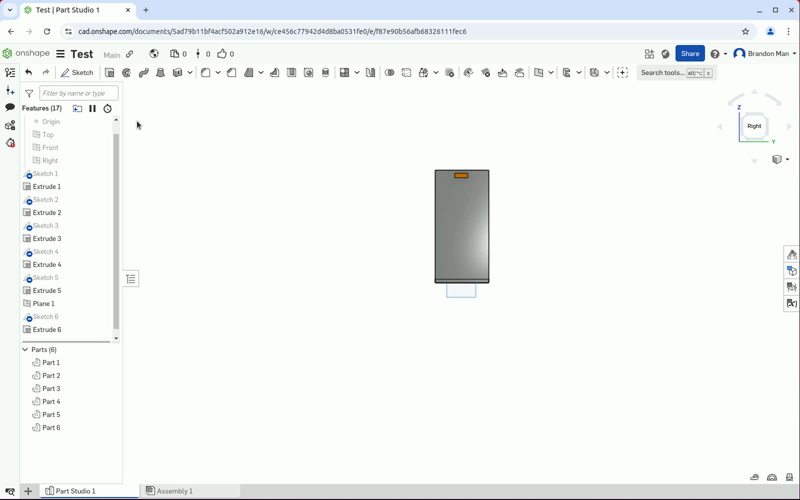
key(shift+h)
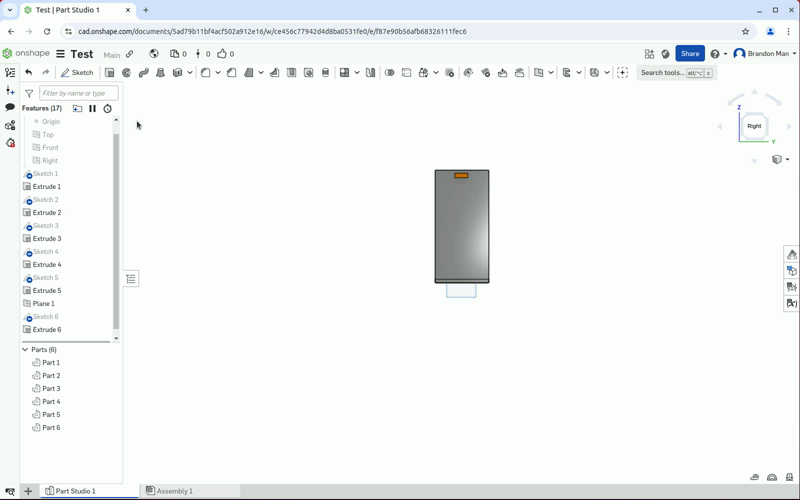
mouse_move(69, 176)
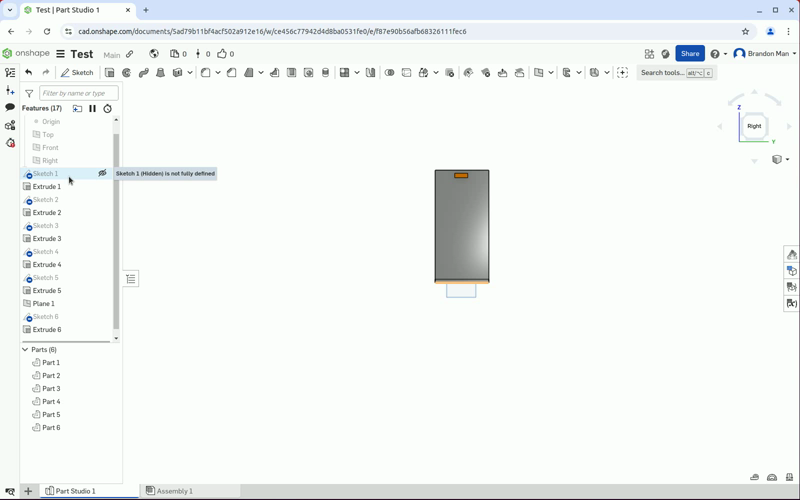
click(69, 176)
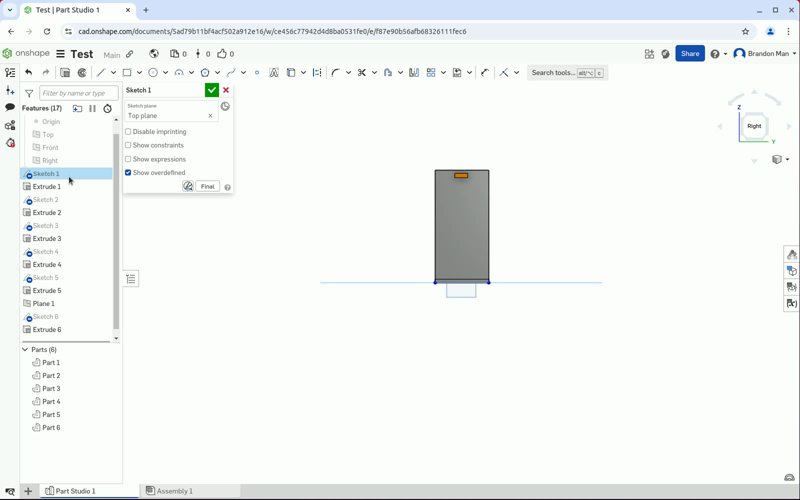
mouse_move(229, 92)
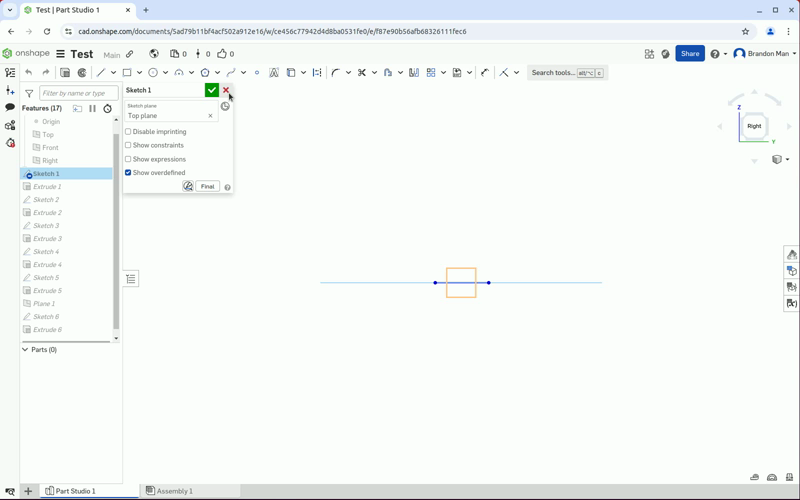
click(229, 92)
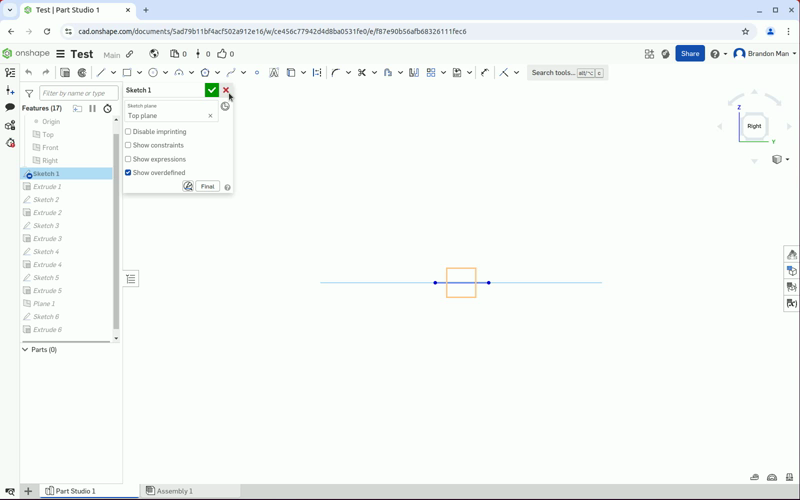
key(shift+s)
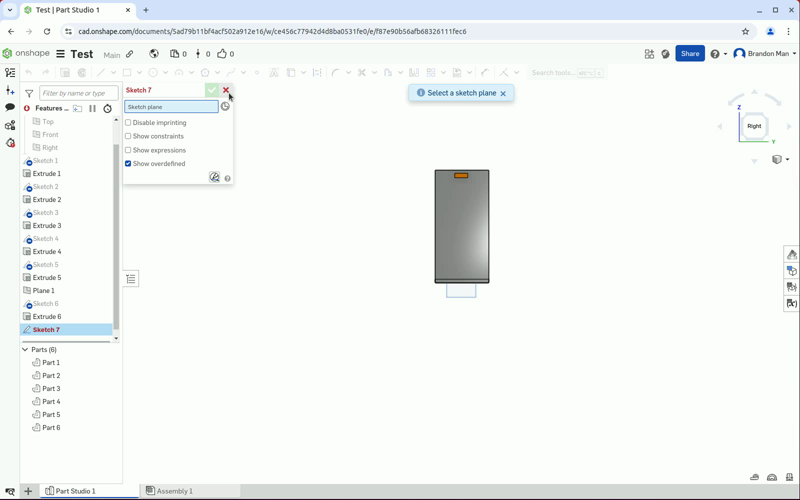
mouse_move(69, 293)
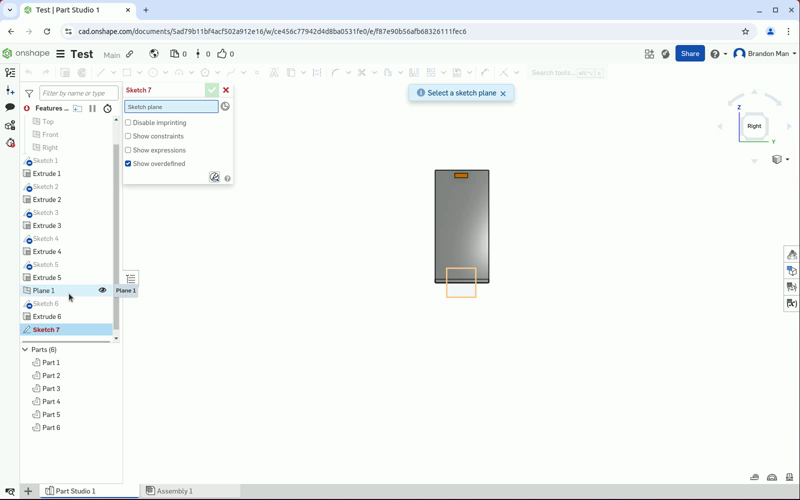
click(69, 293)
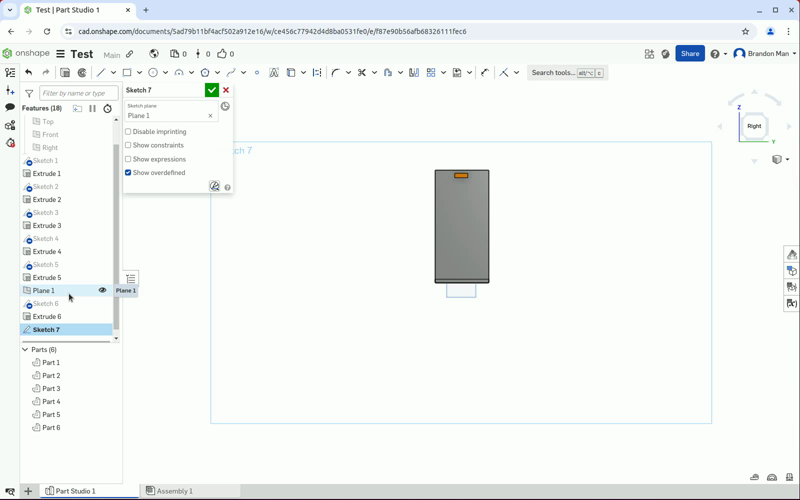
mouse_move(73, 352)
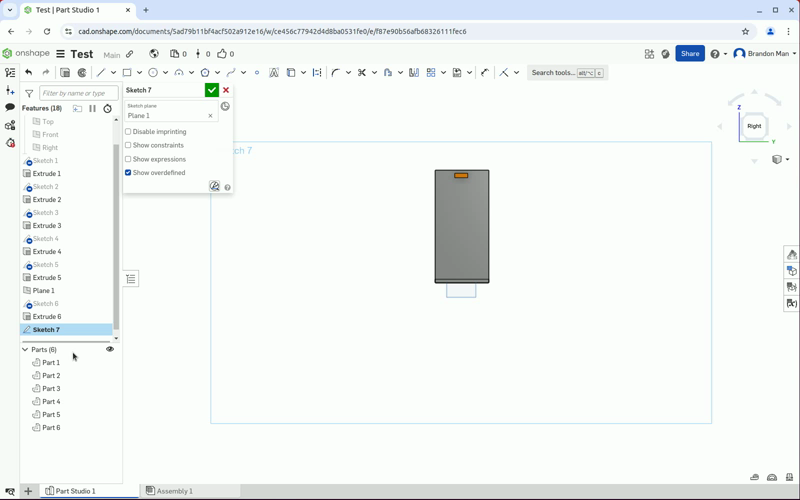
key(y)
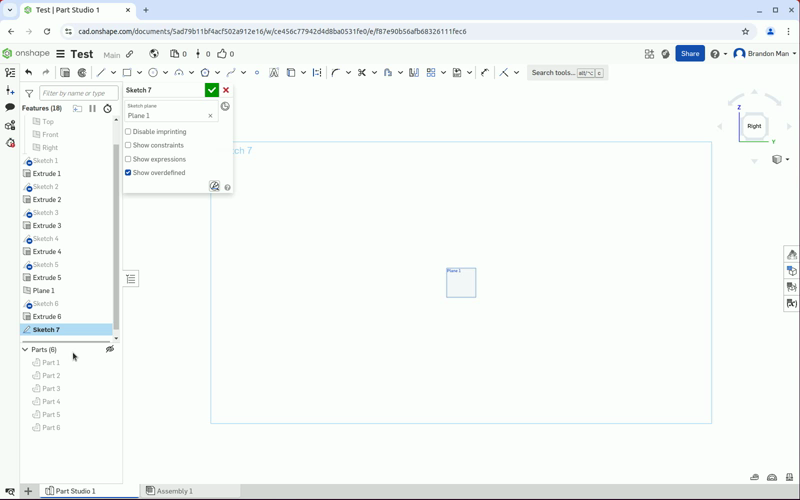
key(l)
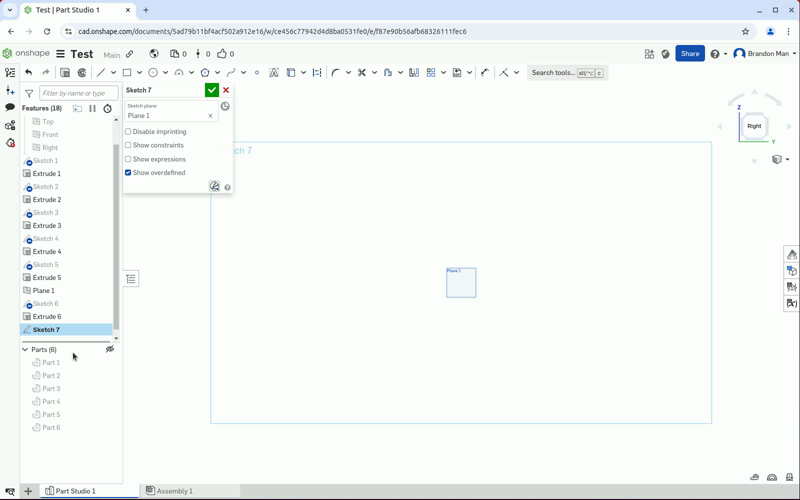
key_down(shift)
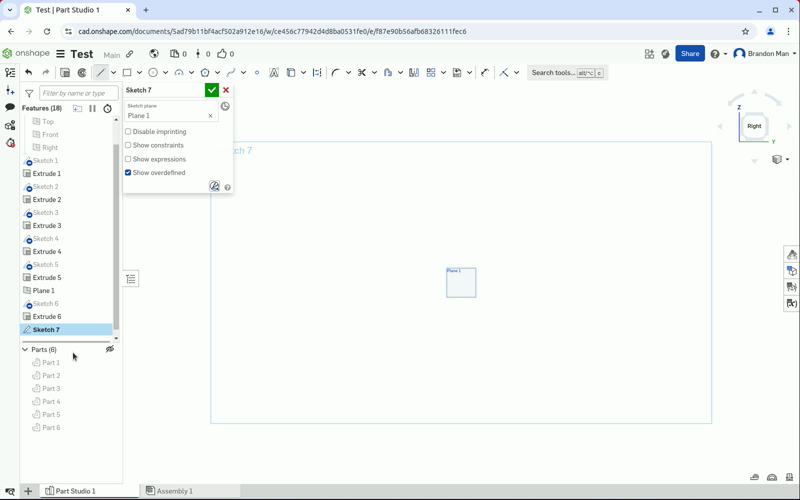
mouse_move(454, 189)
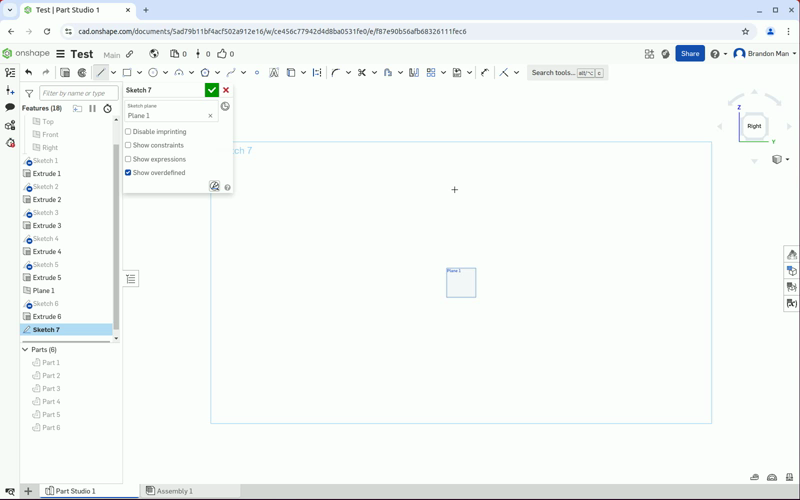
click(454, 189)
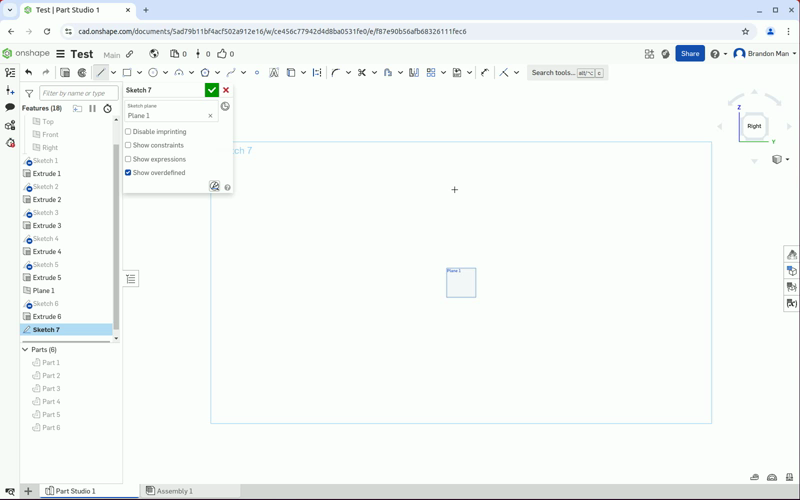
key_up(shift)
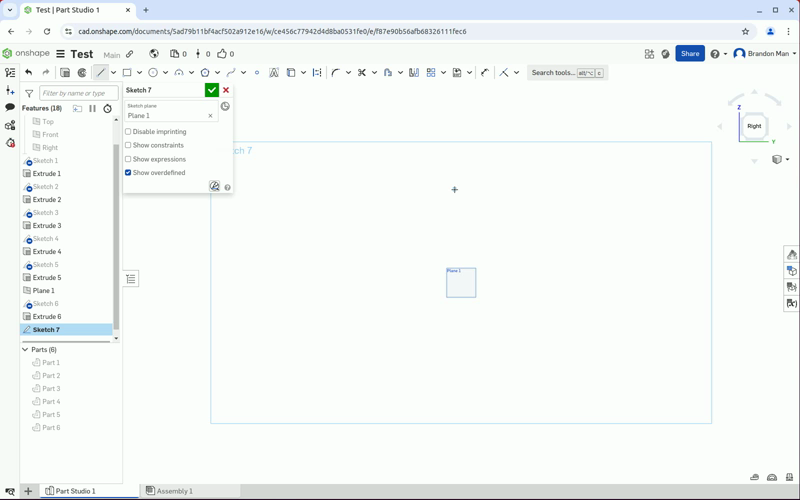
key_down(shift)
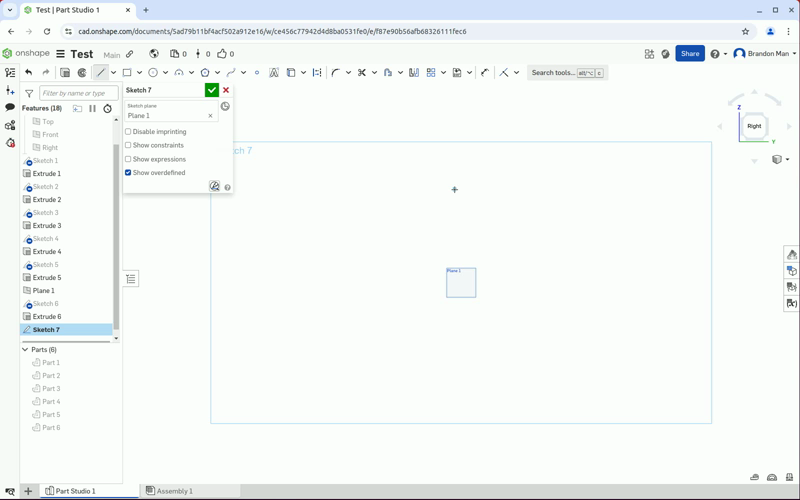
mouse_move(484, 189)
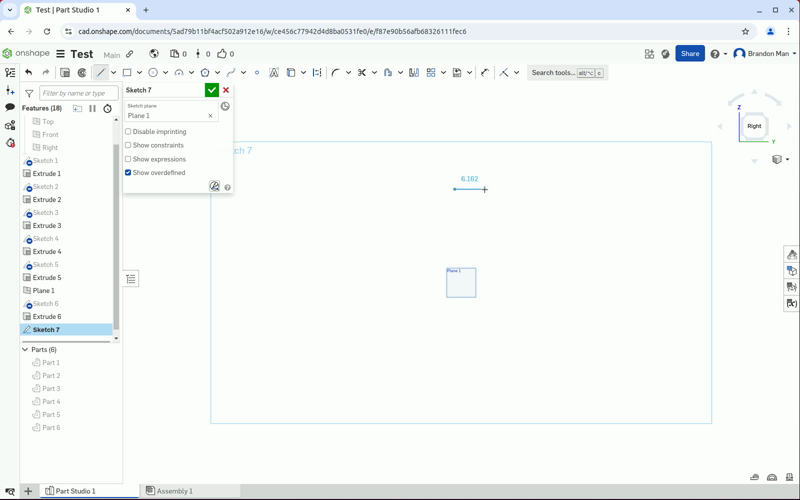
mouse_move(467, 189)
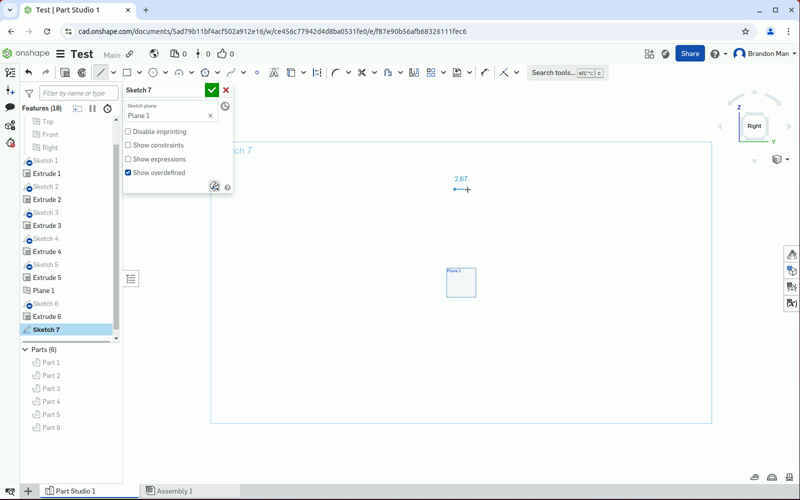
click(467, 189)
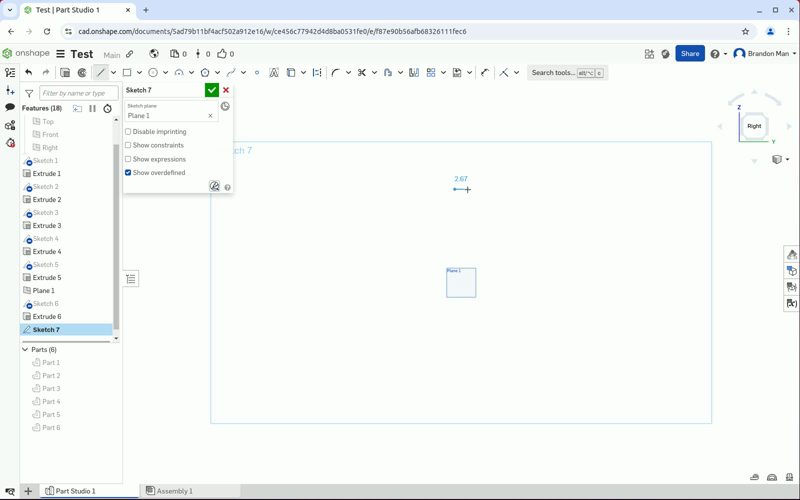
key_up(shift)
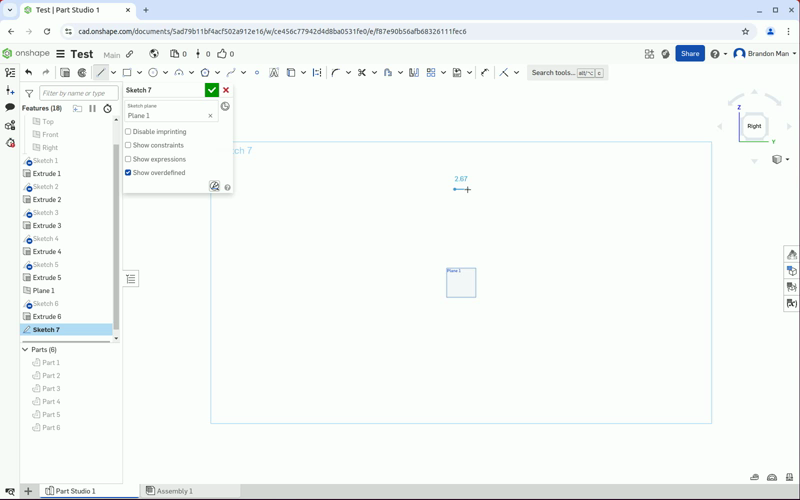
key_down(shift)
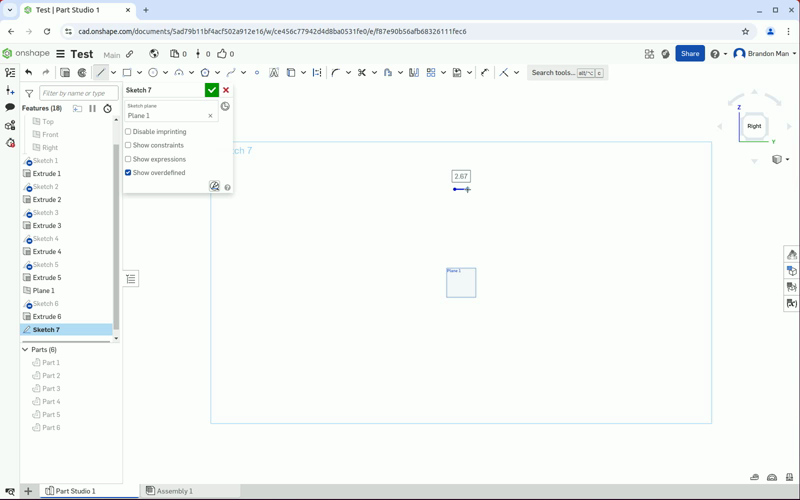
mouse_move(497, 189)
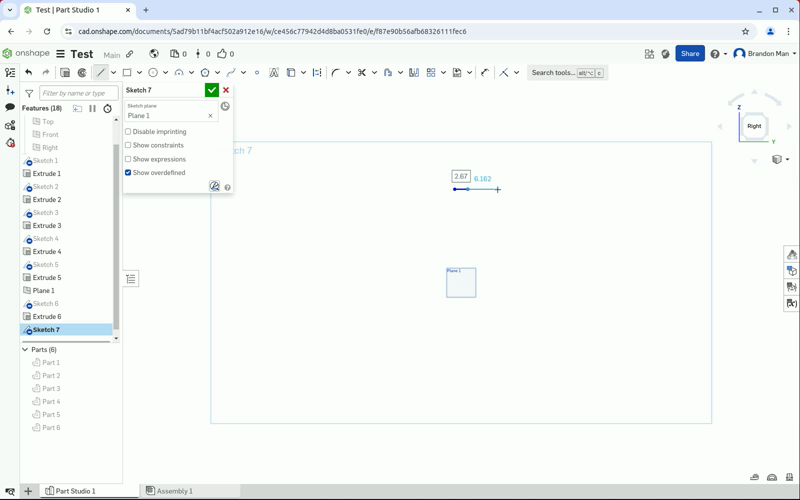
mouse_move(467, 184)
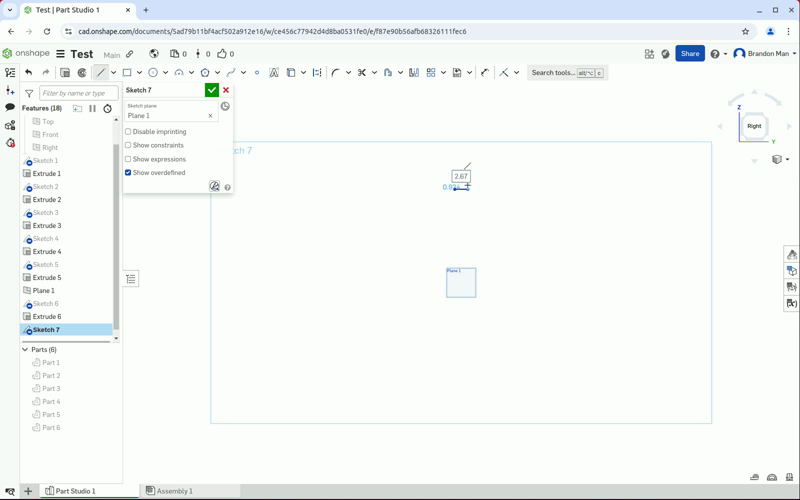
scroll(6)
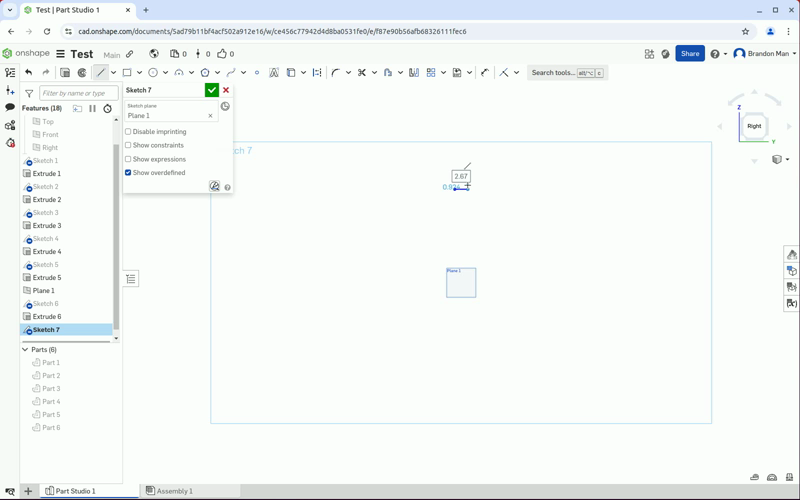
scroll(6)
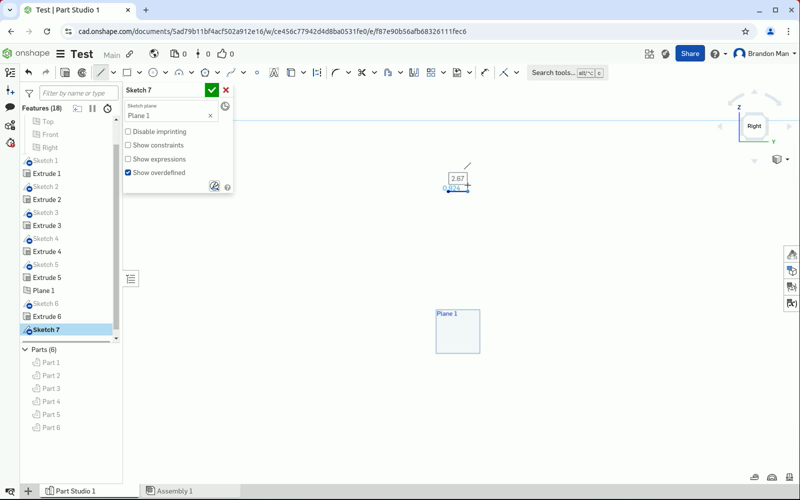
scroll(6)
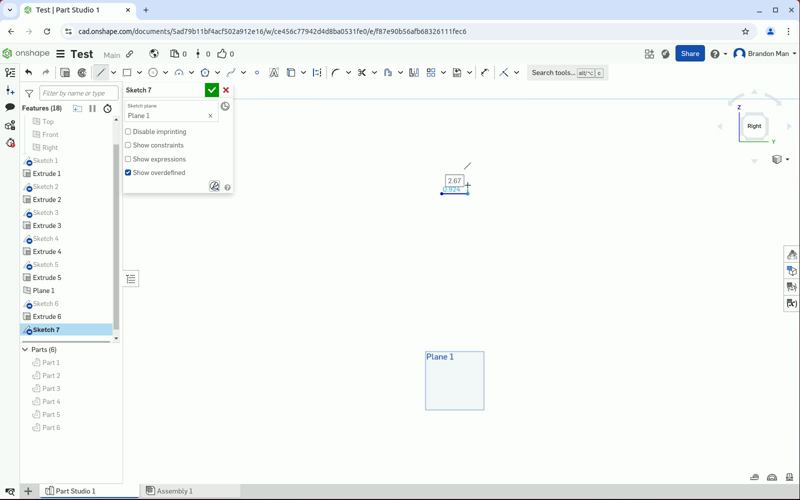
scroll(6)
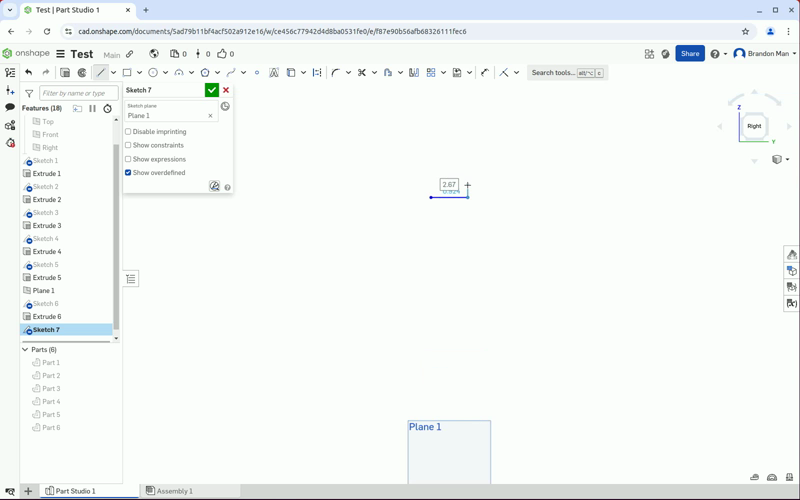
scroll(6)
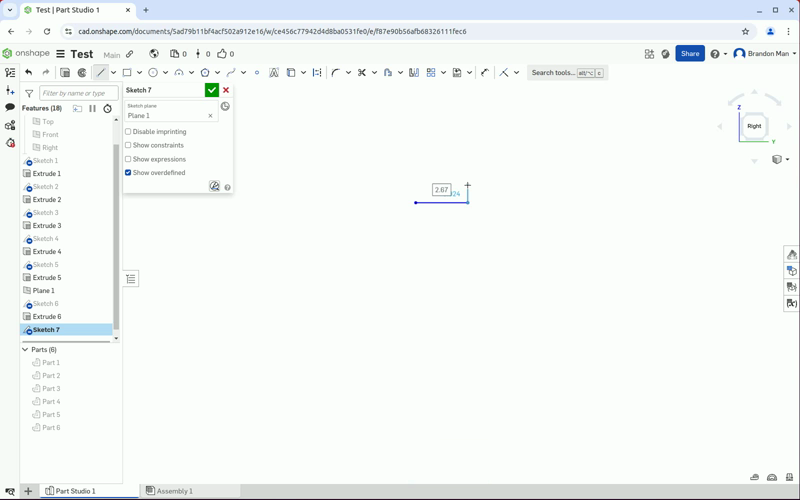
scroll(6)
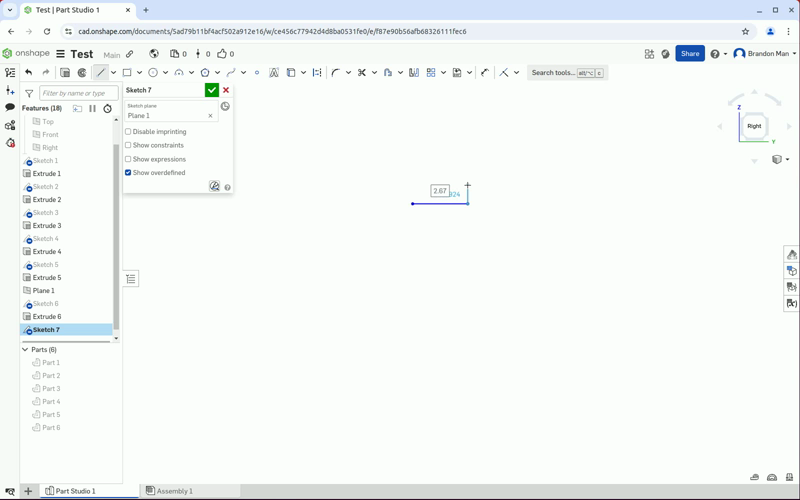
scroll(6)
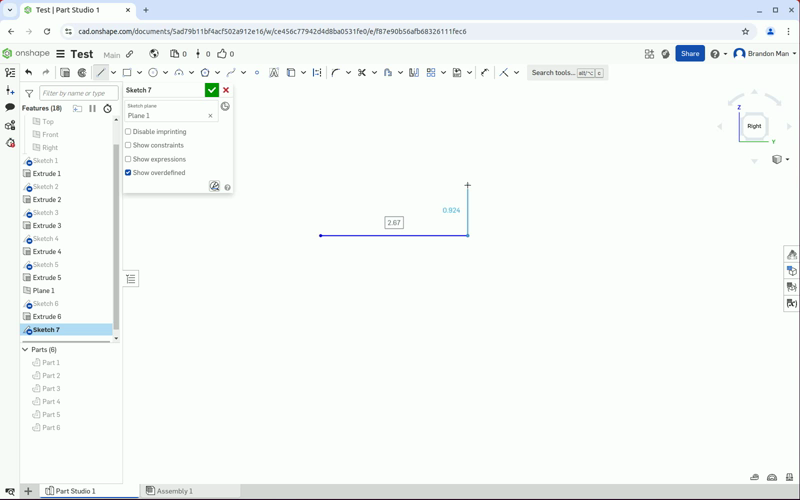
click(467, 184)
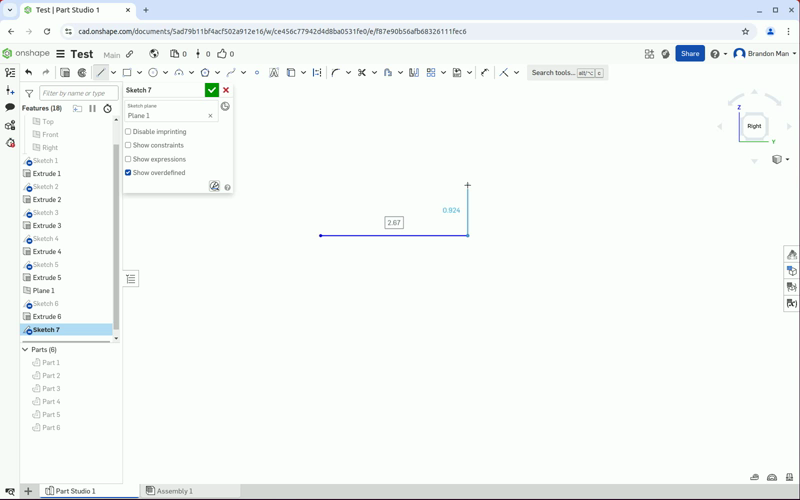
scroll(-6)
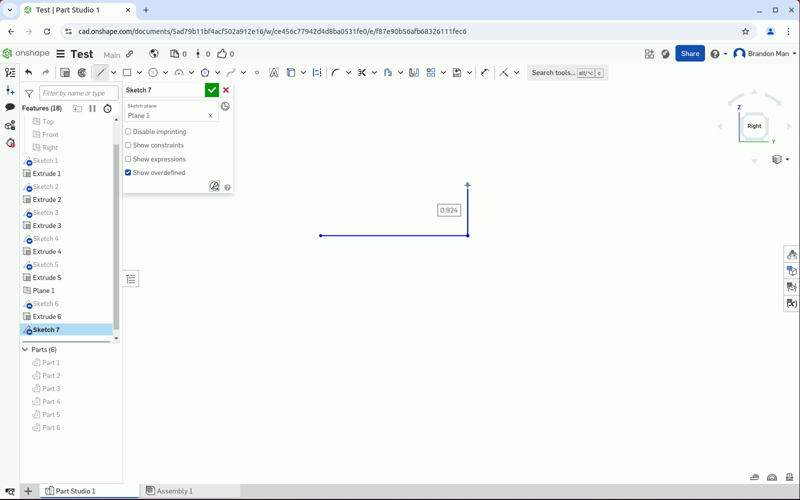
scroll(-6)
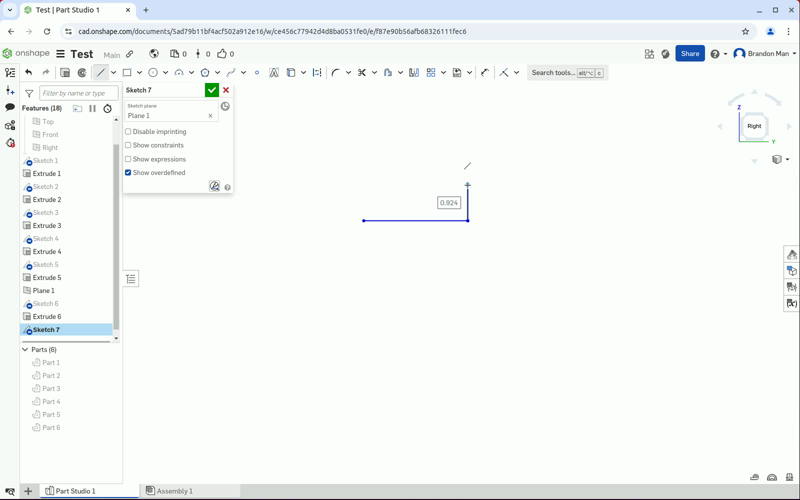
scroll(-6)
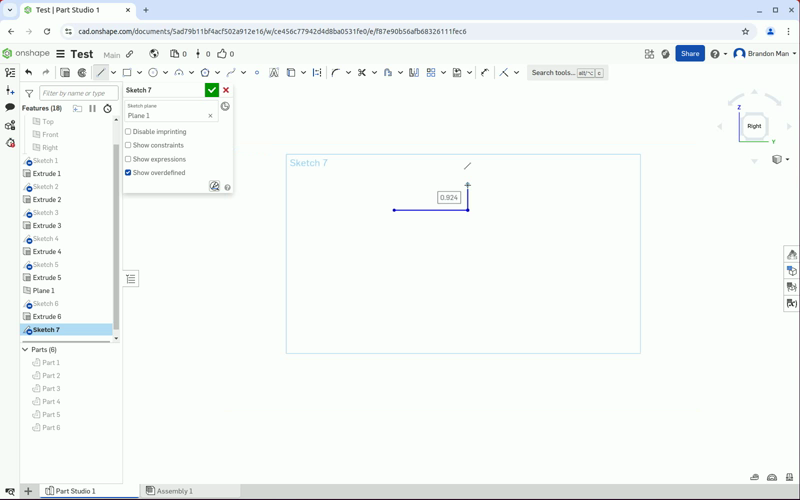
scroll(-6)
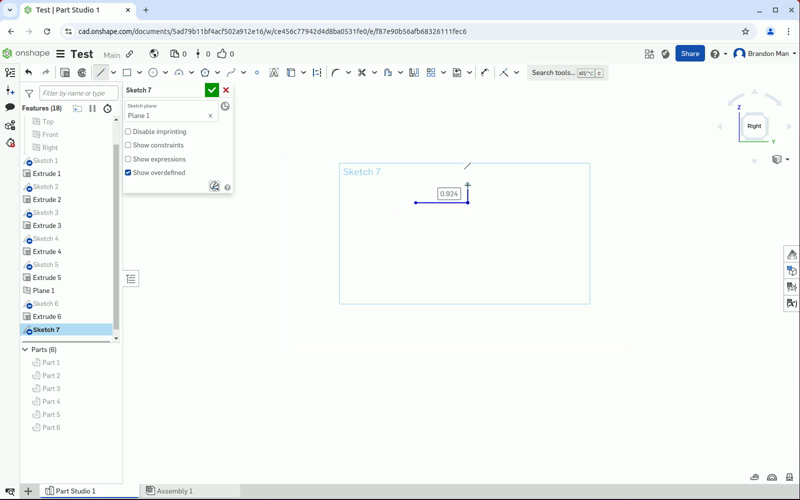
scroll(-6)
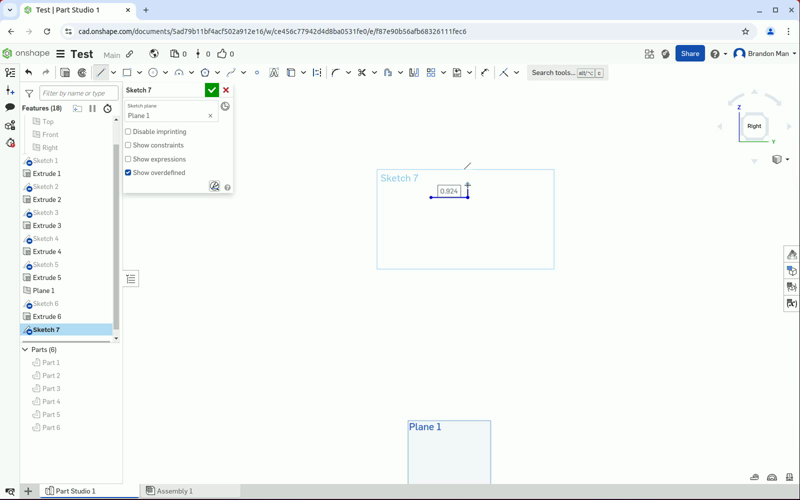
scroll(-6)
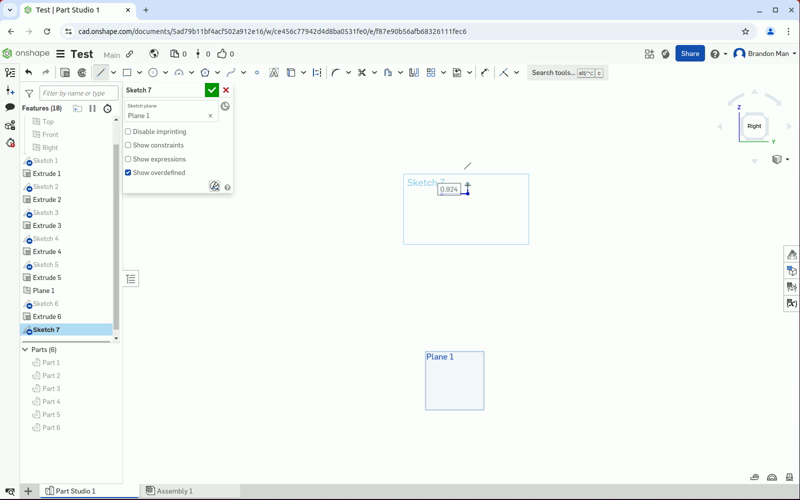
scroll(-6)
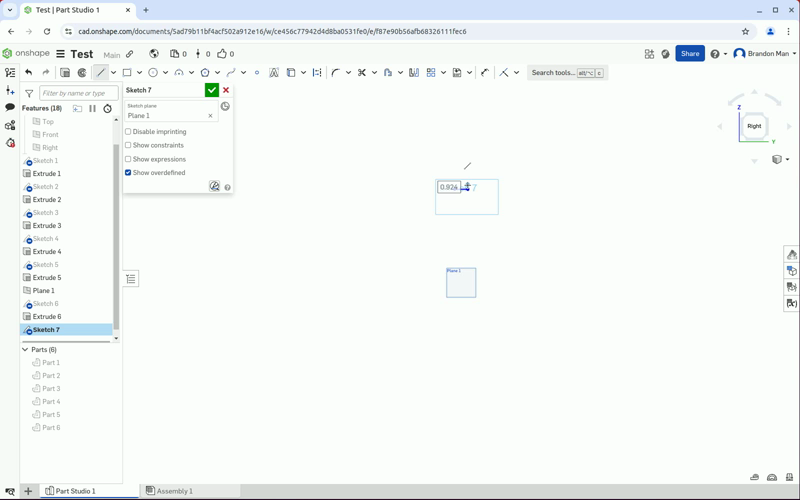
key_up(shift)
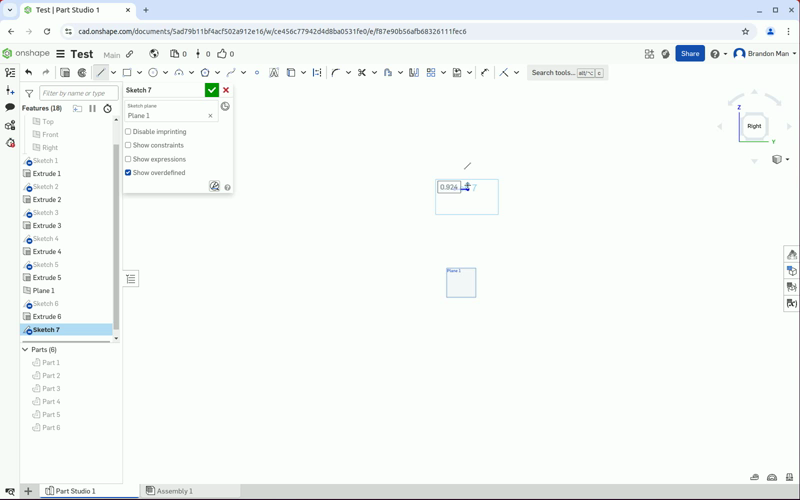
key_down(shift)
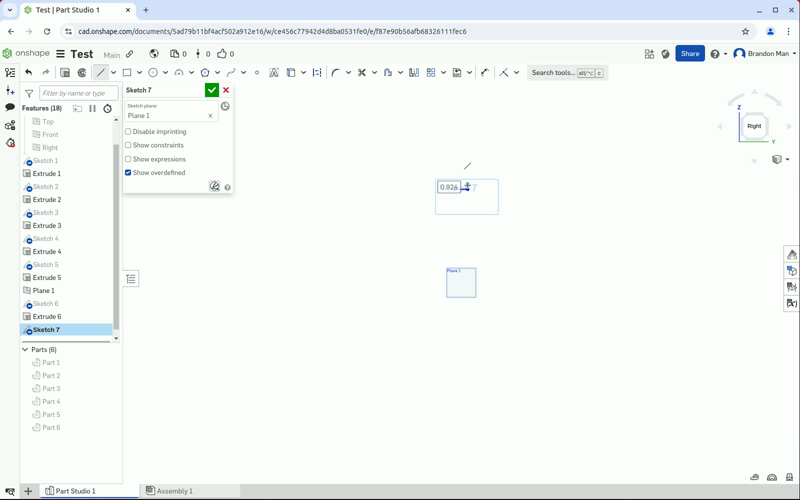
mouse_move(497, 184)
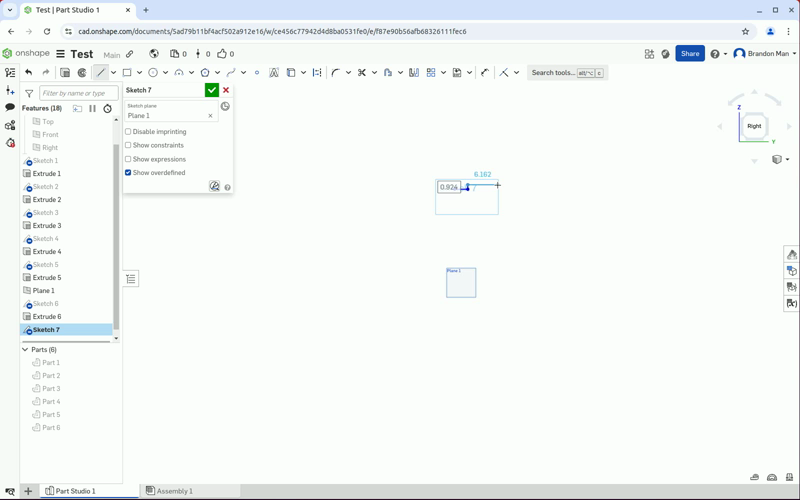
mouse_move(454, 184)
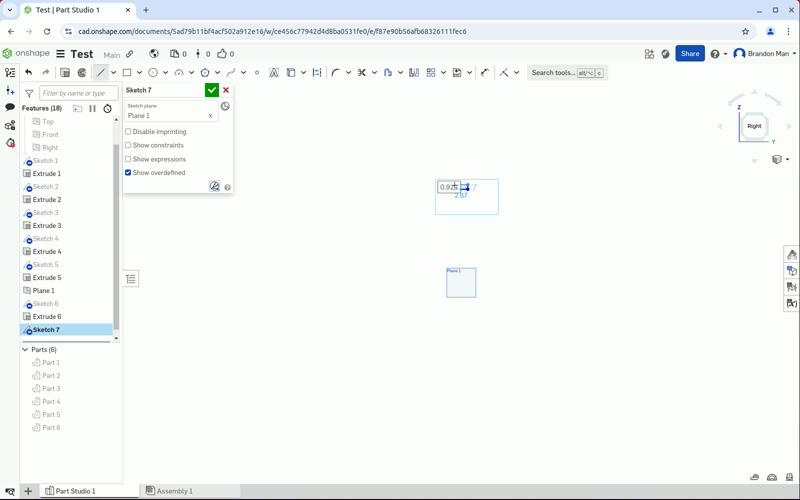
scroll(6)
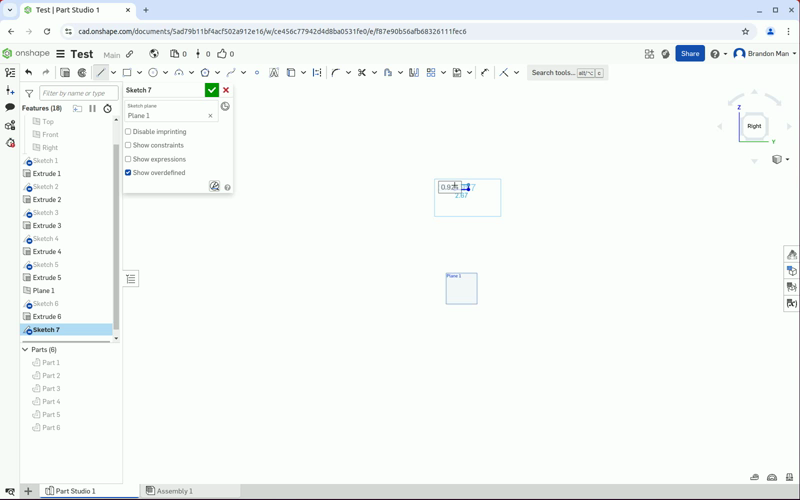
scroll(6)
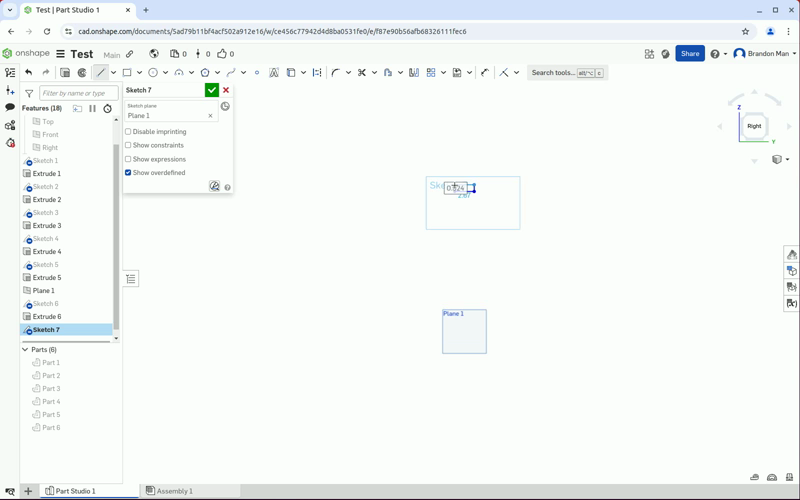
scroll(6)
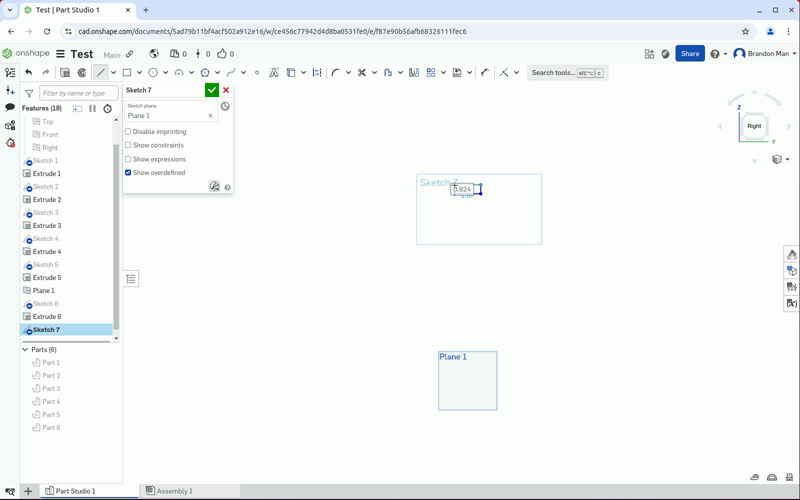
scroll(6)
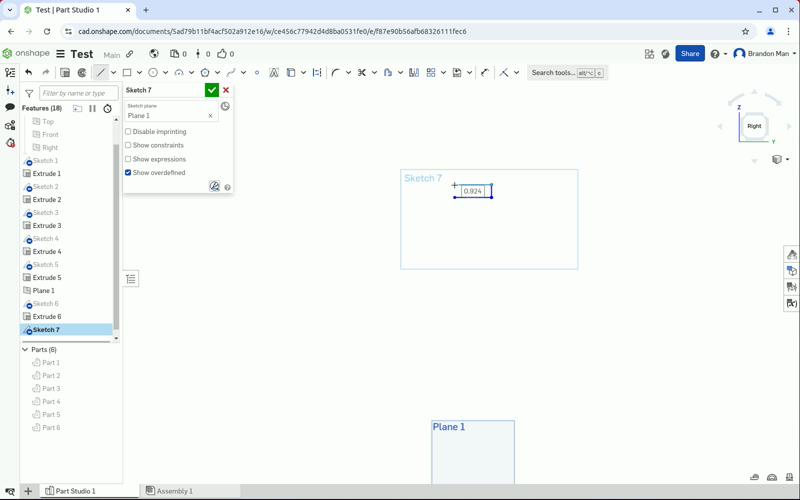
scroll(6)
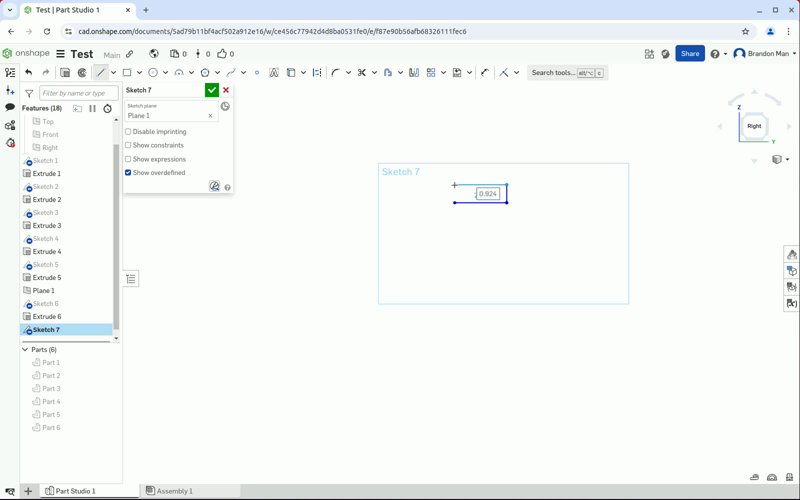
scroll(6)
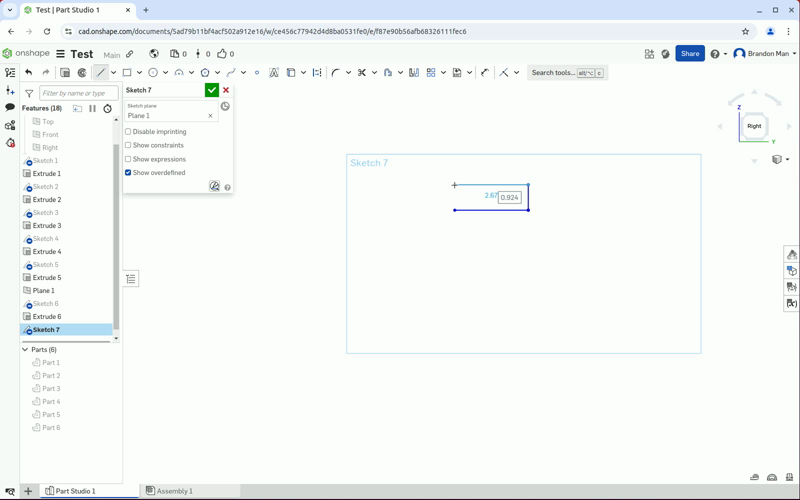
scroll(6)
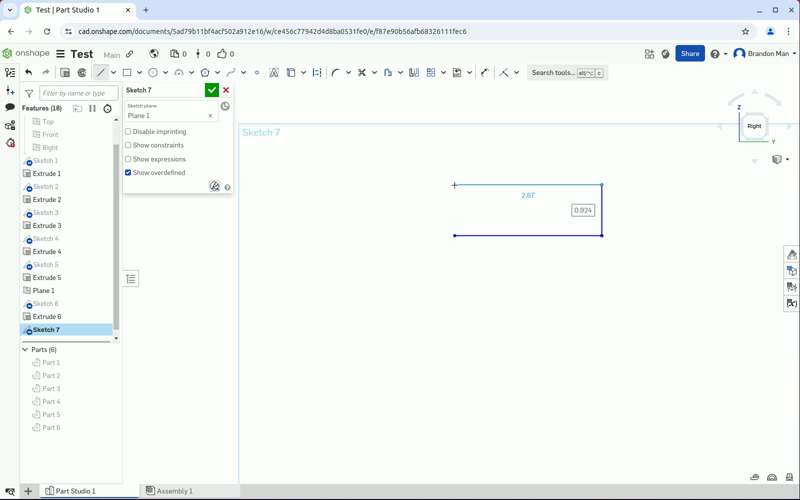
click(454, 184)
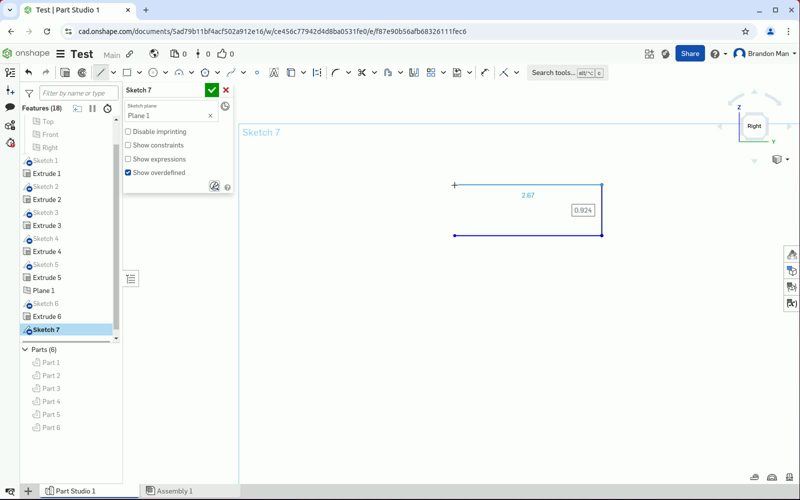
scroll(-6)
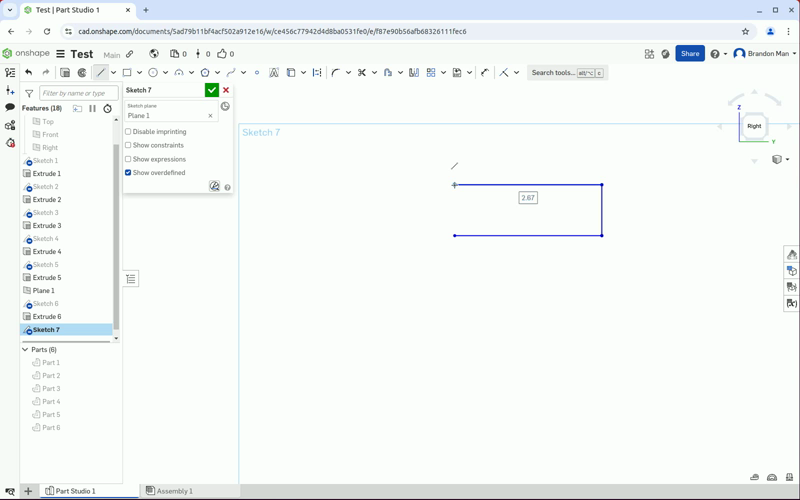
scroll(-6)
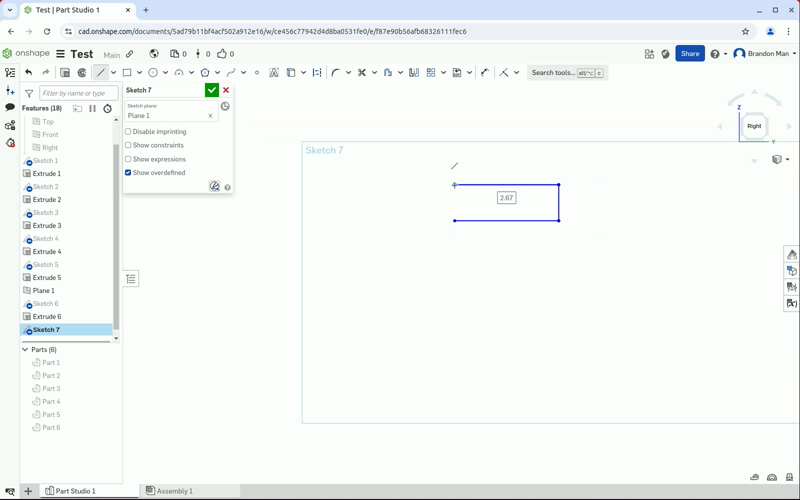
scroll(-6)
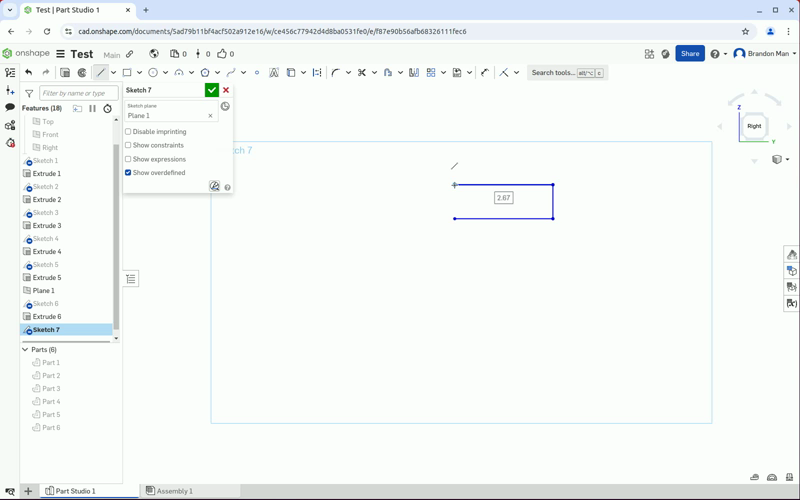
scroll(-6)
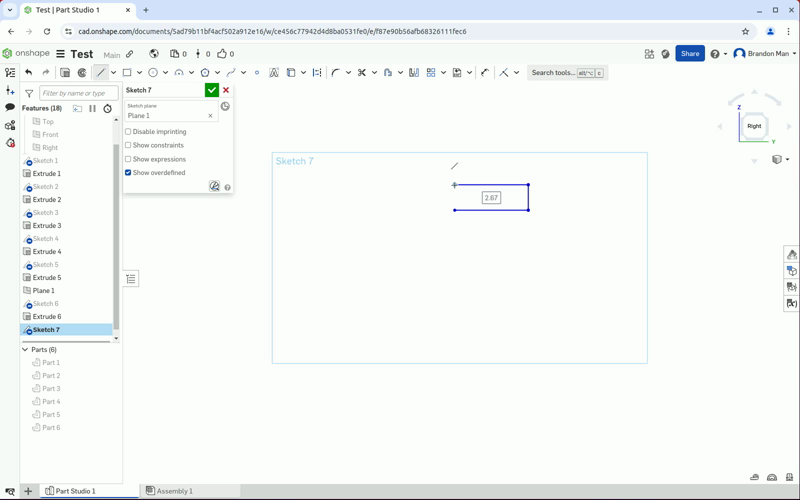
scroll(-6)
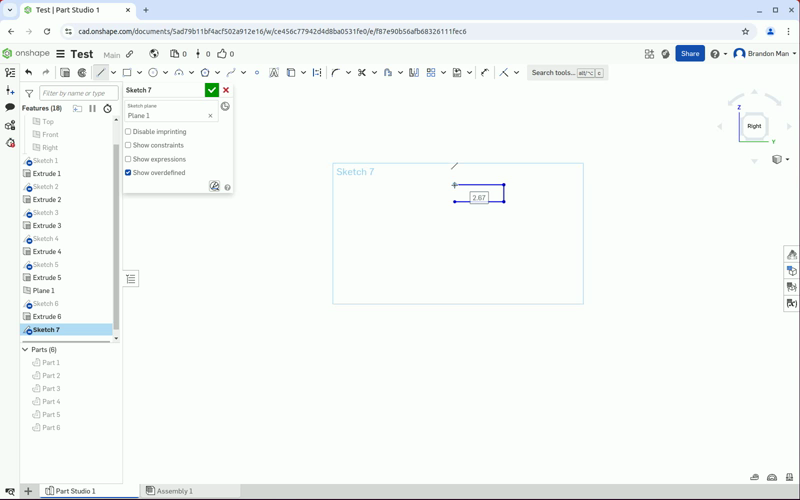
scroll(-6)
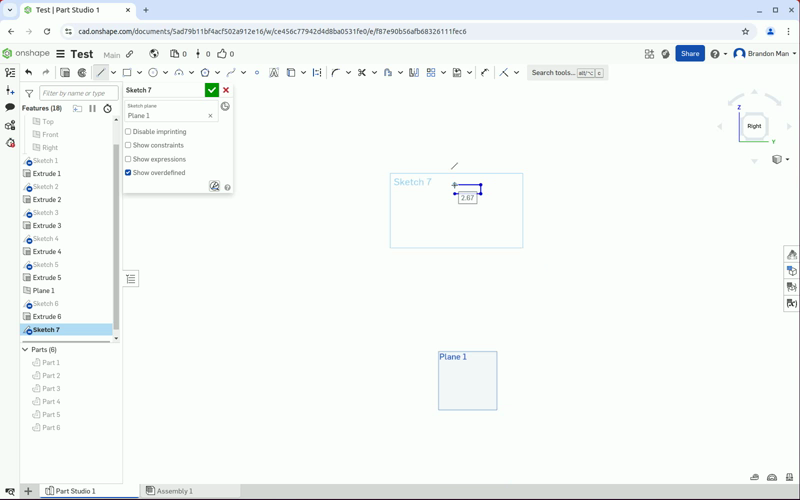
scroll(-6)
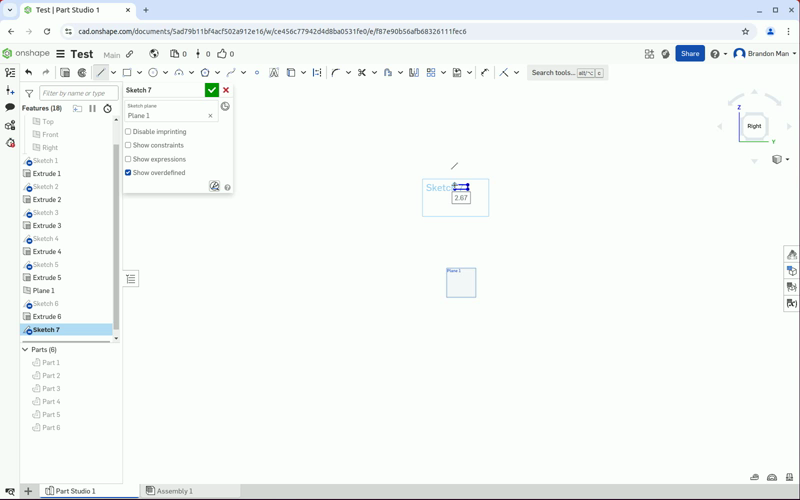
key_up(shift)
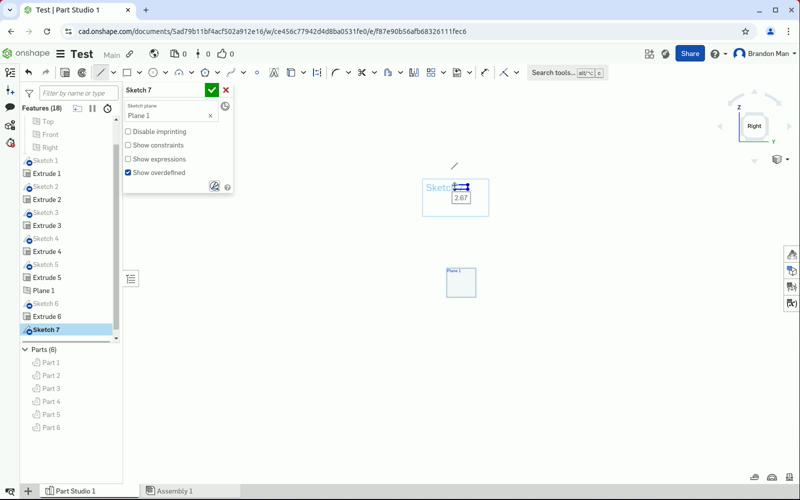
mouse_move(484, 184)
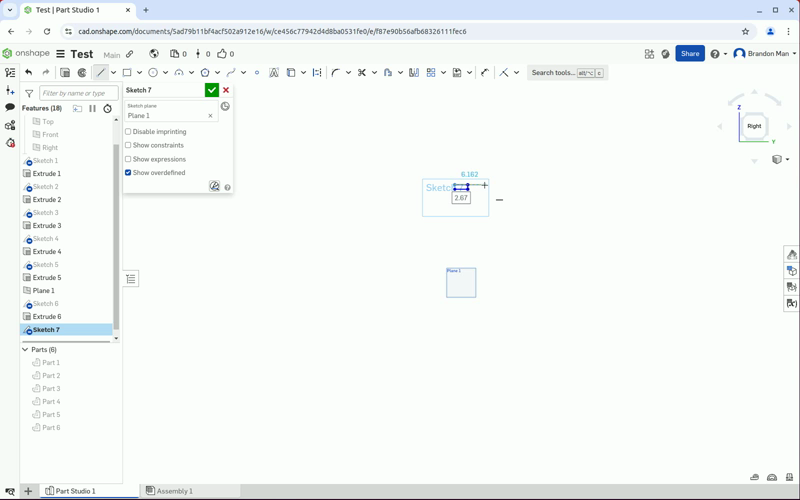
key_down(shift)
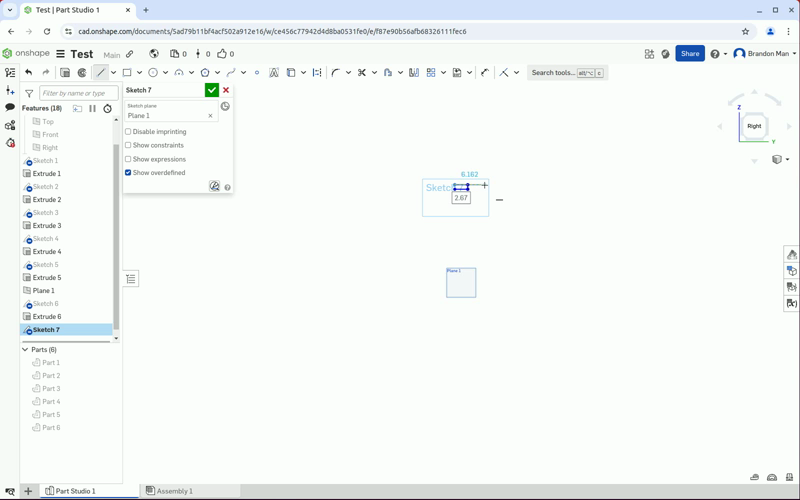
mouse_move(454, 189)
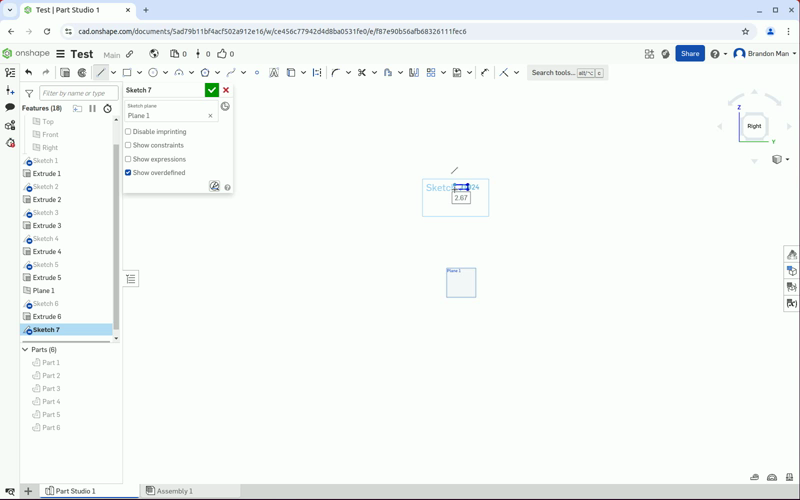
scroll(6)
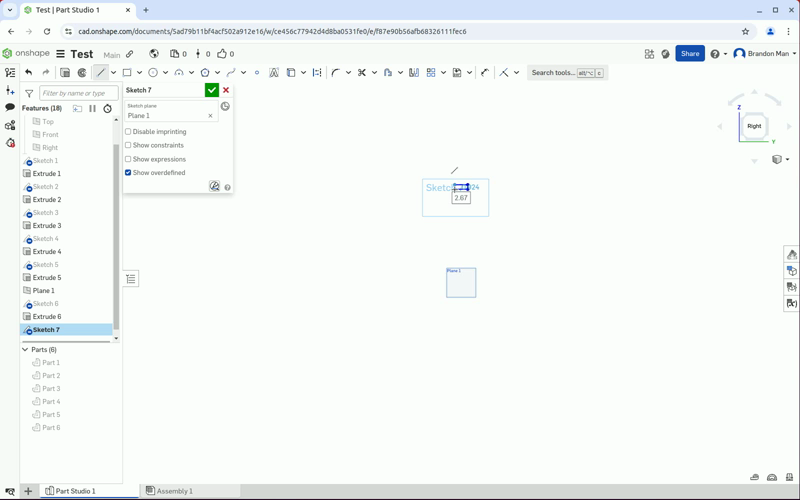
scroll(6)
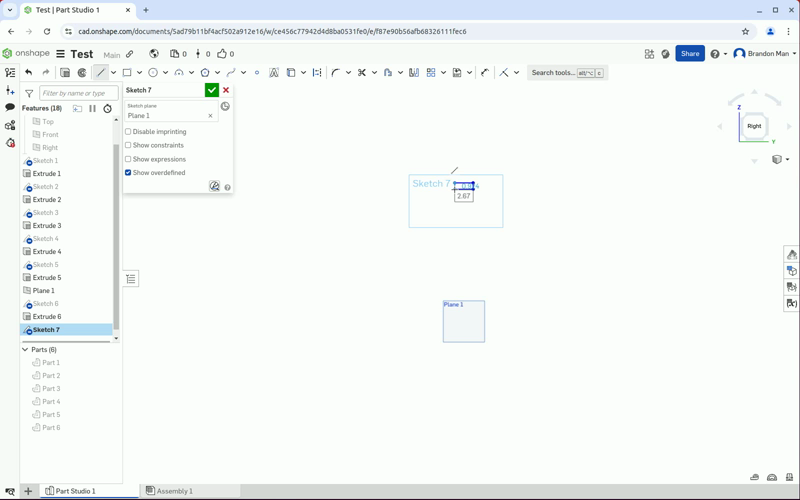
scroll(6)
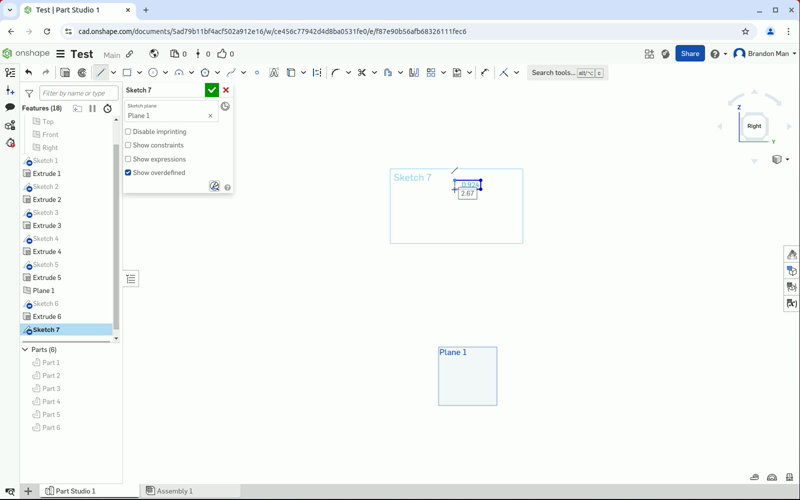
scroll(6)
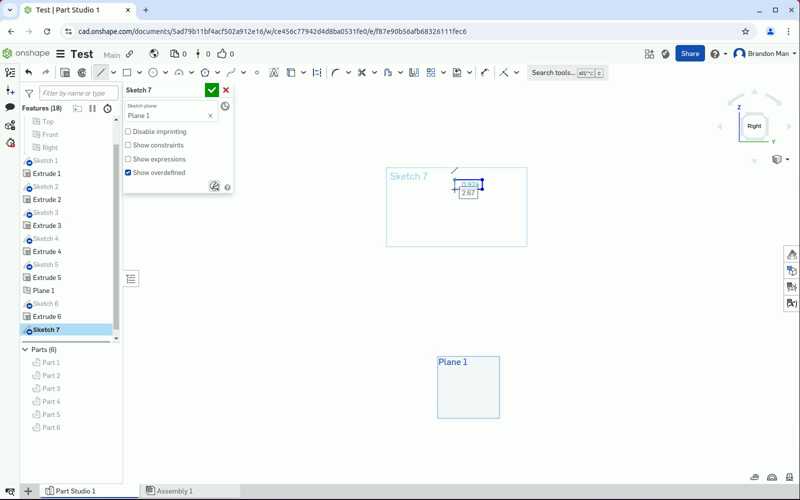
scroll(6)
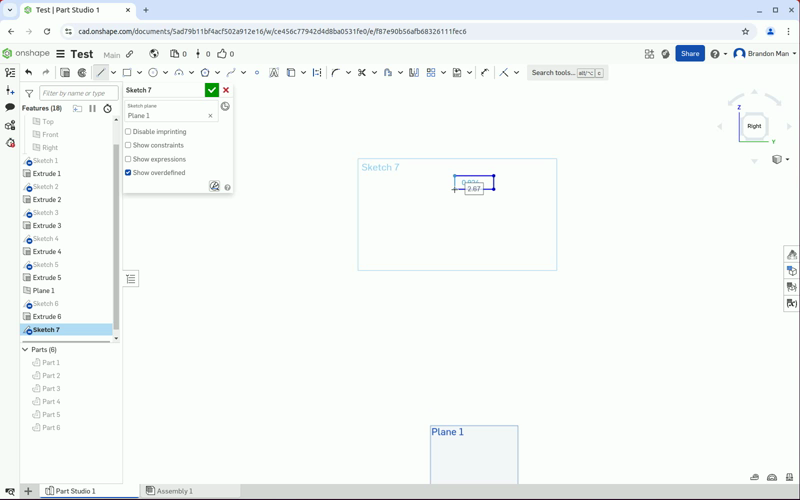
scroll(6)
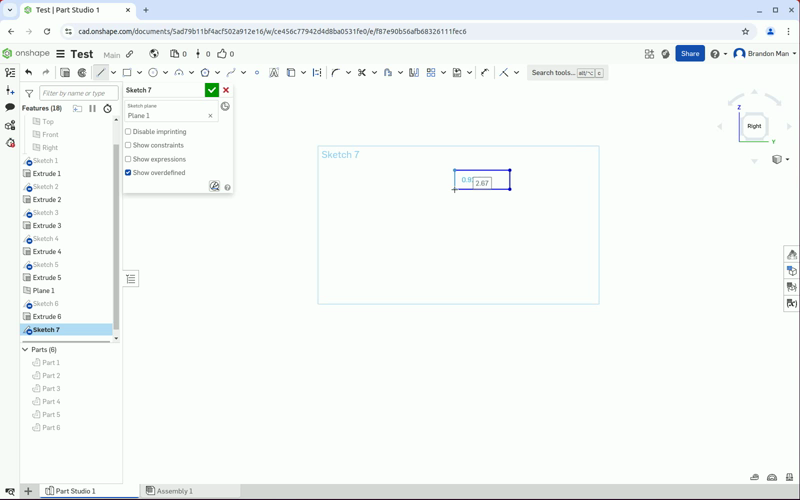
scroll(6)
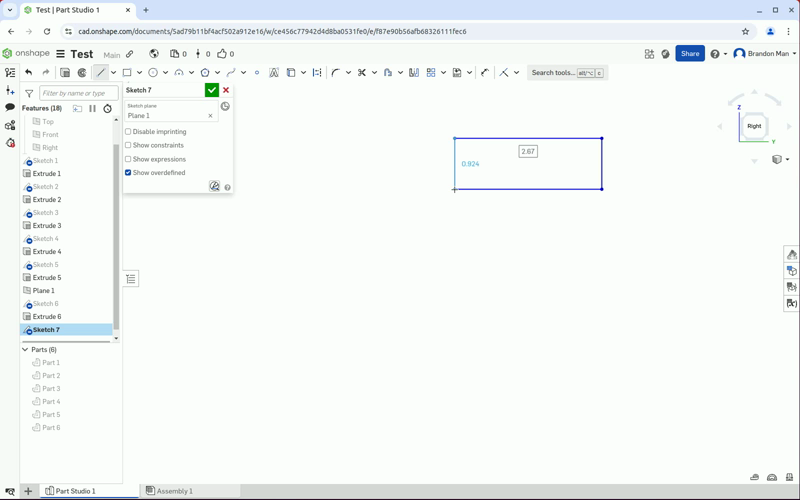
key_up(shift)
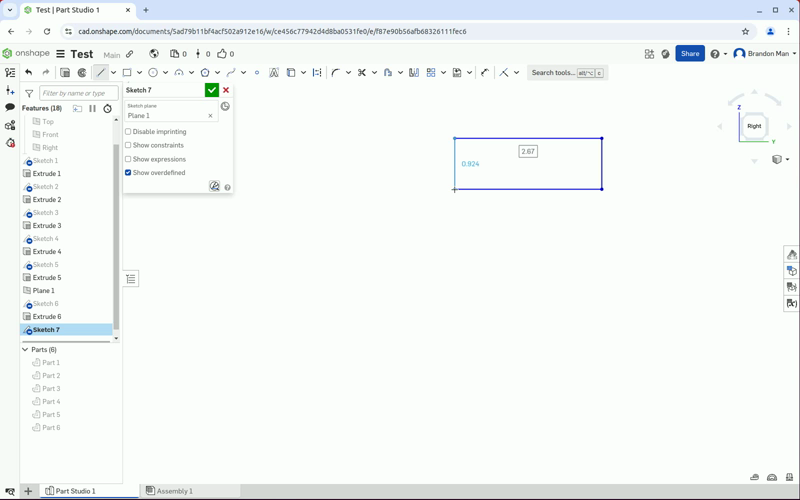
click(454, 189)
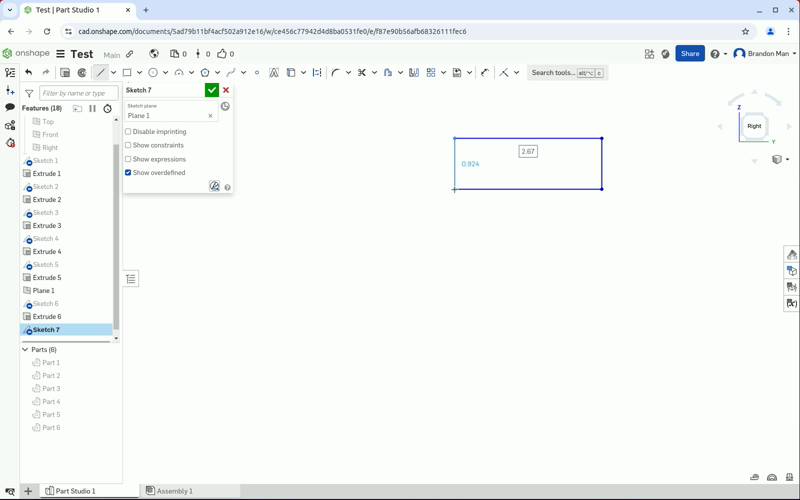
scroll(-6)
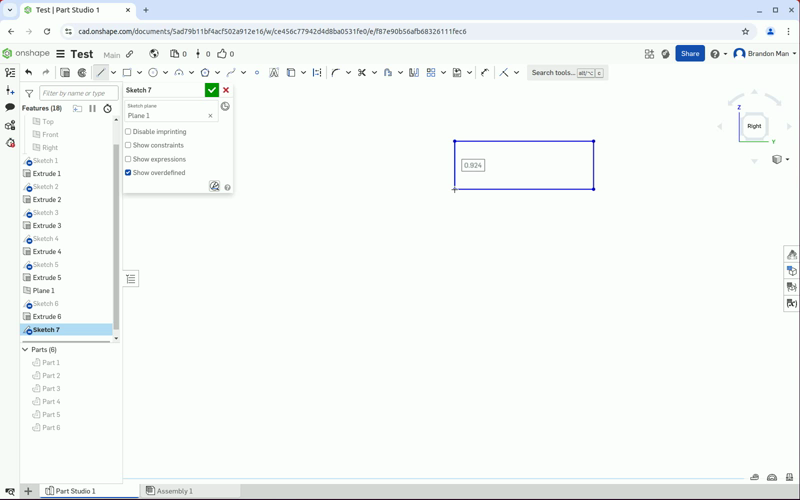
scroll(-6)
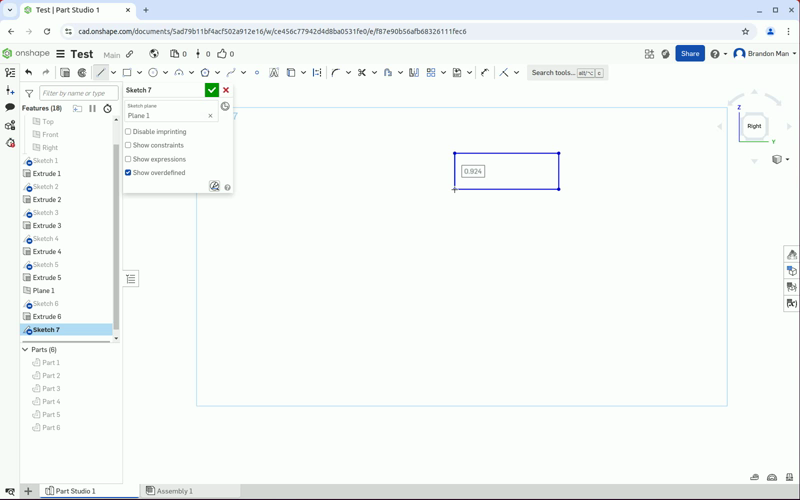
scroll(-6)
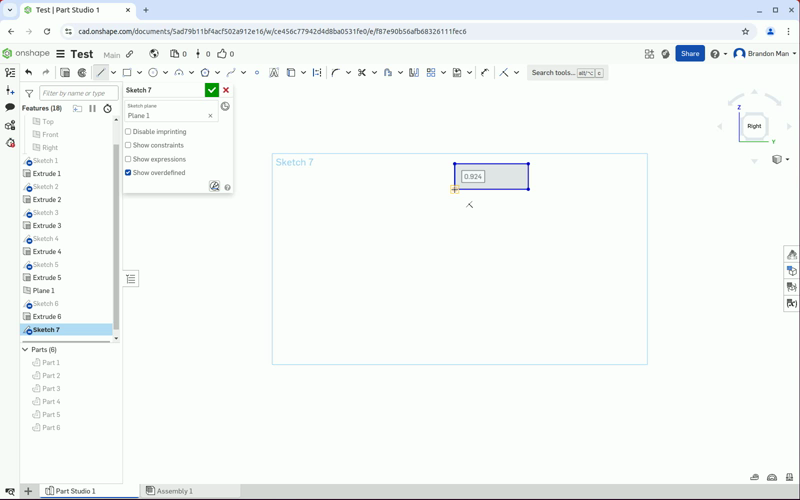
scroll(-6)
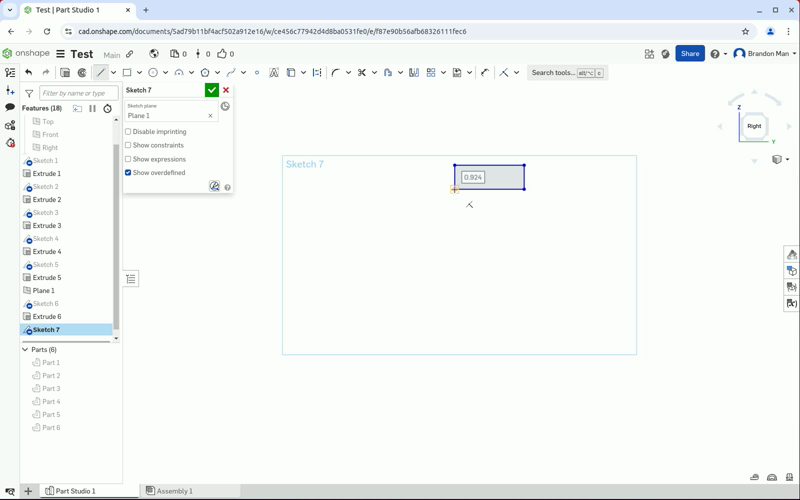
scroll(-6)
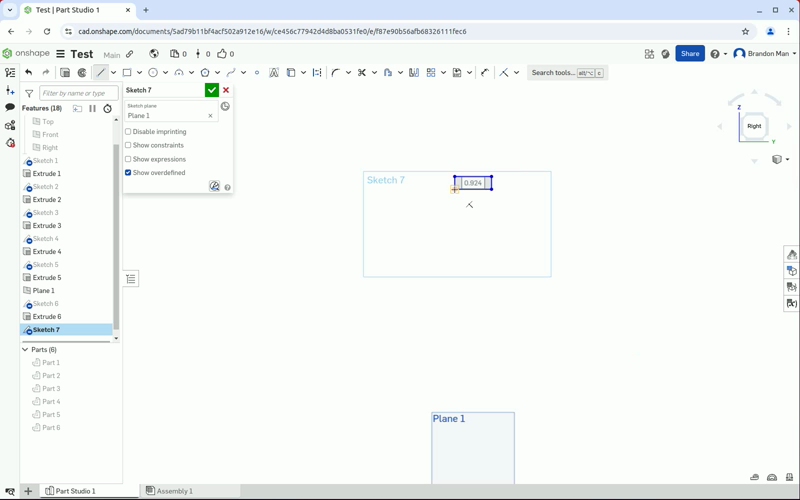
scroll(-6)
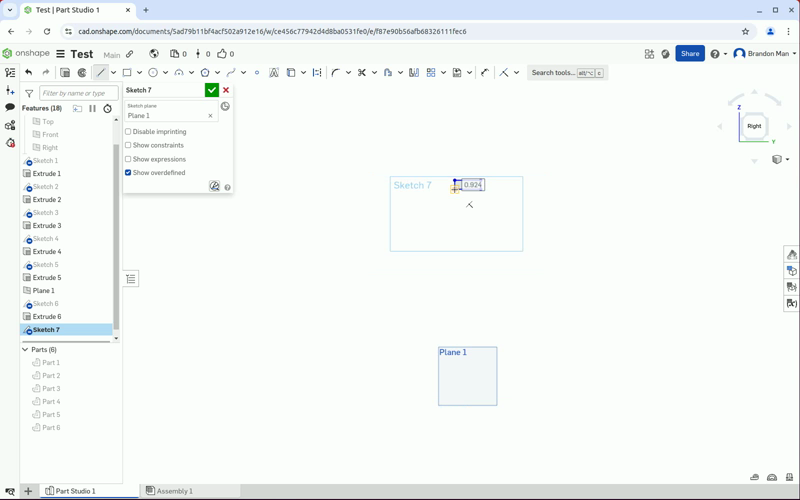
scroll(-6)
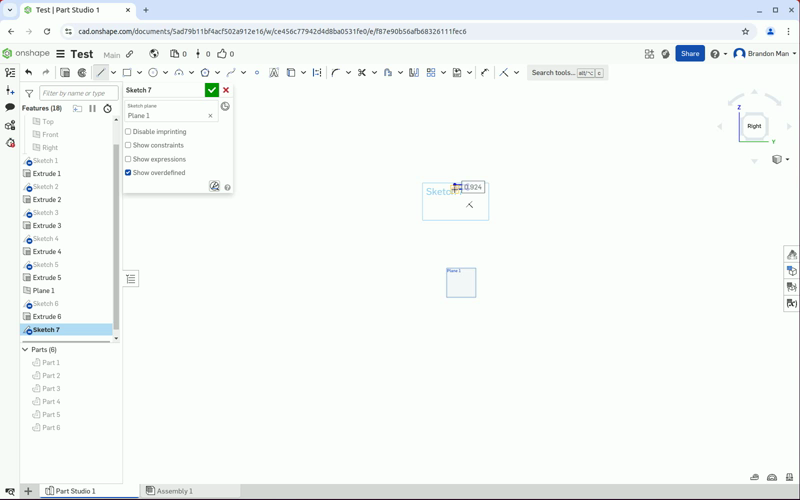
key(esc)
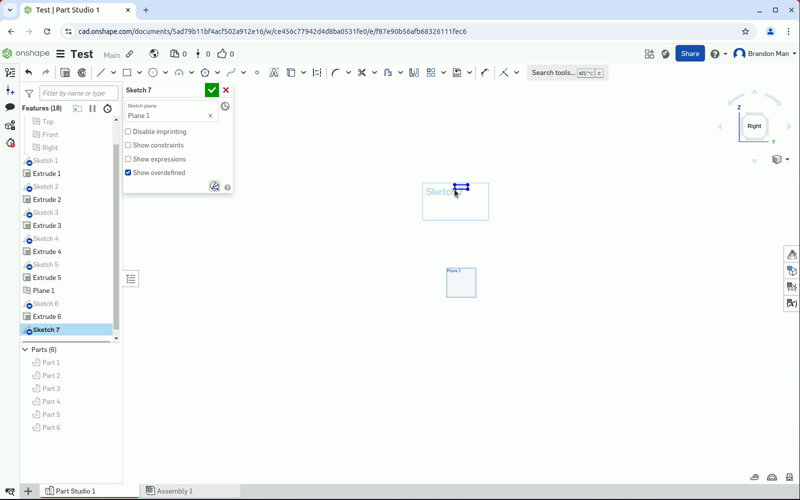
mouse_move(465, 185)
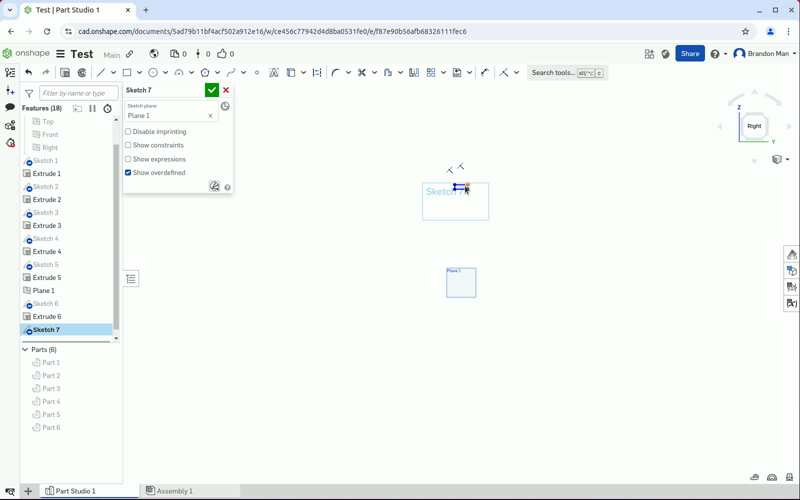
scroll(6)
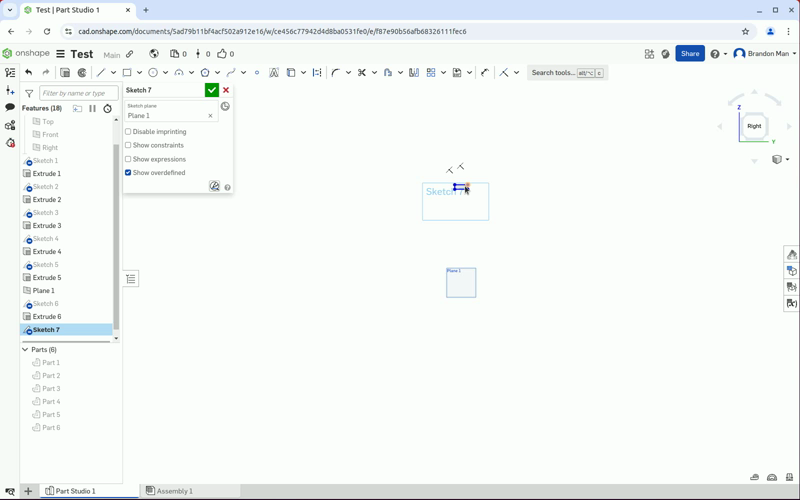
scroll(6)
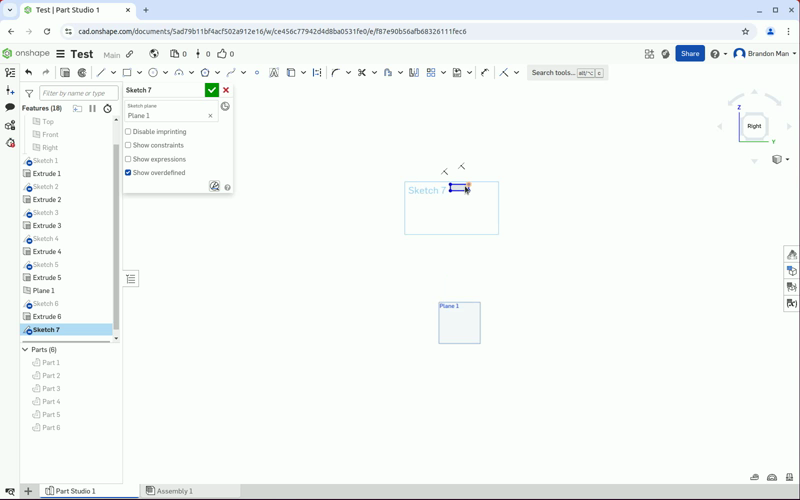
scroll(6)
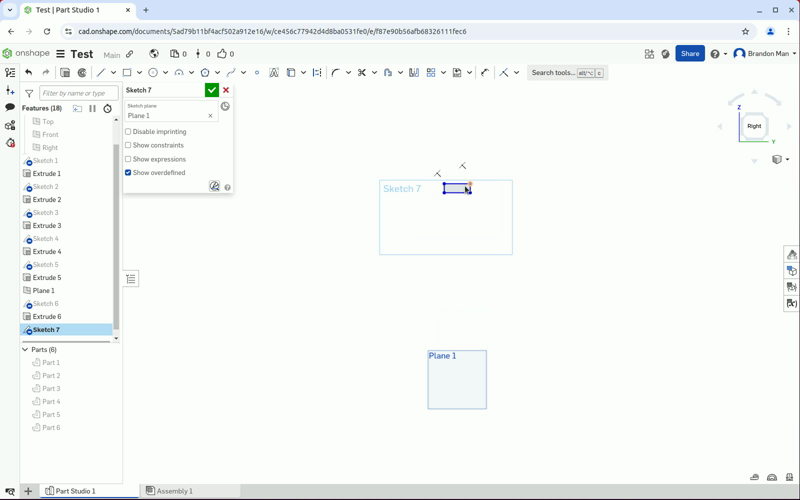
scroll(6)
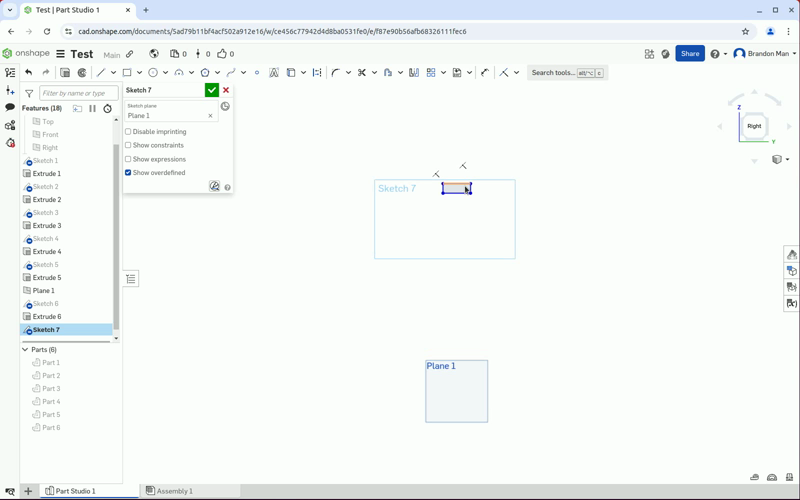
scroll(6)
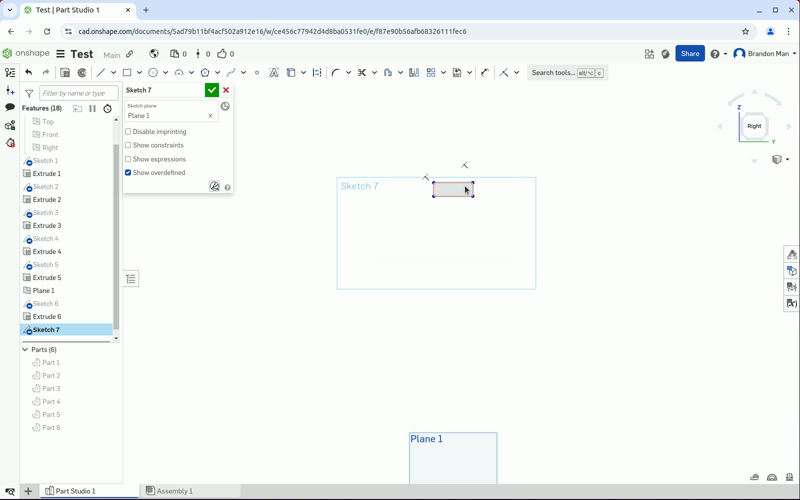
scroll(6)
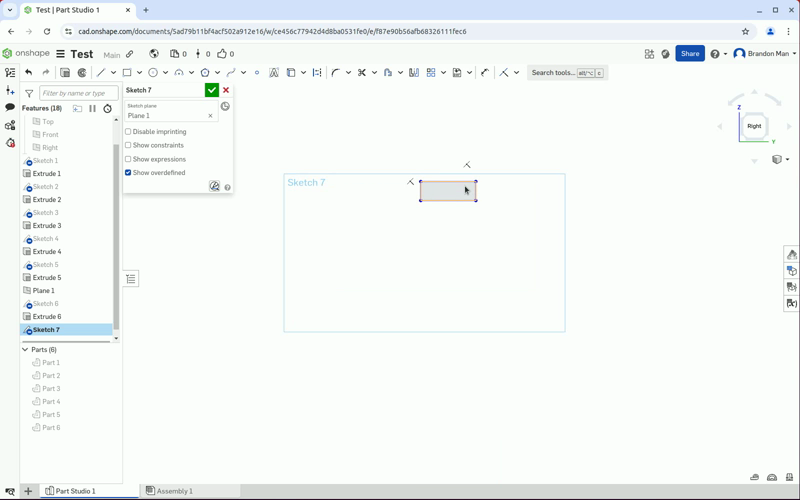
scroll(6)
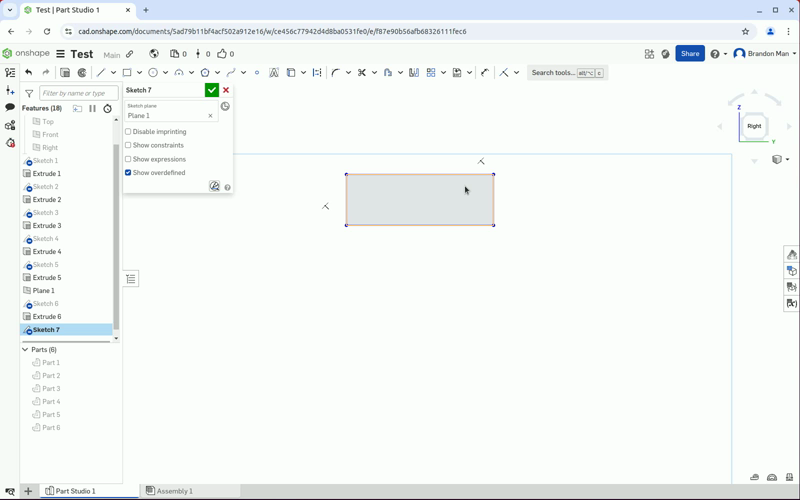
click(465, 185)
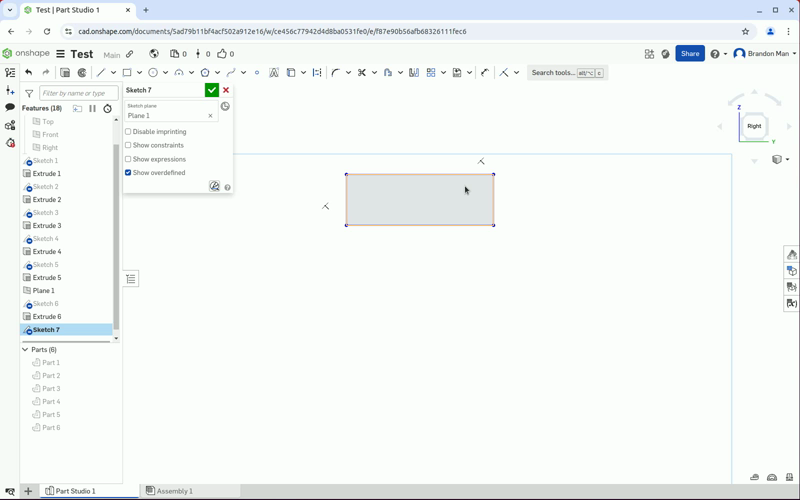
scroll(-6)
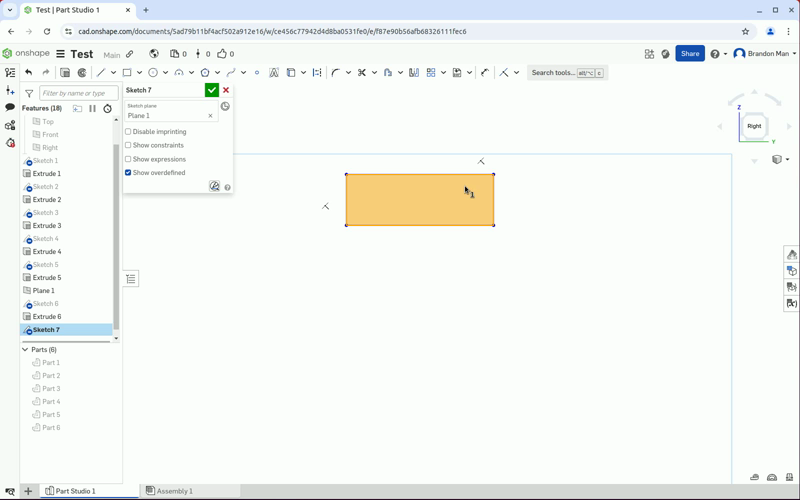
scroll(-6)
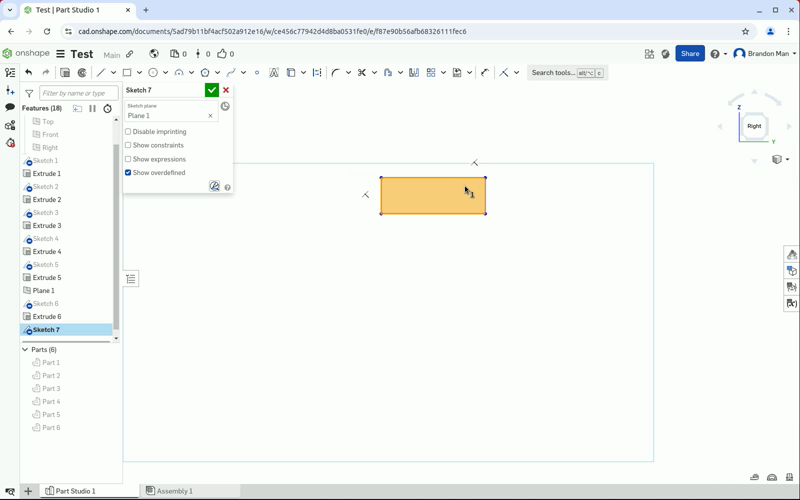
scroll(-6)
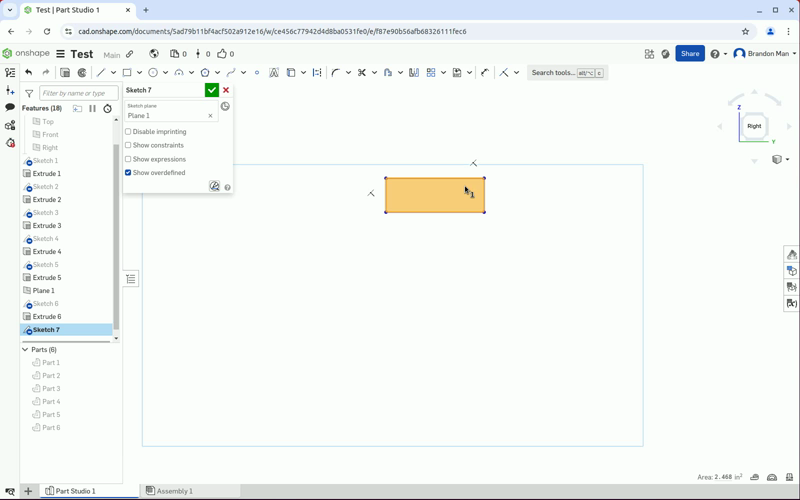
scroll(-6)
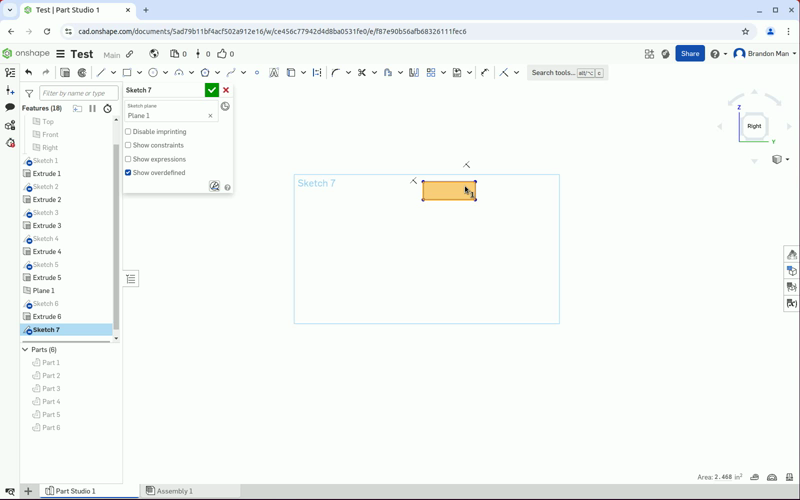
scroll(-6)
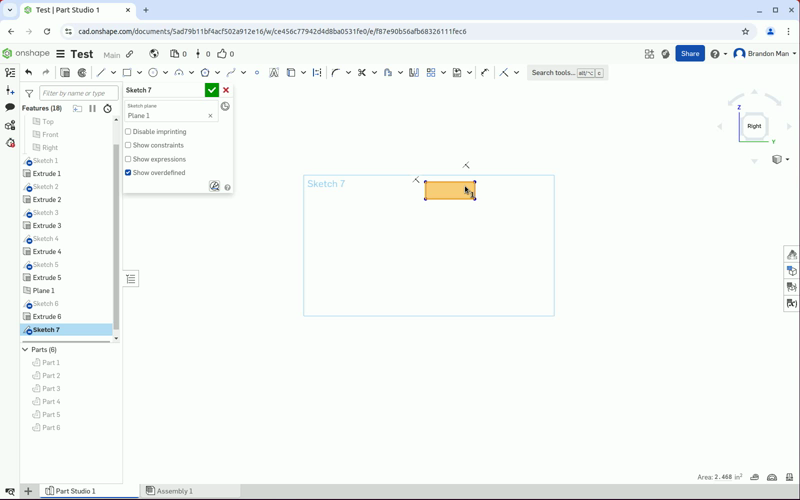
scroll(-6)
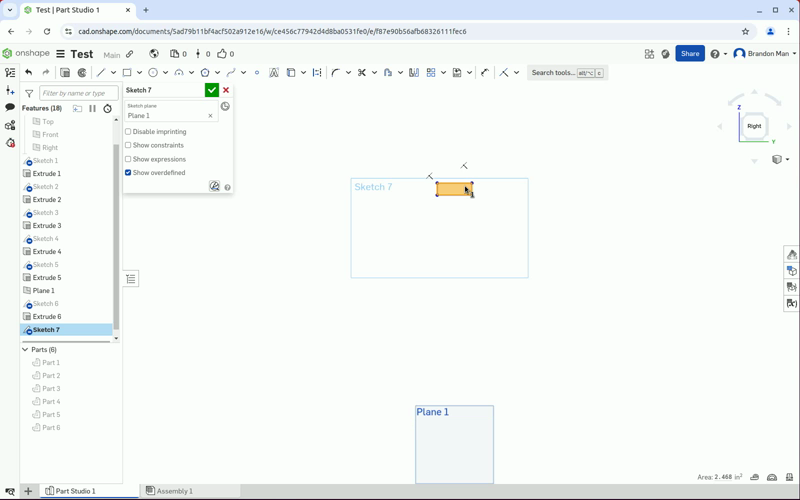
scroll(-6)
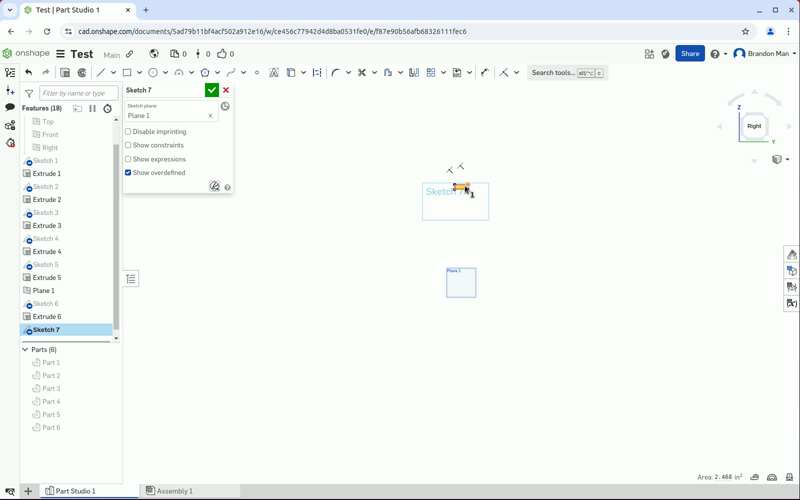
mouse_move(73, 352)
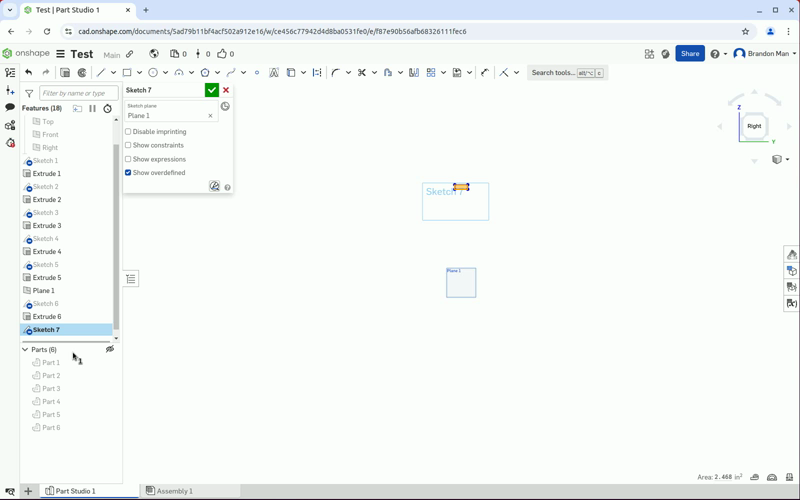
key(shift+y)
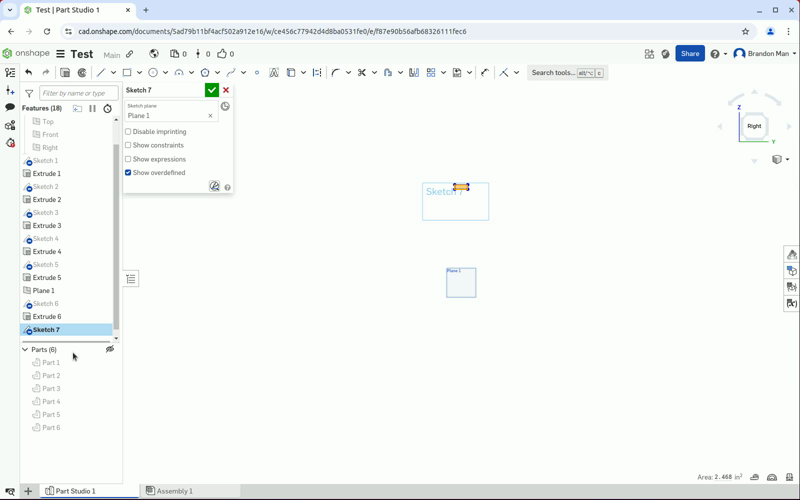
key(shift+e)
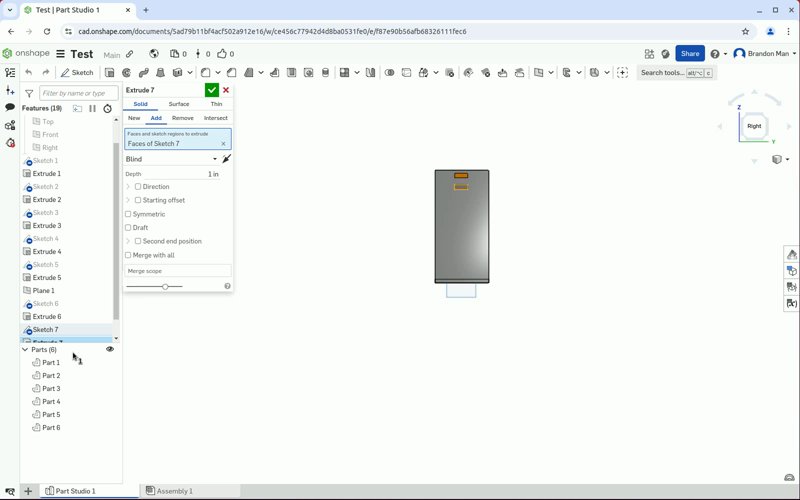
mouse_move(143, 106)
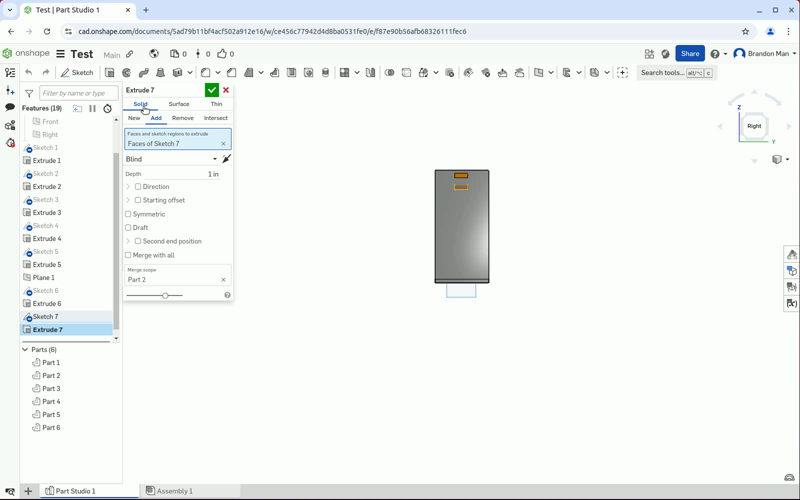
click(143, 106)
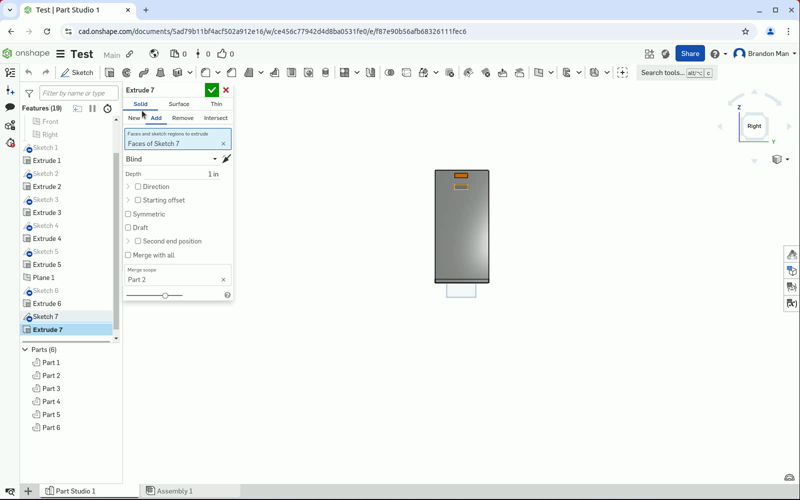
mouse_move(137, 120)
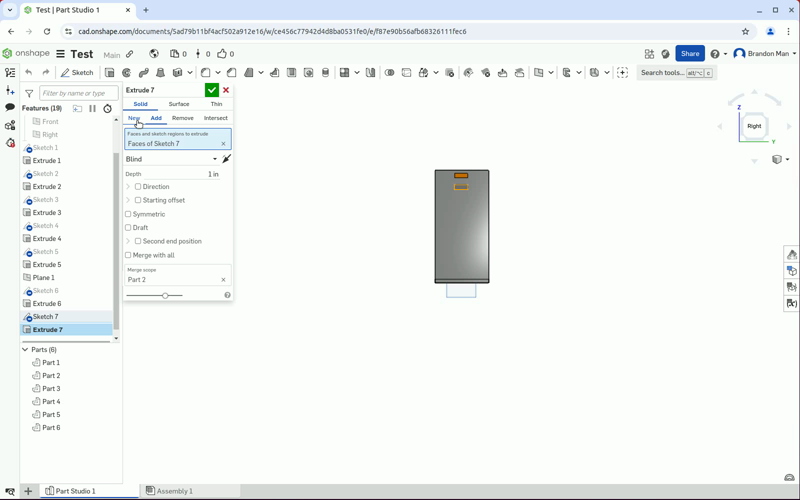
click(137, 120)
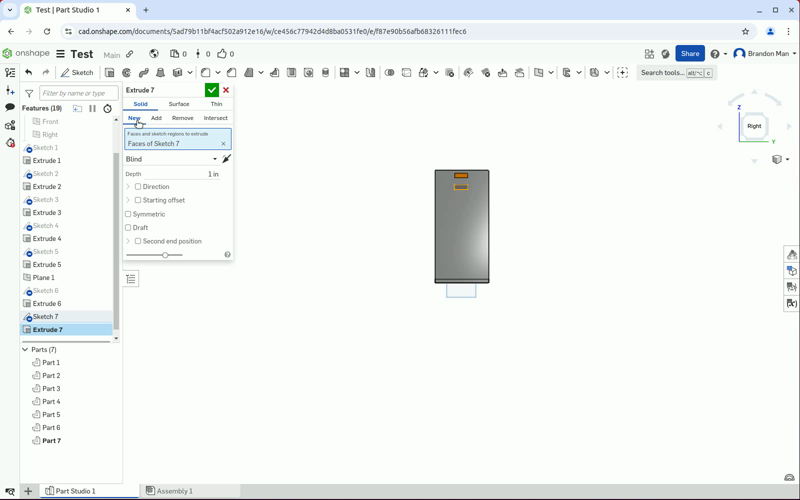
key(tab, 4)
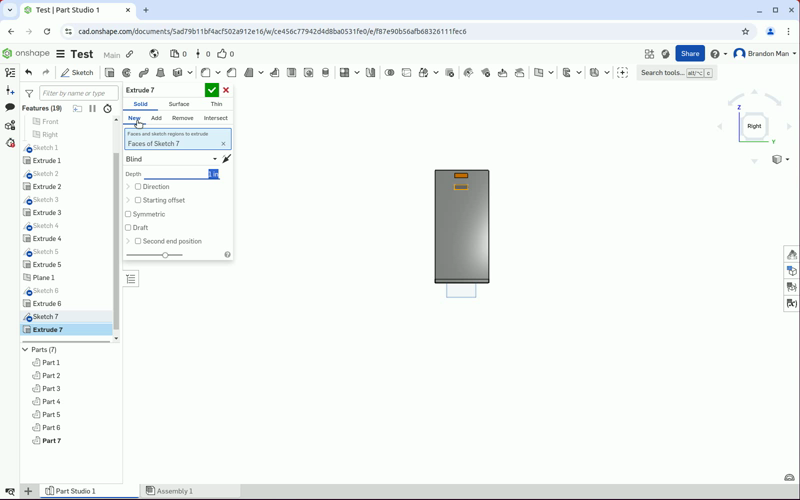
text(3.851)
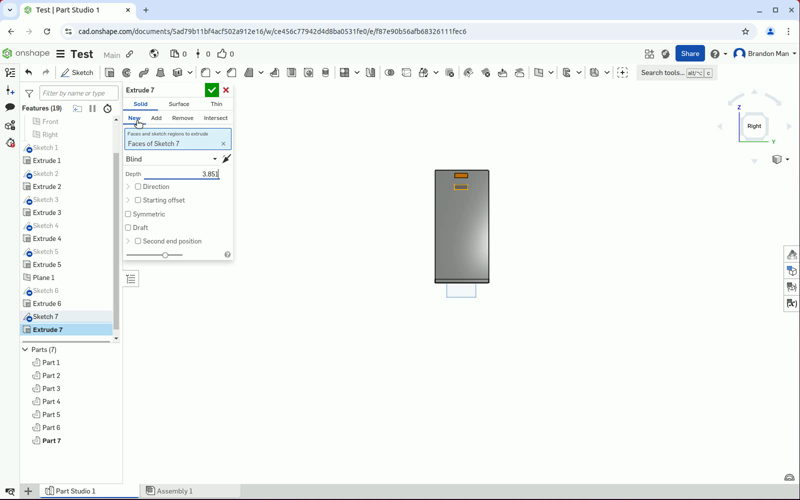
key(enter)
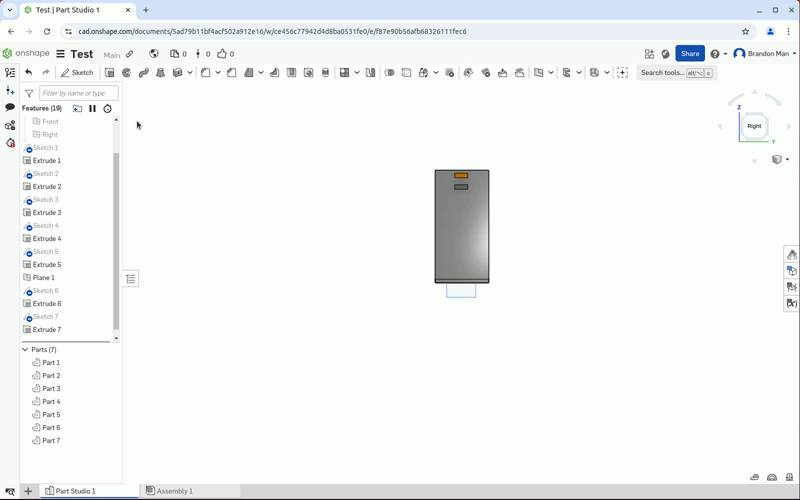
key(shift+h)
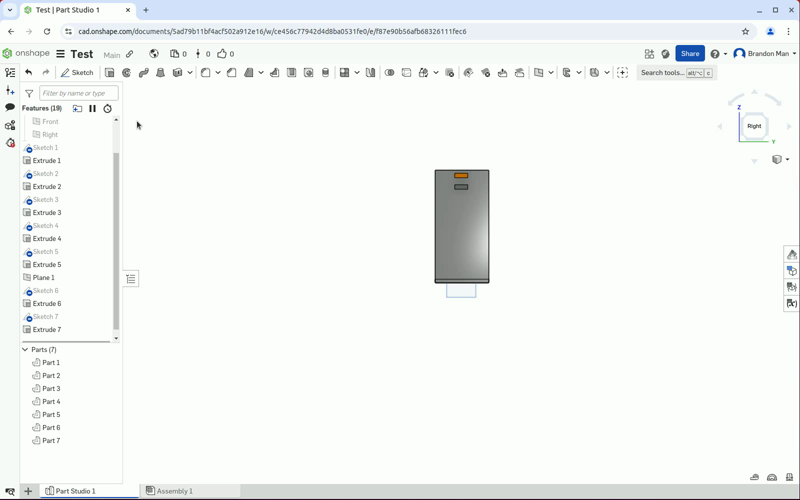
key(shift+h)
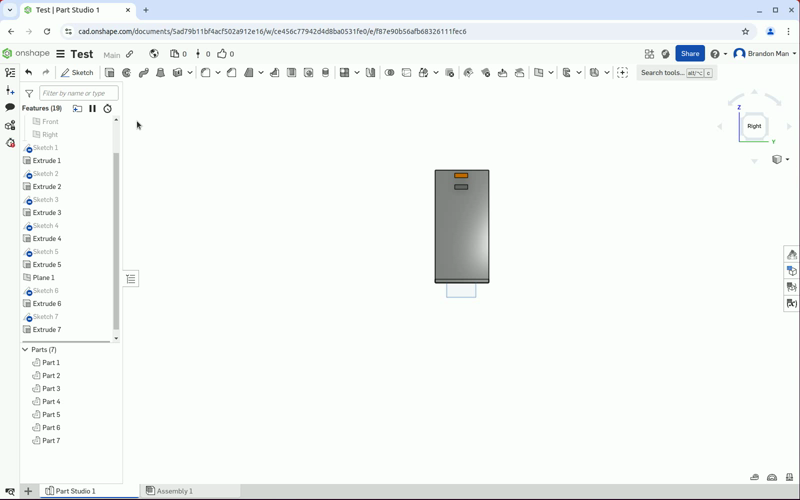
mouse_move(69, 150)
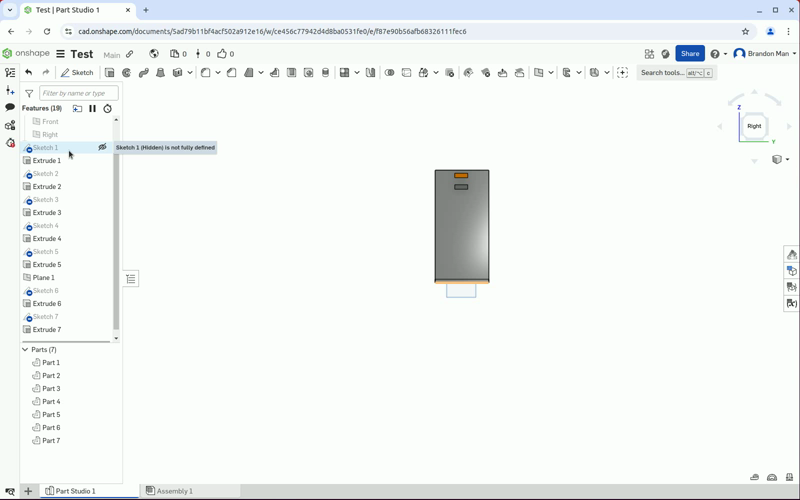
click(69, 150)
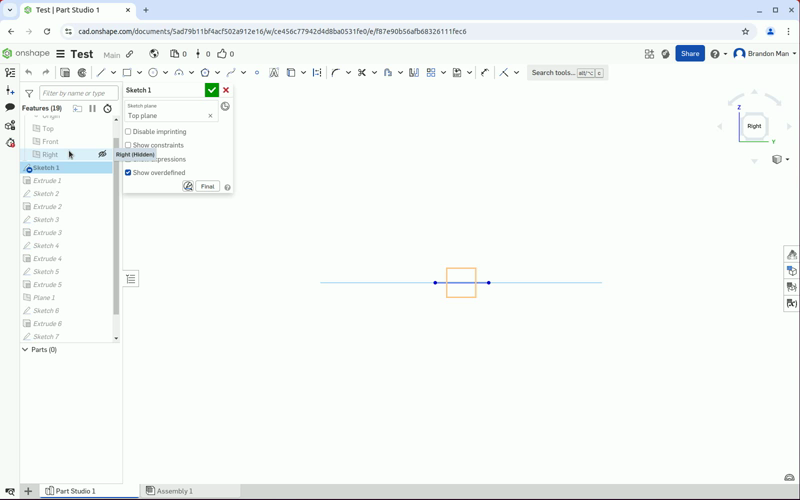
mouse_move(229, 92)
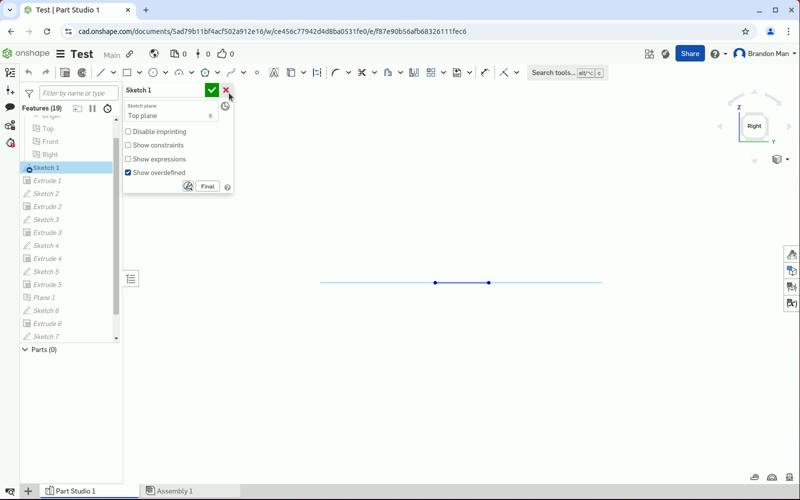
click(229, 92)
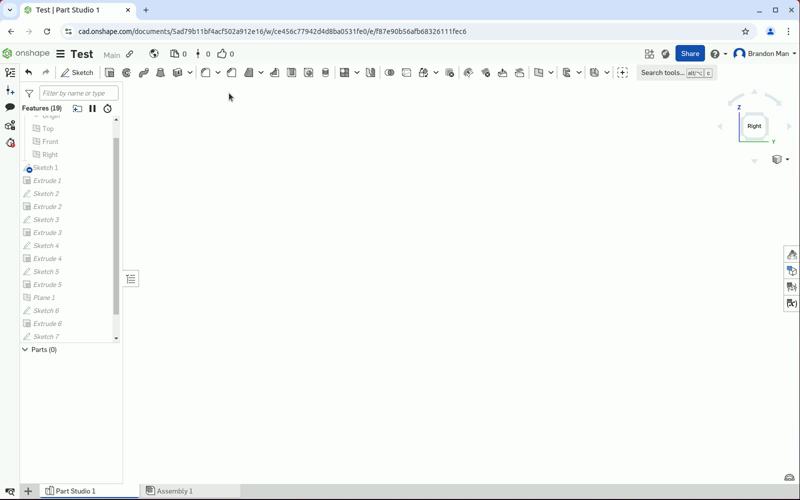
key(shift+s)
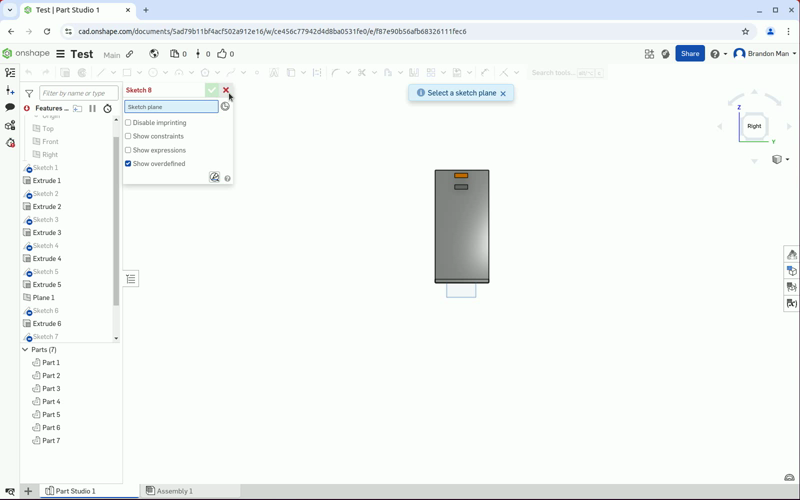
mouse_move(69, 267)
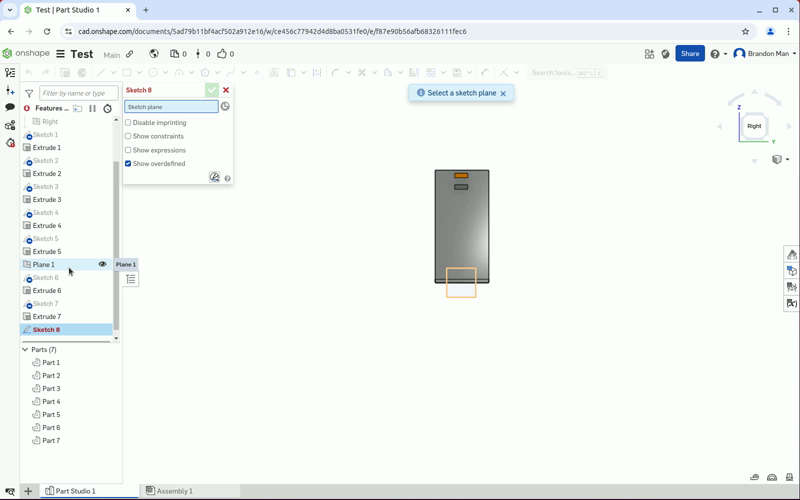
click(69, 267)
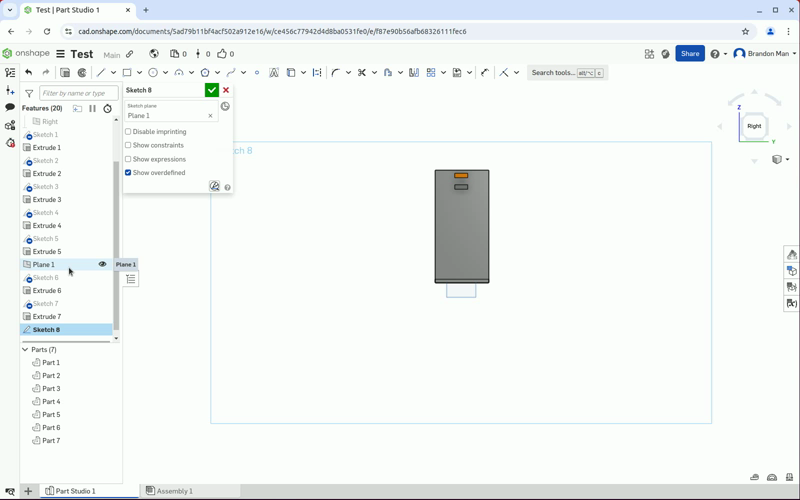
mouse_move(73, 352)
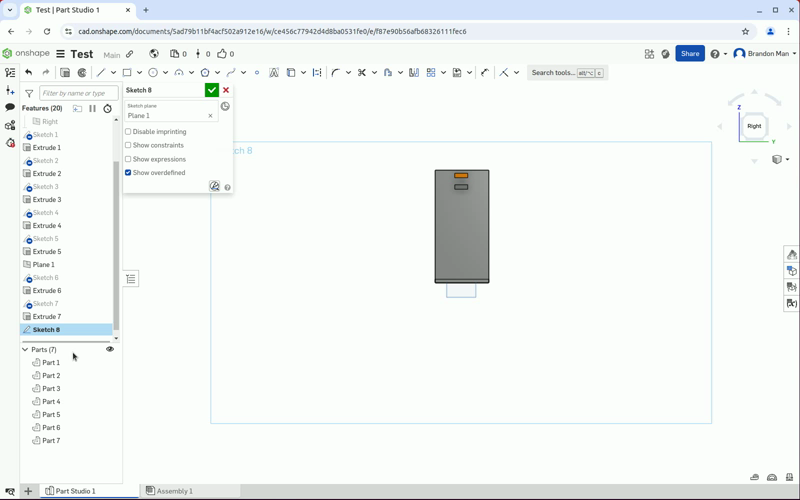
key(y)
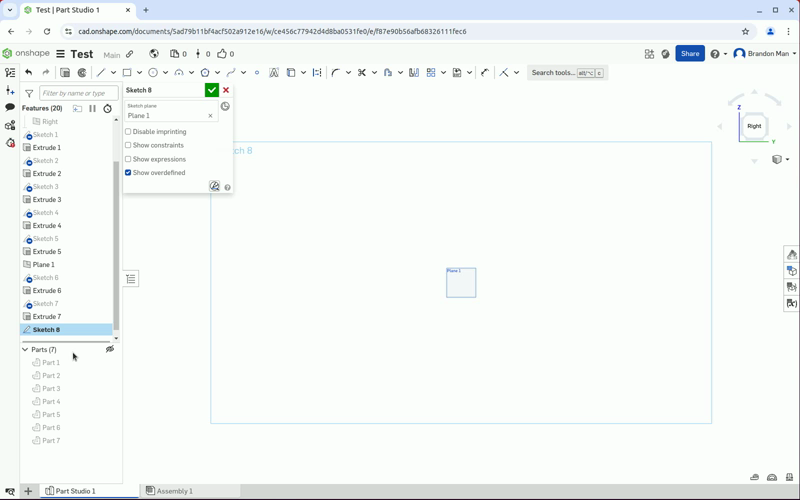
key(l)
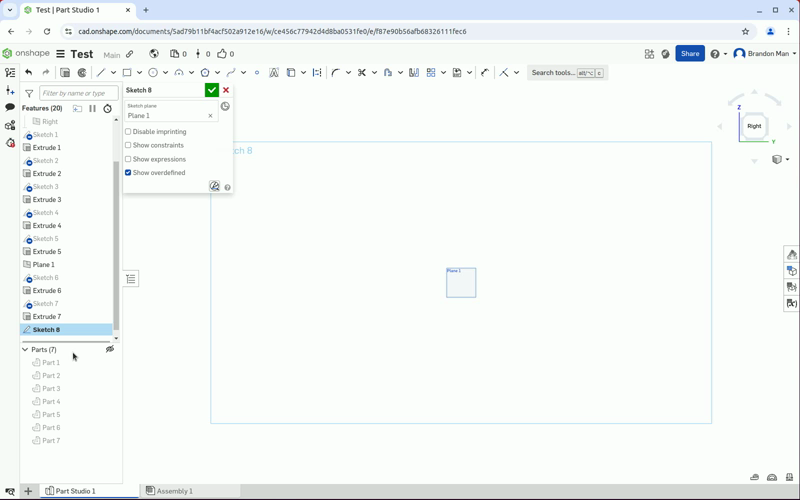
key_down(shift)
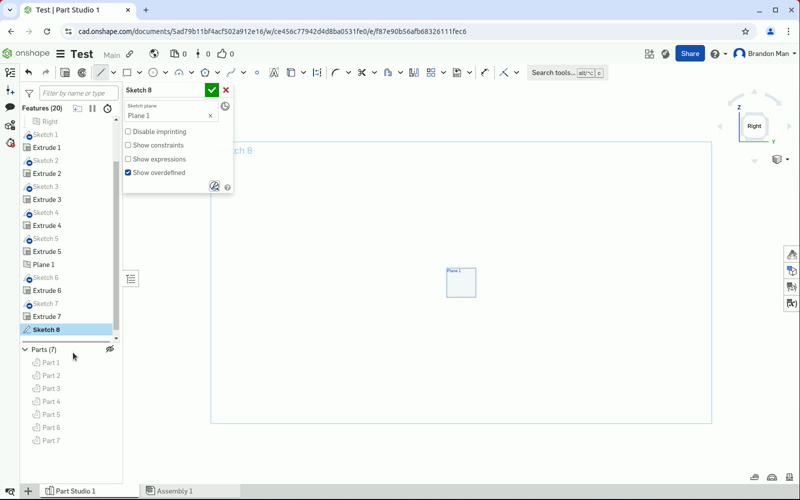
mouse_move(454, 267)
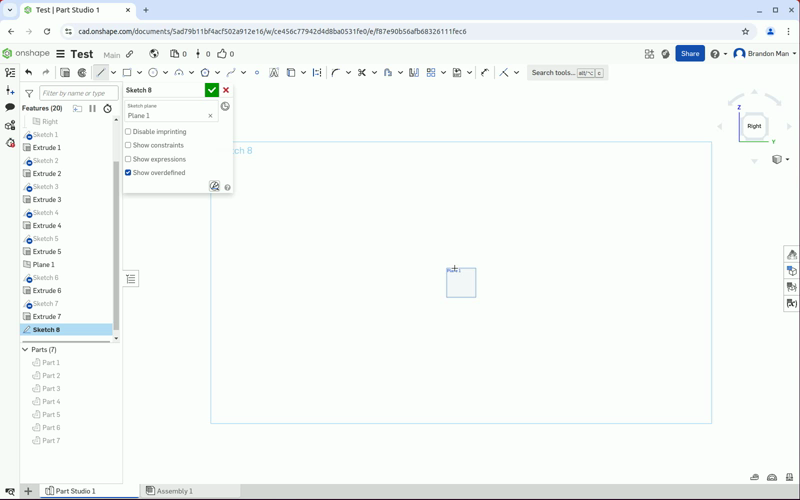
click(454, 267)
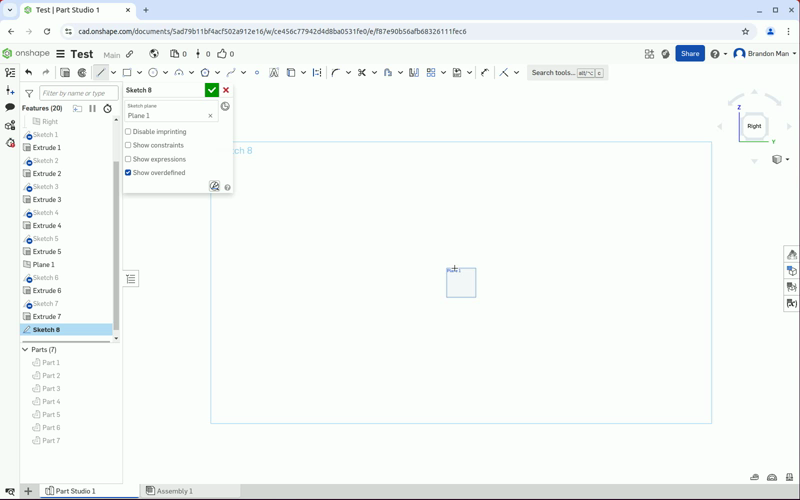
key_up(shift)
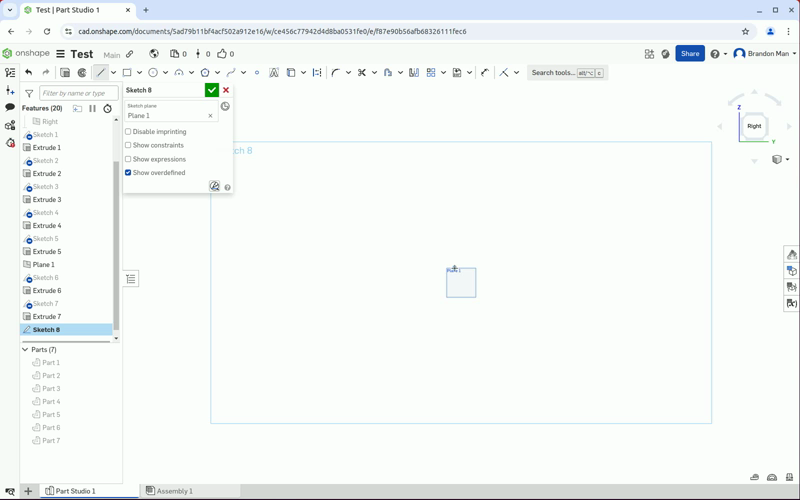
key_down(shift)
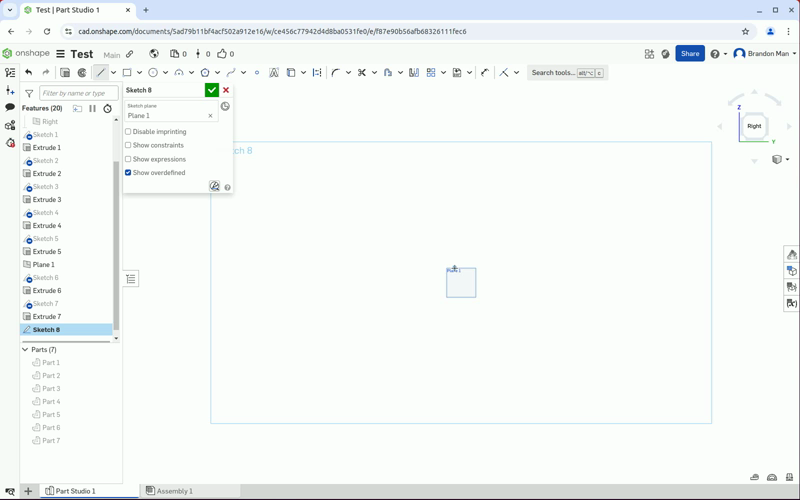
mouse_move(484, 267)
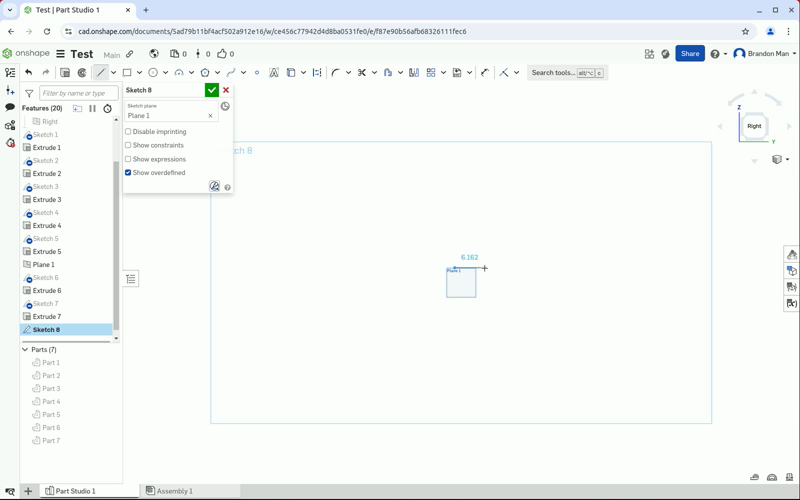
mouse_move(467, 267)
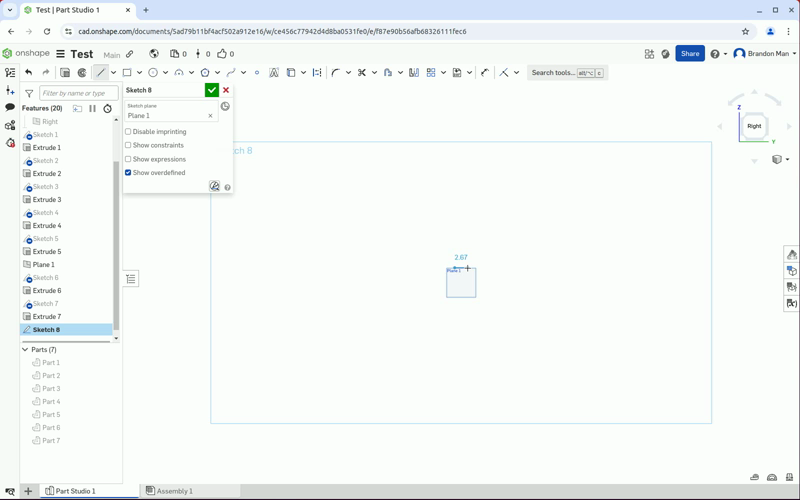
click(467, 267)
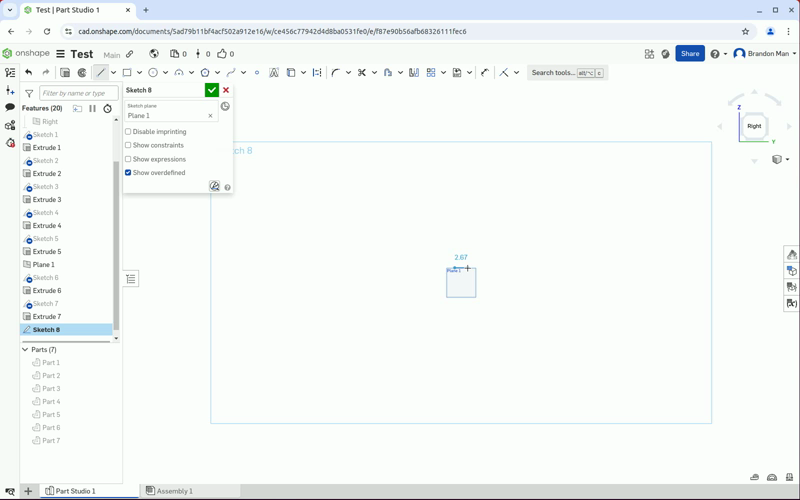
key_up(shift)
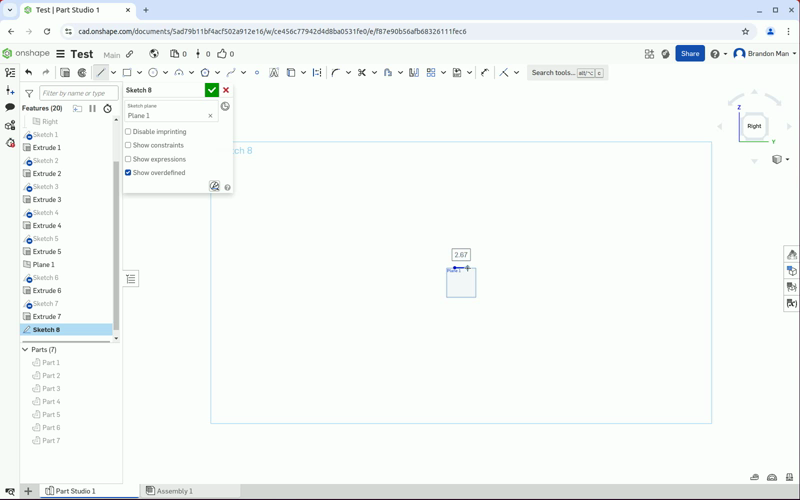
key_down(shift)
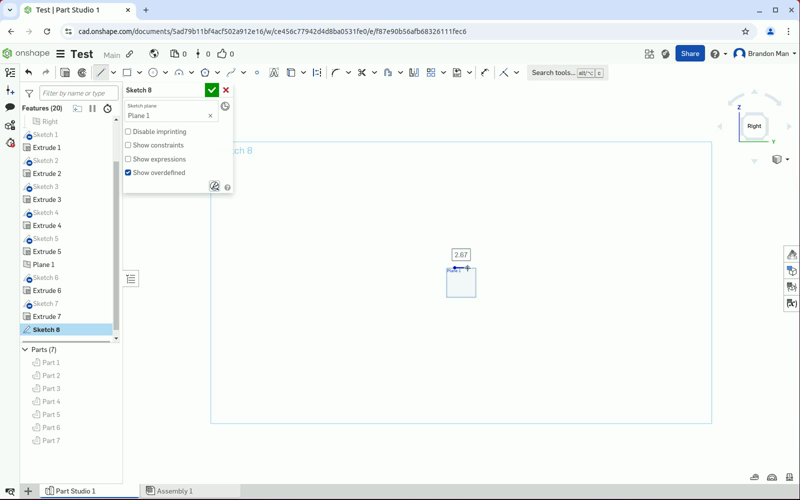
mouse_move(497, 267)
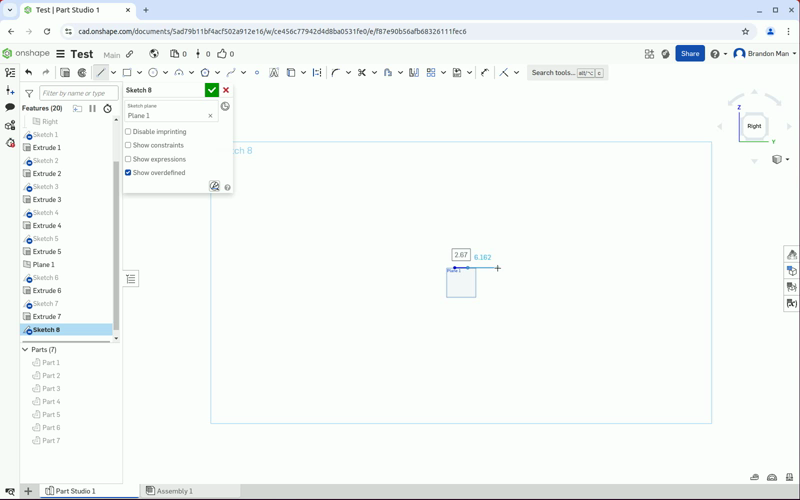
mouse_move(467, 263)
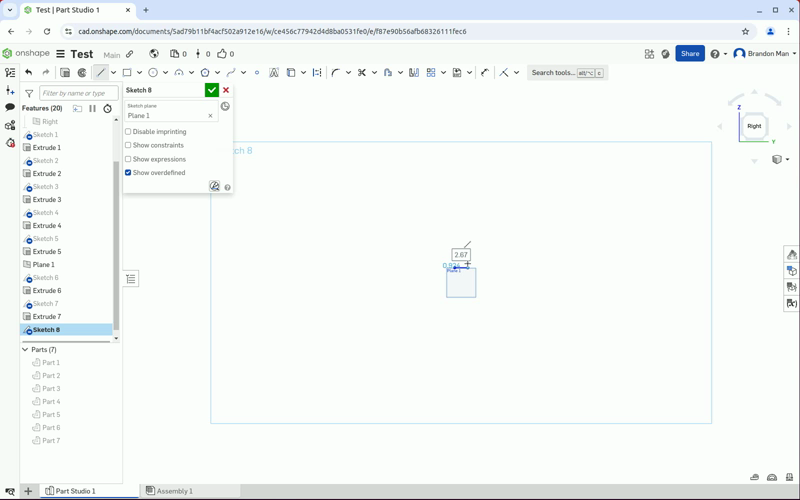
scroll(6)
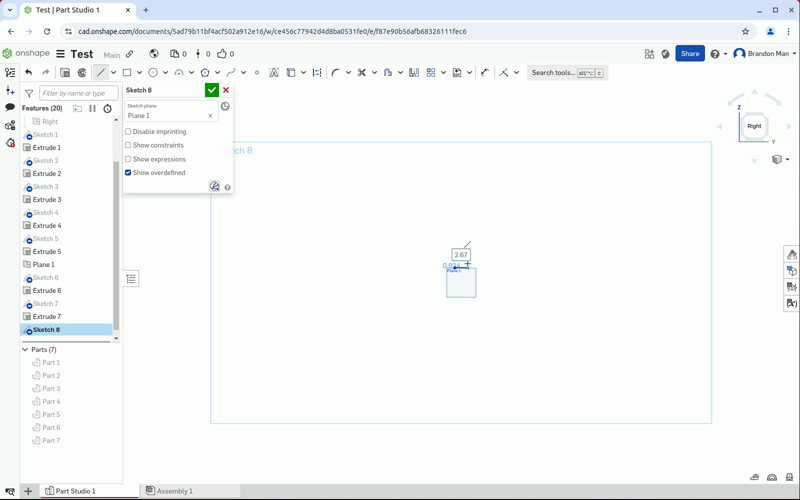
scroll(6)
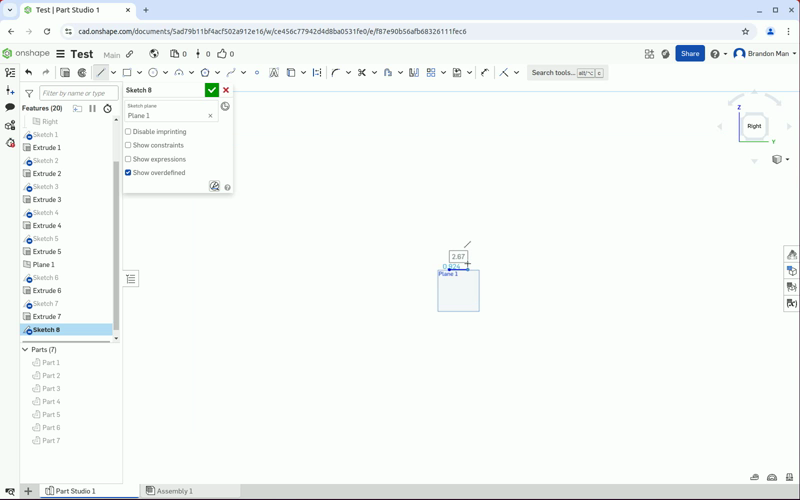
scroll(6)
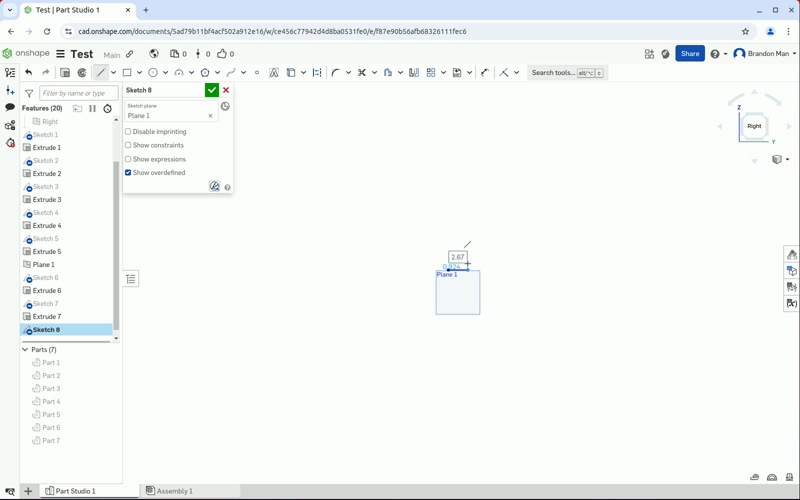
scroll(6)
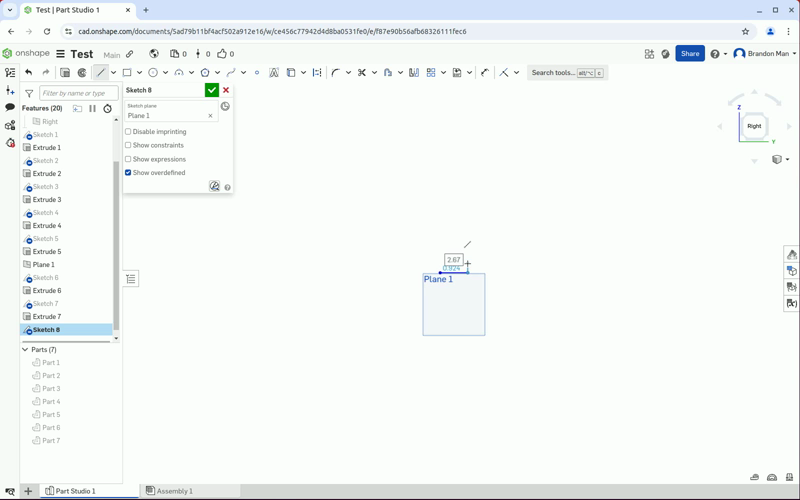
scroll(6)
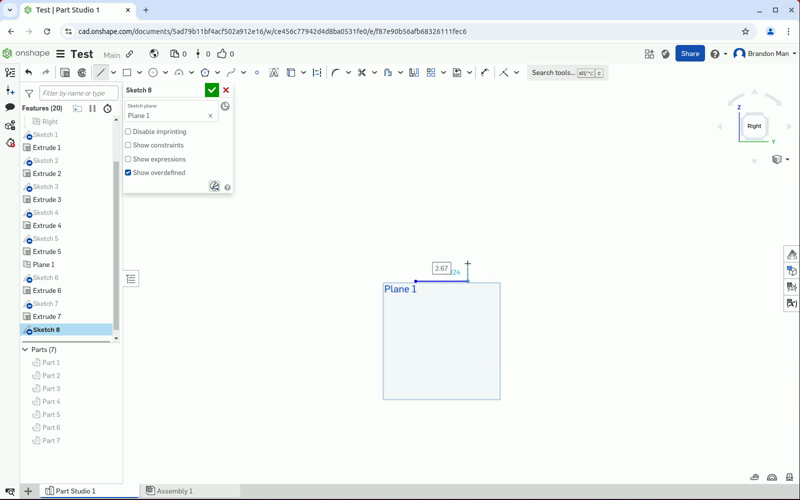
scroll(6)
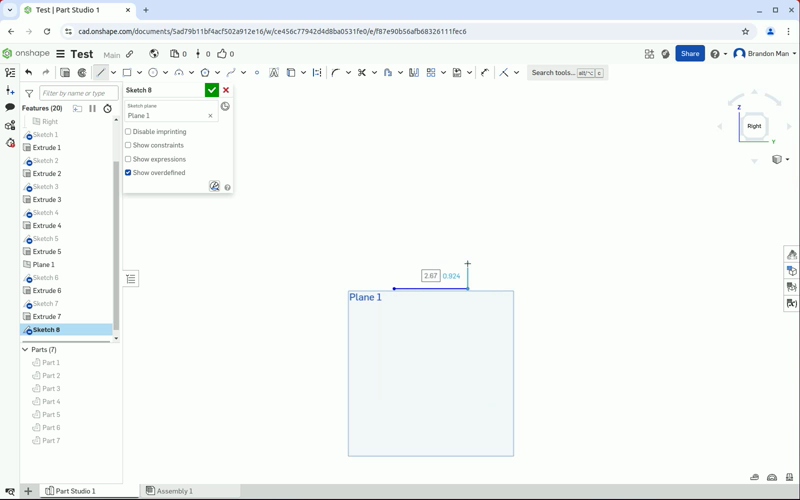
scroll(6)
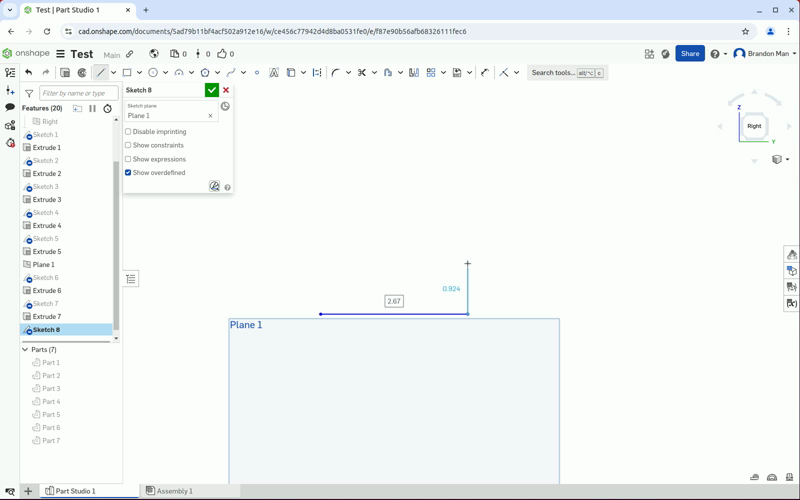
click(467, 263)
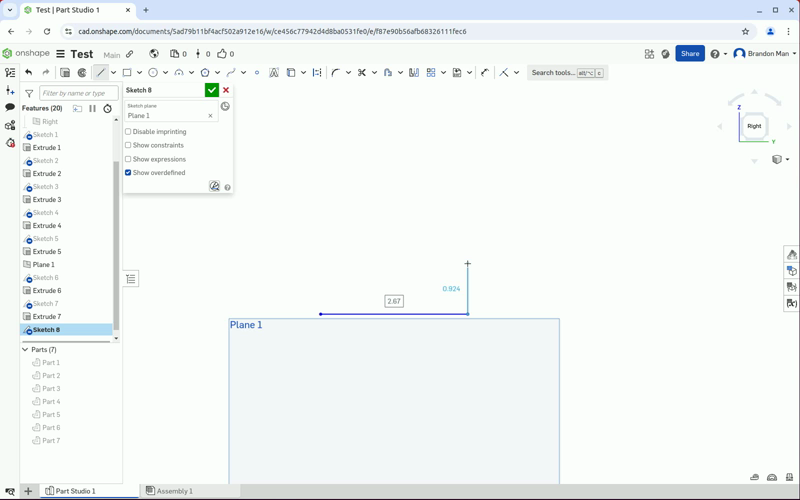
scroll(-6)
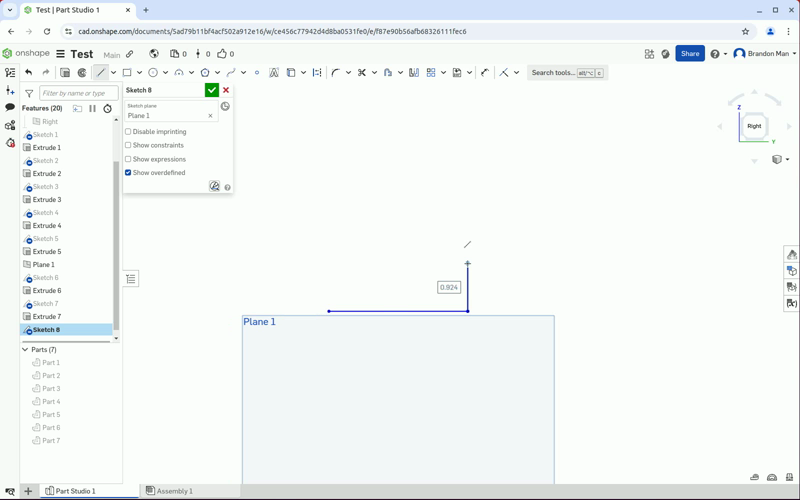
scroll(-6)
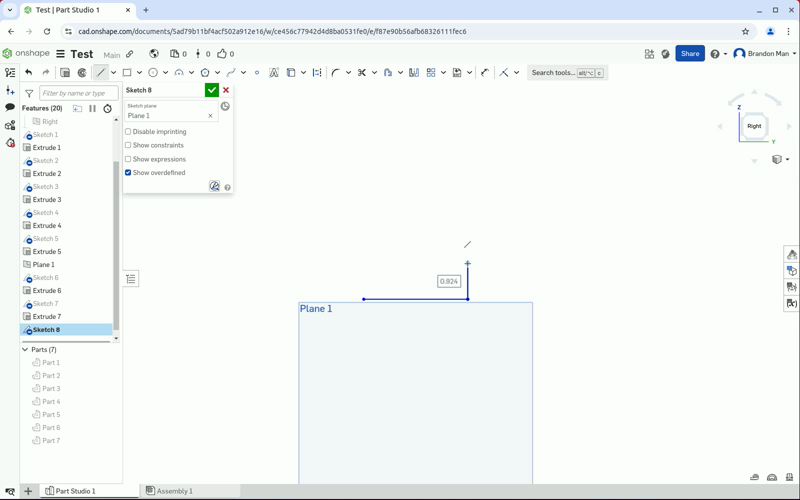
scroll(-6)
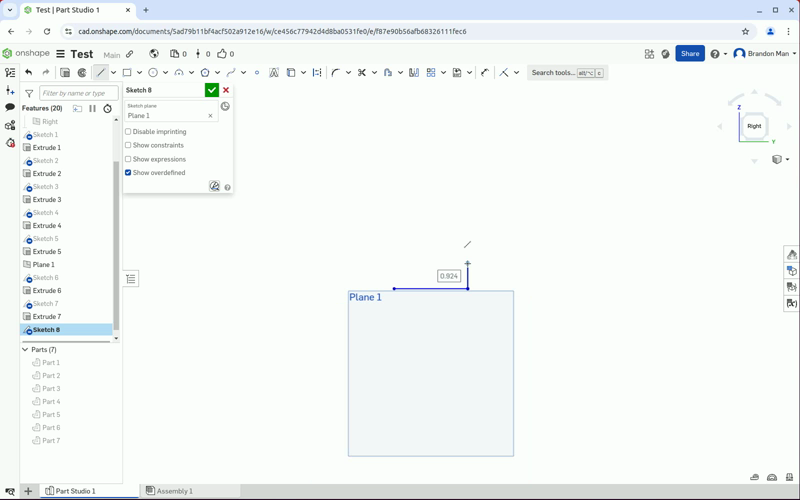
scroll(-6)
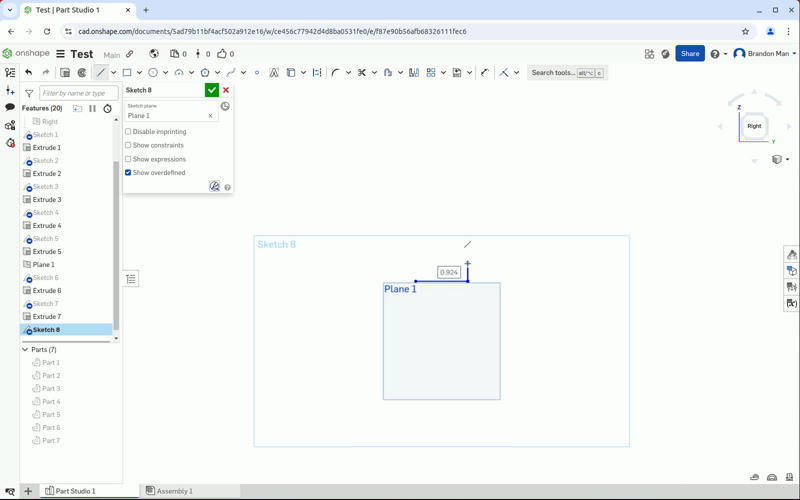
scroll(-6)
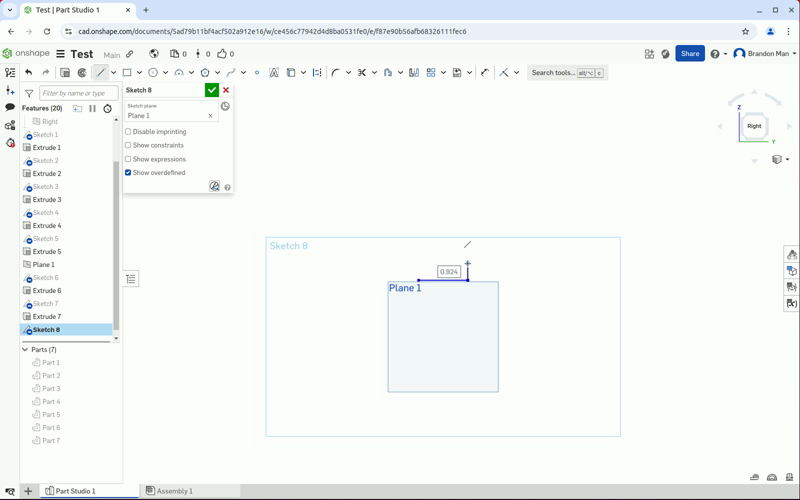
scroll(-6)
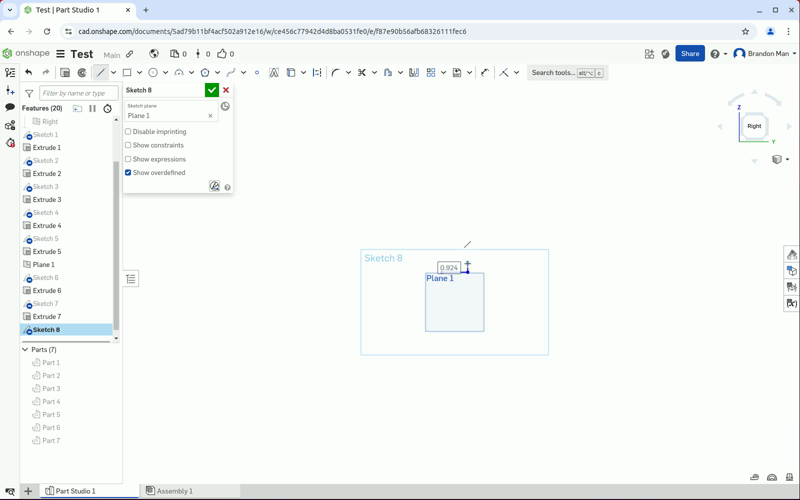
scroll(-6)
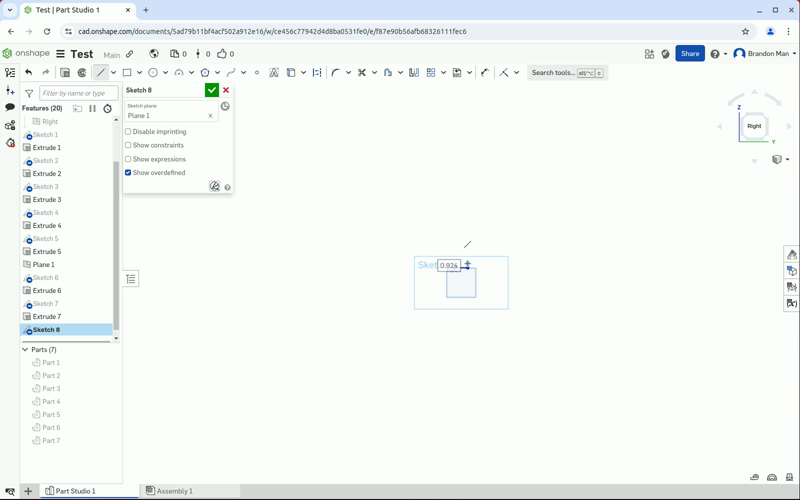
key_up(shift)
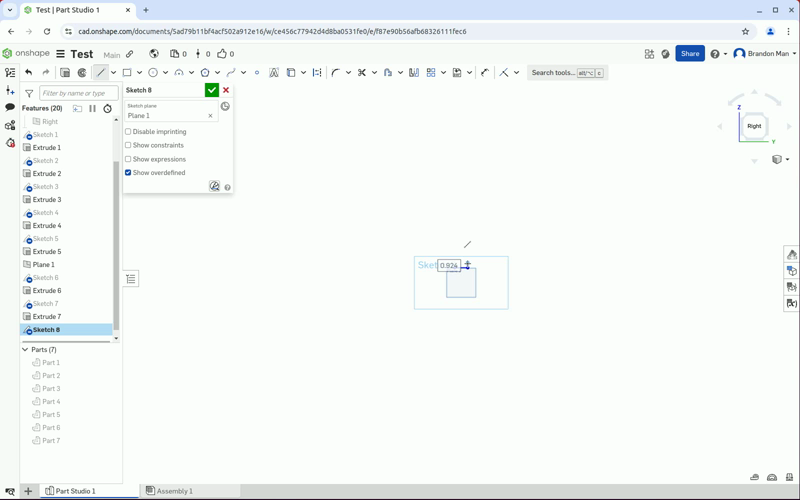
key_down(shift)
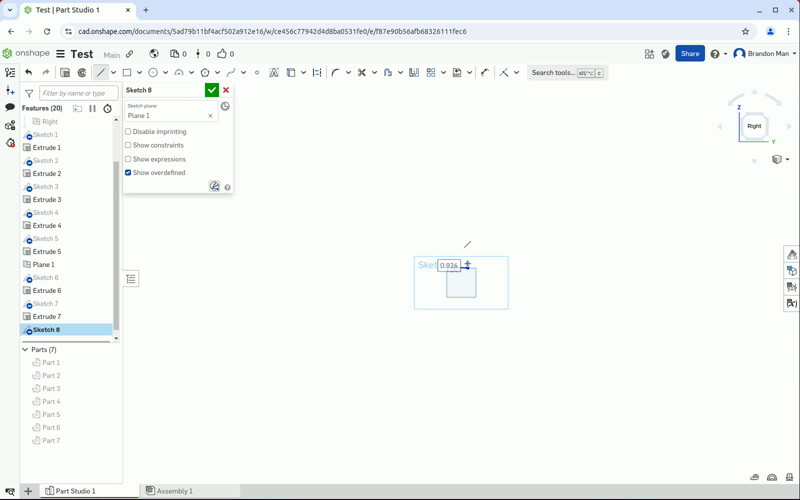
mouse_move(497, 263)
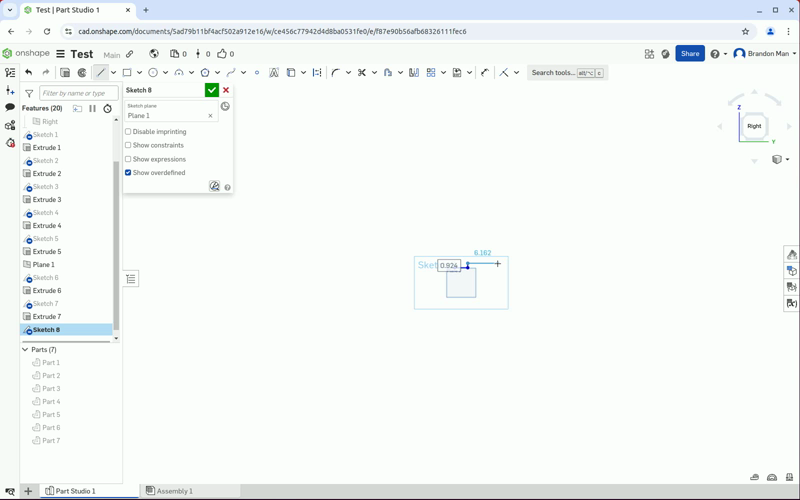
mouse_move(454, 263)
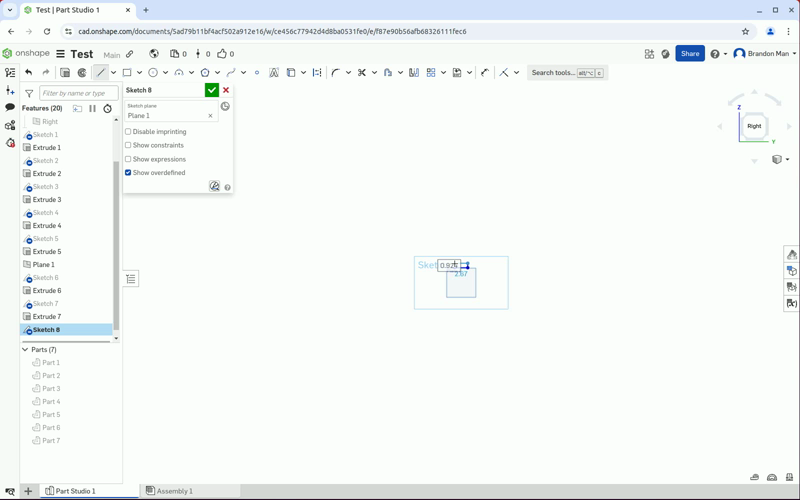
scroll(6)
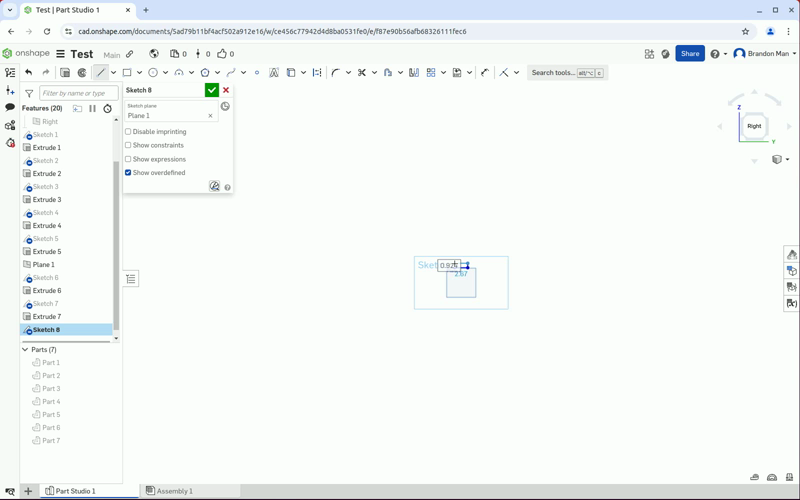
scroll(6)
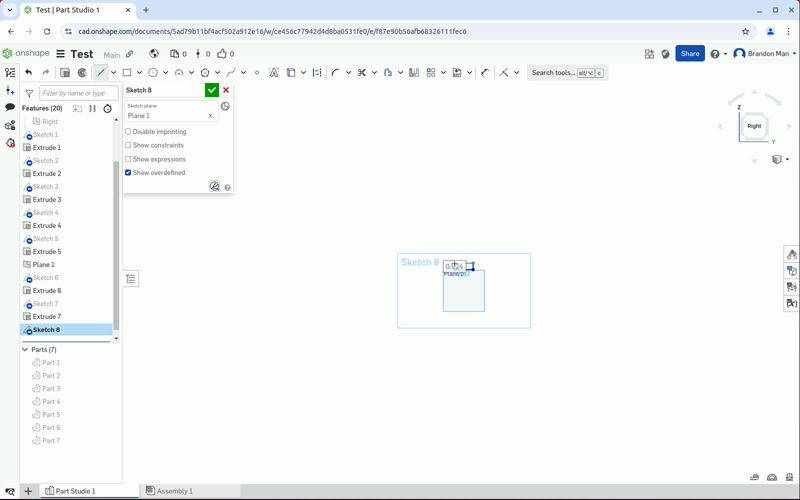
scroll(6)
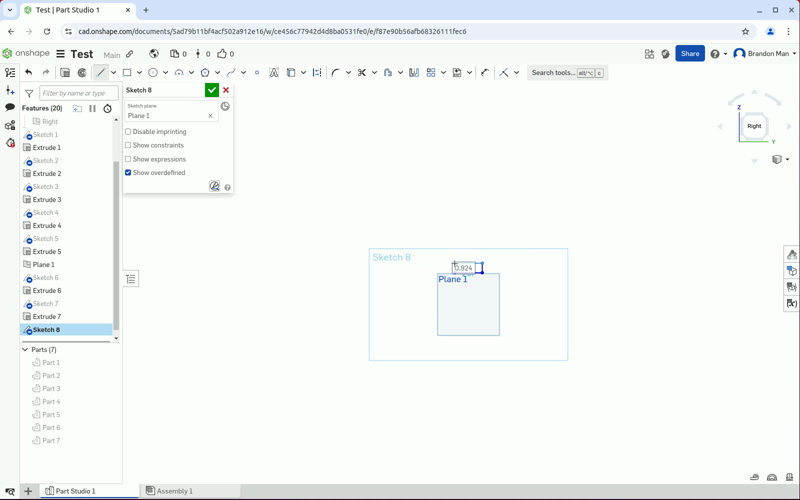
scroll(6)
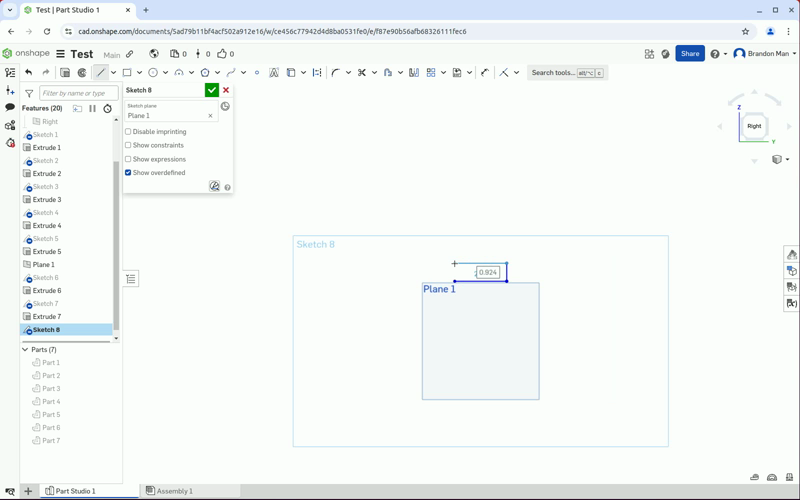
scroll(6)
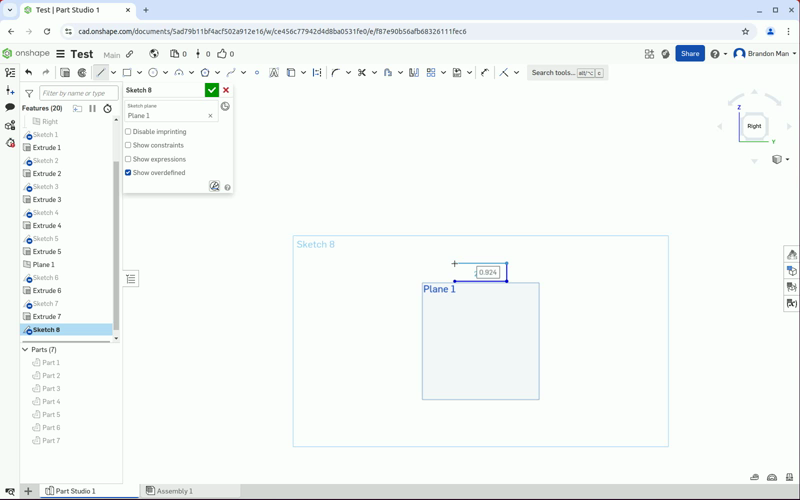
scroll(6)
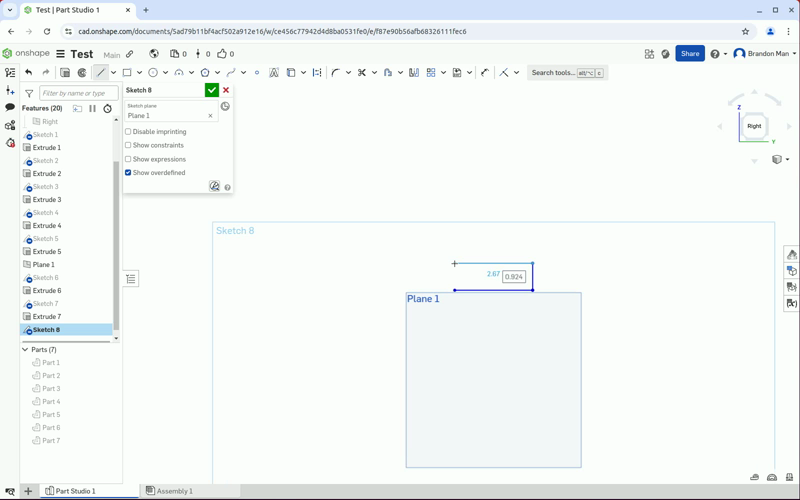
scroll(6)
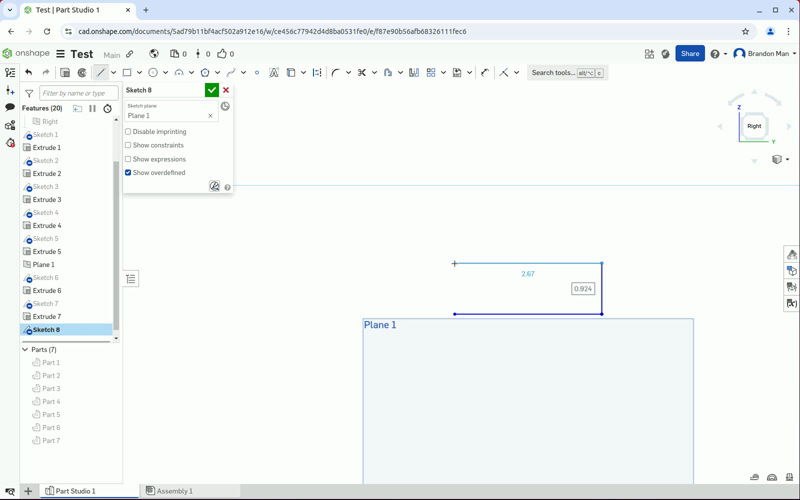
click(454, 263)
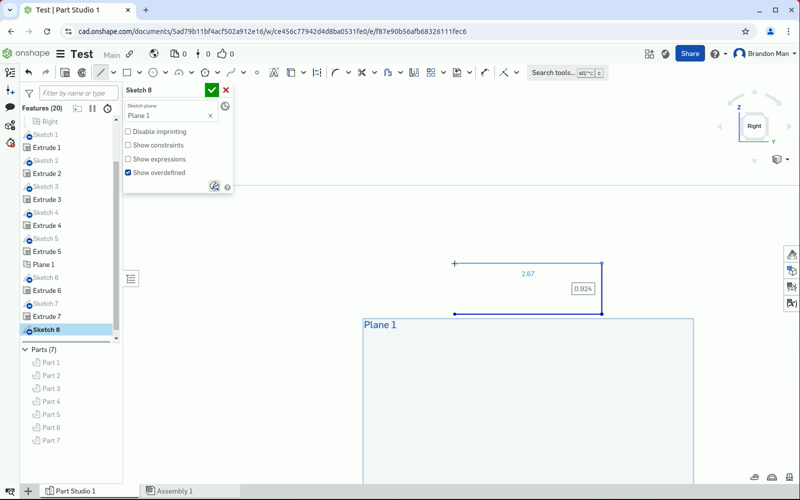
scroll(-6)
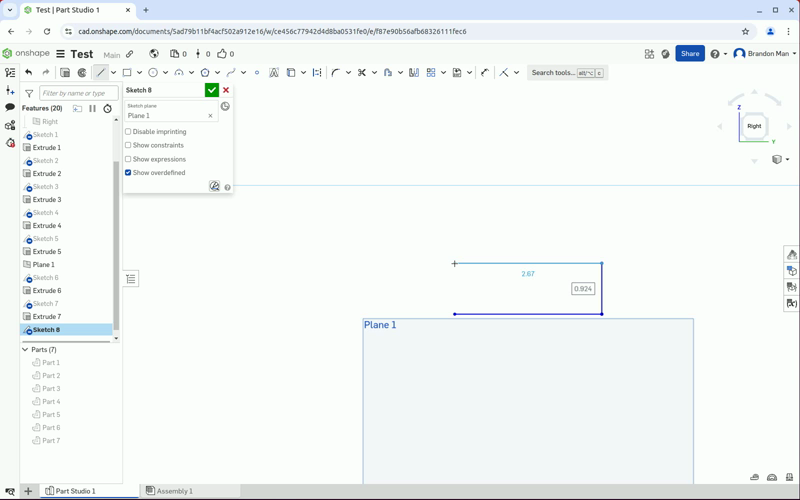
scroll(-6)
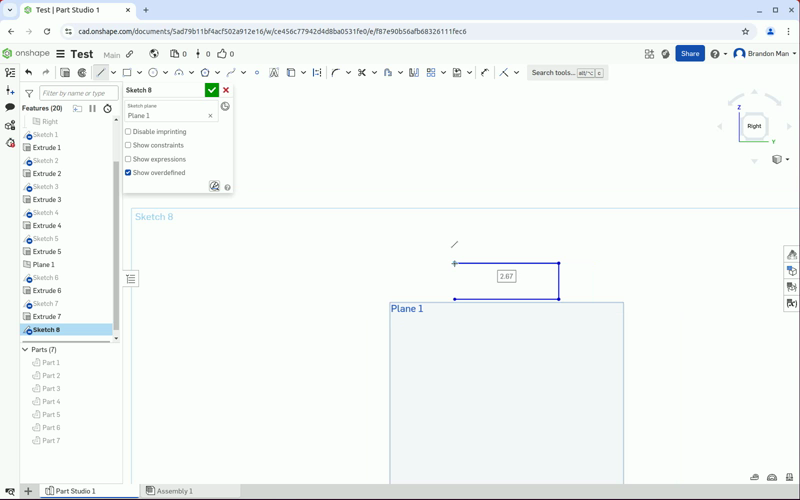
scroll(-6)
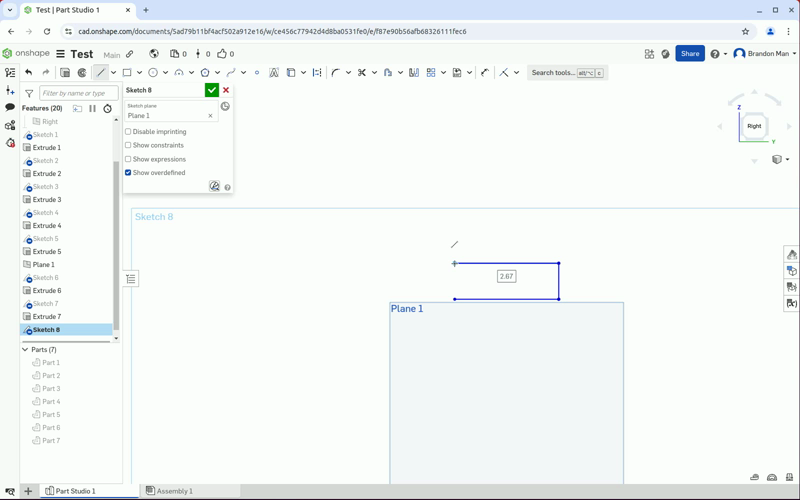
scroll(-6)
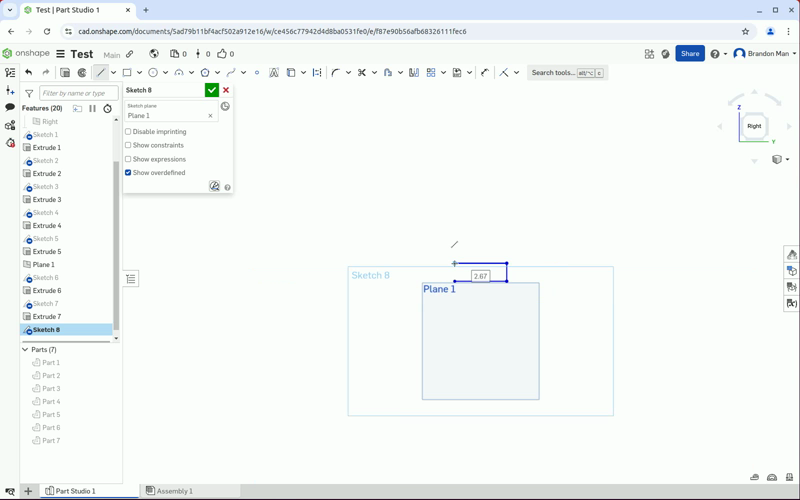
scroll(-6)
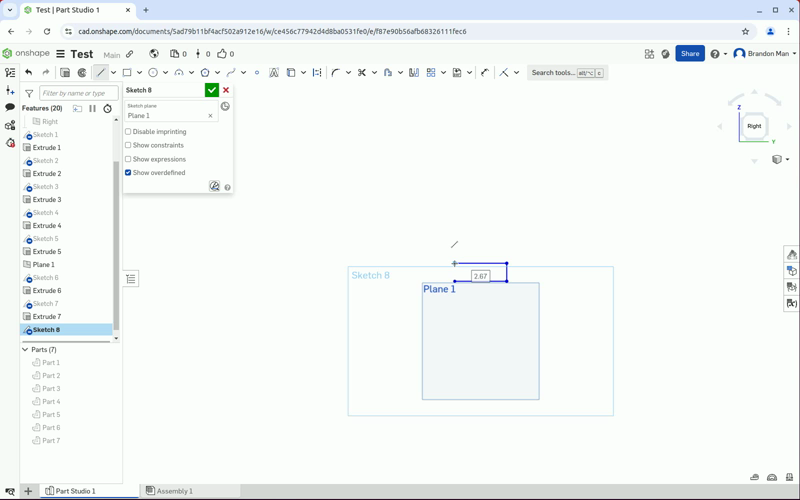
scroll(-6)
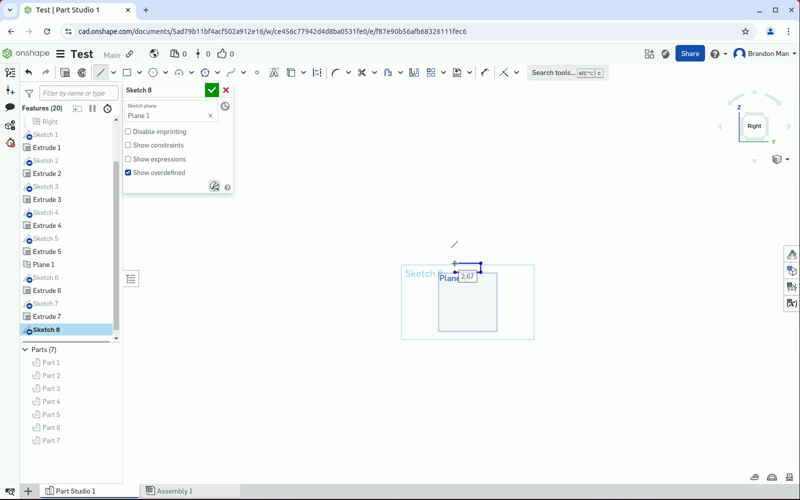
scroll(-6)
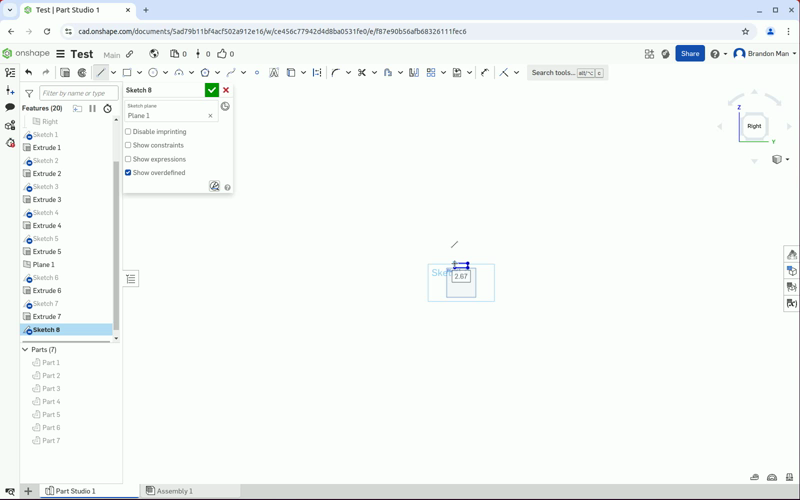
key_up(shift)
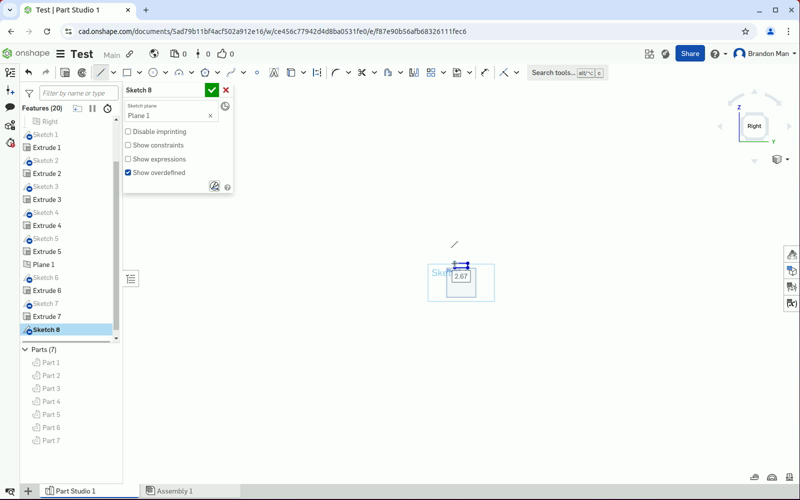
mouse_move(484, 263)
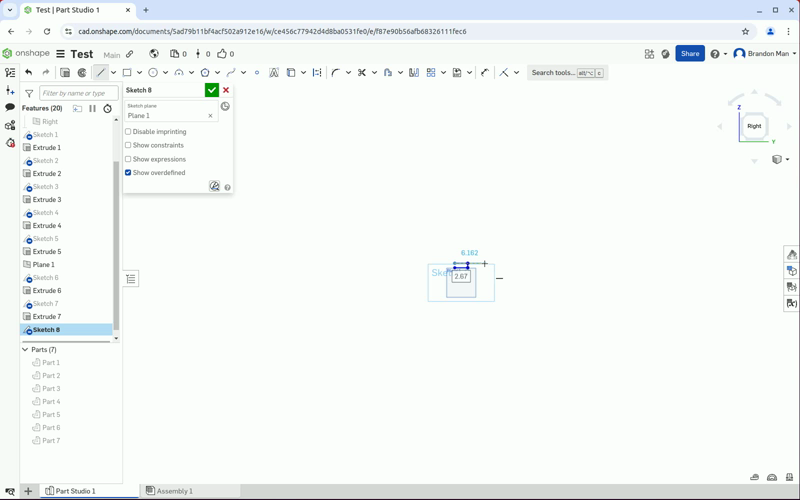
key_down(shift)
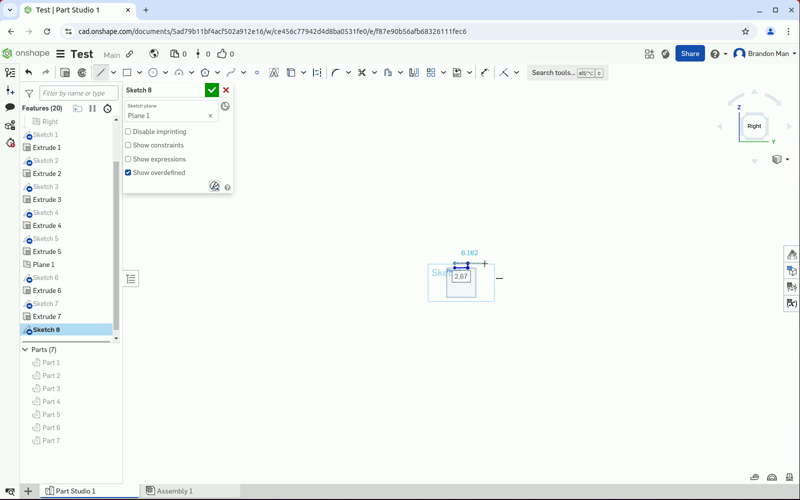
mouse_move(454, 267)
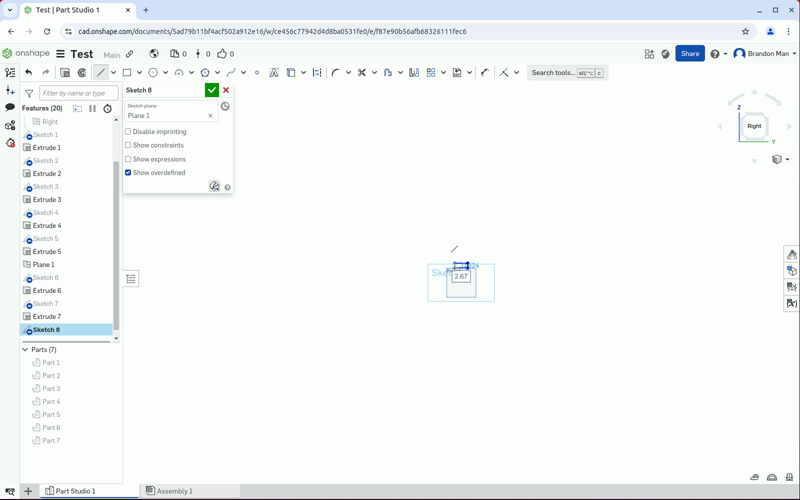
scroll(6)
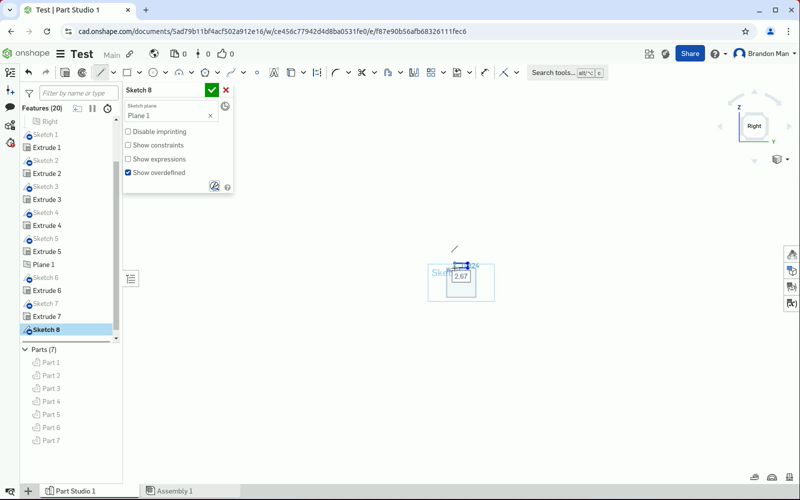
scroll(6)
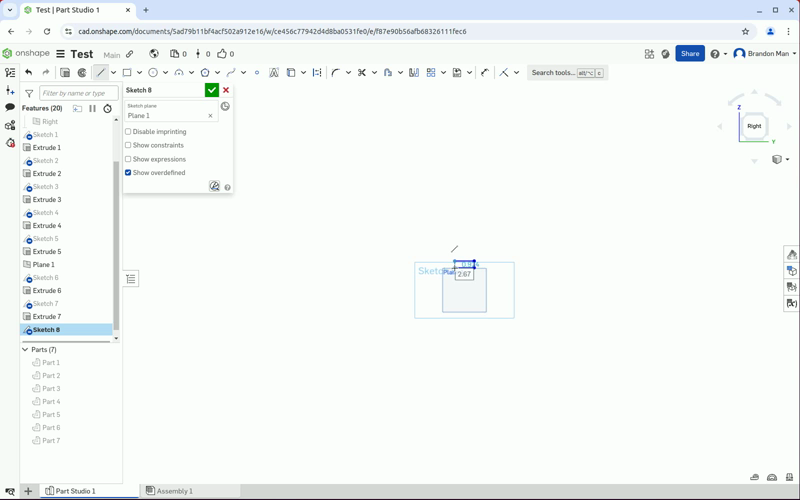
scroll(6)
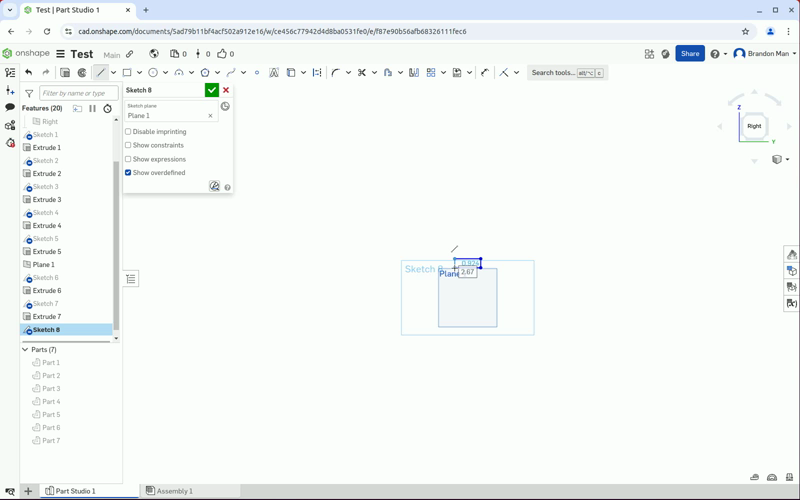
scroll(6)
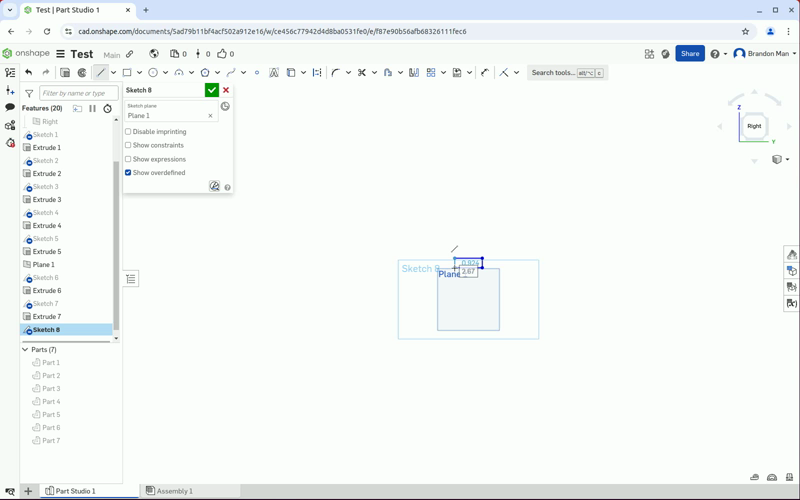
scroll(6)
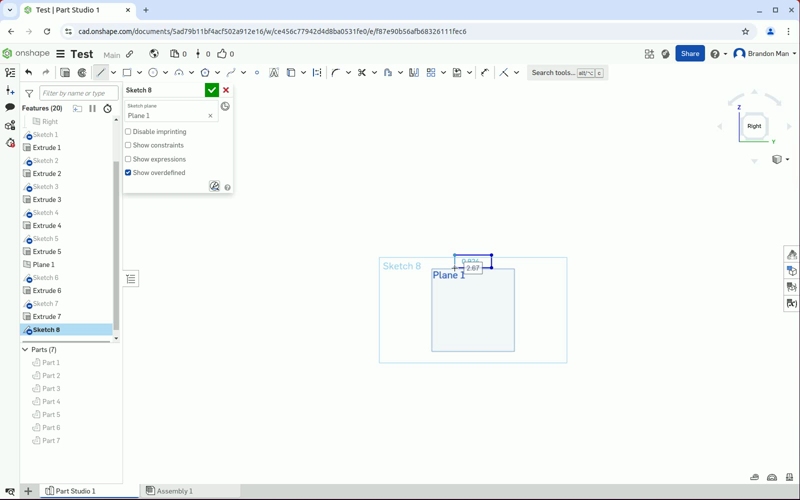
scroll(6)
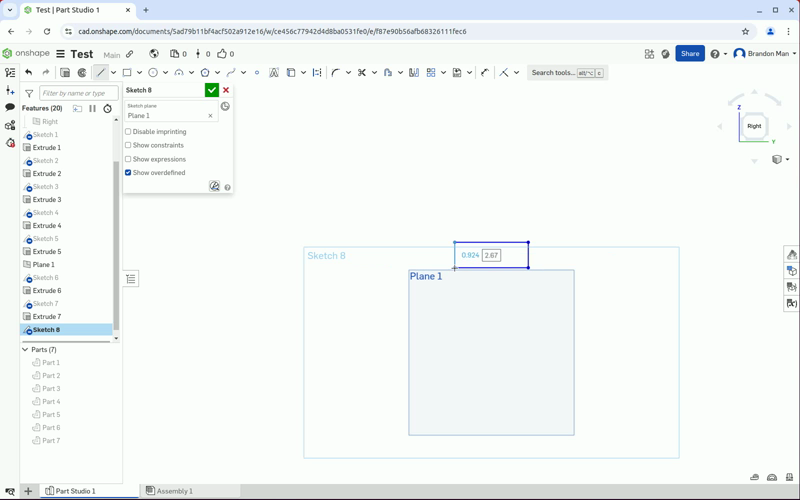
scroll(6)
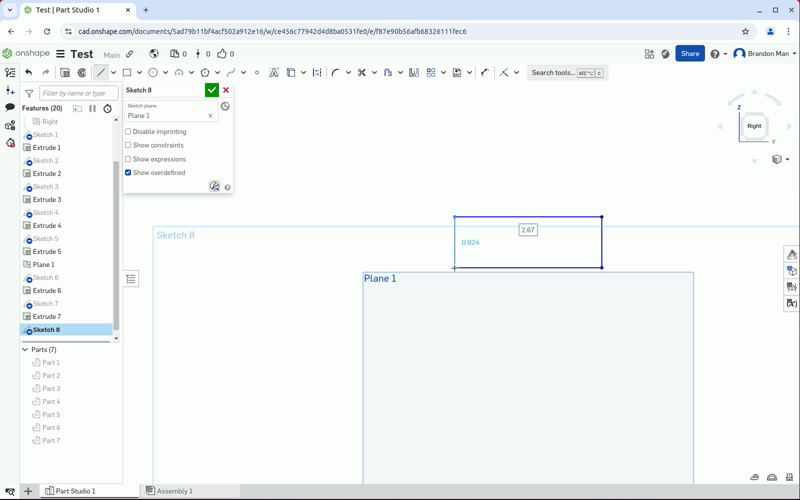
key_up(shift)
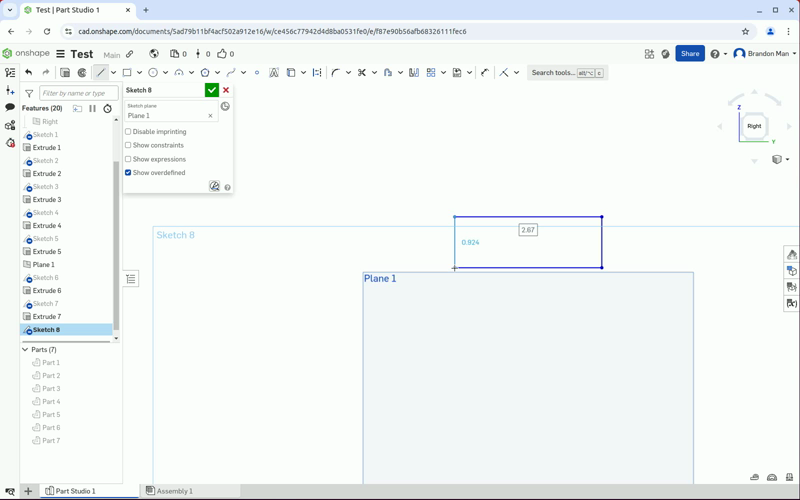
click(454, 267)
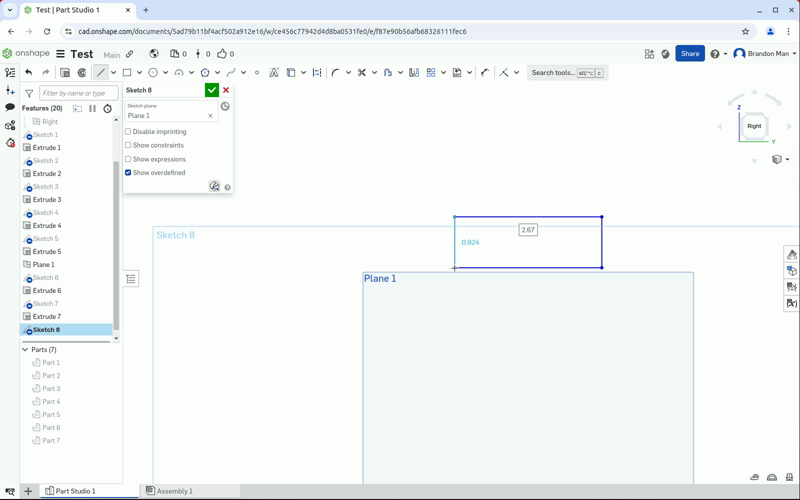
scroll(-6)
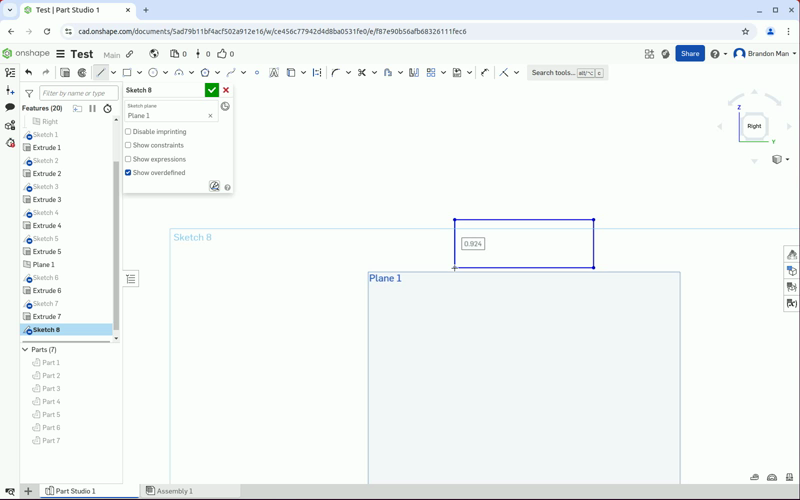
scroll(-6)
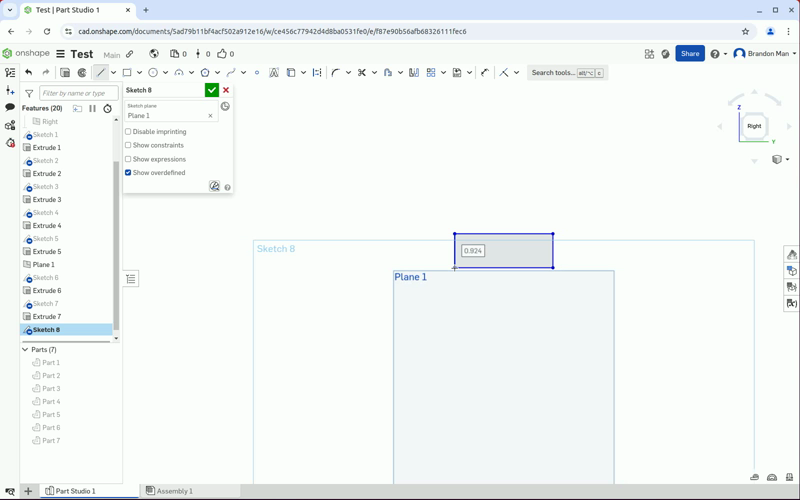
scroll(-6)
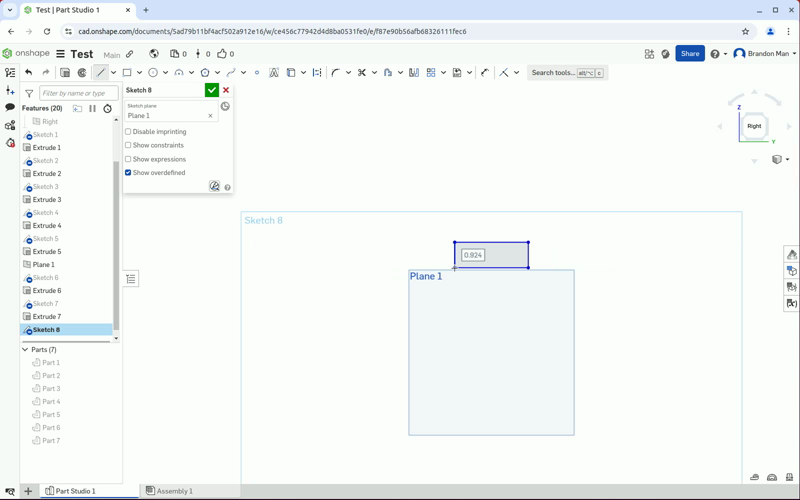
scroll(-6)
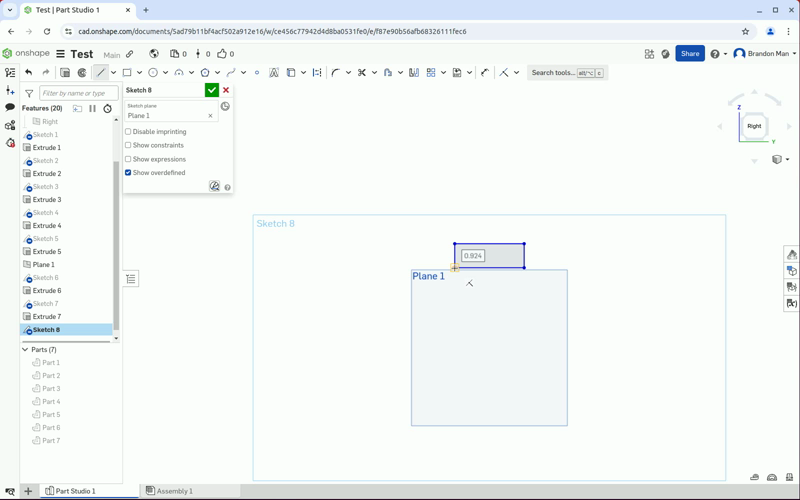
scroll(-6)
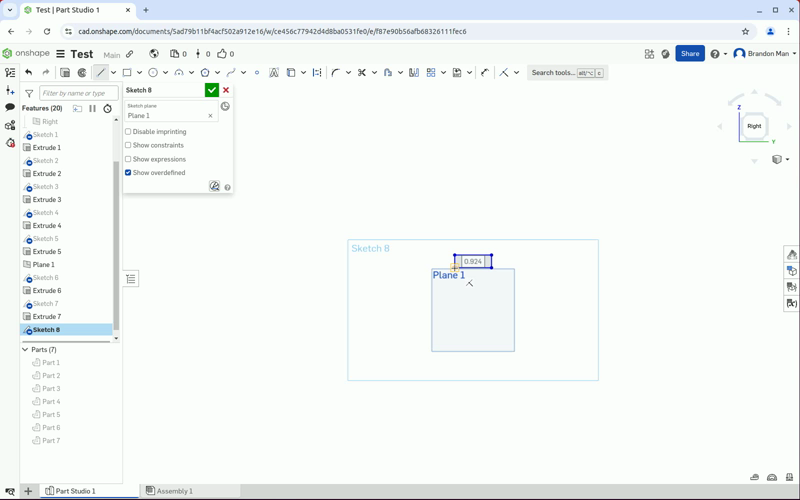
scroll(-6)
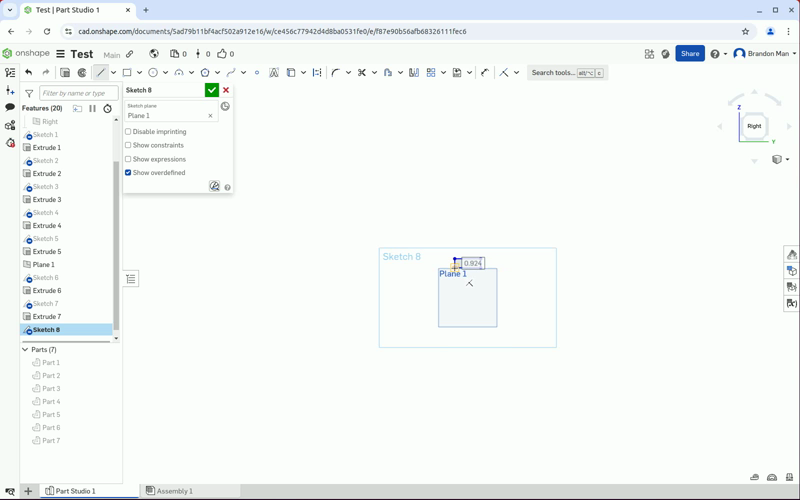
scroll(-6)
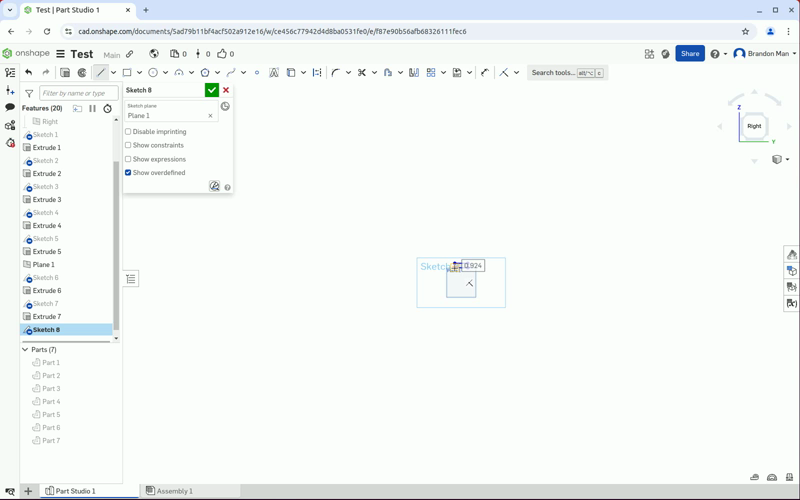
key(esc)
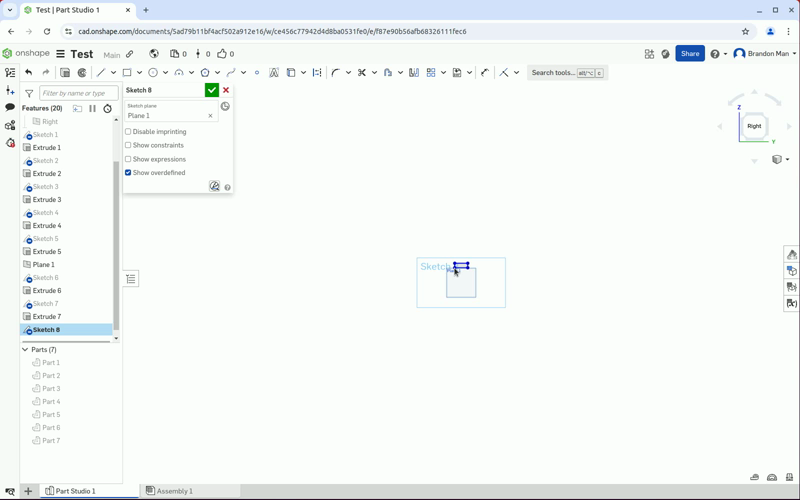
mouse_move(460, 263)
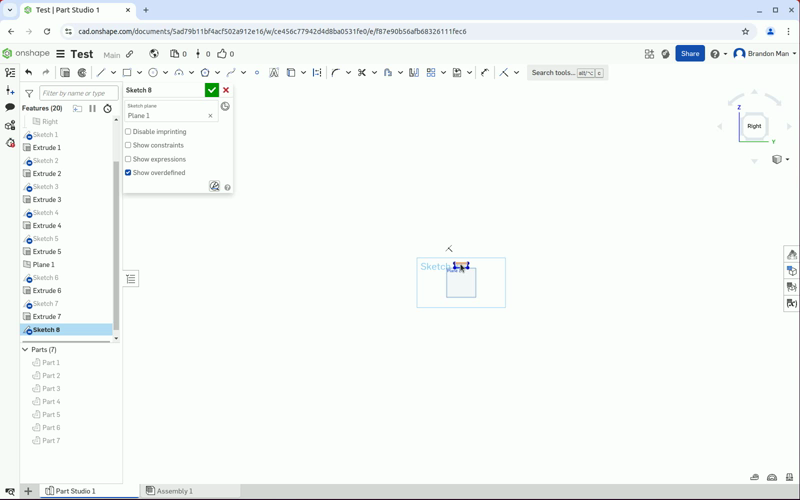
scroll(6)
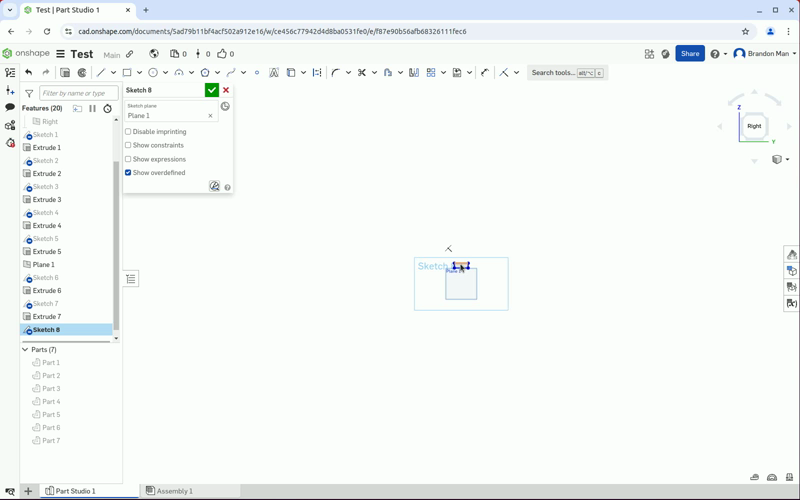
scroll(6)
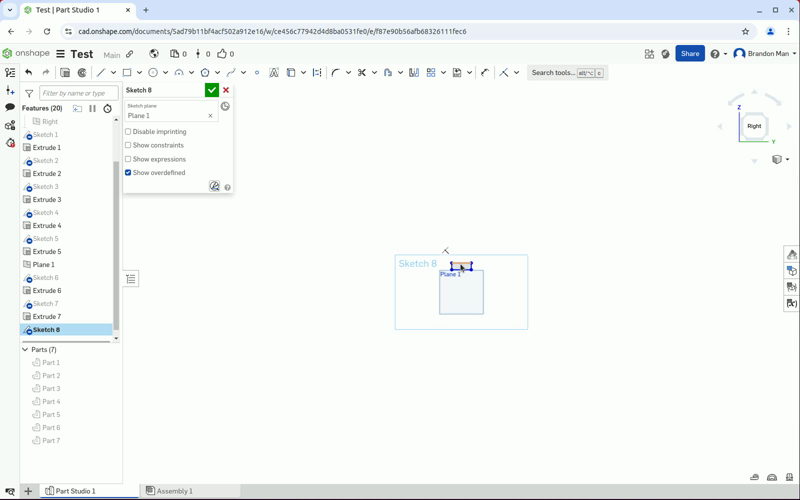
scroll(6)
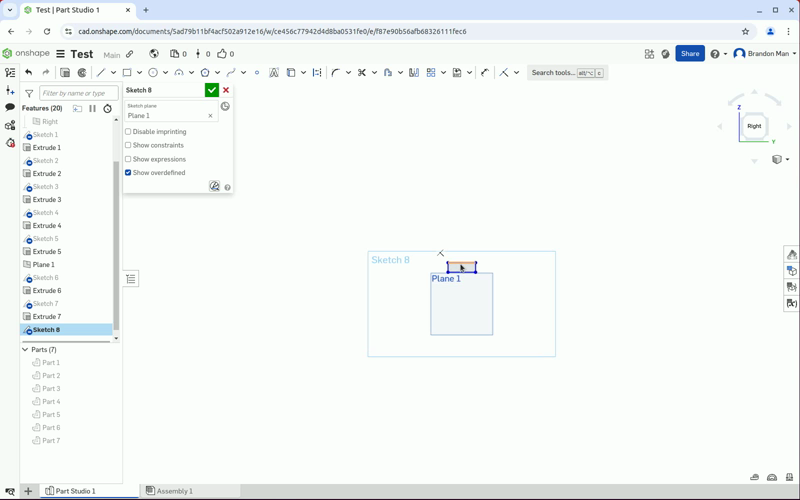
scroll(6)
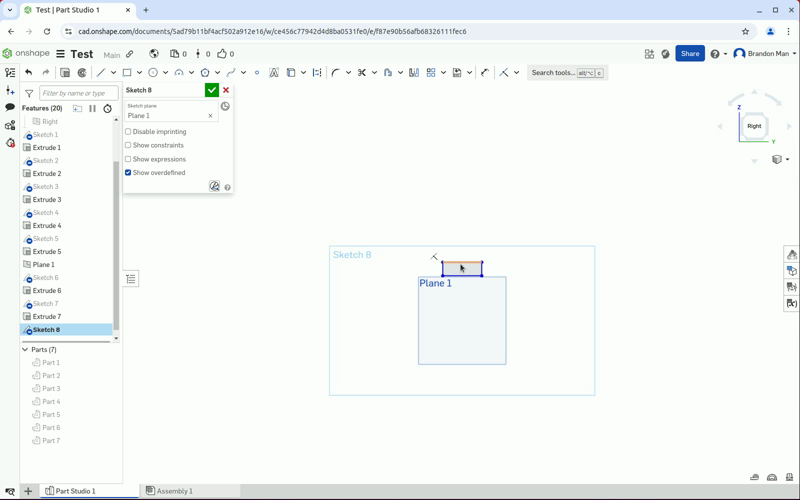
scroll(6)
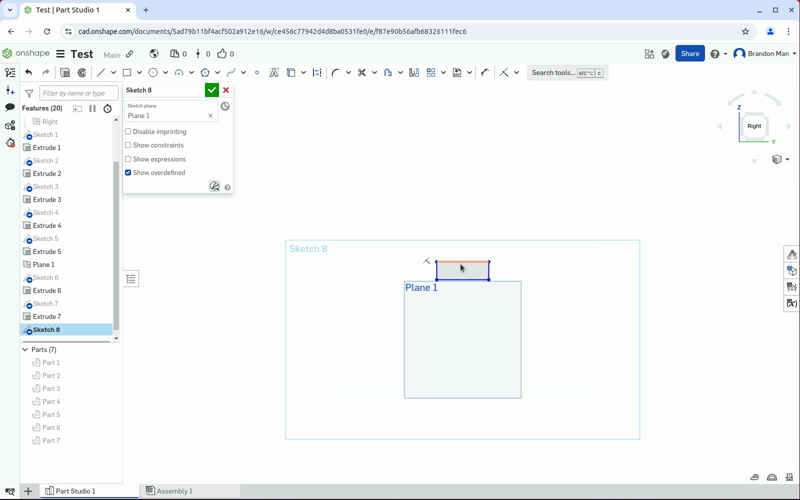
scroll(6)
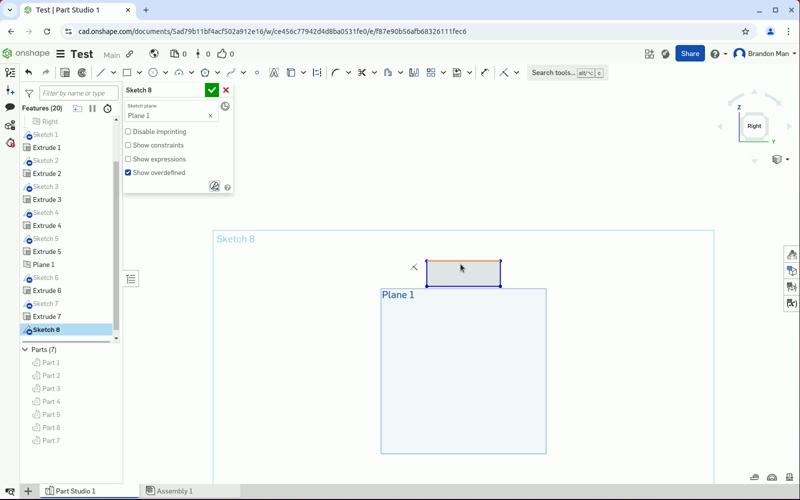
scroll(6)
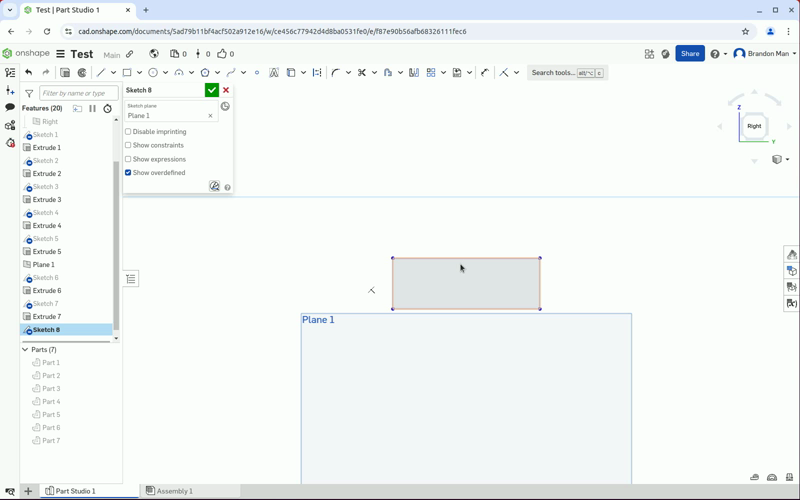
click(460, 263)
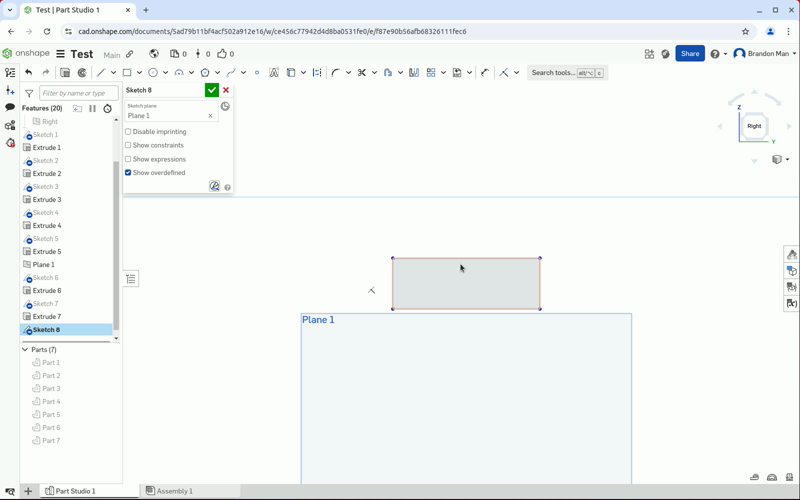
scroll(-6)
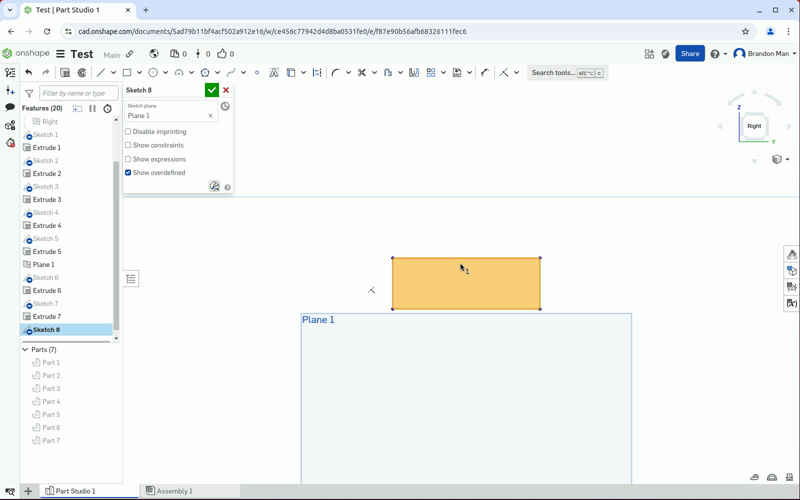
scroll(-6)
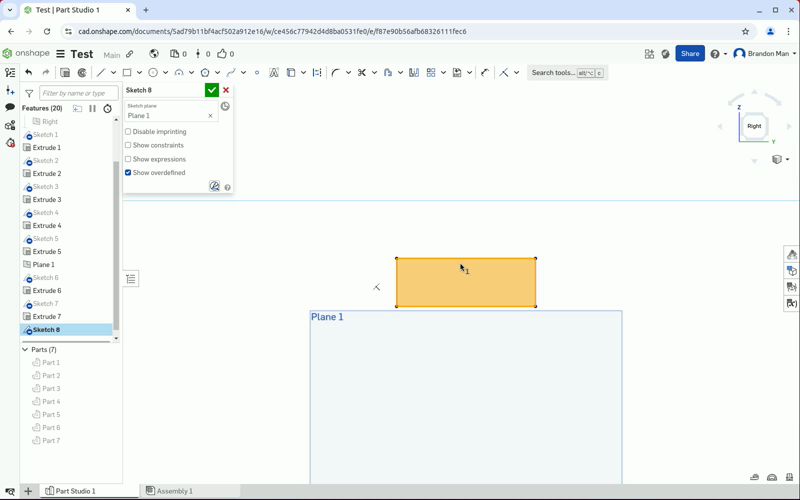
scroll(-6)
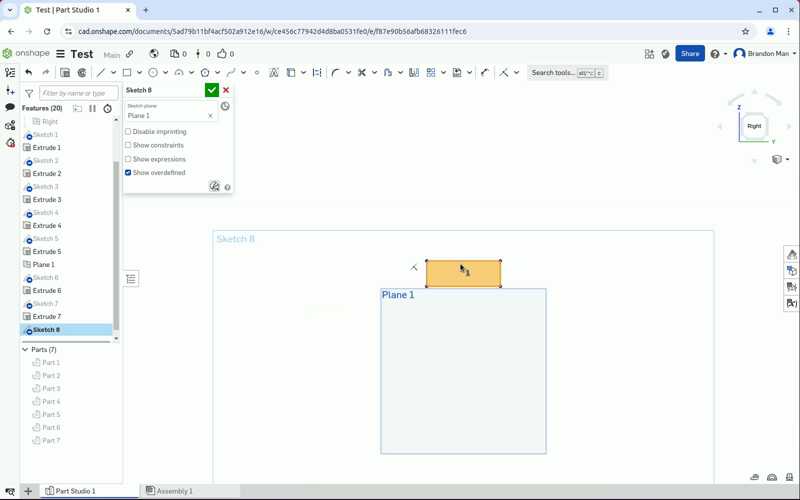
scroll(-6)
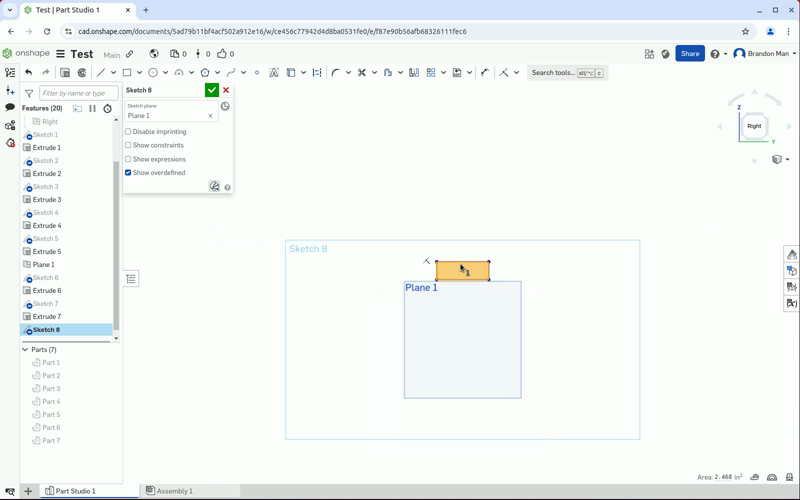
scroll(-6)
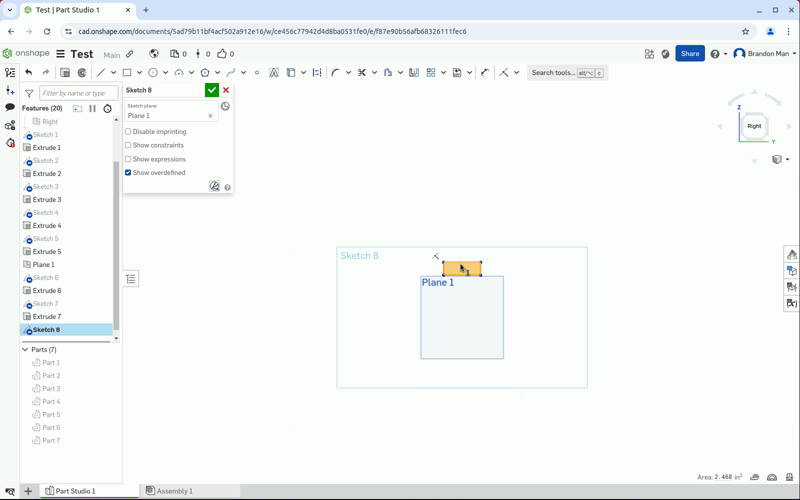
scroll(-6)
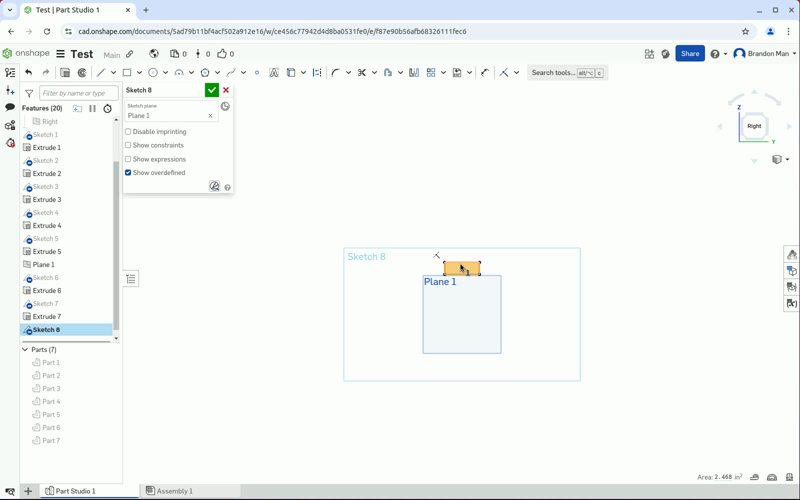
scroll(-6)
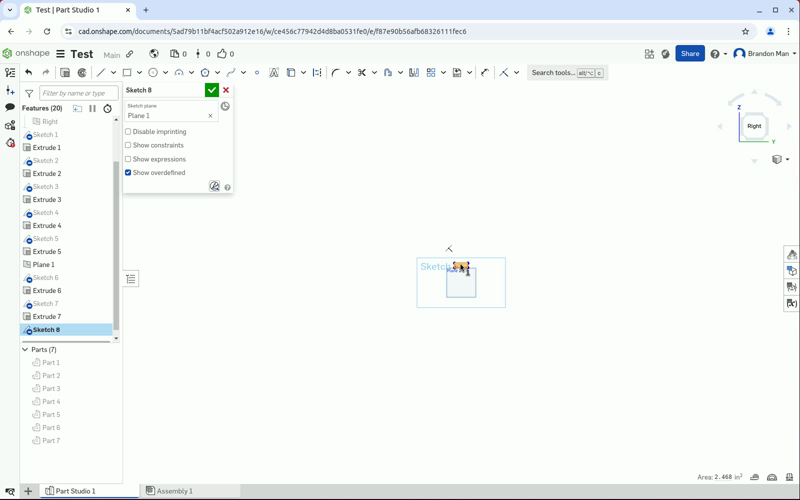
mouse_move(73, 352)
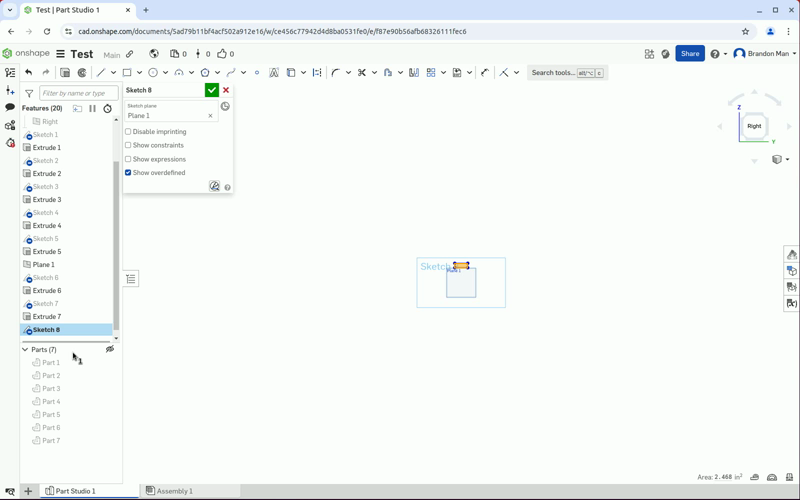
key(shift+y)
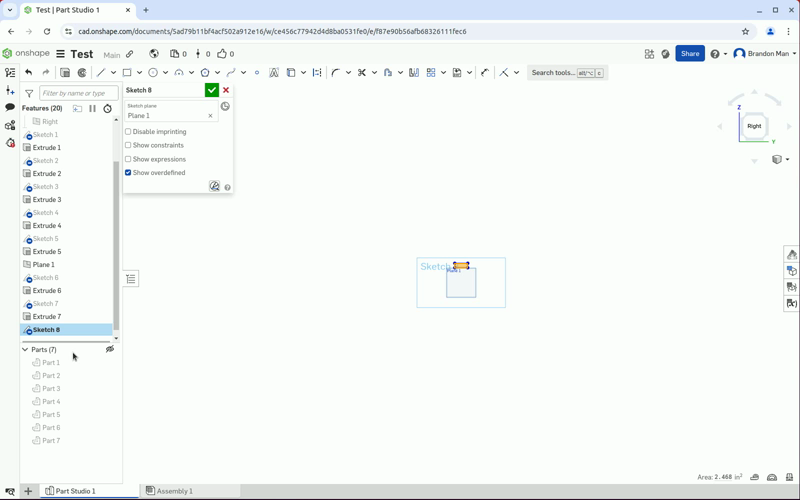
key(shift+e)
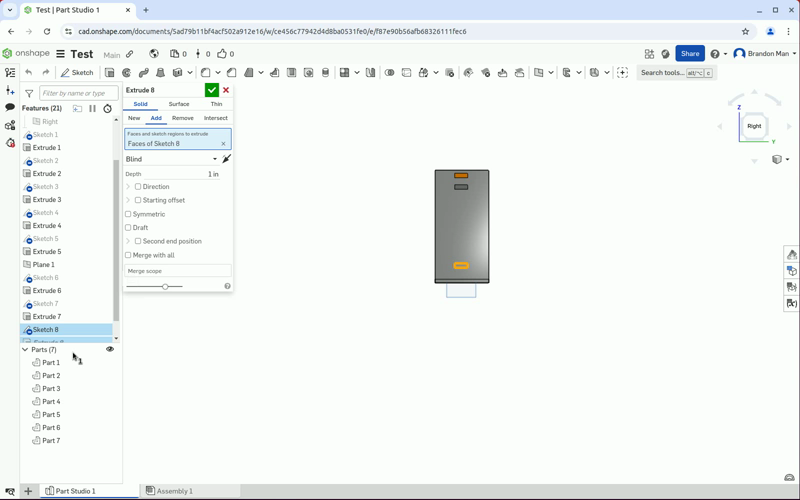
mouse_move(143, 106)
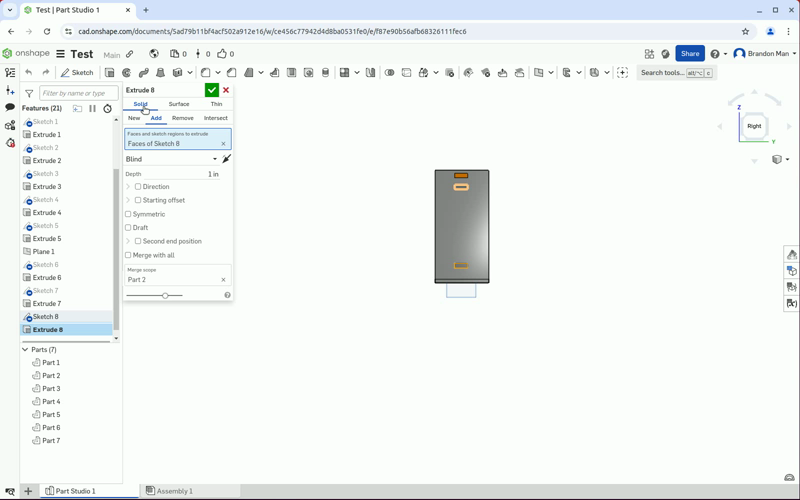
click(143, 106)
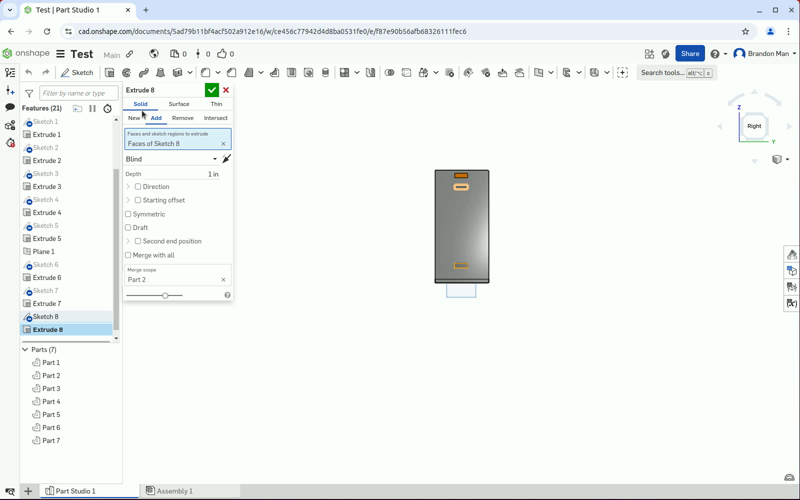
mouse_move(137, 120)
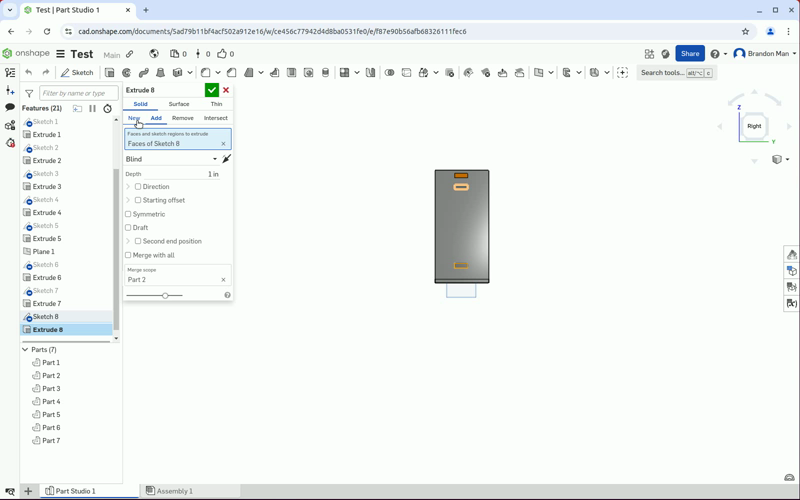
click(137, 120)
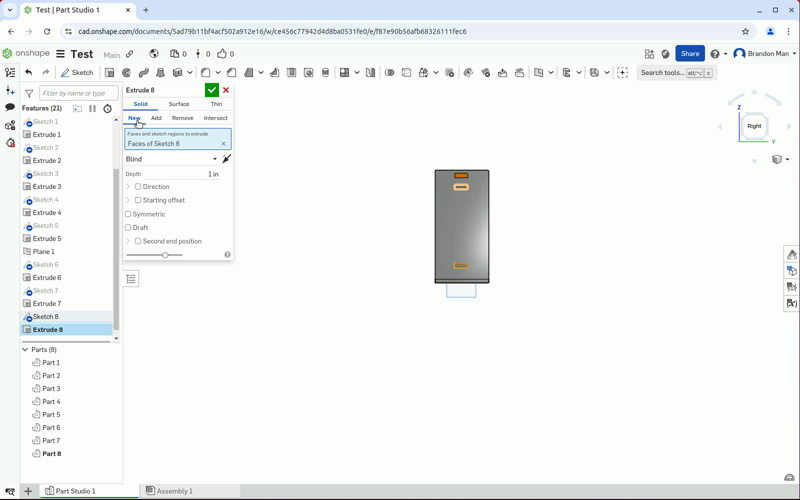
key(tab, 4)
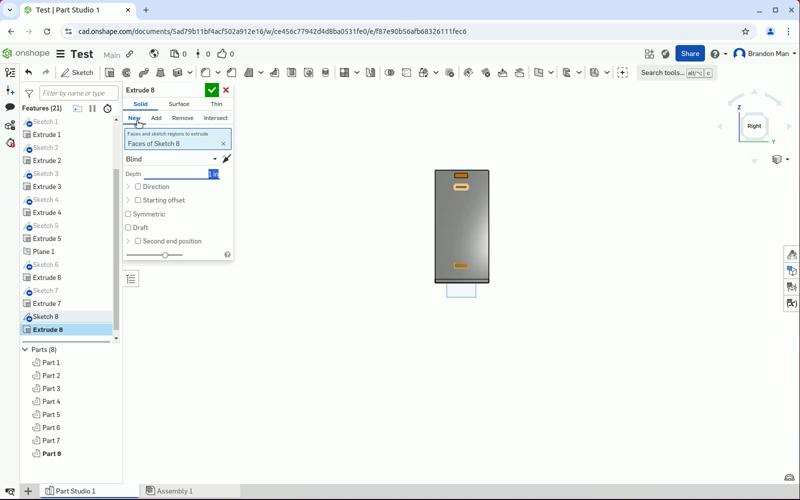
text(3.851)
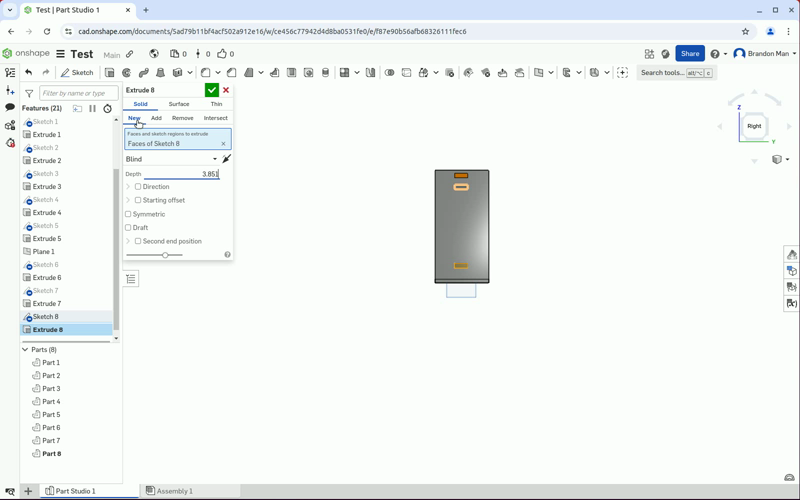
key(enter)
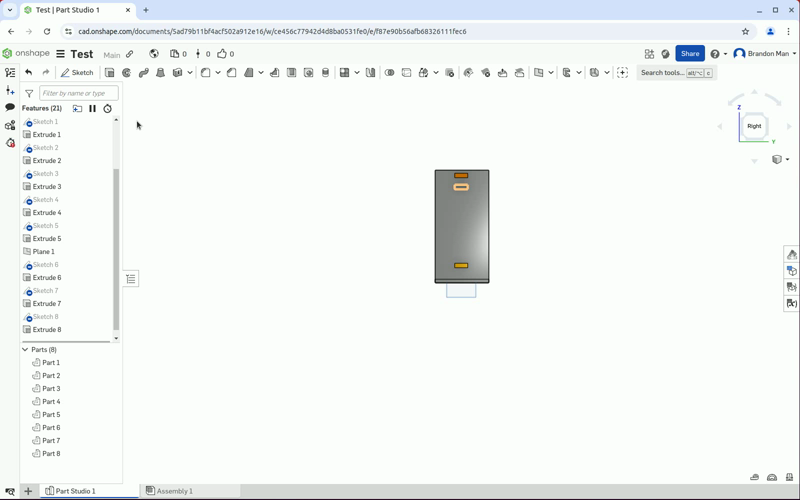
key(shift+h)
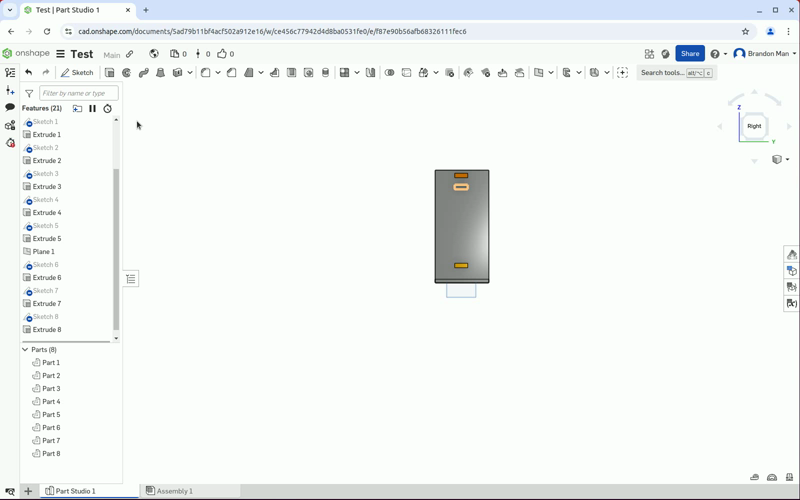
key(shift+h)
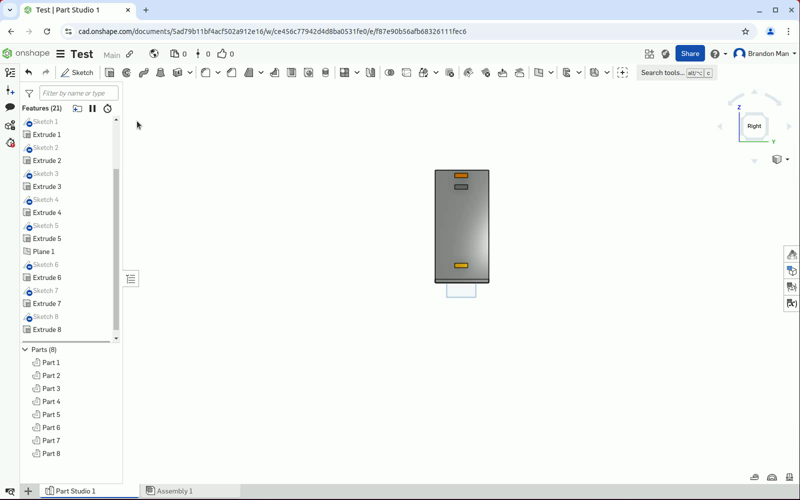
mouse_move(69, 124)
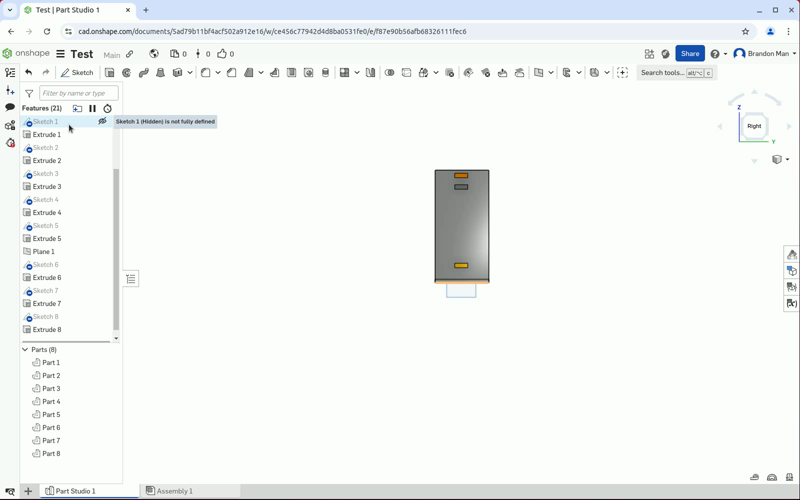
click(69, 124)
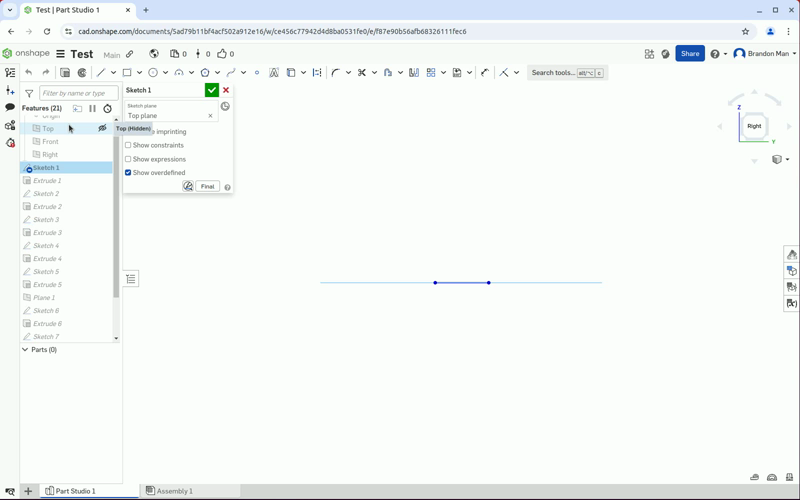
mouse_move(229, 92)
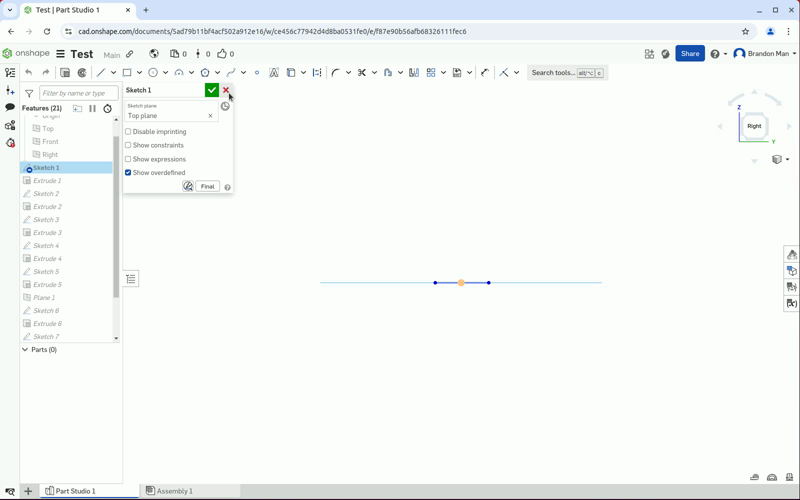
click(229, 92)
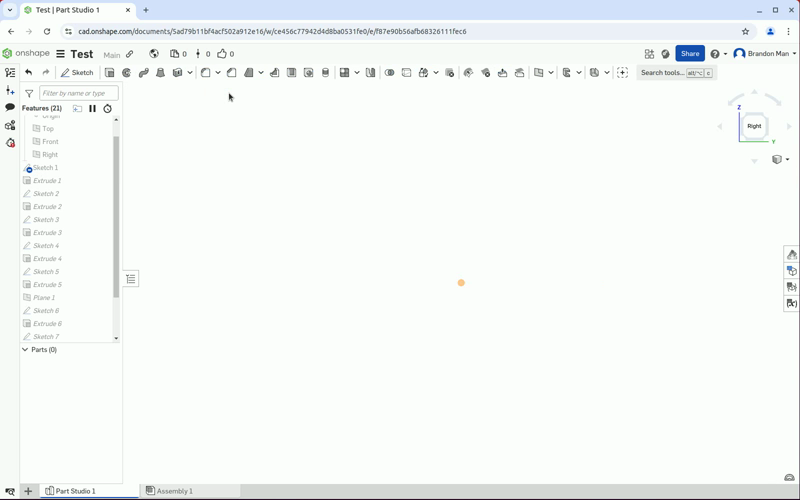
key(shift+s)
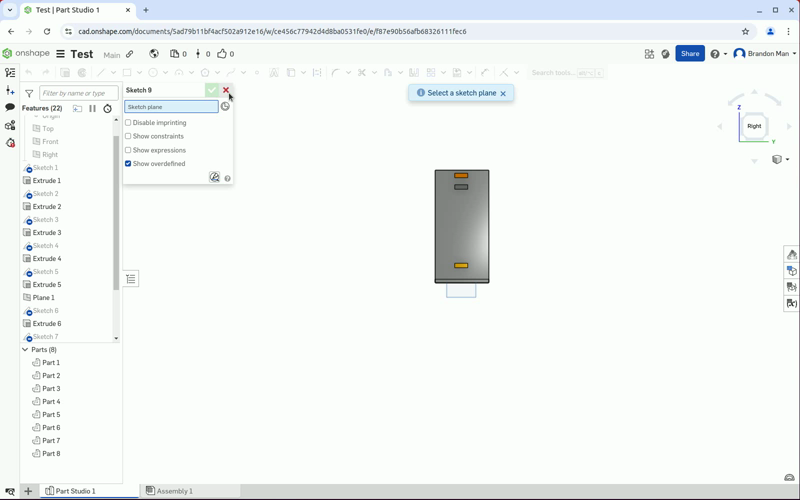
mouse_move(69, 241)
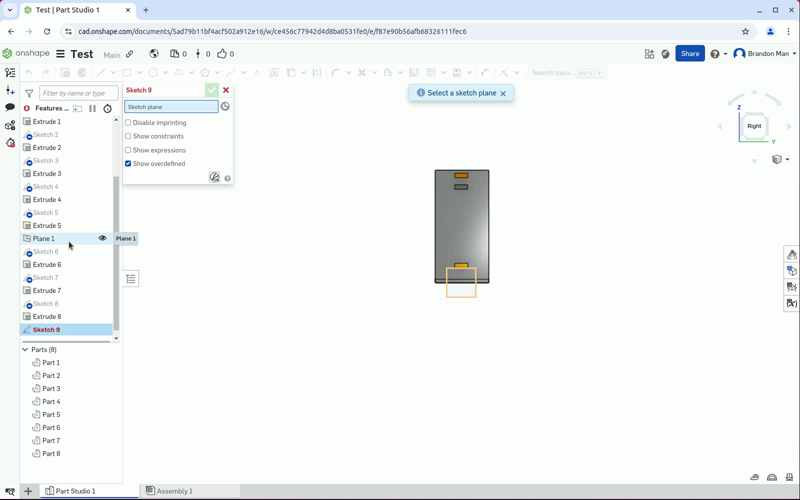
click(69, 241)
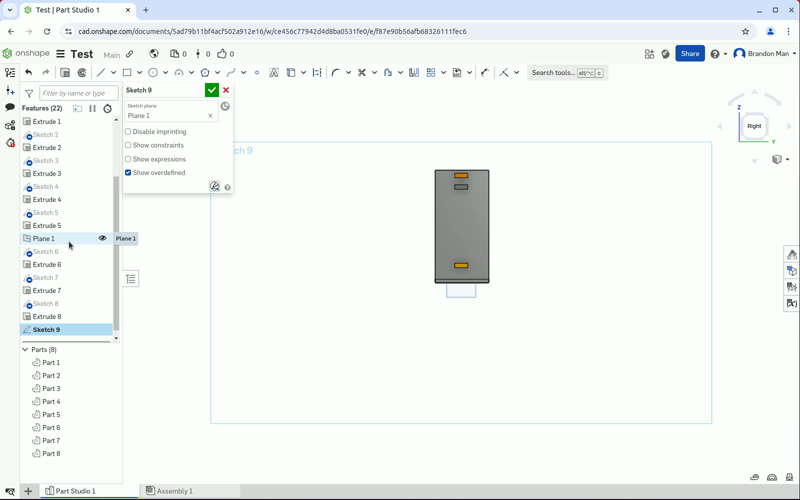
mouse_move(73, 352)
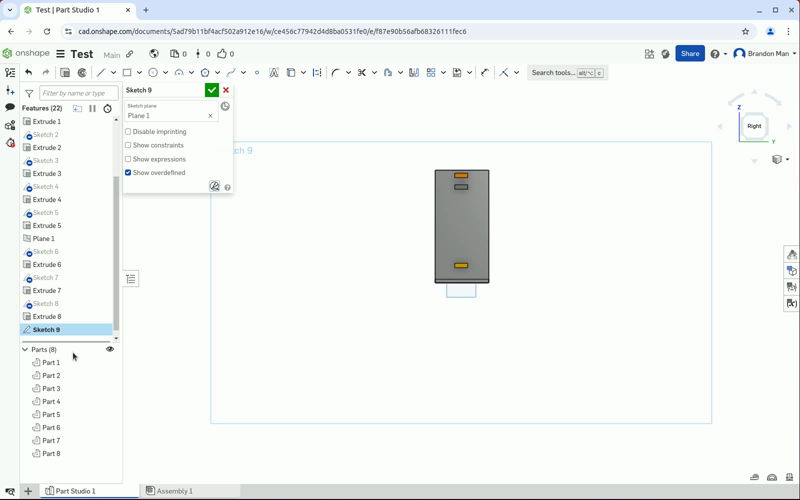
key(y)
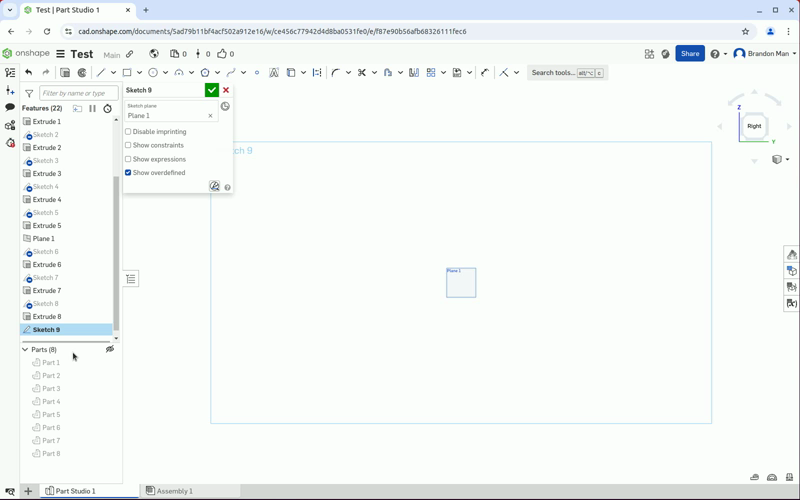
key(l)
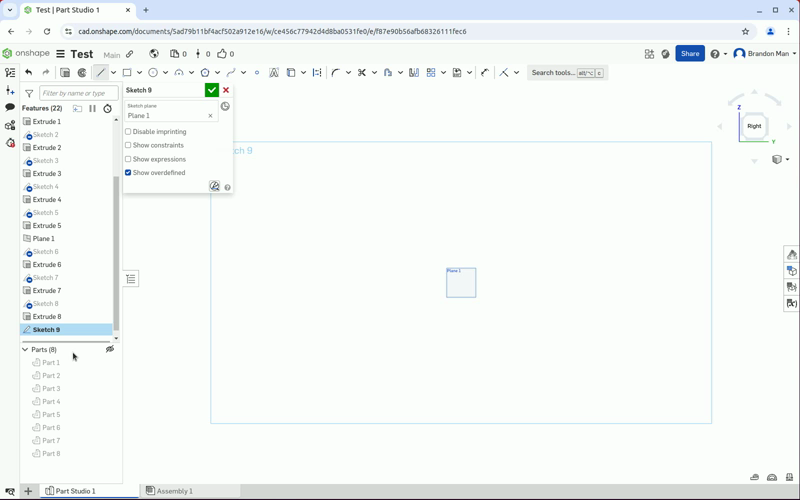
key_down(shift)
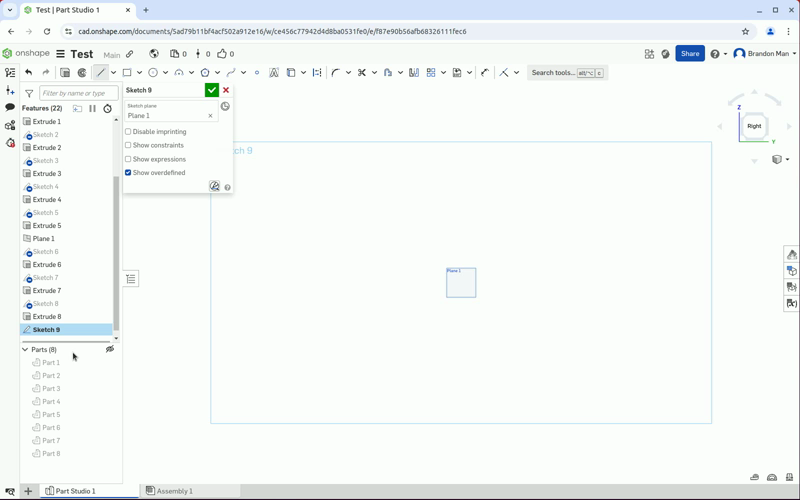
mouse_move(454, 279)
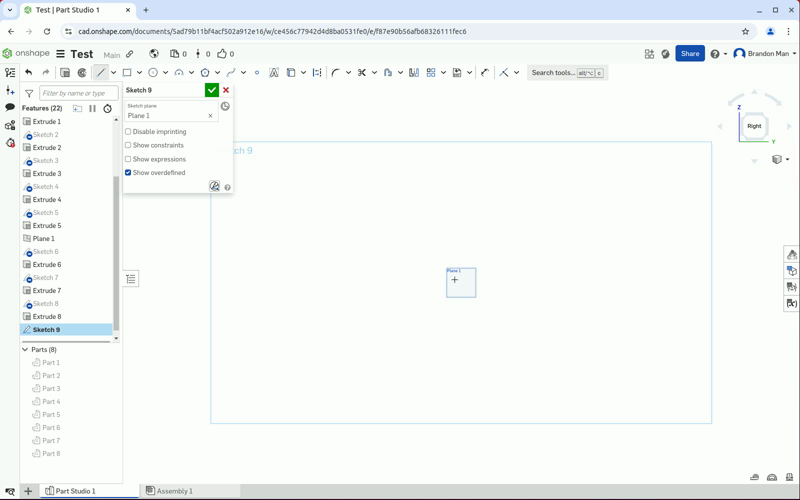
click(454, 279)
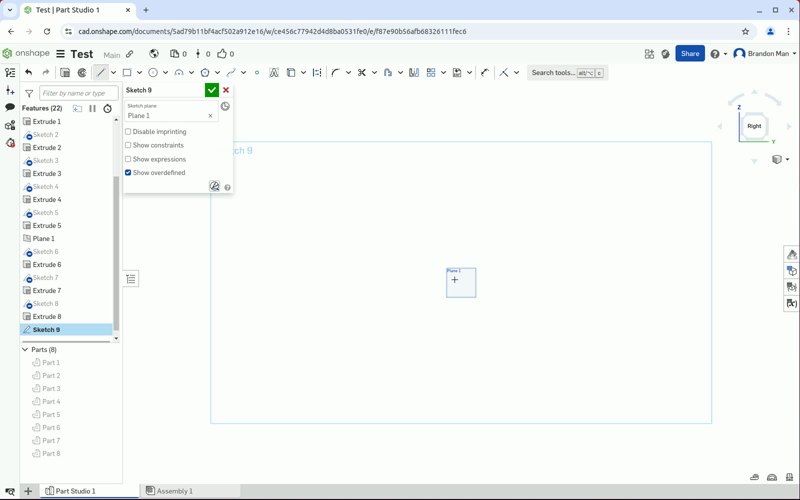
key_up(shift)
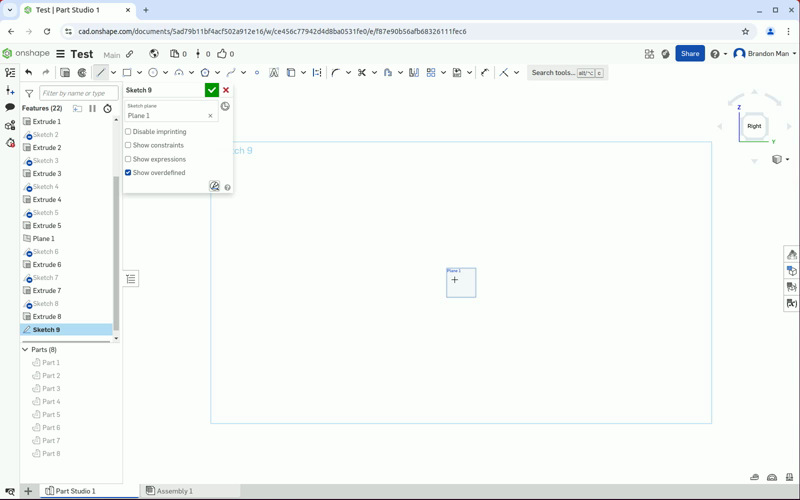
key_down(shift)
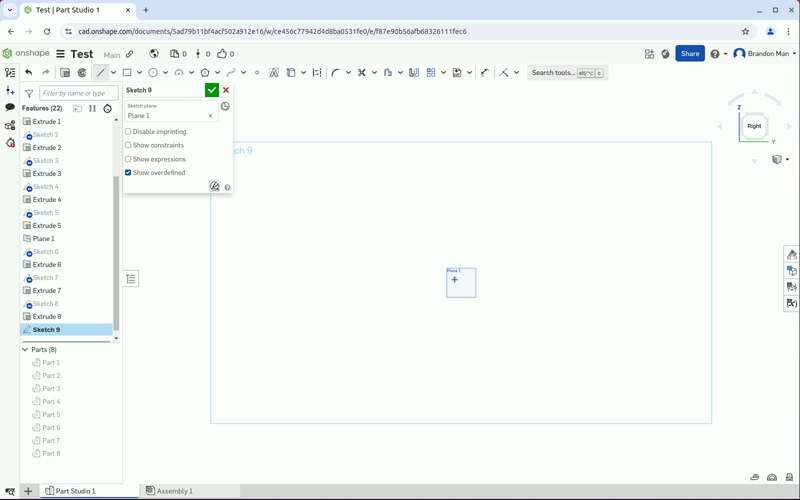
mouse_move(484, 279)
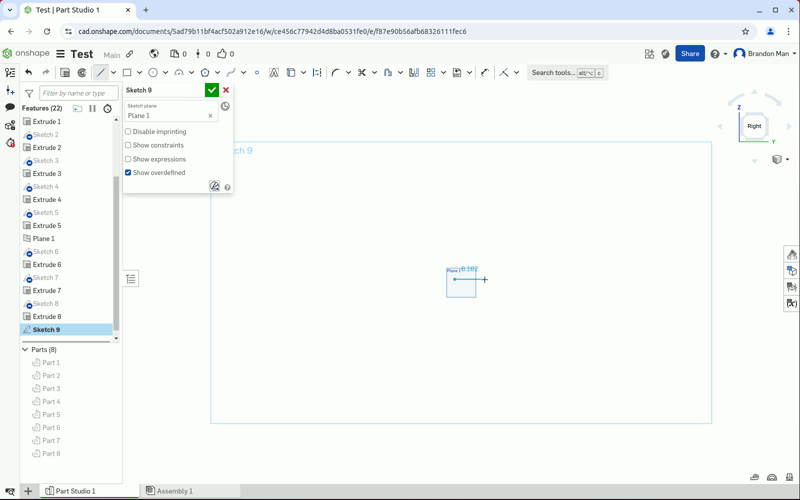
mouse_move(467, 279)
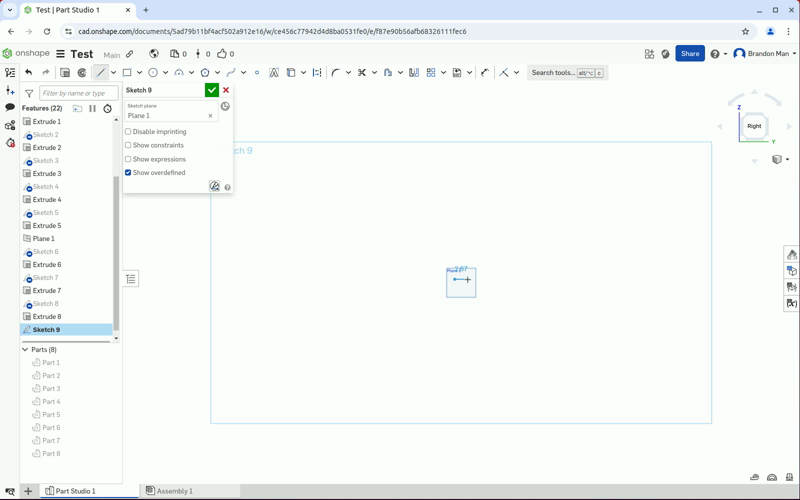
click(467, 279)
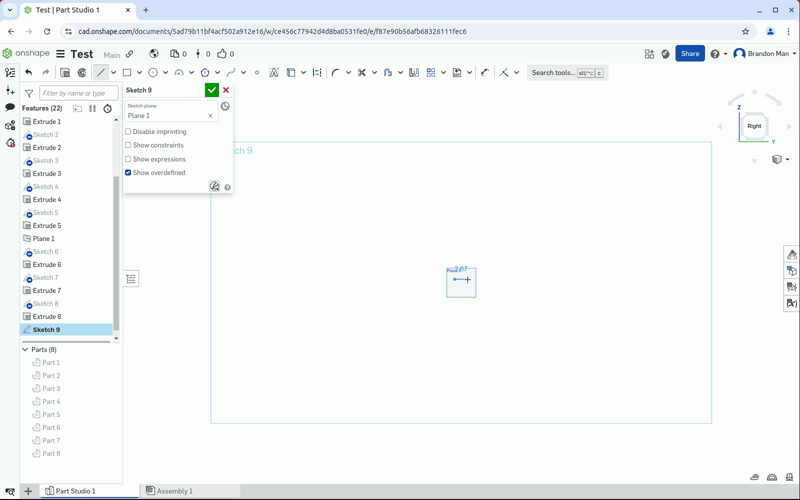
key_up(shift)
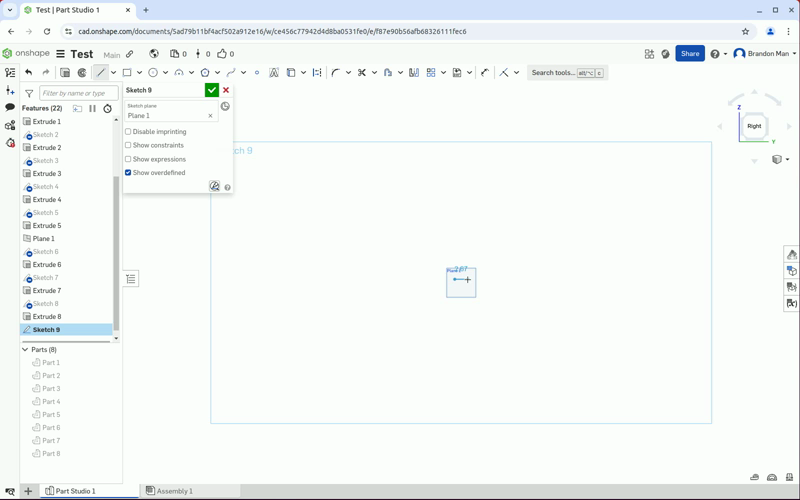
key_down(shift)
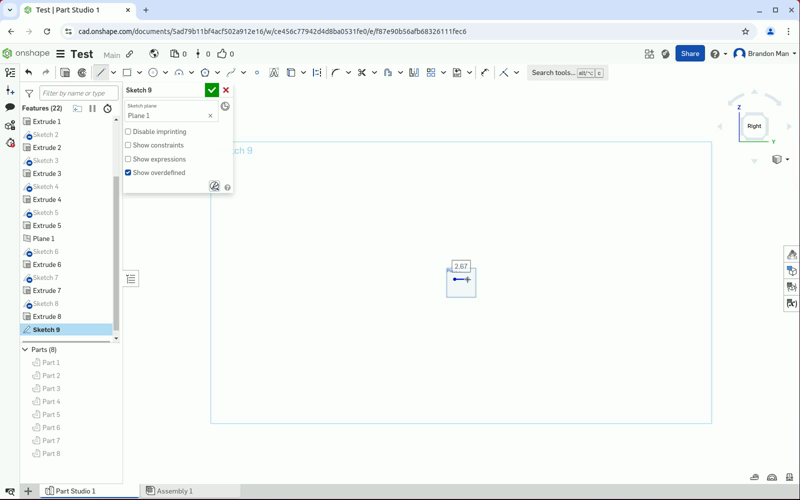
mouse_move(497, 279)
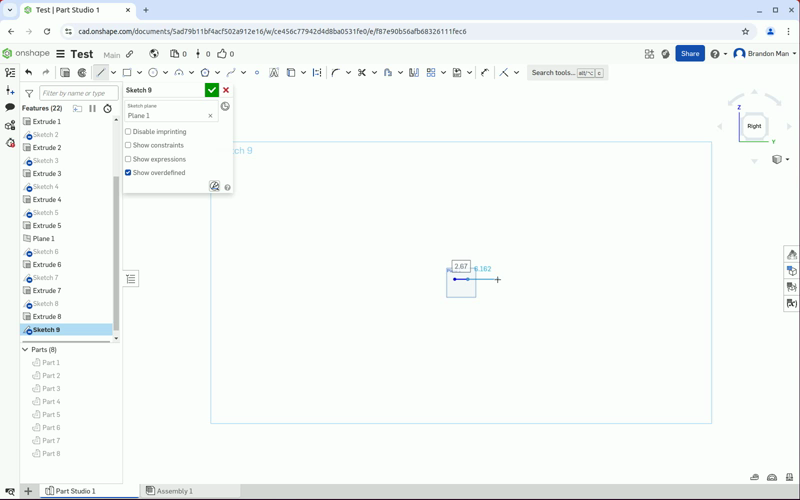
mouse_move(467, 275)
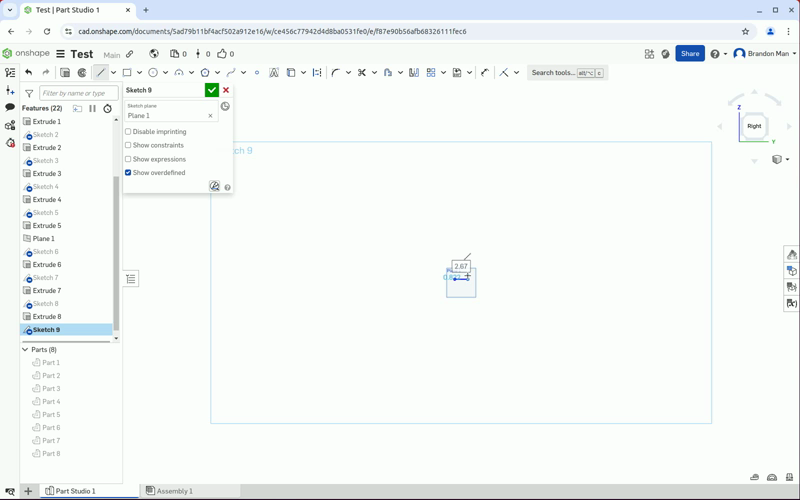
scroll(6)
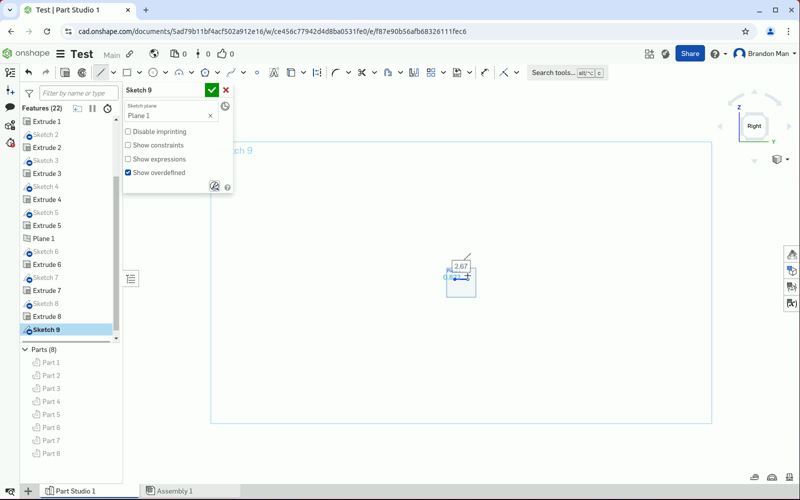
scroll(6)
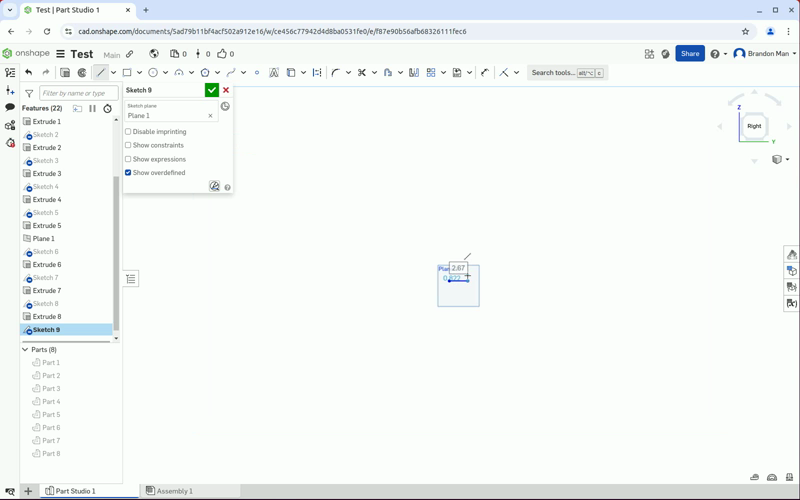
scroll(6)
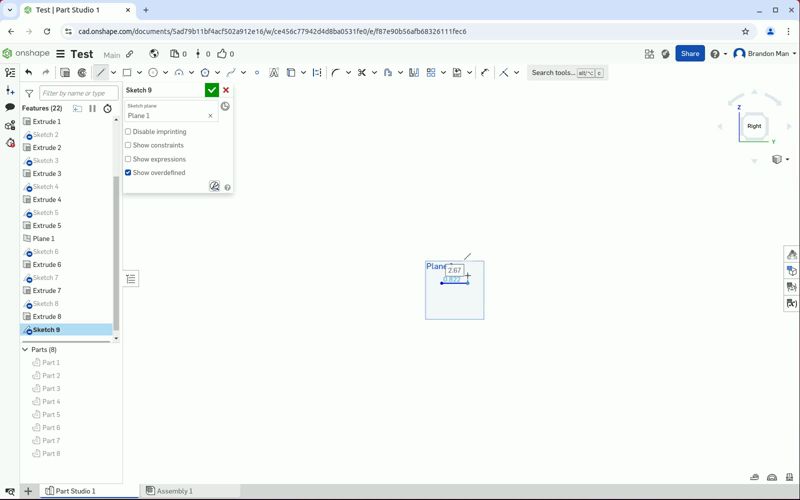
scroll(6)
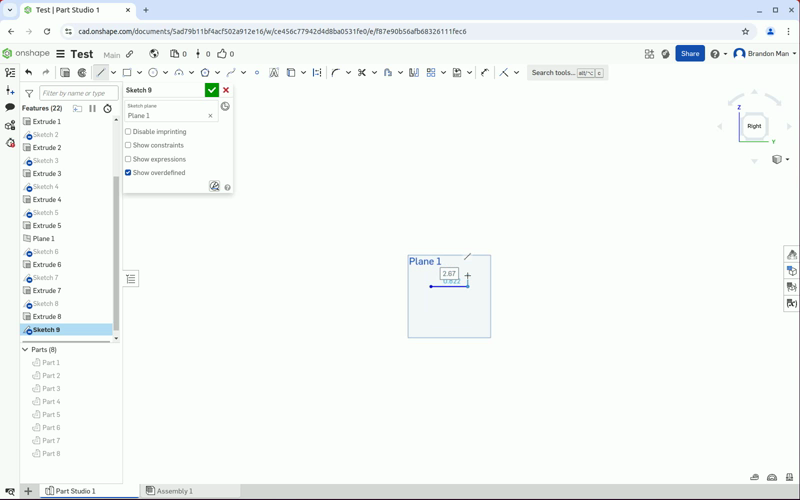
scroll(6)
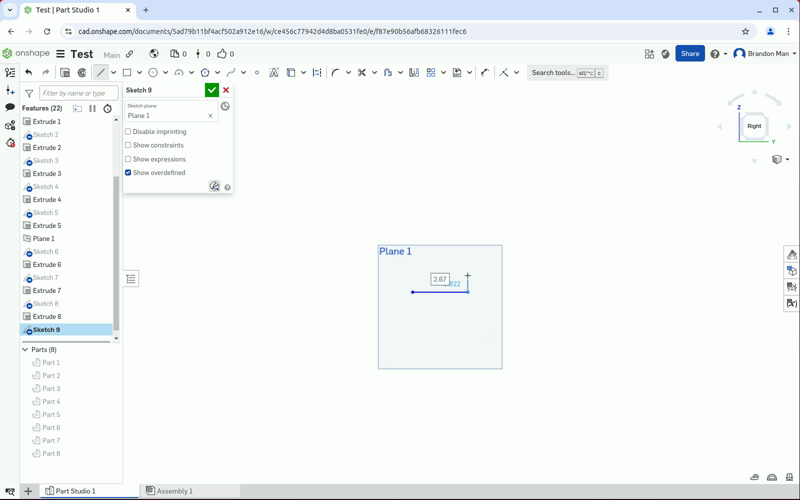
scroll(6)
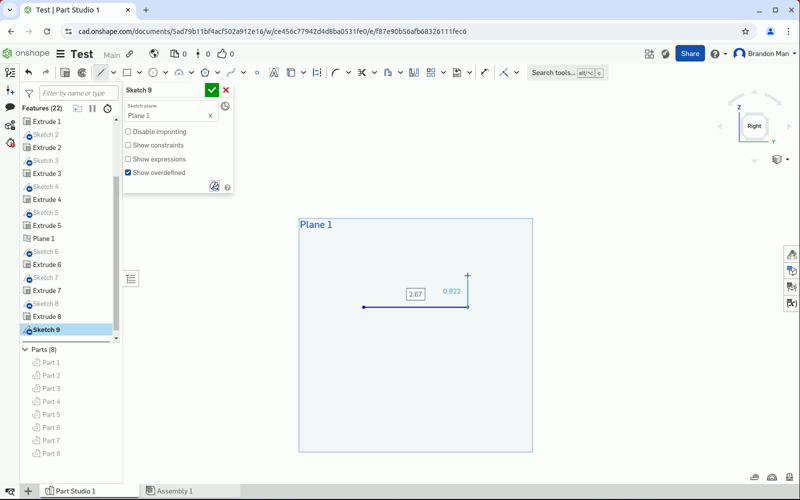
scroll(6)
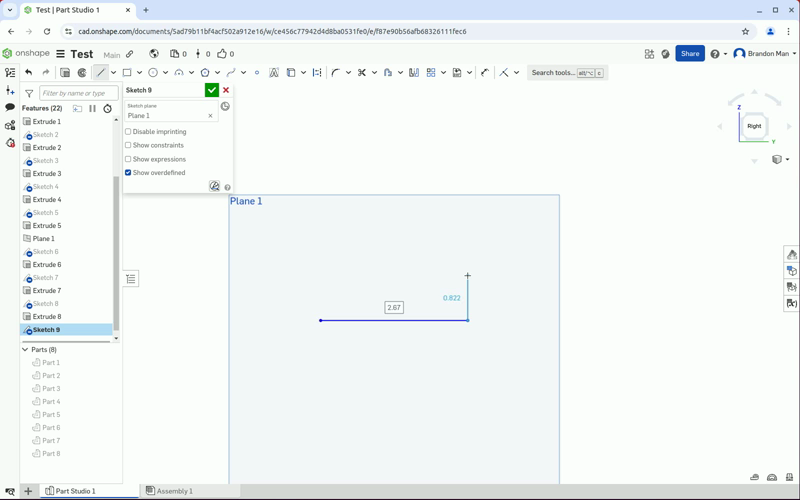
click(467, 275)
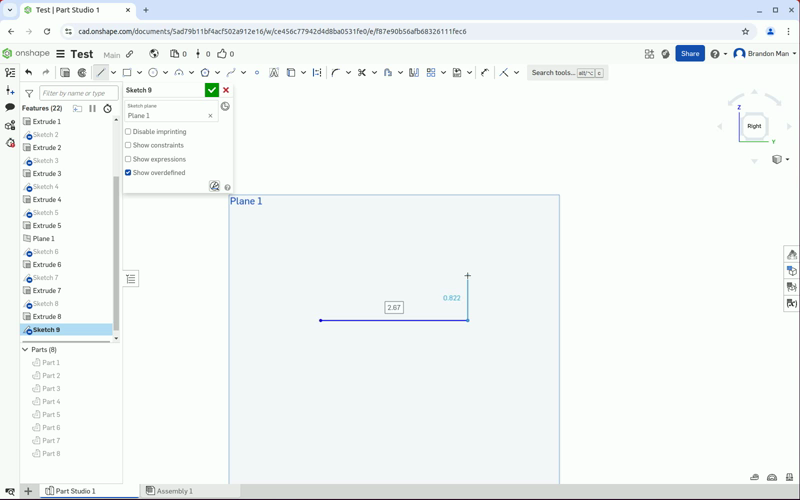
scroll(-6)
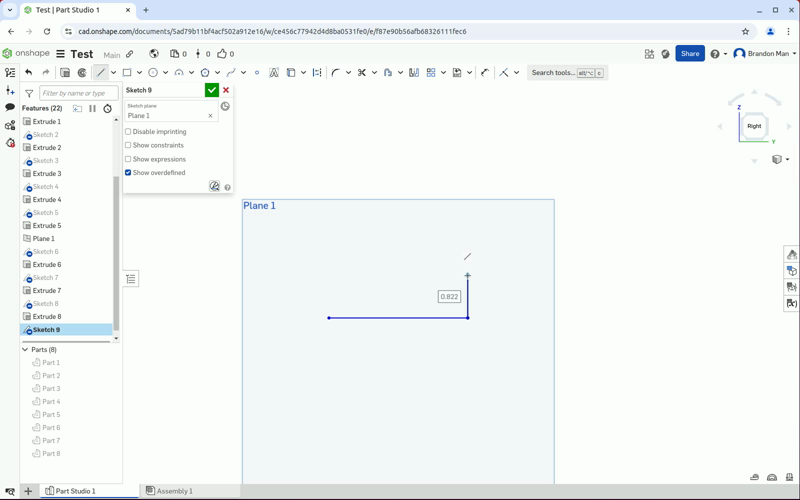
scroll(-6)
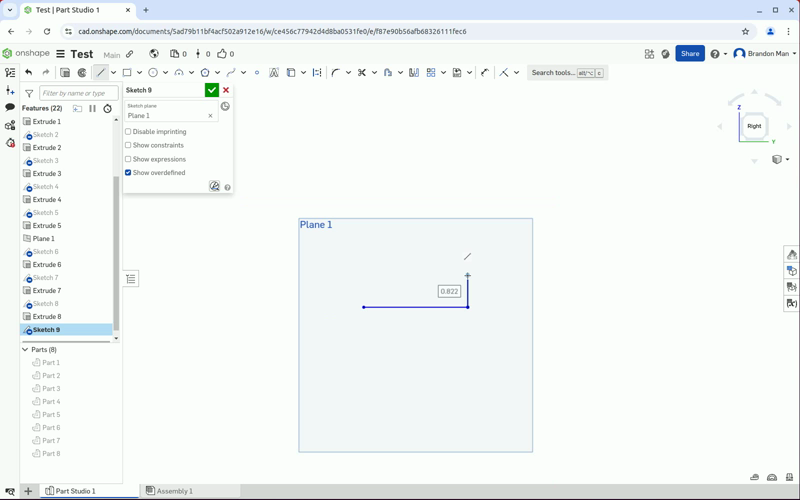
scroll(-6)
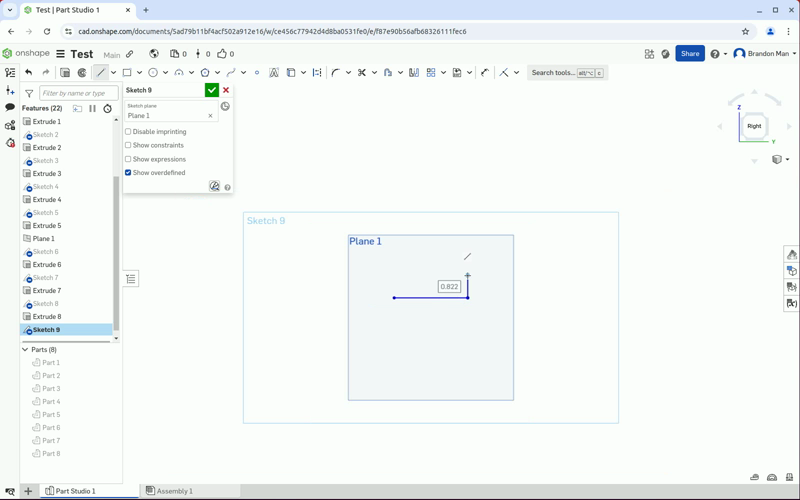
scroll(-6)
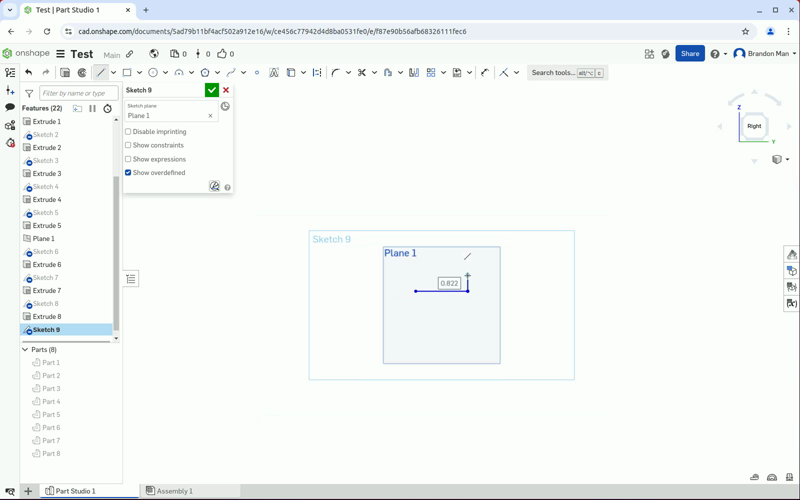
scroll(-6)
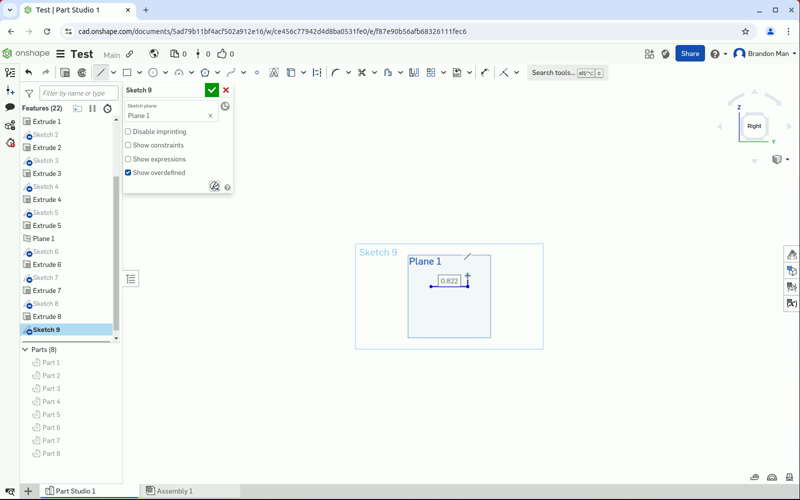
scroll(-6)
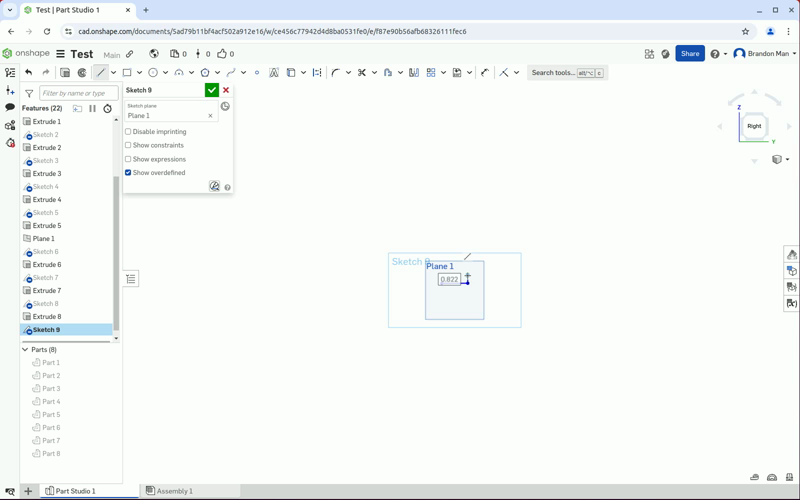
scroll(-6)
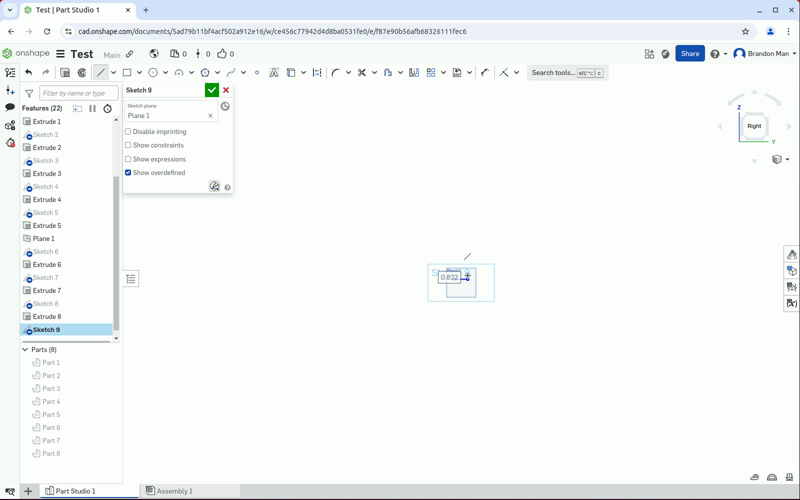
key_up(shift)
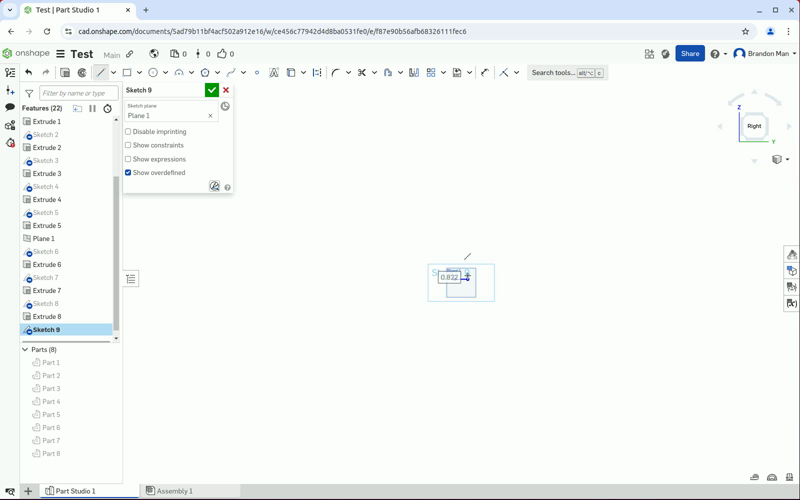
key_down(shift)
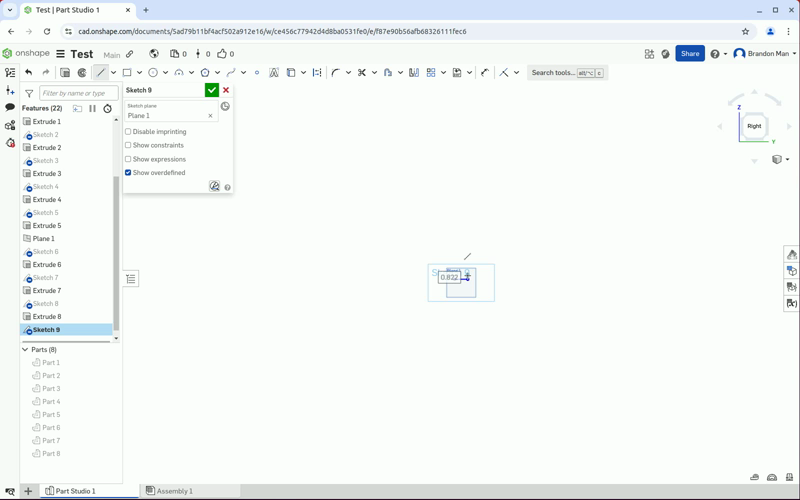
mouse_move(497, 275)
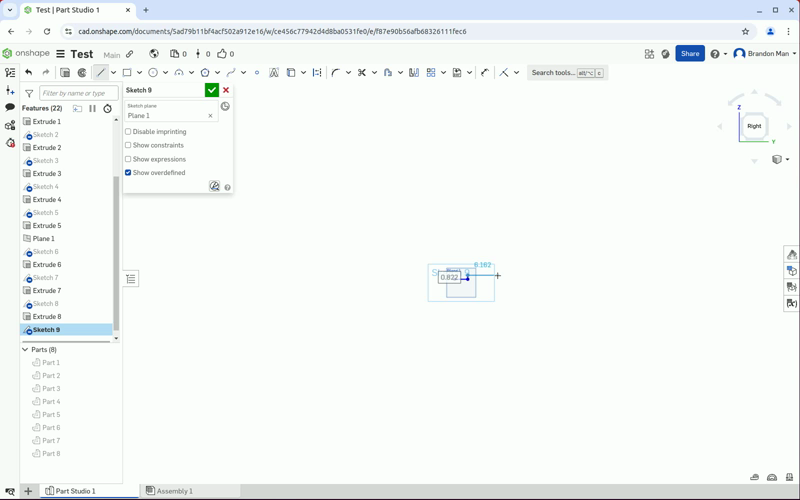
mouse_move(454, 275)
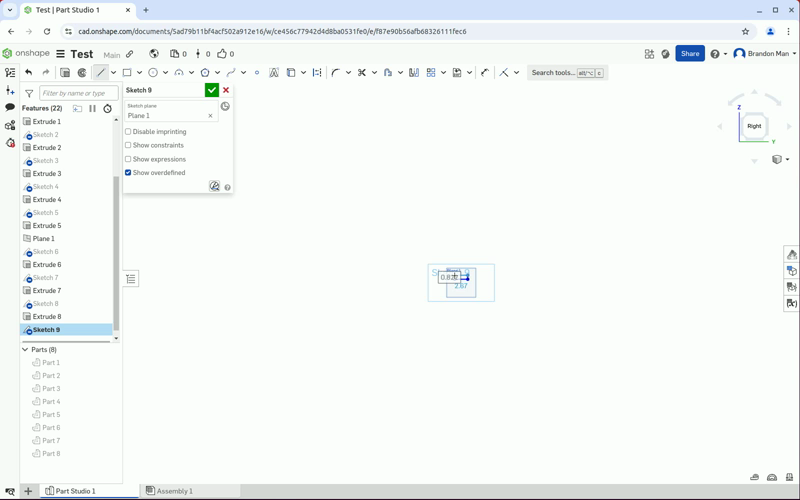
scroll(6)
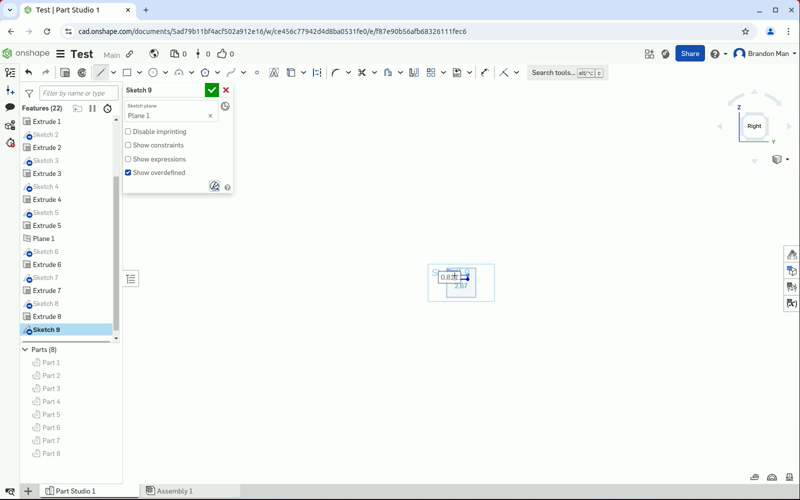
scroll(6)
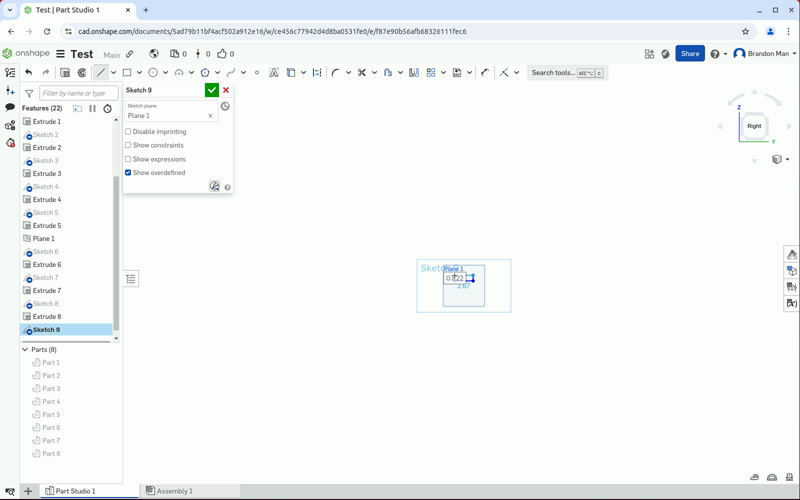
scroll(6)
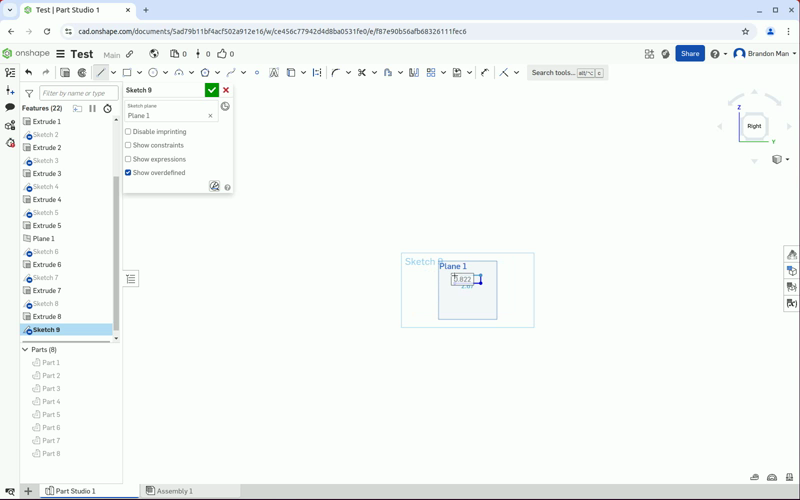
scroll(6)
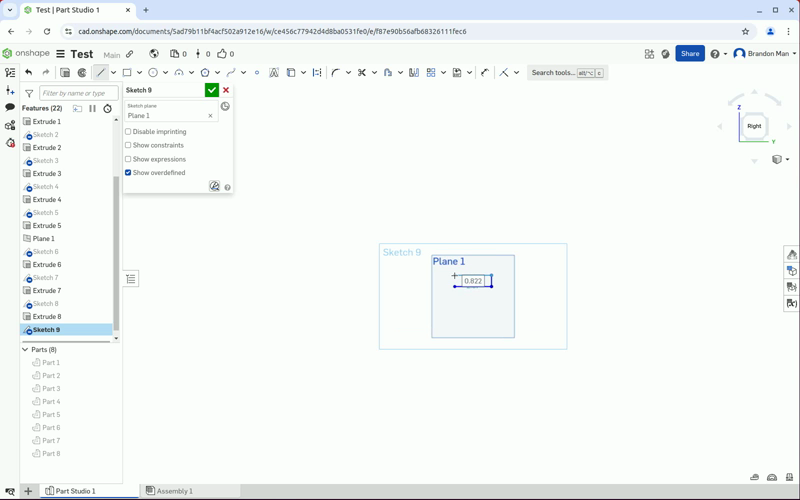
scroll(6)
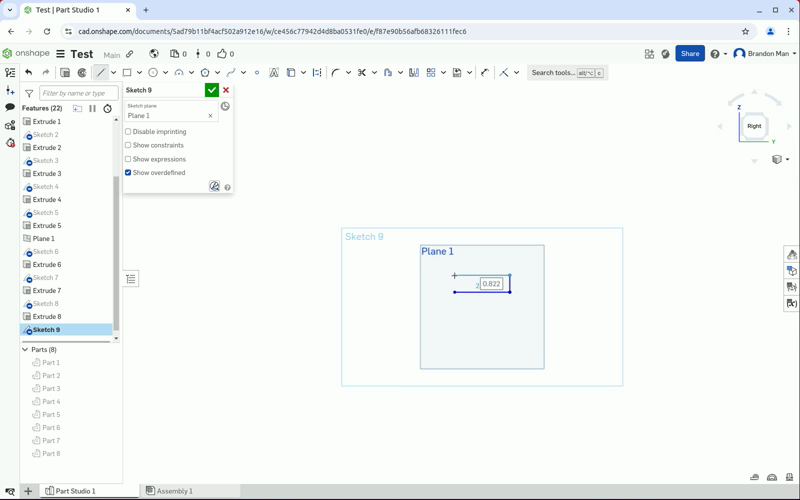
scroll(6)
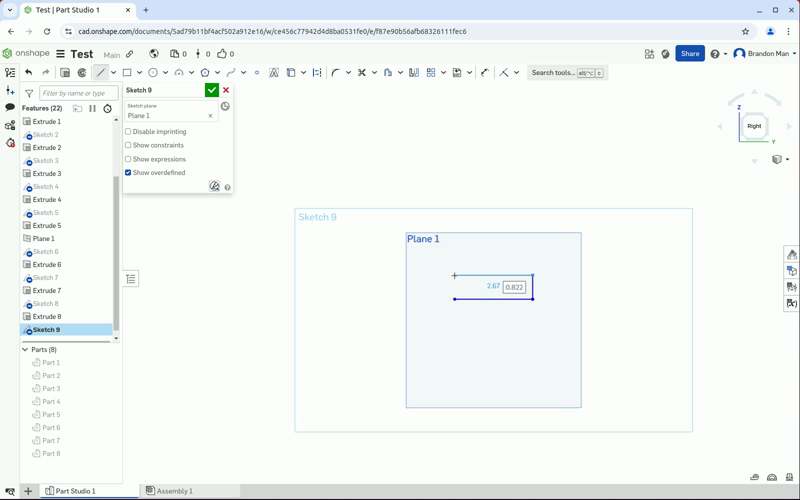
scroll(6)
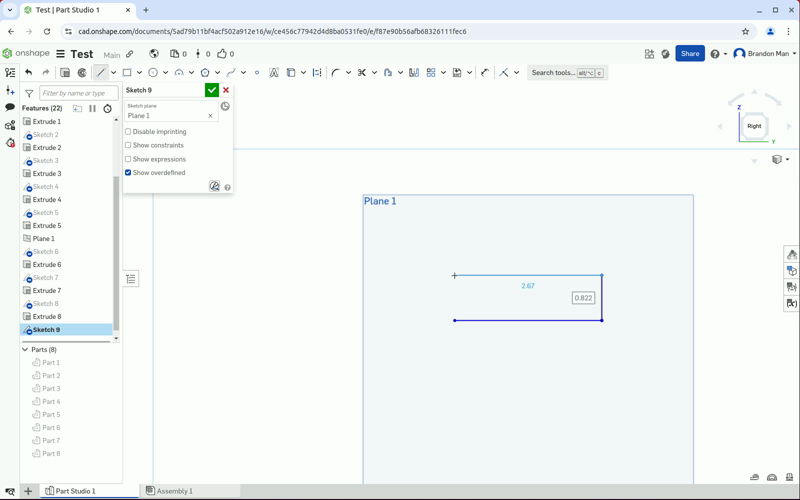
click(454, 275)
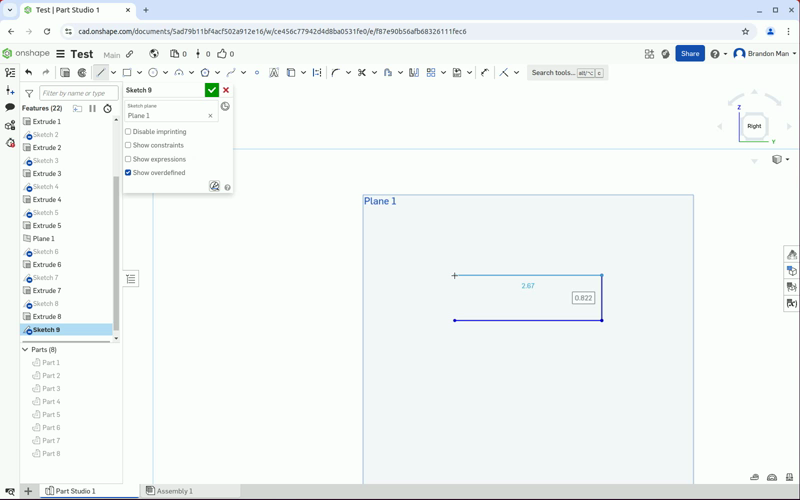
scroll(-6)
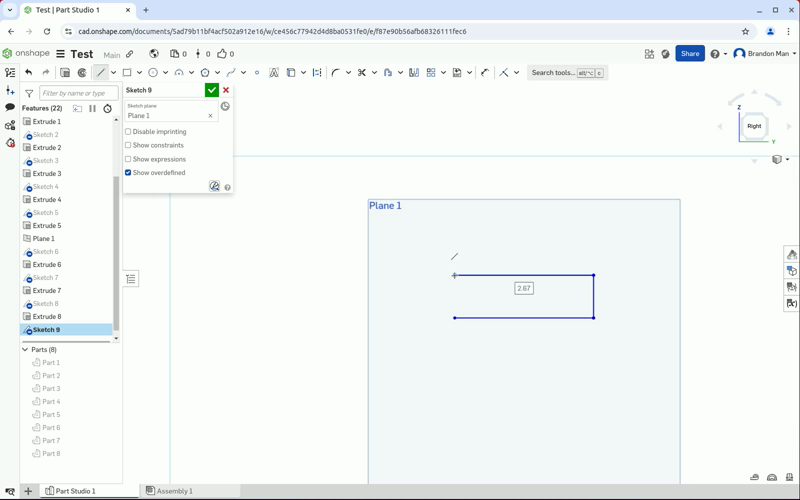
scroll(-6)
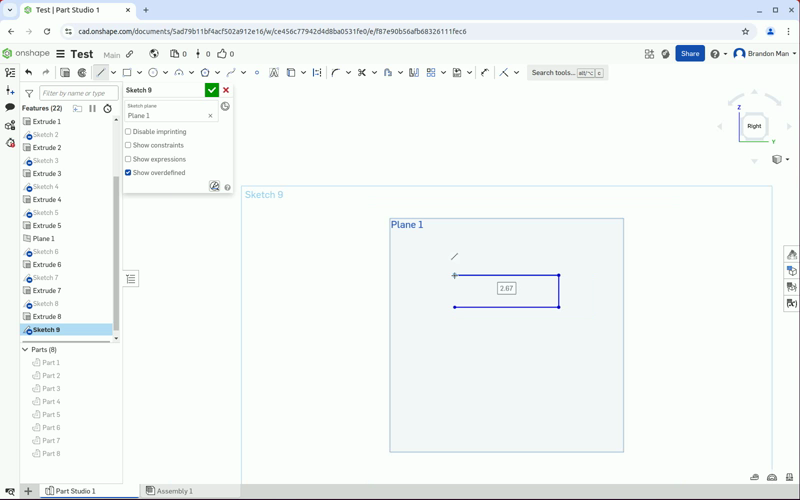
scroll(-6)
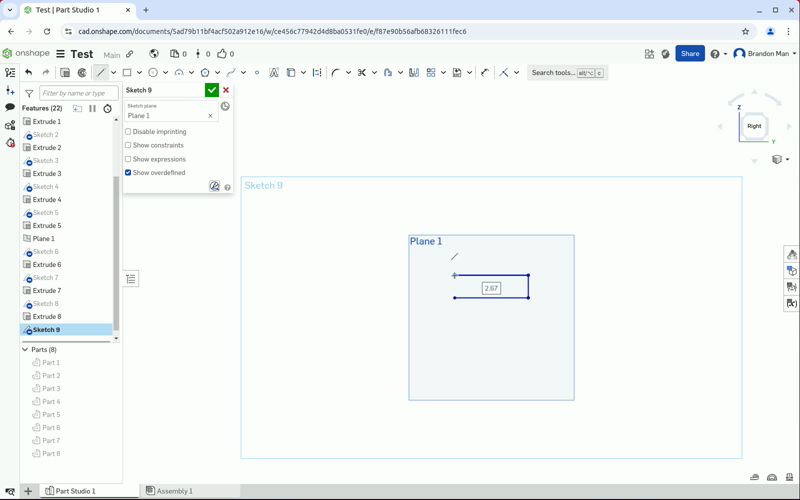
scroll(-6)
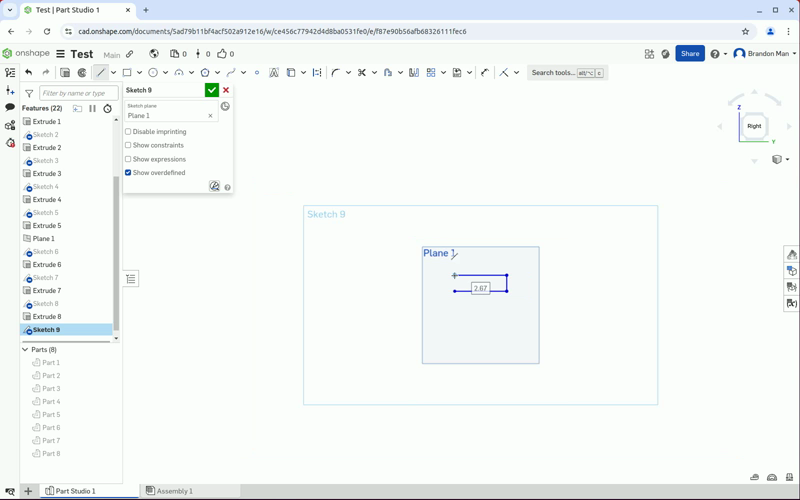
scroll(-6)
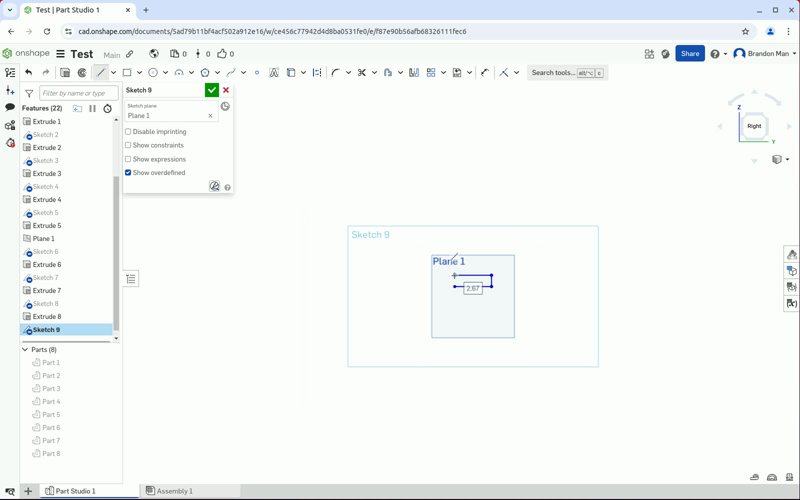
scroll(-6)
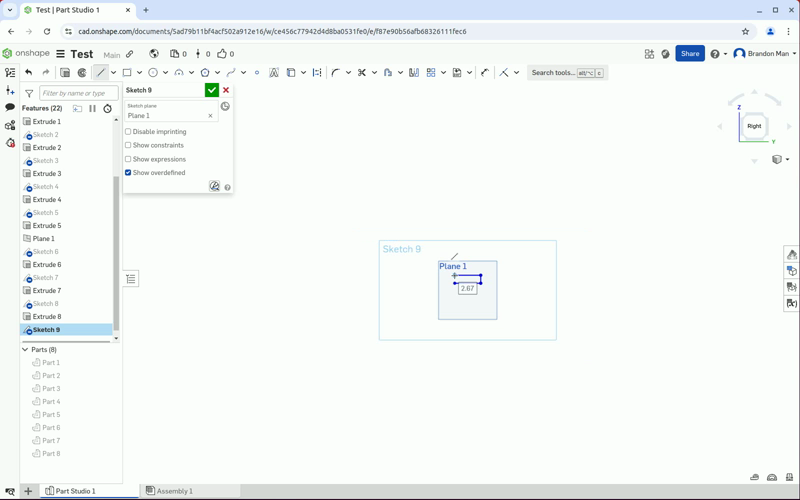
scroll(-6)
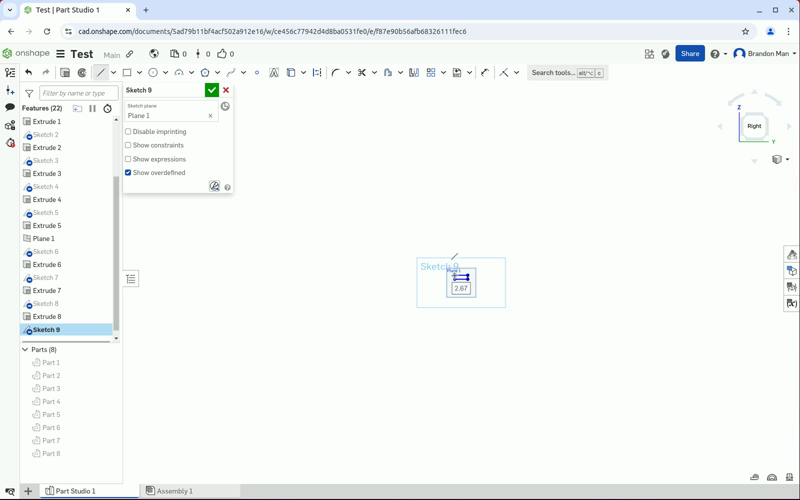
key_up(shift)
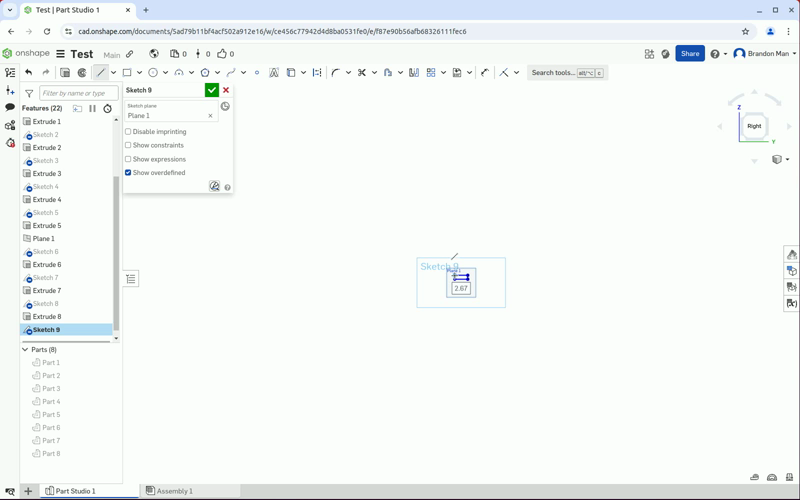
mouse_move(484, 275)
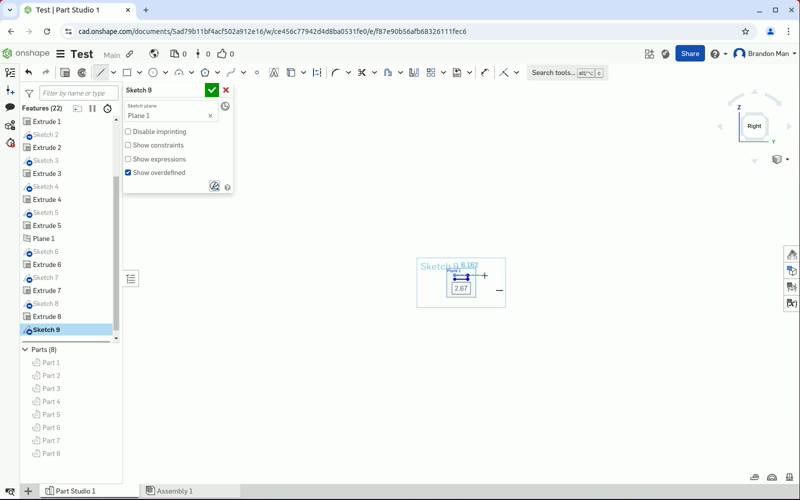
key_down(shift)
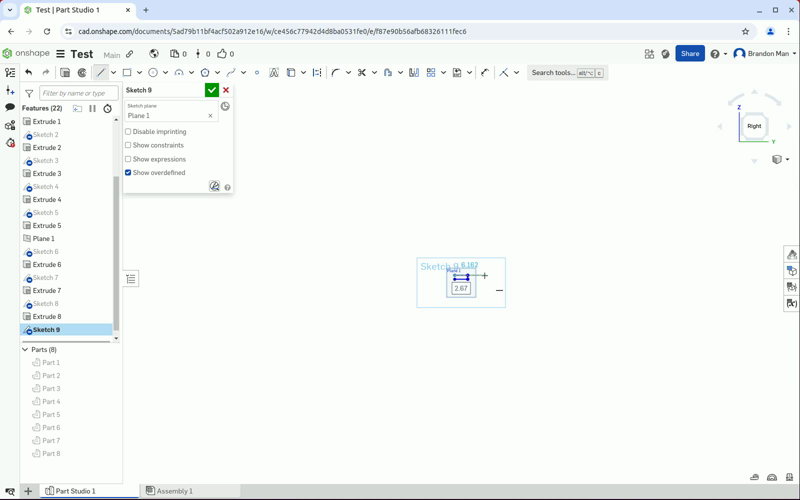
mouse_move(454, 279)
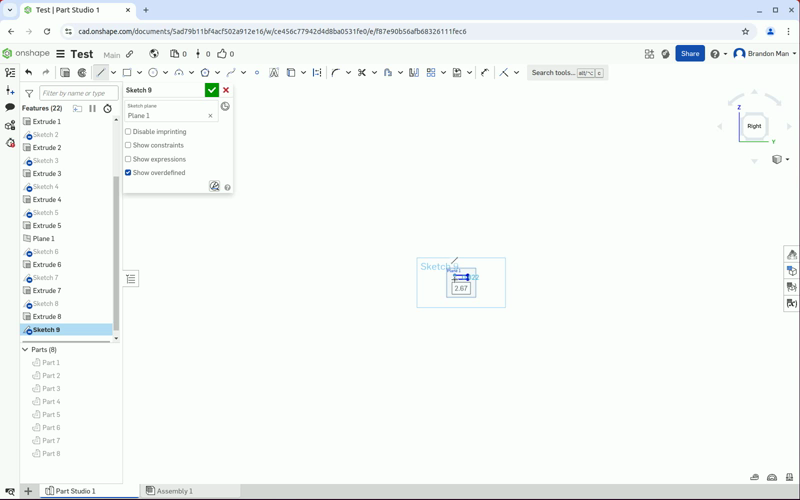
scroll(6)
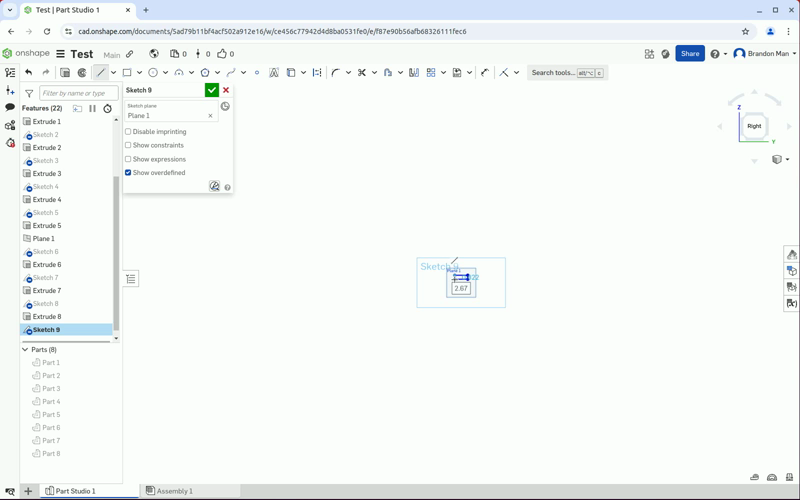
scroll(6)
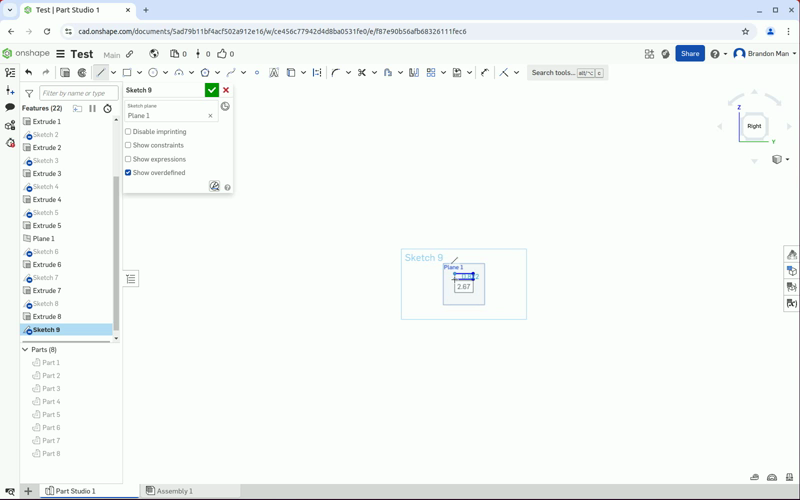
scroll(6)
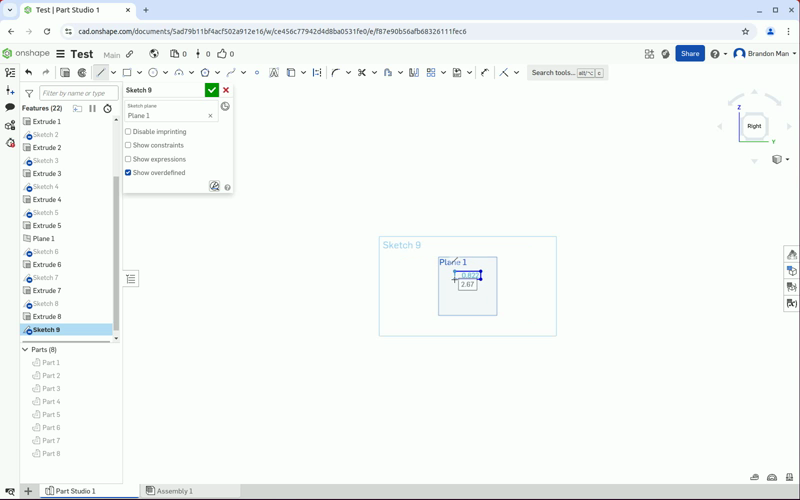
scroll(6)
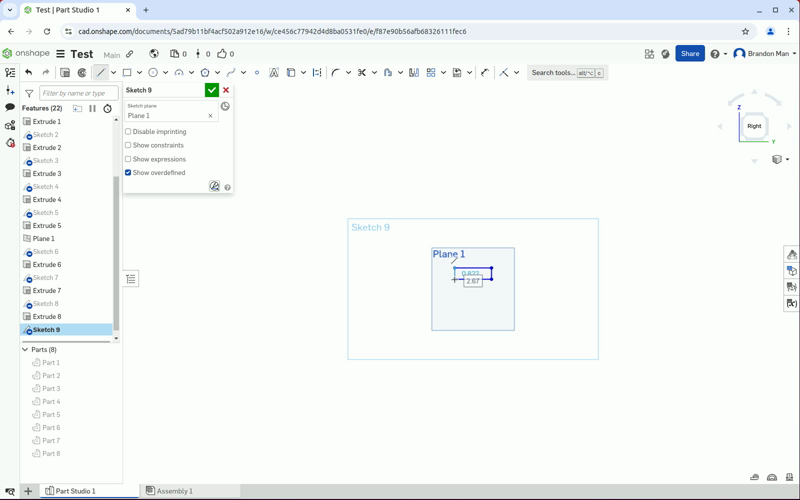
scroll(6)
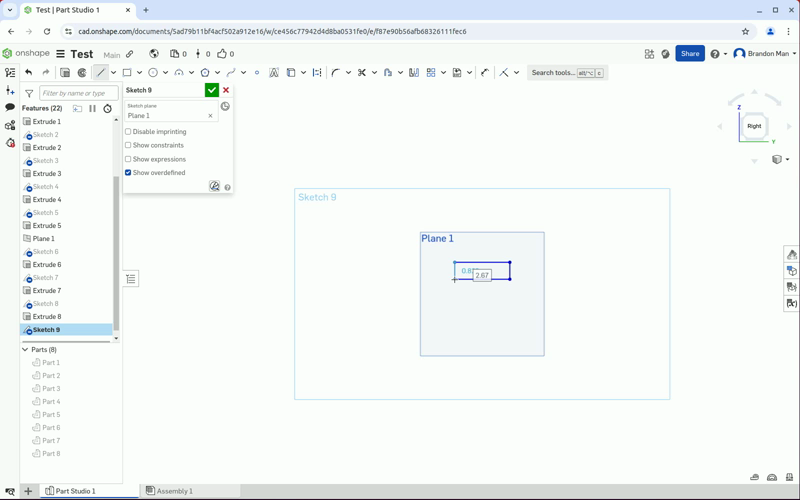
scroll(6)
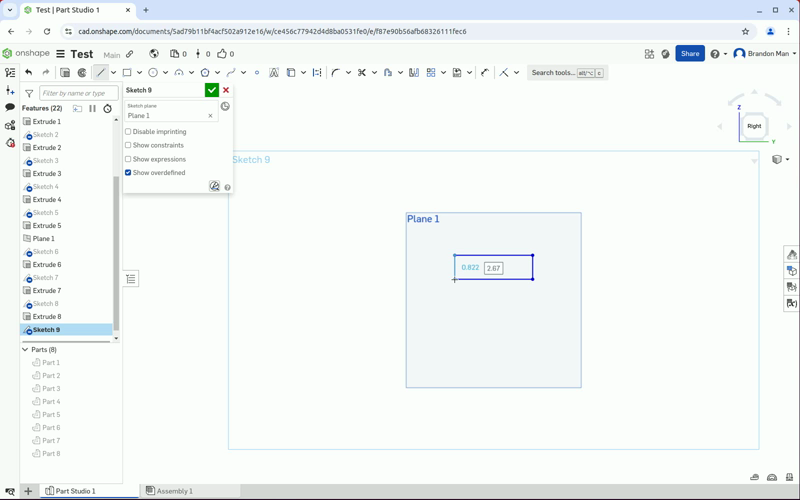
scroll(6)
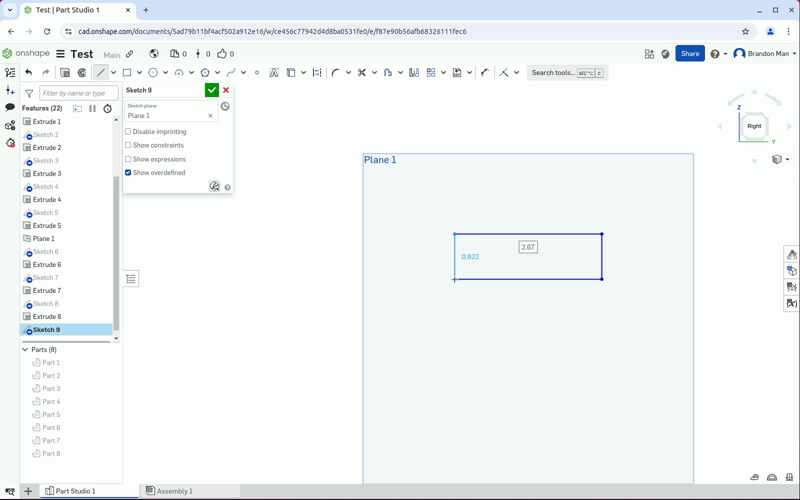
key_up(shift)
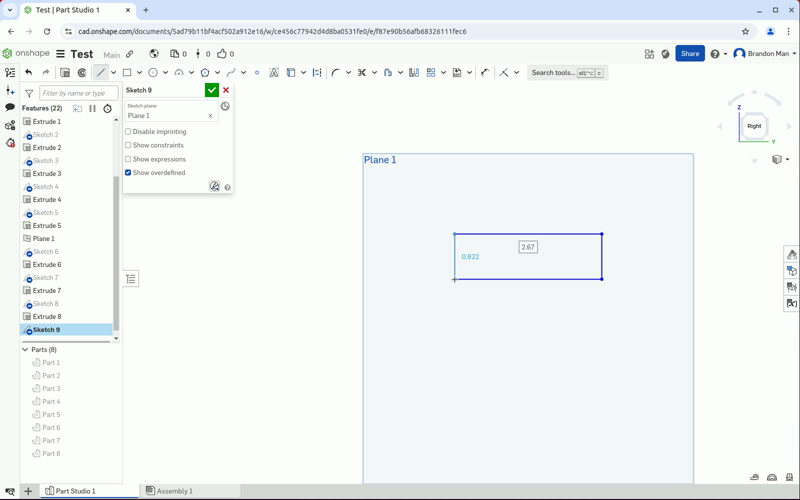
click(454, 279)
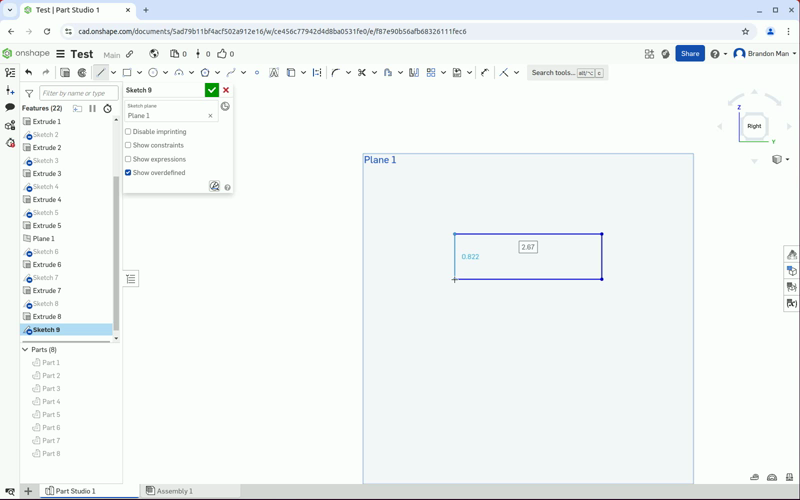
scroll(-6)
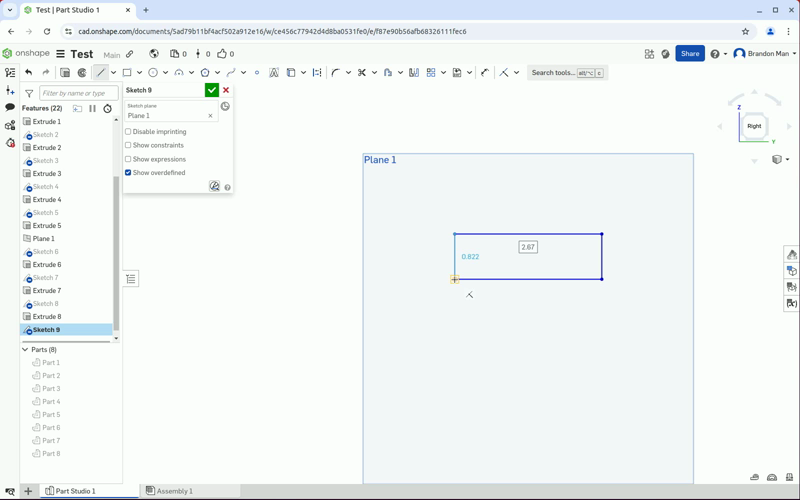
scroll(-6)
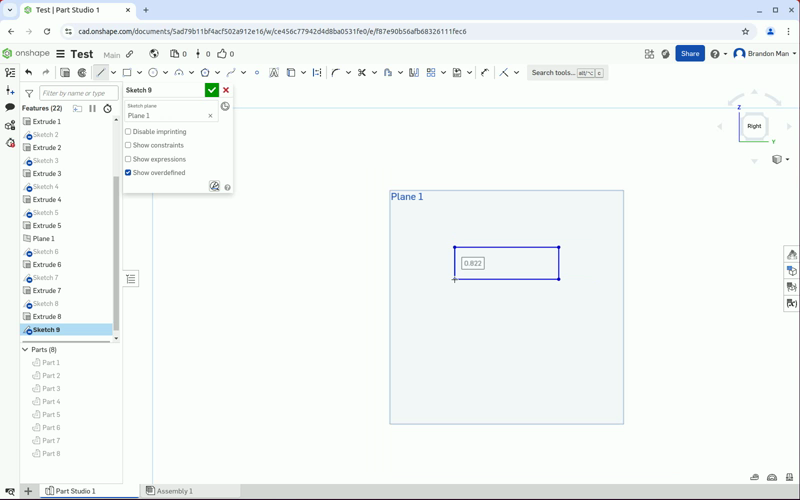
scroll(-6)
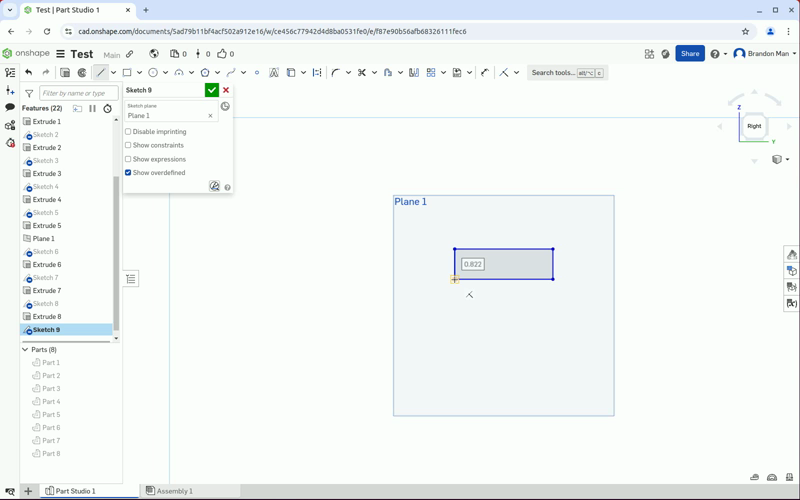
scroll(-6)
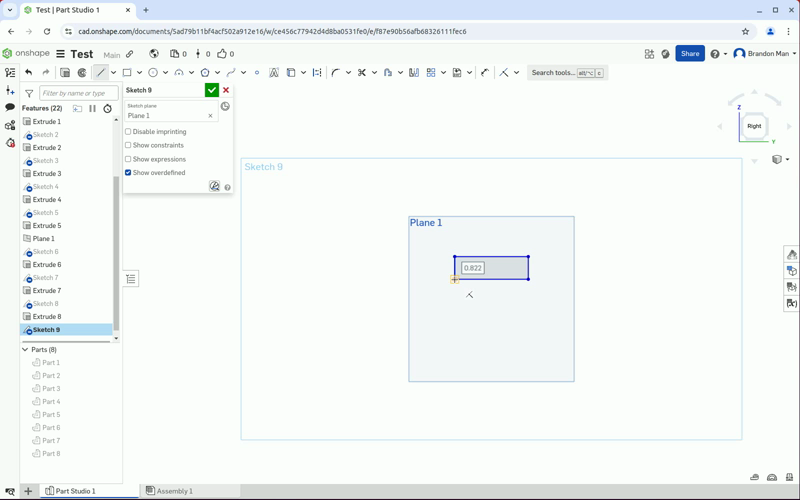
scroll(-6)
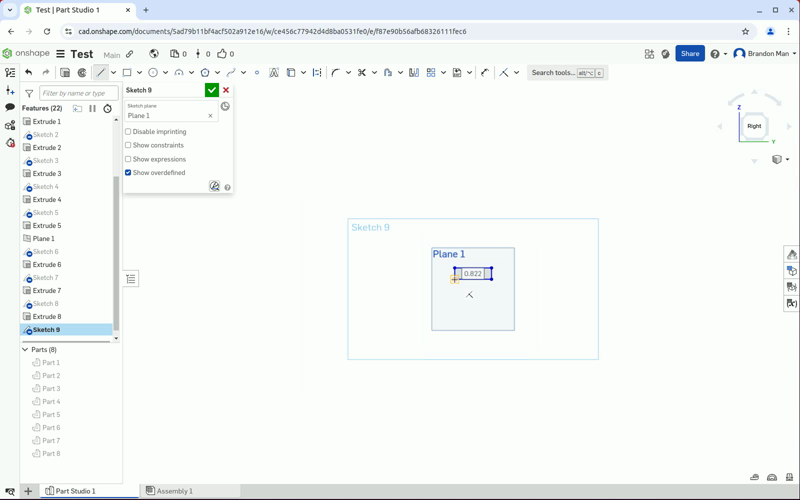
scroll(-6)
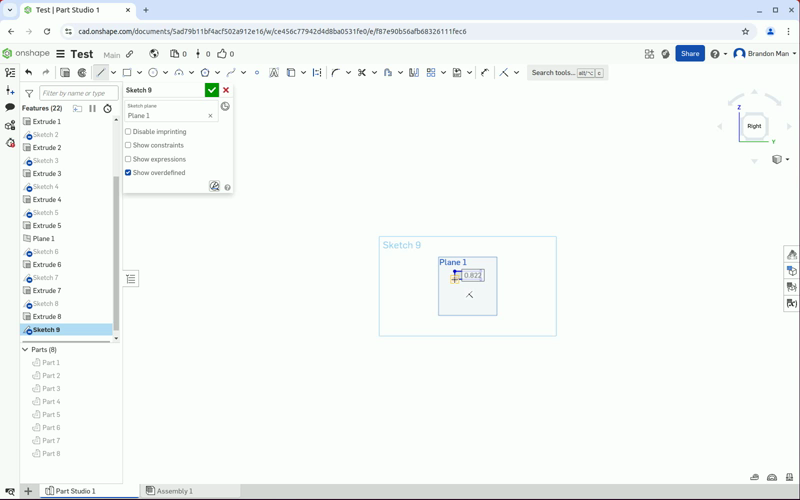
scroll(-6)
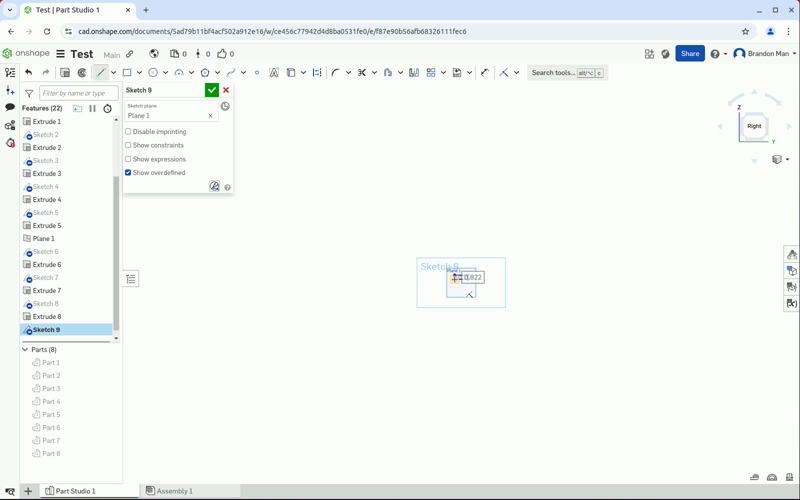
key(esc)
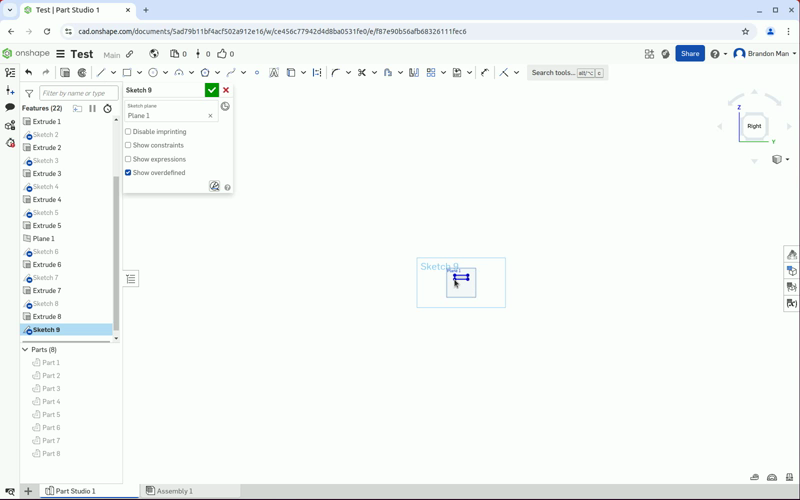
mouse_move(467, 278)
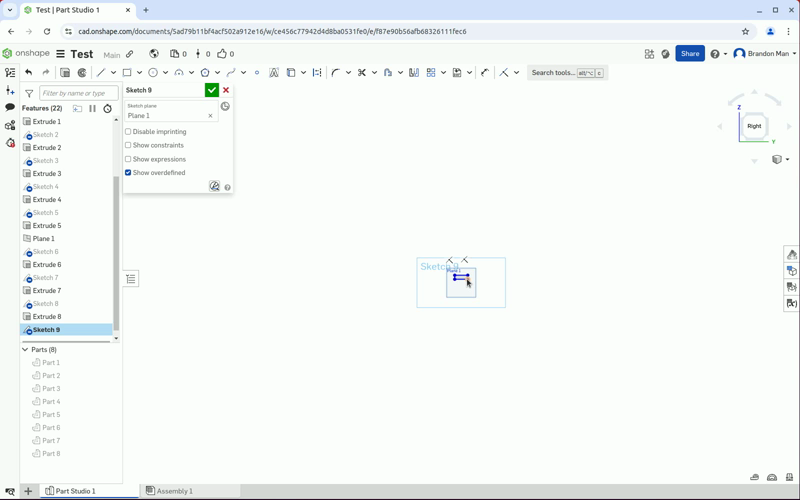
scroll(6)
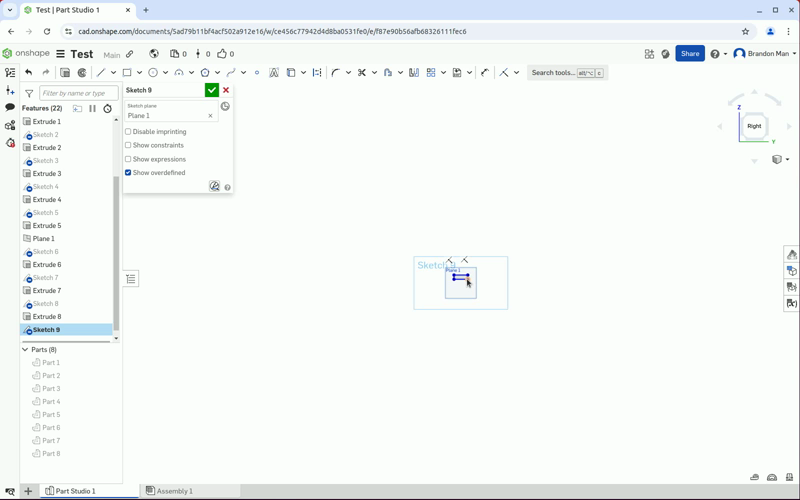
scroll(6)
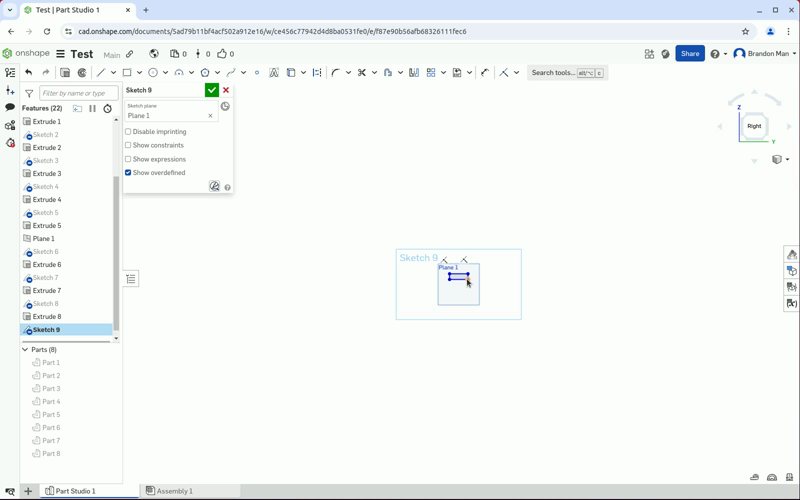
scroll(6)
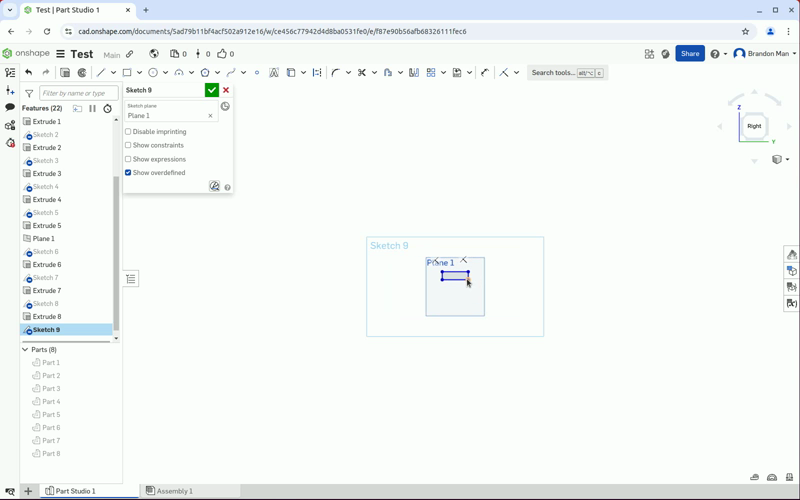
scroll(6)
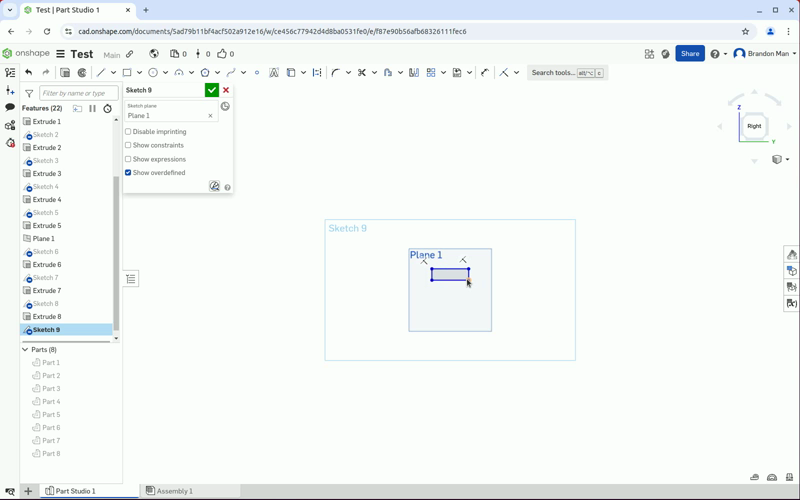
scroll(6)
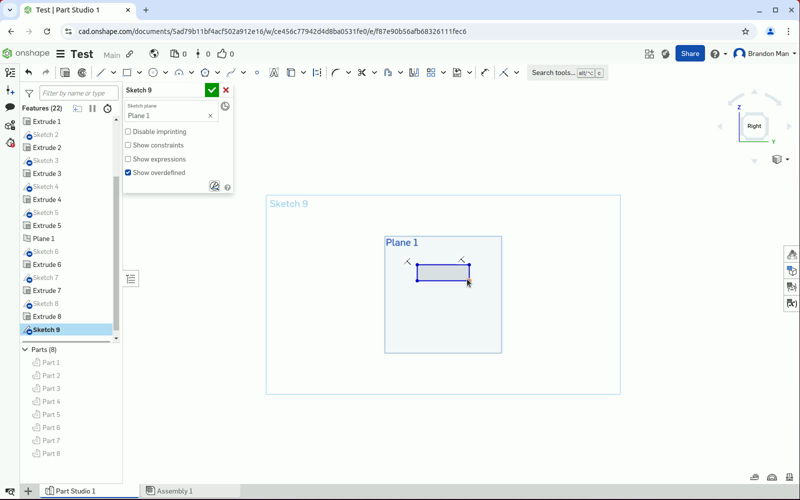
scroll(6)
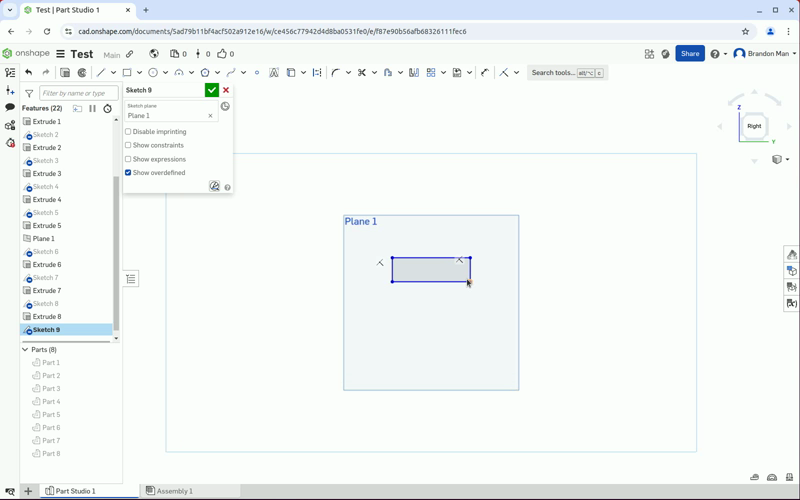
scroll(6)
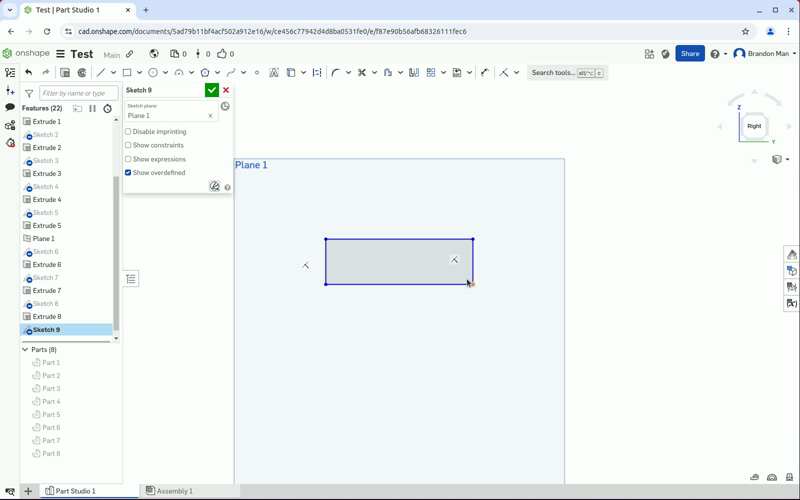
click(467, 278)
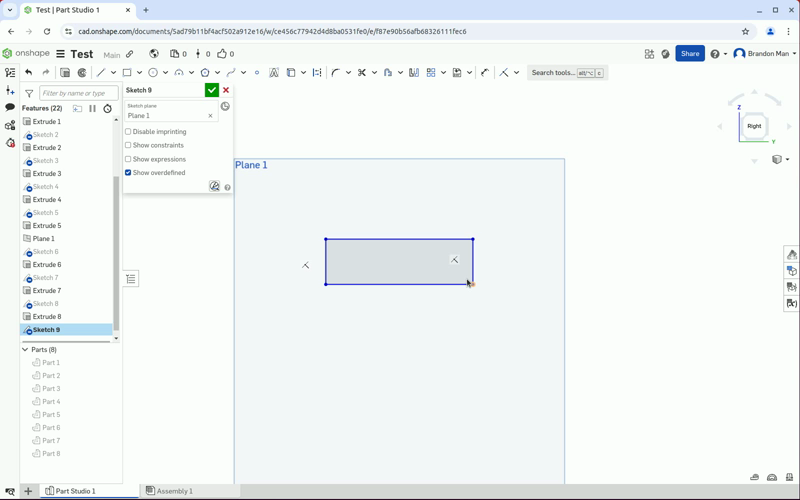
scroll(-6)
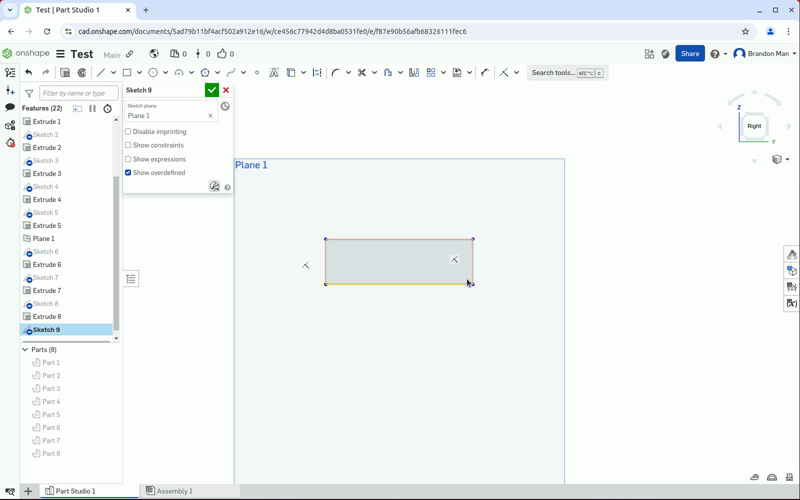
scroll(-6)
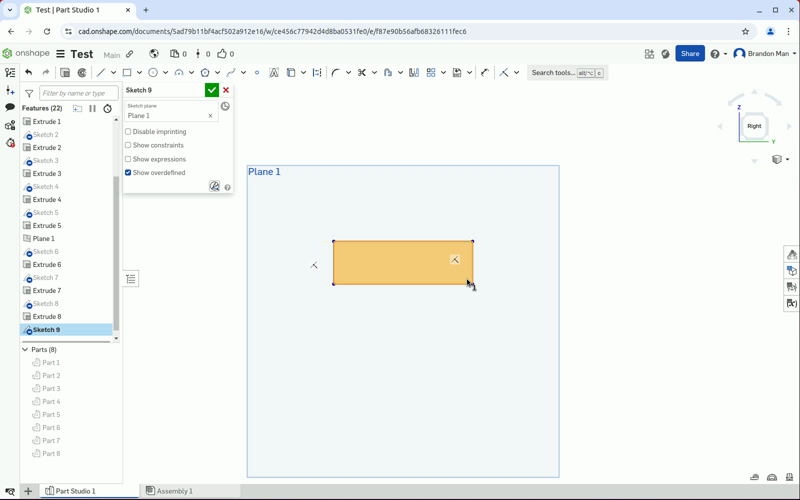
scroll(-6)
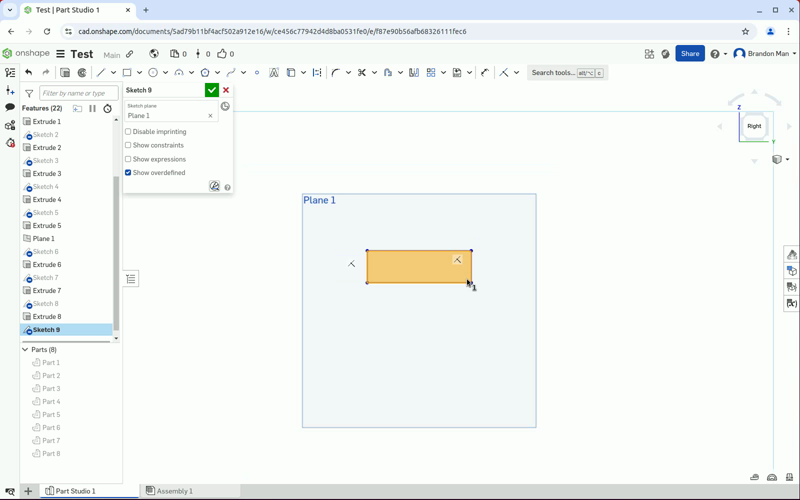
scroll(-6)
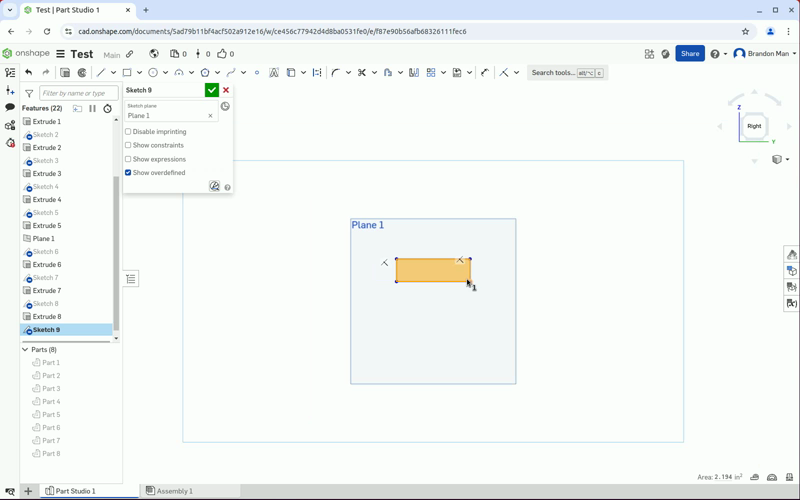
scroll(-6)
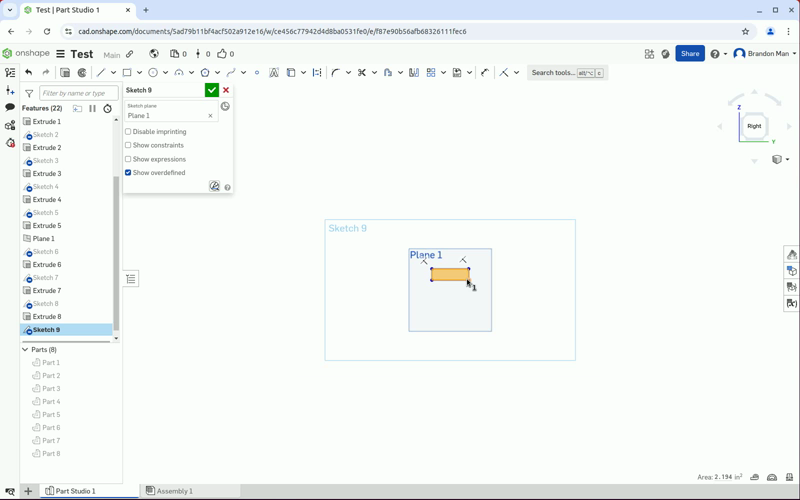
scroll(-6)
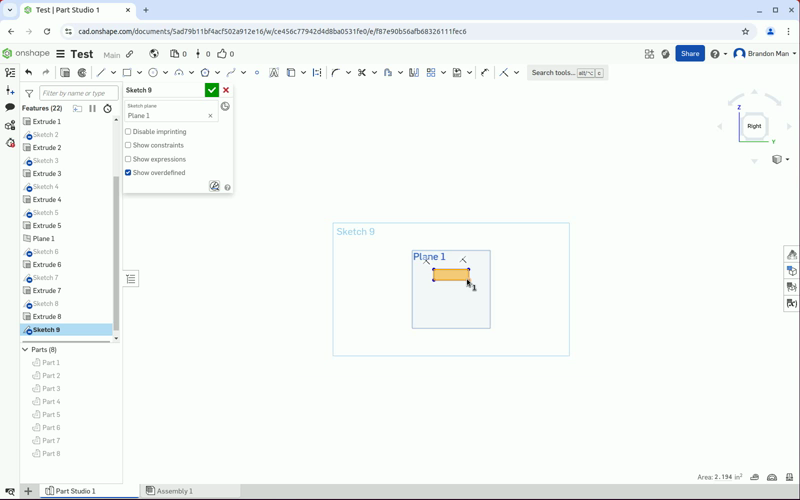
scroll(-6)
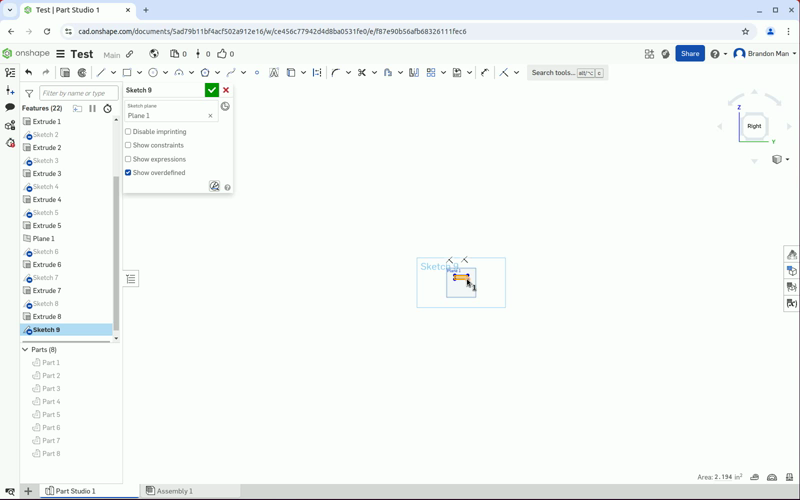
mouse_move(73, 352)
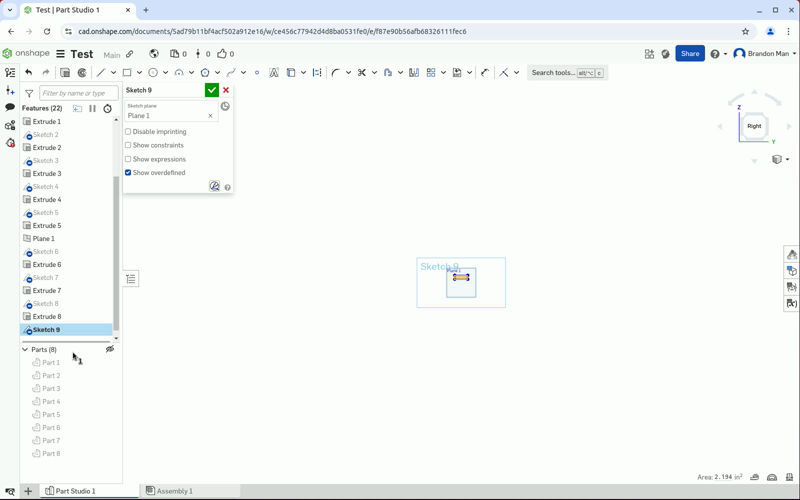
key(shift+y)
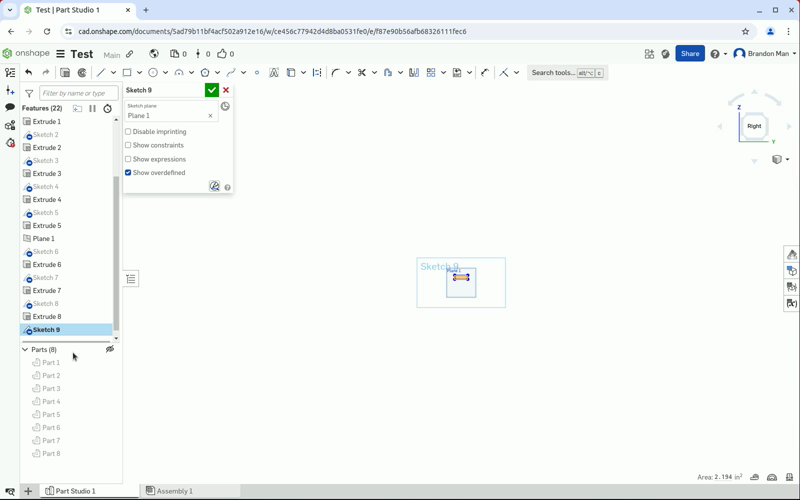
key(shift+e)
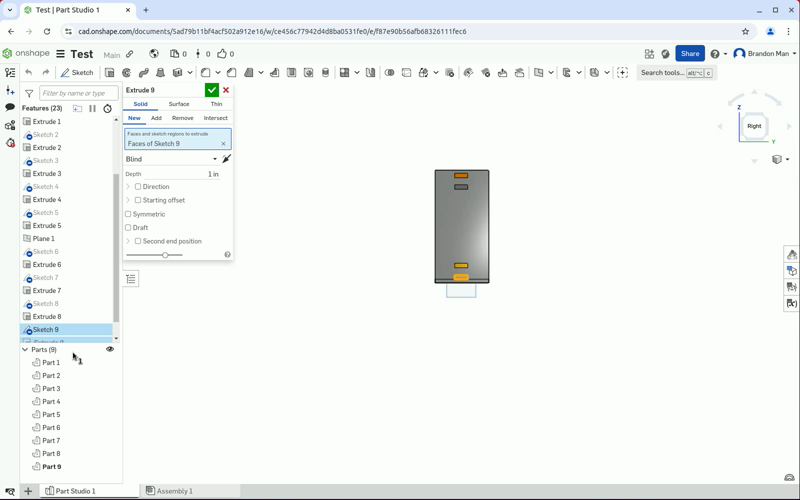
mouse_move(143, 106)
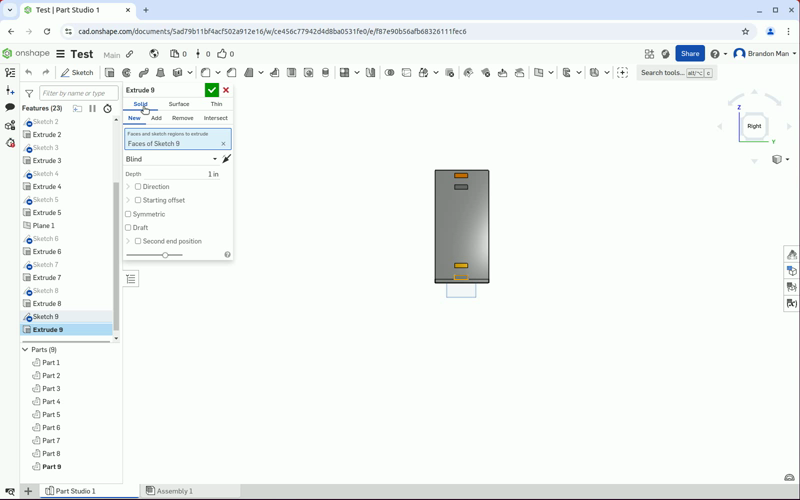
click(143, 106)
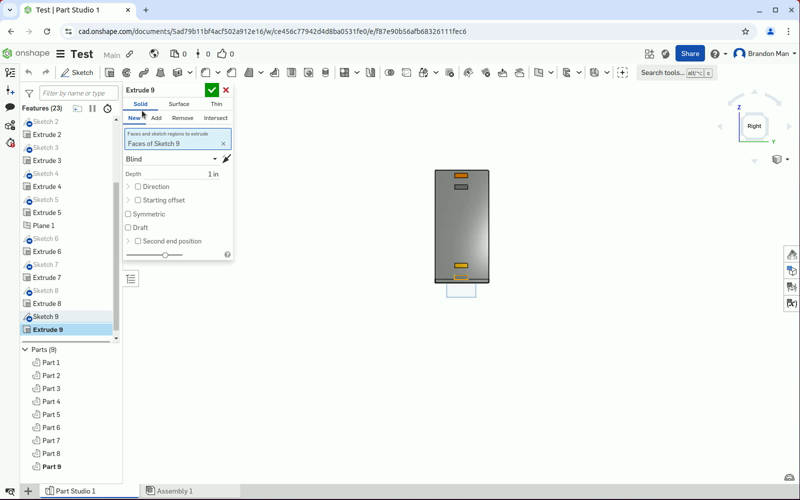
mouse_move(137, 120)
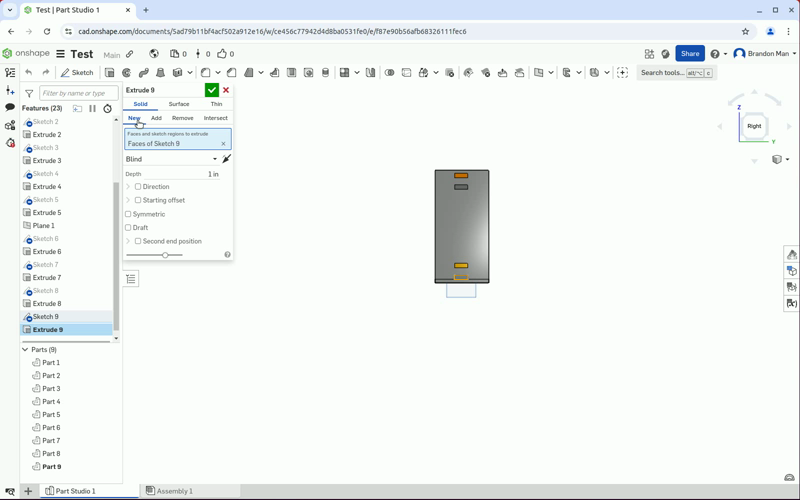
click(137, 120)
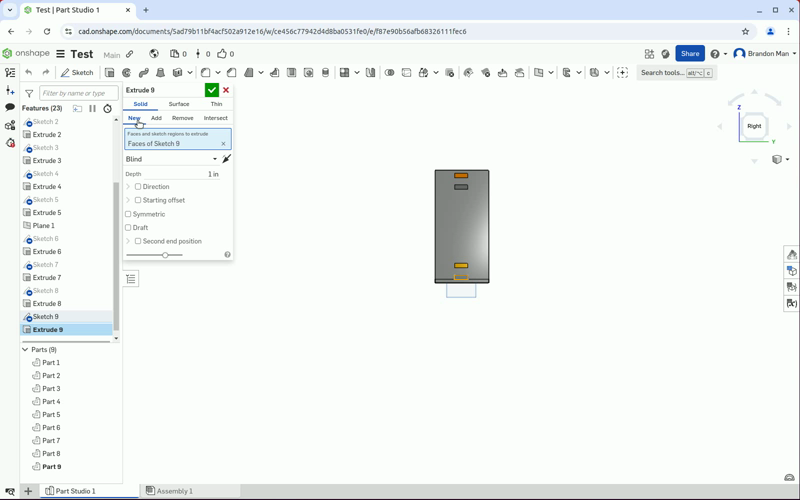
key(tab, 4)
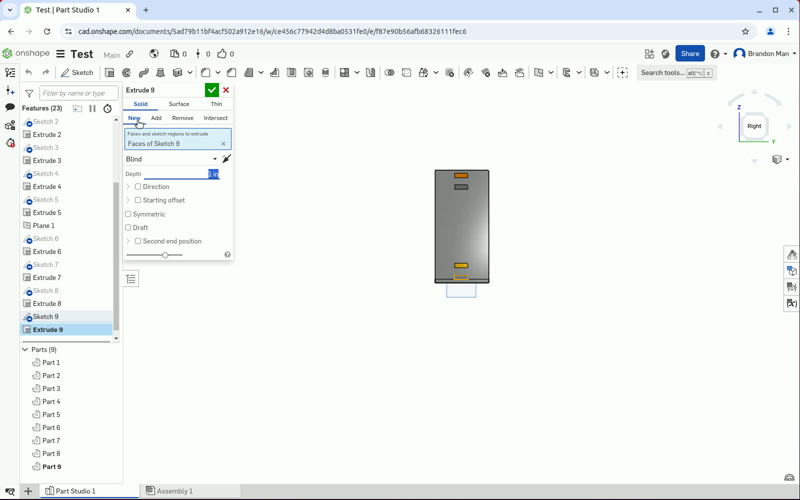
text(3.851)
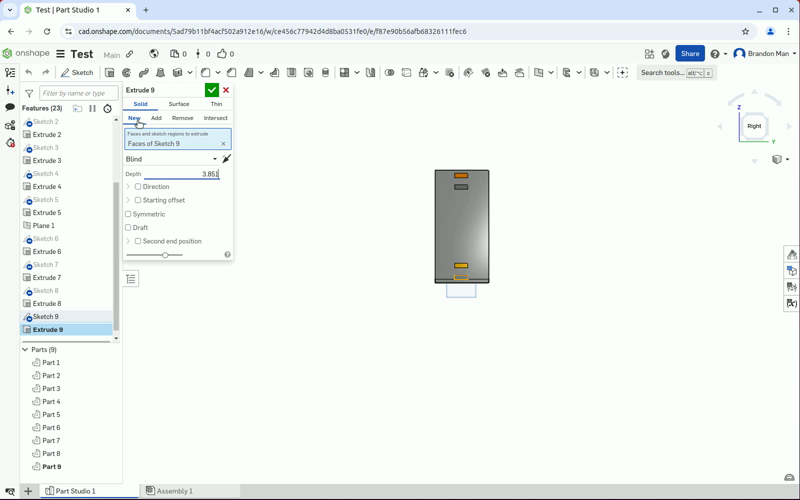
key(enter)
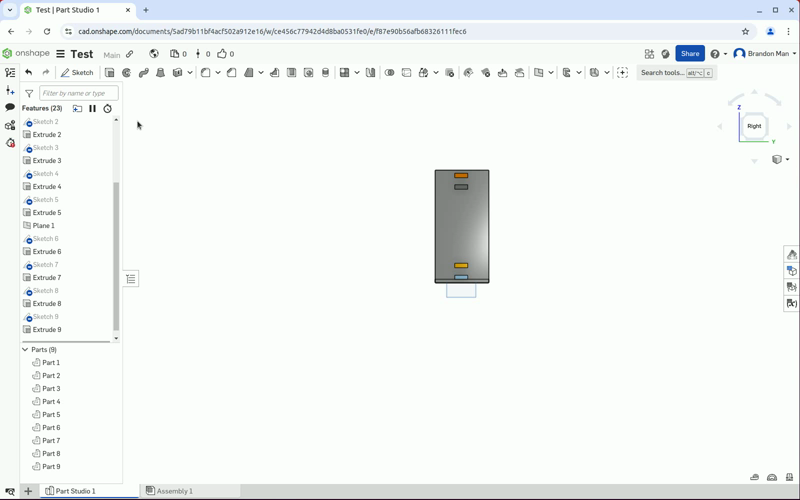
key(shift+h)
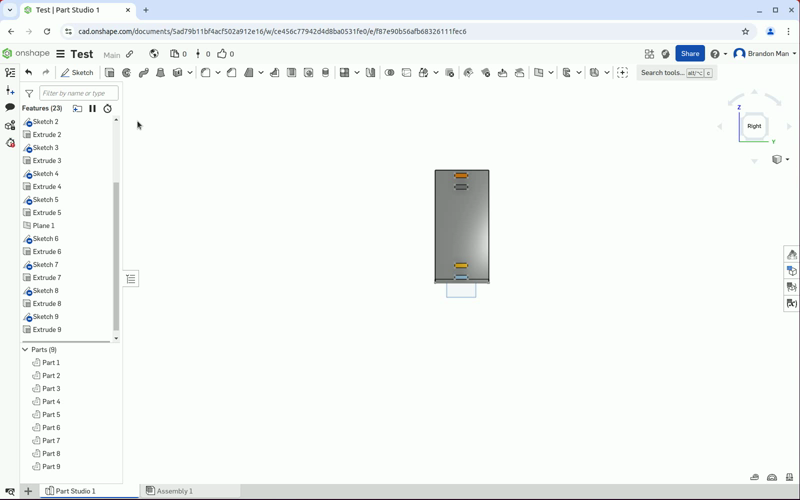
key(shift+h)
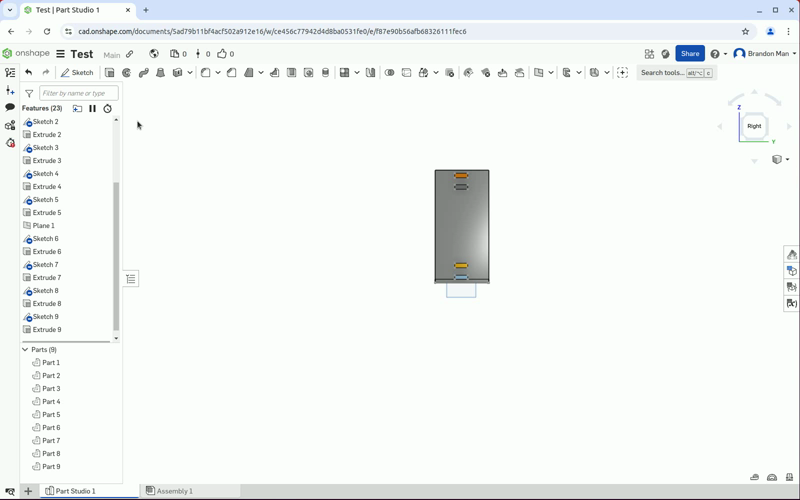
key(shift+7)
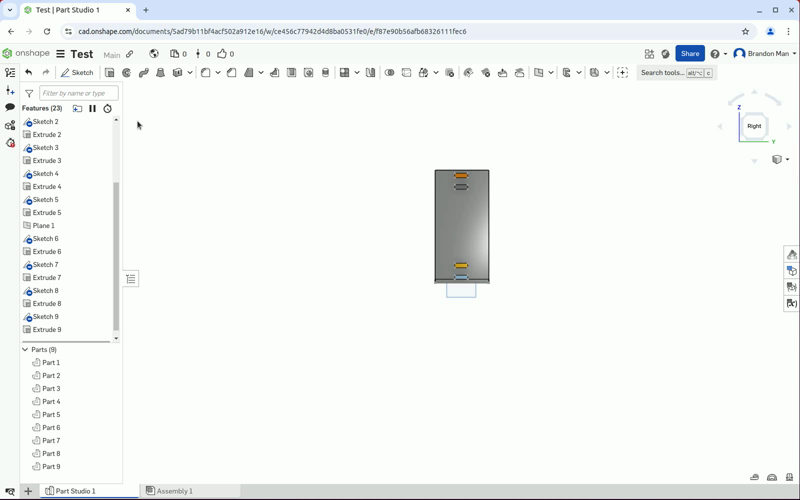
key(right, 2)
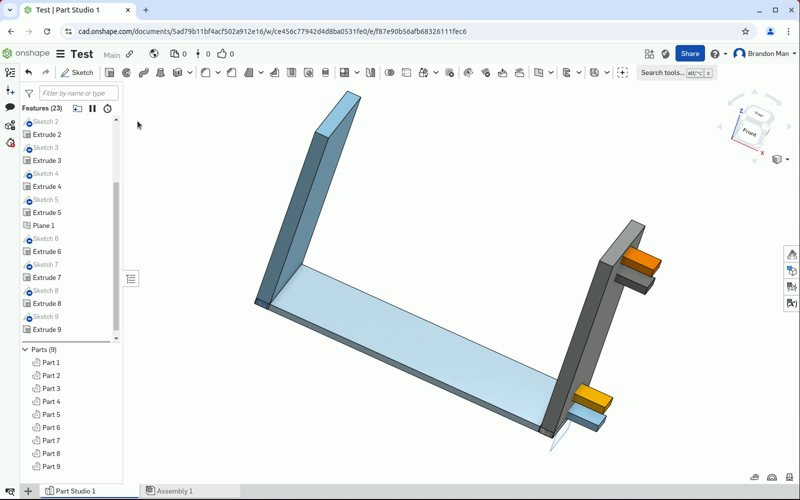
key(down, 2)
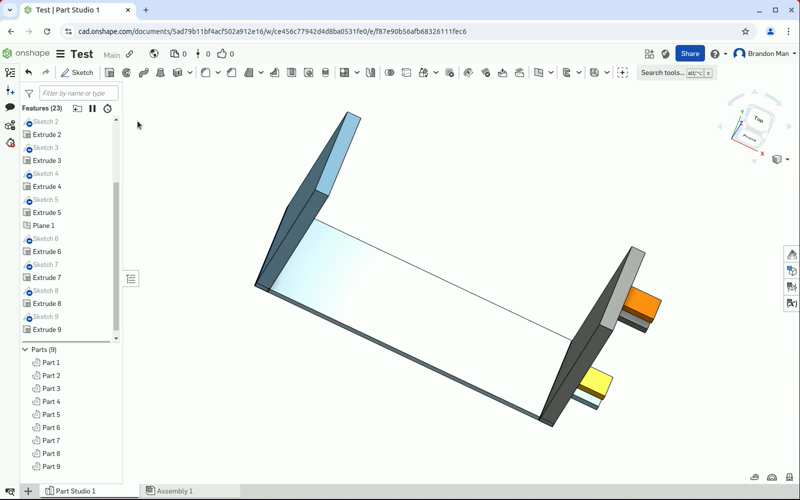
key(up, 2)
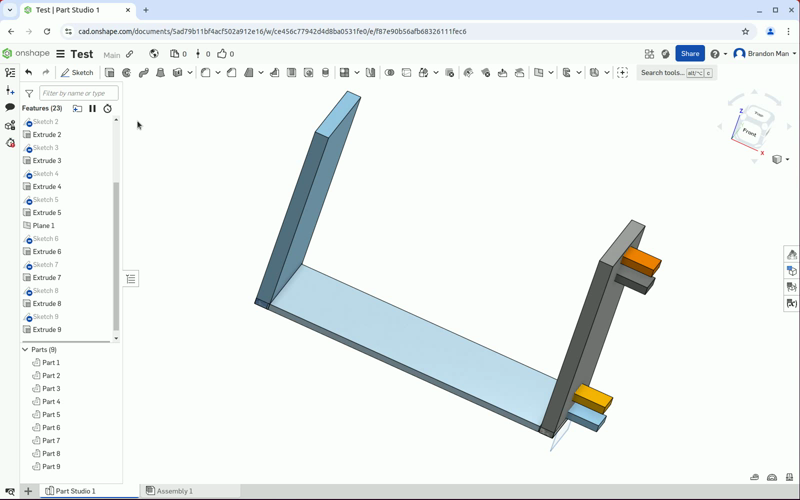
key(left, 2)
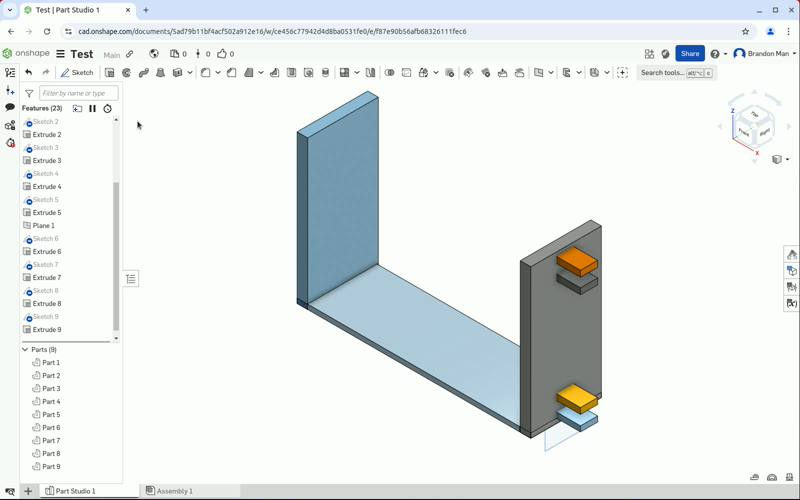
mouse_move(69, 98)
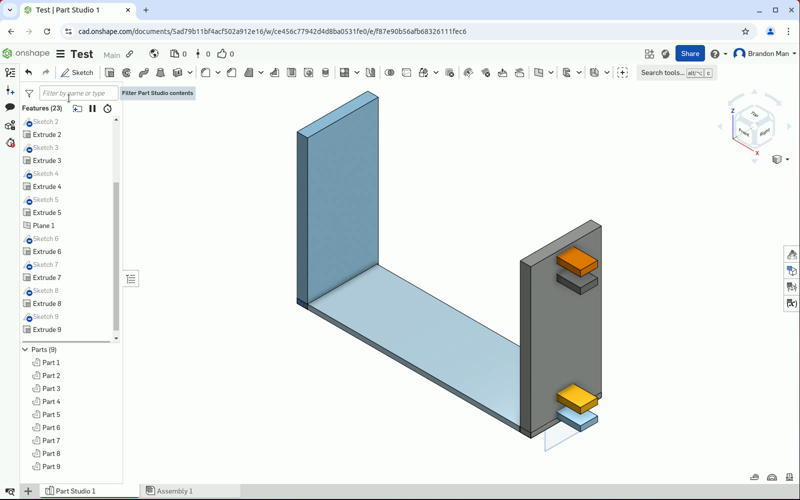
click(69, 98)